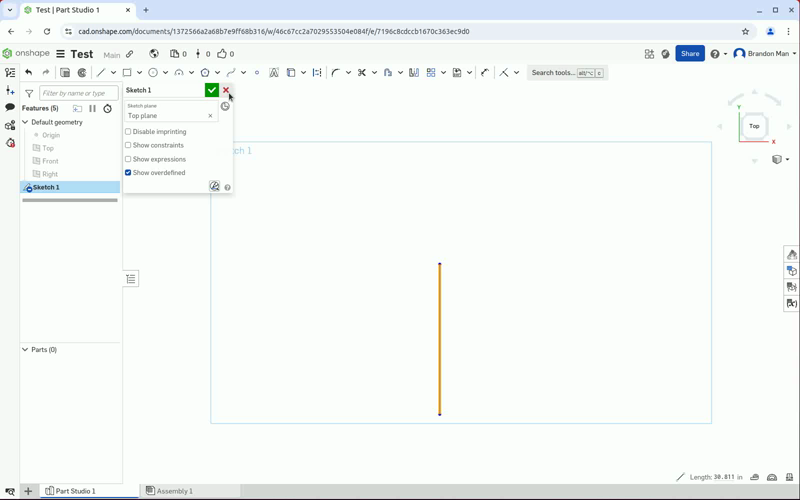
key(shift+h)
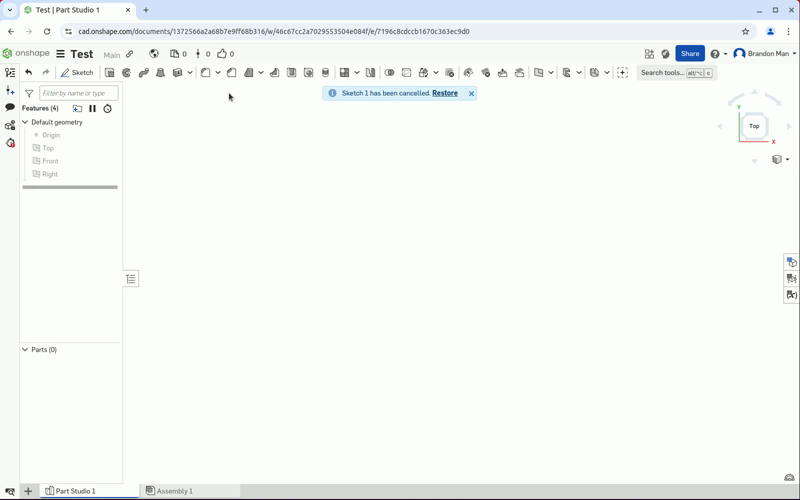
mouse_move(73, 352)
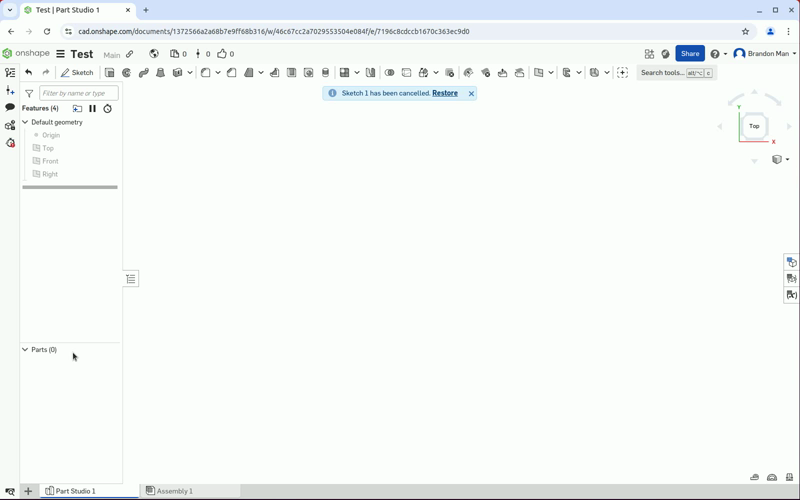
key(y)
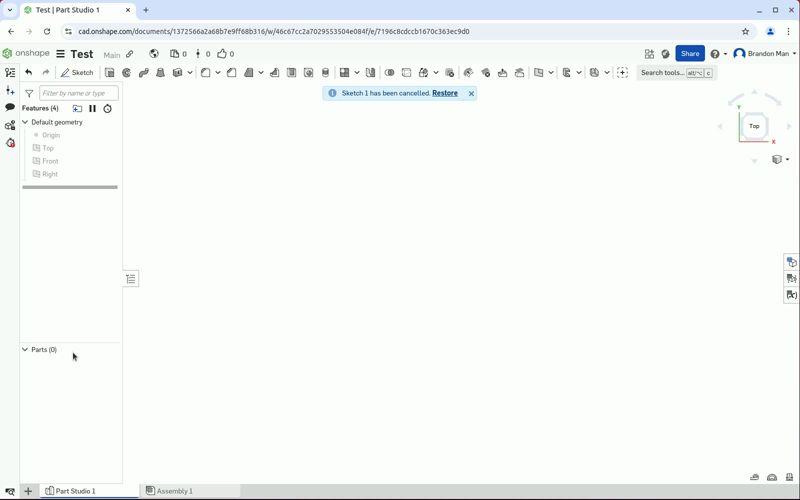
key(shift+p)
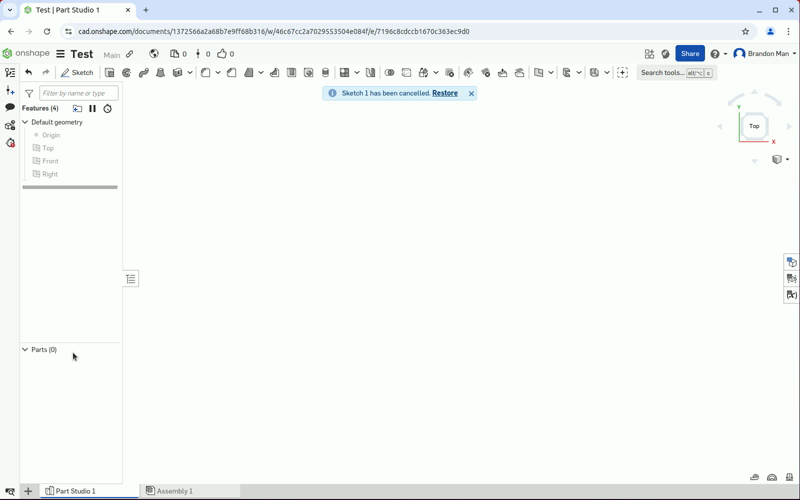
key(space)
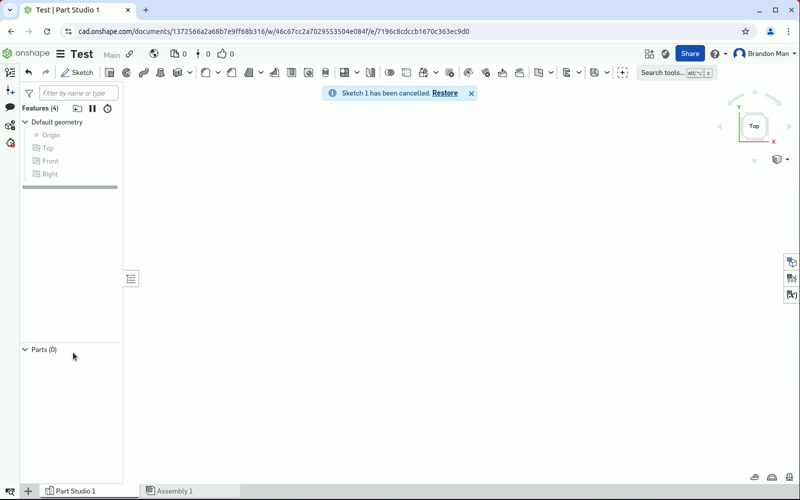
key_down(shift)
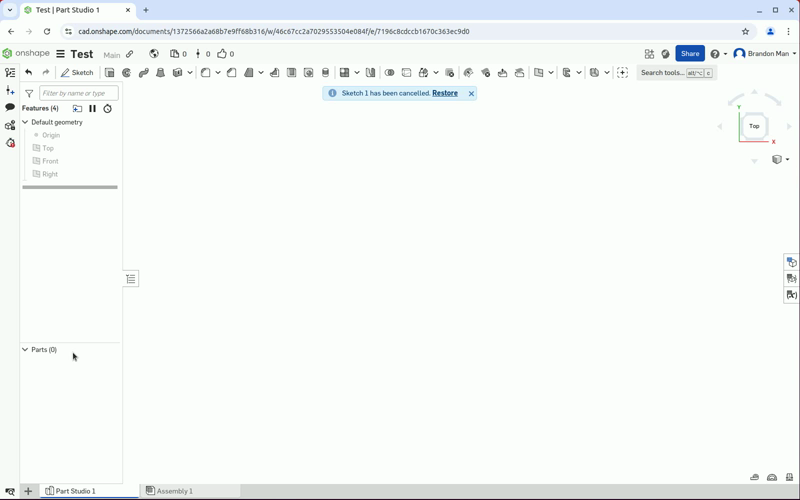
key(up)
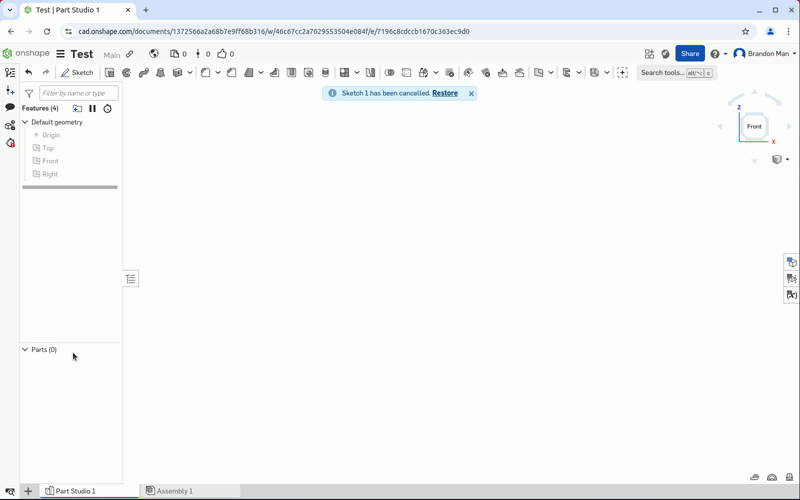
key_up(shift)
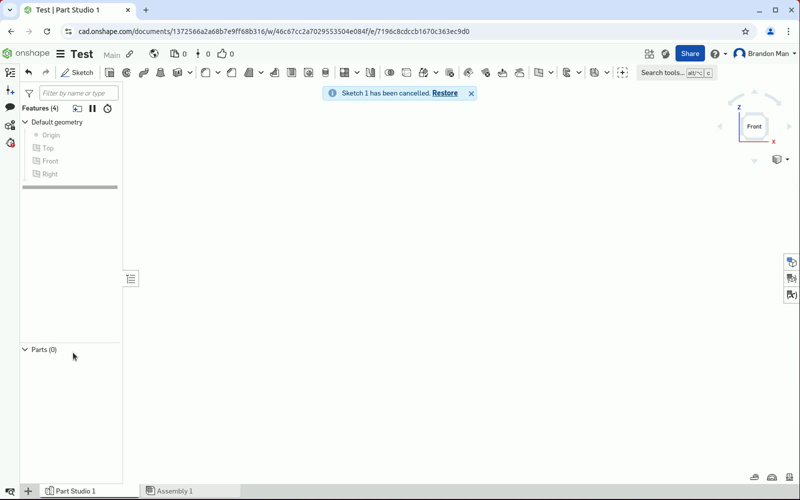
mouse_move(73, 352)
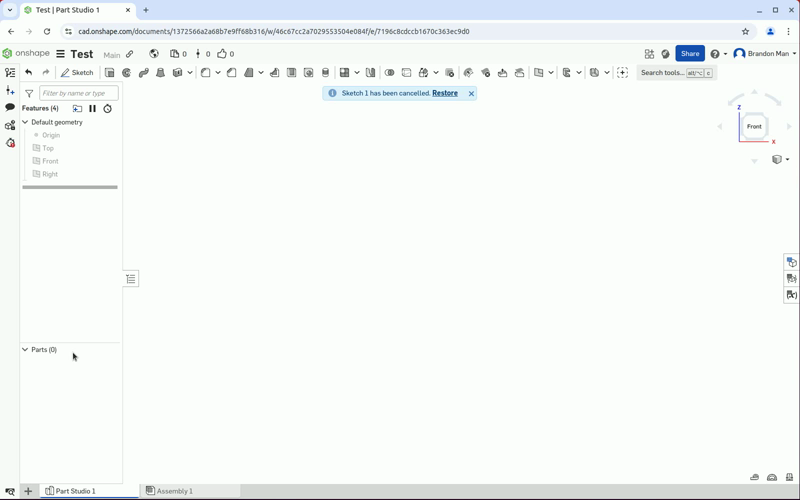
key(shift+y)
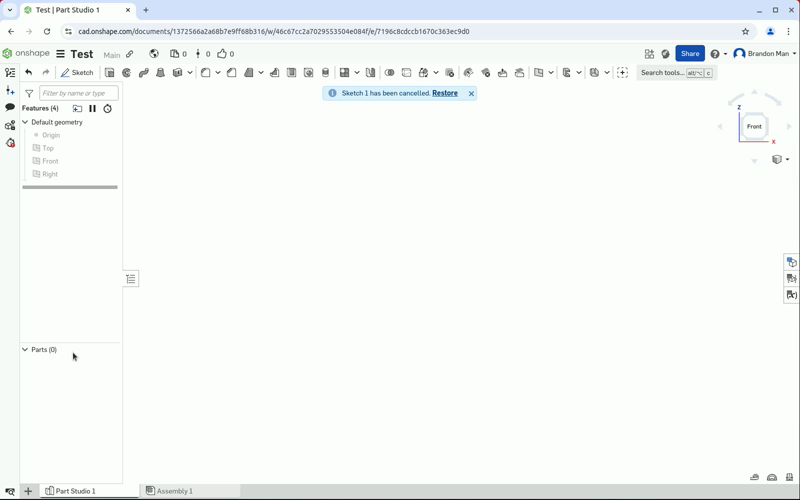
key(shift+s)
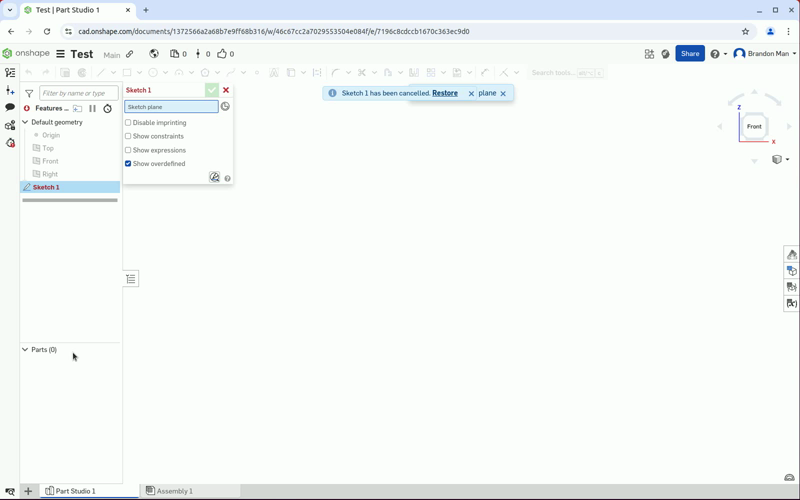
mouse_move(73, 163)
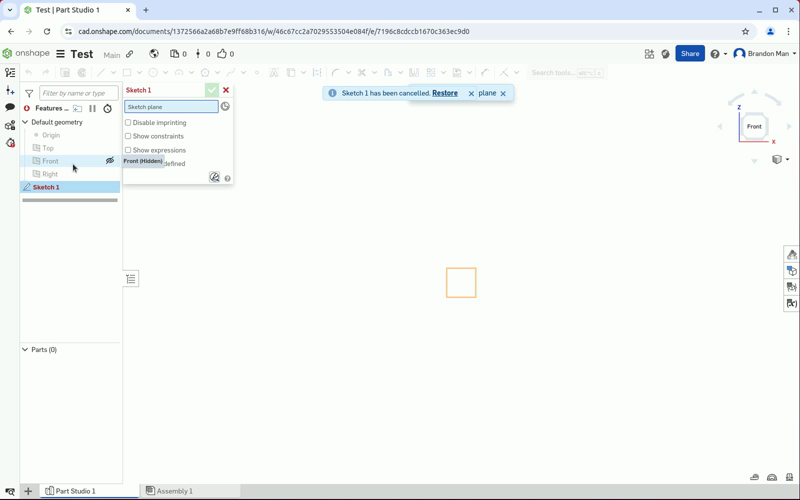
click(73, 163)
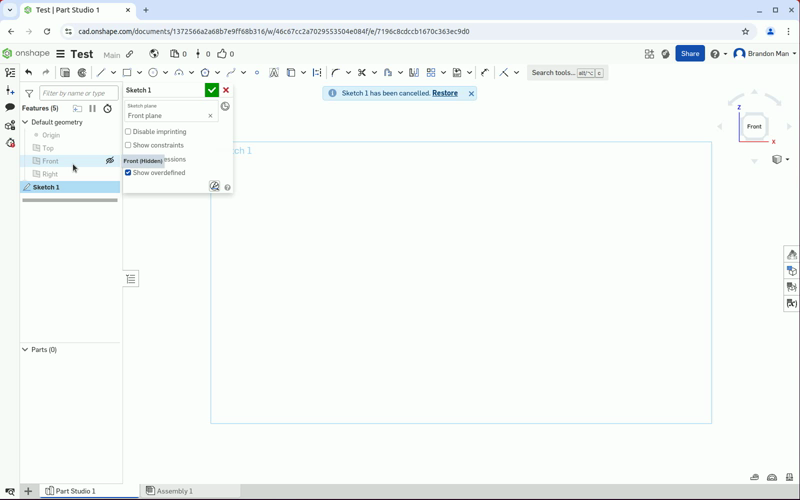
mouse_move(73, 352)
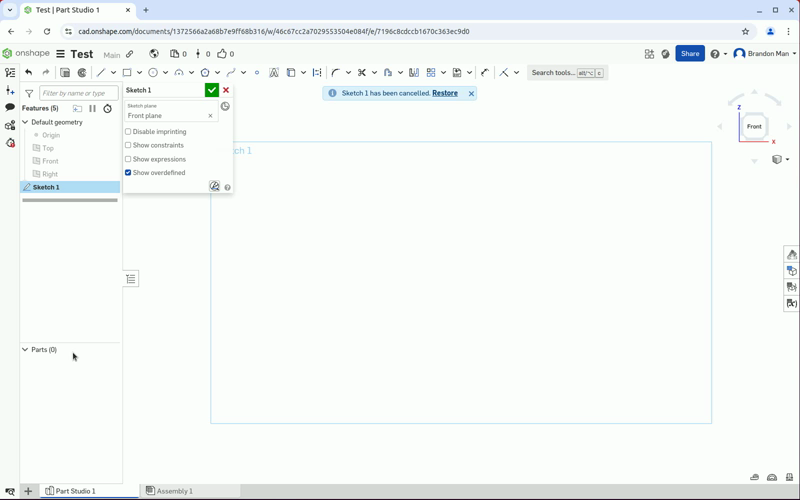
key(y)
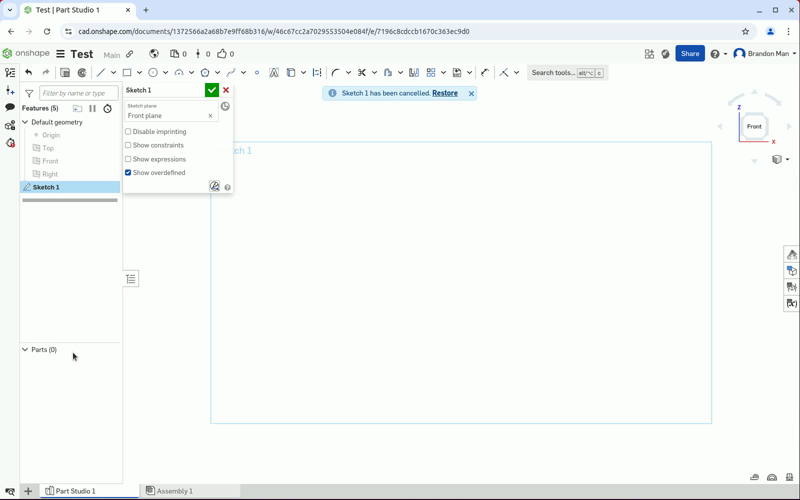
key(a)
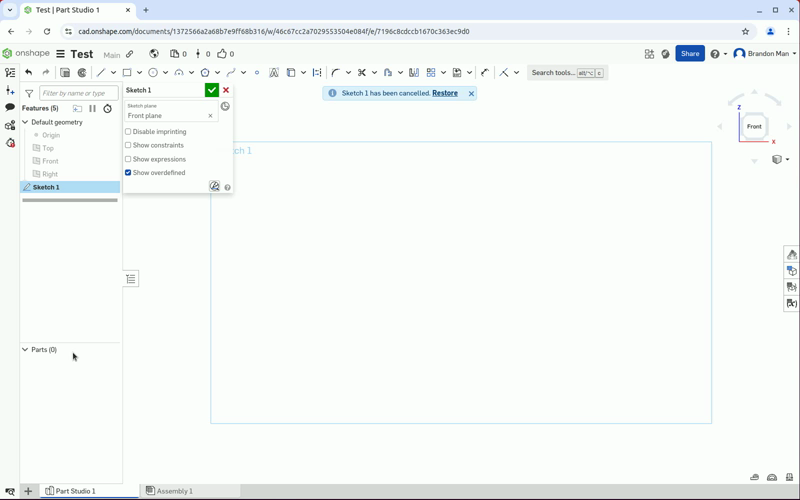
key_down(shift)
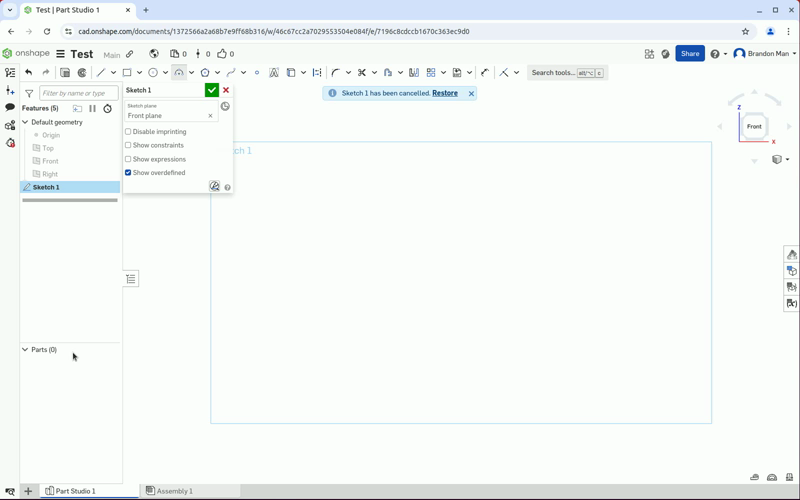
mouse_move(463, 261)
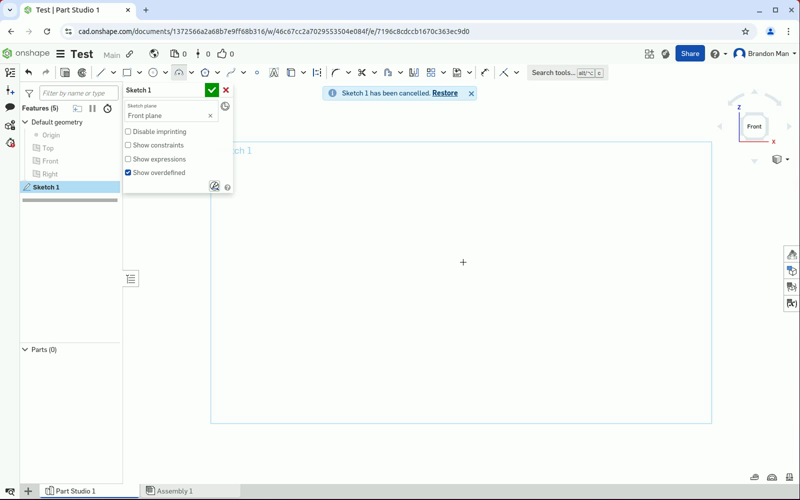
click(463, 261)
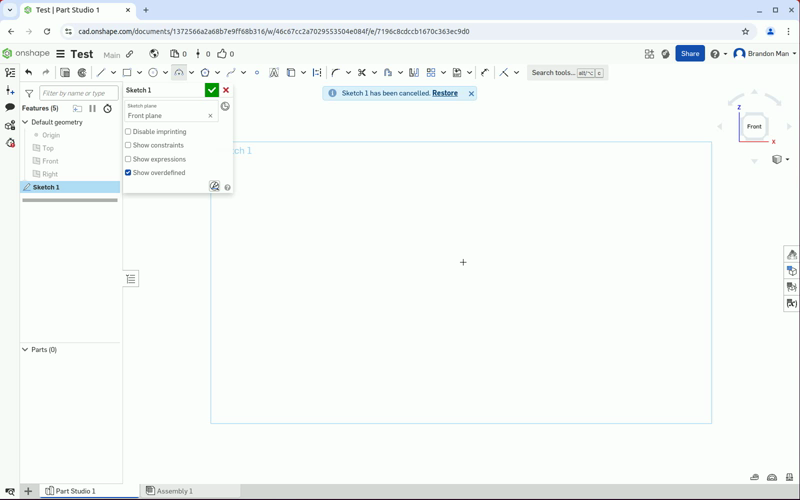
key_up(shift)
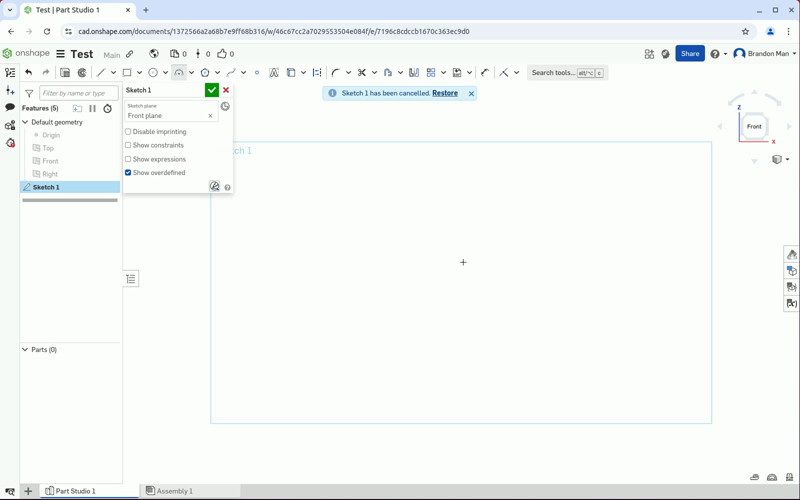
key_down(shift)
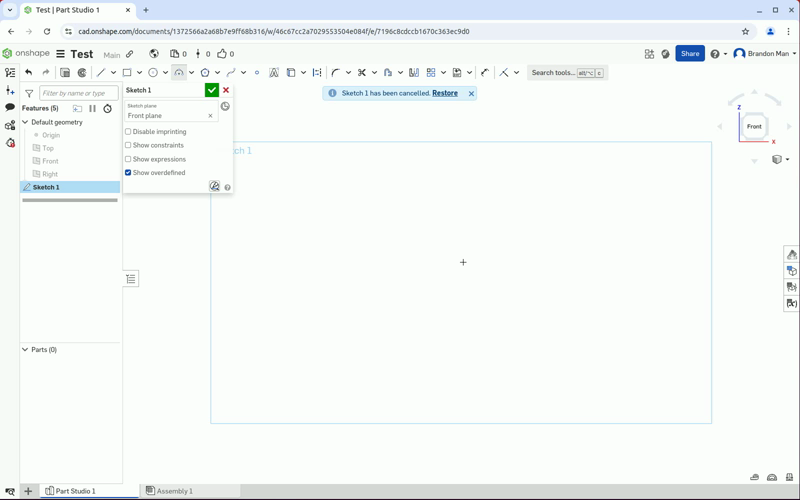
mouse_move(463, 261)
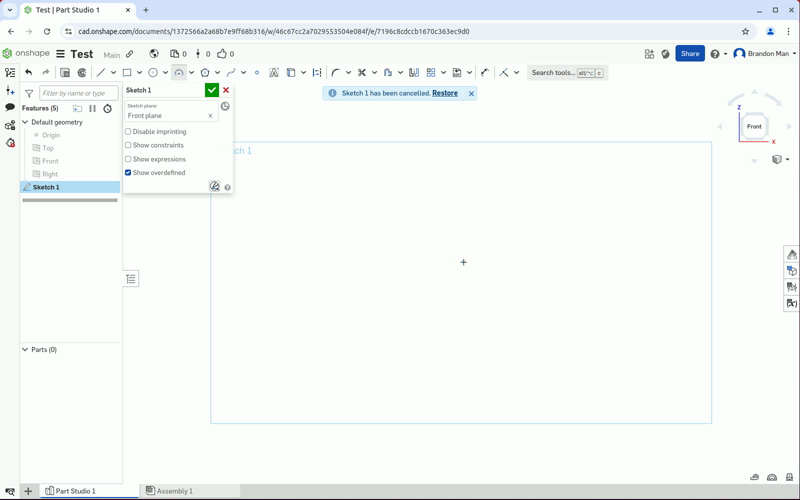
scroll(6)
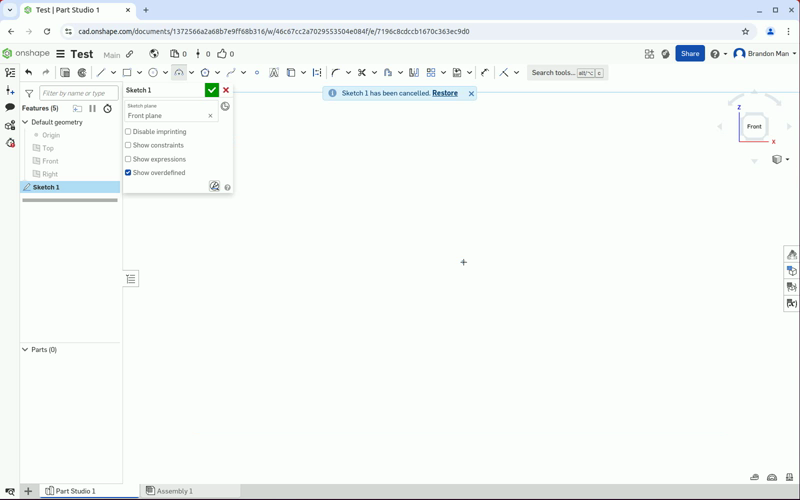
scroll(6)
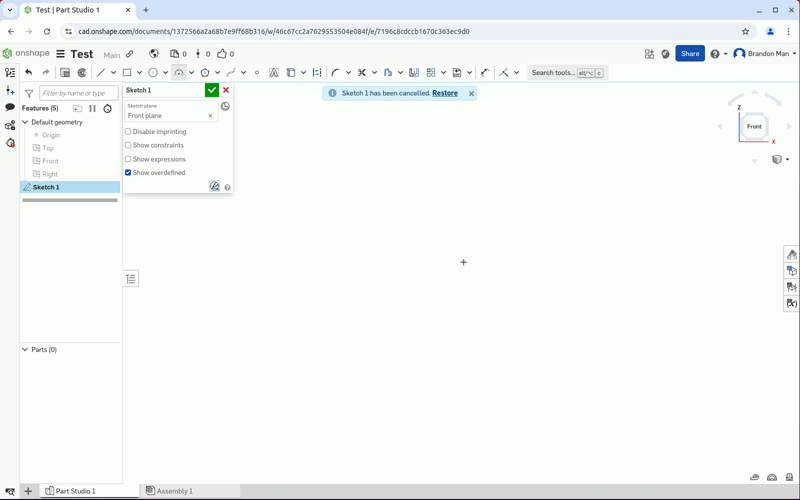
scroll(6)
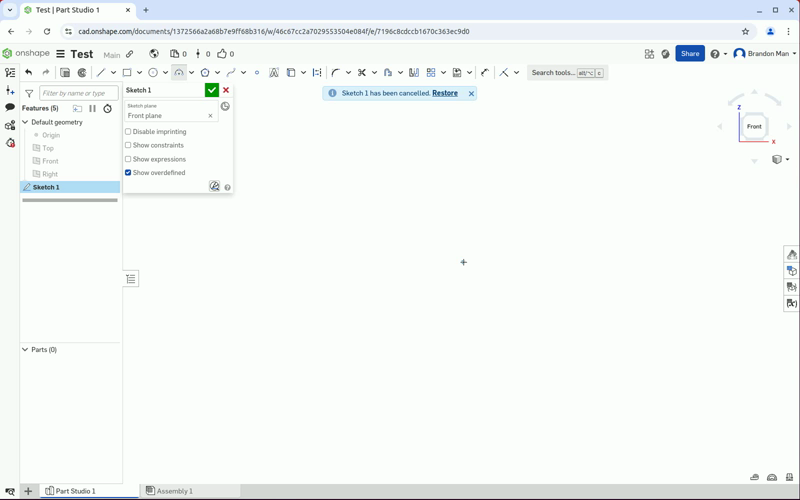
scroll(6)
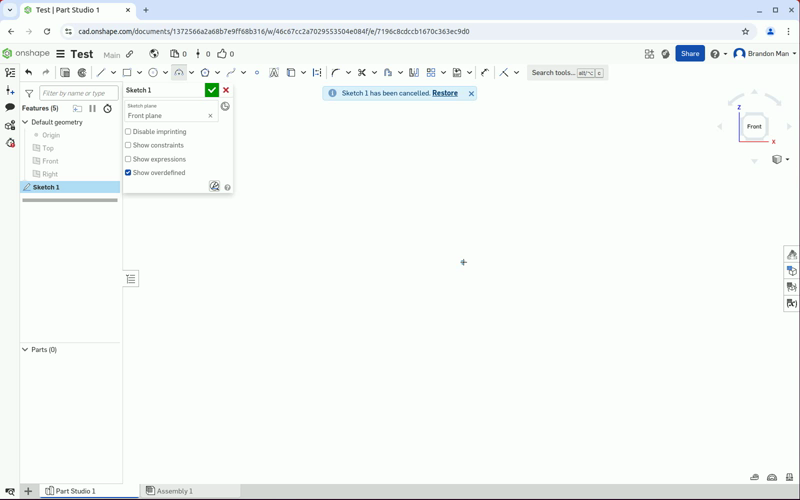
scroll(6)
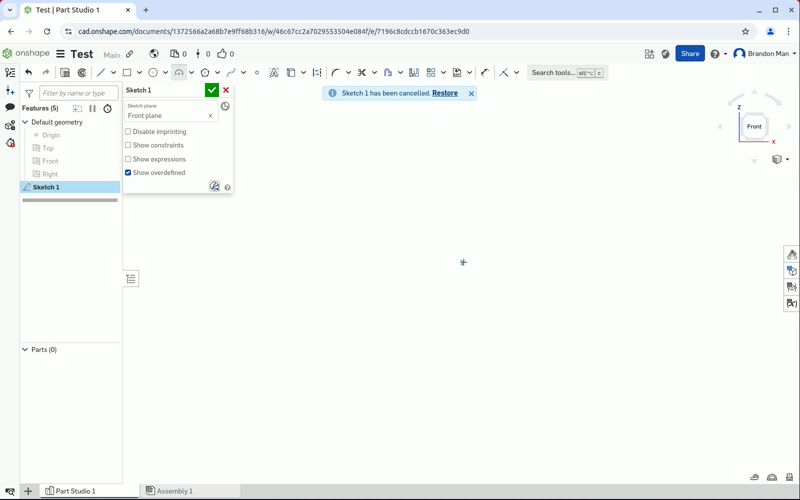
scroll(6)
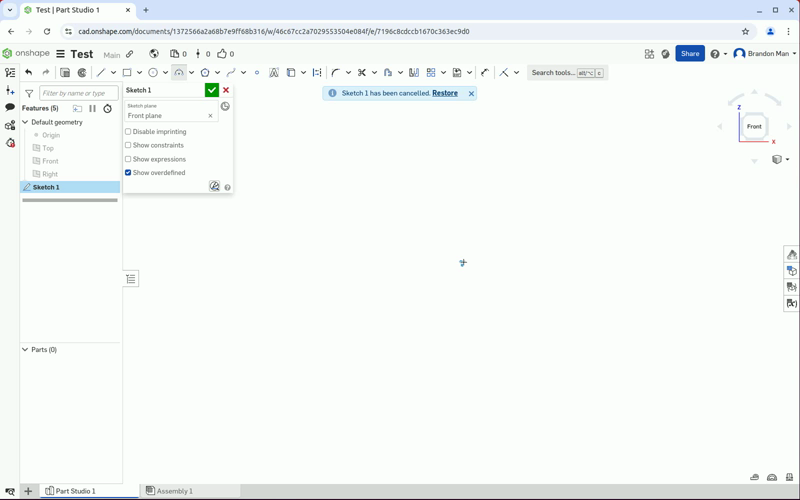
scroll(6)
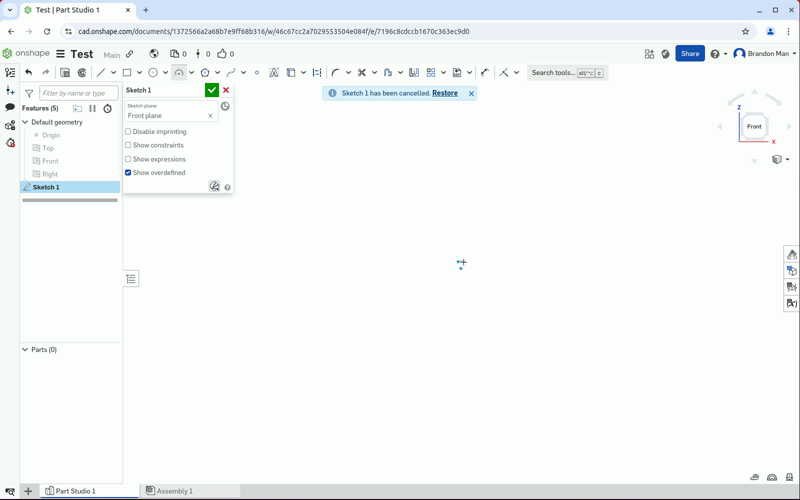
click(463, 261)
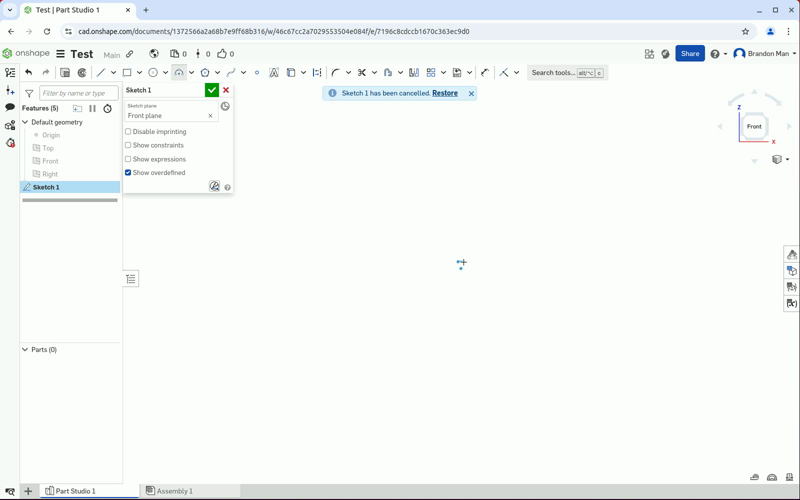
scroll(-6)
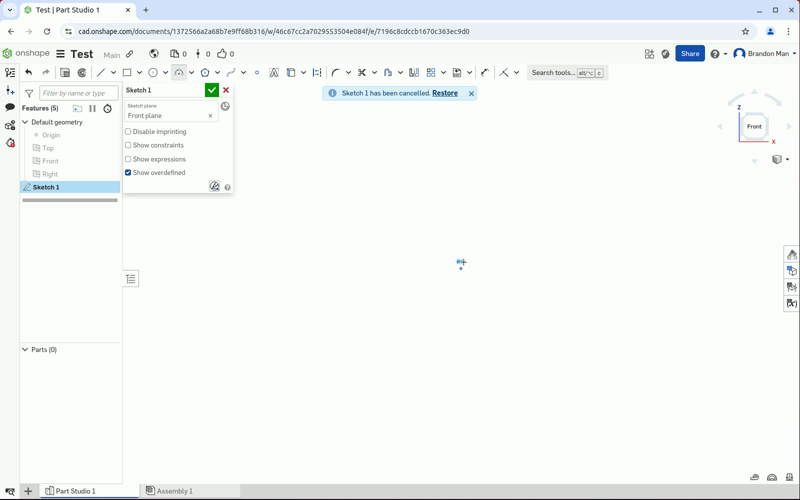
scroll(-6)
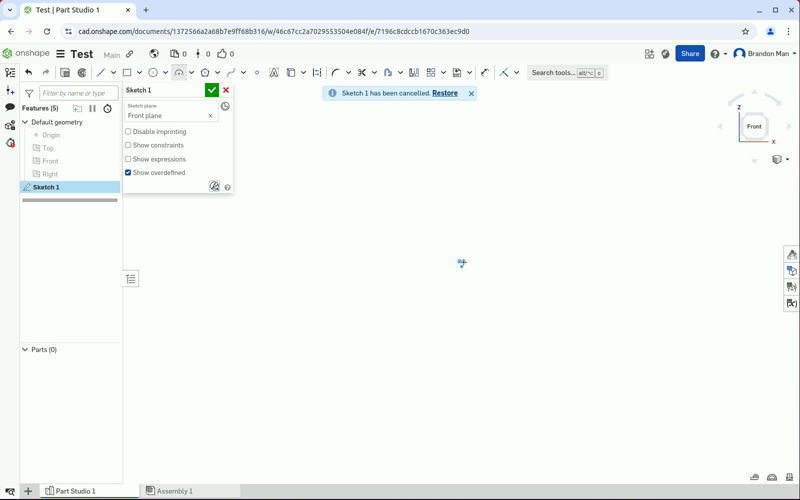
scroll(-6)
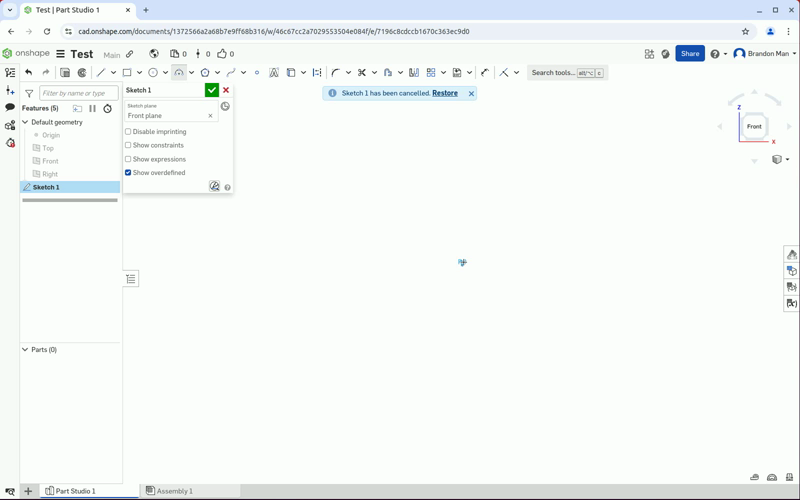
scroll(-6)
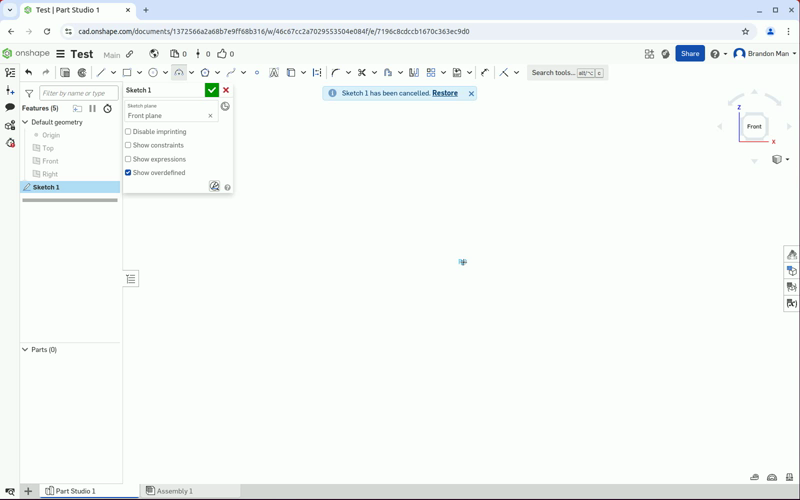
scroll(-6)
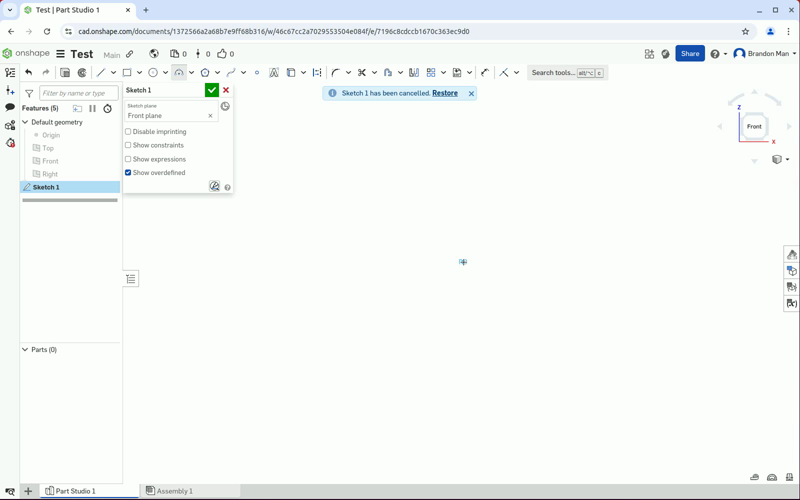
scroll(-6)
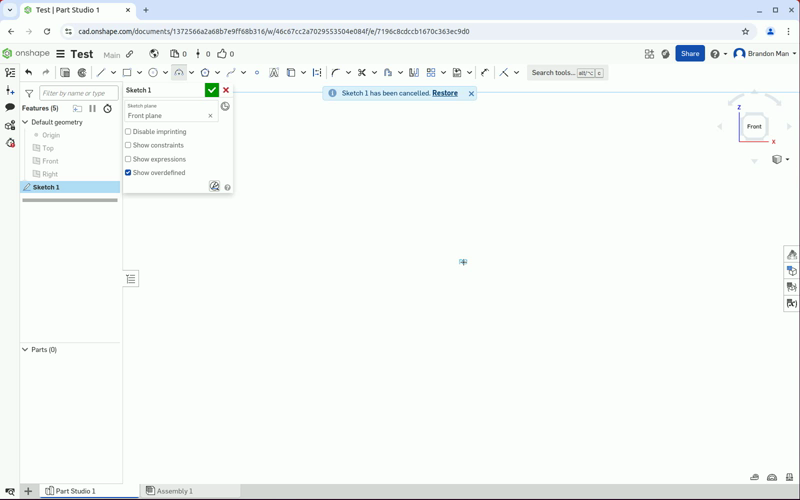
scroll(-6)
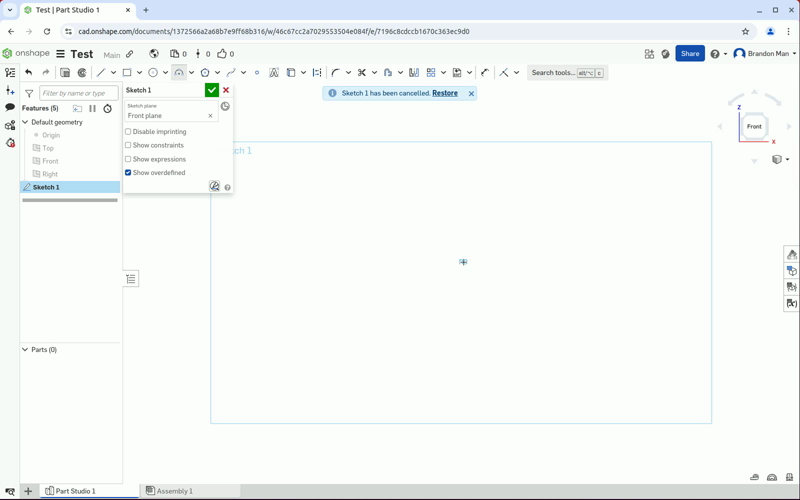
mouse_move(463, 298)
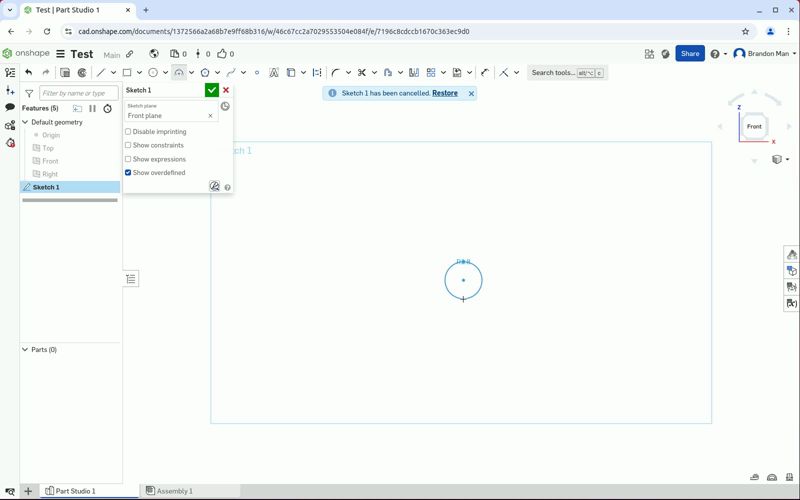
scroll(6)
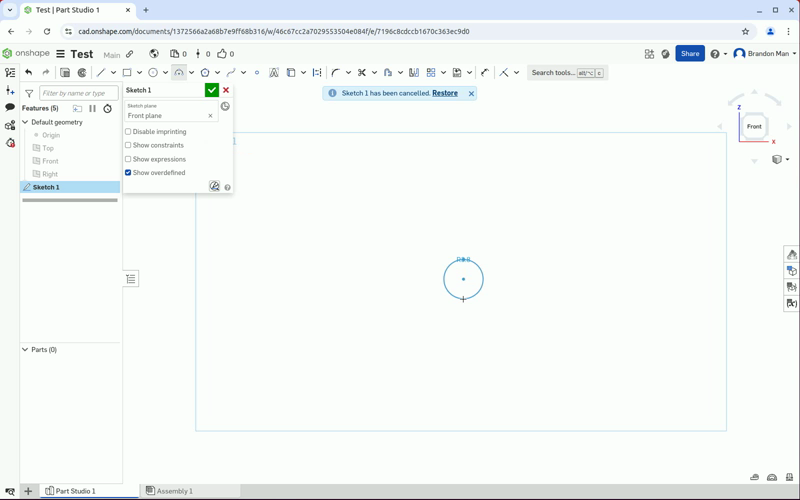
scroll(6)
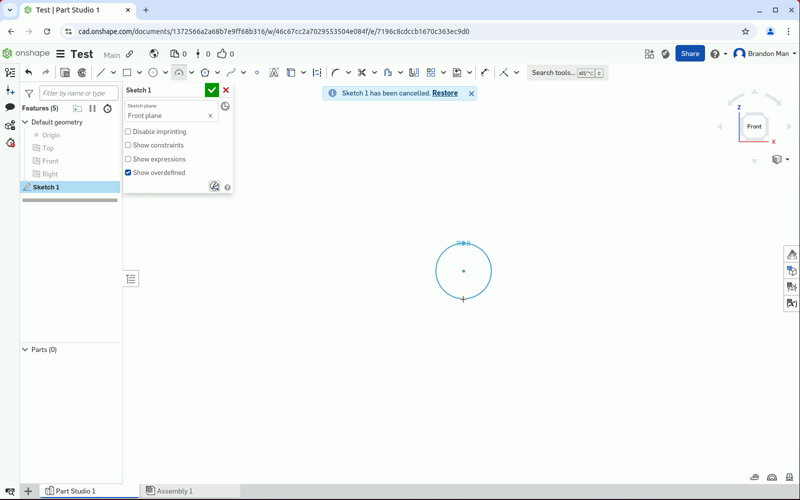
scroll(6)
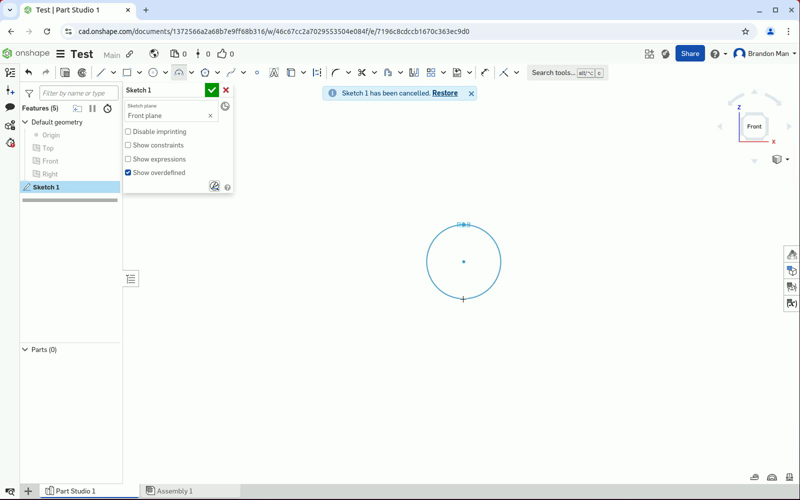
scroll(6)
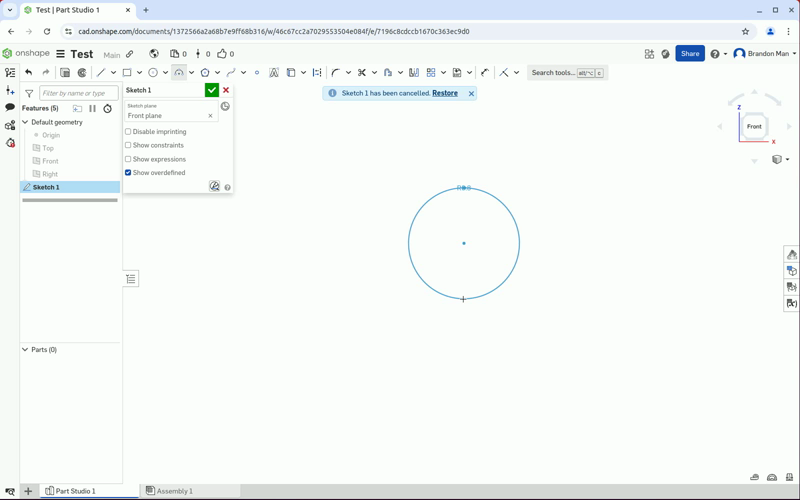
scroll(6)
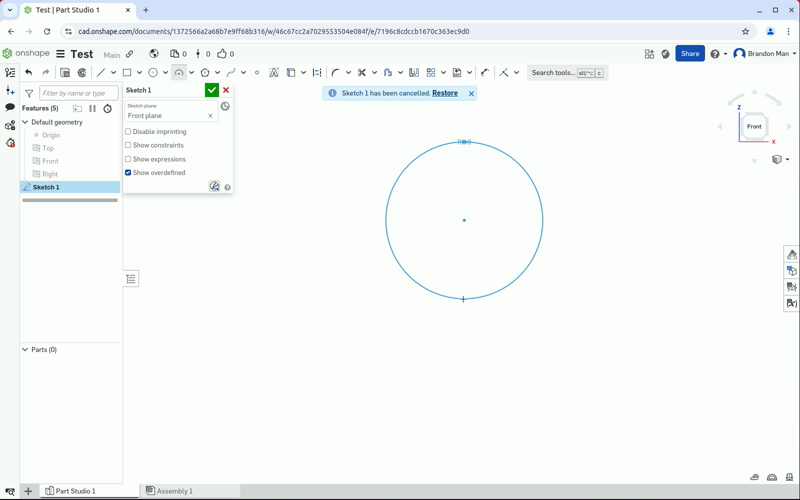
scroll(6)
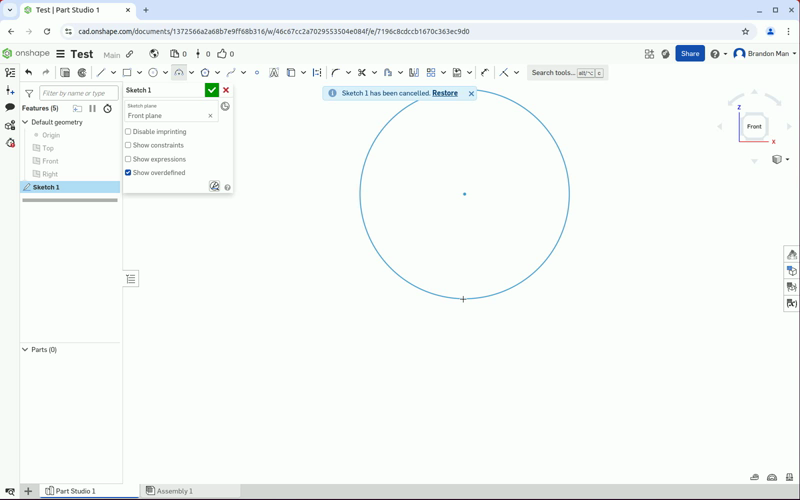
scroll(6)
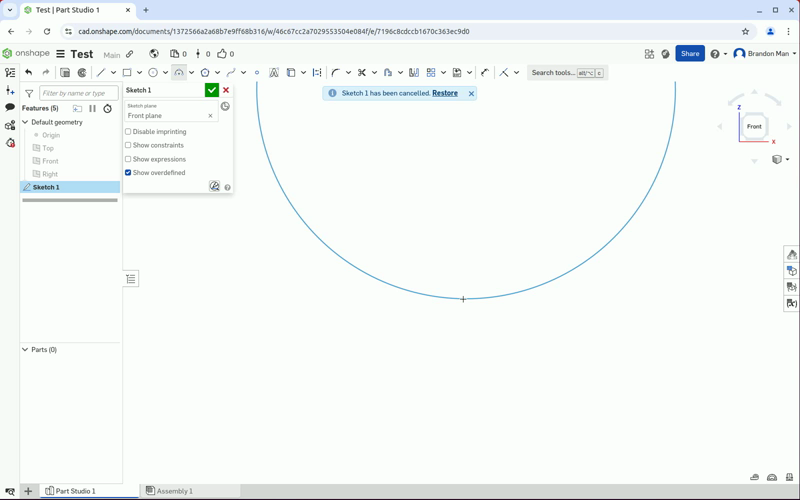
click(463, 298)
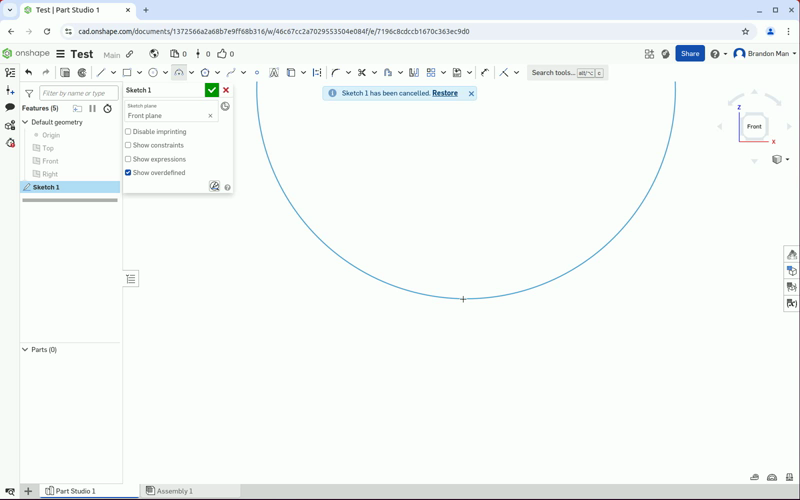
scroll(-6)
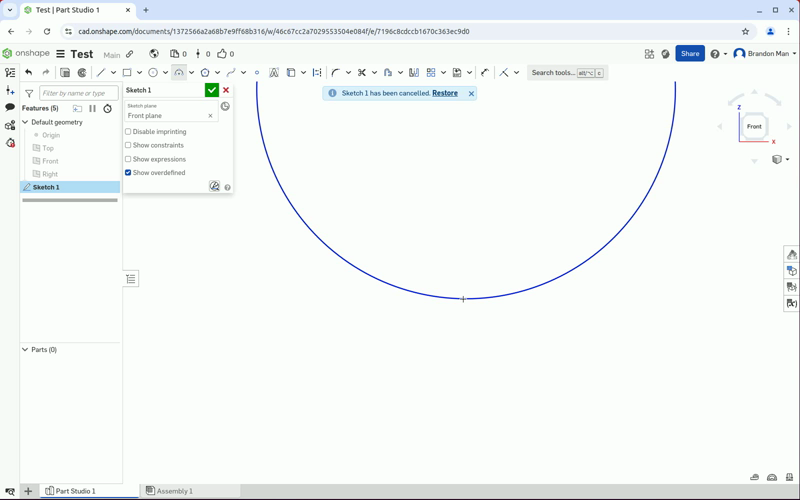
scroll(-6)
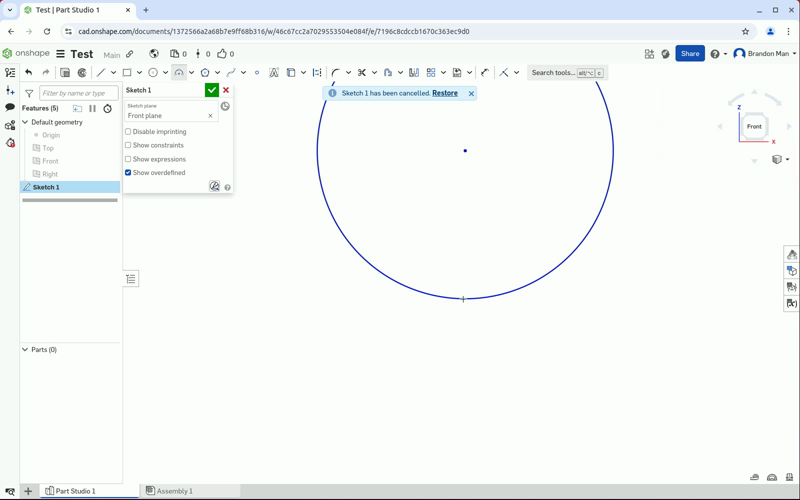
scroll(-6)
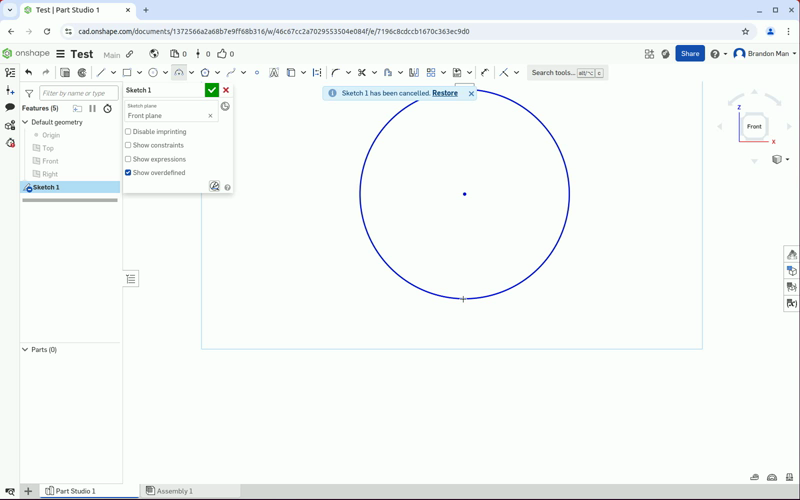
scroll(-6)
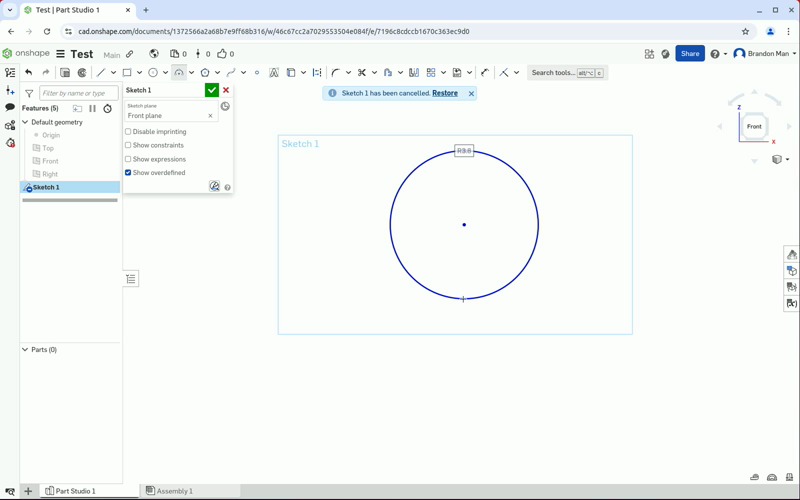
scroll(-6)
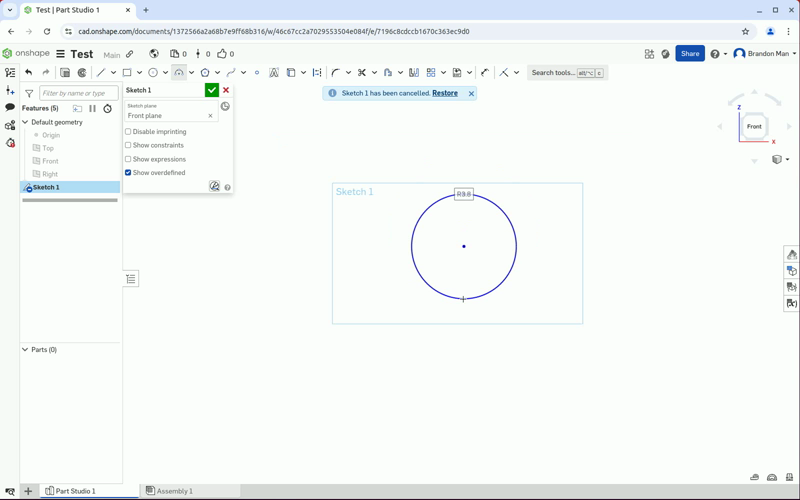
scroll(-6)
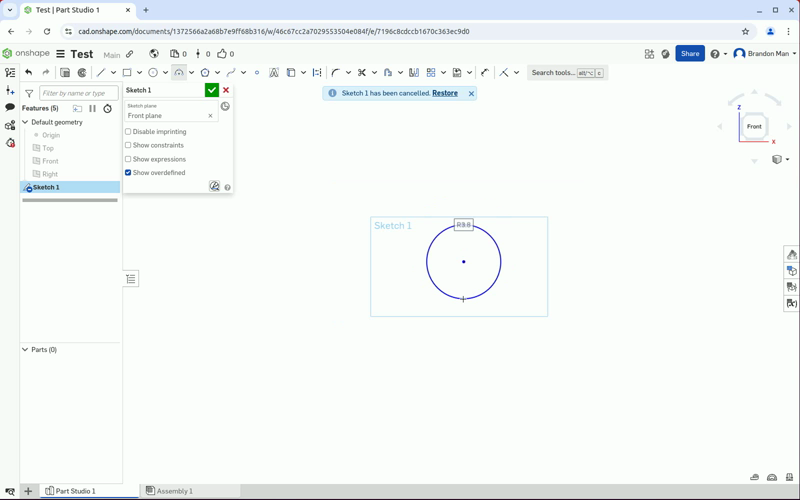
scroll(-6)
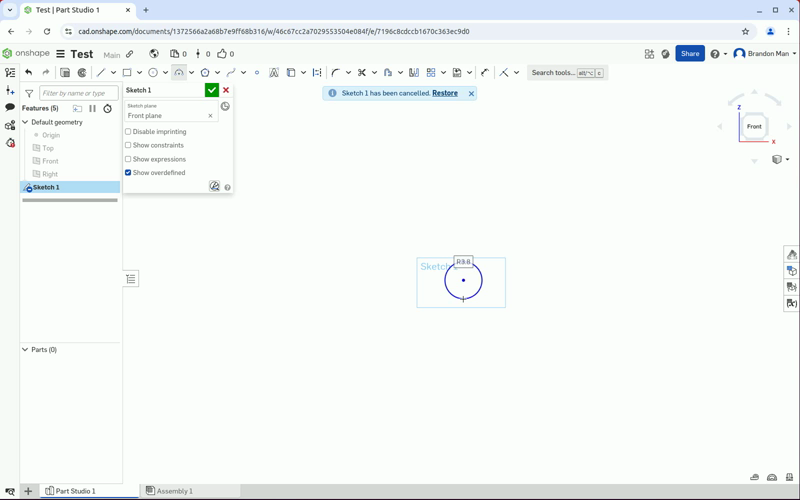
key_up(shift)
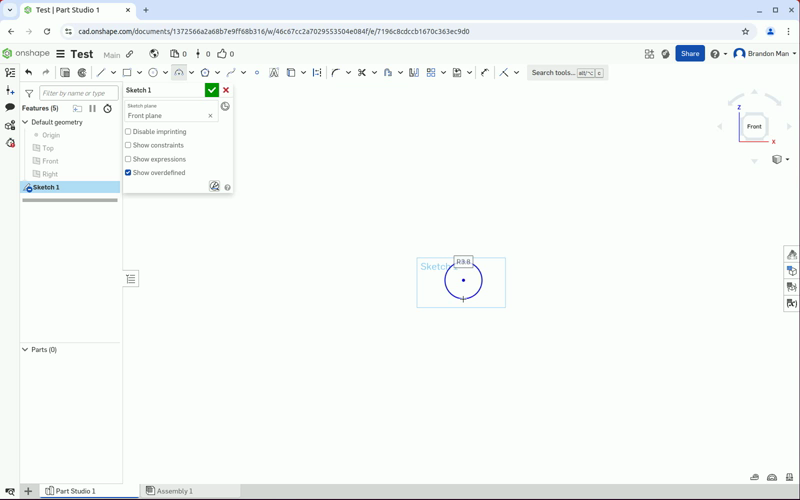
key(esc)
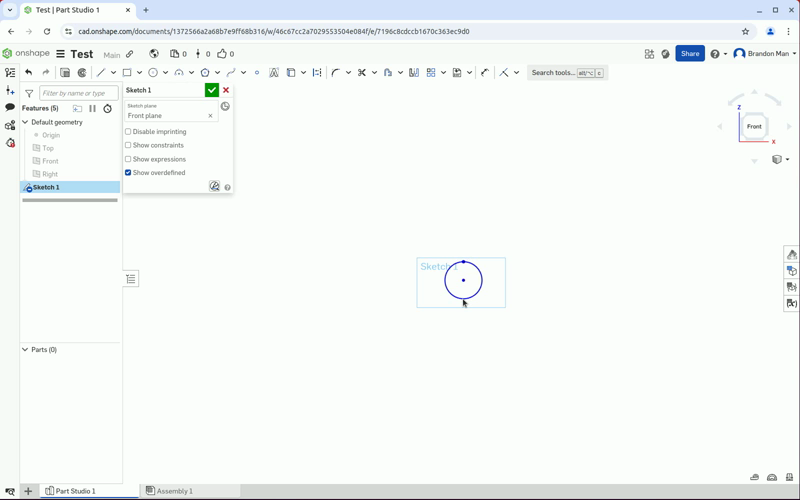
key(l)
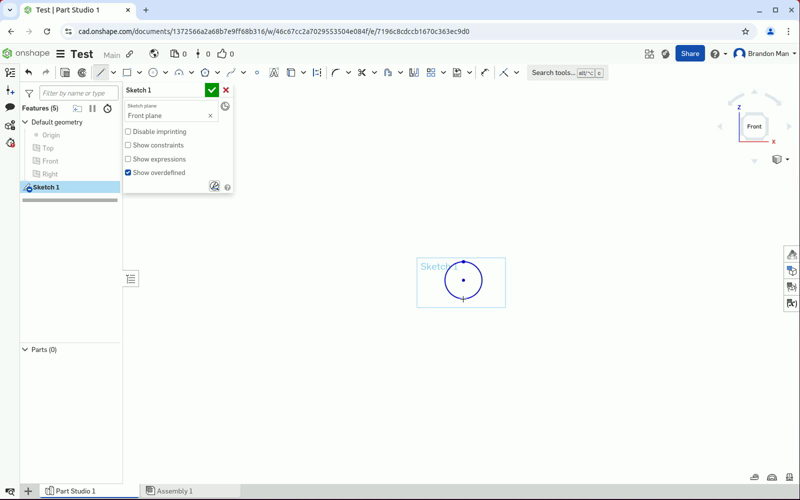
mouse_move(463, 261)
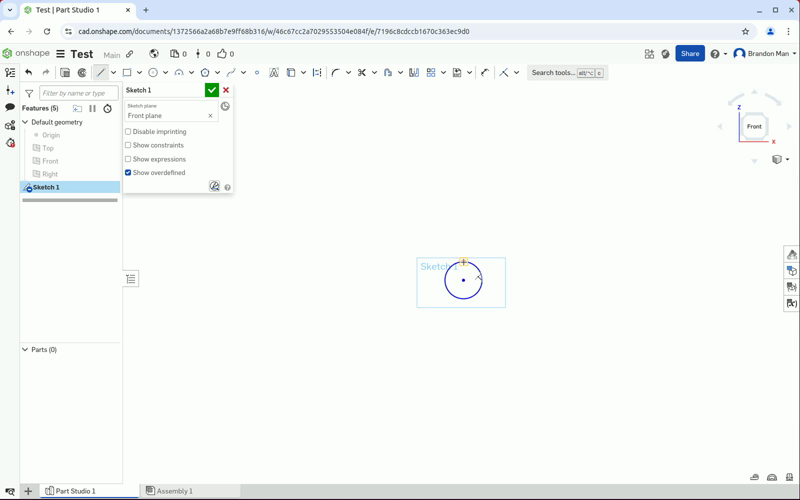
scroll(6)
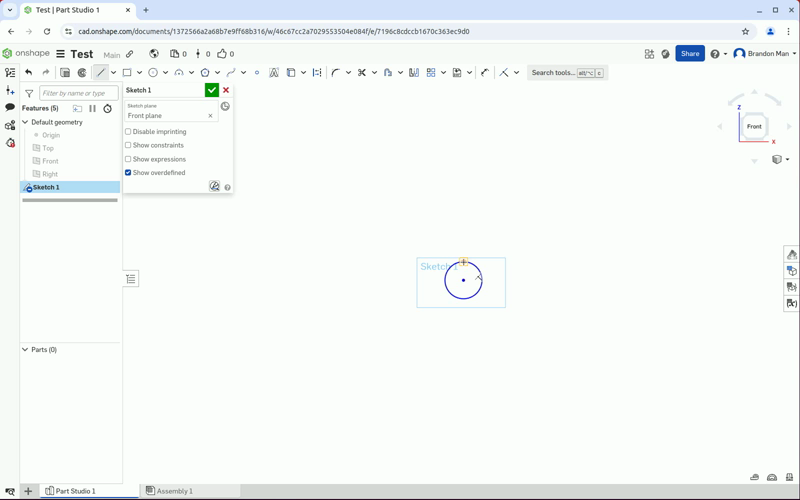
scroll(6)
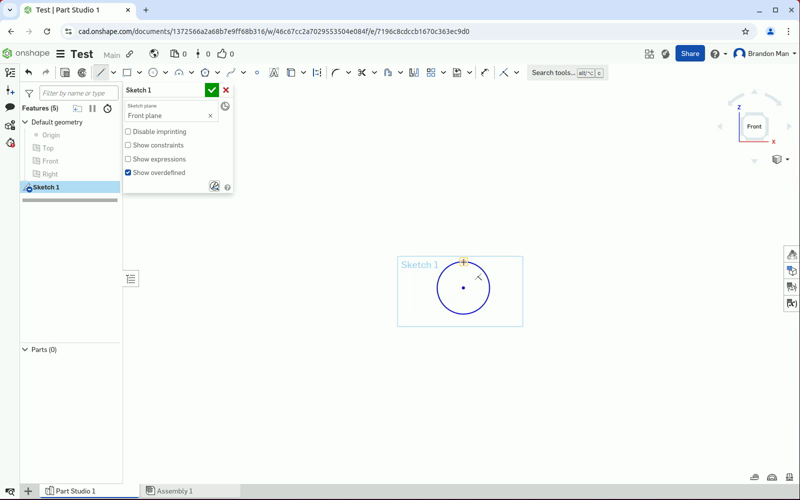
scroll(6)
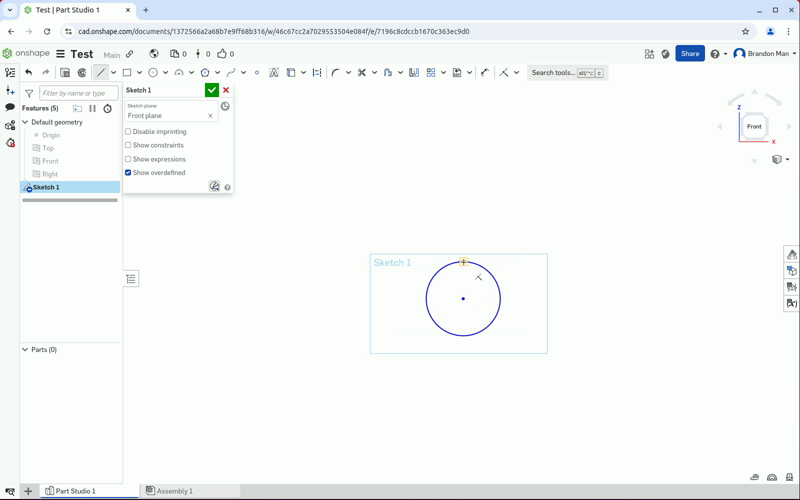
scroll(6)
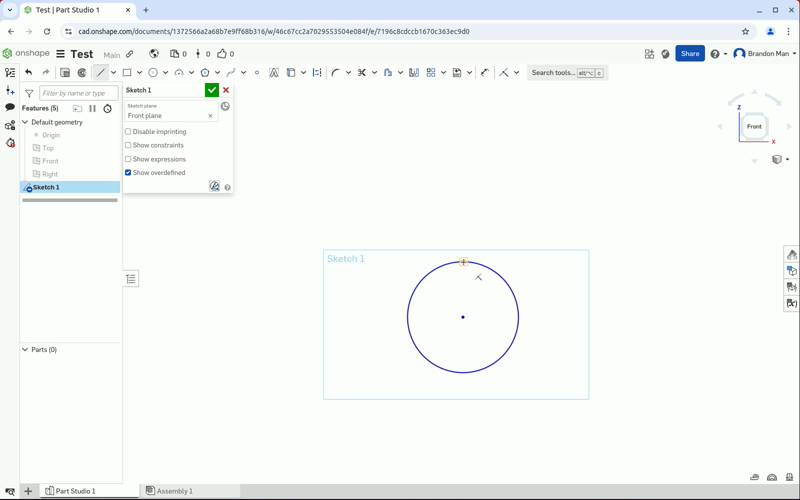
scroll(6)
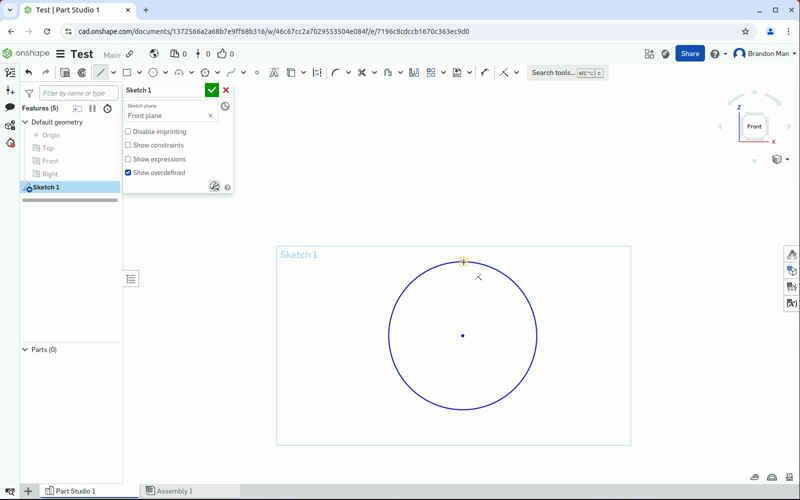
scroll(6)
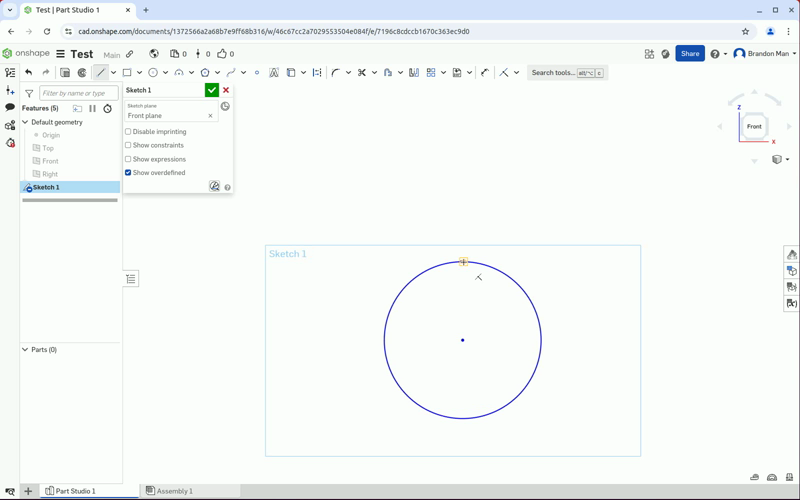
scroll(6)
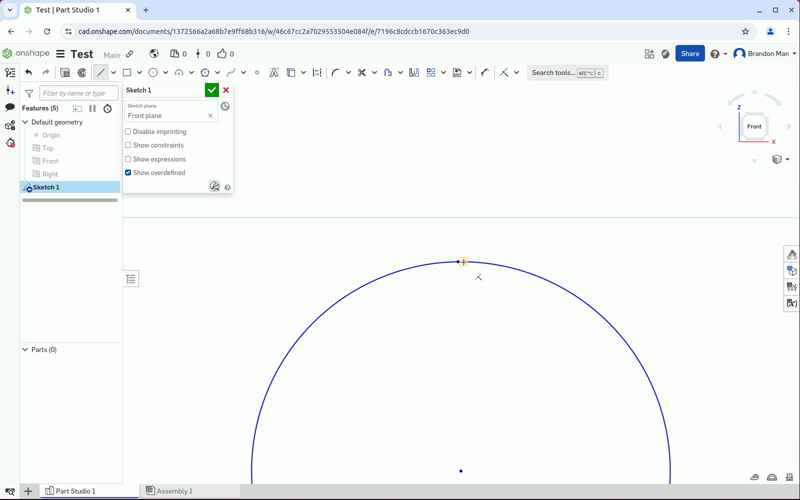
click(463, 261)
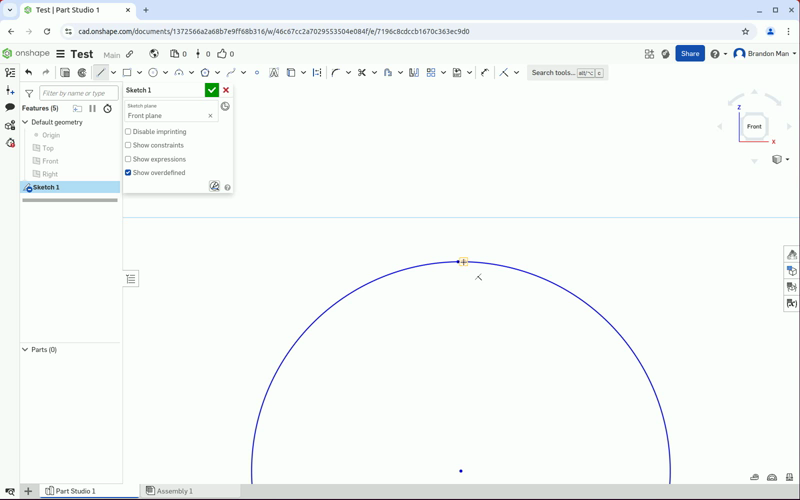
scroll(-6)
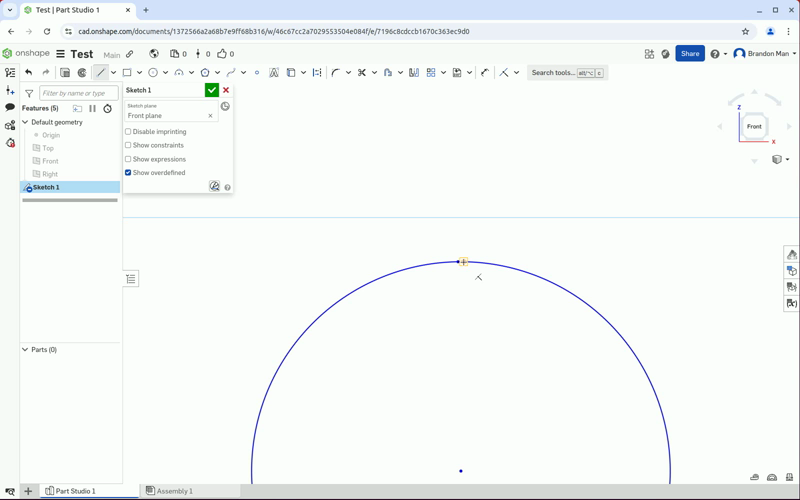
scroll(-6)
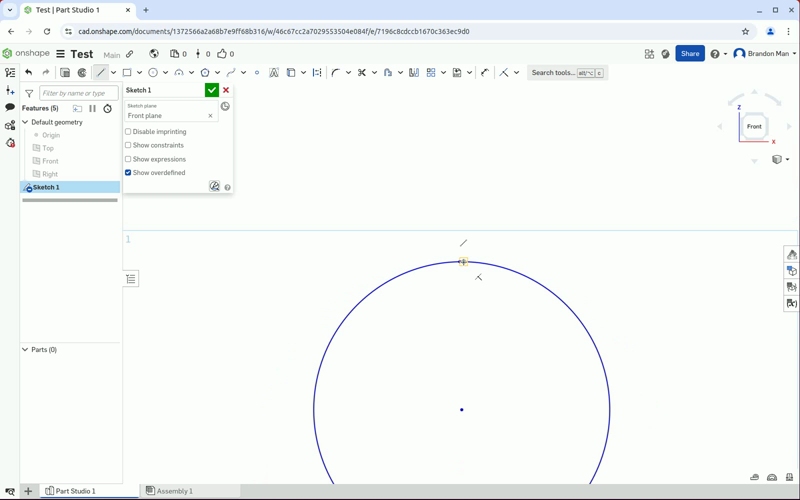
scroll(-6)
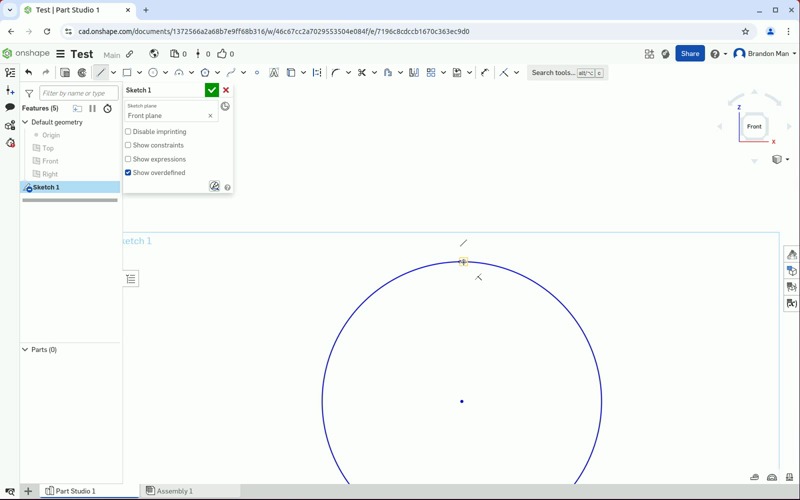
scroll(-6)
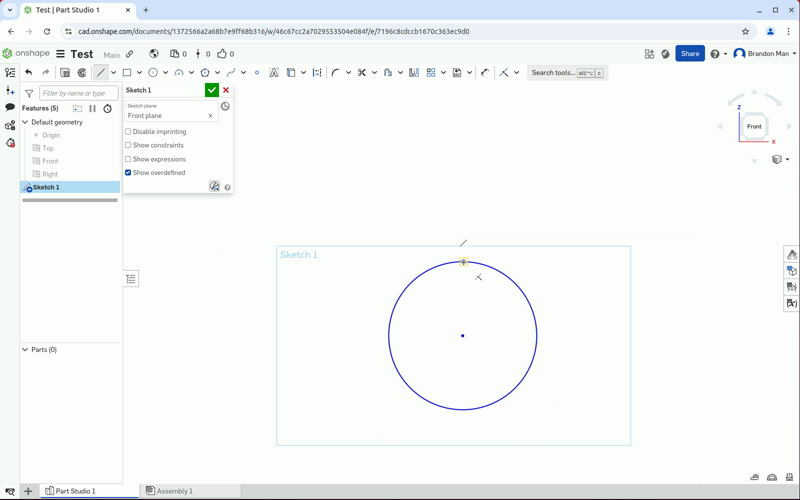
scroll(-6)
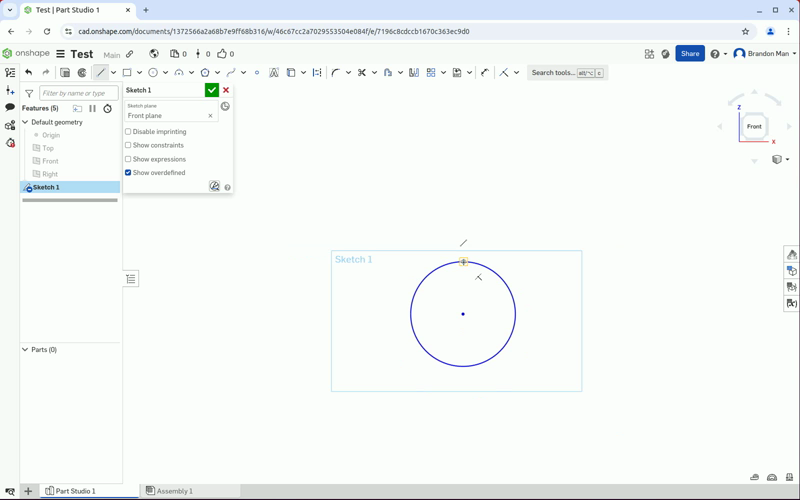
scroll(-6)
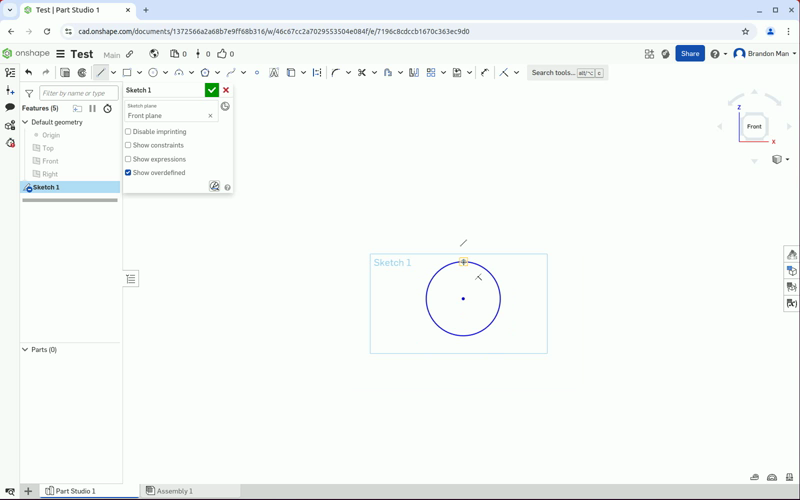
scroll(-6)
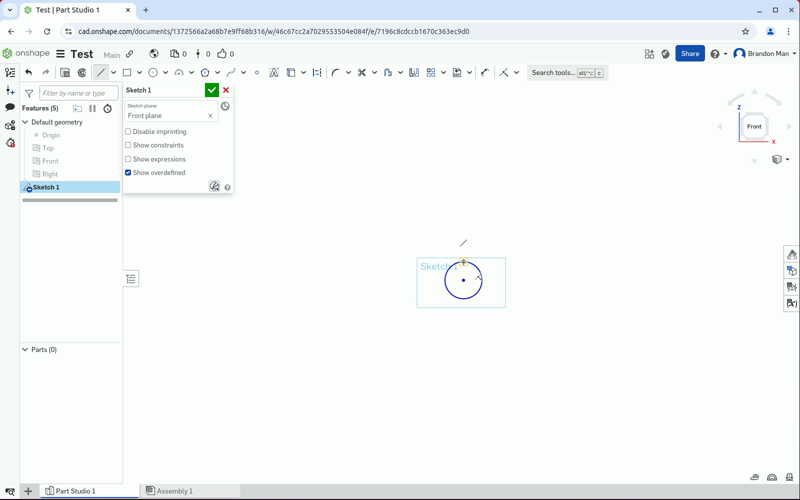
mouse_move(493, 261)
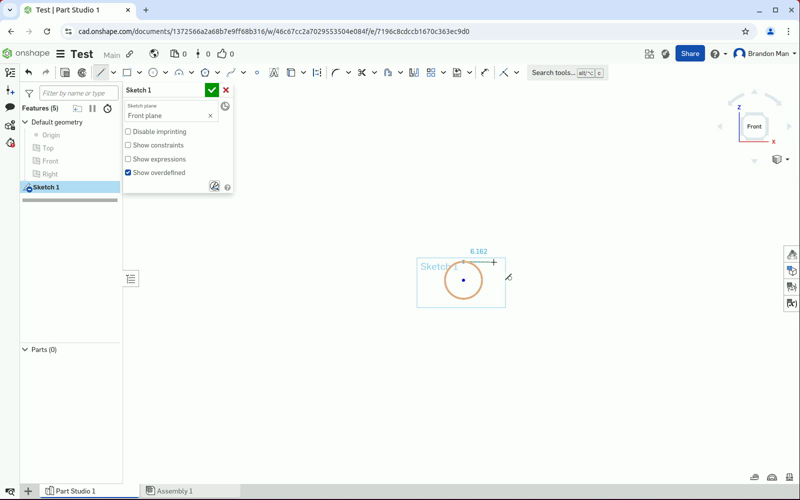
key_down(shift)
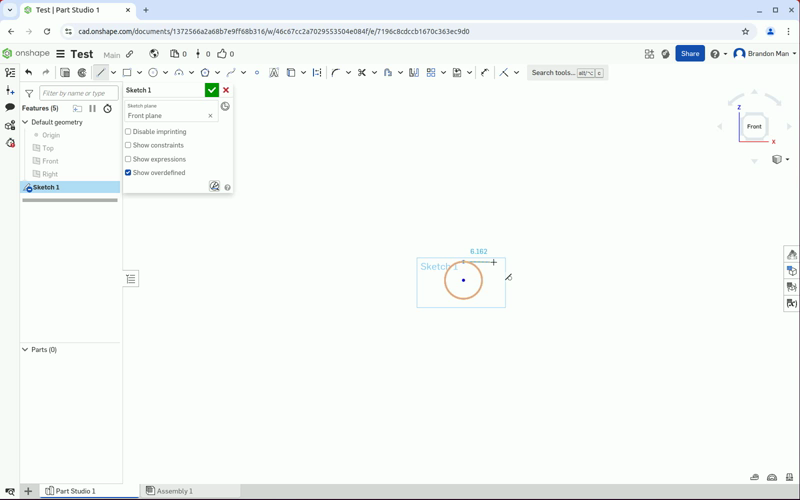
mouse_move(463, 261)
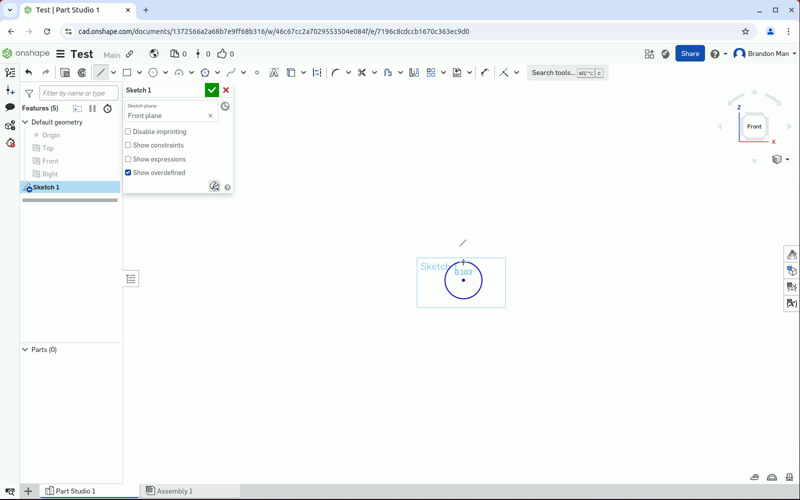
scroll(6)
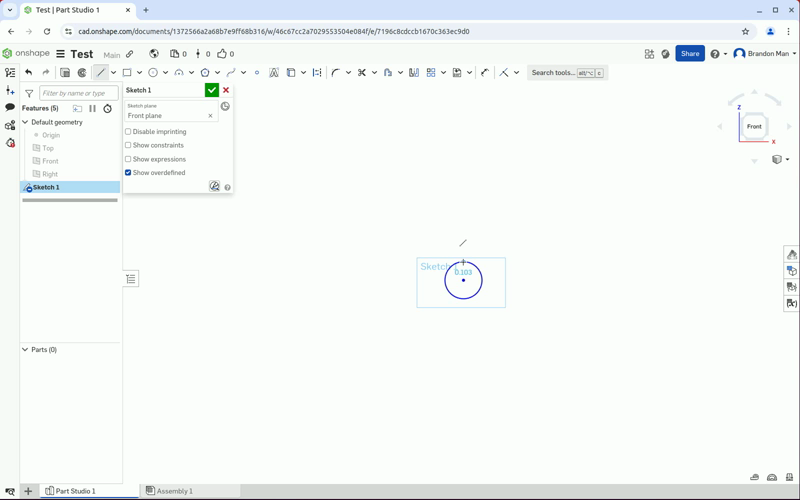
scroll(6)
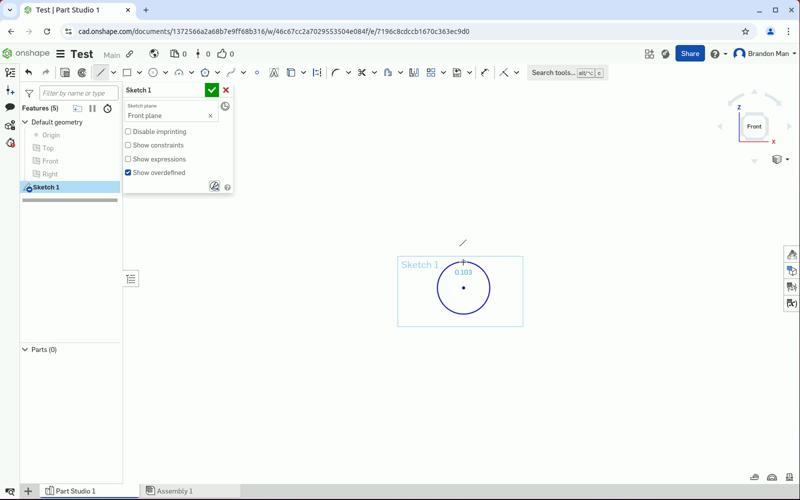
scroll(6)
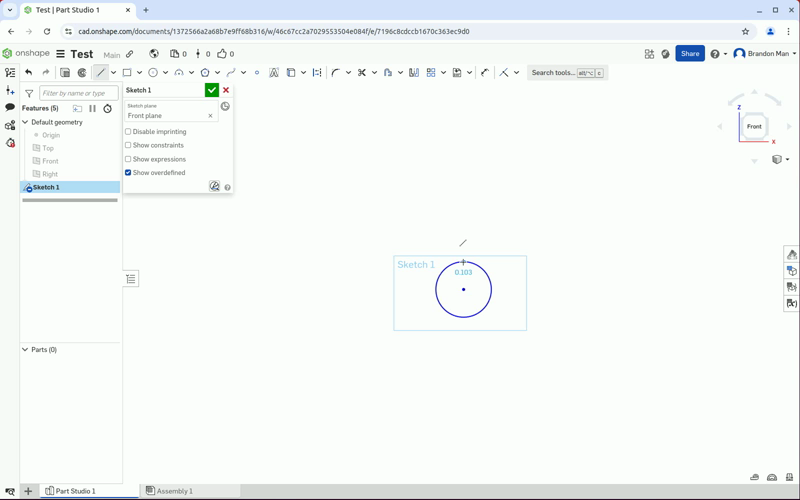
scroll(6)
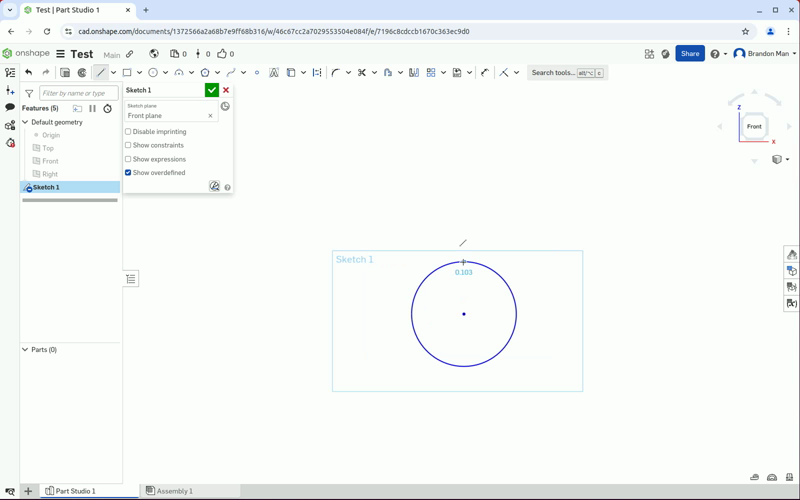
scroll(6)
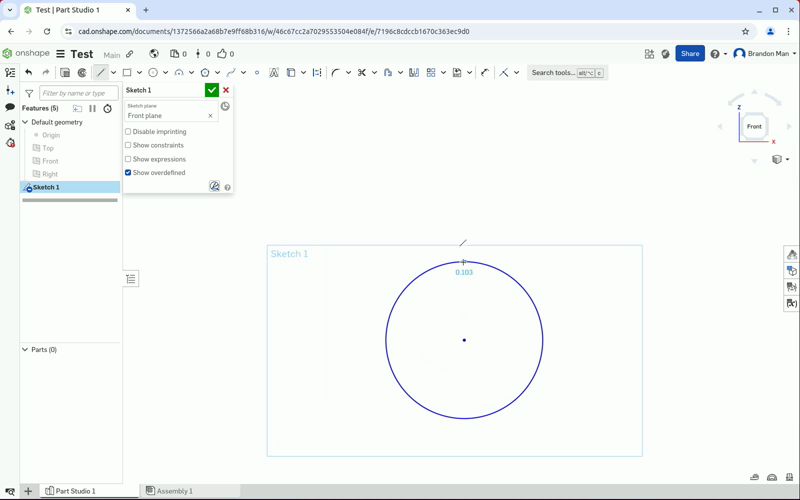
scroll(6)
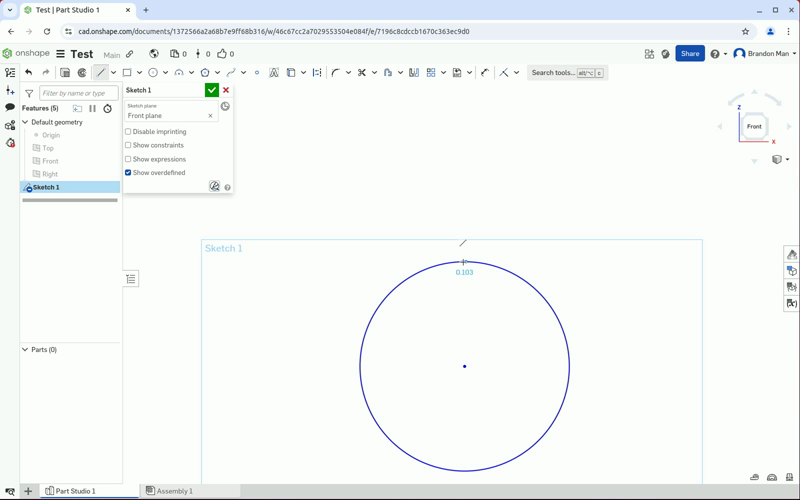
scroll(6)
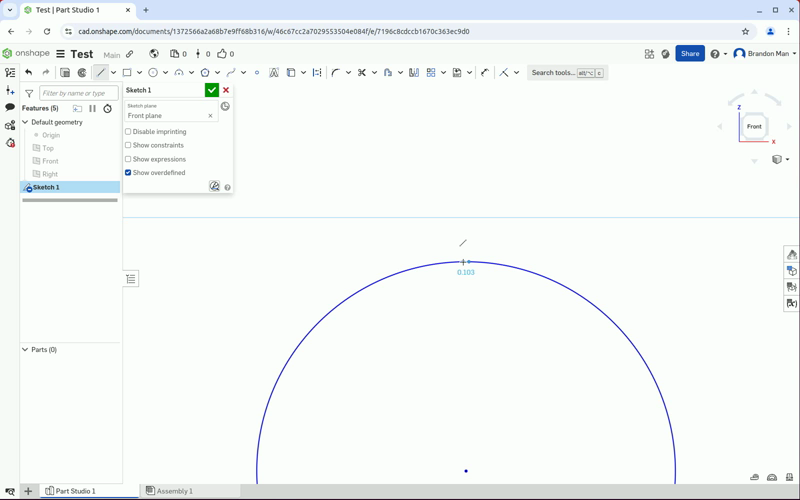
key_up(shift)
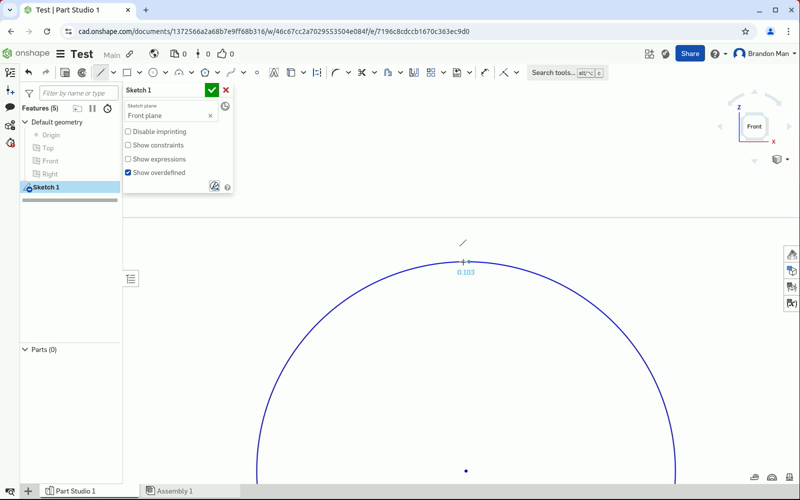
click(463, 261)
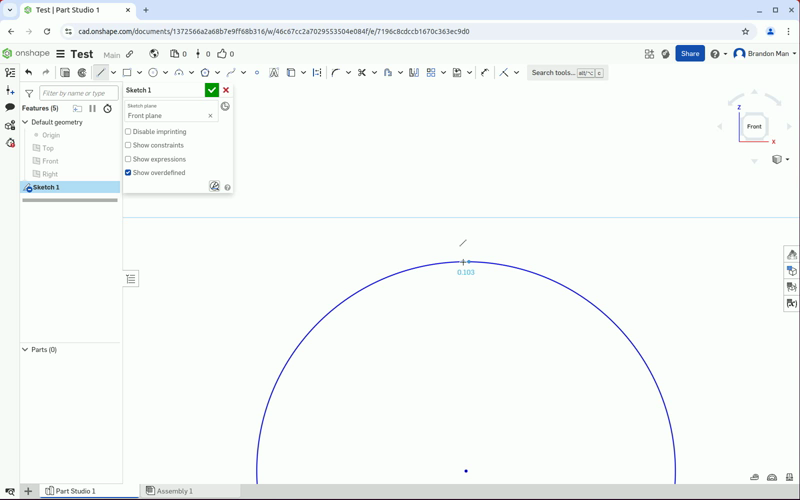
scroll(-6)
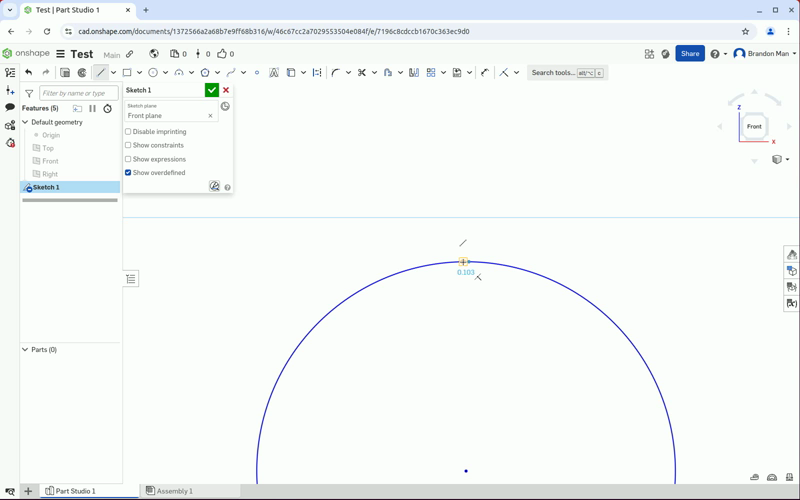
scroll(-6)
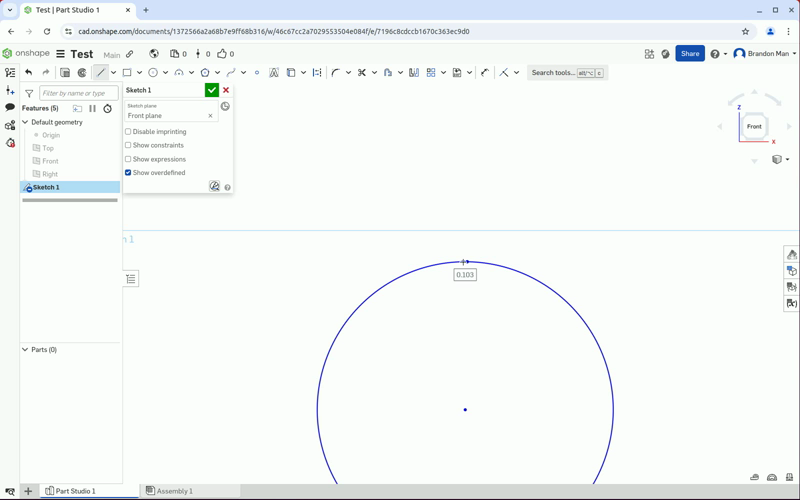
scroll(-6)
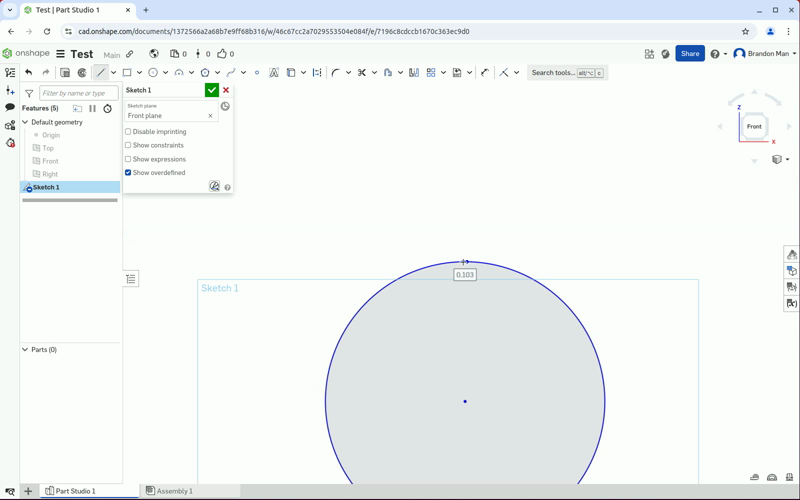
scroll(-6)
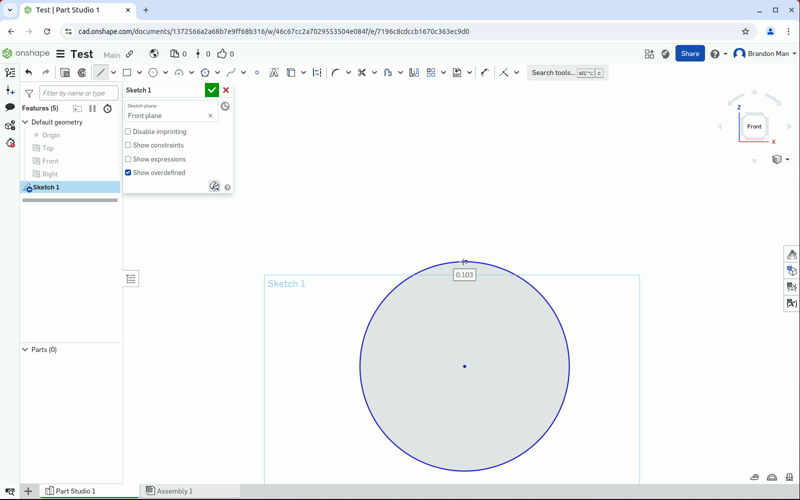
scroll(-6)
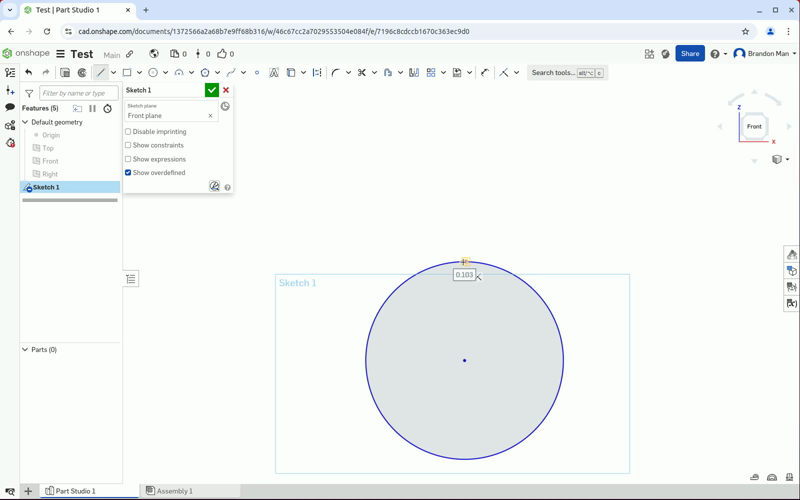
scroll(-6)
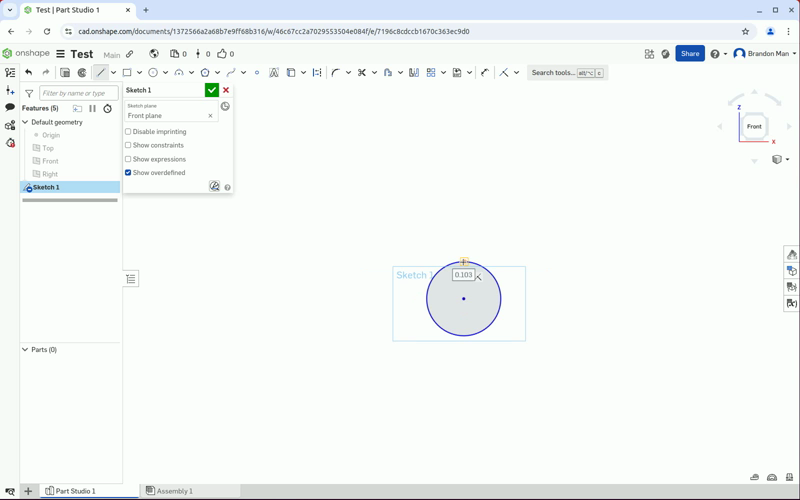
scroll(-6)
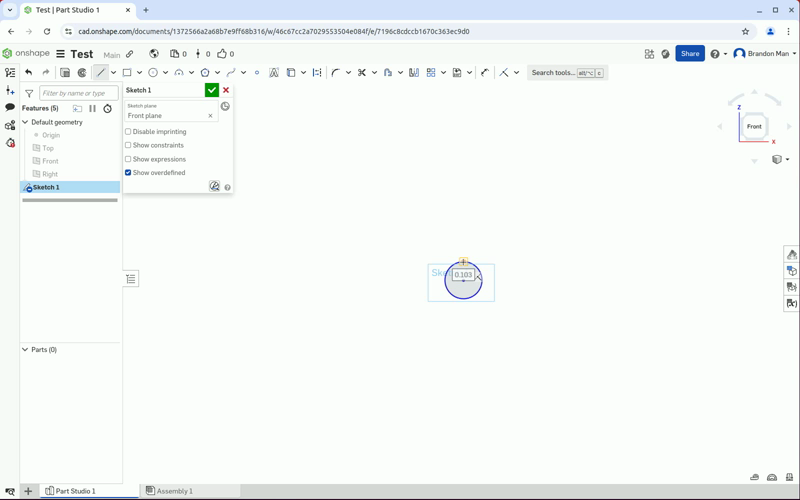
key(esc)
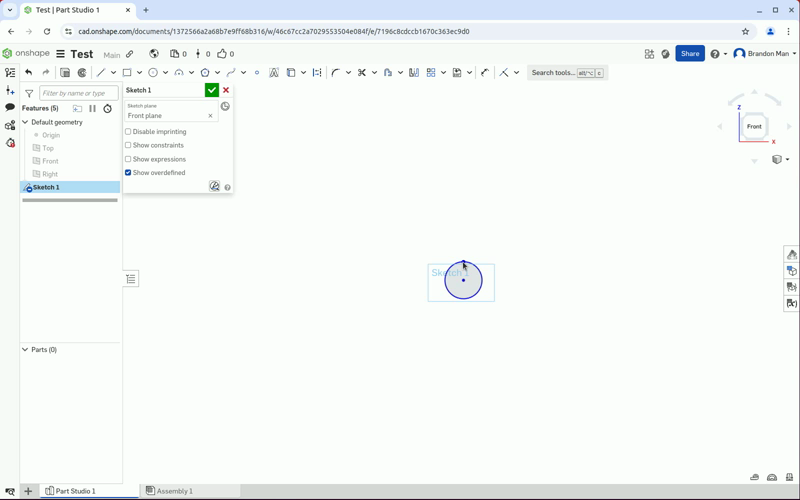
key(l)
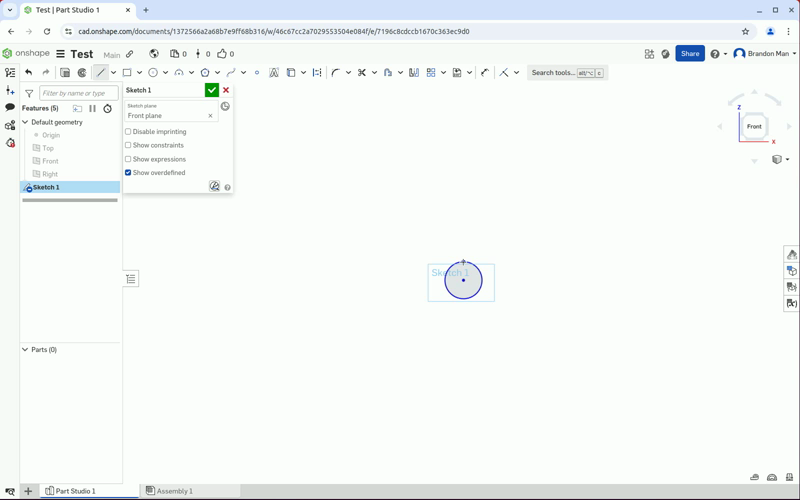
key_down(shift)
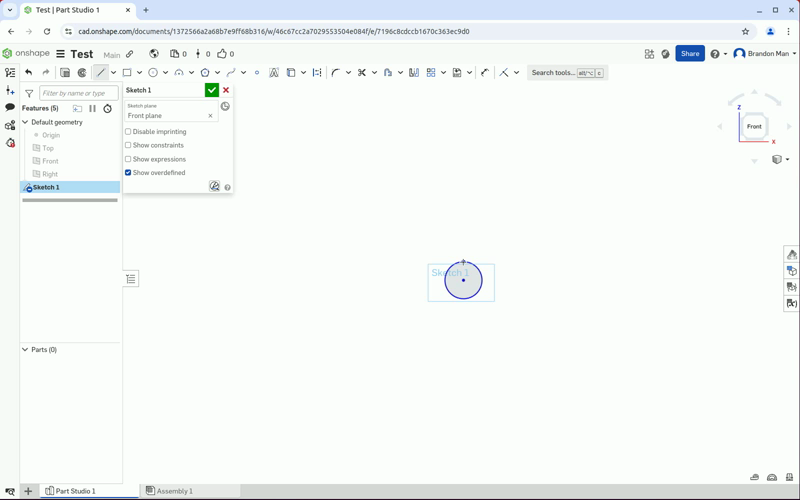
mouse_move(445, 287)
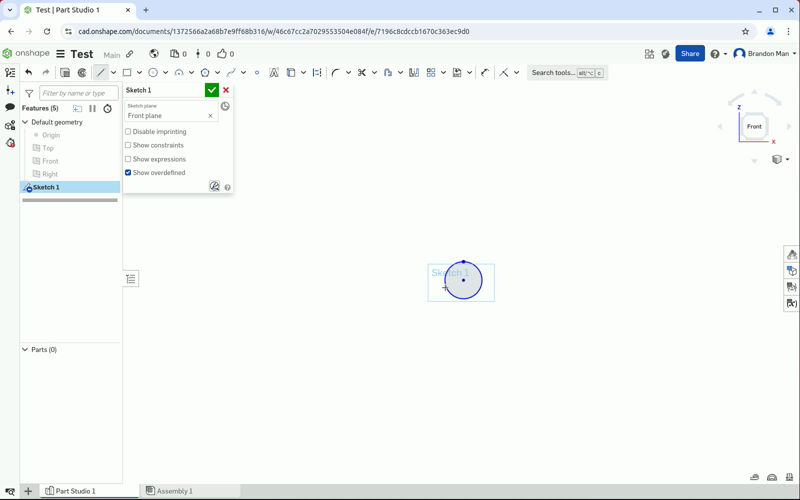
click(445, 287)
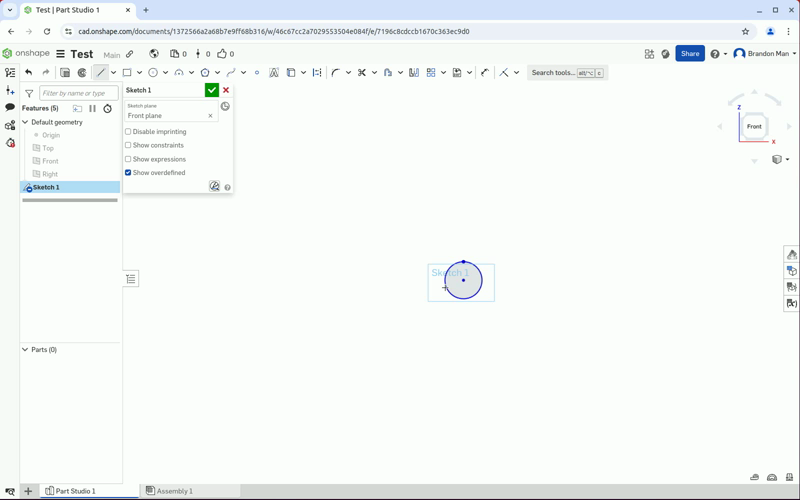
key_up(shift)
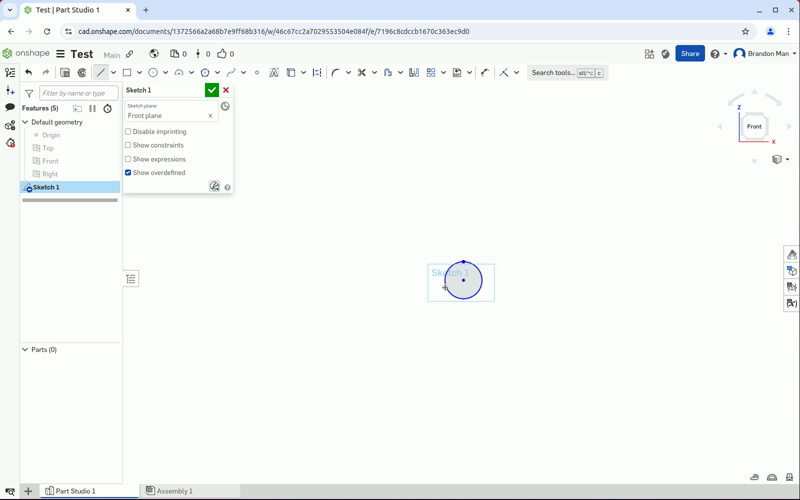
key_down(shift)
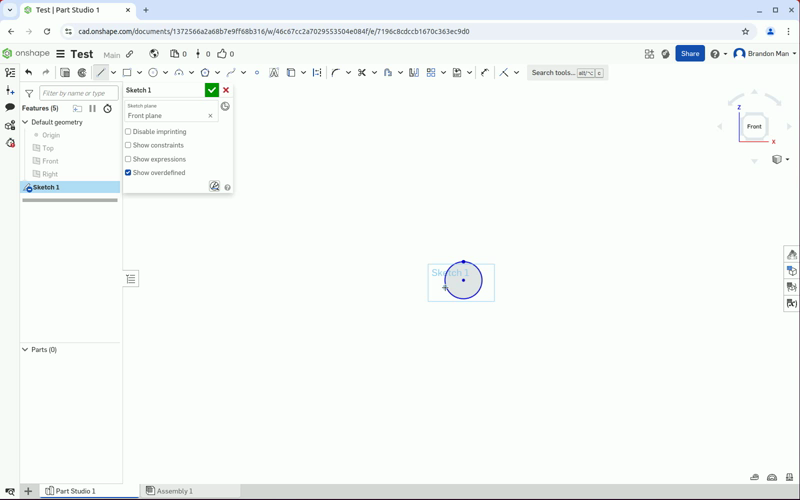
mouse_move(475, 287)
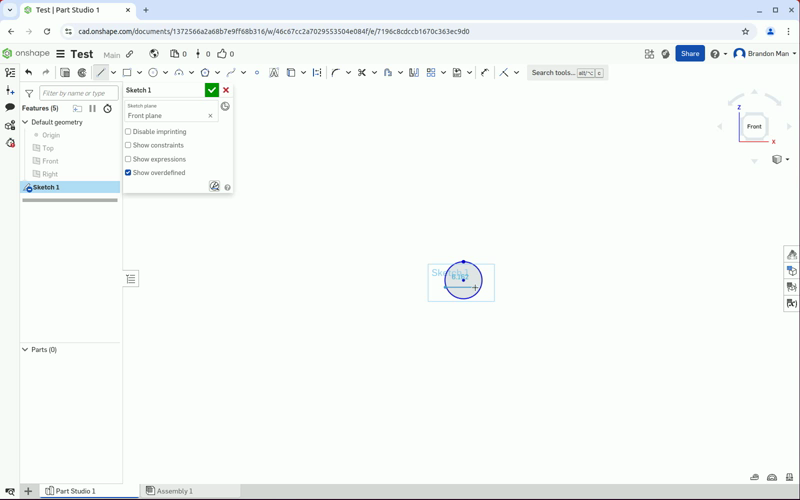
mouse_move(451, 287)
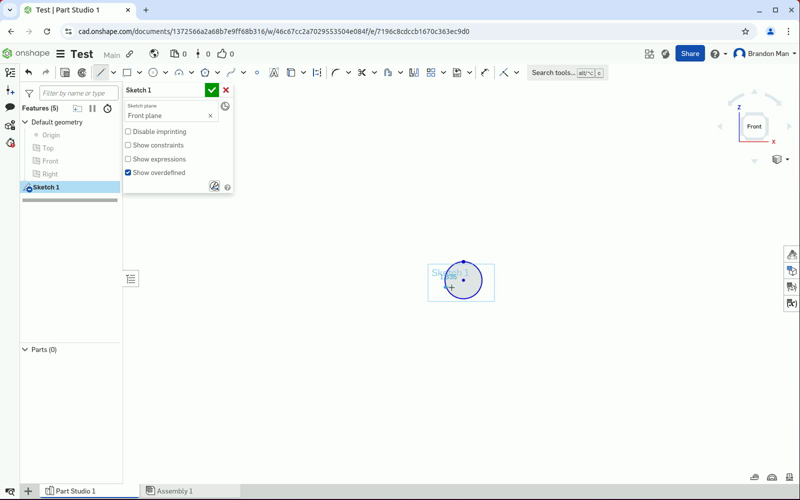
scroll(6)
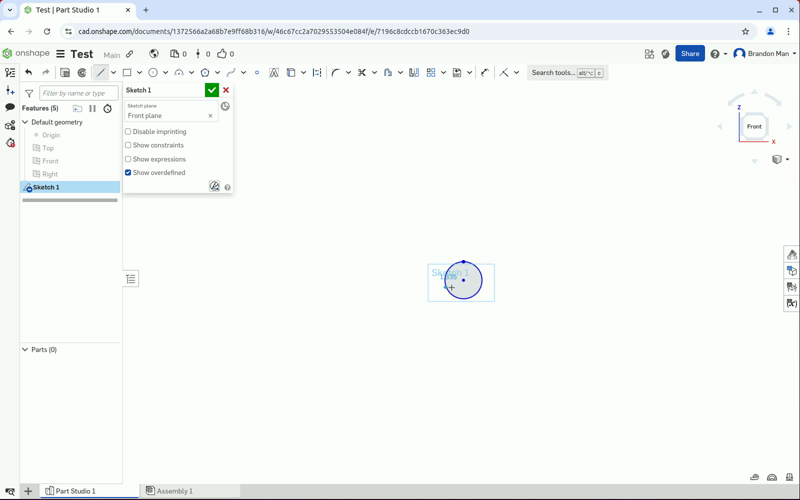
scroll(6)
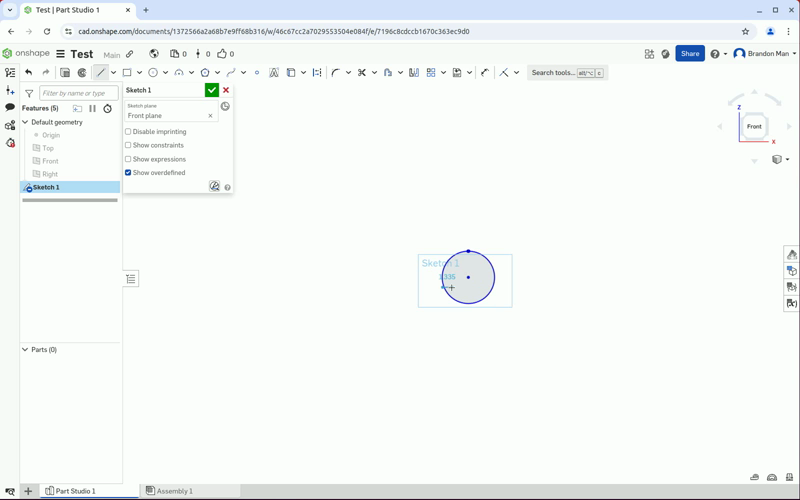
scroll(6)
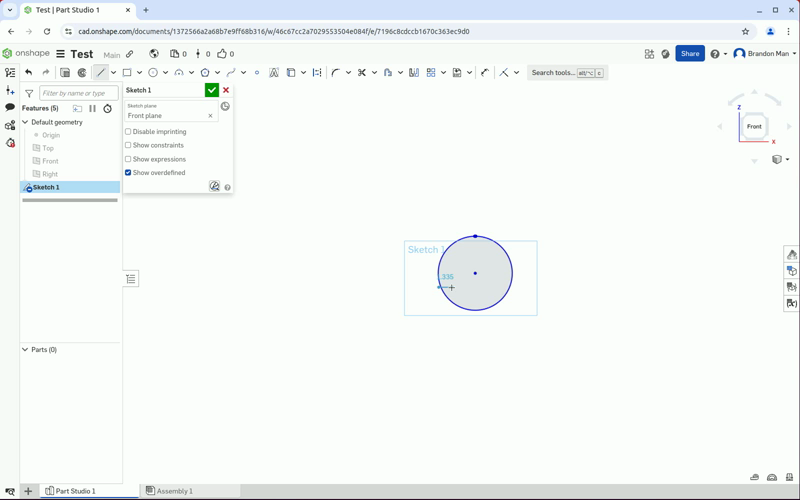
scroll(6)
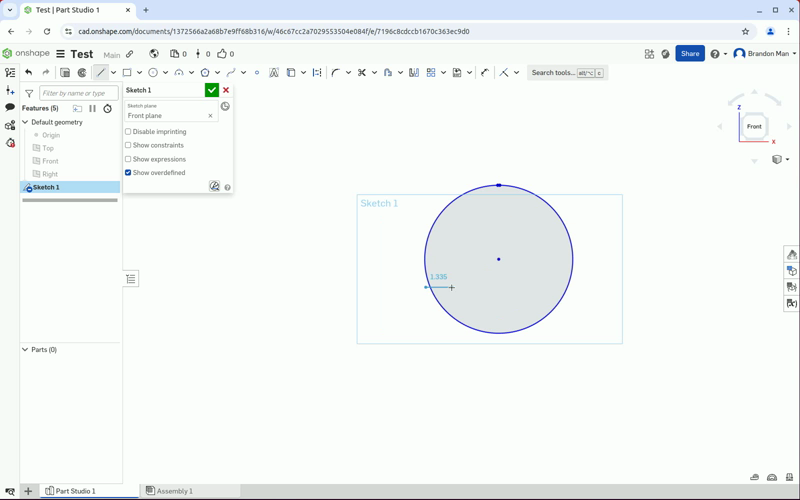
scroll(6)
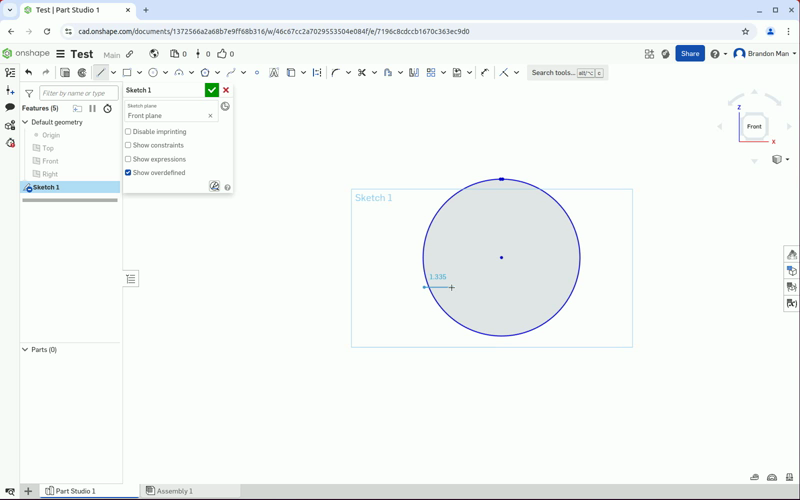
scroll(6)
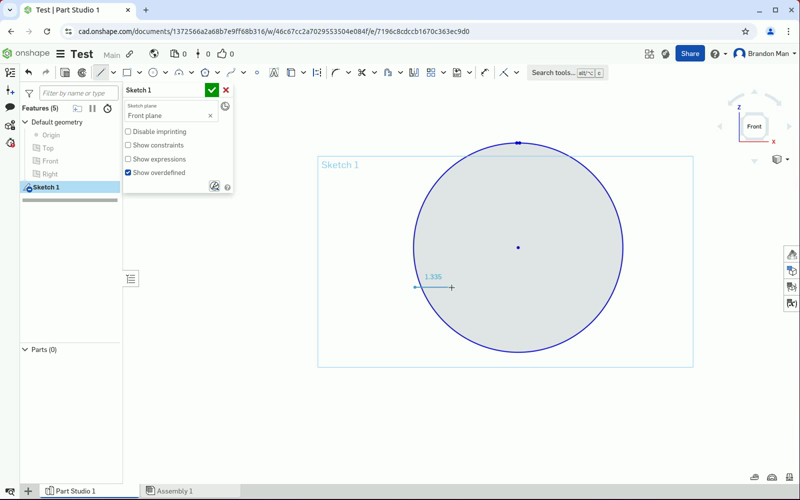
scroll(6)
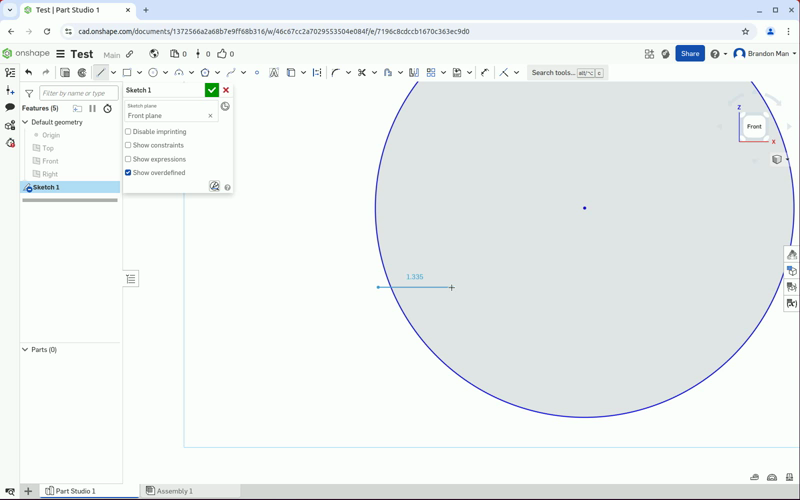
click(451, 287)
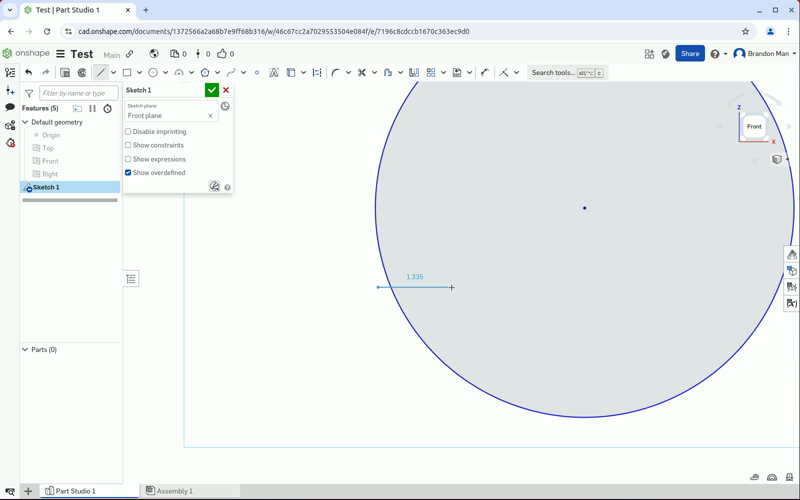
scroll(-6)
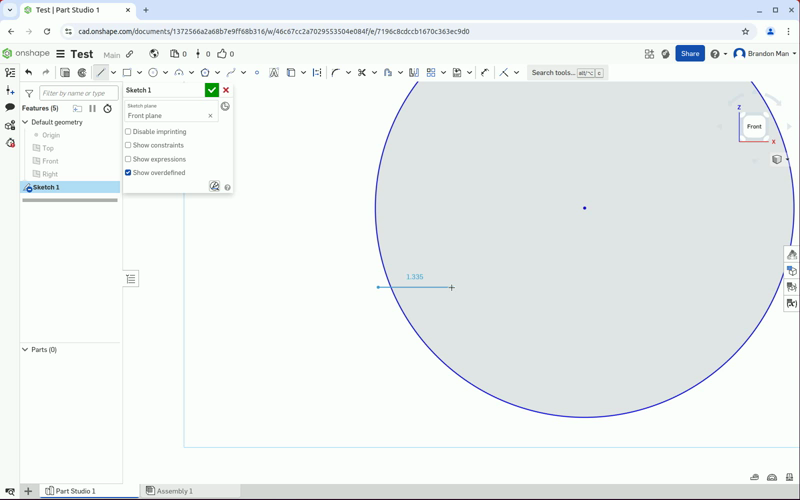
scroll(-6)
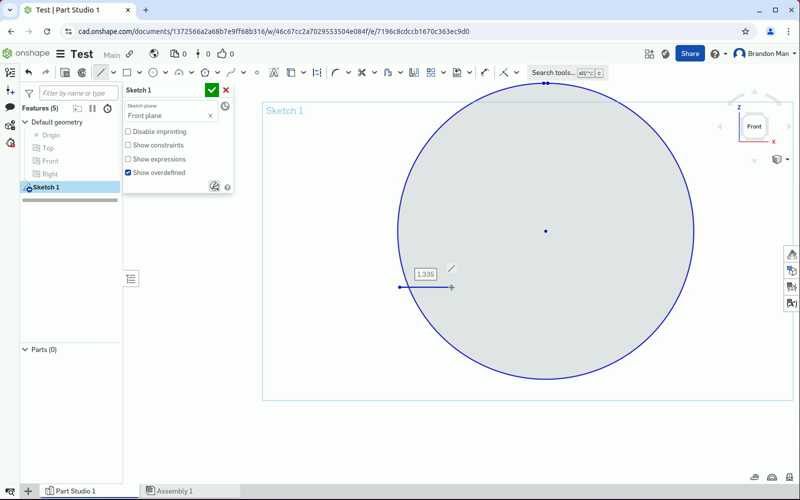
scroll(-6)
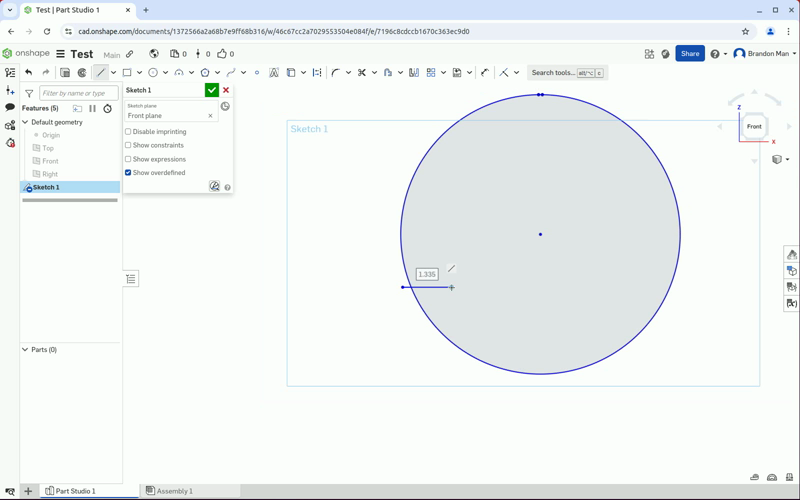
scroll(-6)
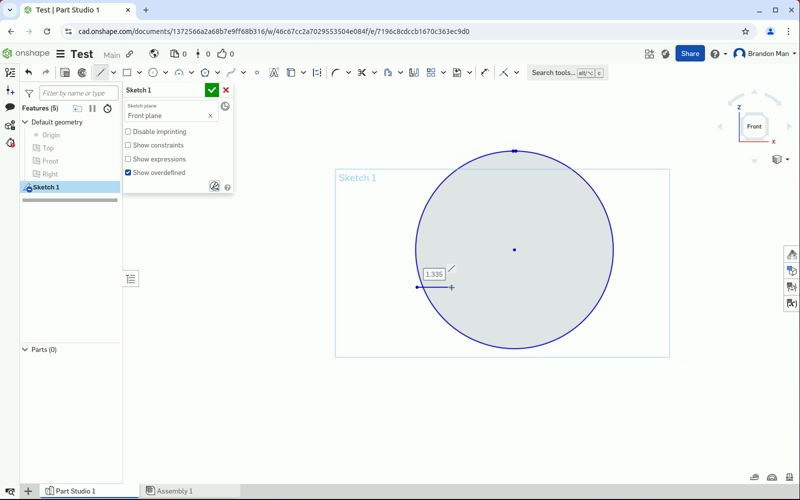
scroll(-6)
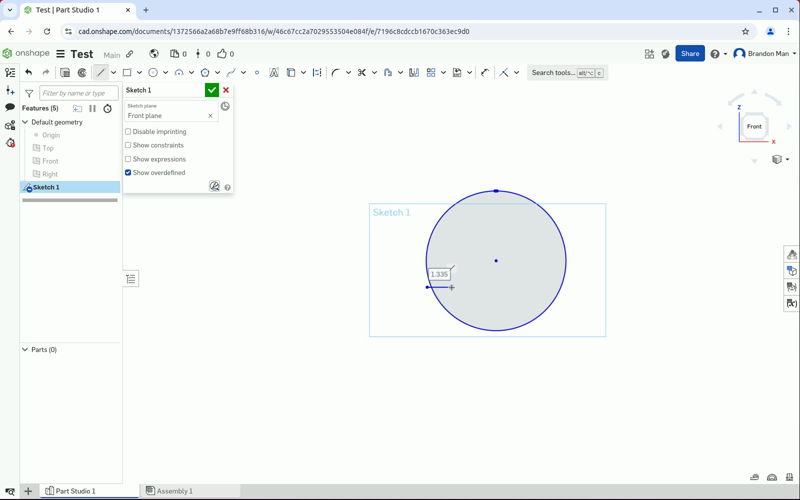
scroll(-6)
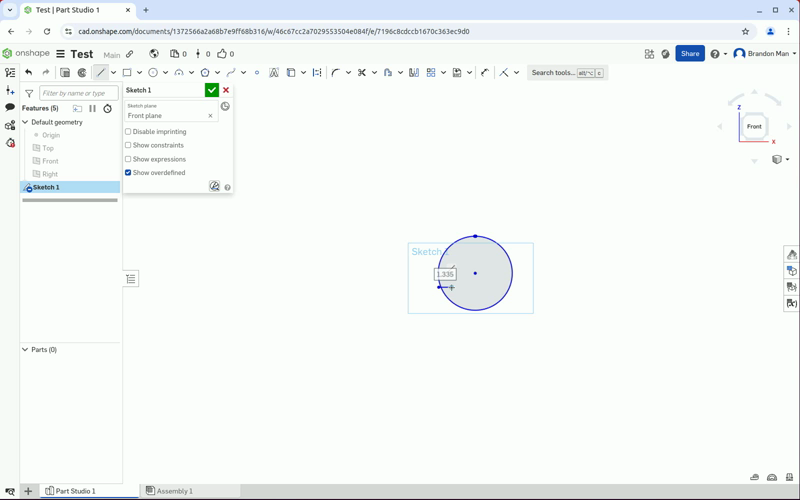
scroll(-6)
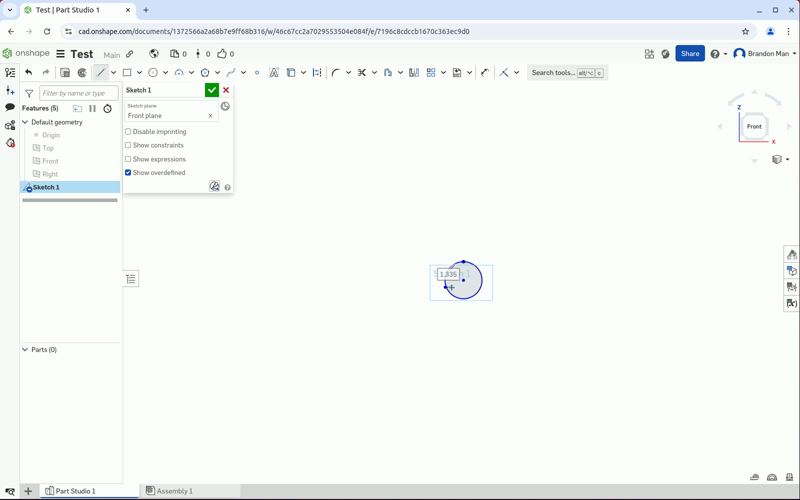
key_up(shift)
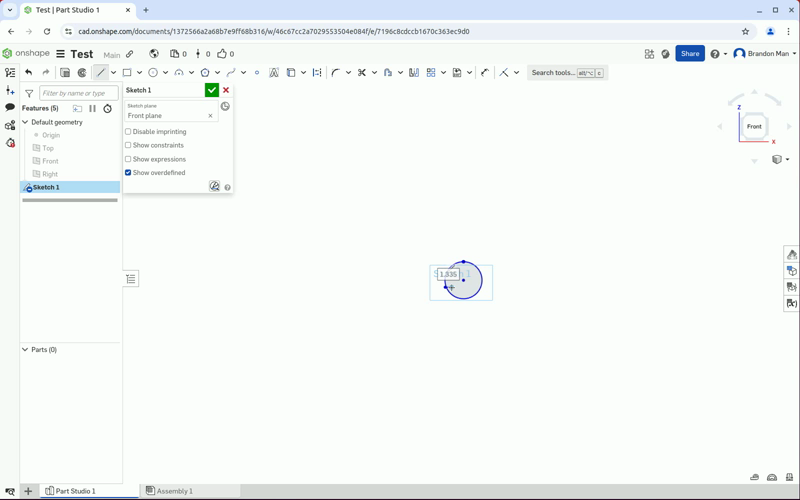
key(esc)
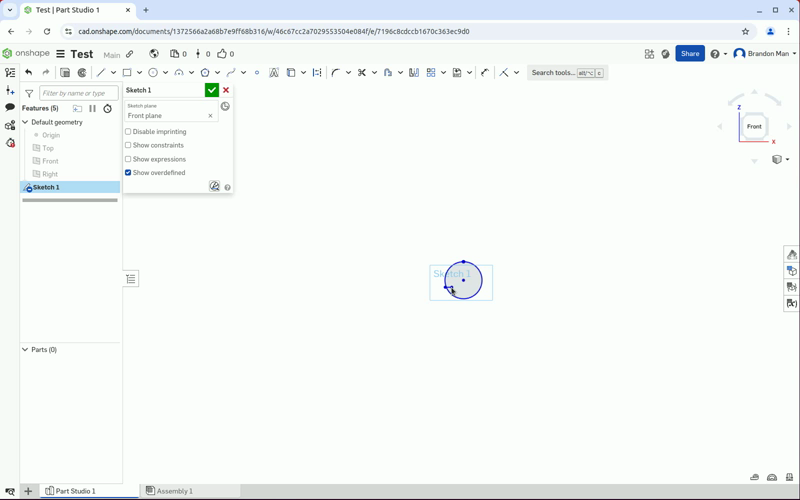
key(a)
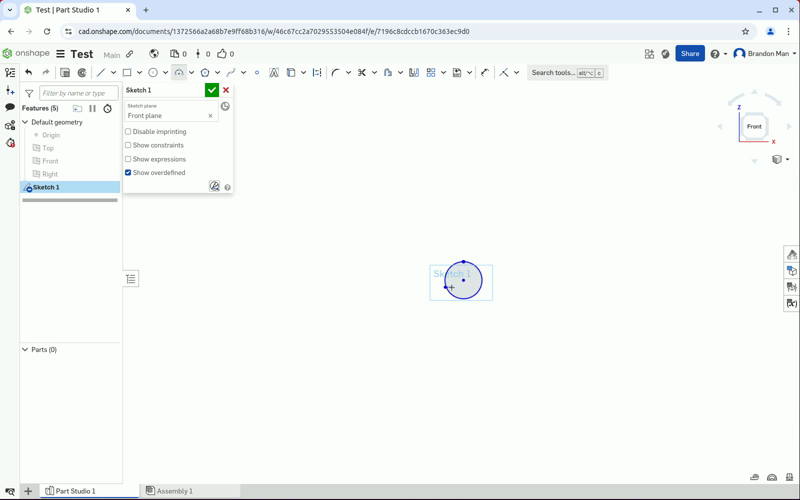
mouse_move(451, 287)
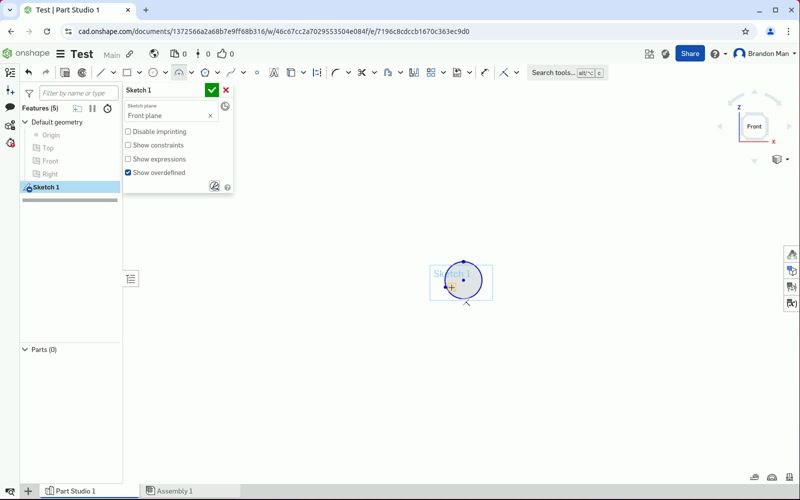
click(451, 287)
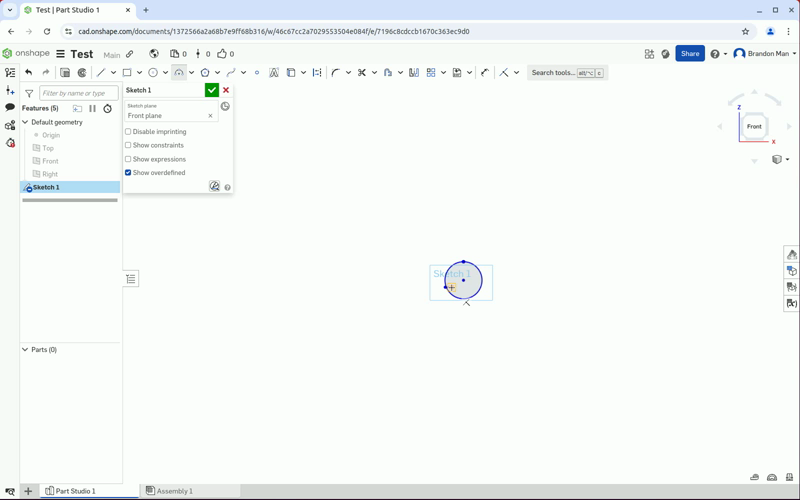
key_down(shift)
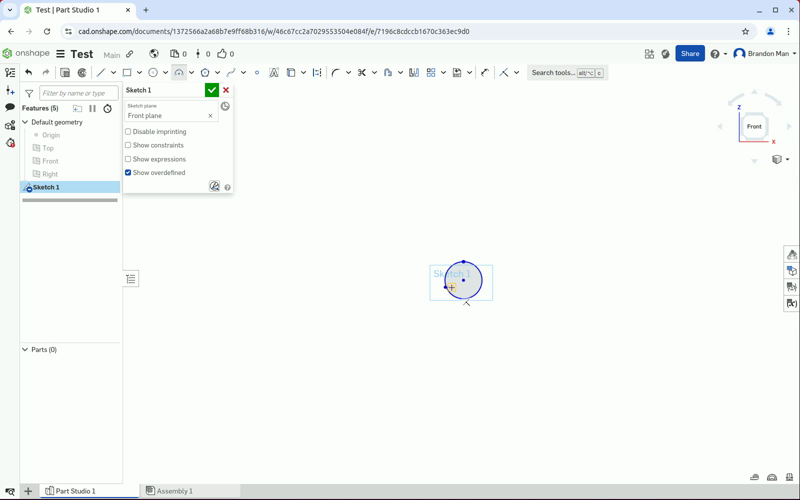
mouse_move(470, 287)
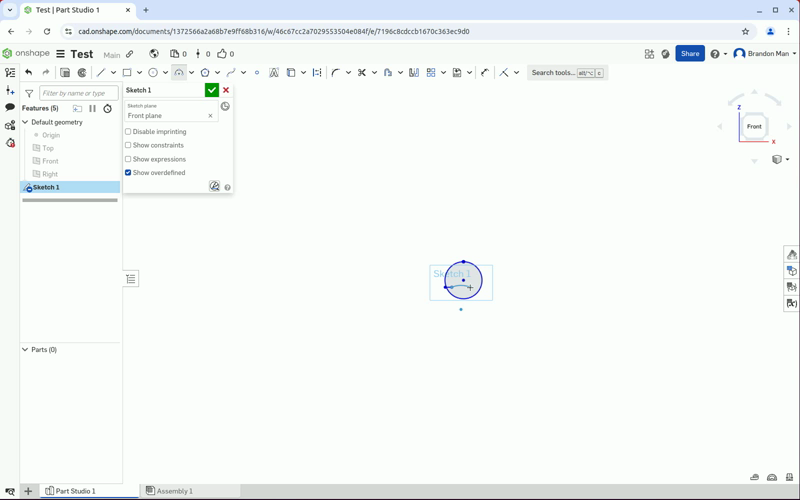
click(470, 287)
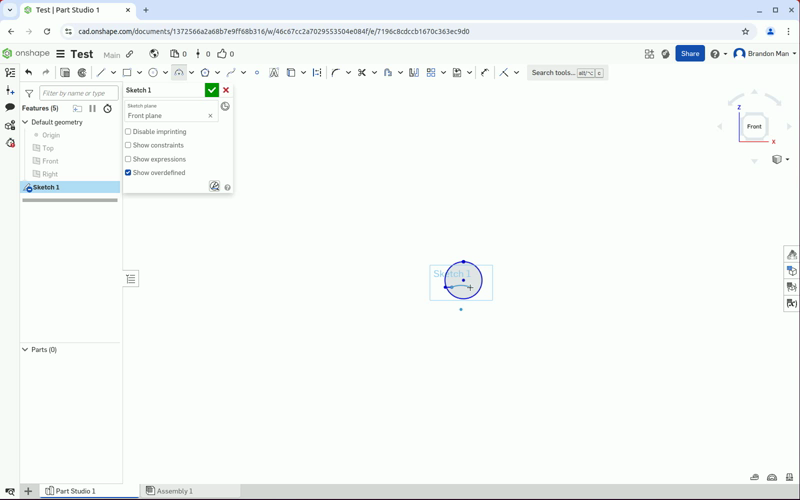
mouse_move(460, 293)
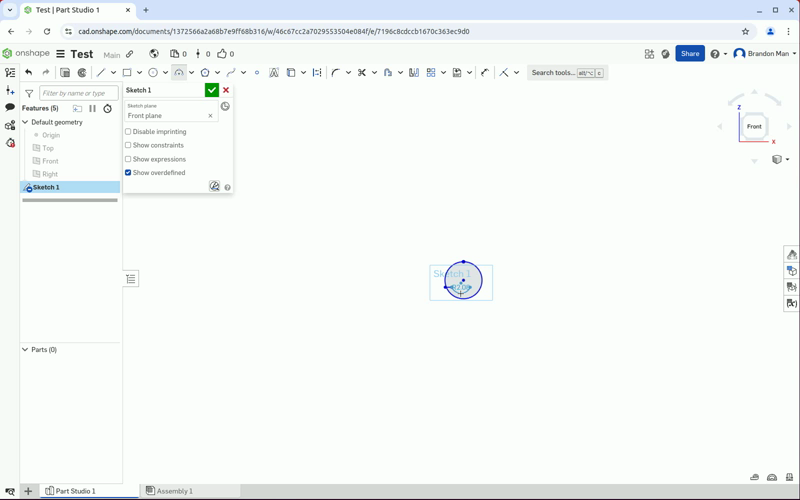
click(460, 293)
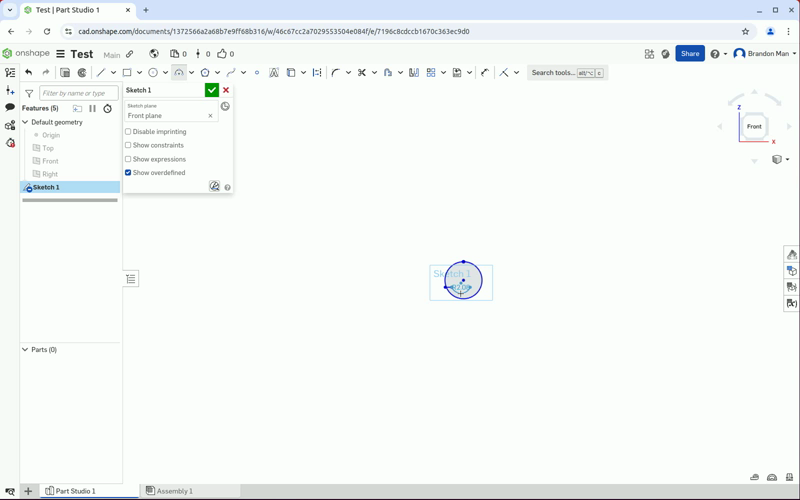
key_up(shift)
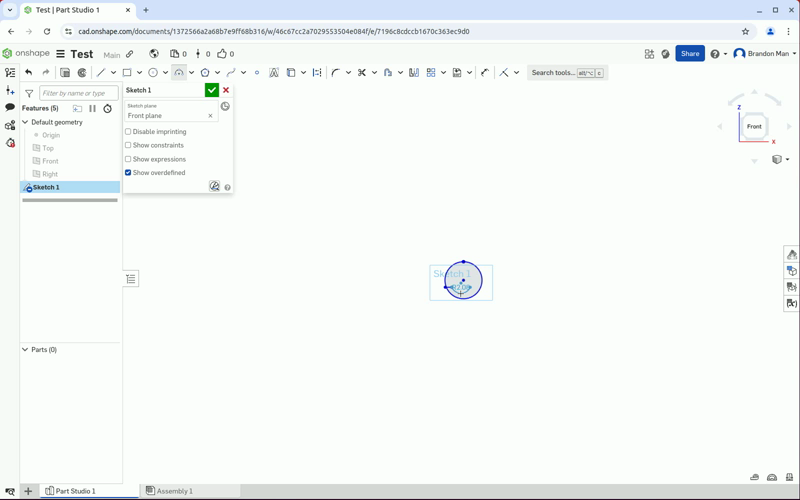
key(esc)
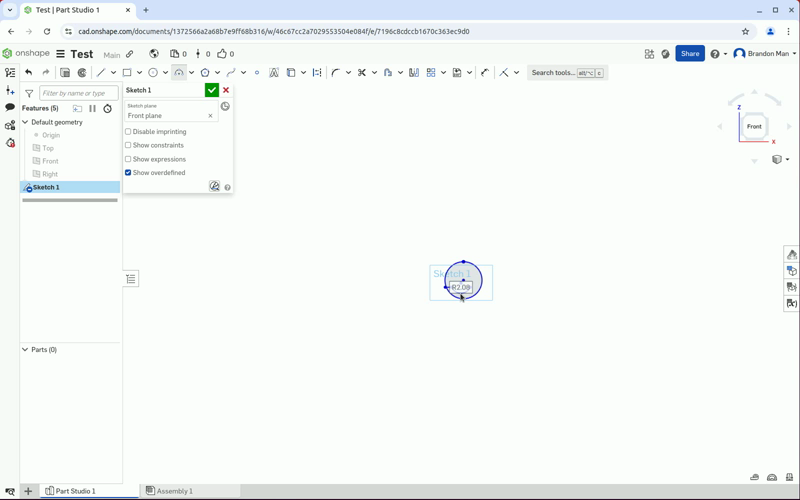
key(l)
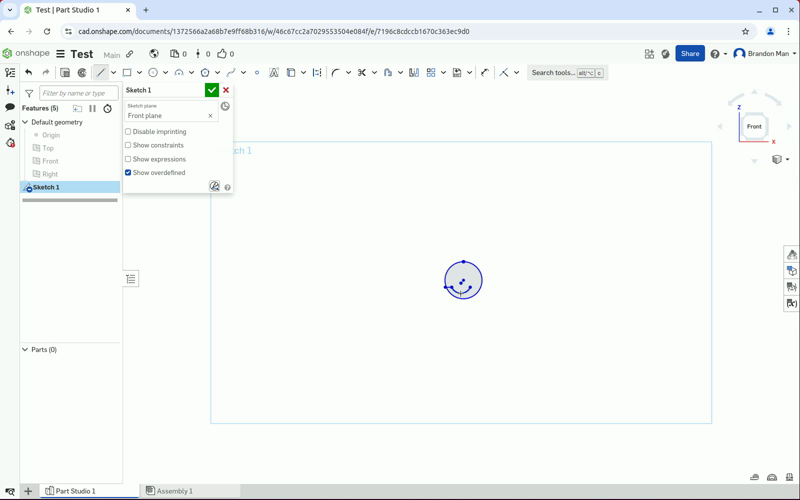
mouse_move(470, 287)
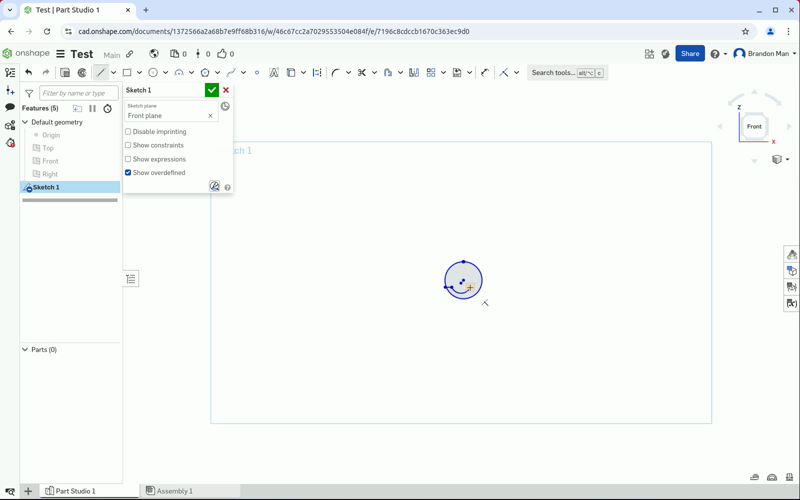
click(470, 287)
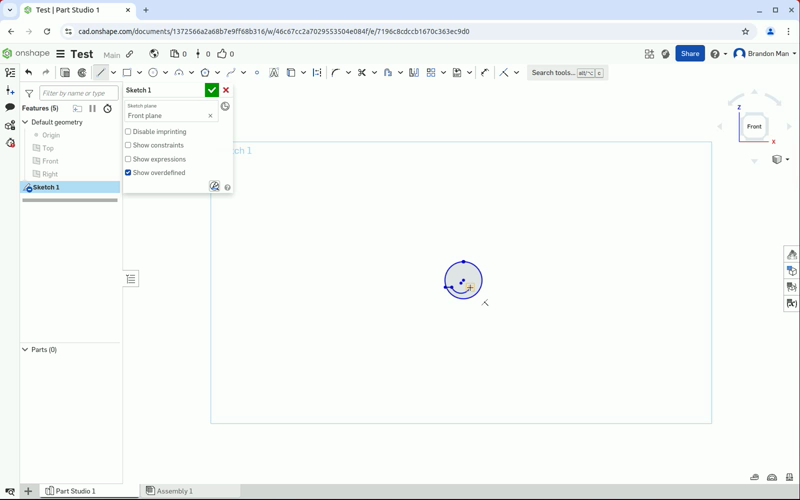
key_down(shift)
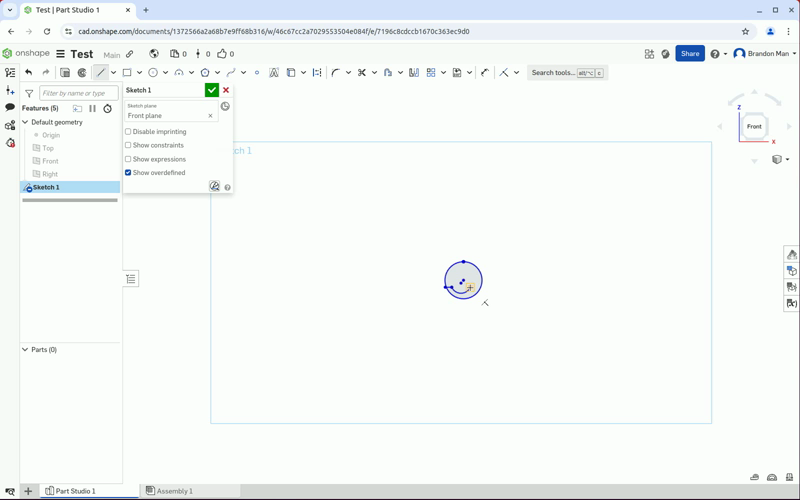
mouse_move(500, 287)
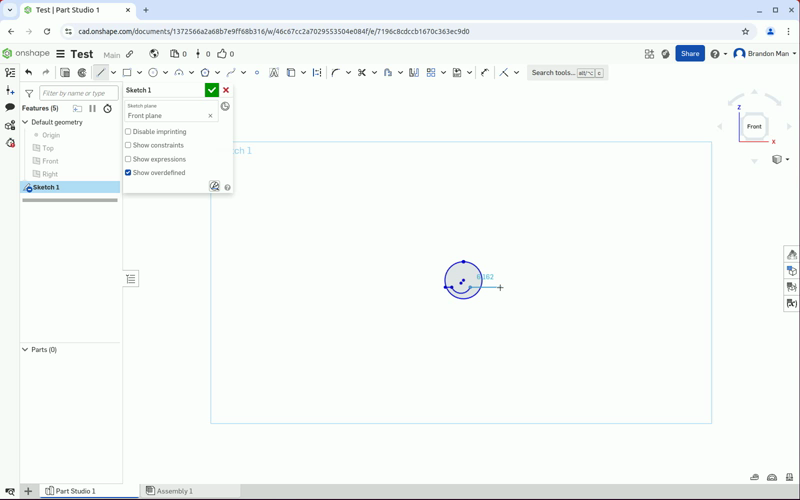
mouse_move(476, 287)
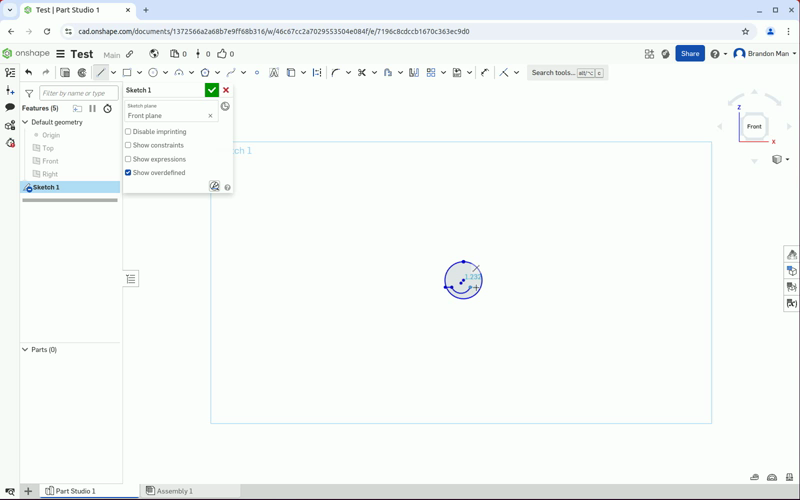
scroll(6)
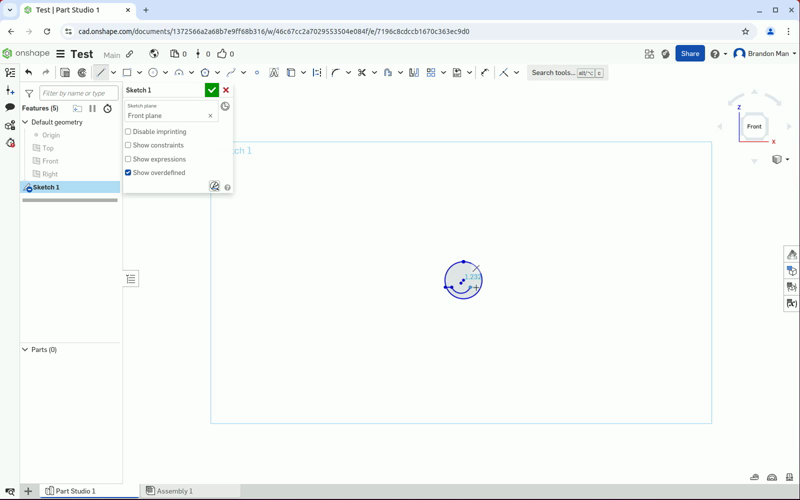
scroll(6)
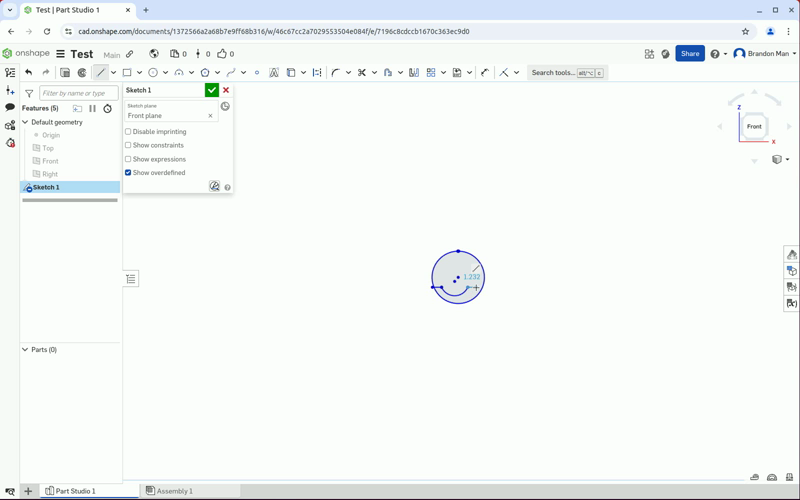
scroll(6)
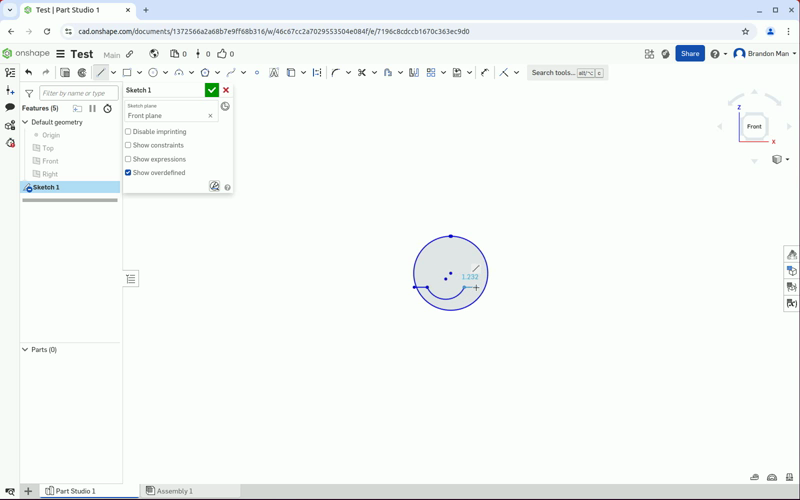
scroll(6)
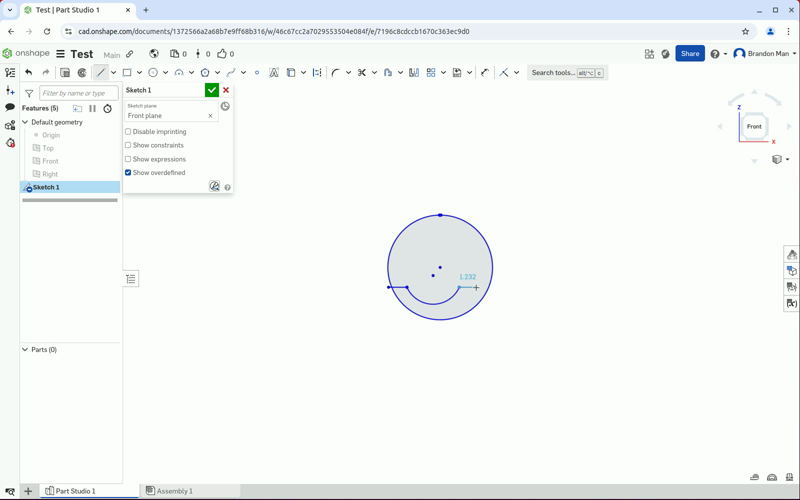
scroll(6)
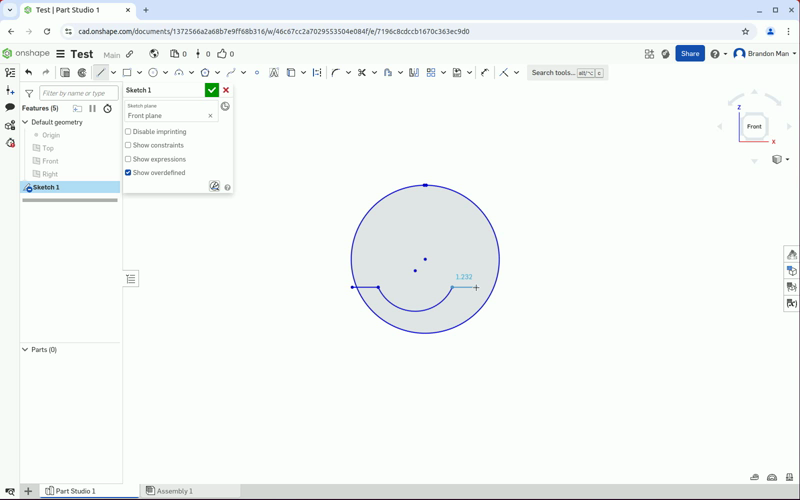
scroll(6)
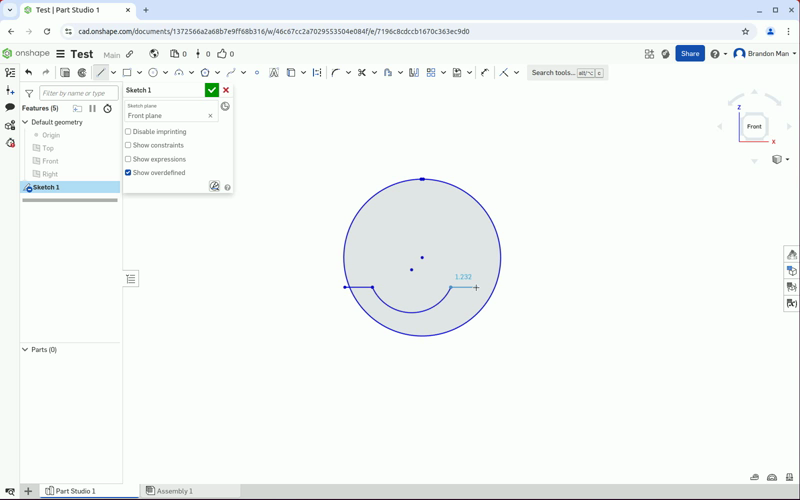
scroll(6)
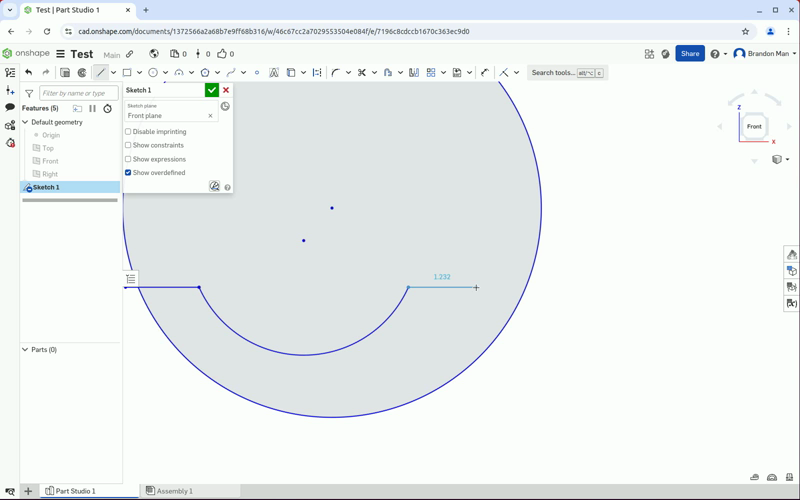
click(476, 287)
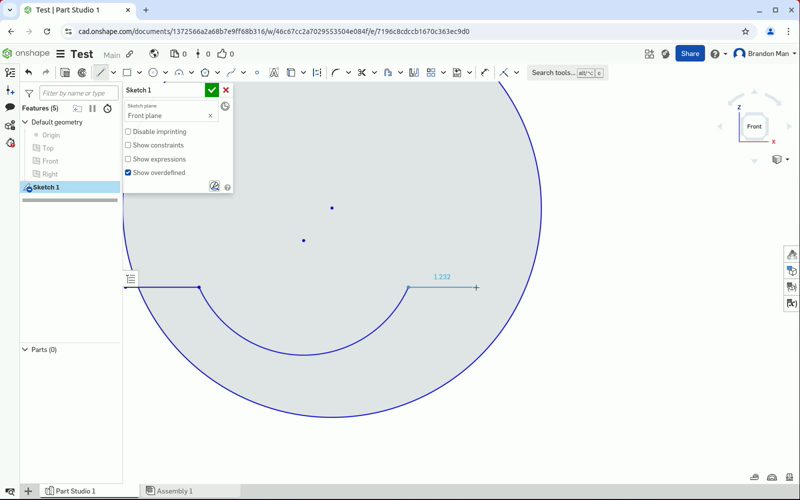
scroll(-6)
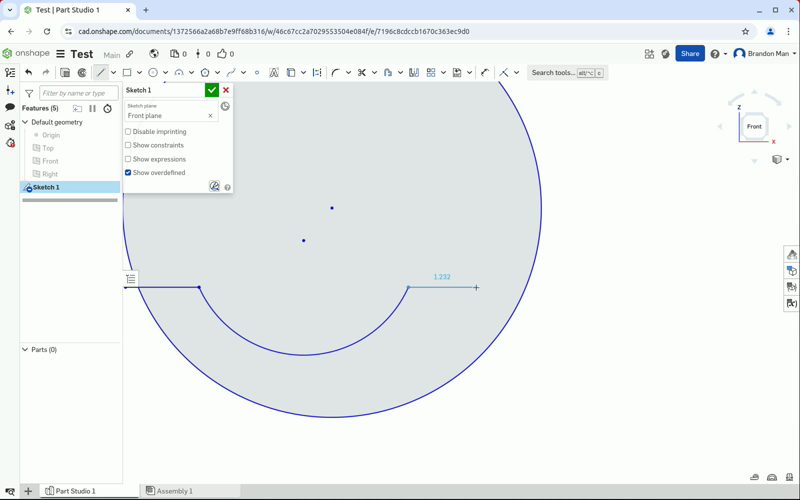
scroll(-6)
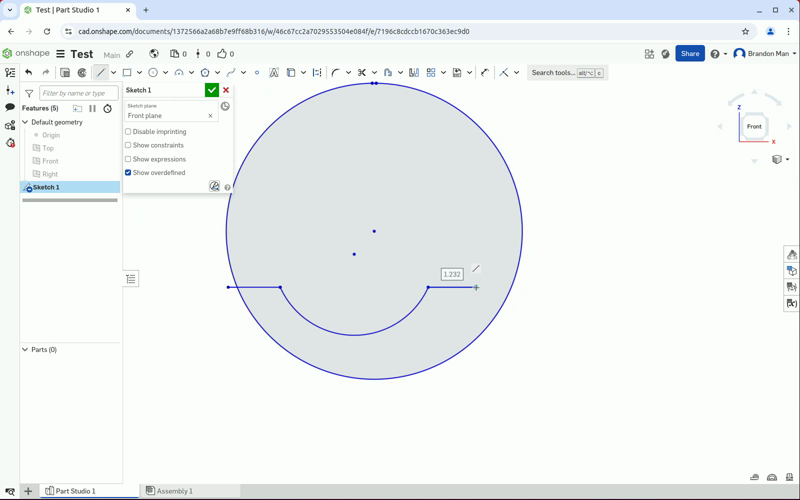
scroll(-6)
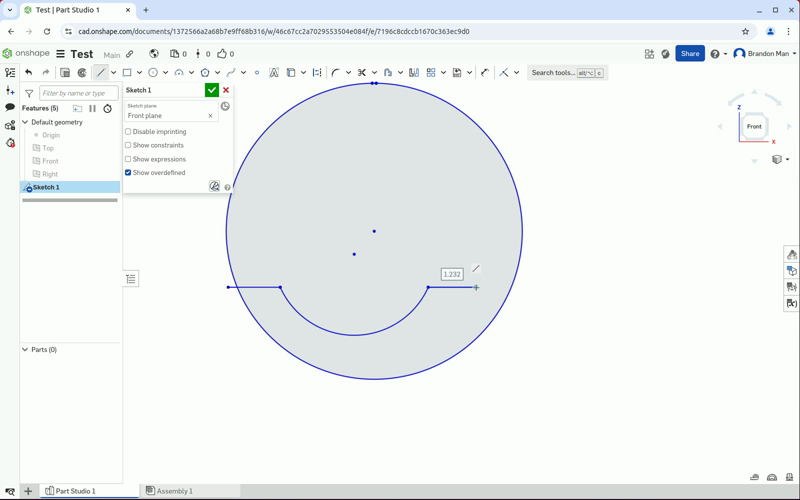
scroll(-6)
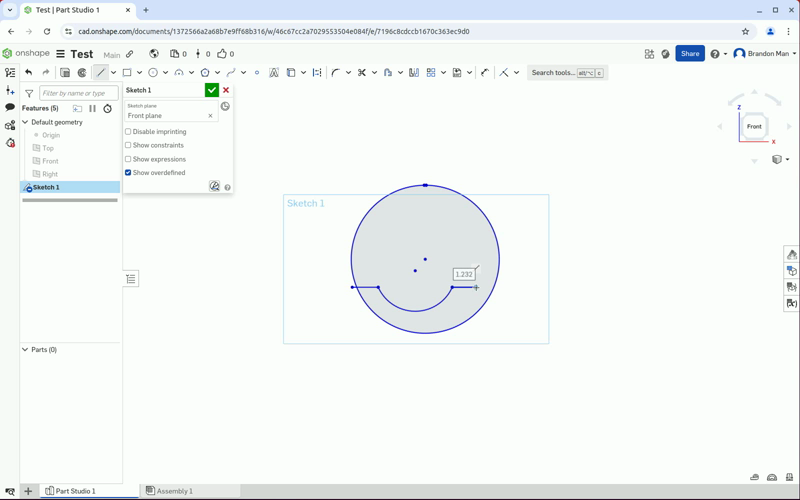
scroll(-6)
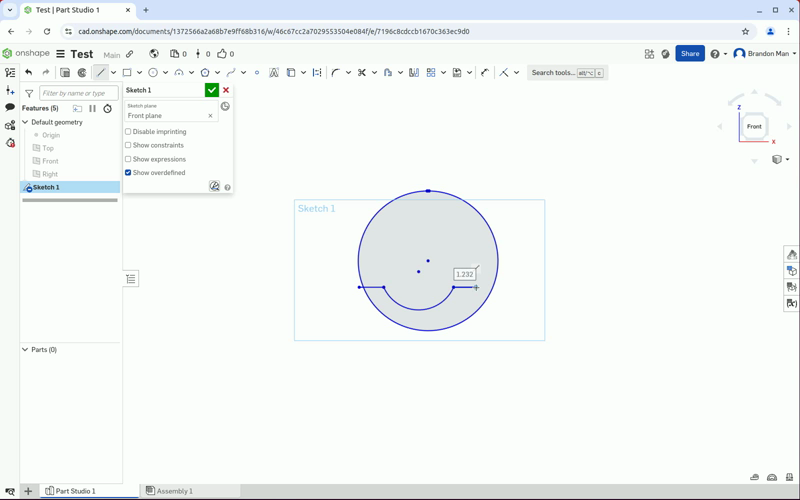
scroll(-6)
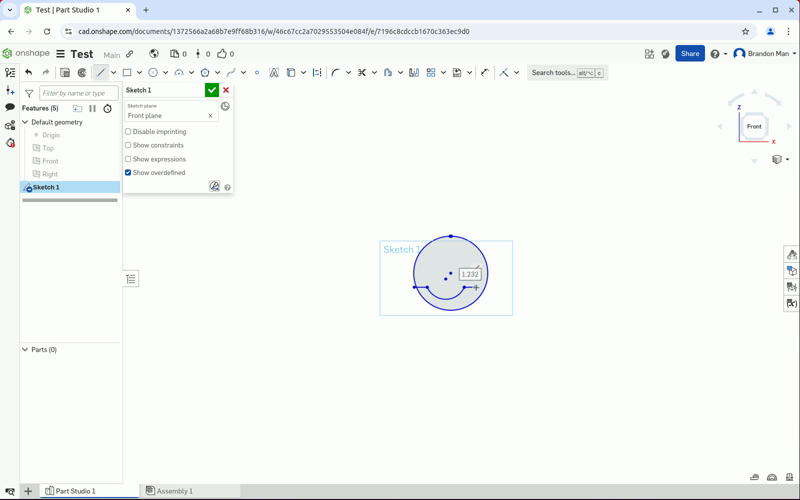
scroll(-6)
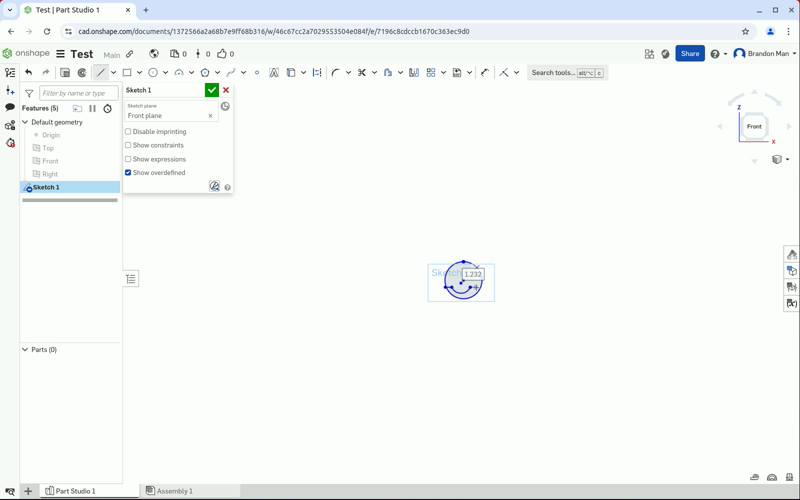
key_up(shift)
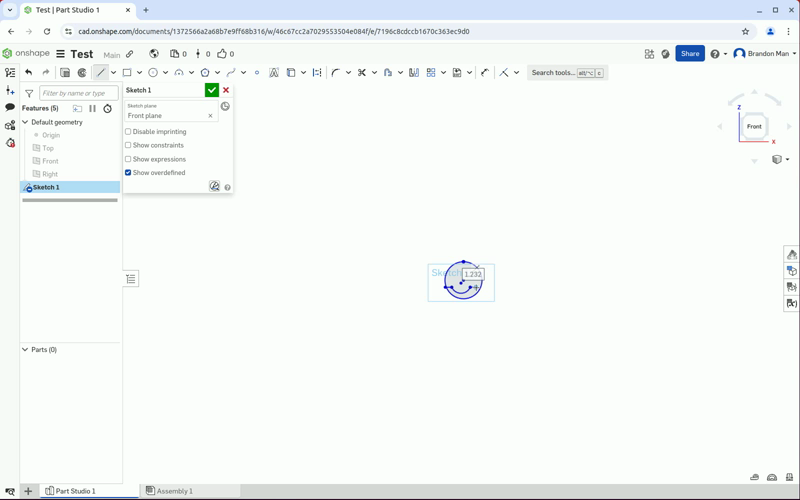
key_down(shift)
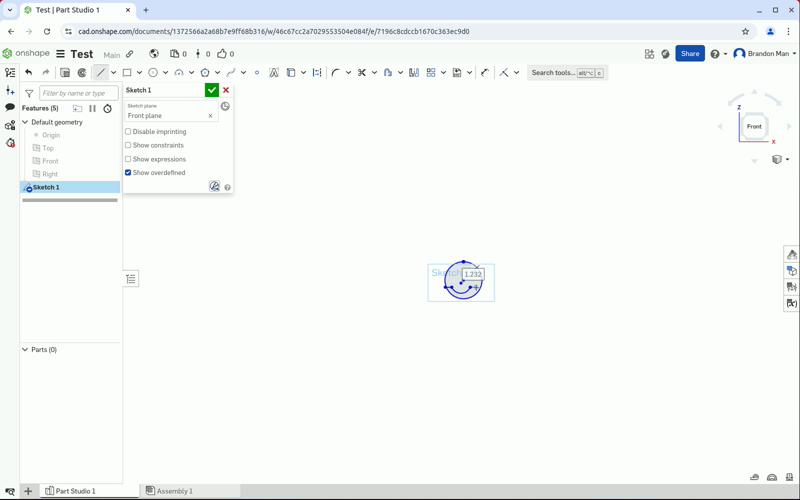
mouse_move(506, 287)
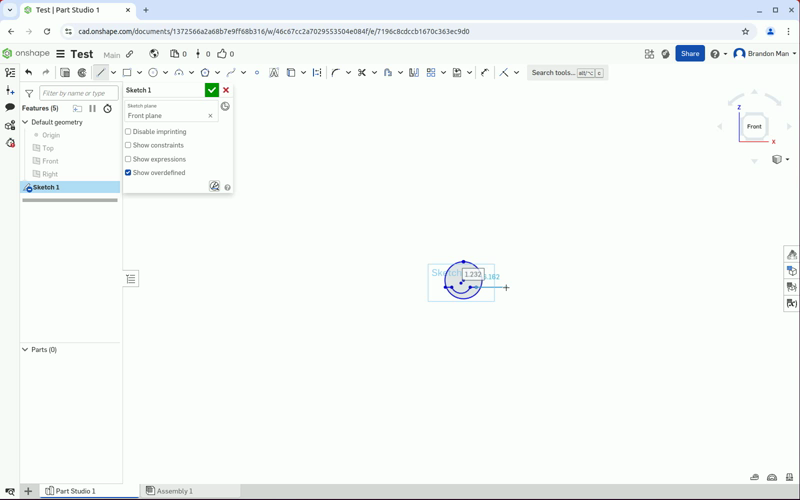
mouse_move(476, 279)
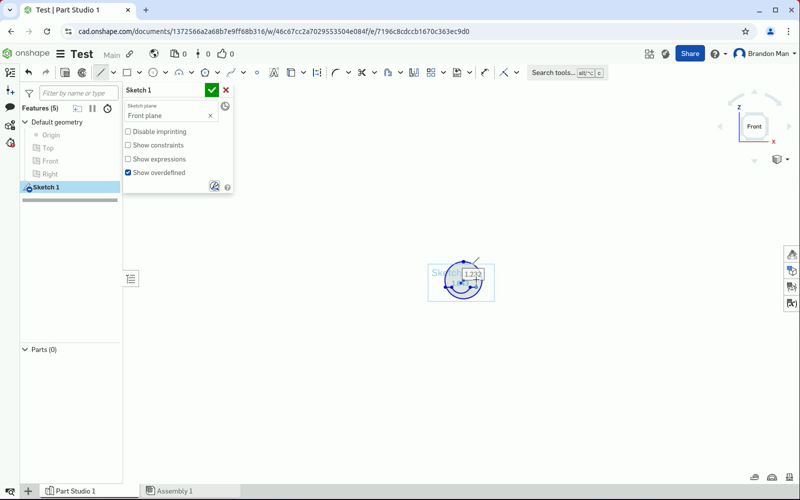
click(476, 279)
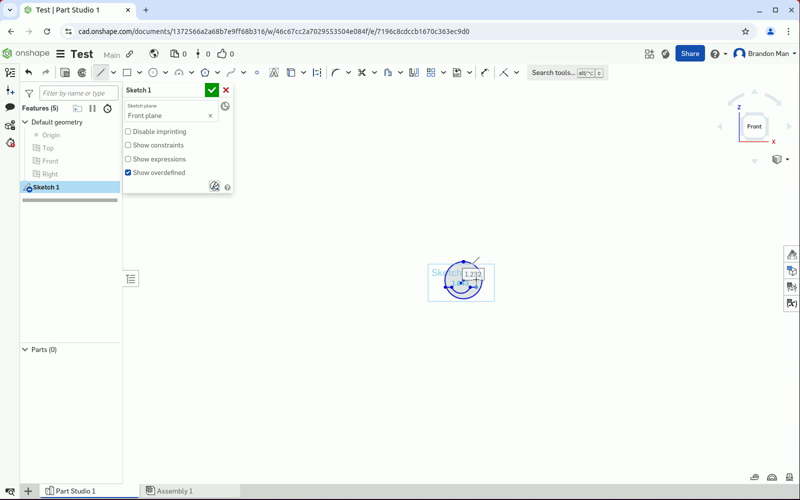
key_up(shift)
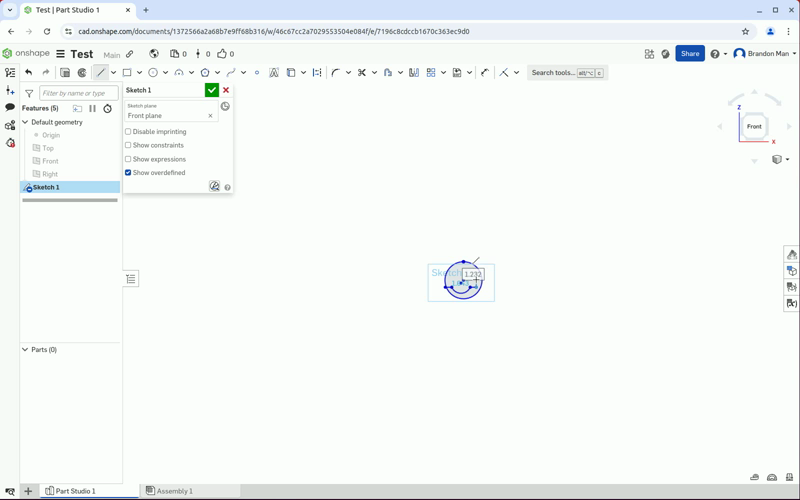
key_down(shift)
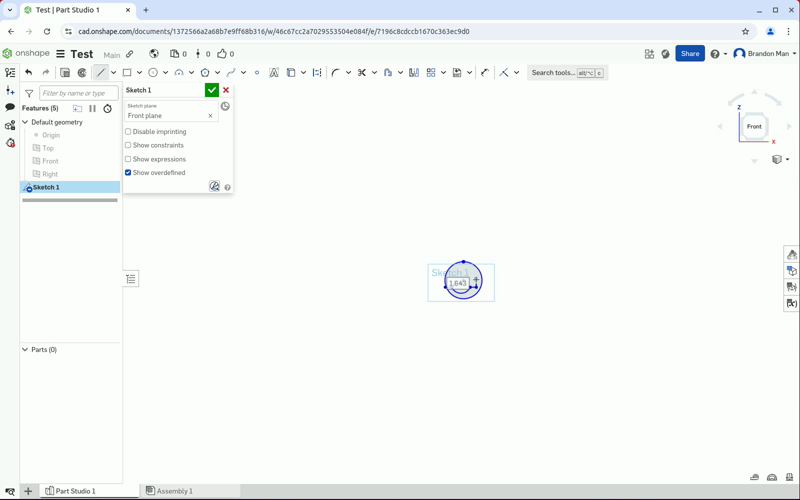
mouse_move(506, 279)
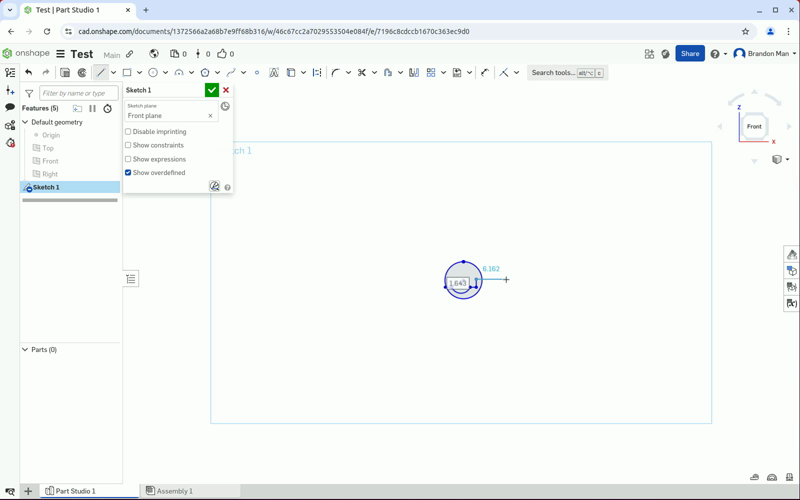
mouse_move(470, 279)
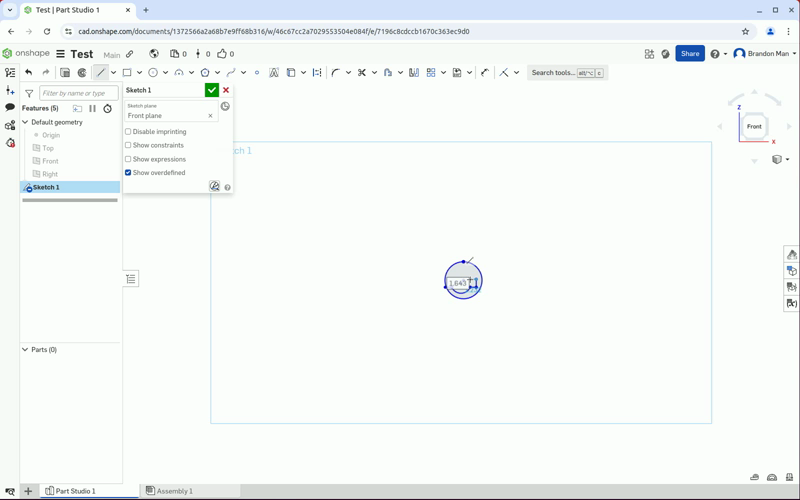
scroll(6)
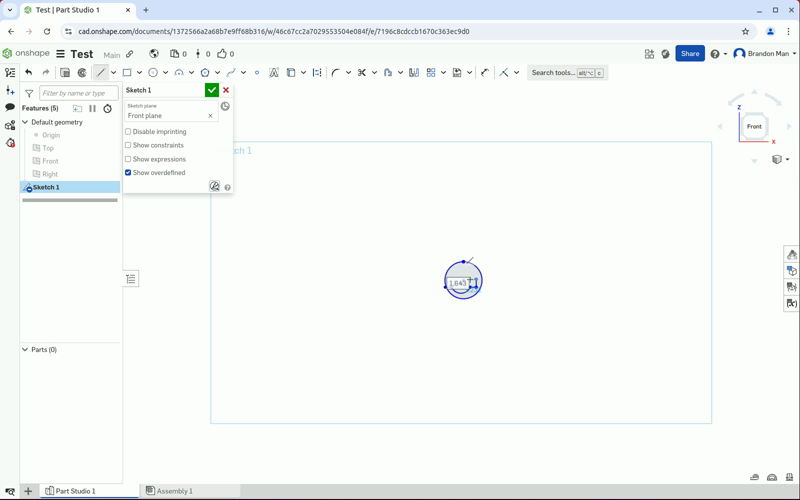
scroll(6)
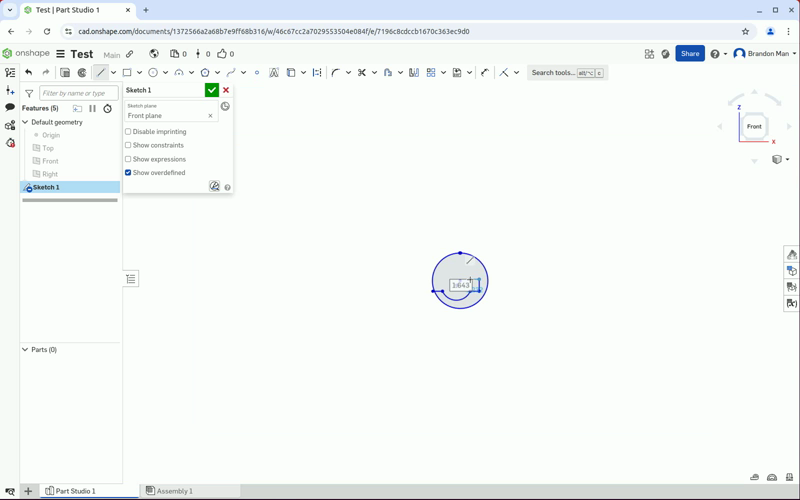
scroll(6)
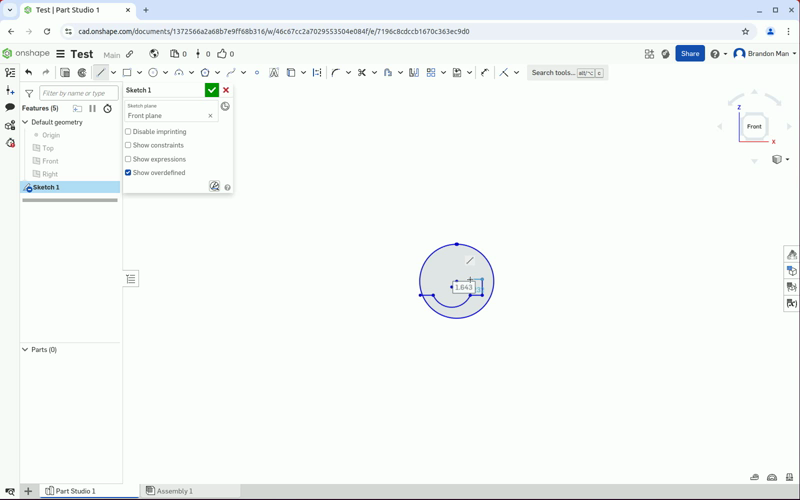
scroll(6)
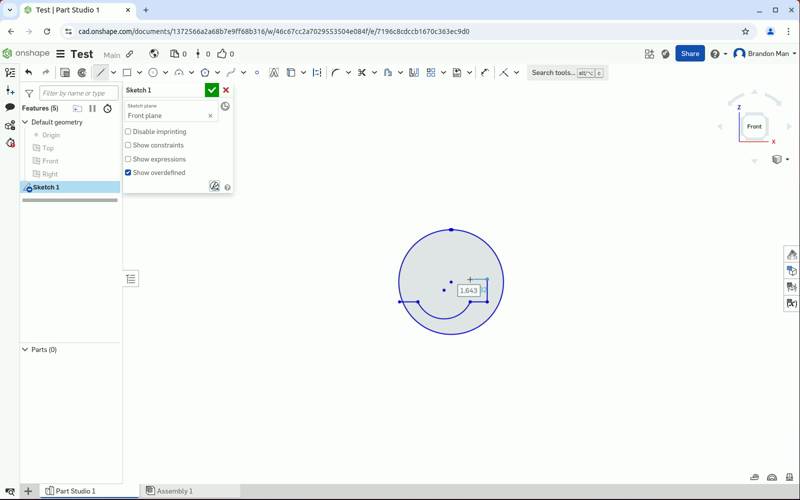
scroll(6)
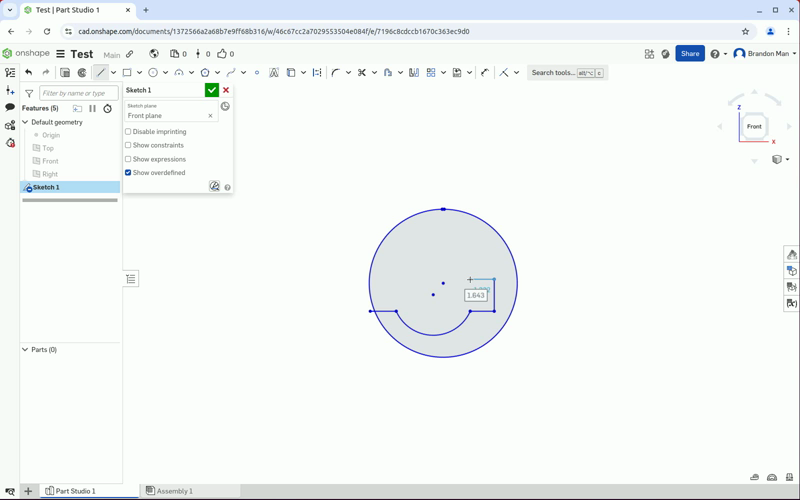
scroll(6)
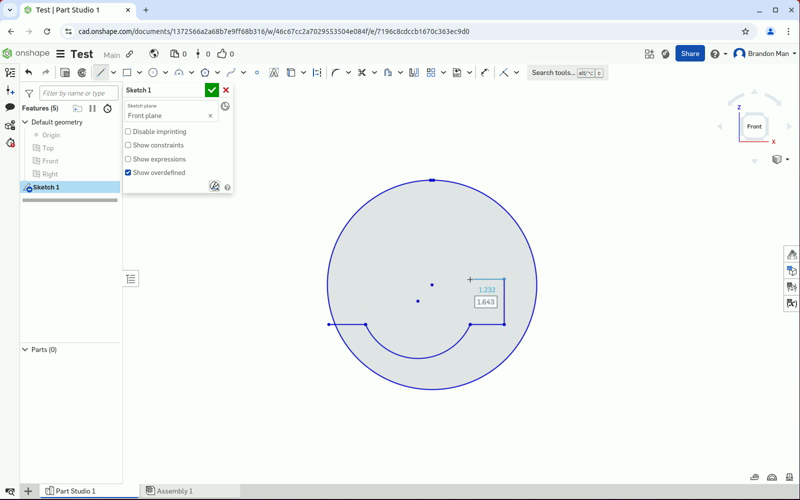
scroll(6)
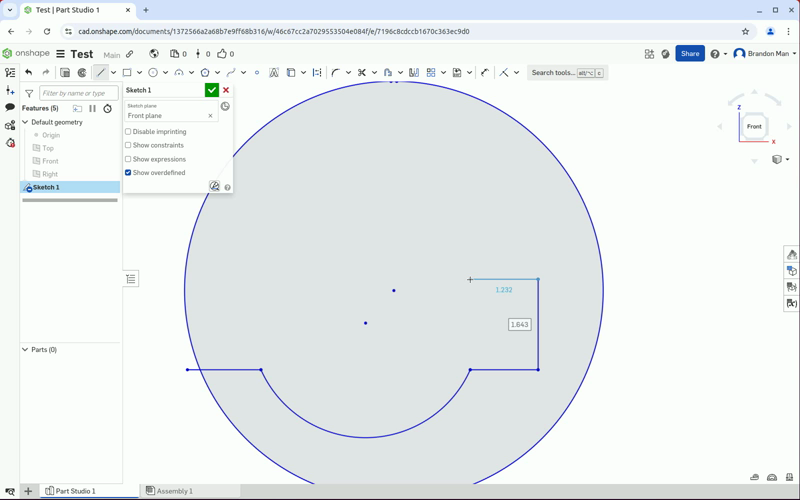
click(470, 279)
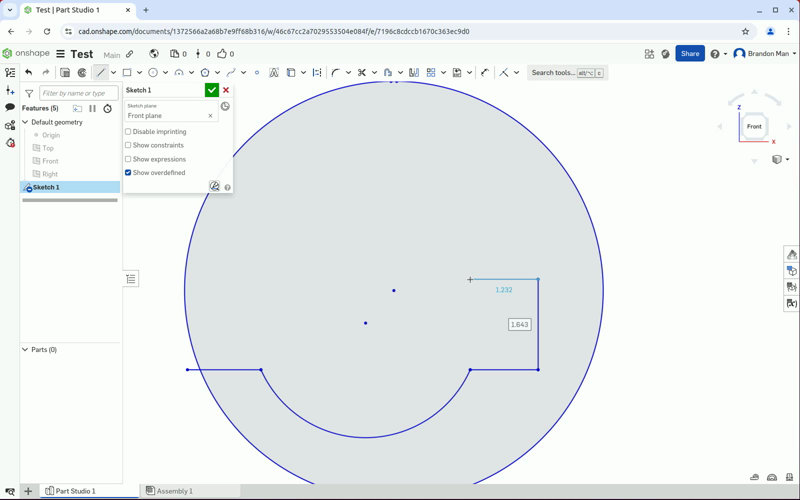
scroll(-6)
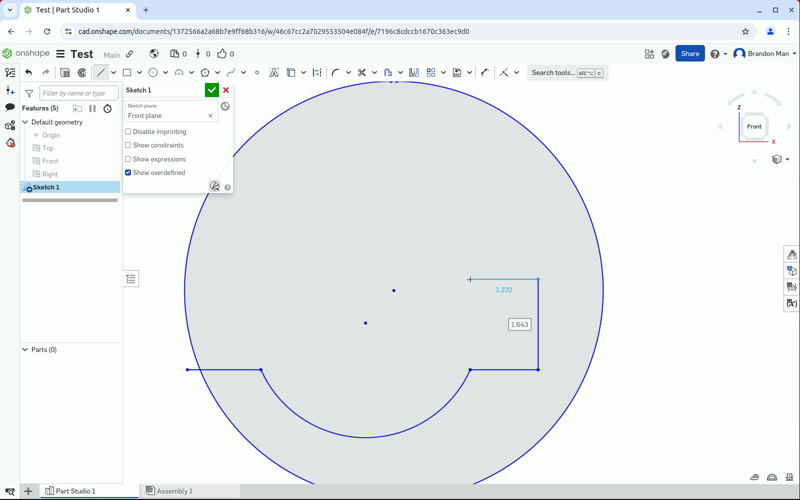
scroll(-6)
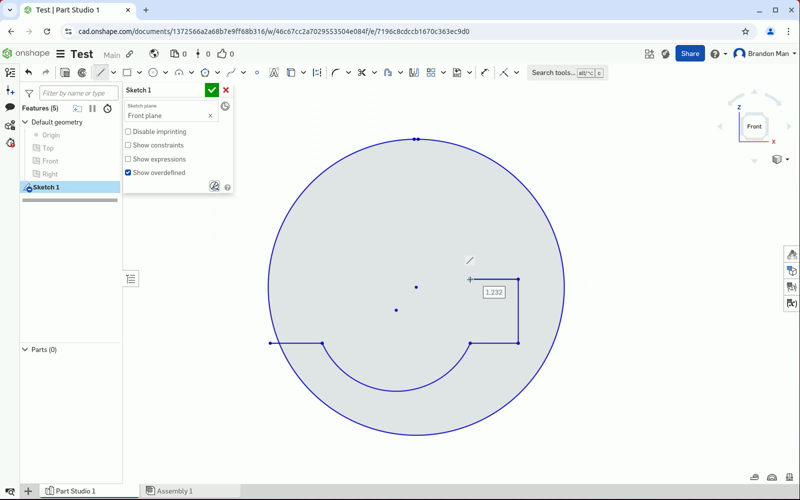
scroll(-6)
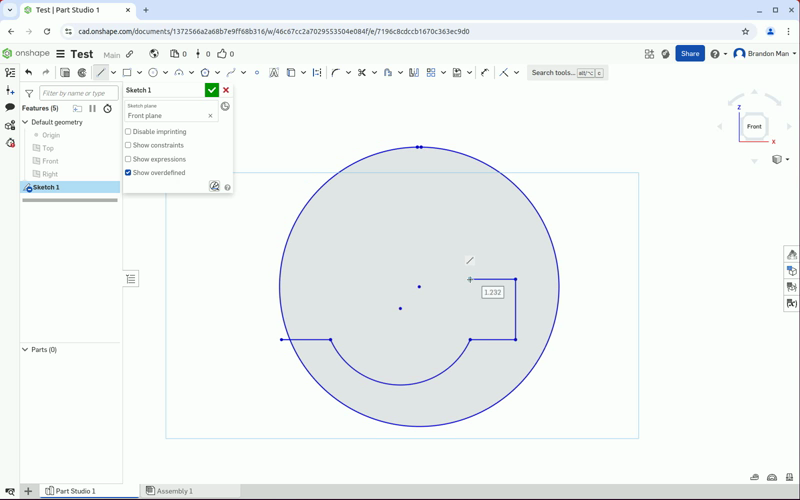
scroll(-6)
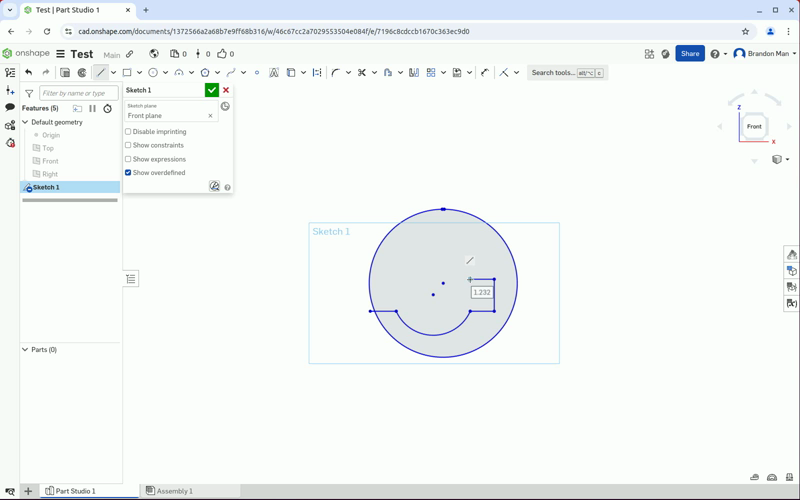
scroll(-6)
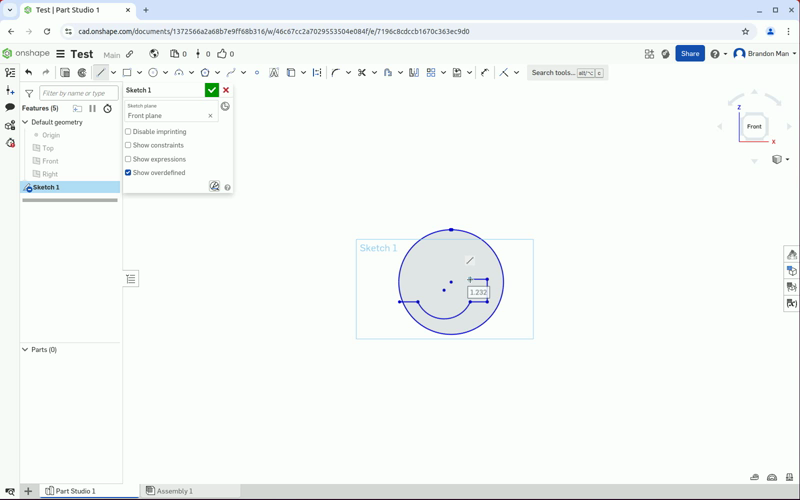
scroll(-6)
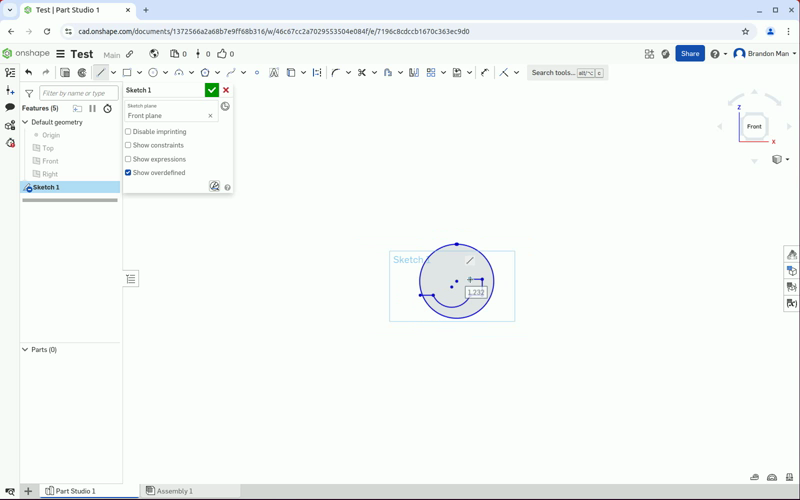
scroll(-6)
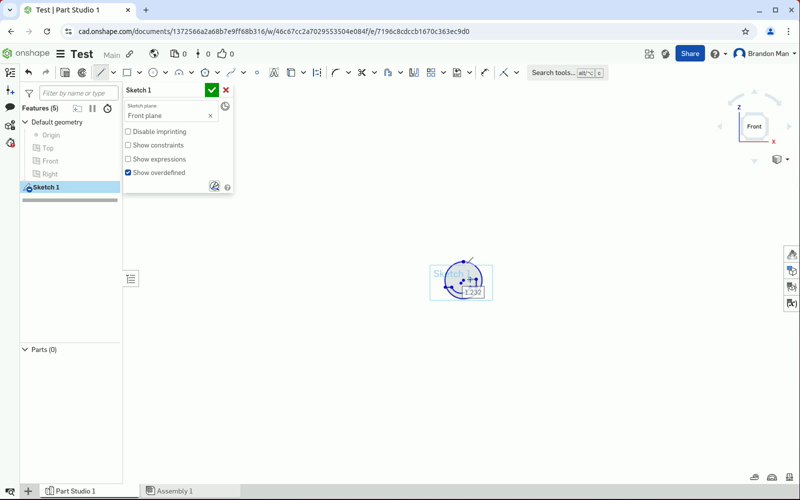
key_up(shift)
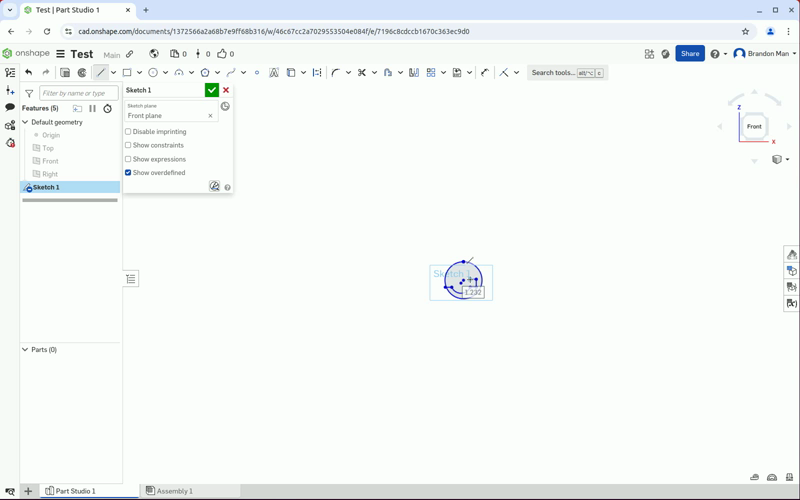
key(esc)
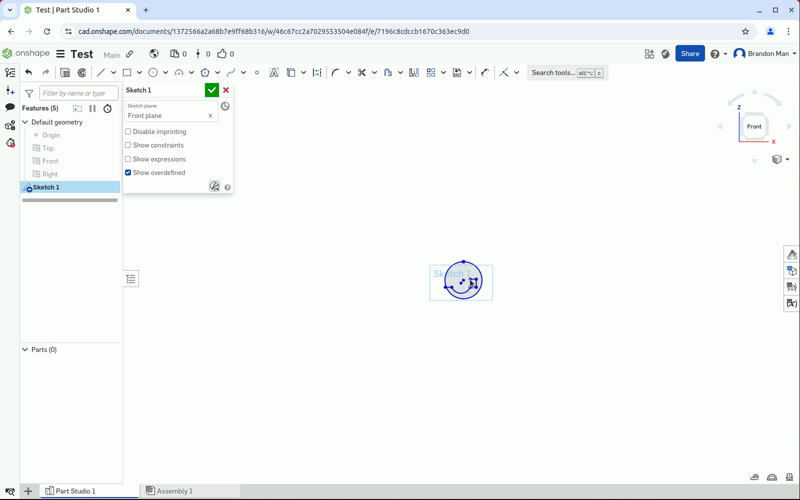
key(a)
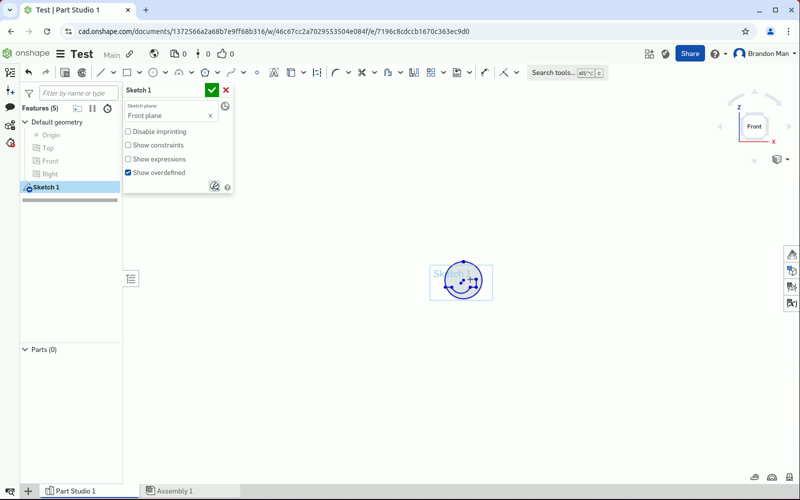
mouse_move(470, 279)
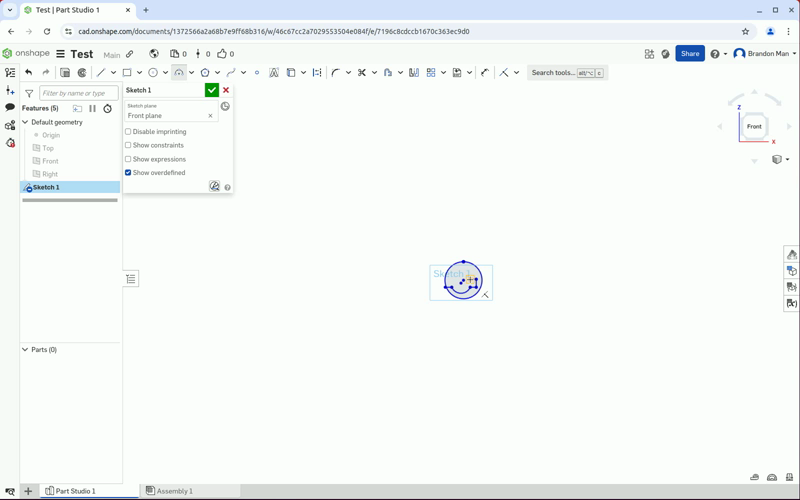
click(470, 279)
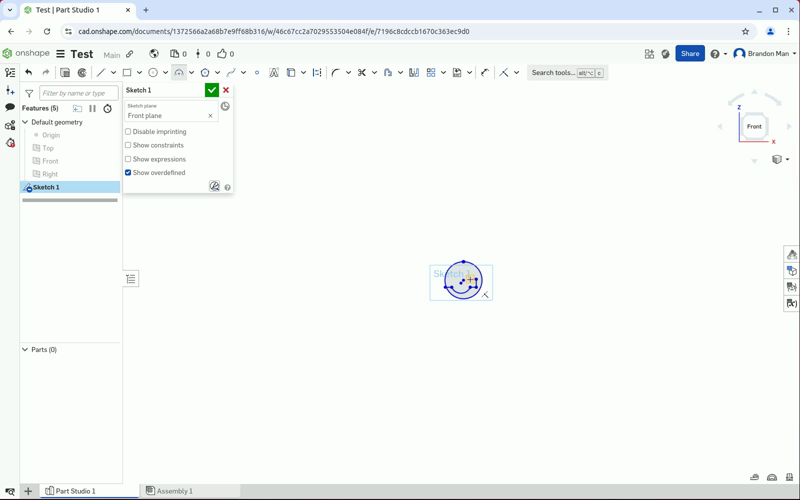
key_down(shift)
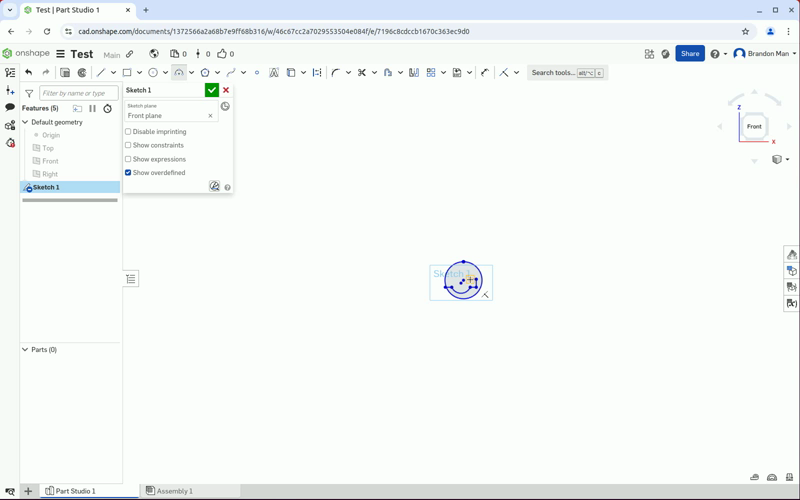
mouse_move(451, 279)
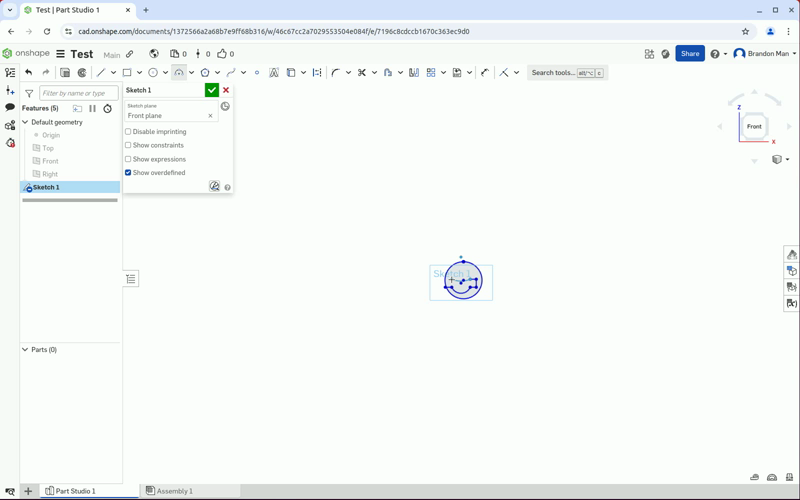
click(451, 279)
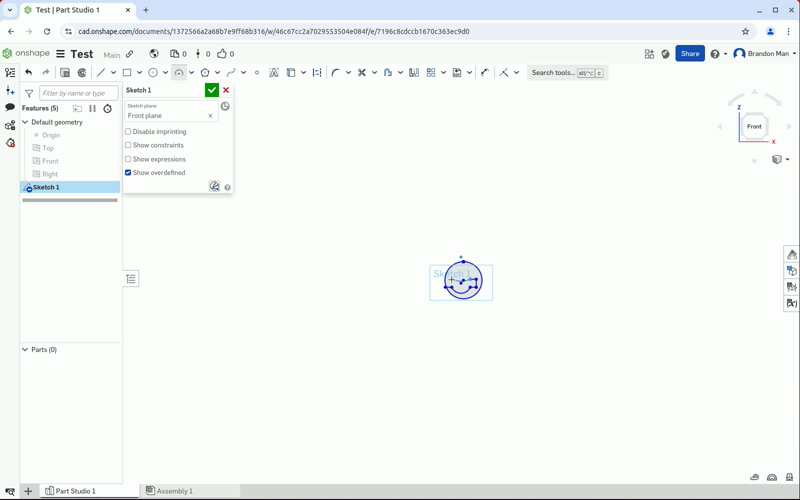
mouse_move(460, 273)
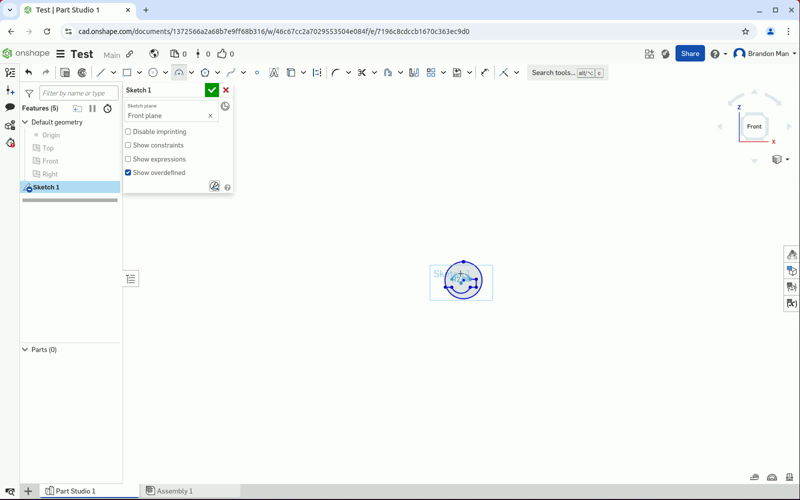
click(460, 273)
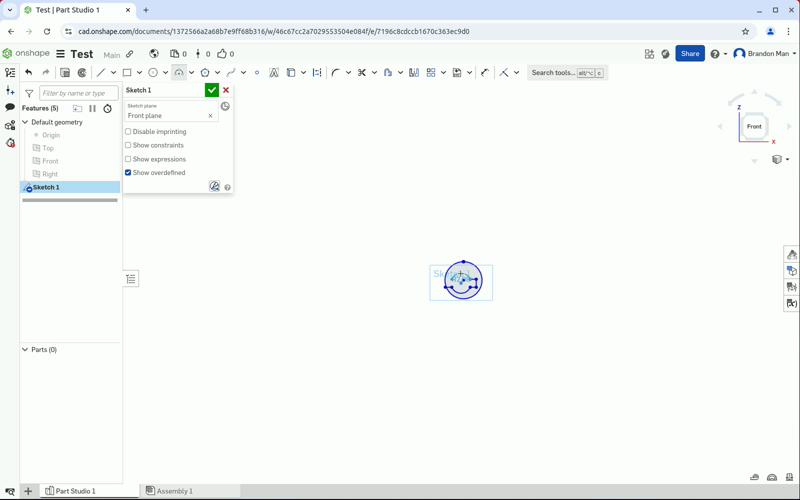
key_up(shift)
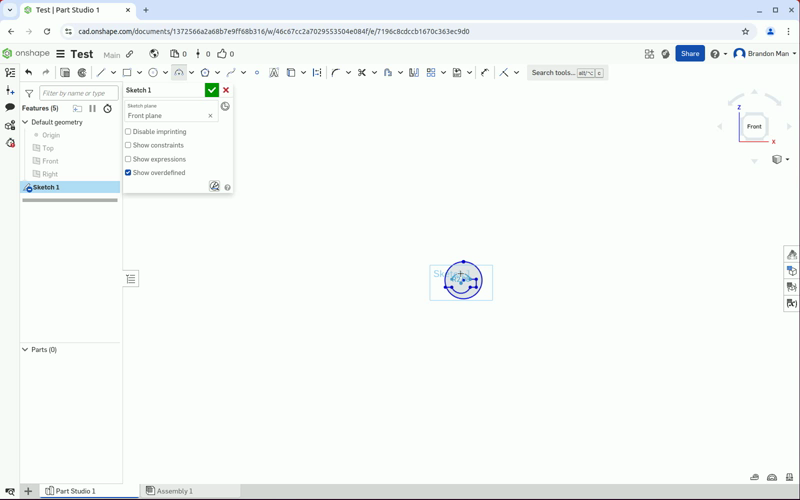
key(esc)
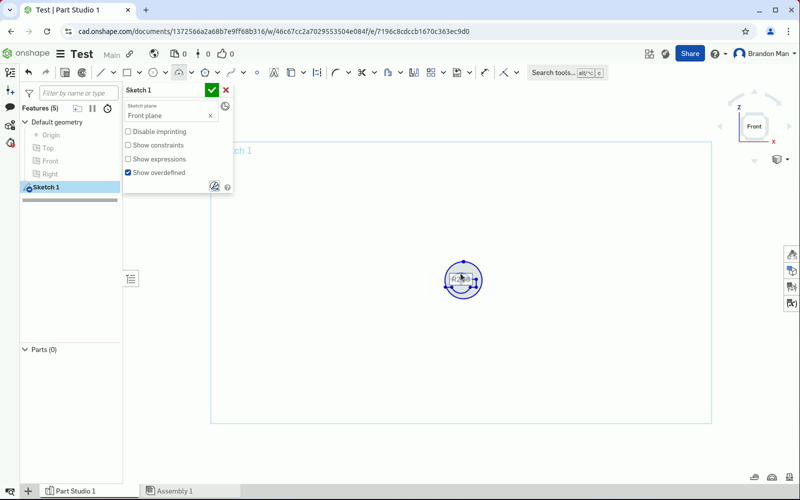
key(l)
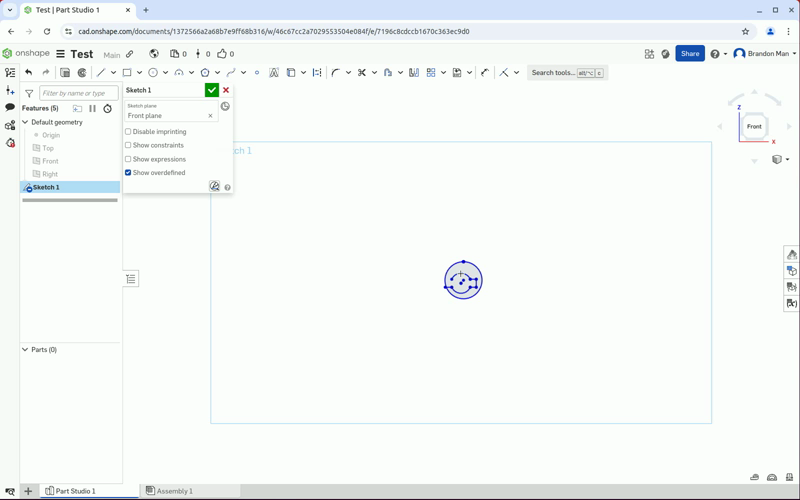
mouse_move(451, 279)
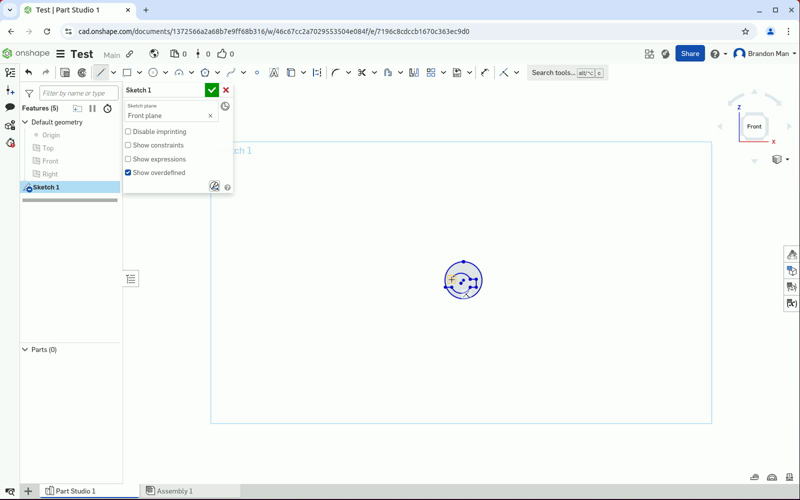
click(451, 279)
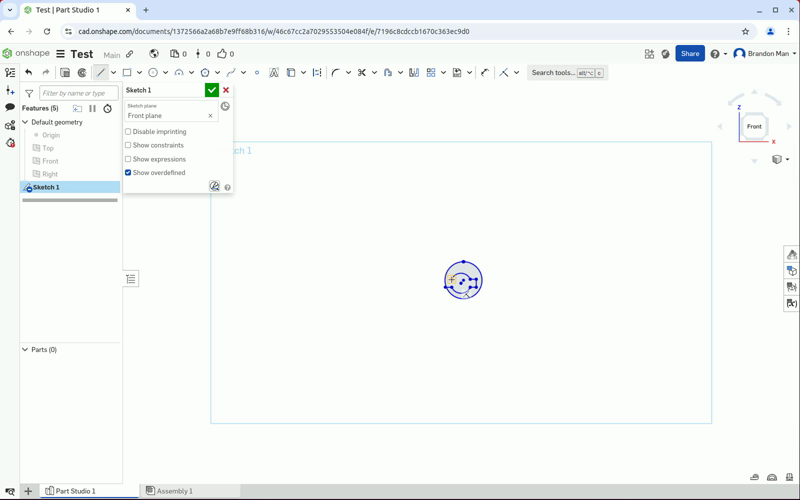
key_down(shift)
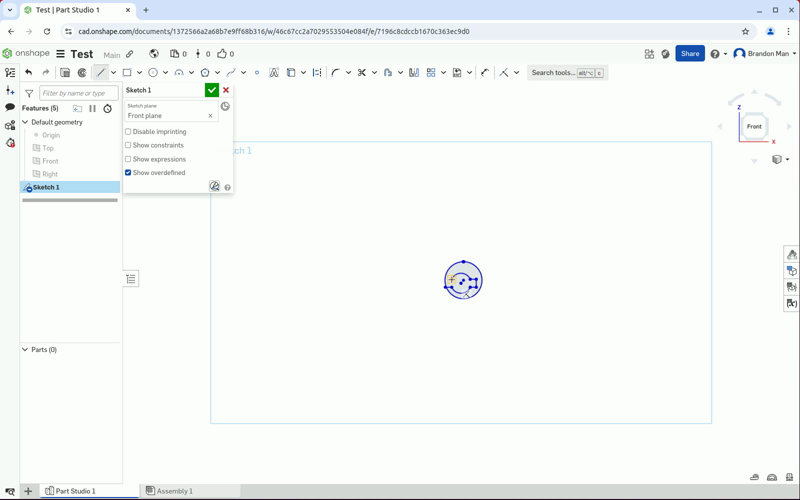
mouse_move(481, 279)
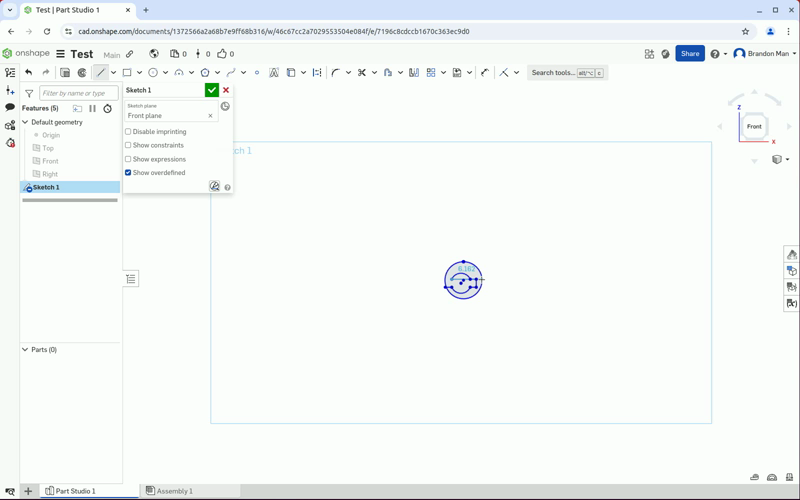
mouse_move(445, 279)
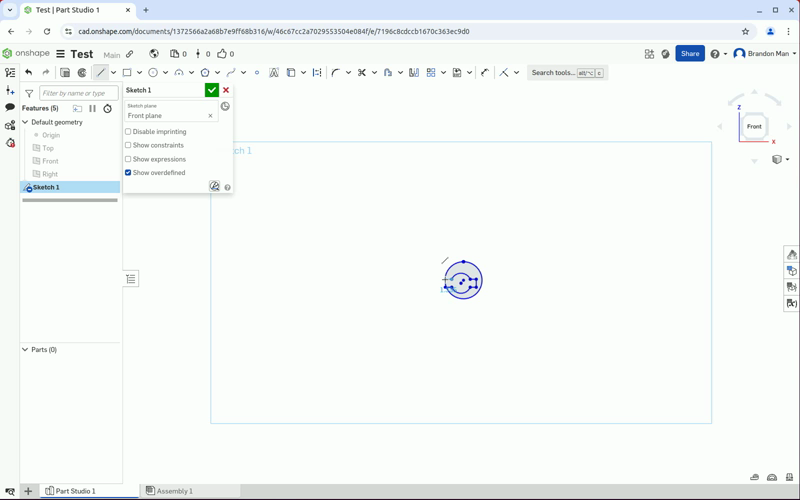
scroll(6)
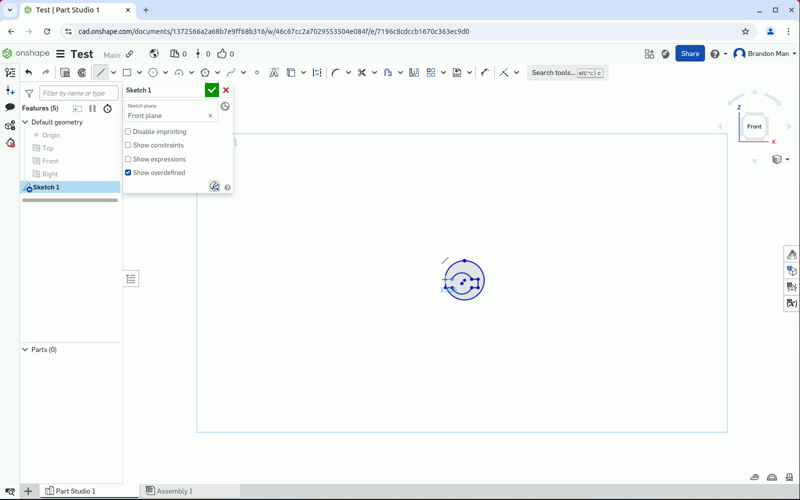
scroll(6)
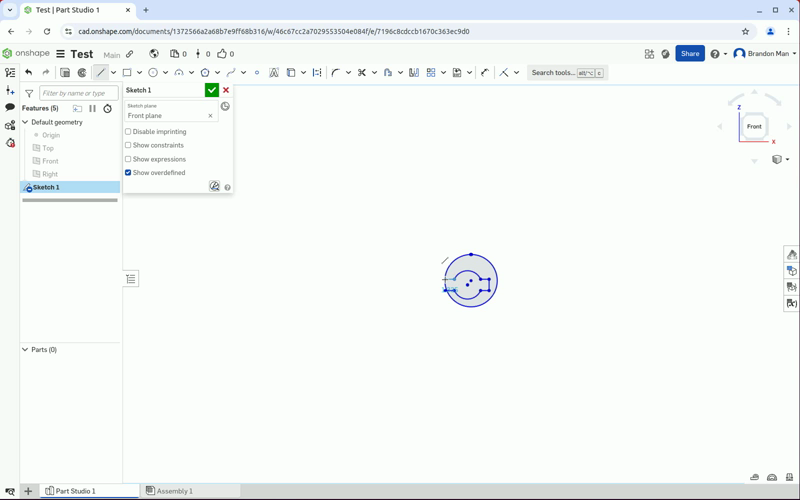
scroll(6)
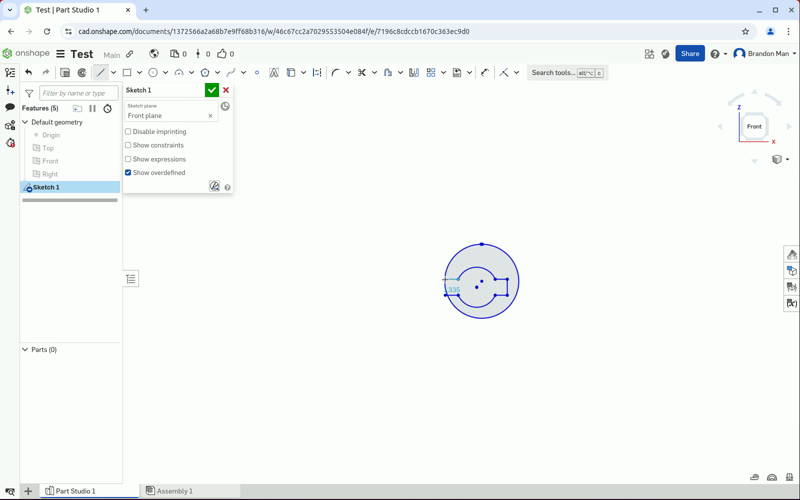
scroll(6)
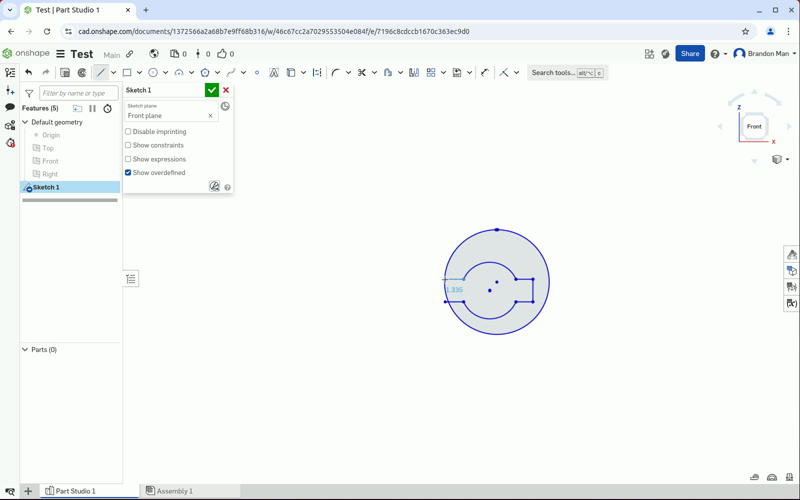
scroll(6)
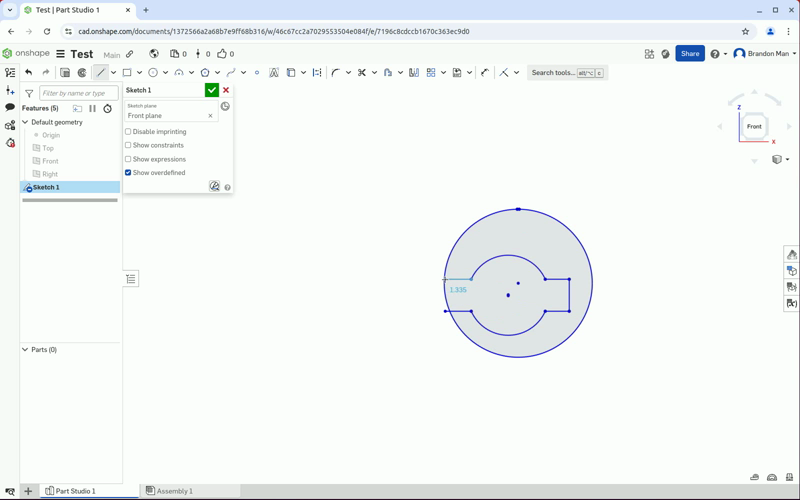
scroll(6)
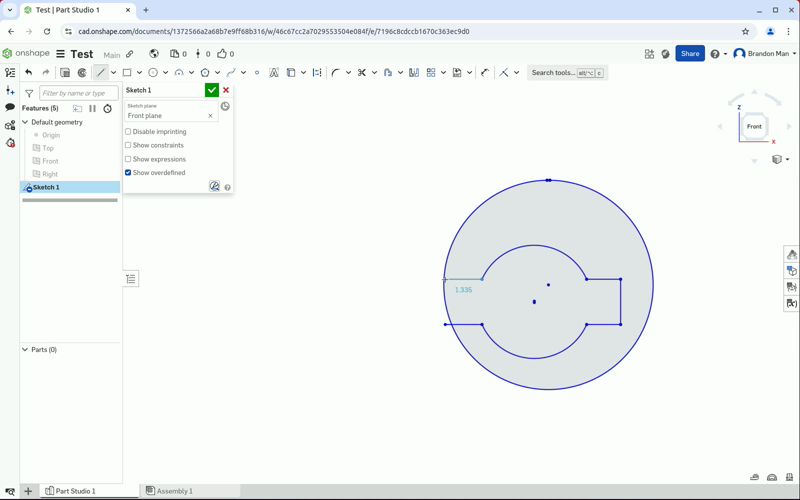
scroll(6)
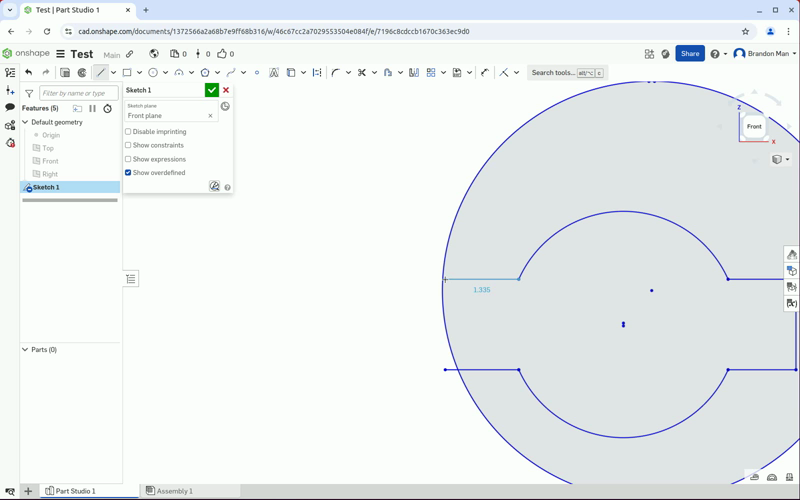
click(445, 279)
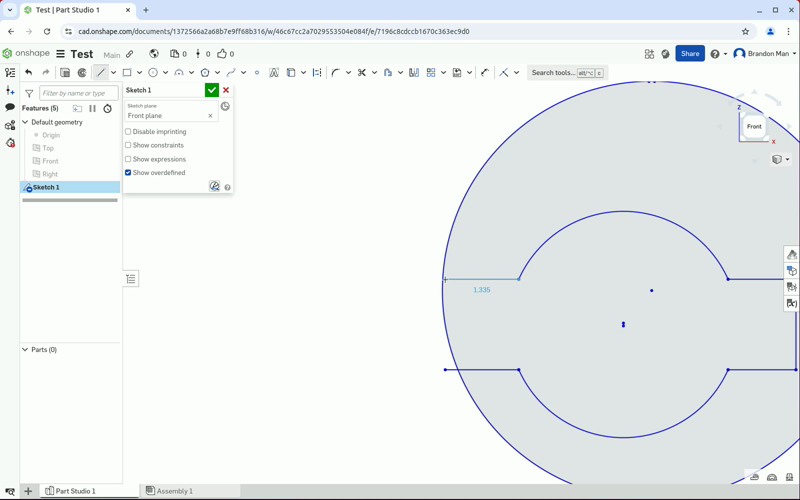
scroll(-6)
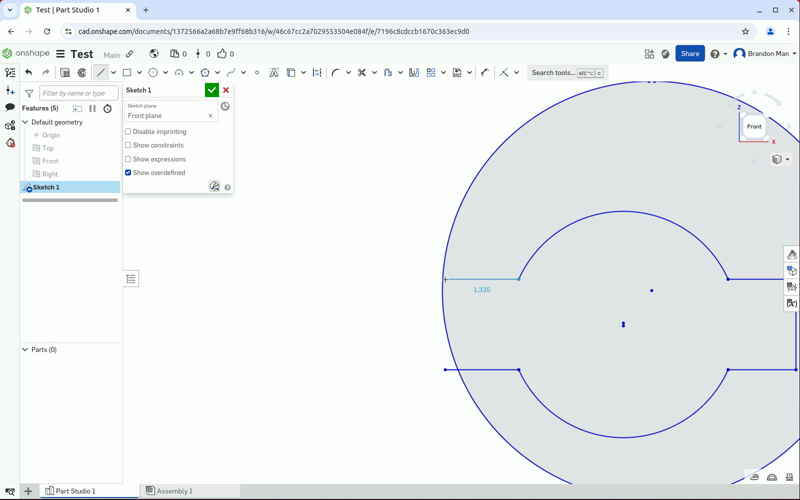
scroll(-6)
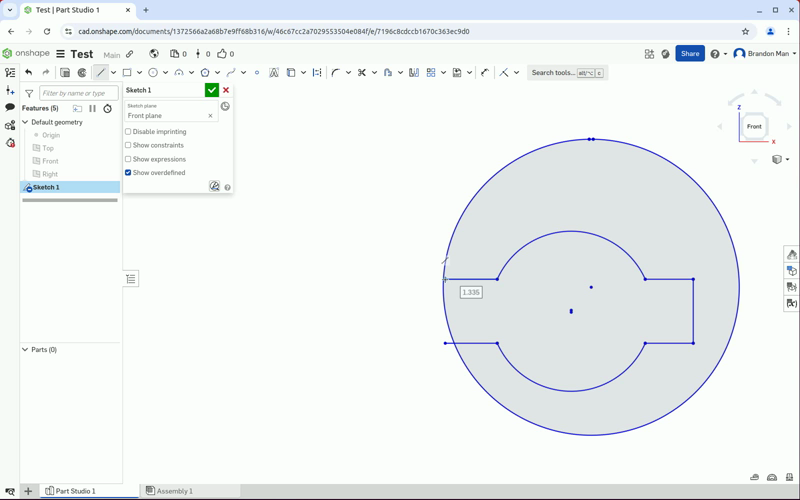
scroll(-6)
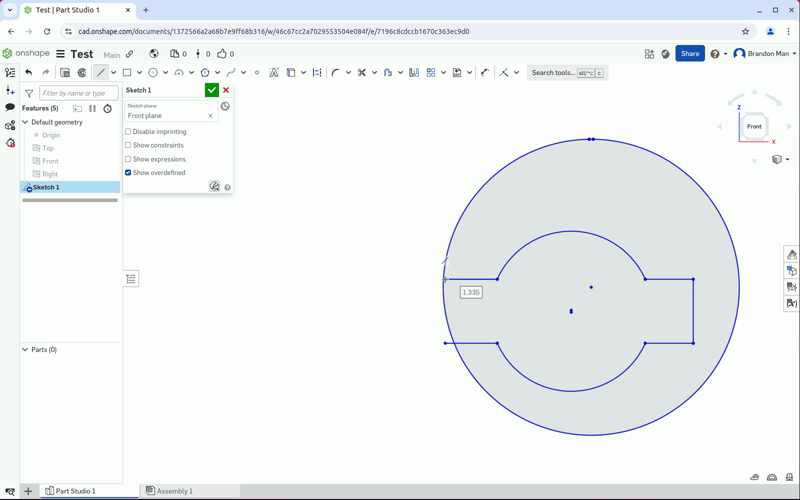
scroll(-6)
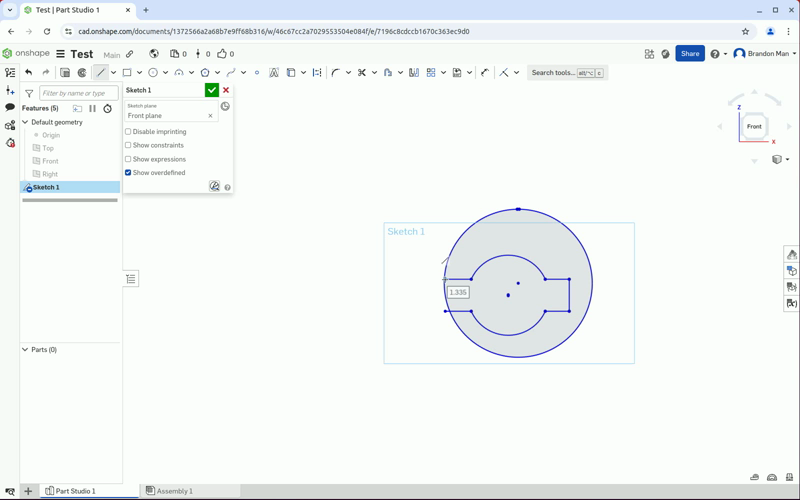
scroll(-6)
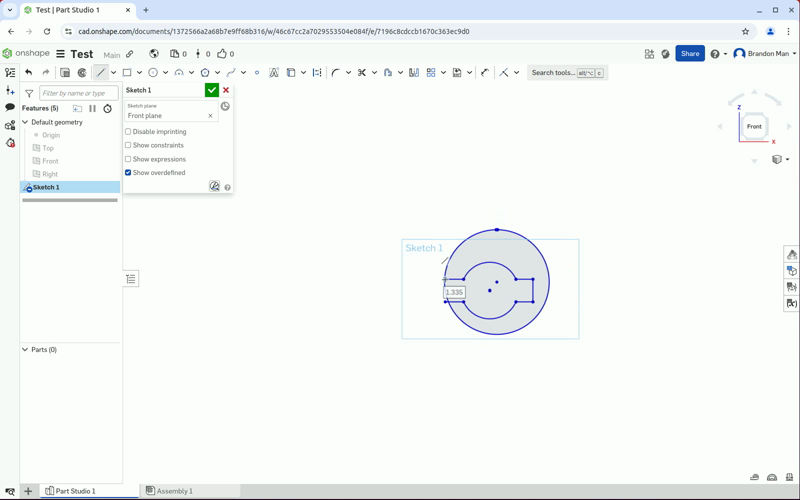
scroll(-6)
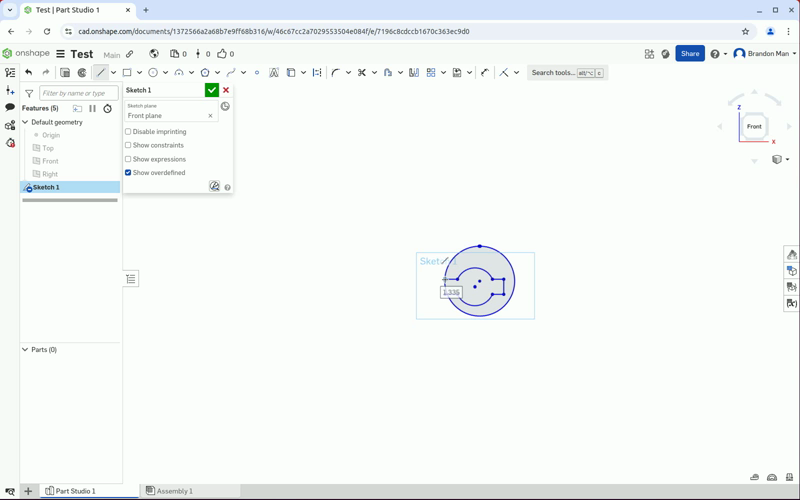
scroll(-6)
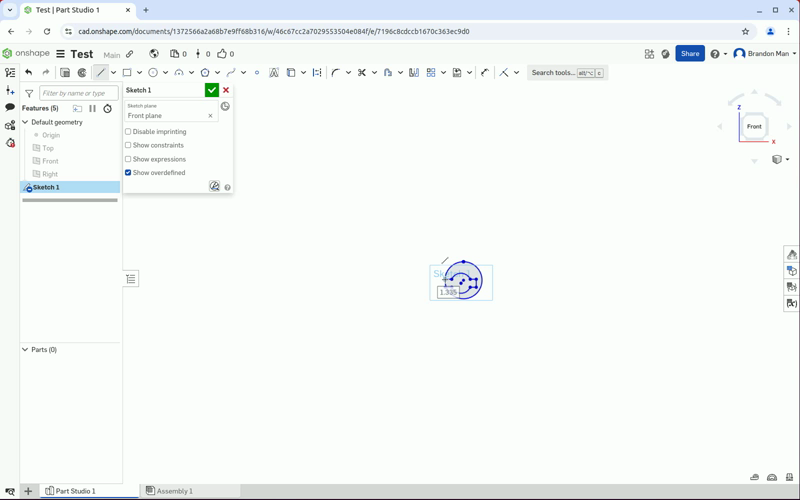
key_up(shift)
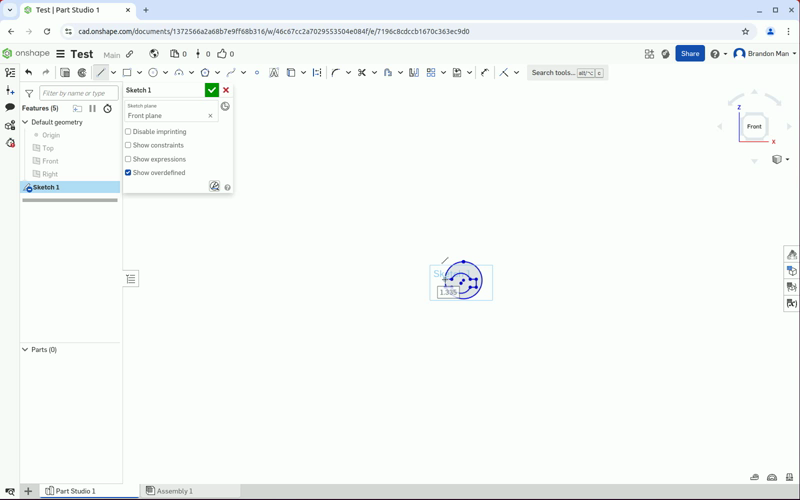
mouse_move(475, 279)
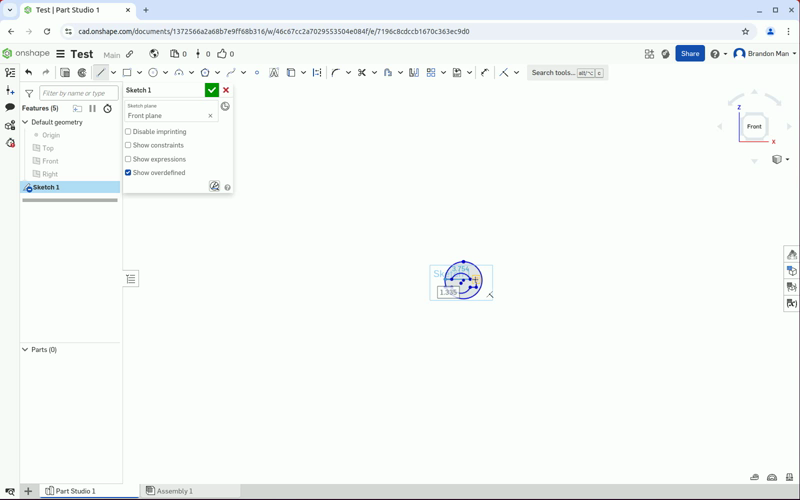
key_down(shift)
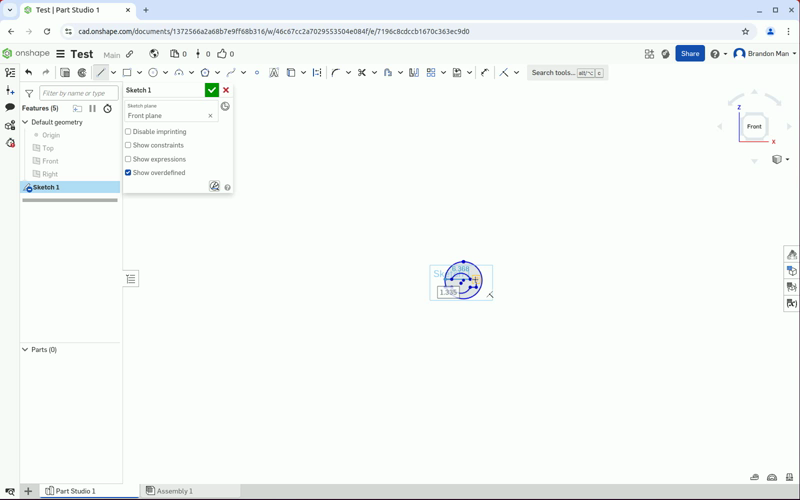
mouse_move(445, 287)
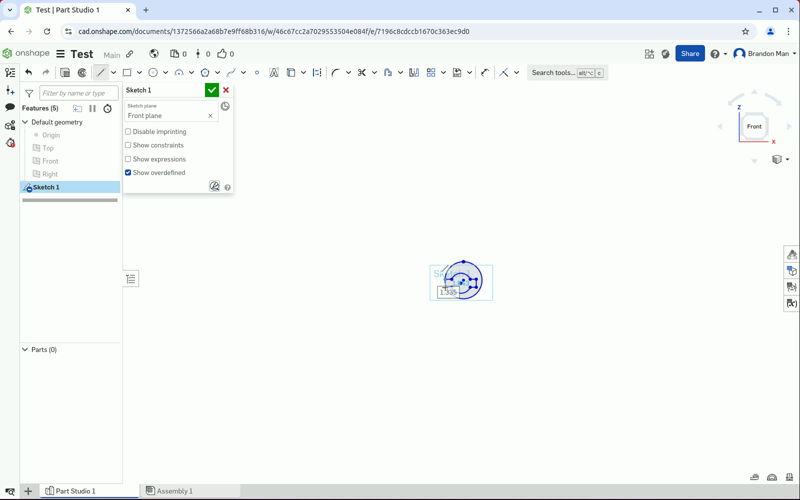
key_up(shift)
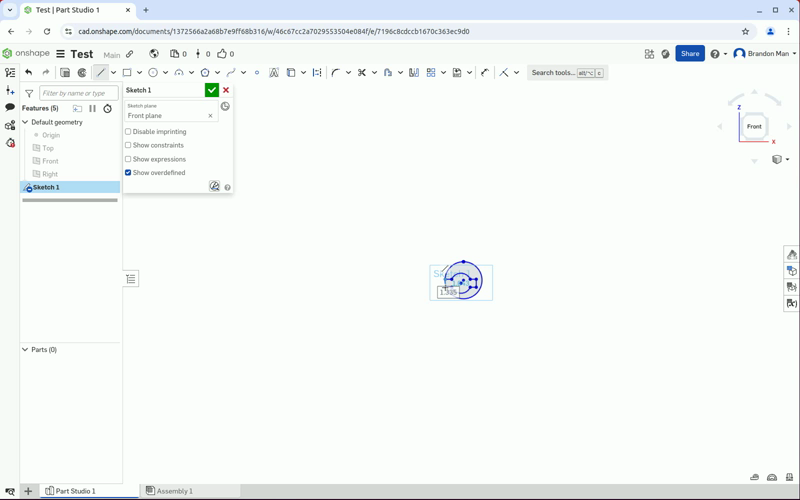
click(445, 287)
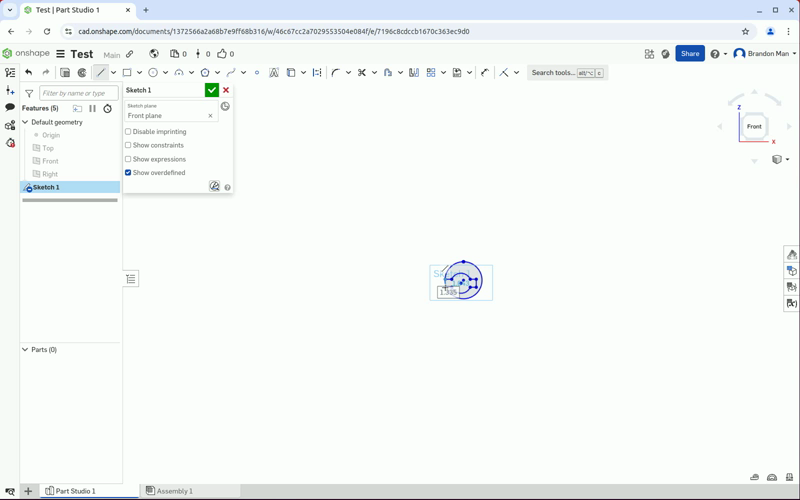
key(esc)
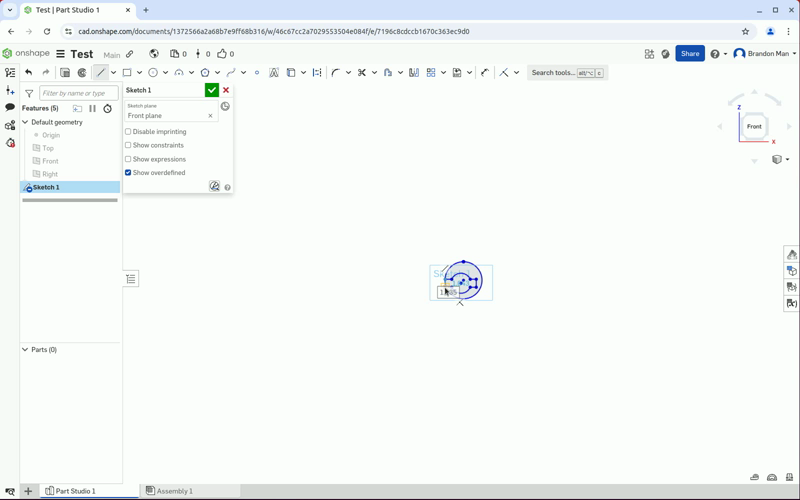
mouse_move(480, 281)
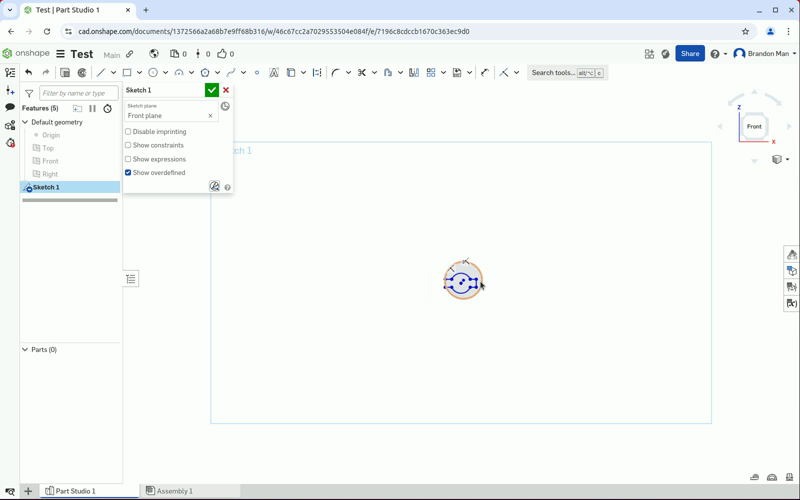
scroll(6)
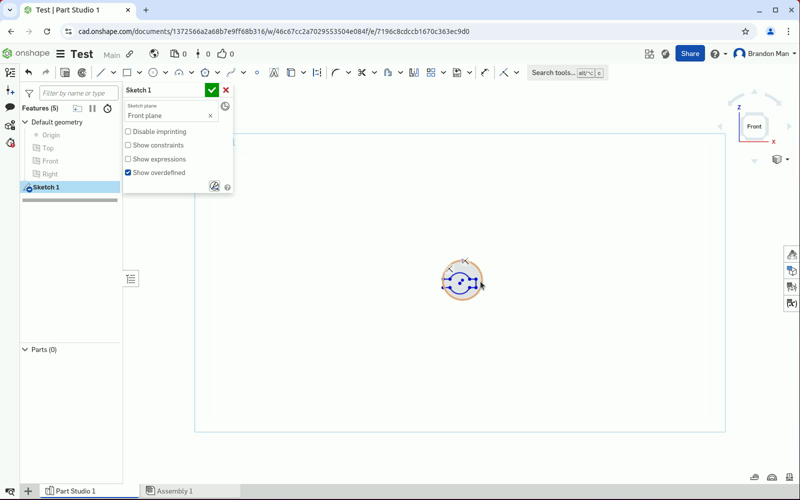
scroll(6)
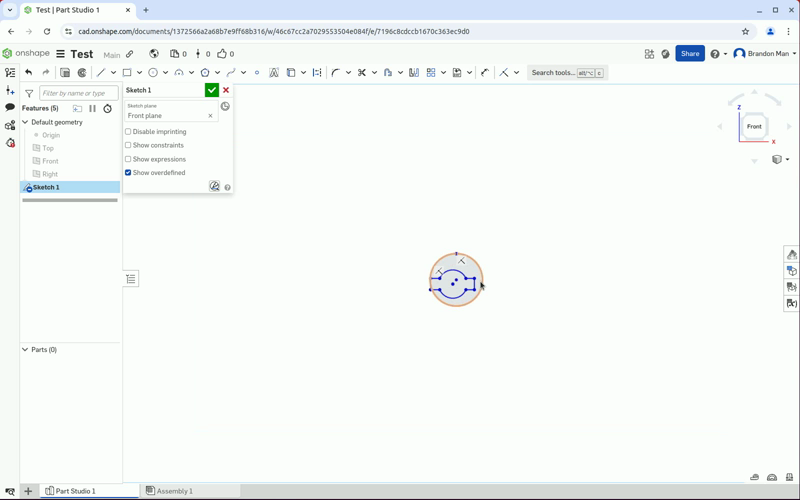
scroll(6)
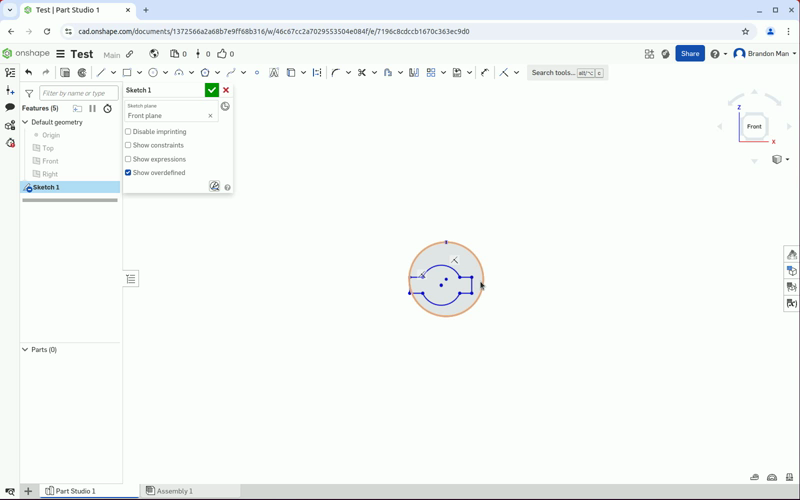
scroll(6)
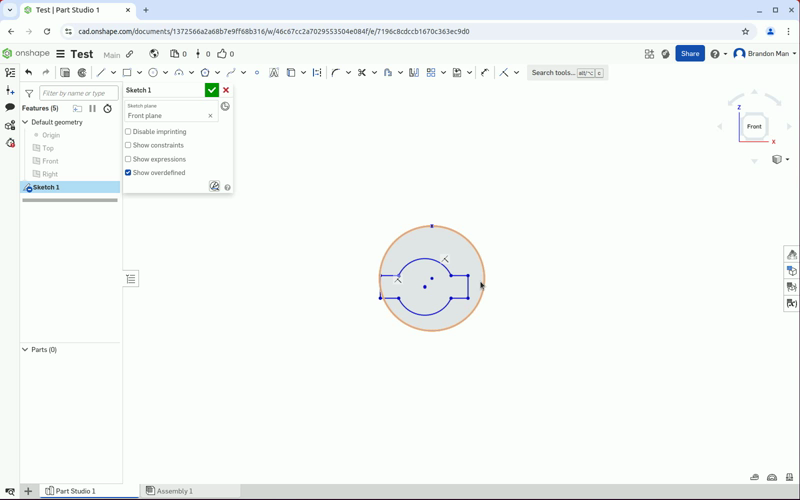
scroll(6)
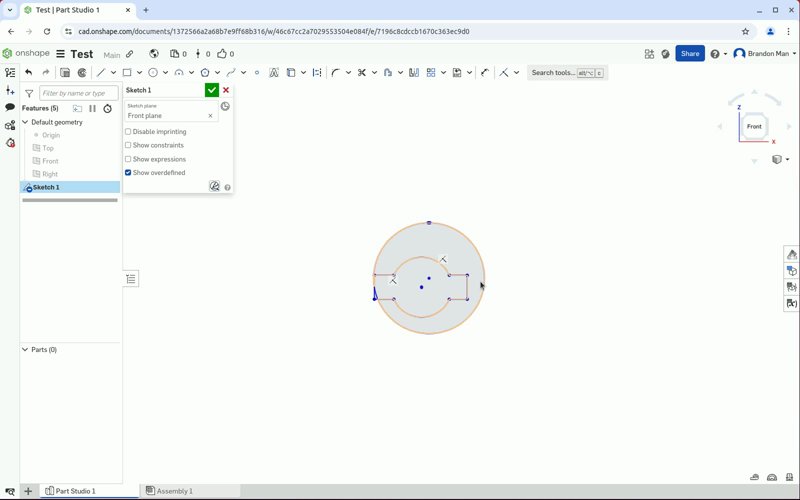
scroll(6)
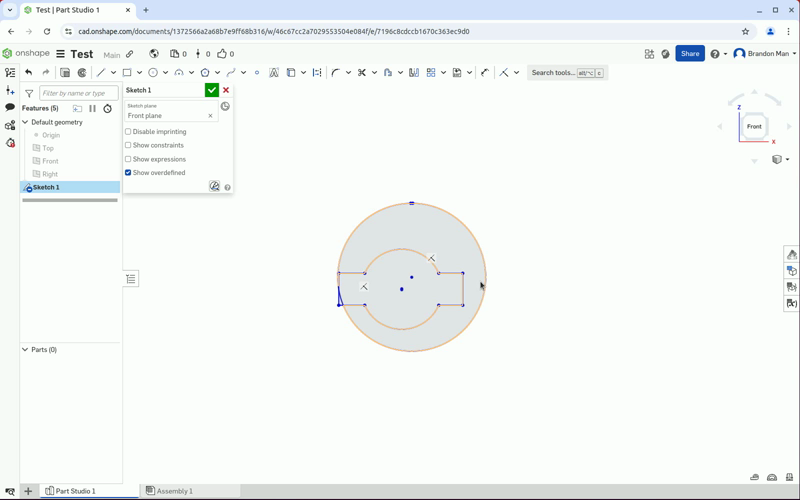
scroll(6)
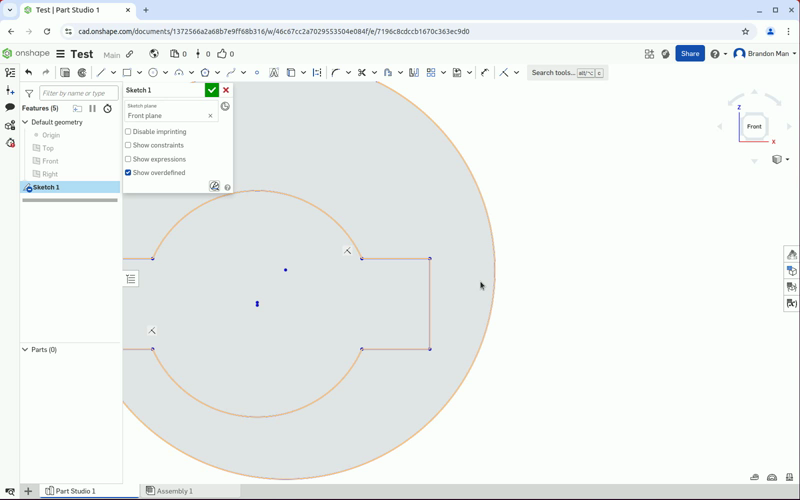
click(480, 281)
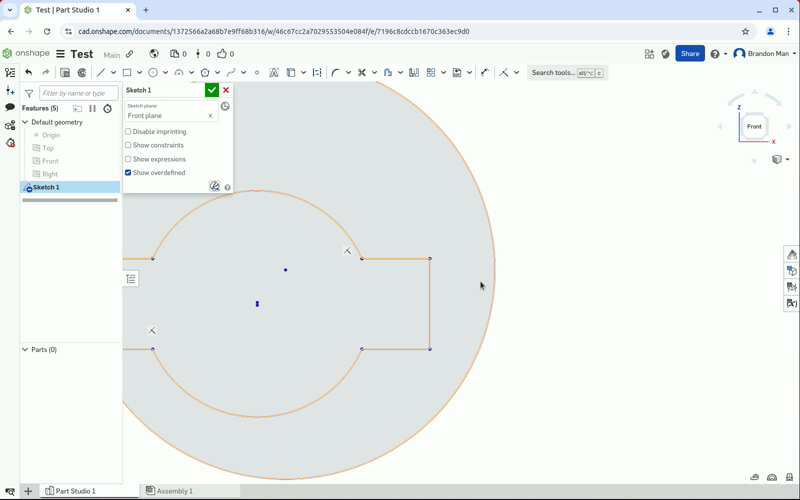
scroll(-6)
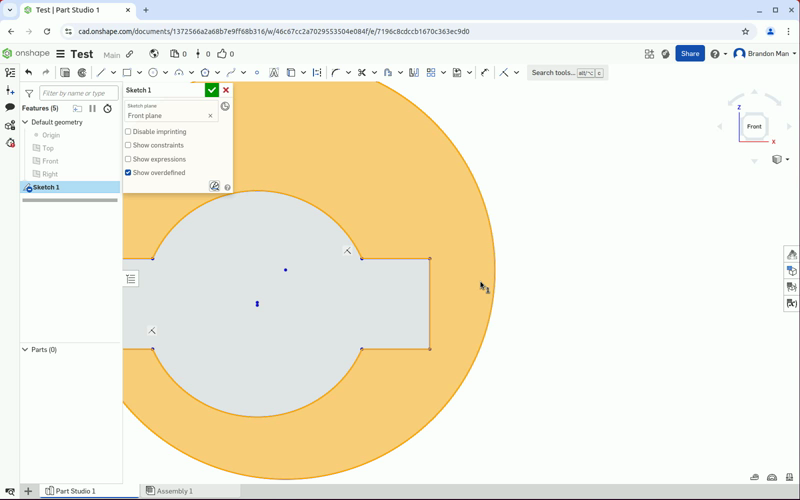
scroll(-6)
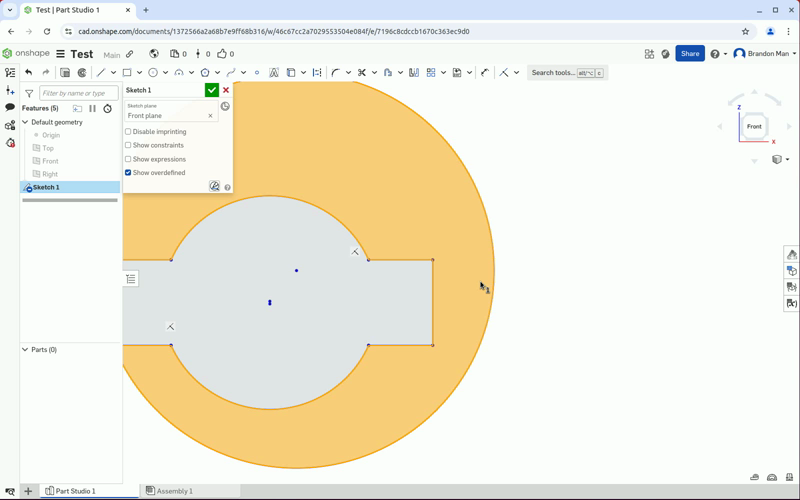
scroll(-6)
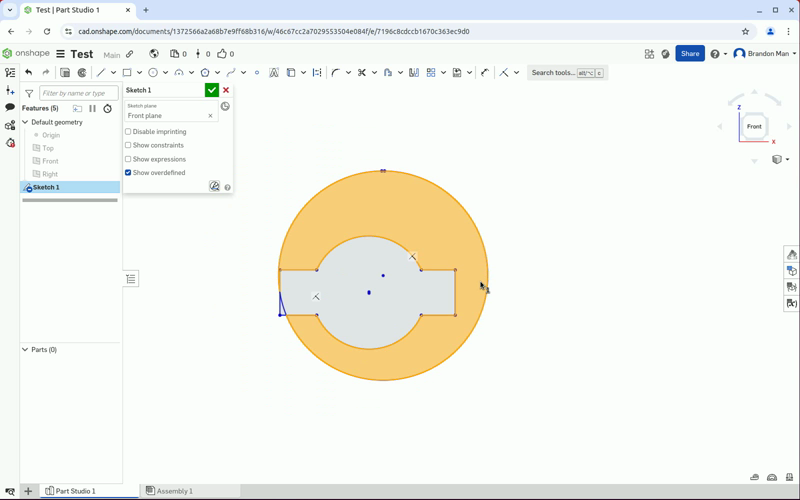
scroll(-6)
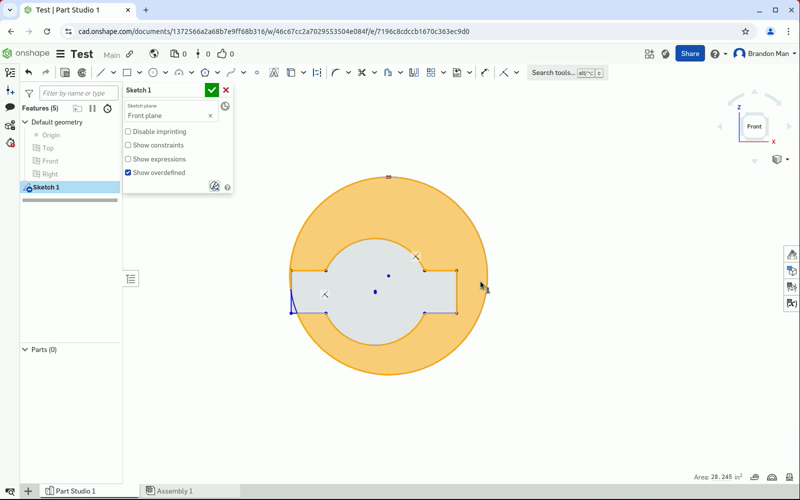
scroll(-6)
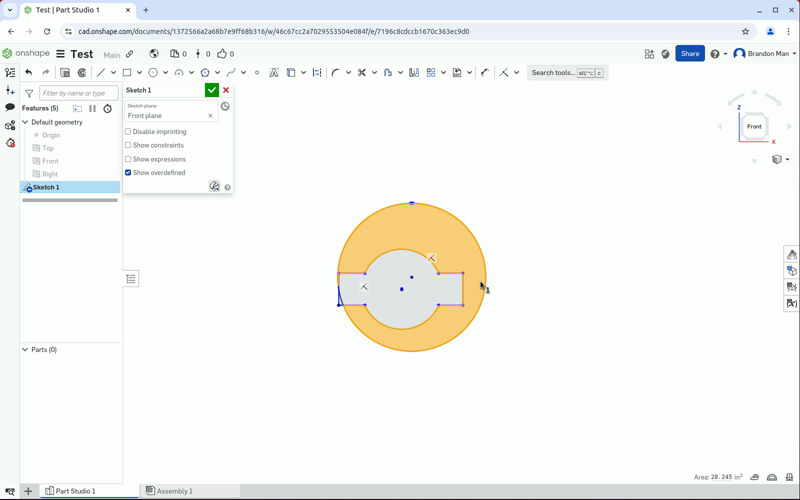
scroll(-6)
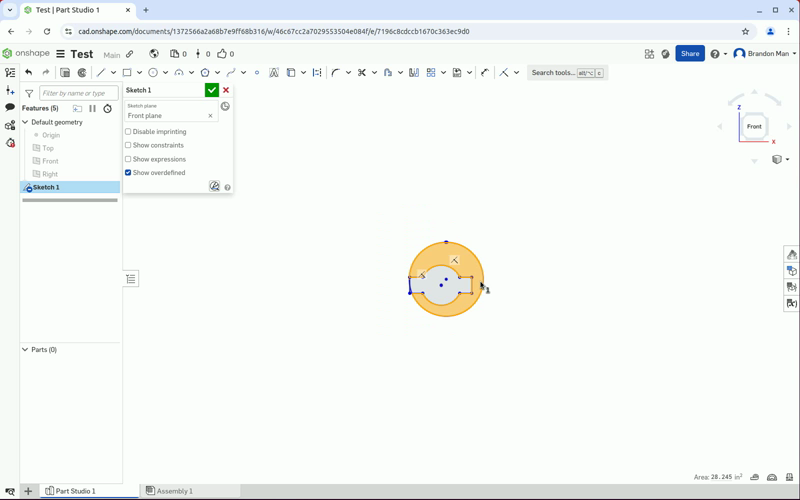
scroll(-6)
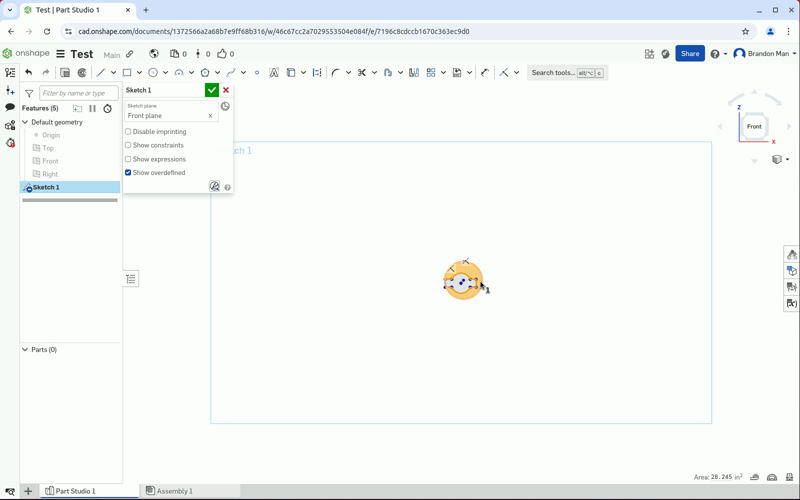
mouse_move(73, 352)
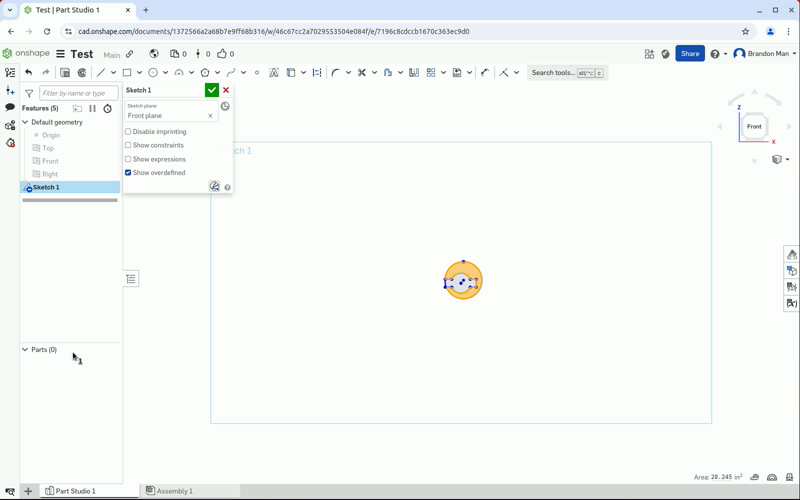
key(shift+y)
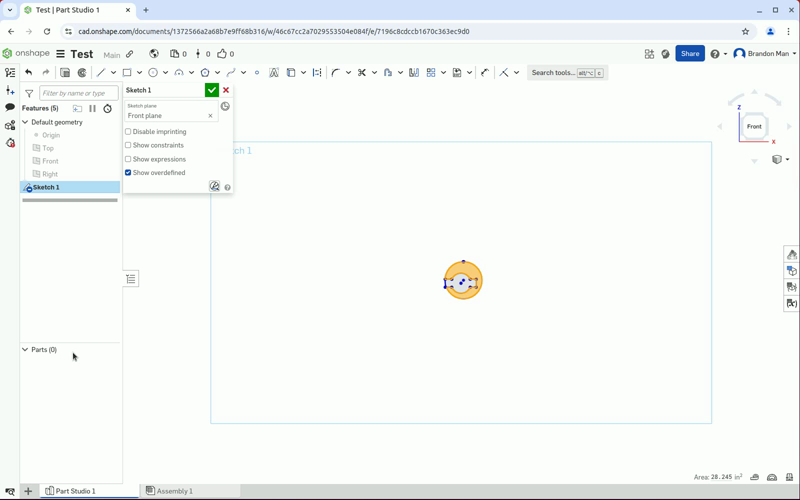
key(shift+e)
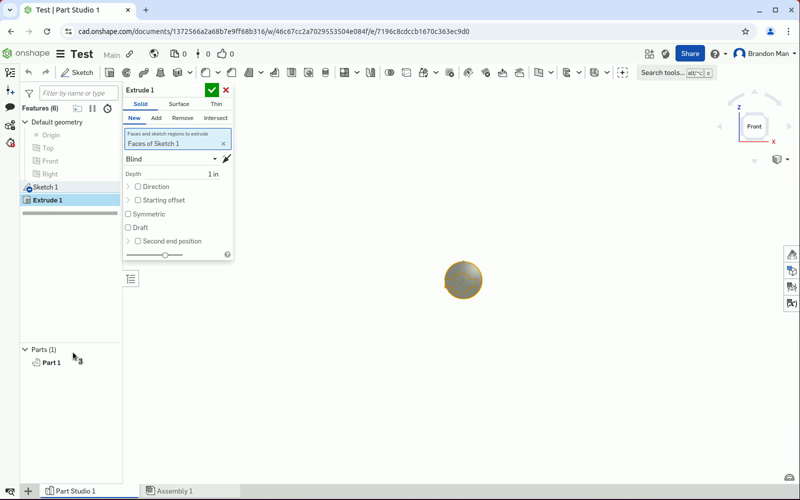
mouse_move(143, 106)
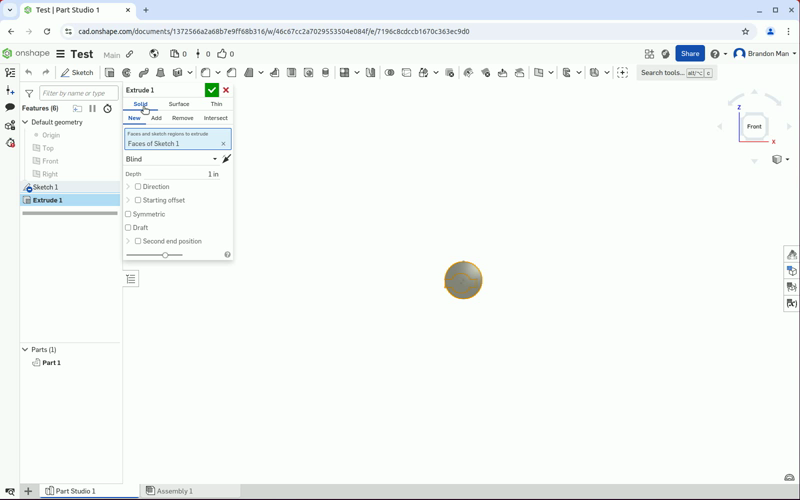
click(143, 106)
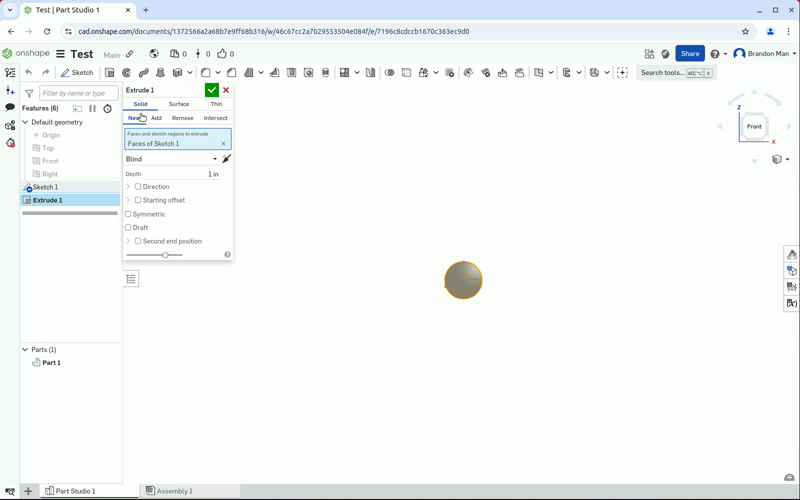
mouse_move(137, 120)
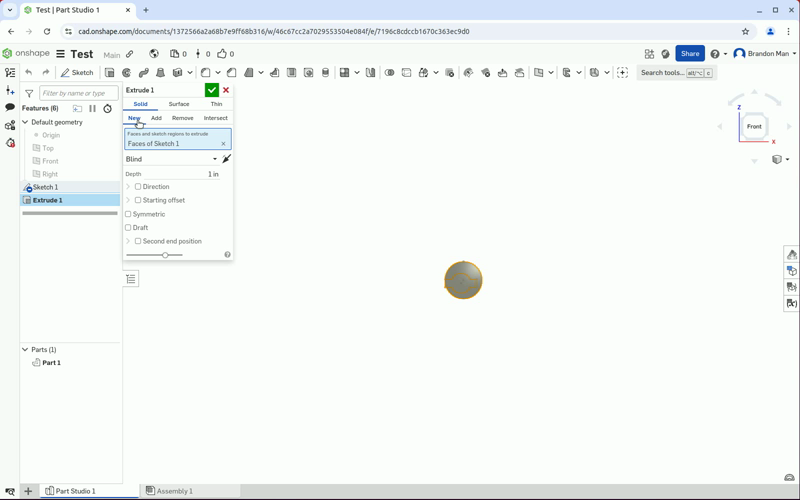
click(137, 120)
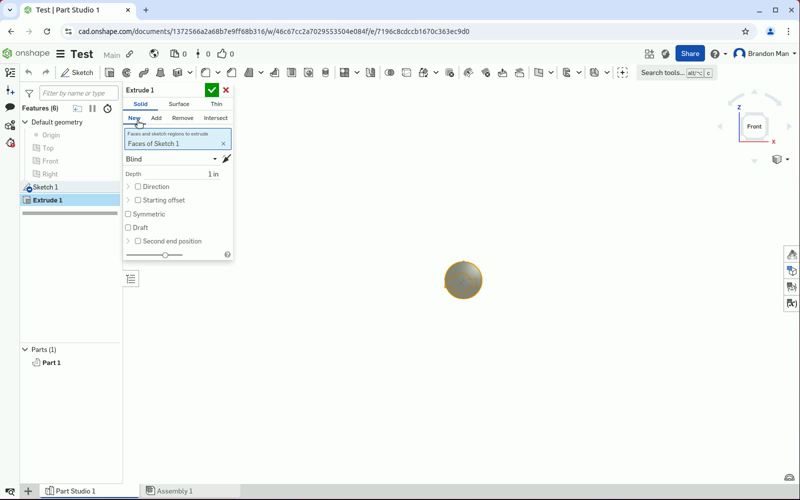
key(tab, 4)
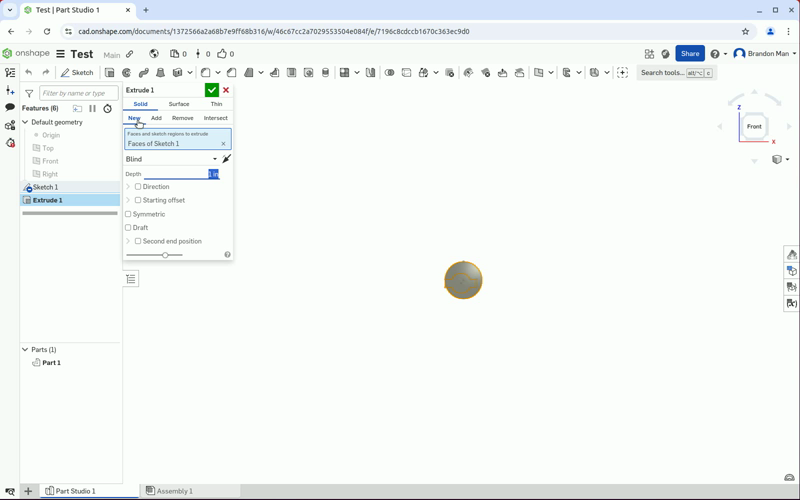
text(11.554)
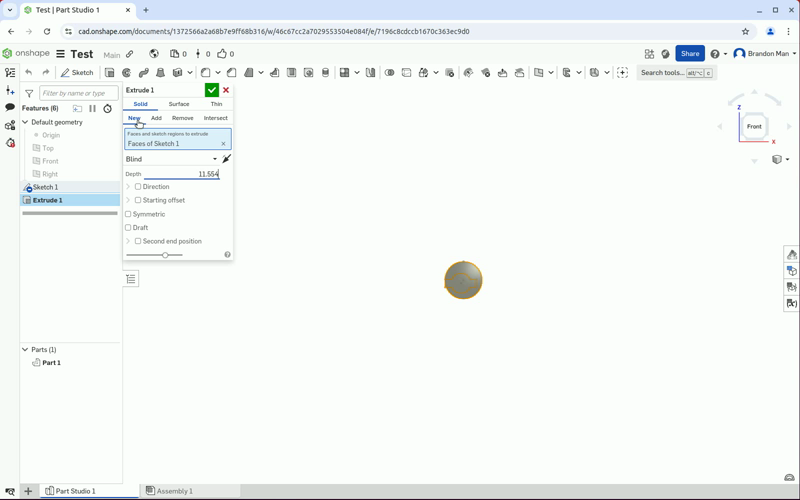
key(enter)
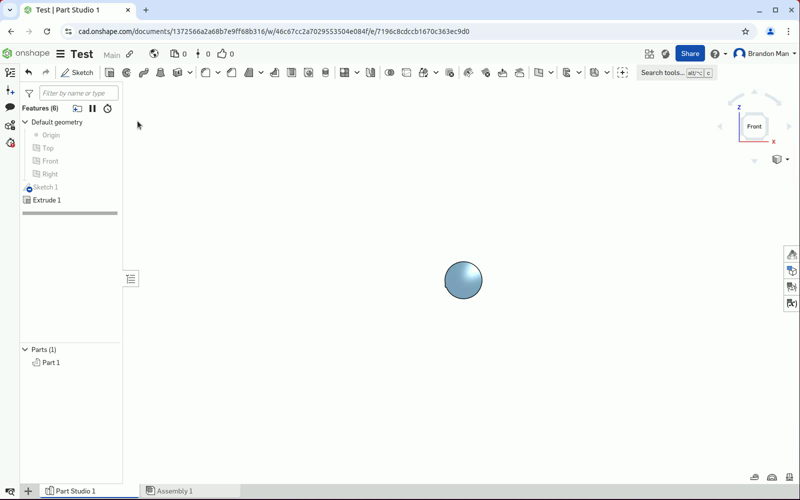
key(shift+h)
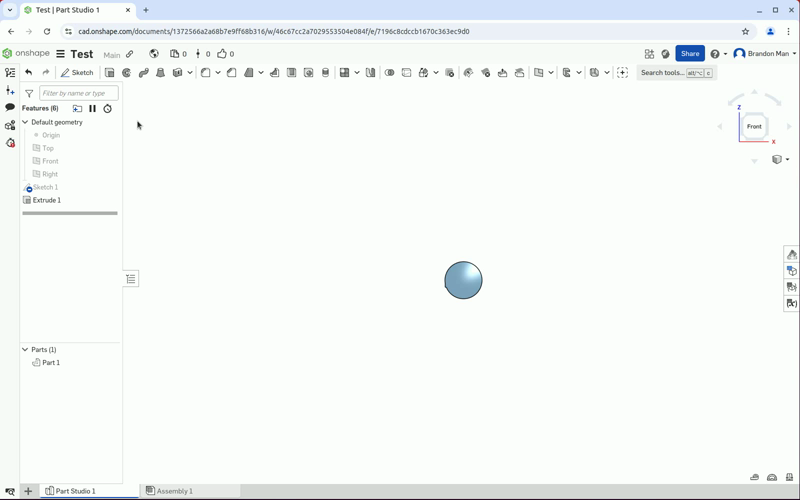
key(shift+h)
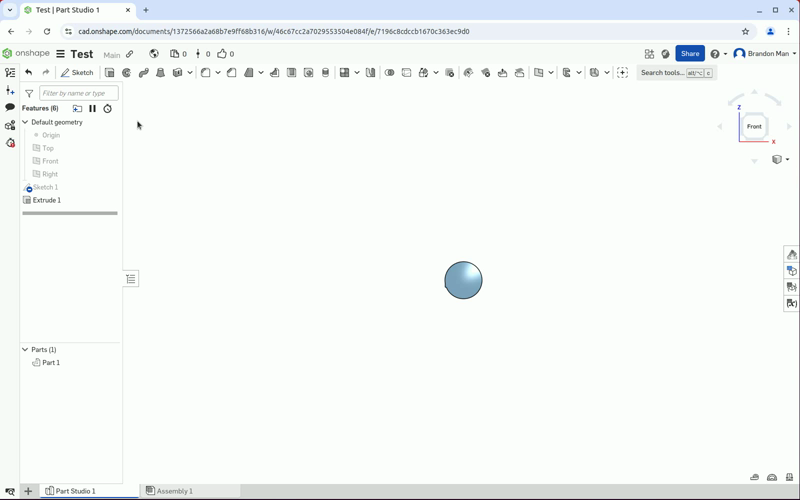
mouse_move(73, 189)
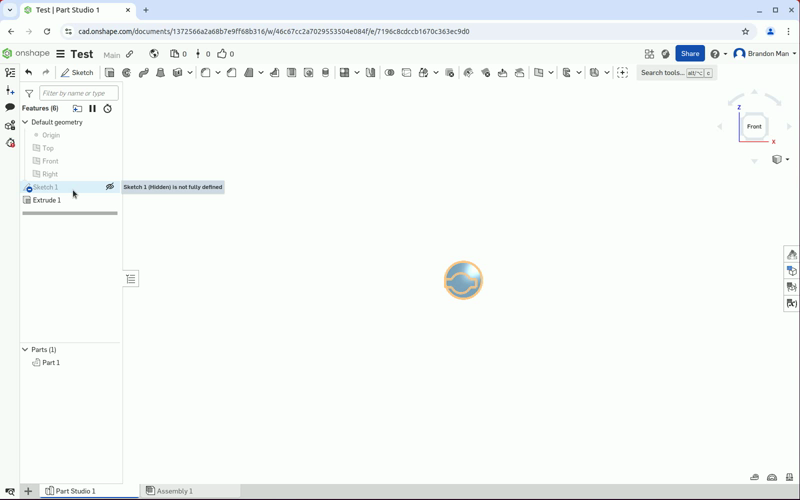
click(73, 189)
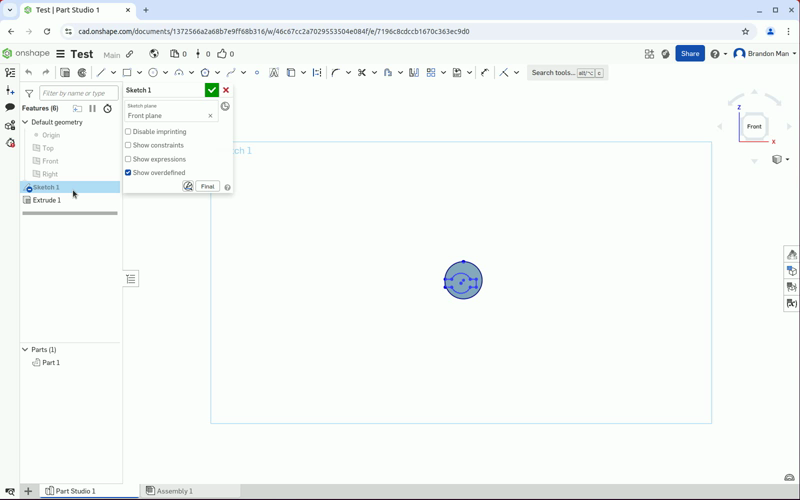
mouse_move(229, 92)
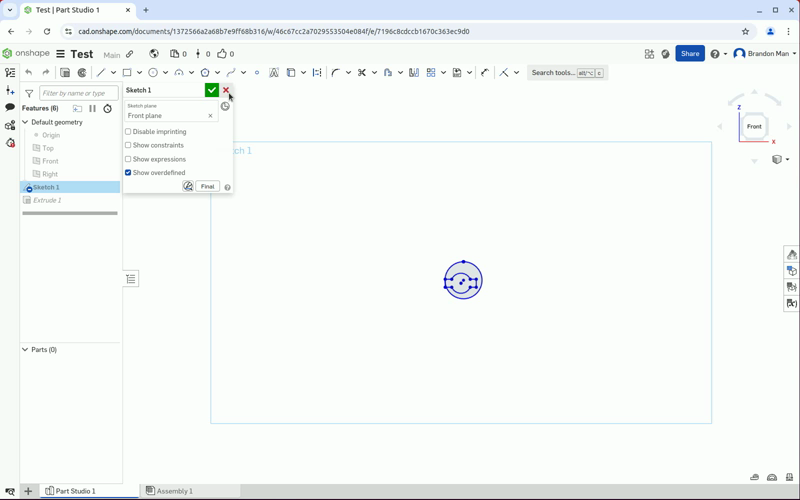
click(229, 92)
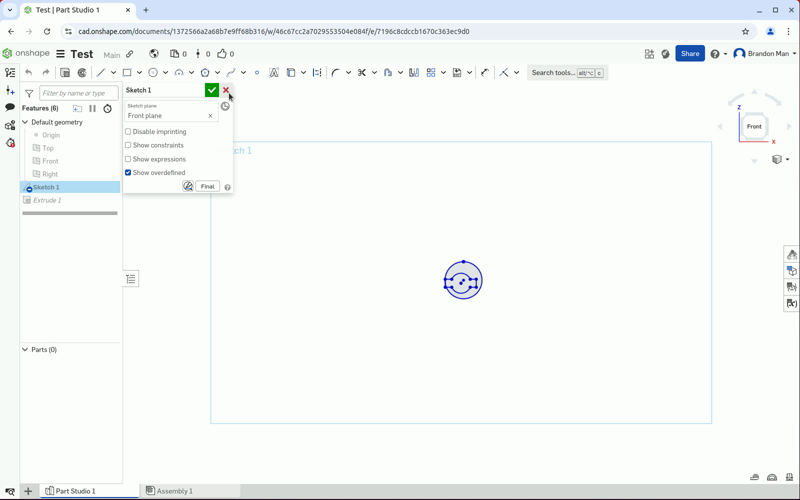
key(shift+s)
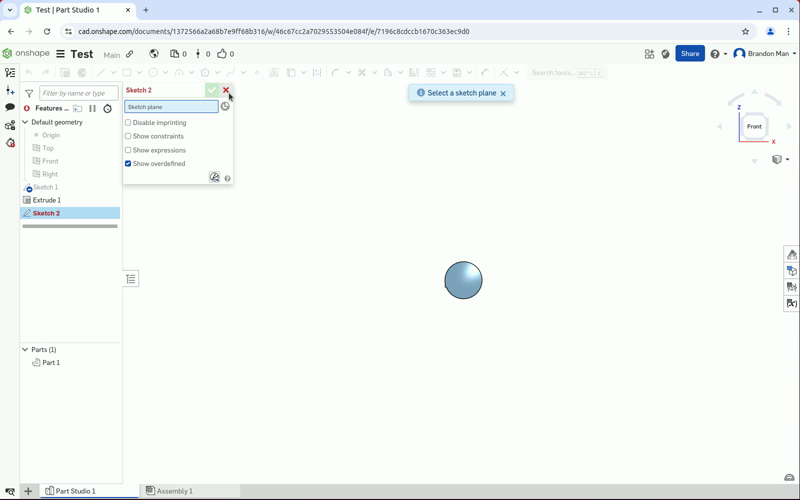
mouse_move(73, 163)
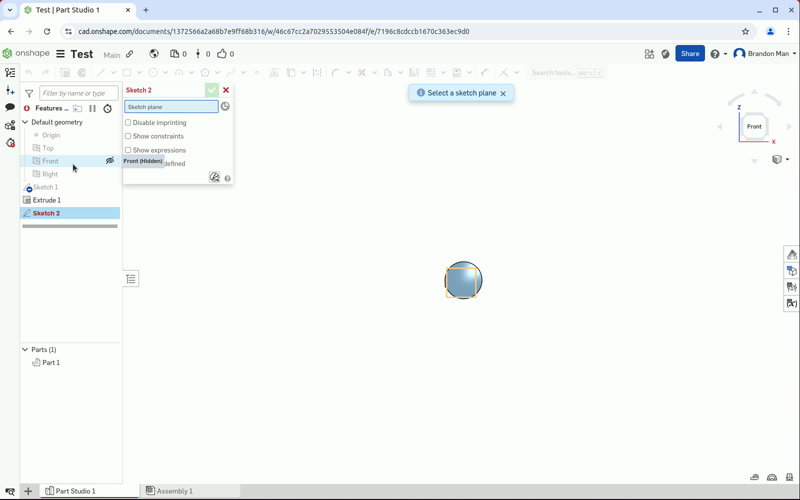
click(73, 163)
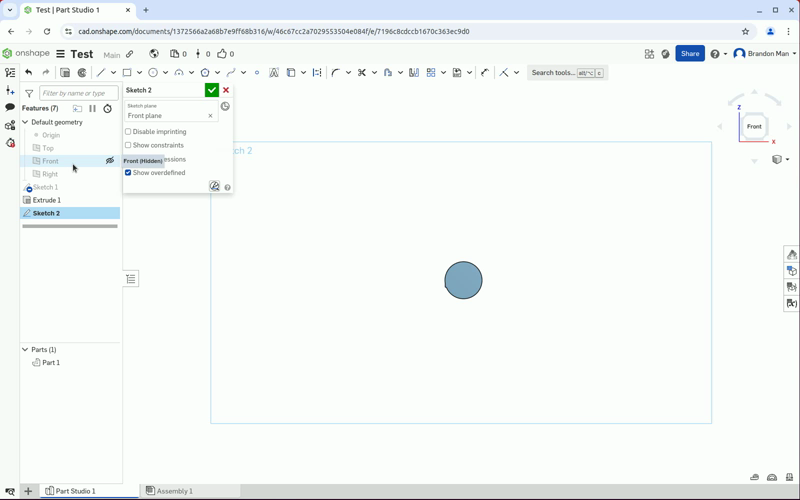
mouse_move(73, 352)
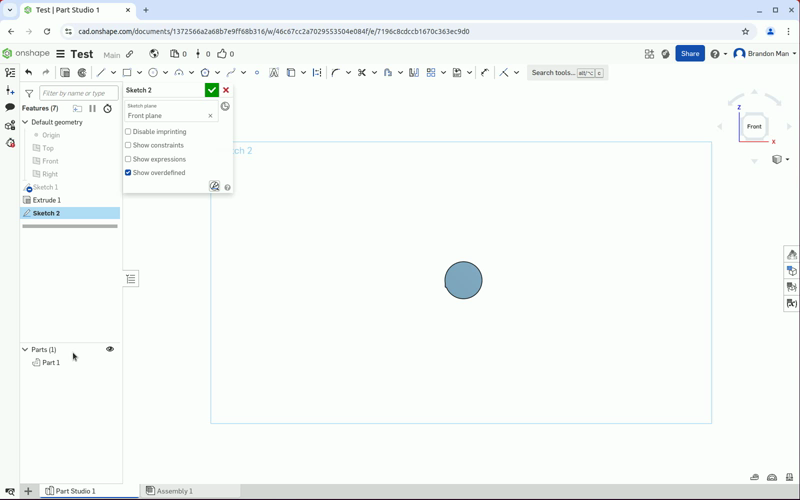
key(y)
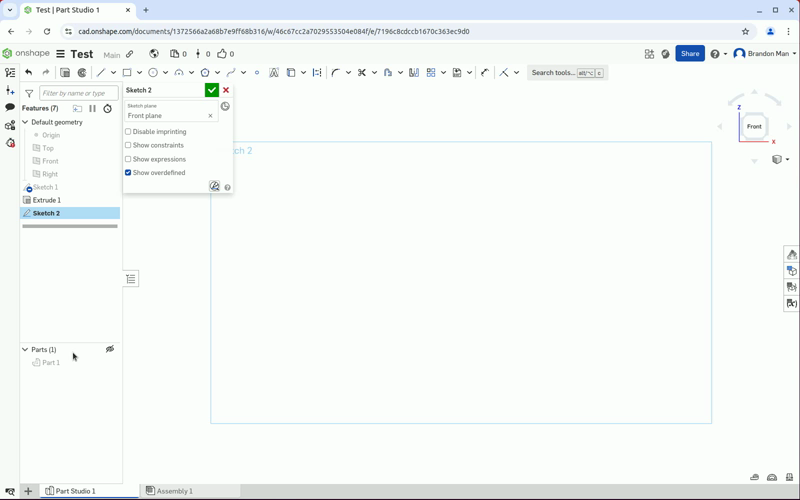
key(l)
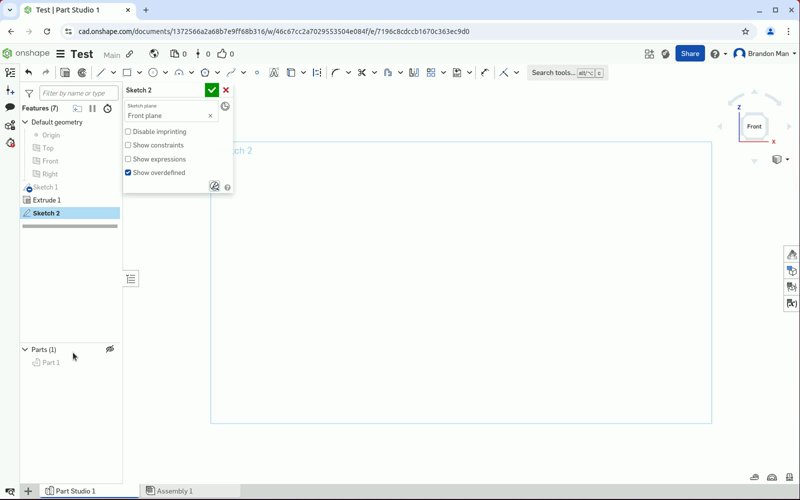
key_down(shift)
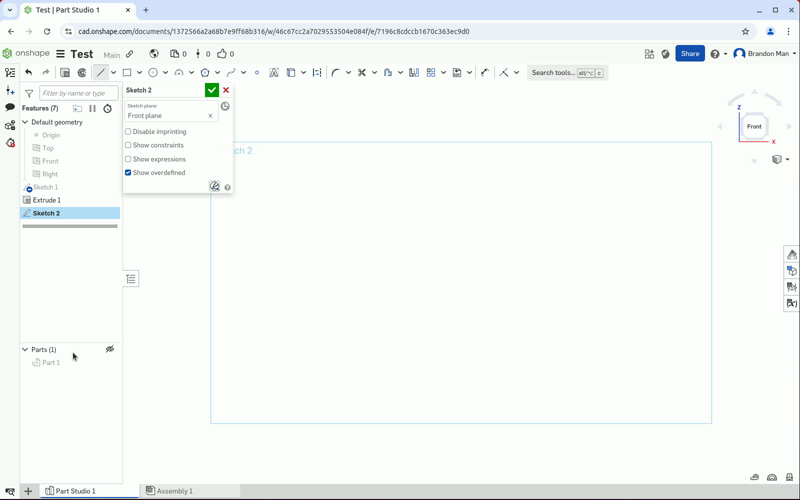
mouse_move(445, 286)
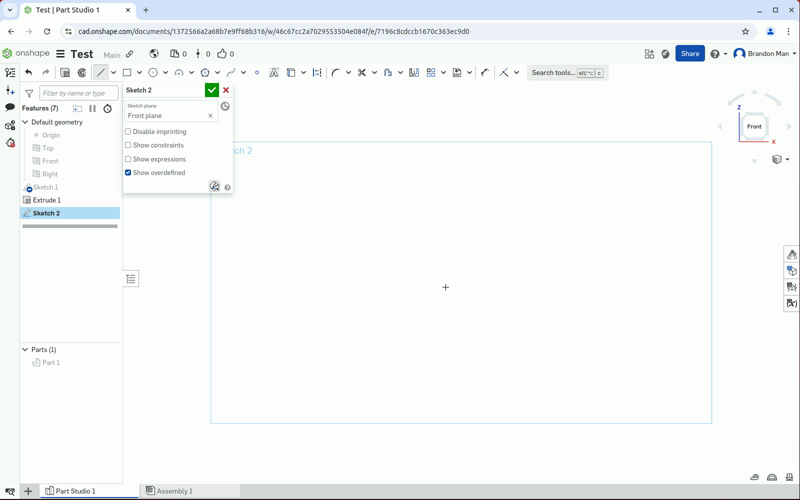
click(445, 286)
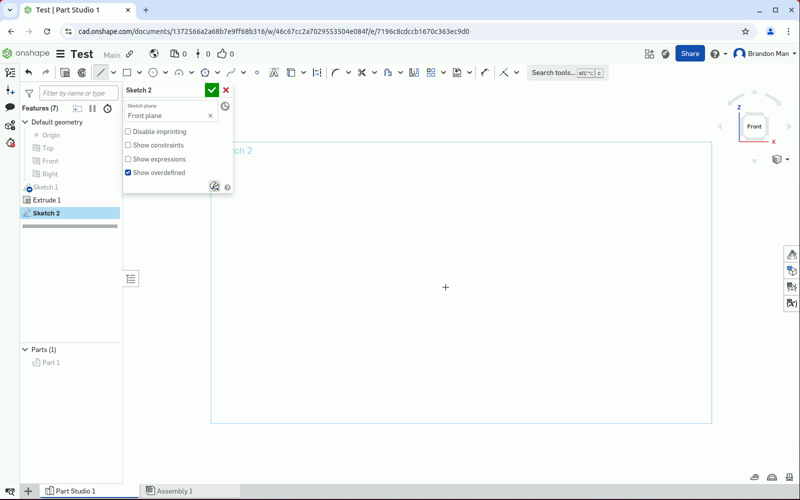
key_up(shift)
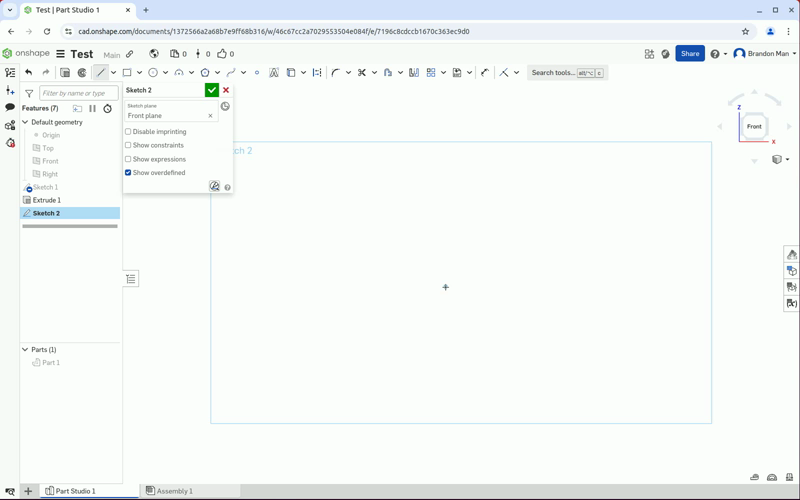
key_down(shift)
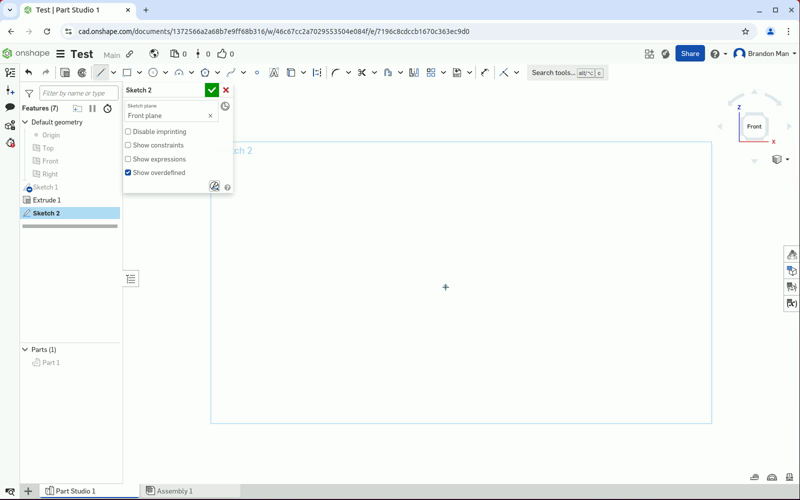
mouse_move(475, 286)
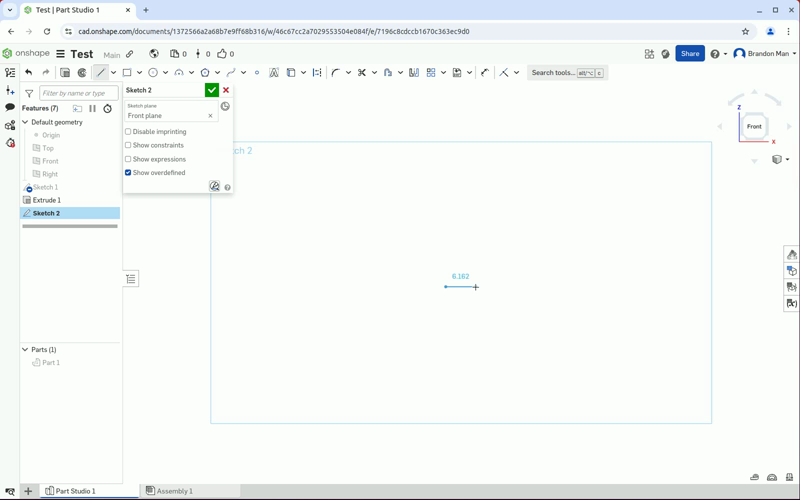
mouse_move(452, 286)
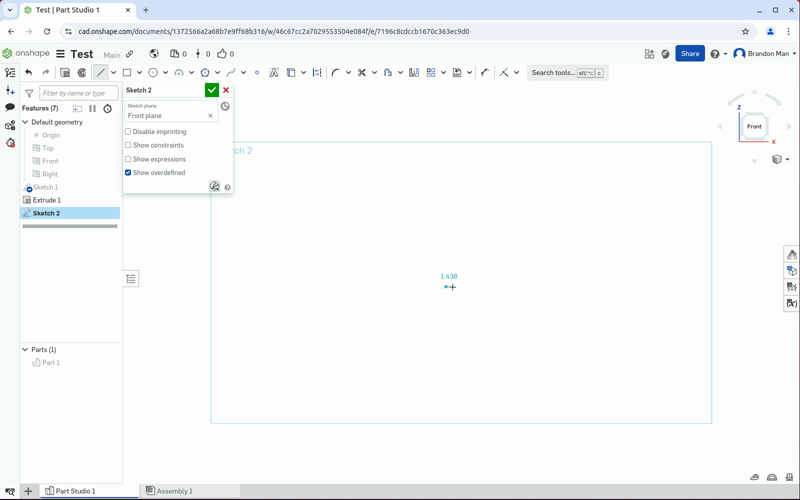
scroll(6)
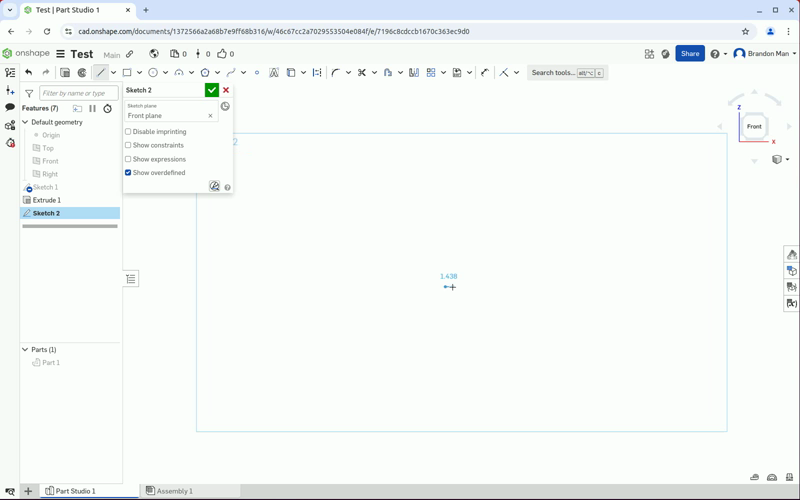
scroll(6)
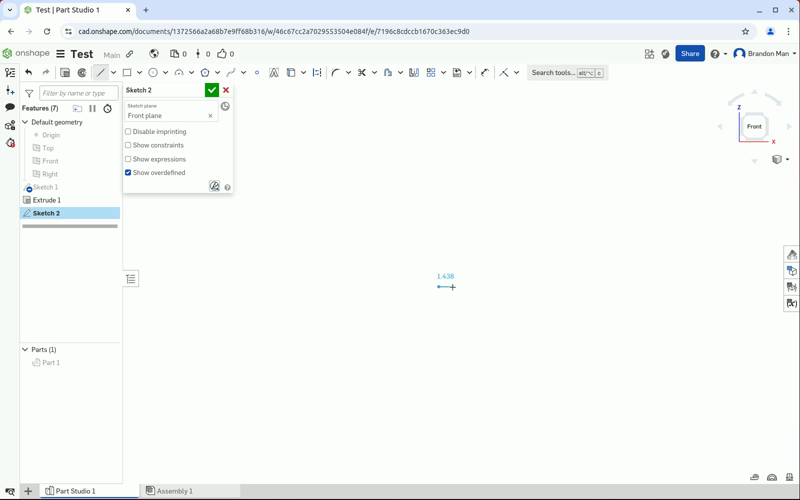
scroll(6)
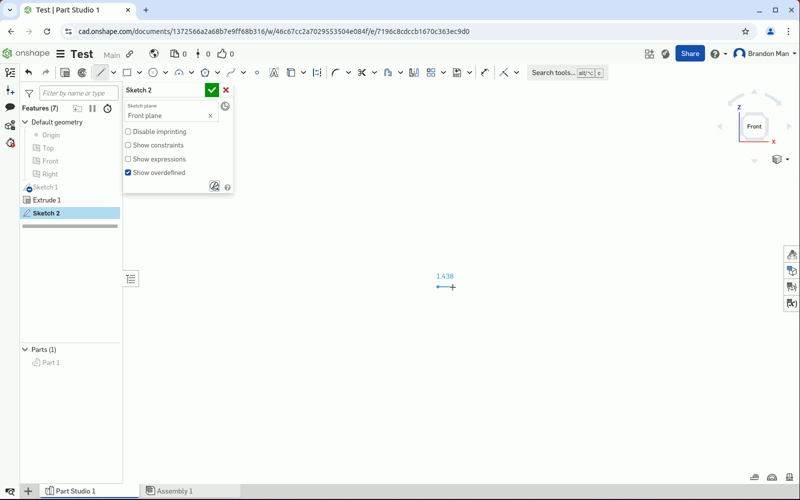
scroll(6)
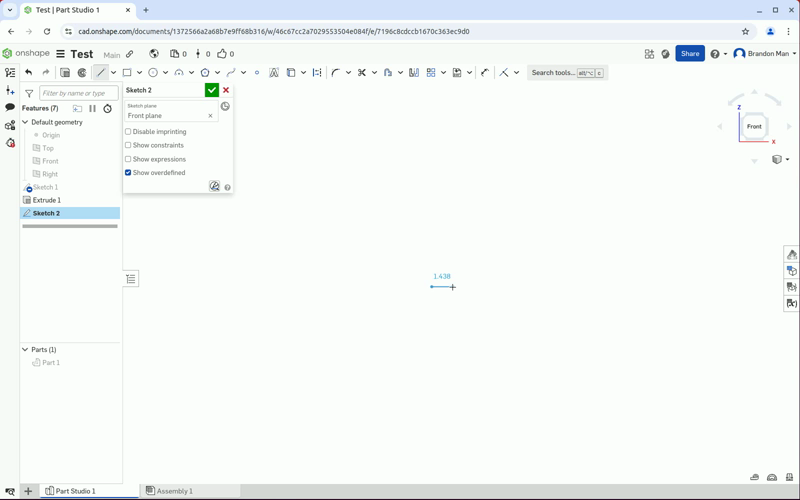
scroll(6)
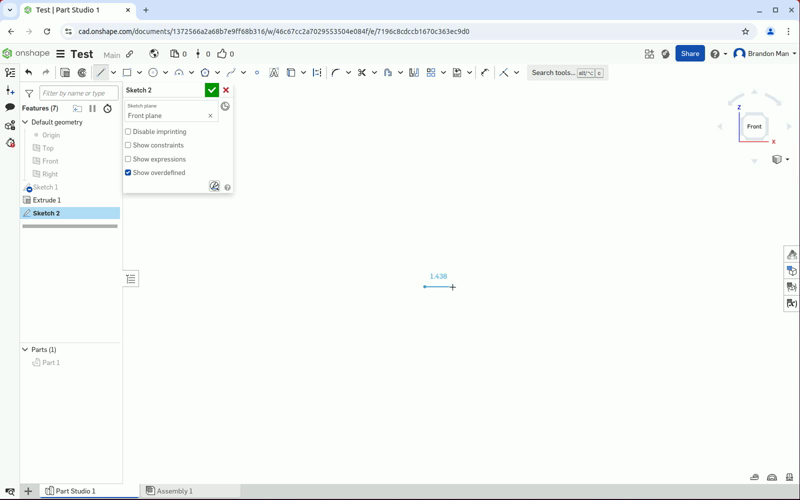
scroll(6)
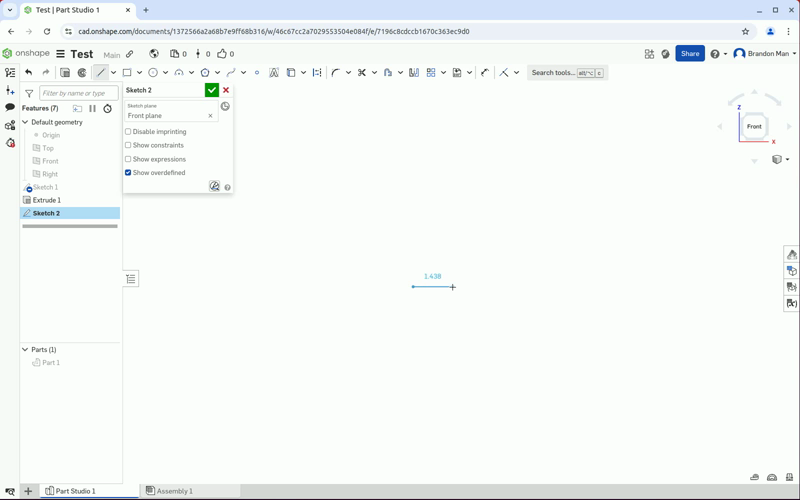
scroll(6)
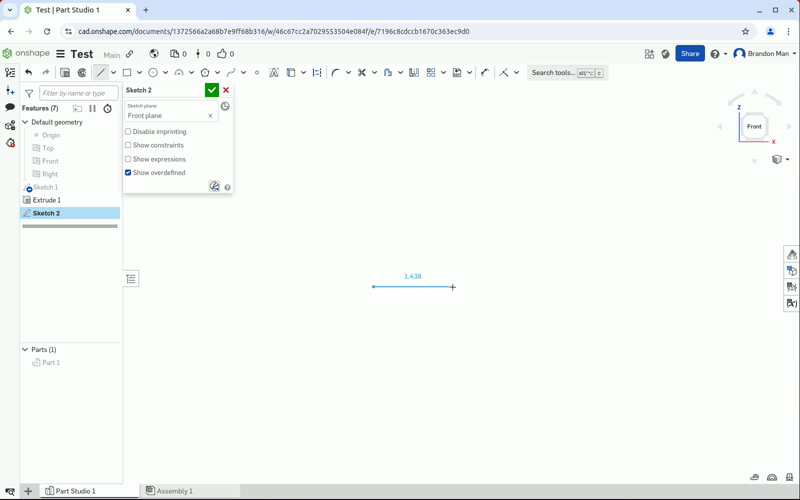
click(452, 286)
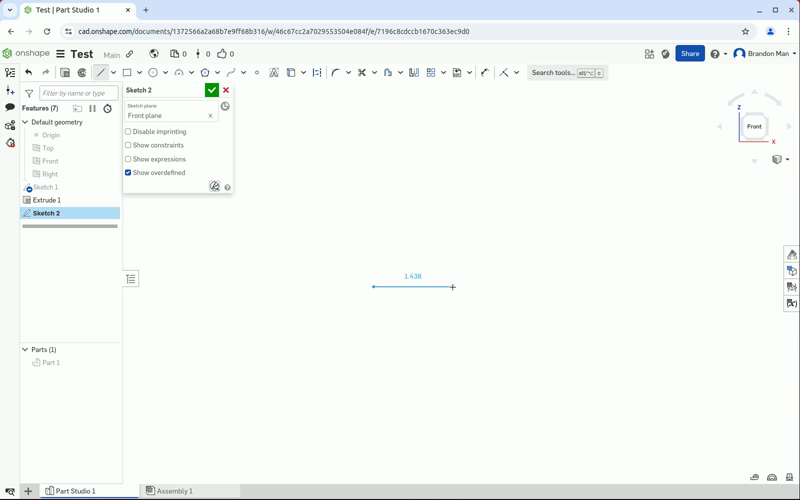
scroll(-6)
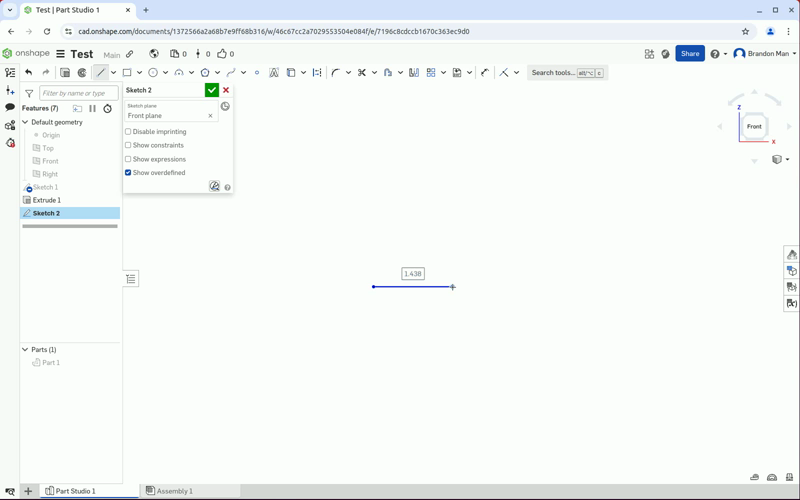
scroll(-6)
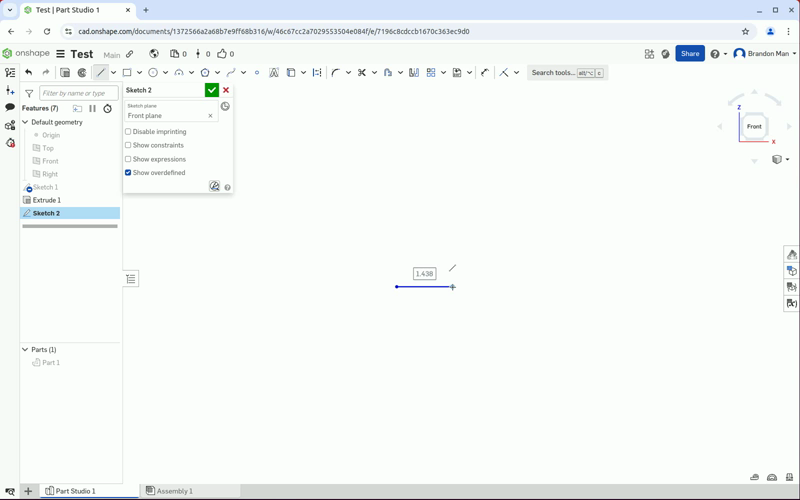
scroll(-6)
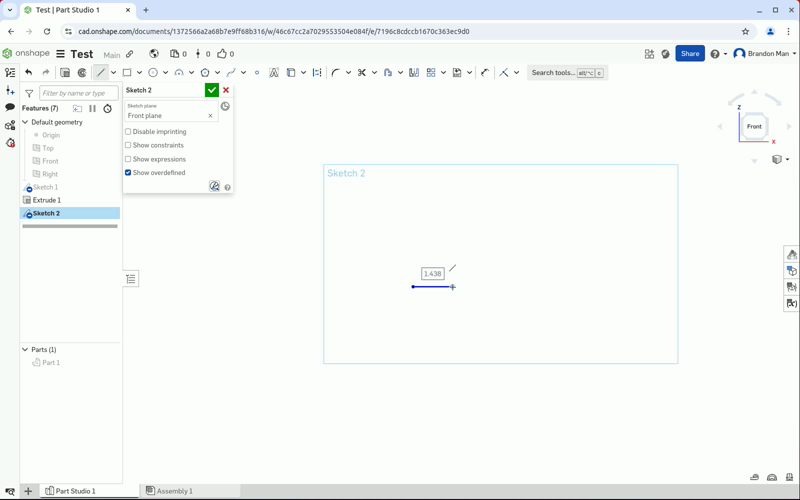
scroll(-6)
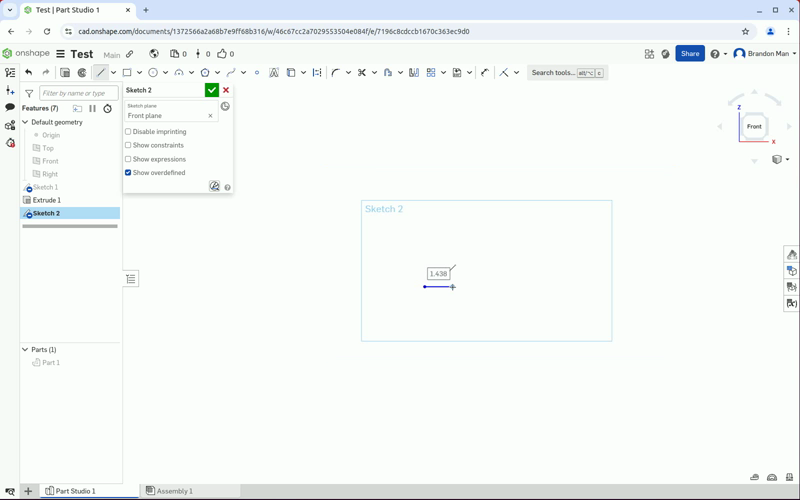
scroll(-6)
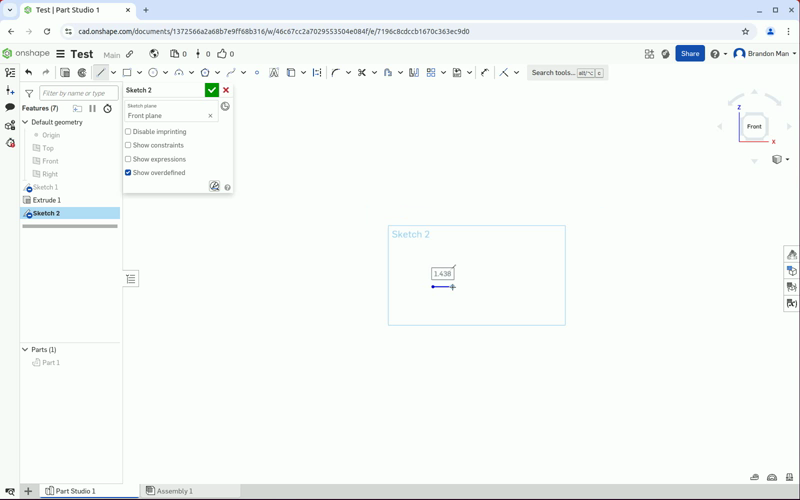
scroll(-6)
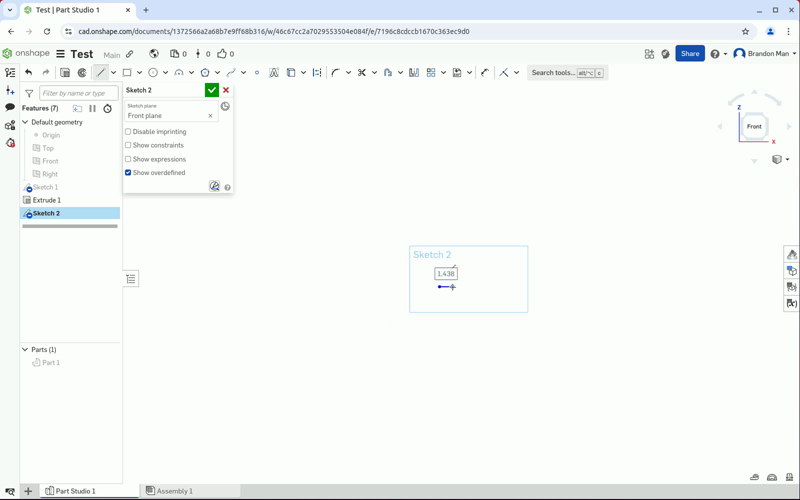
scroll(-6)
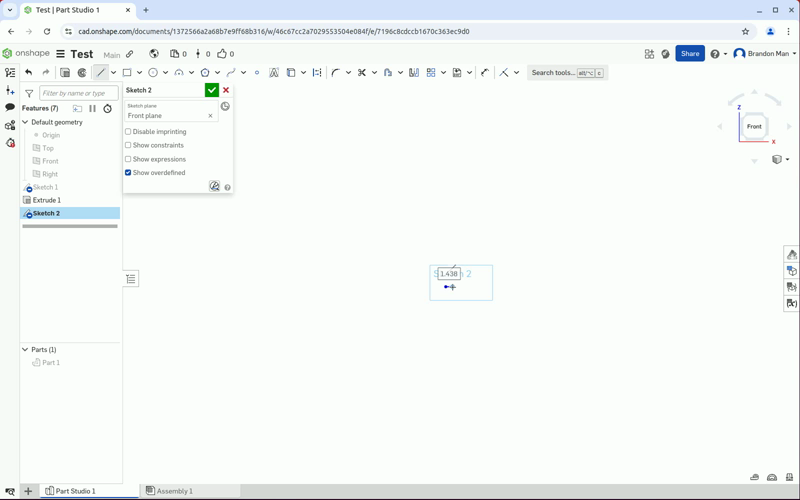
key_up(shift)
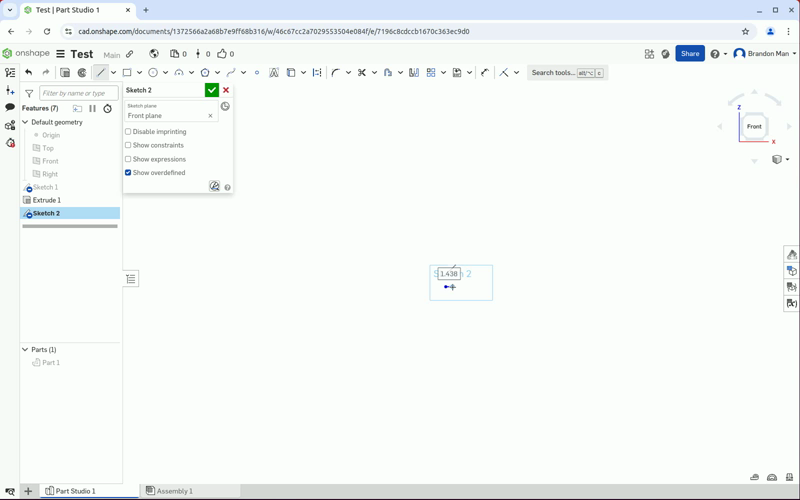
key(esc)
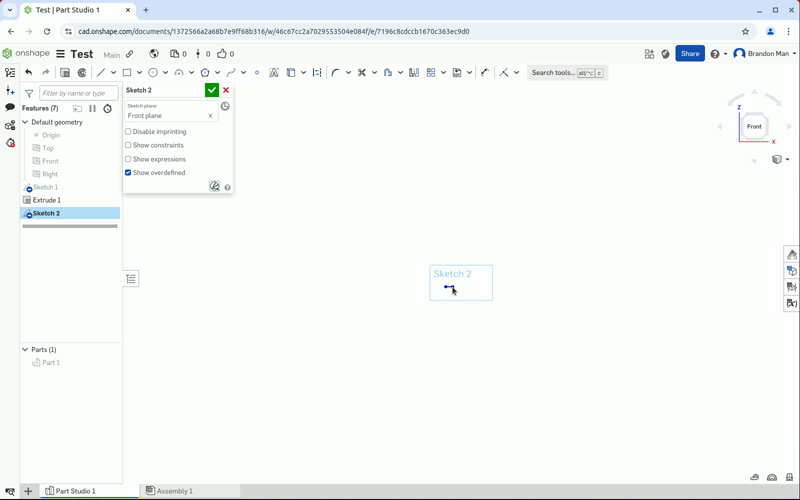
key(a)
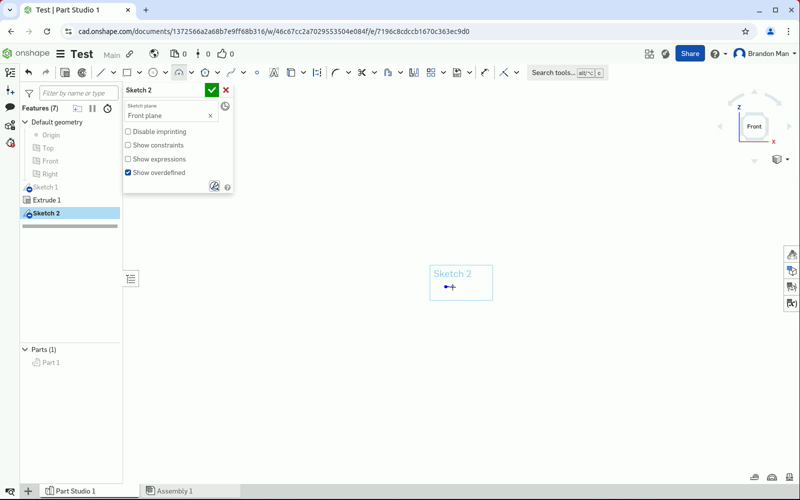
mouse_move(452, 286)
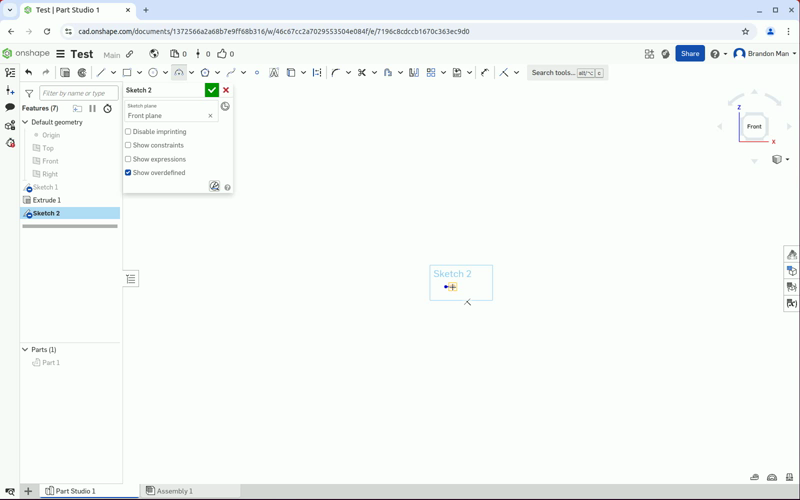
click(452, 286)
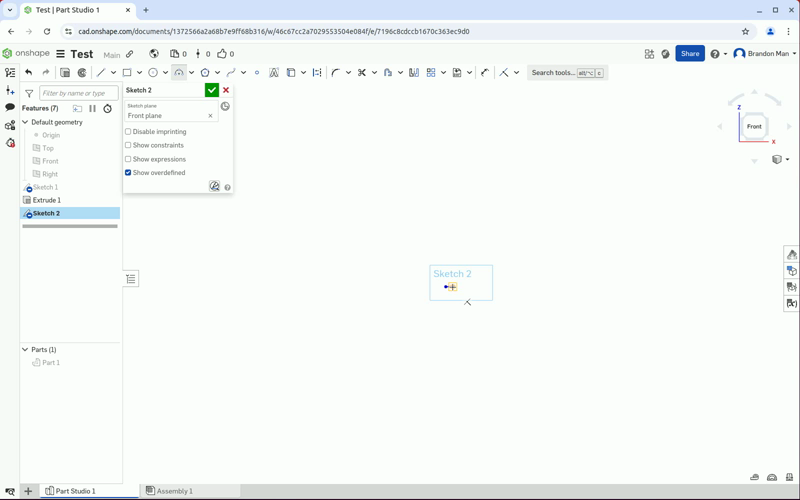
key_down(shift)
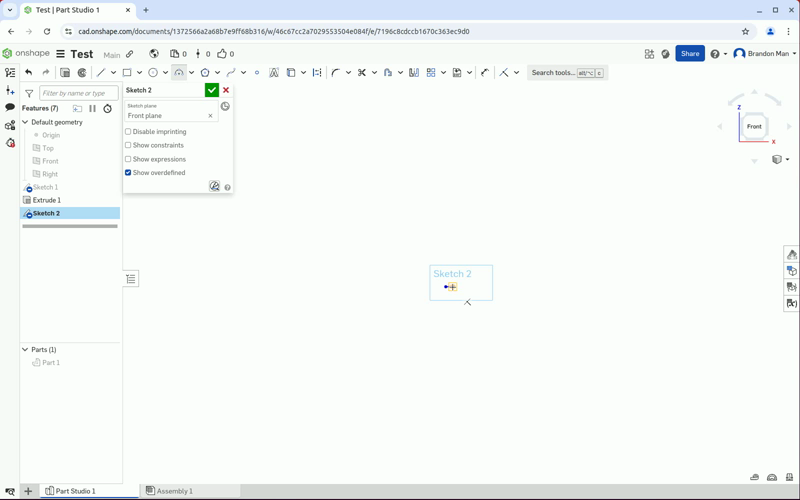
mouse_move(452, 277)
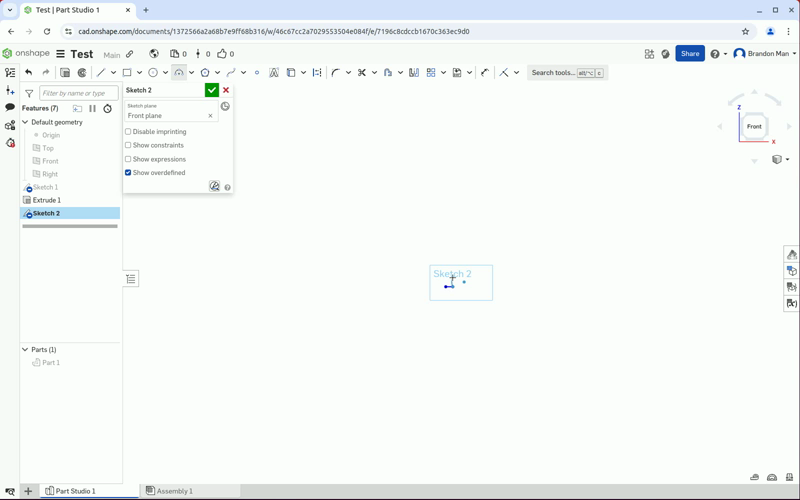
click(452, 277)
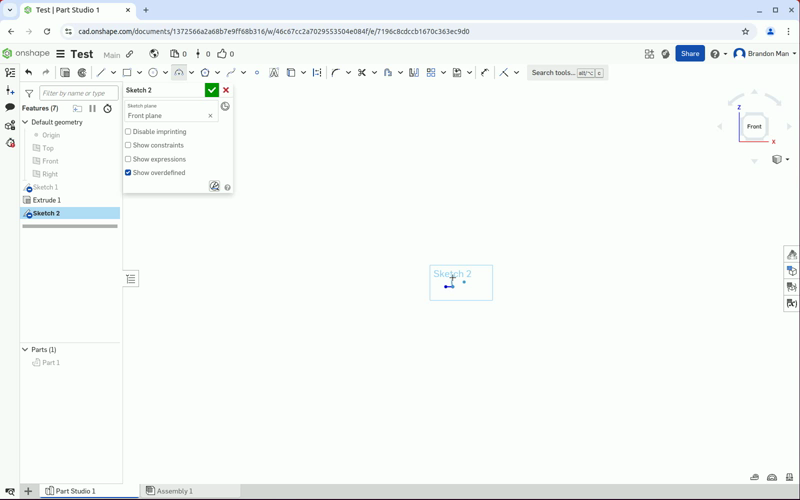
mouse_move(451, 281)
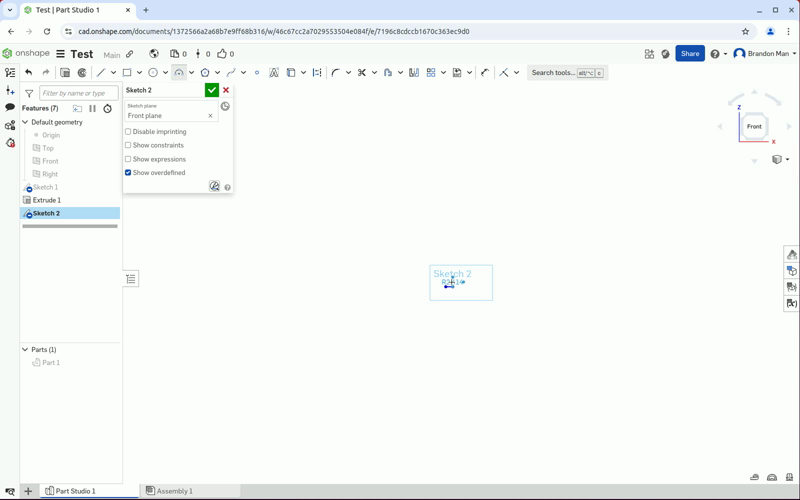
click(451, 281)
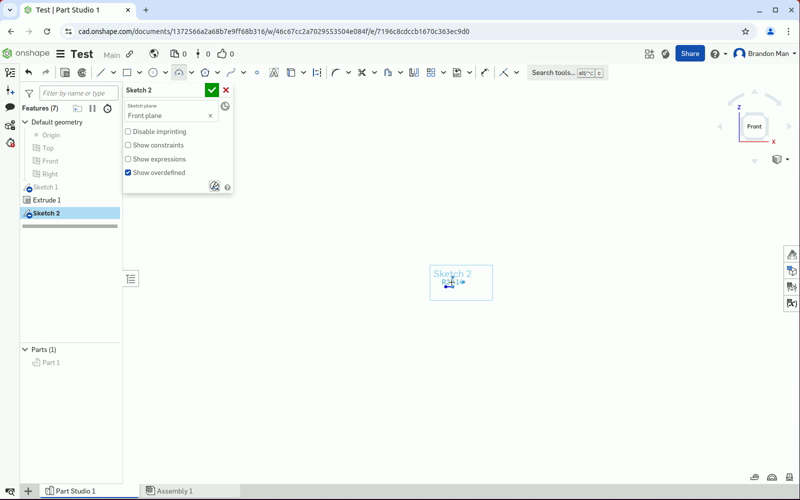
key_up(shift)
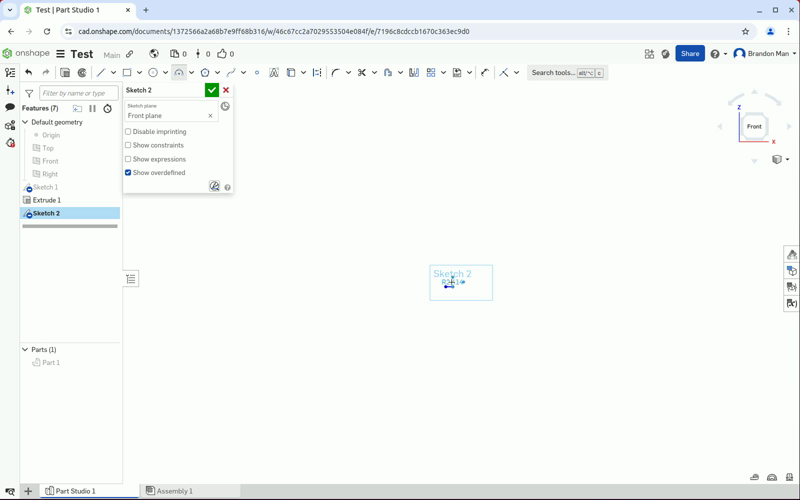
key(esc)
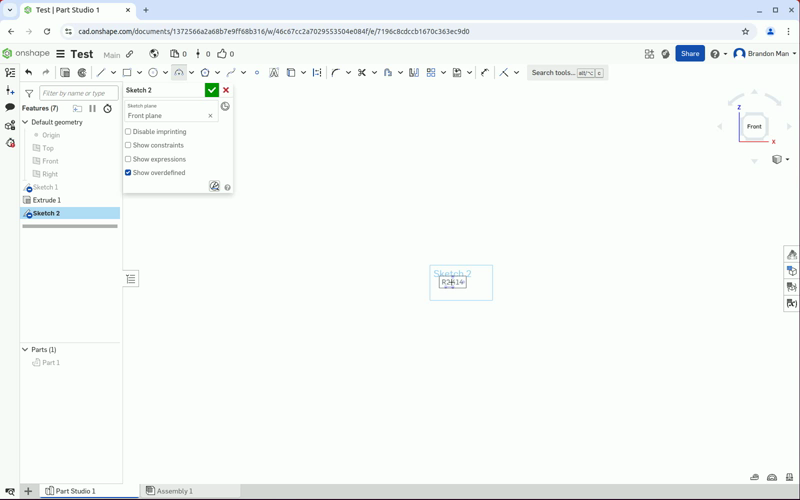
key(l)
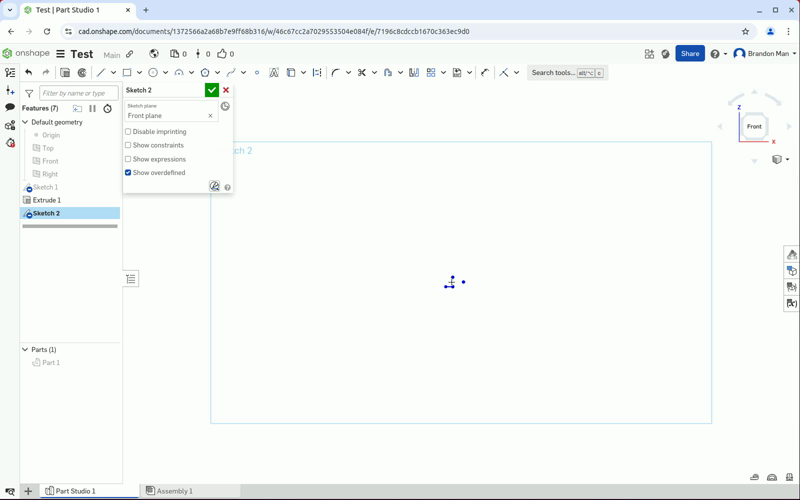
mouse_move(452, 277)
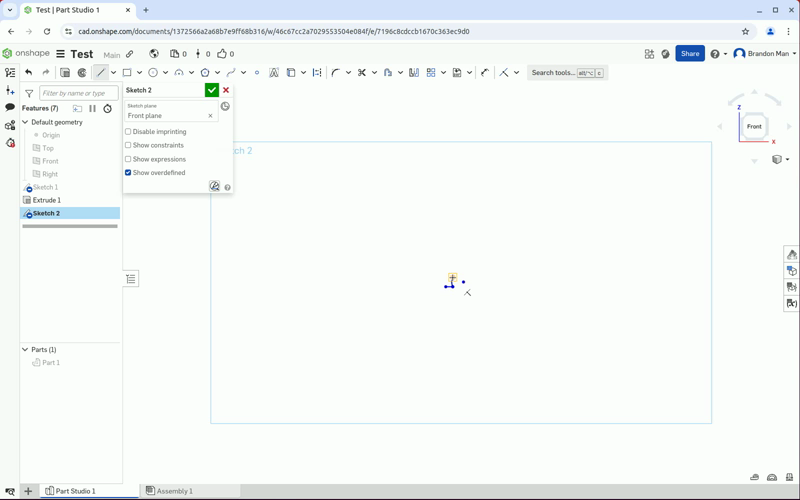
click(452, 277)
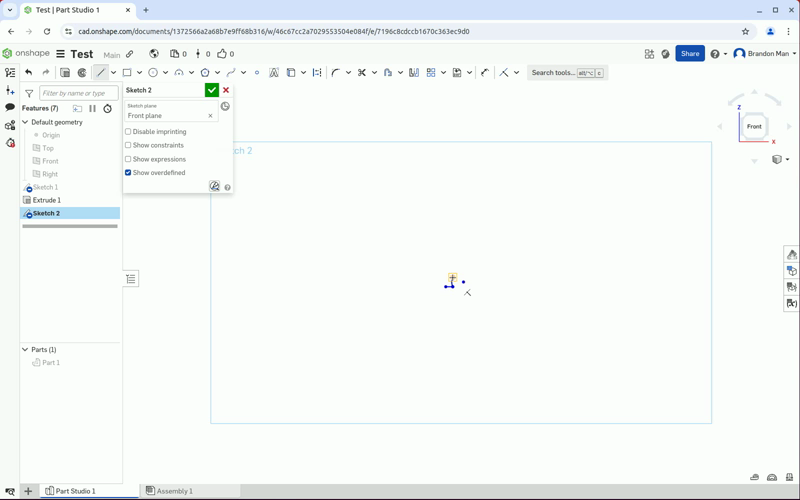
key_down(shift)
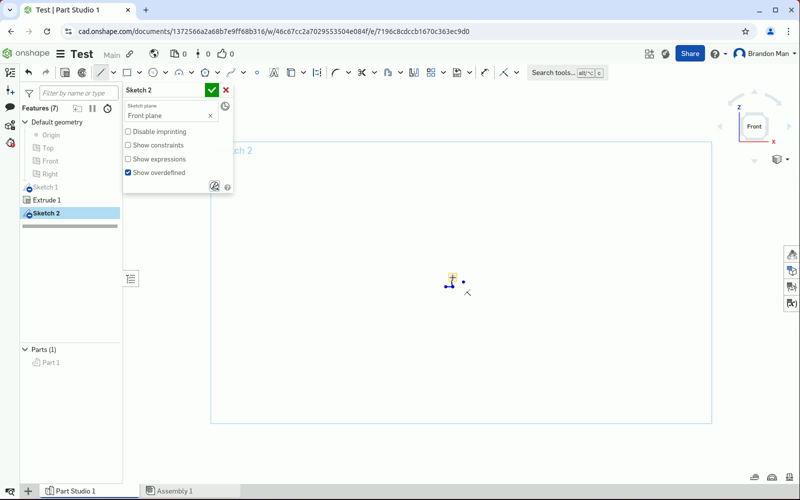
mouse_move(482, 277)
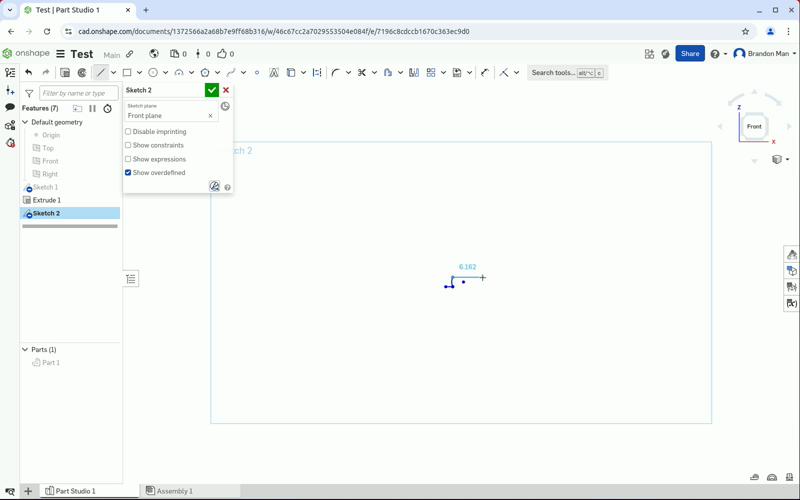
mouse_move(445, 277)
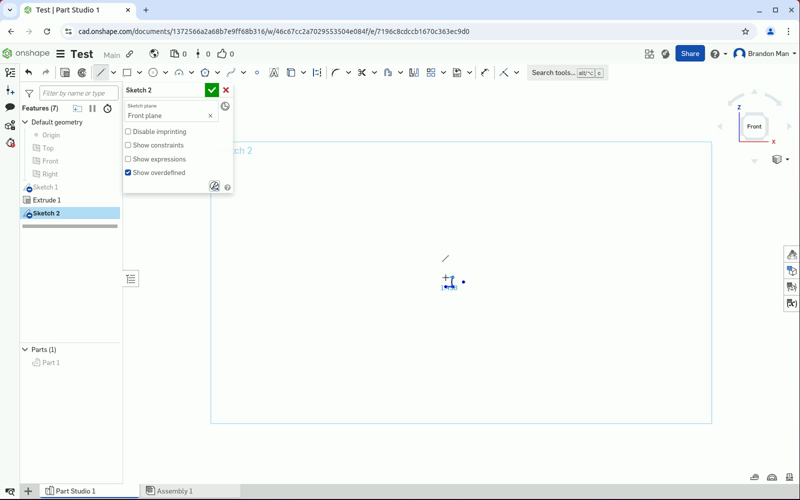
scroll(6)
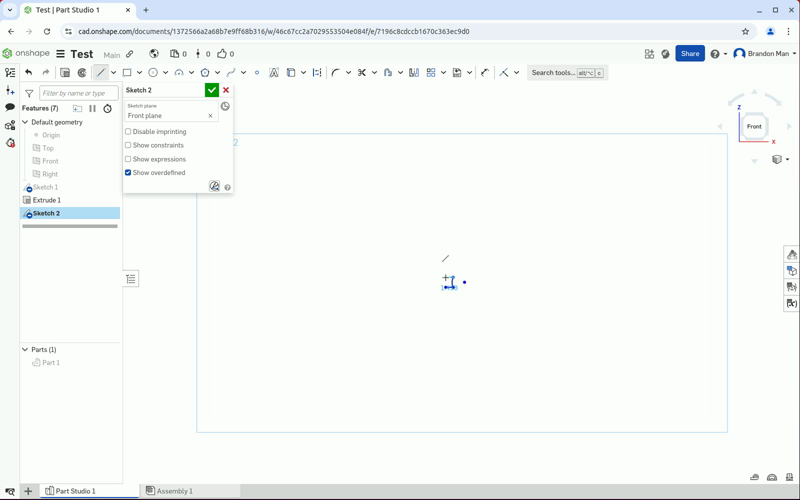
scroll(6)
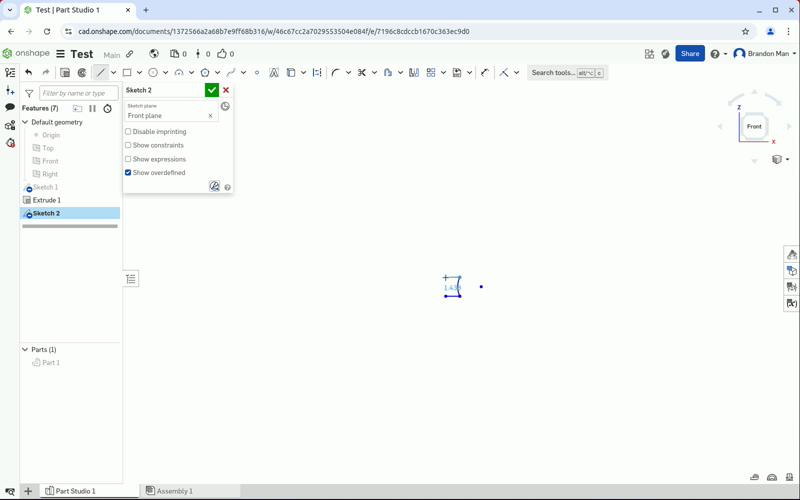
scroll(6)
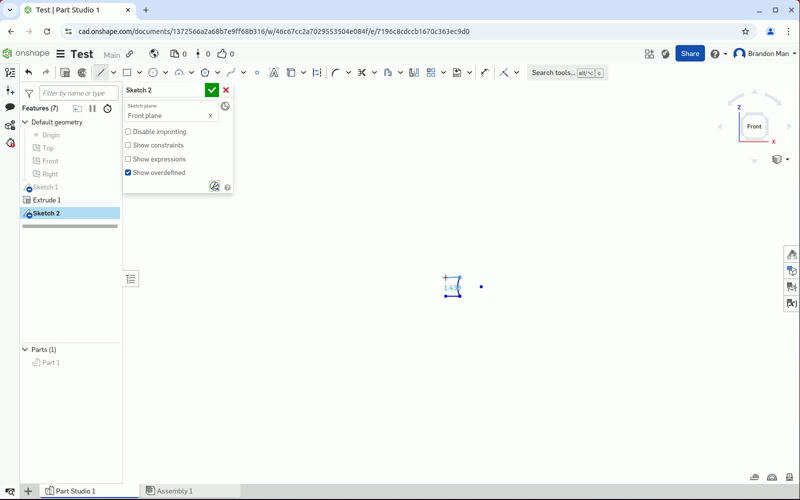
scroll(6)
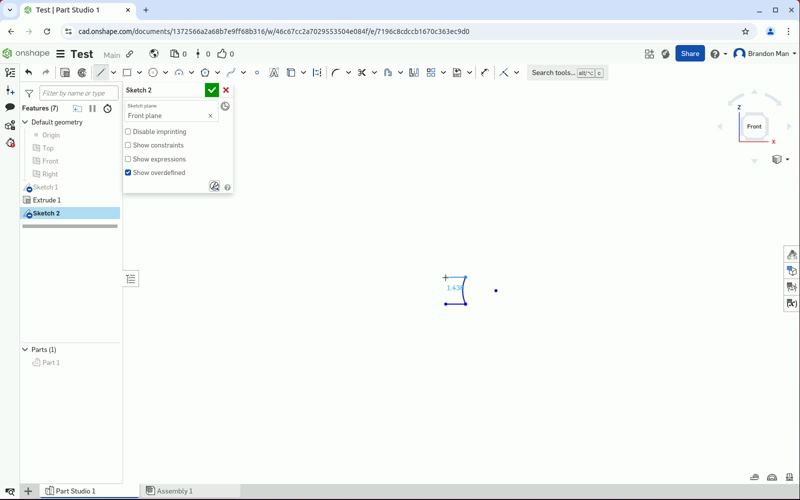
scroll(6)
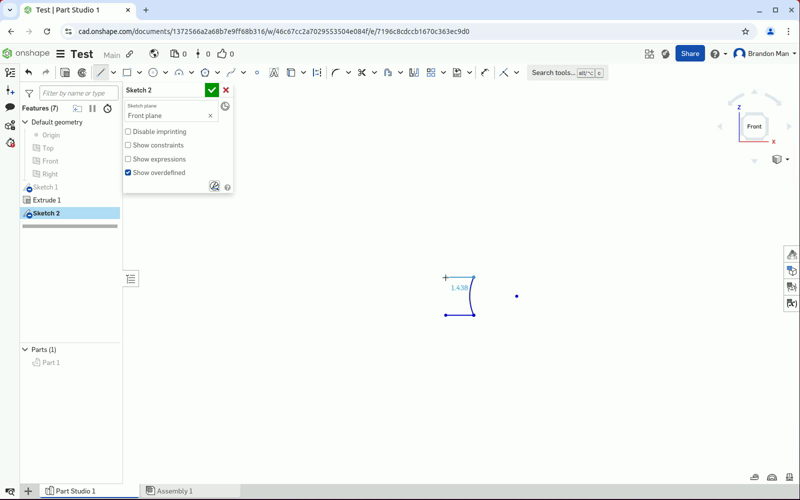
scroll(6)
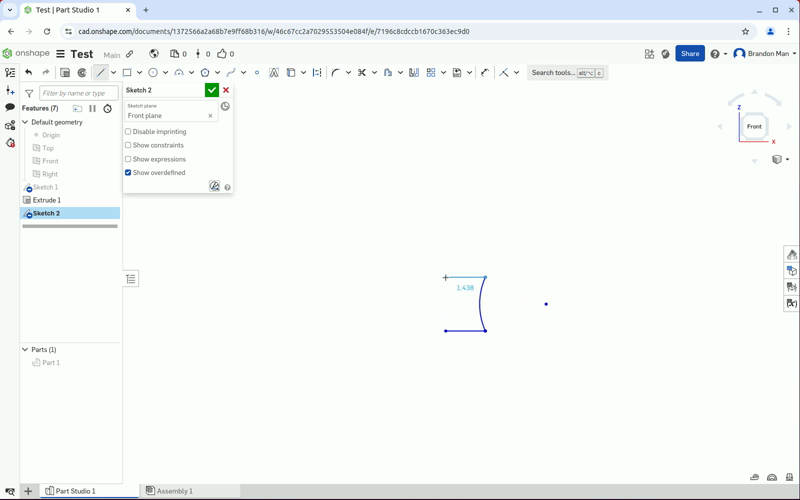
scroll(6)
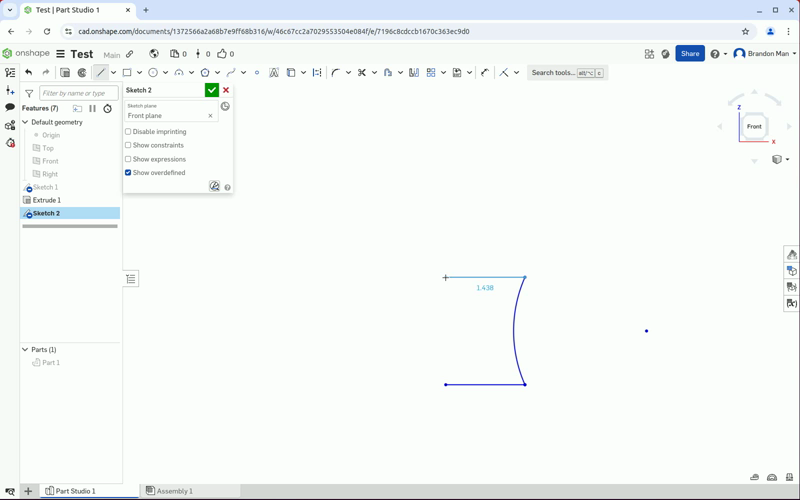
click(445, 277)
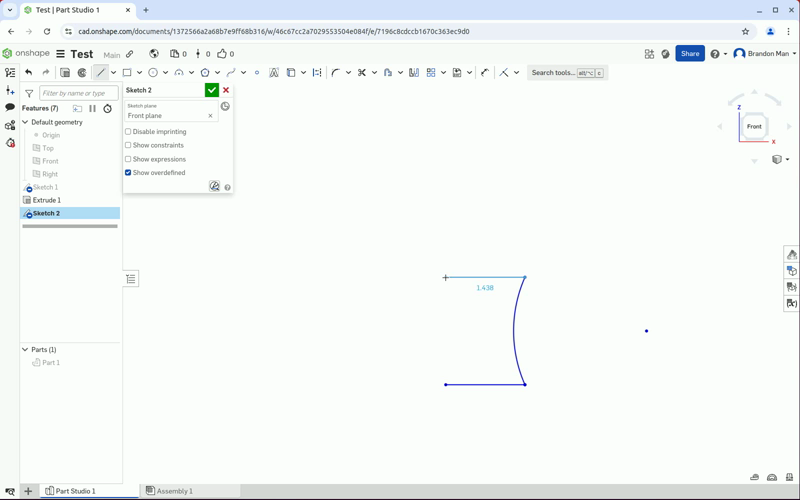
scroll(-6)
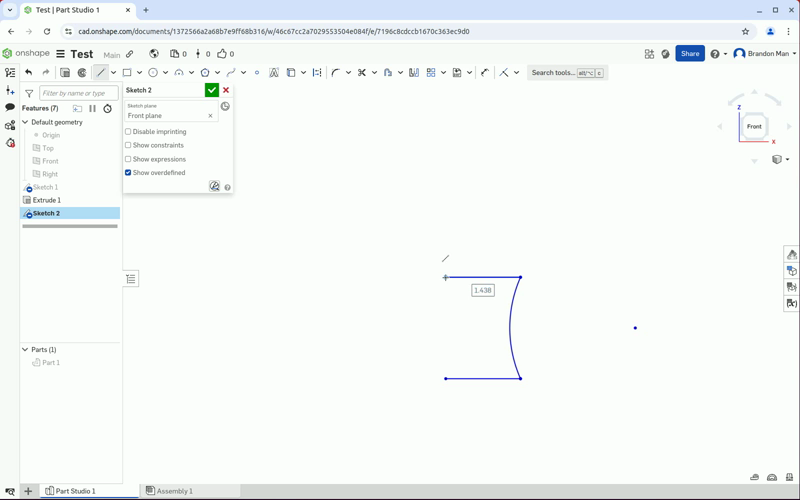
scroll(-6)
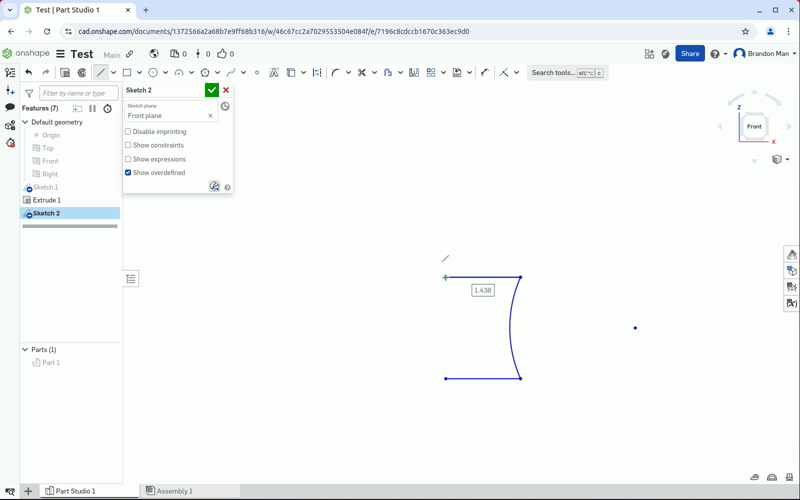
scroll(-6)
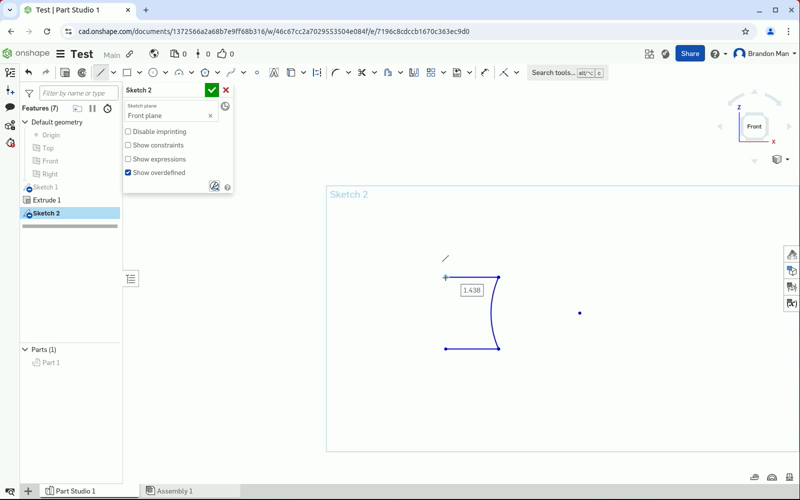
scroll(-6)
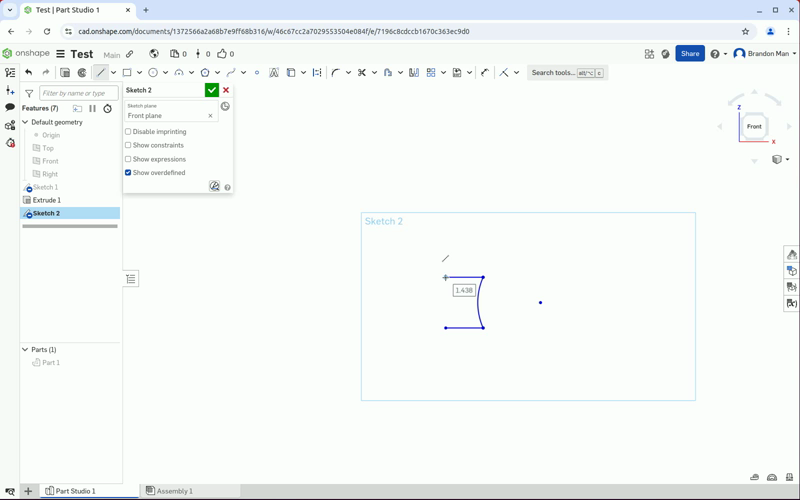
scroll(-6)
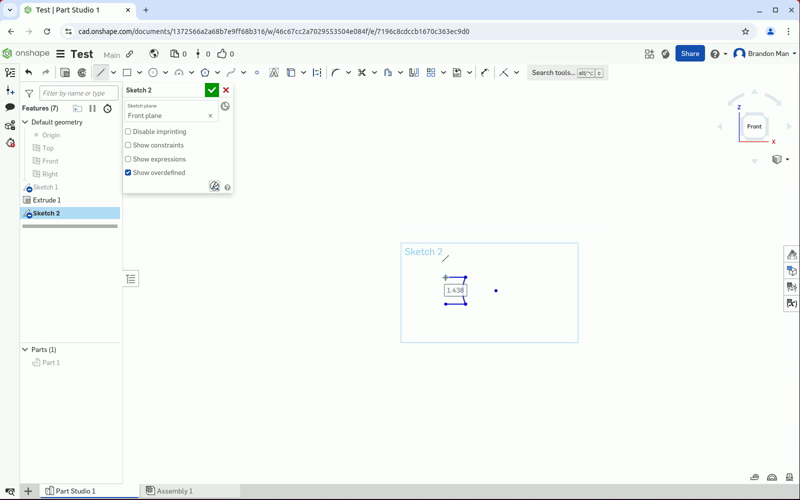
scroll(-6)
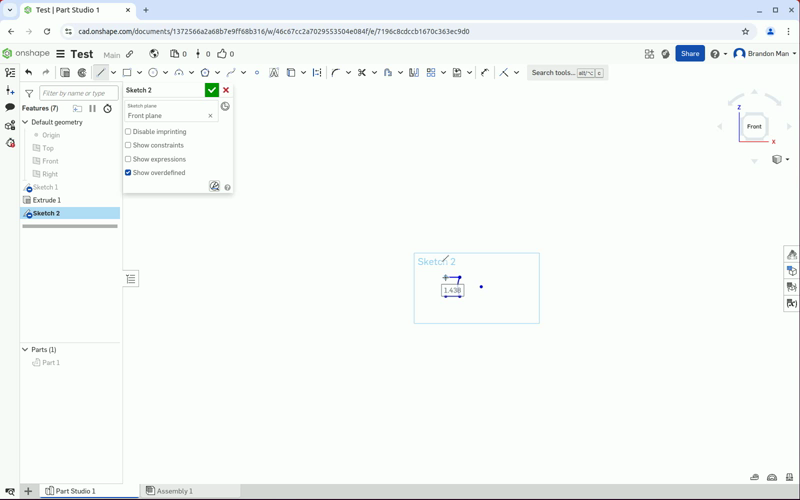
scroll(-6)
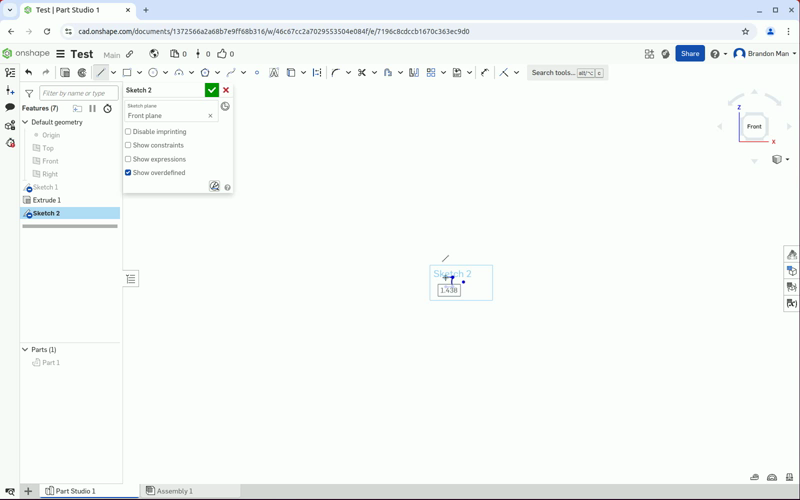
key_up(shift)
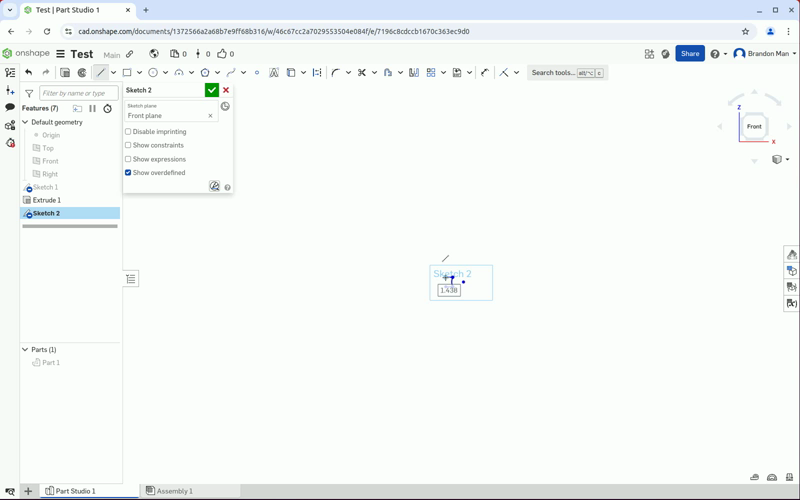
mouse_move(475, 277)
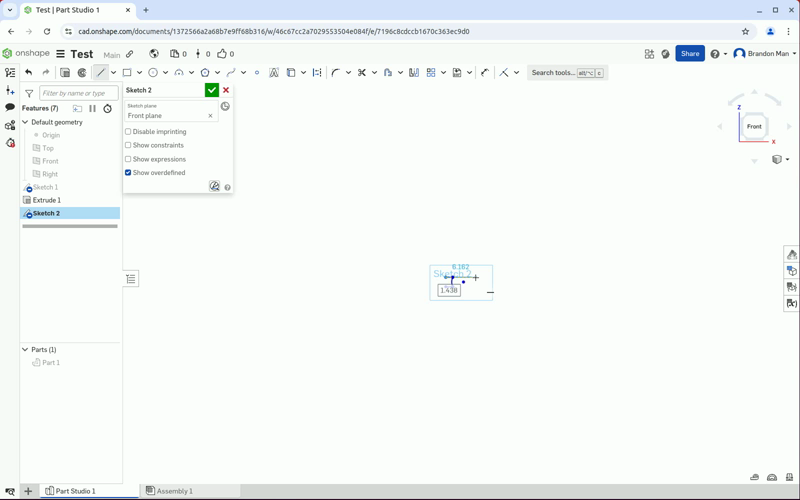
key_down(shift)
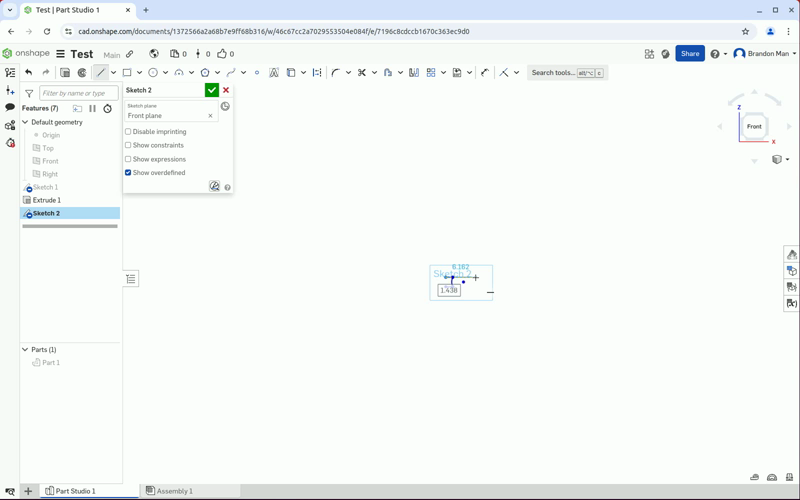
mouse_move(445, 286)
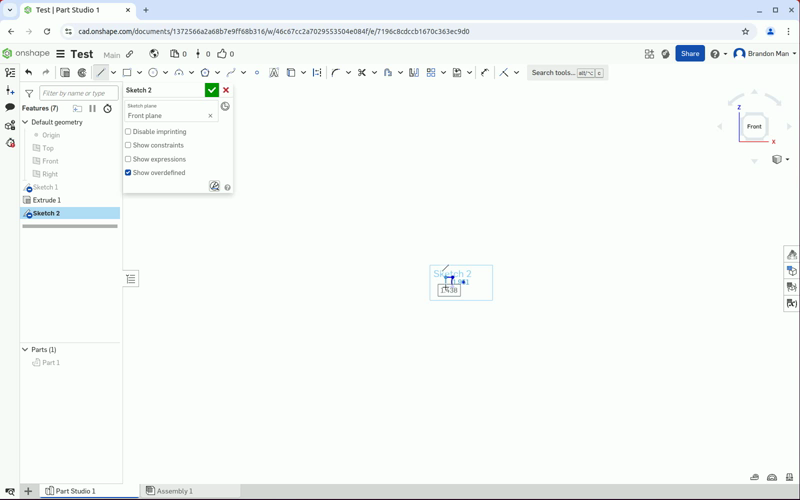
key_up(shift)
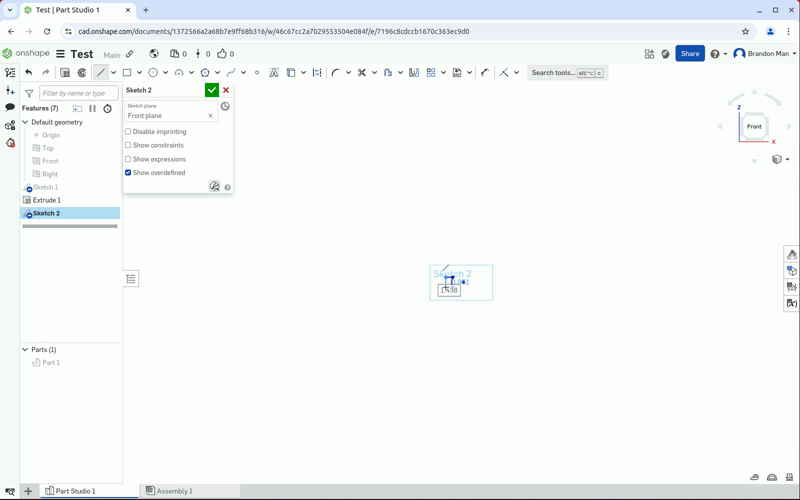
click(445, 286)
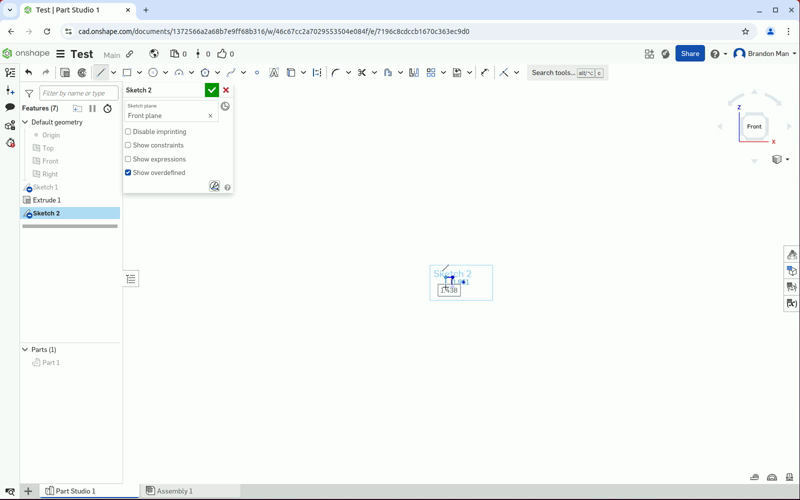
key(esc)
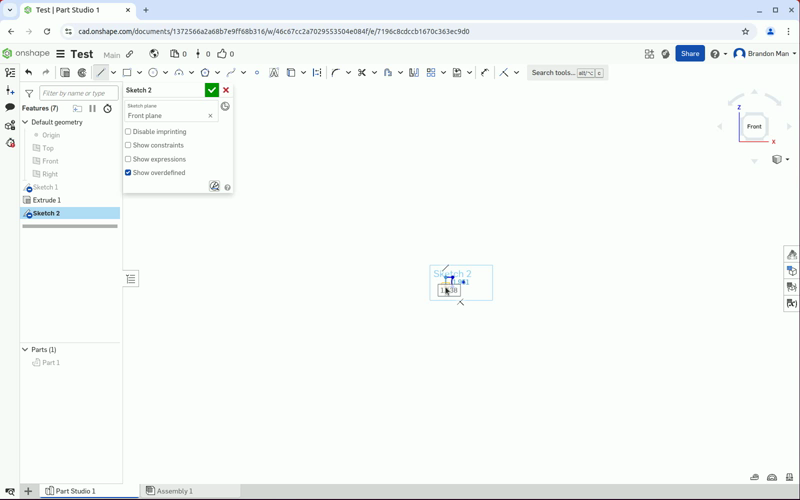
mouse_move(448, 282)
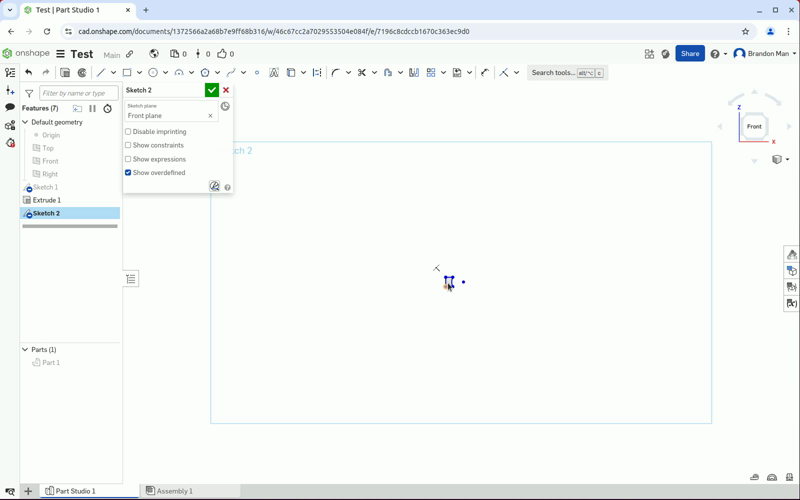
scroll(6)
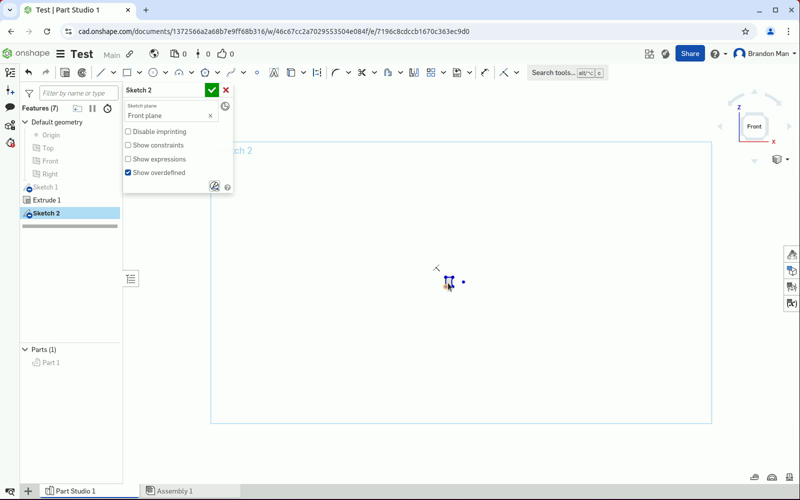
scroll(6)
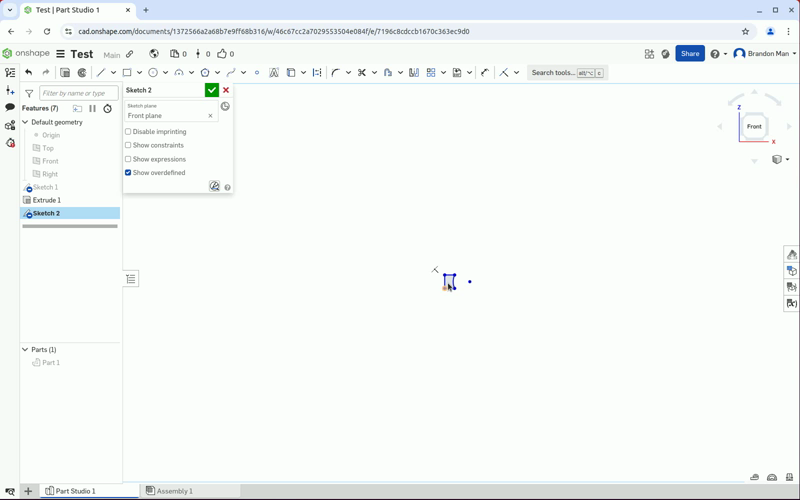
scroll(6)
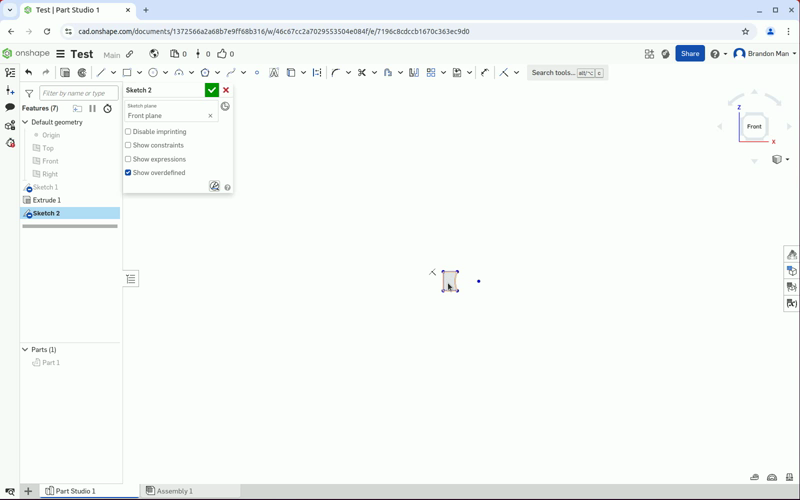
scroll(6)
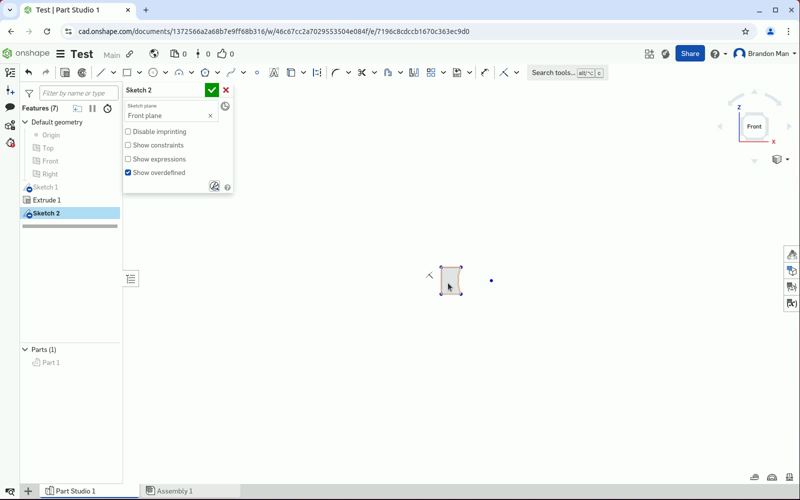
scroll(6)
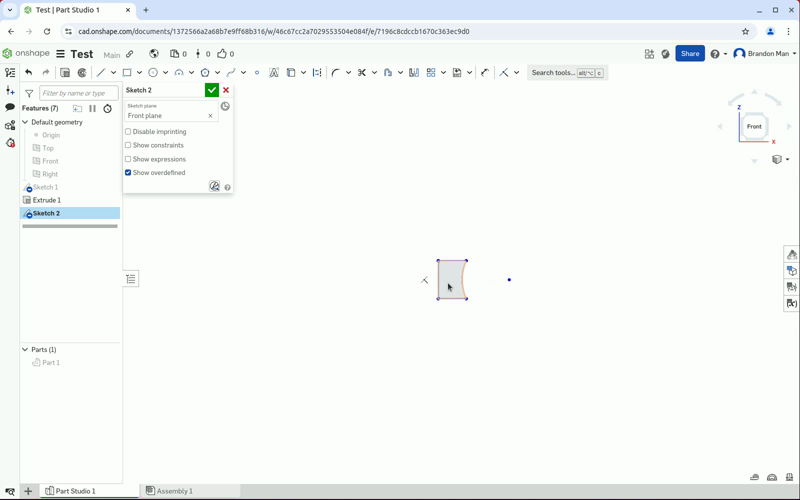
scroll(6)
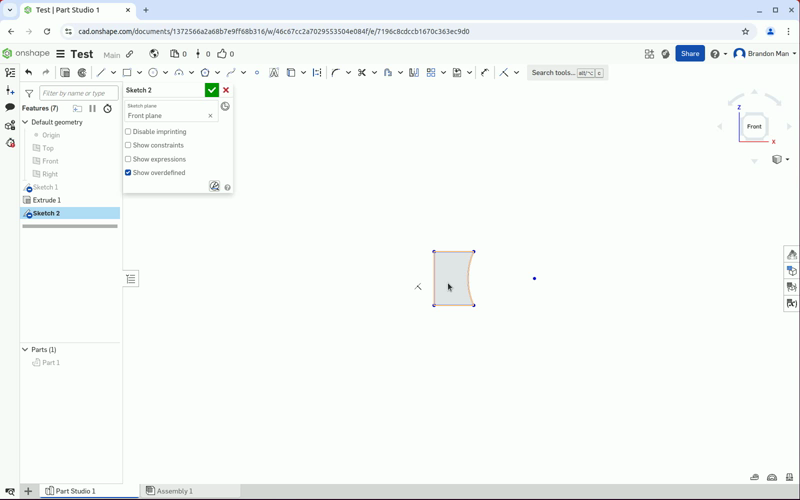
scroll(6)
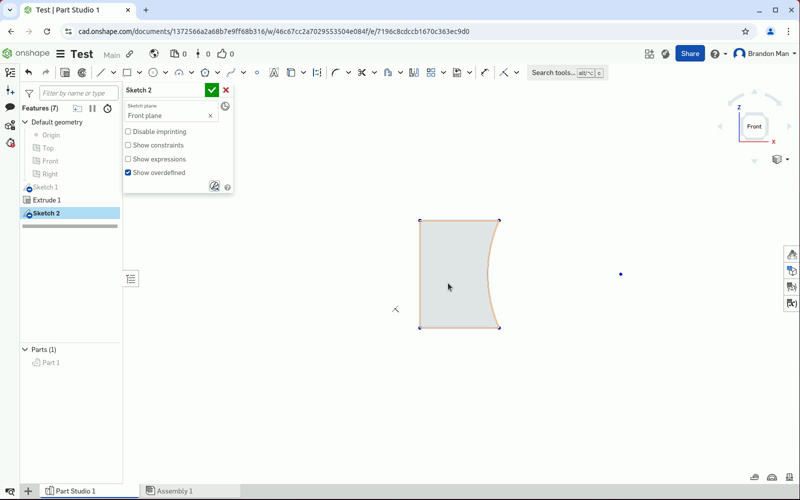
click(448, 282)
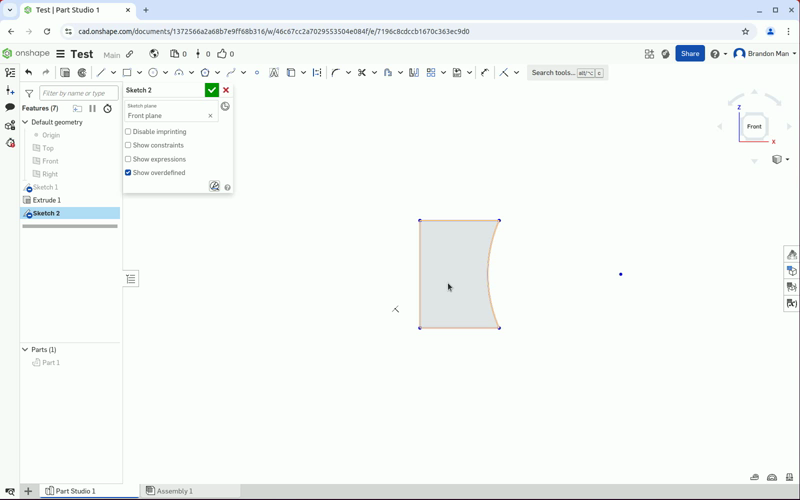
scroll(-6)
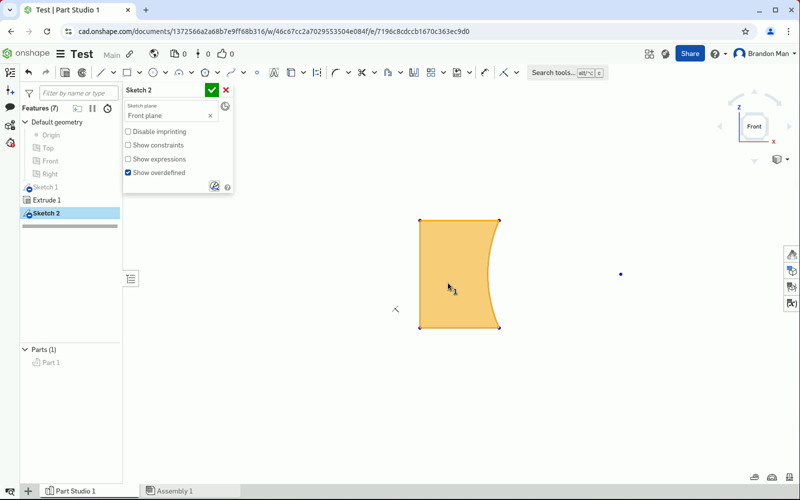
scroll(-6)
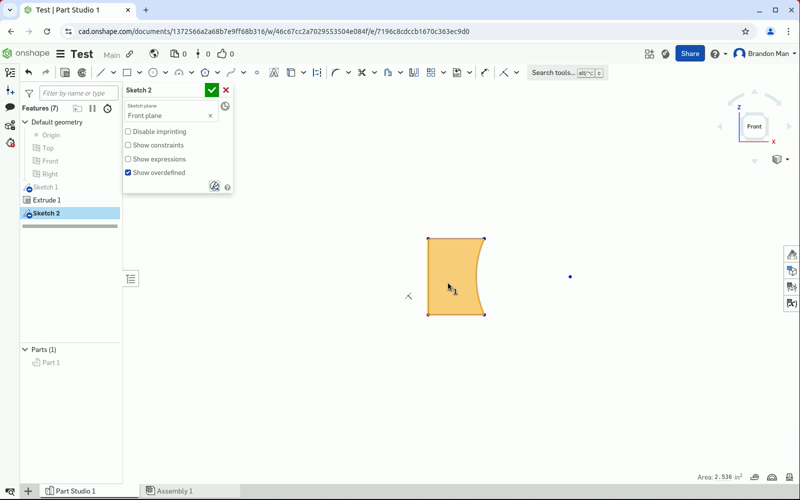
scroll(-6)
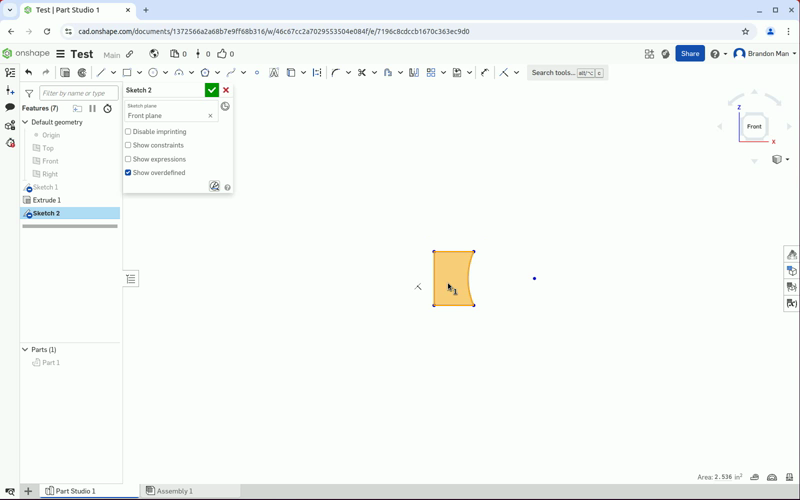
scroll(-6)
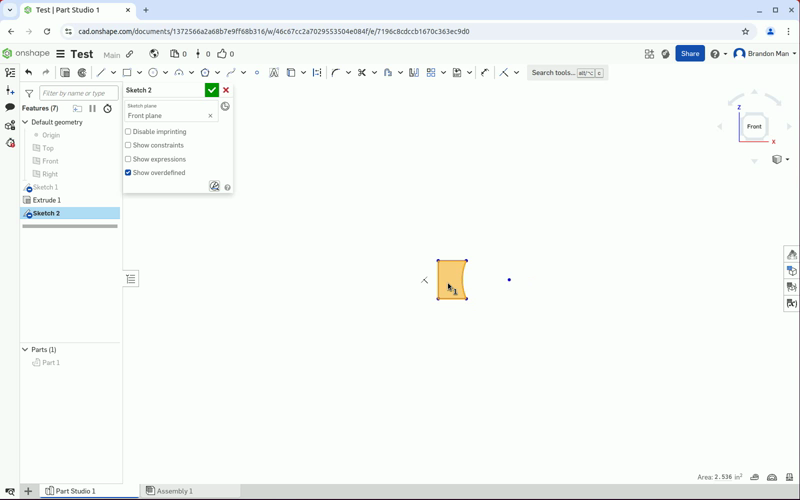
scroll(-6)
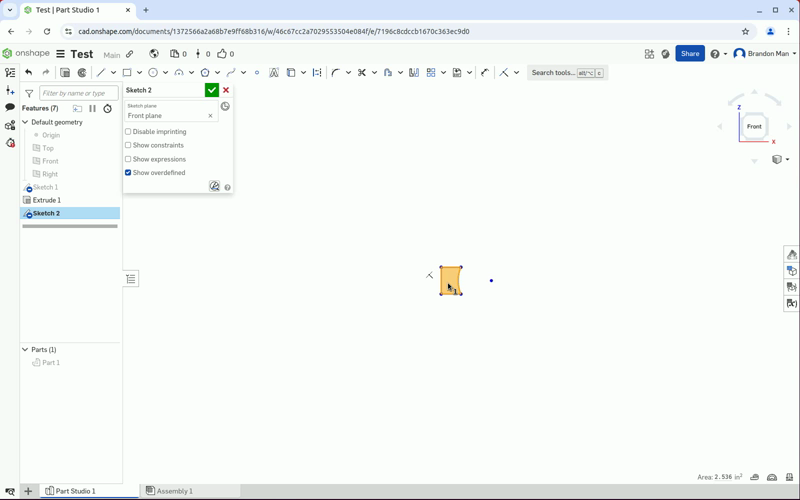
scroll(-6)
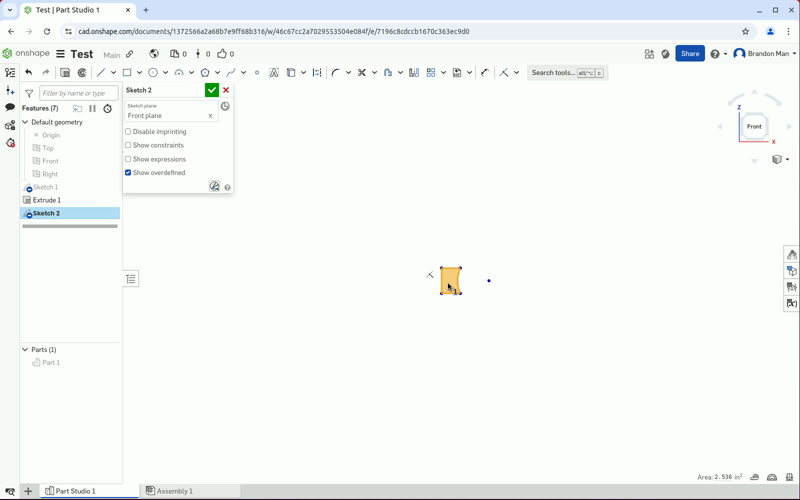
scroll(-6)
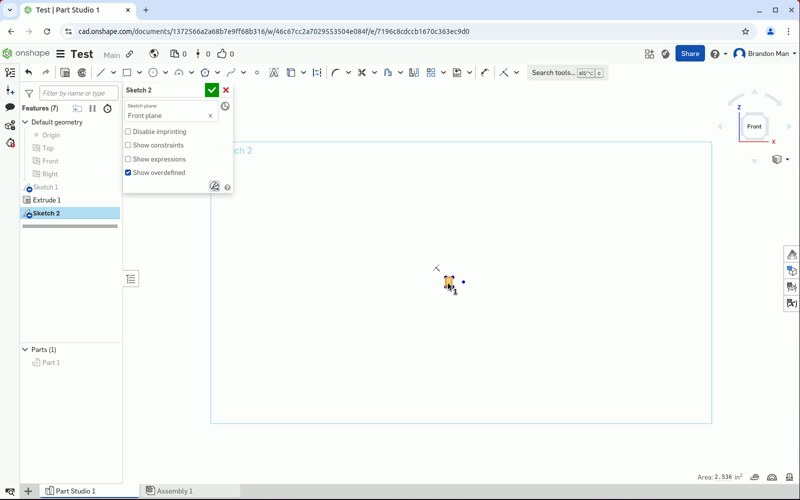
mouse_move(73, 352)
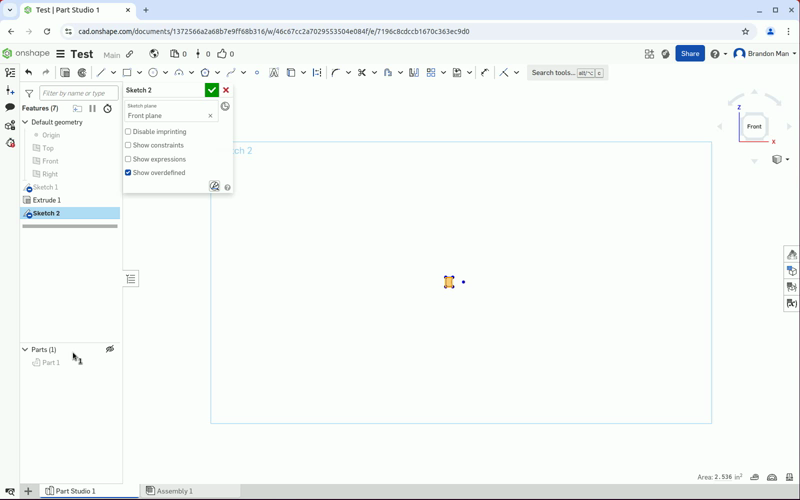
key(shift+y)
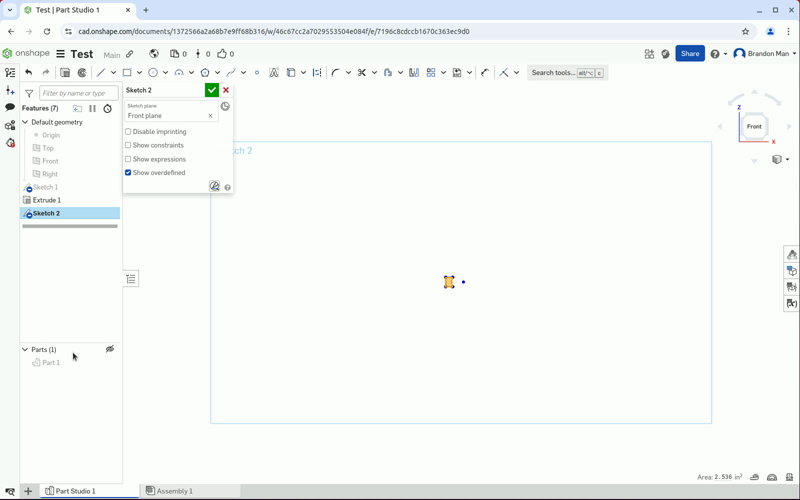
key(shift+e)
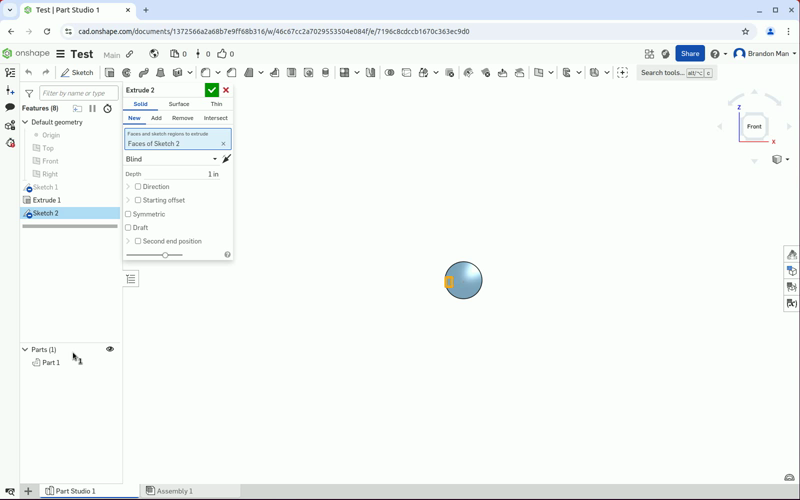
mouse_move(143, 106)
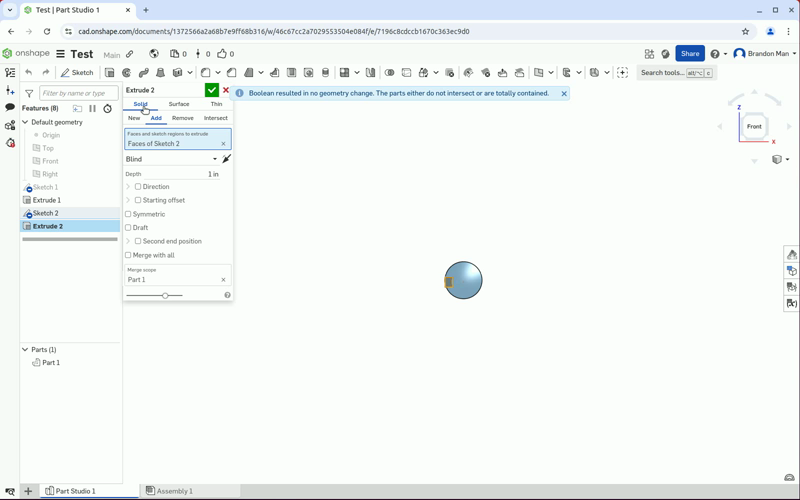
click(143, 106)
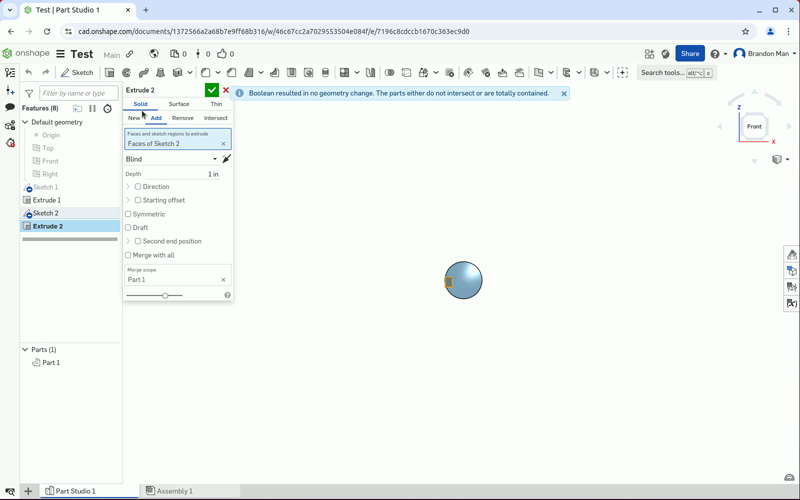
mouse_move(137, 120)
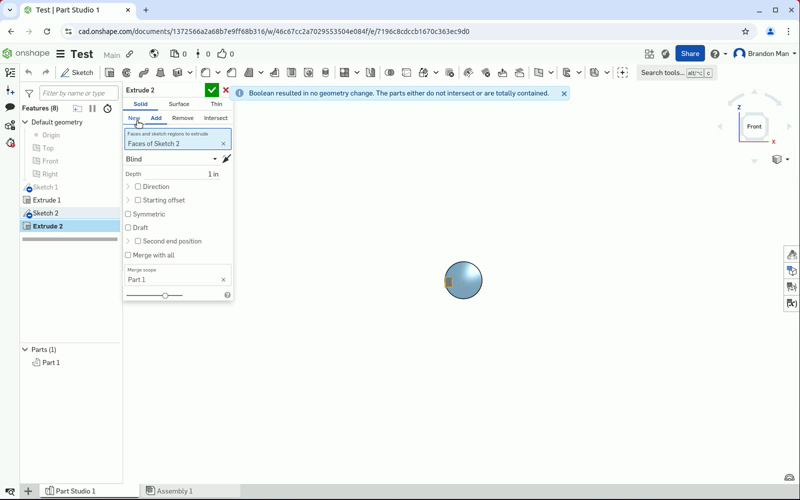
click(137, 120)
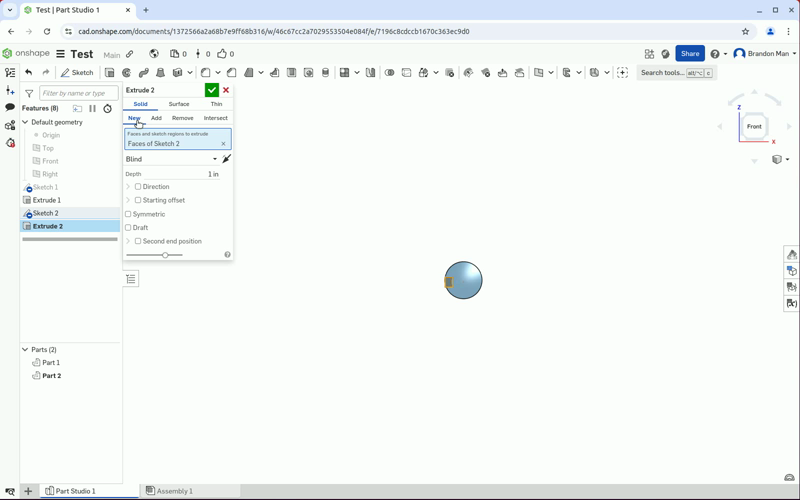
key(tab, 4)
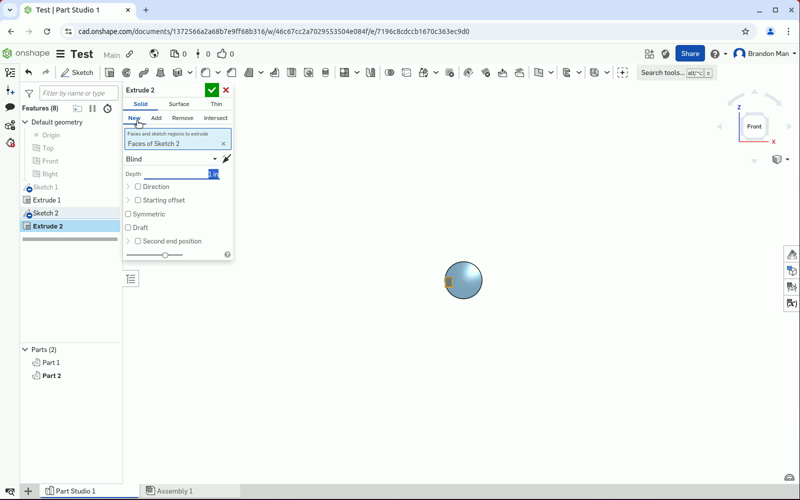
text(11.554)
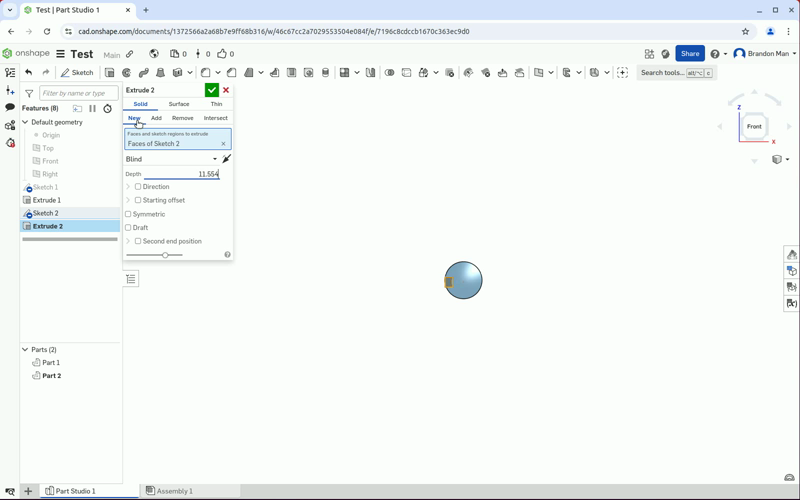
key(enter)
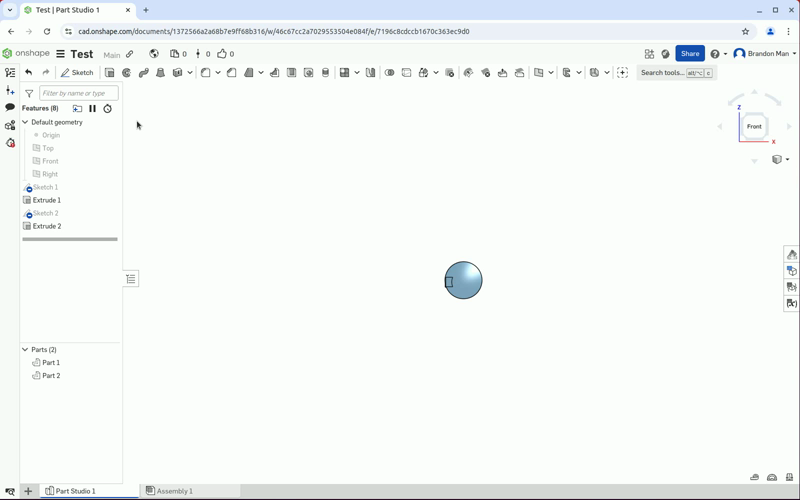
key(shift+h)
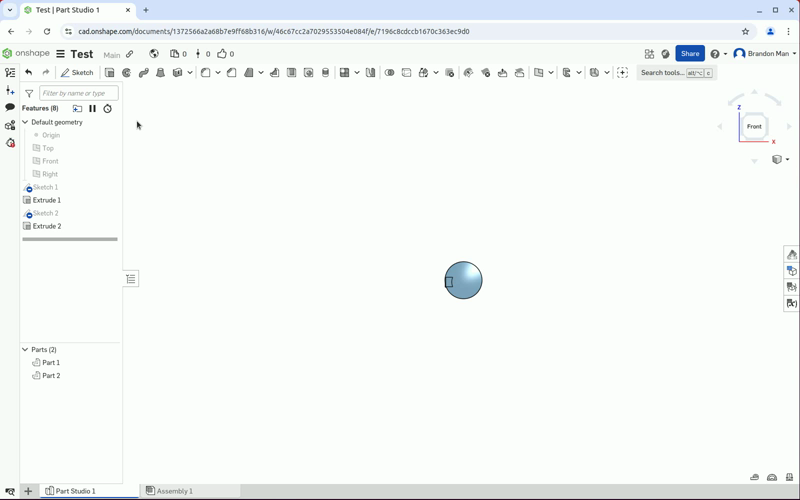
key(shift+h)
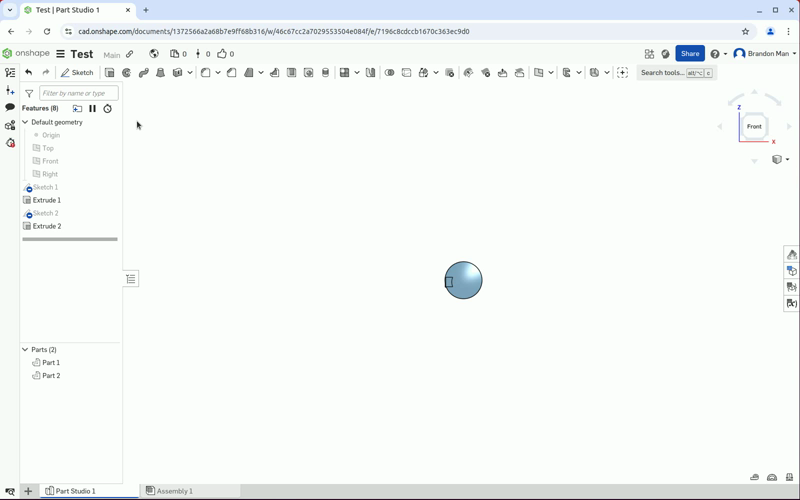
mouse_move(73, 189)
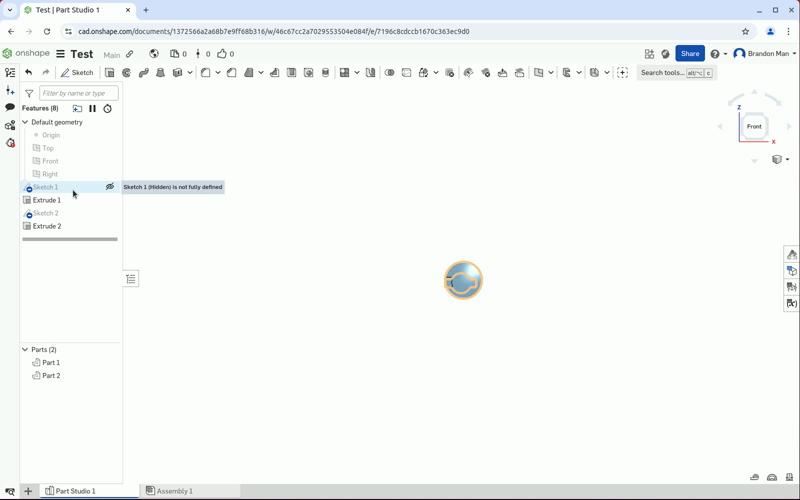
click(73, 189)
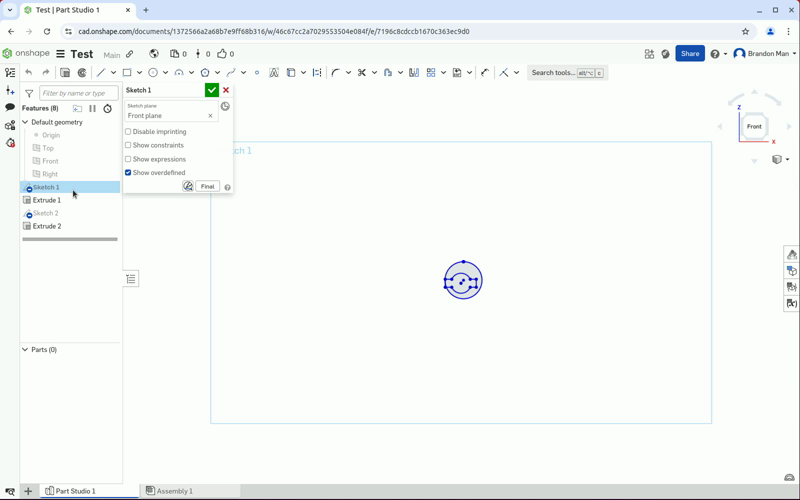
mouse_move(229, 92)
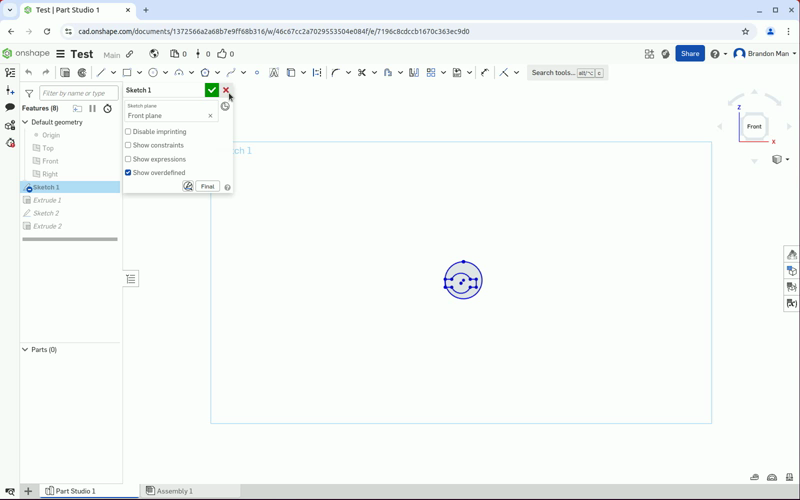
click(229, 92)
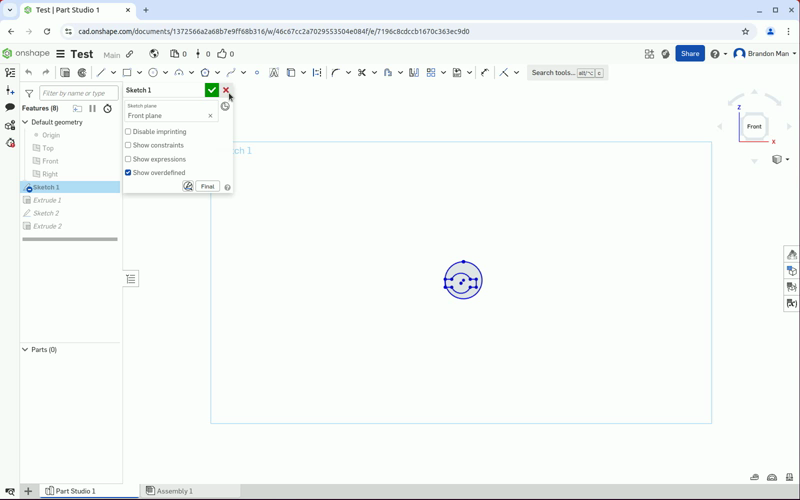
key(shift+s)
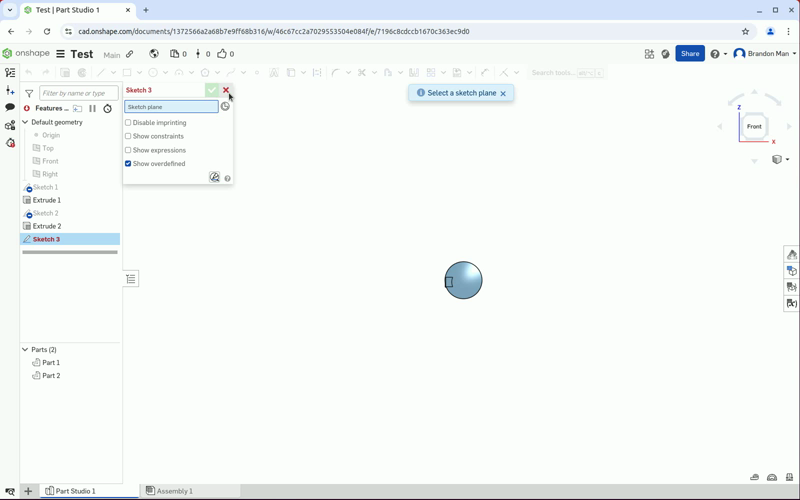
mouse_move(73, 163)
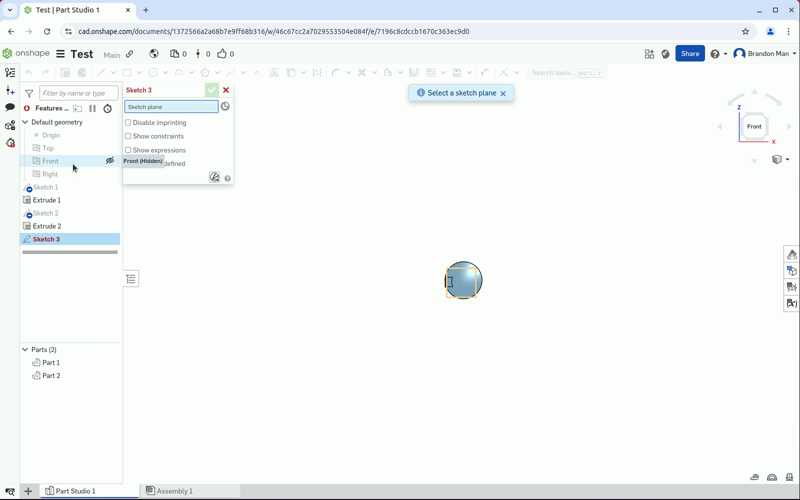
click(73, 163)
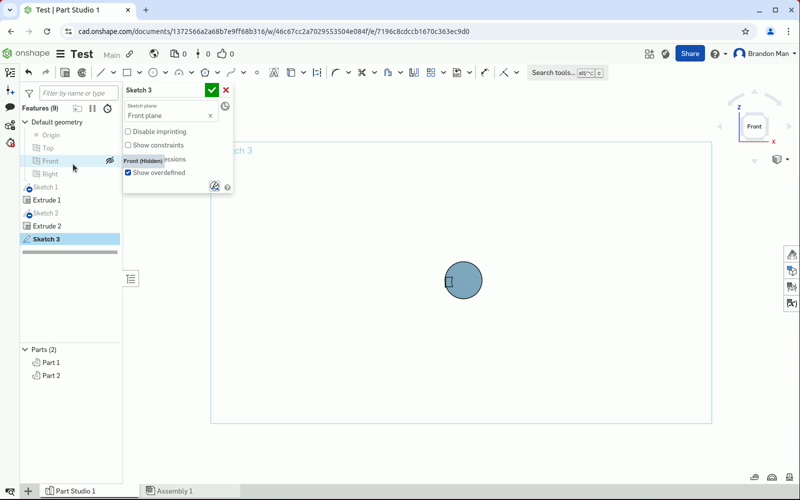
mouse_move(73, 352)
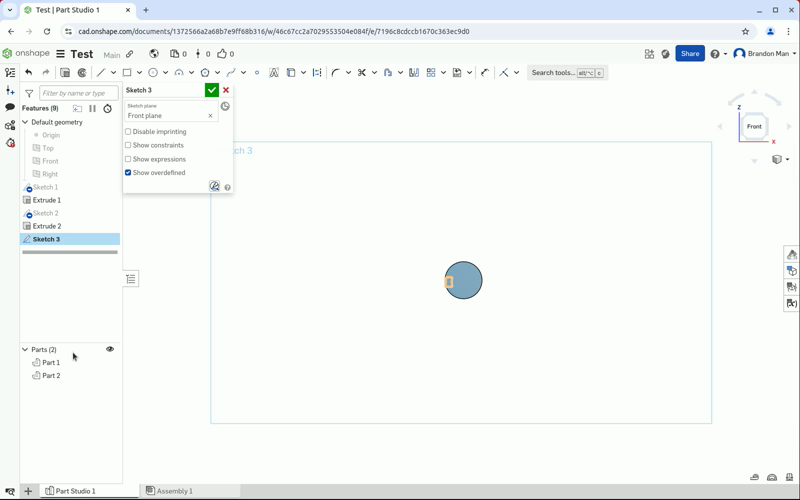
key(y)
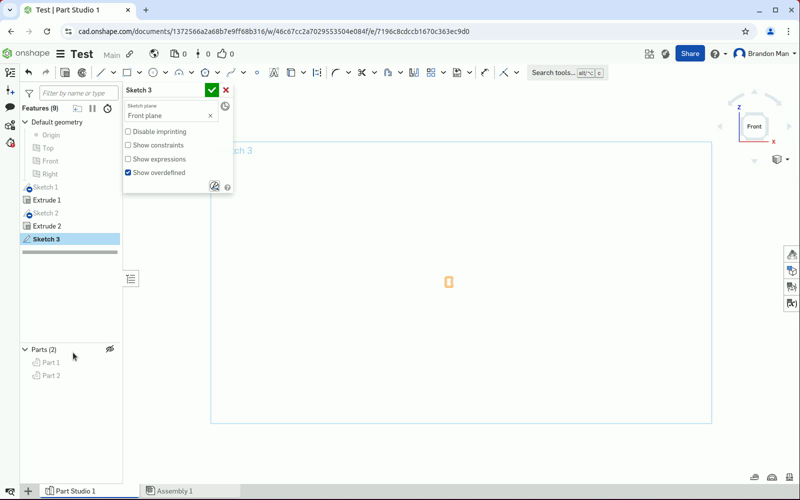
key(a)
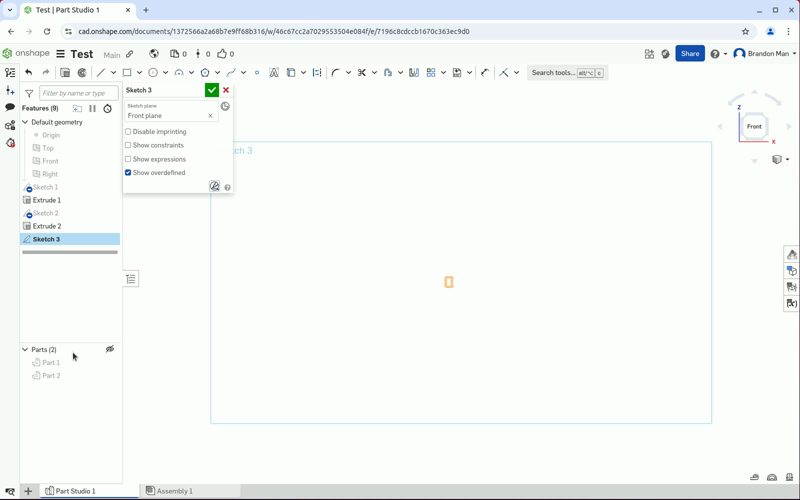
key_down(shift)
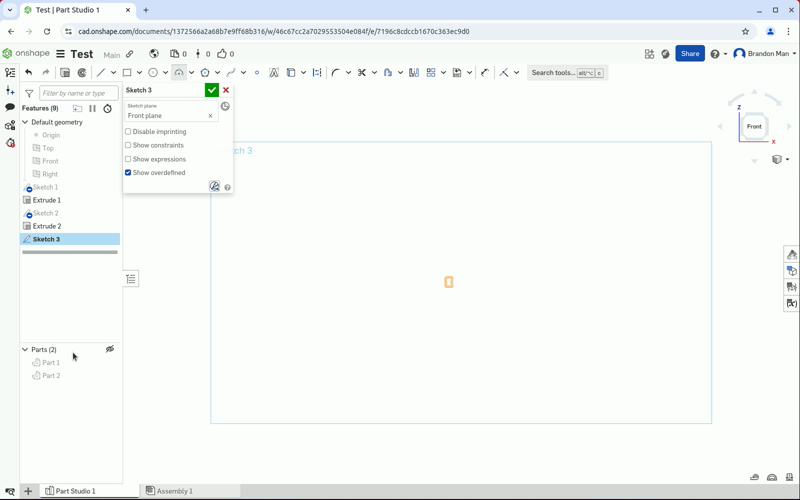
mouse_move(464, 261)
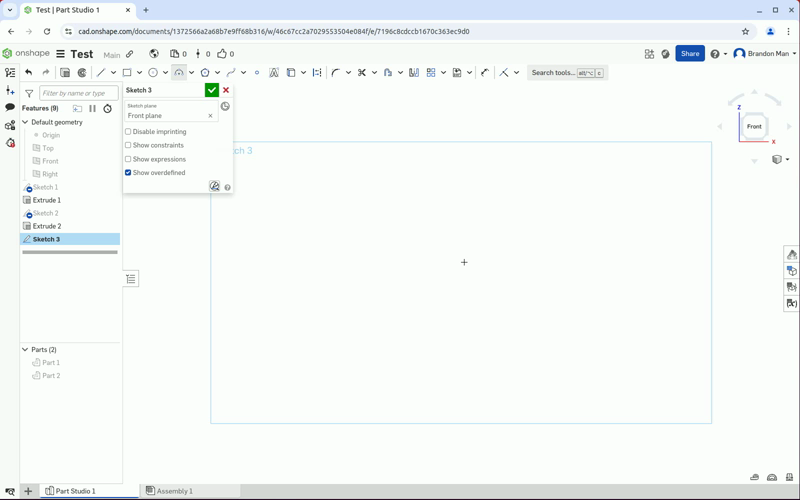
click(464, 261)
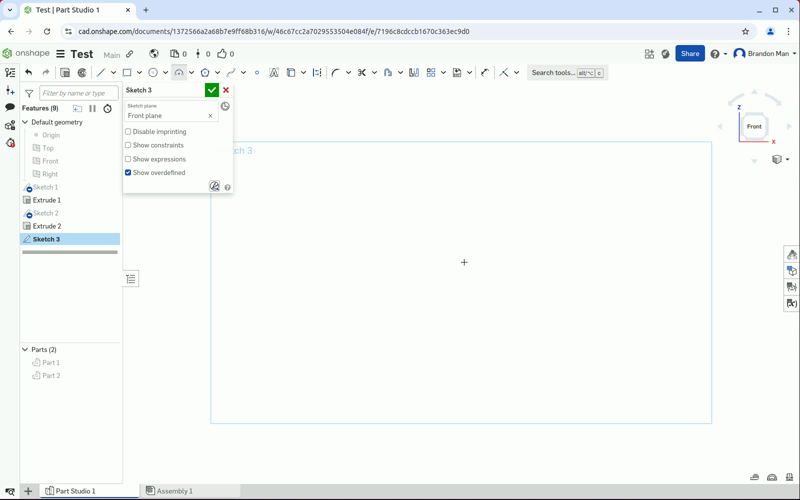
key_up(shift)
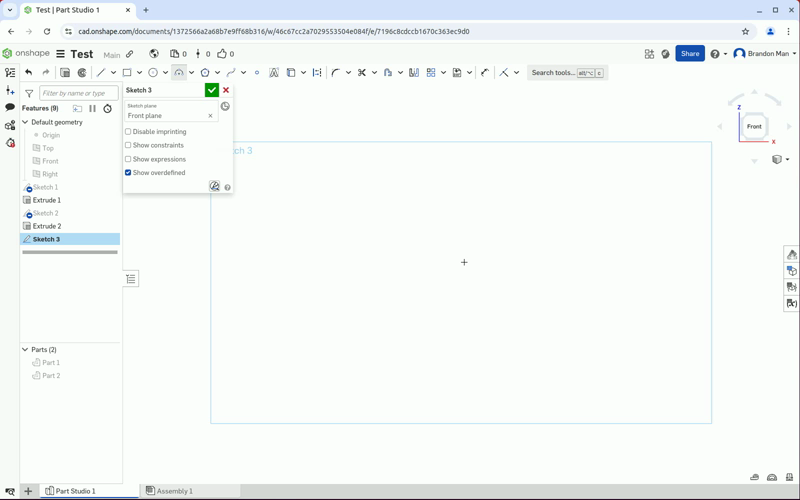
key_down(shift)
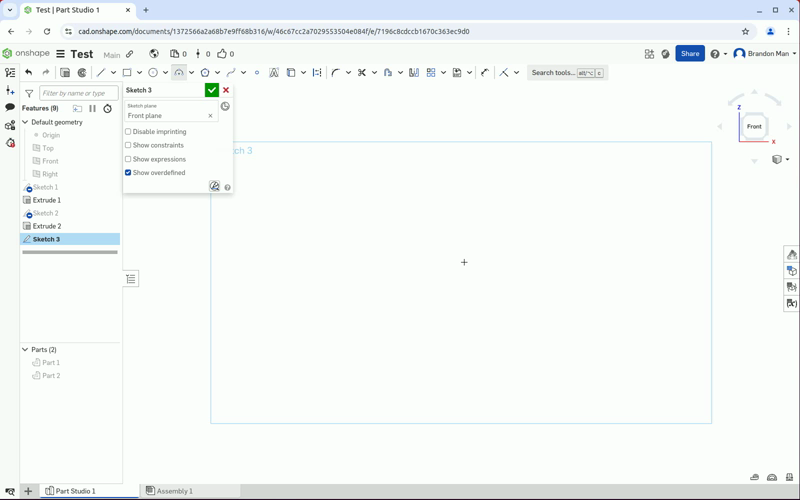
mouse_move(464, 303)
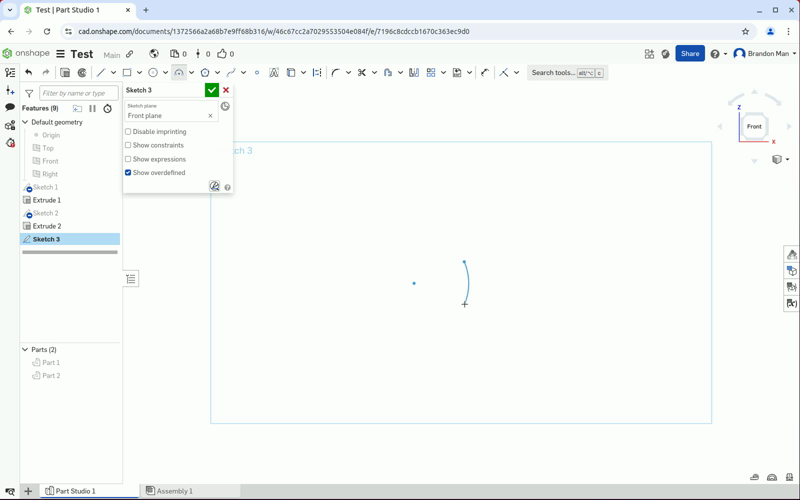
click(464, 303)
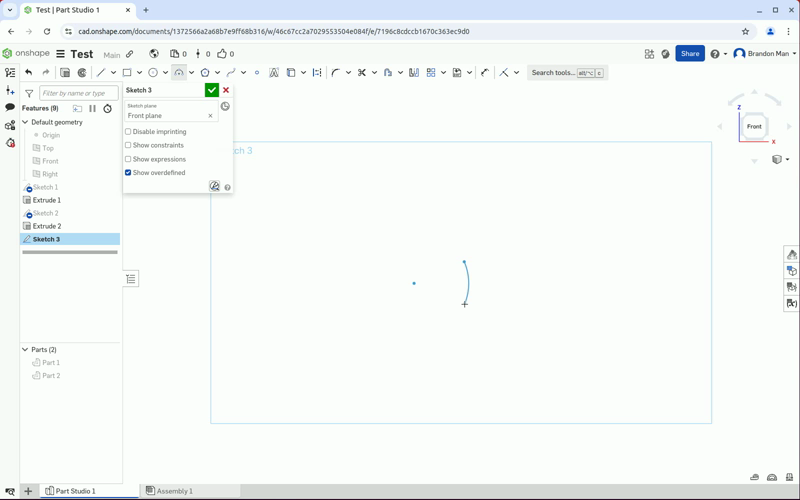
mouse_move(482, 282)
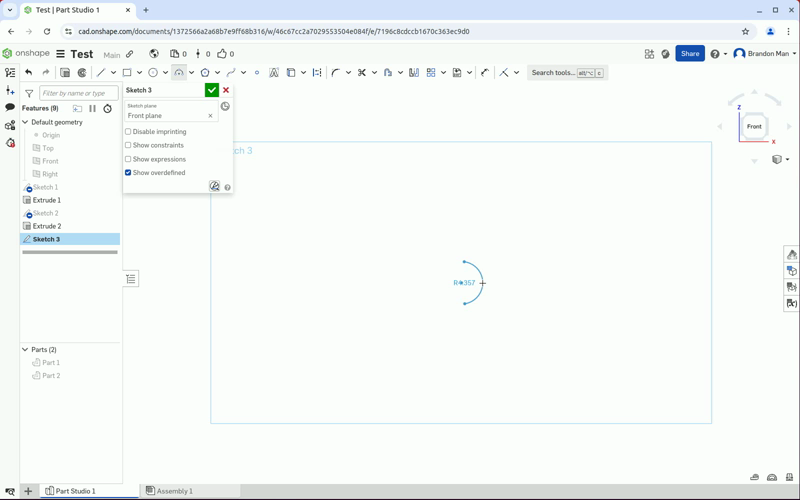
click(482, 282)
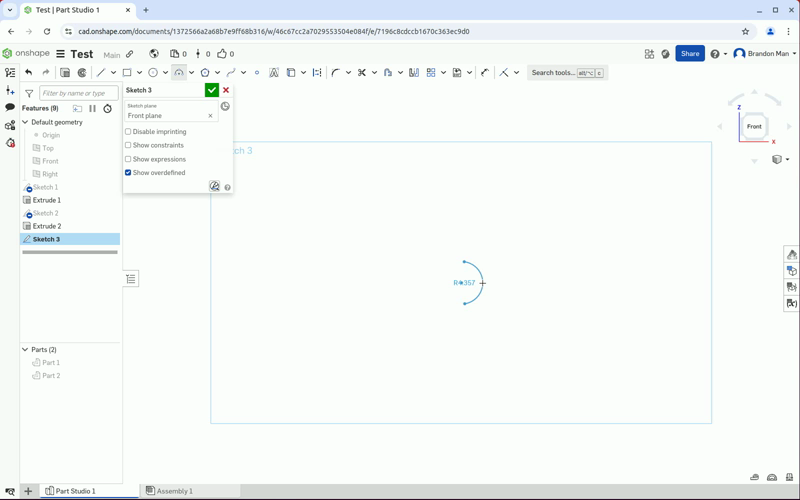
key_up(shift)
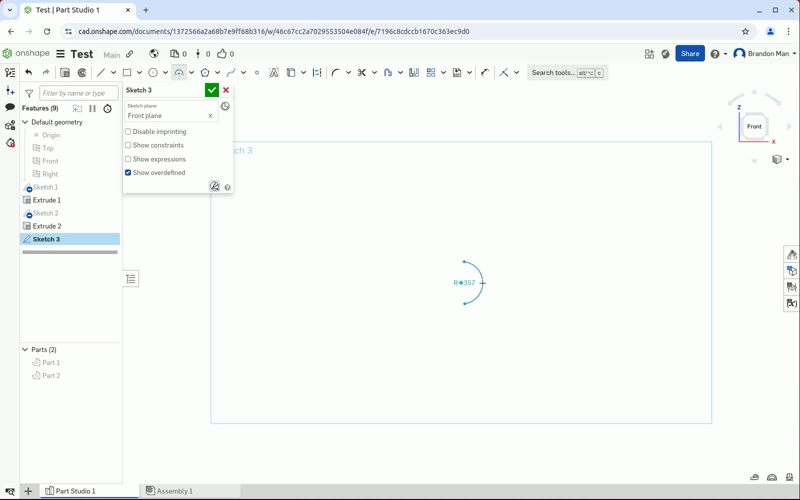
key(esc)
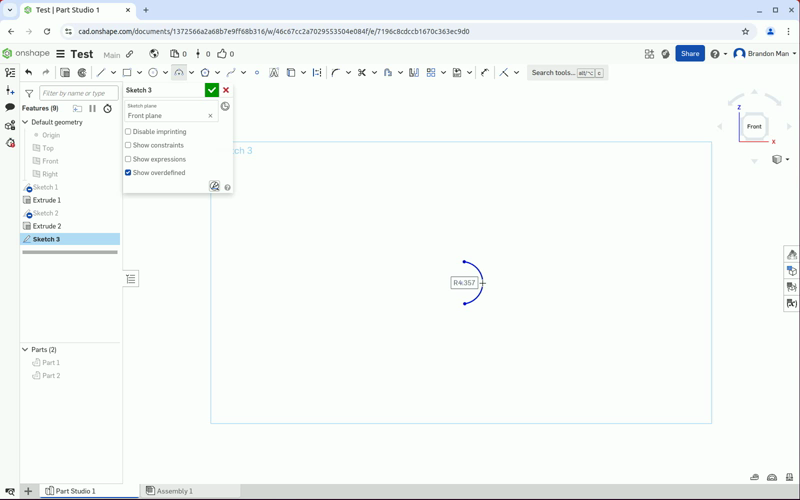
key(l)
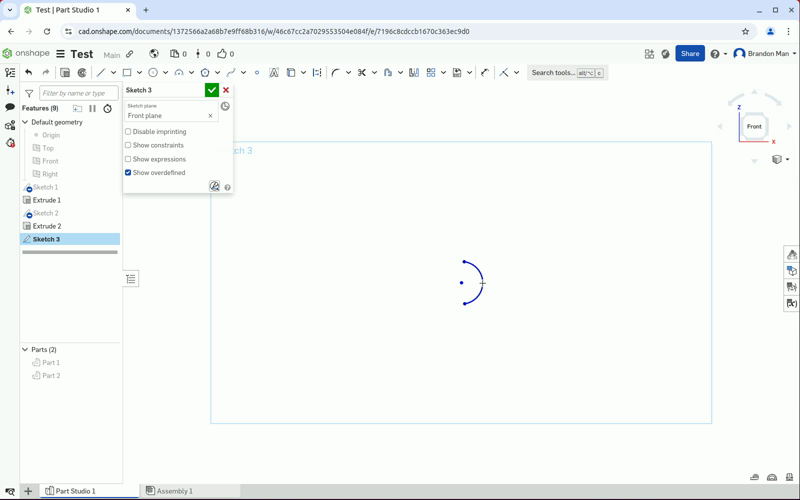
mouse_move(464, 303)
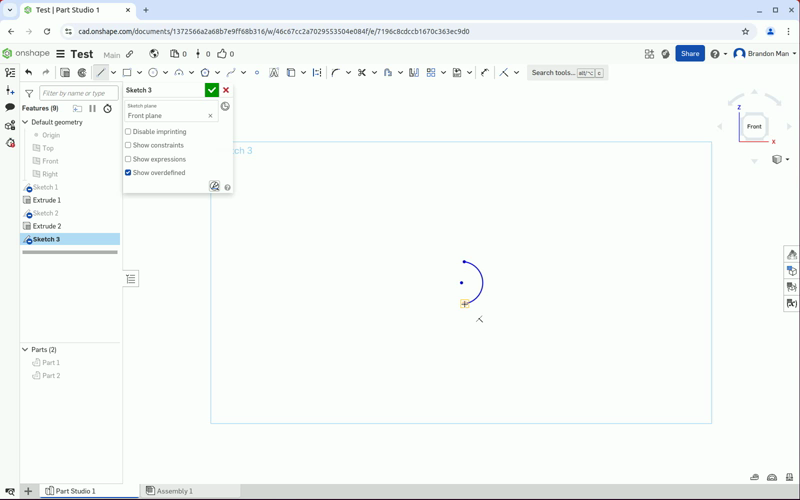
click(464, 303)
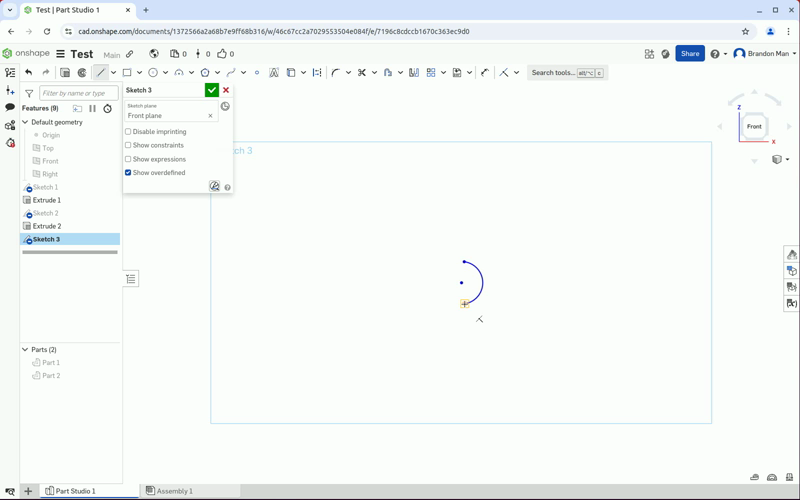
key_down(shift)
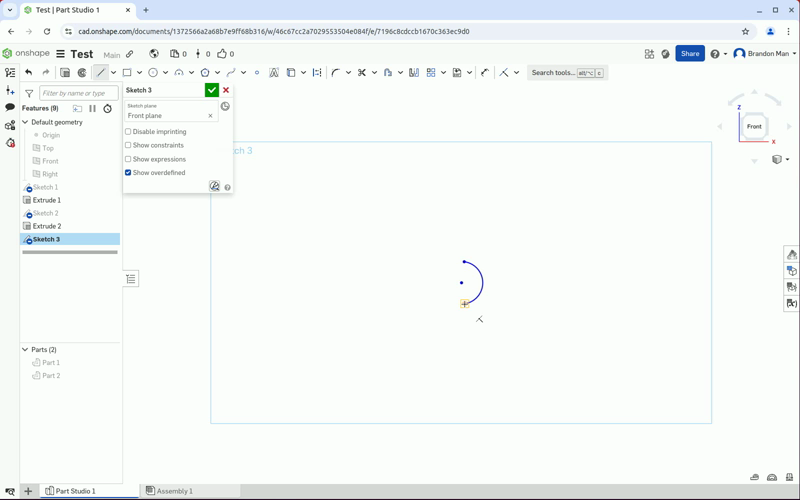
mouse_move(494, 303)
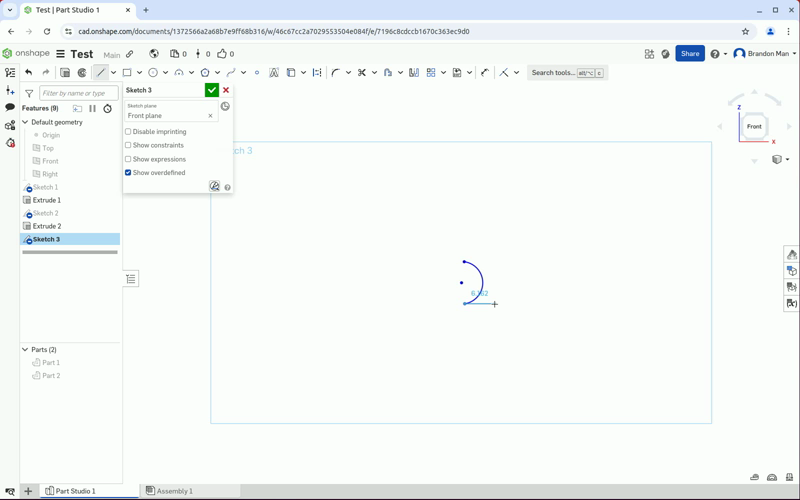
mouse_move(519, 297)
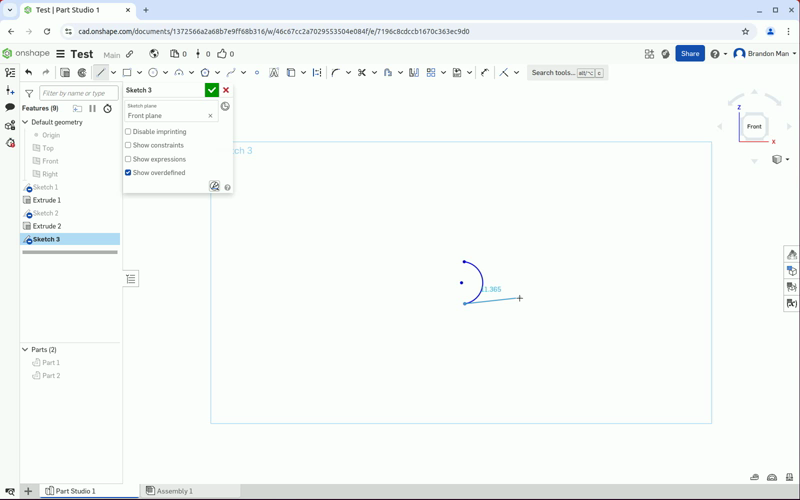
click(519, 297)
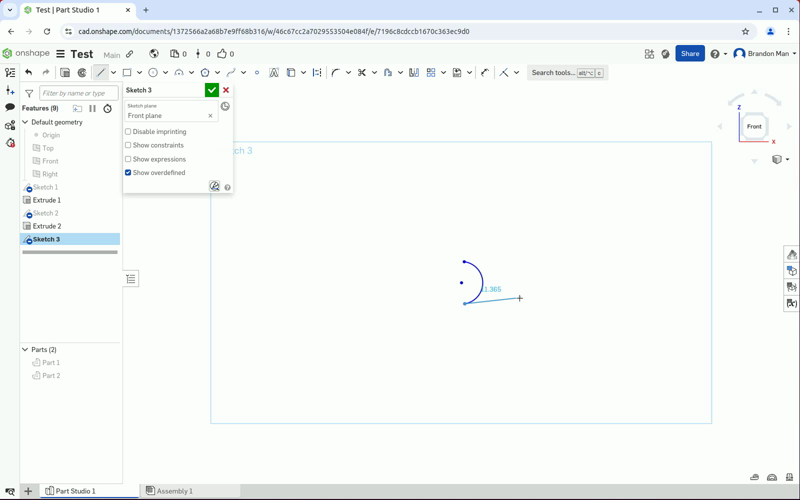
key_up(shift)
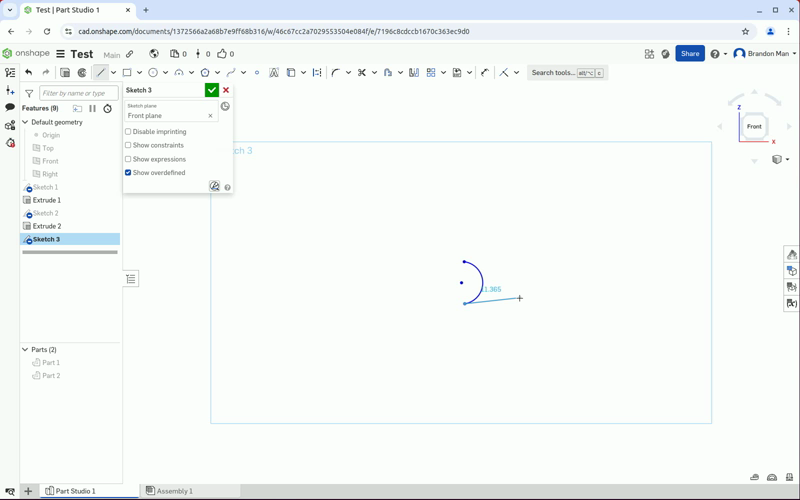
key(esc)
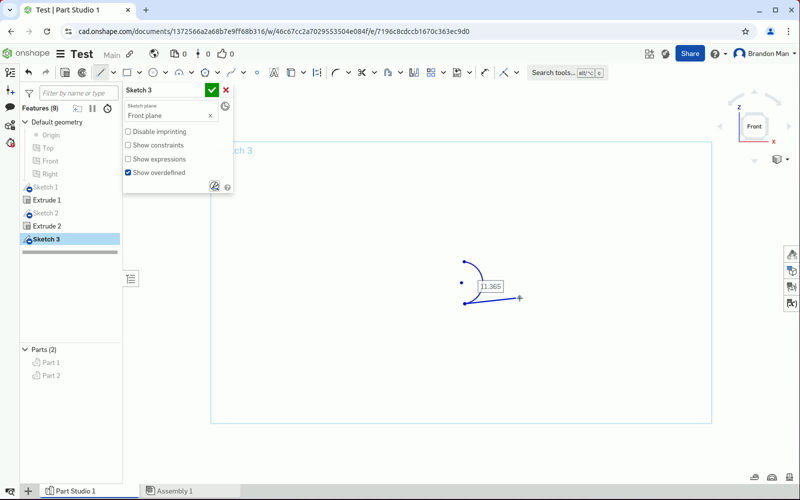
key(a)
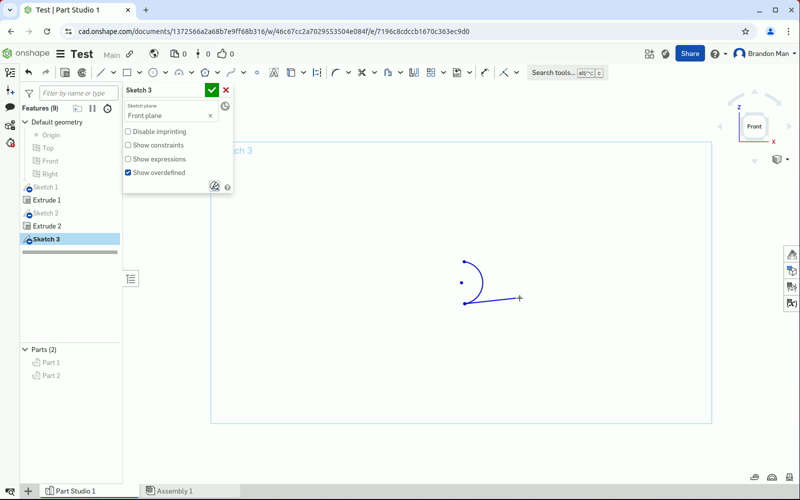
mouse_move(519, 297)
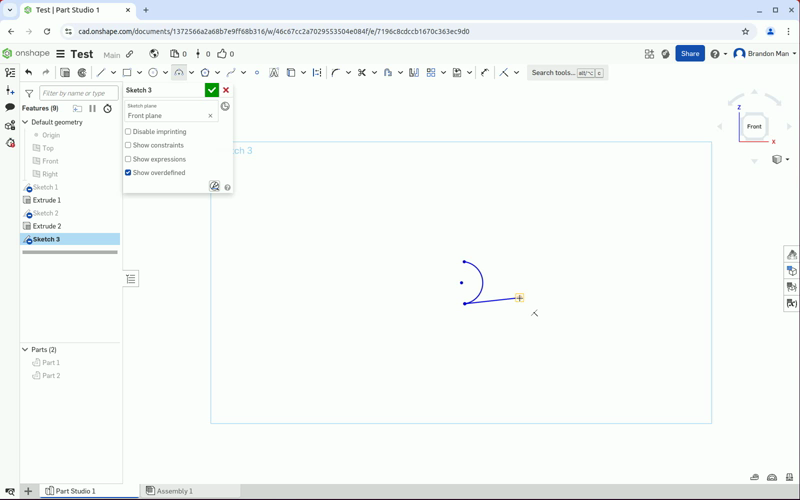
click(519, 297)
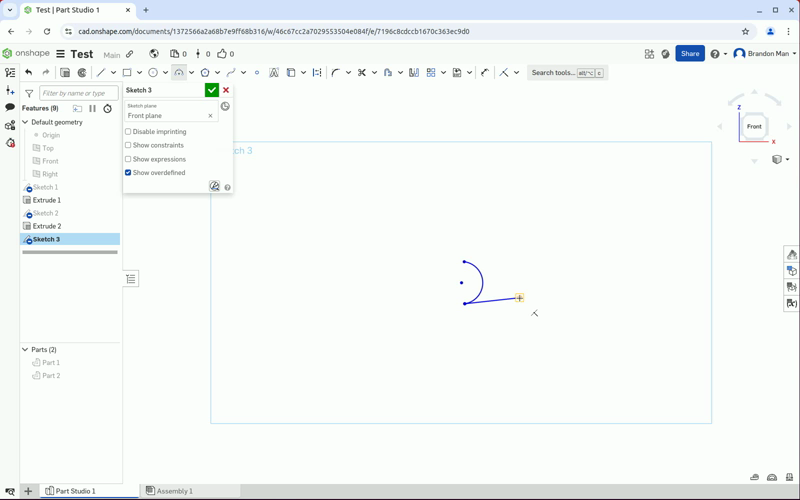
key_down(shift)
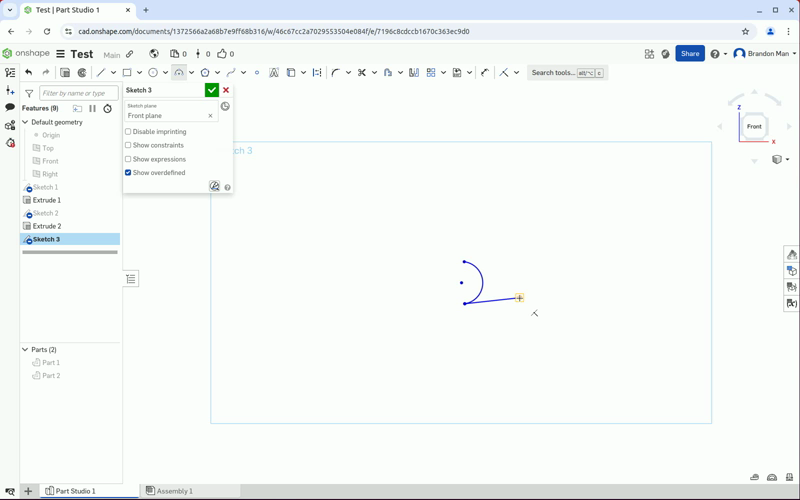
mouse_move(518, 268)
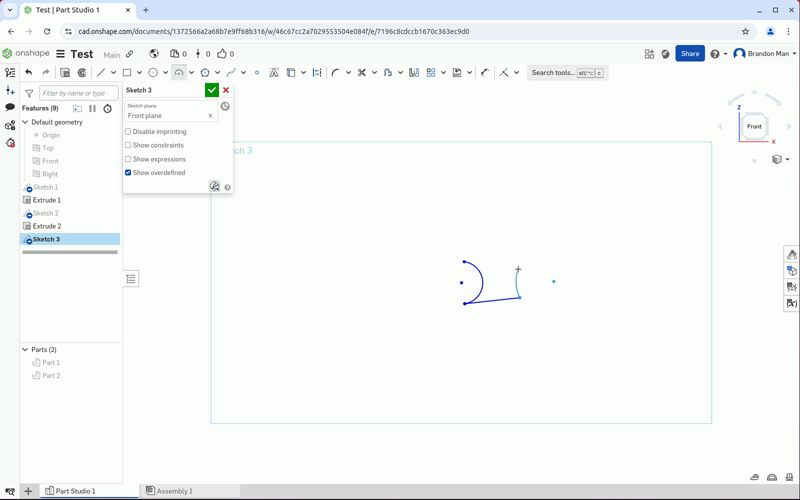
click(518, 268)
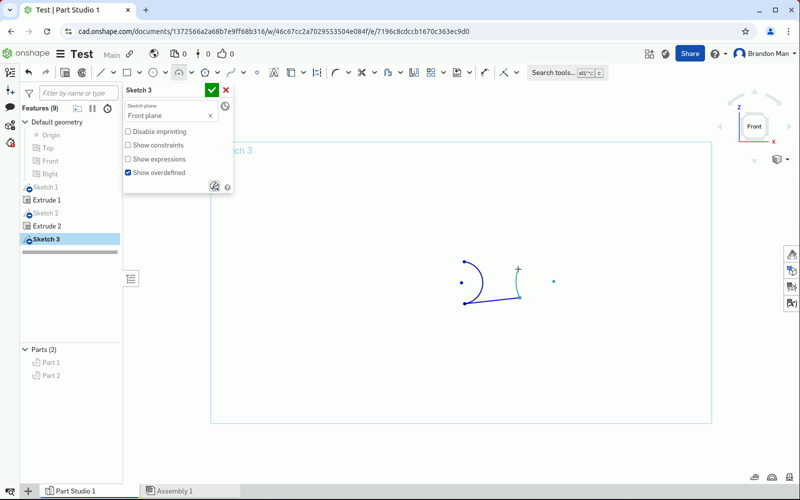
mouse_move(504, 284)
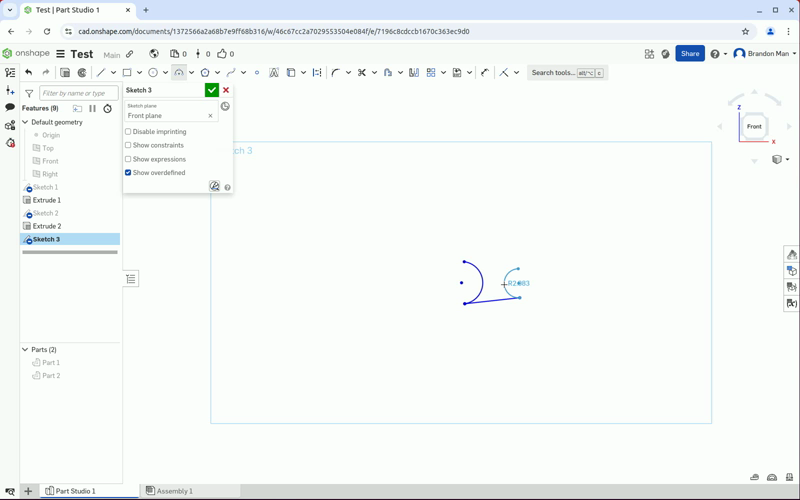
click(504, 284)
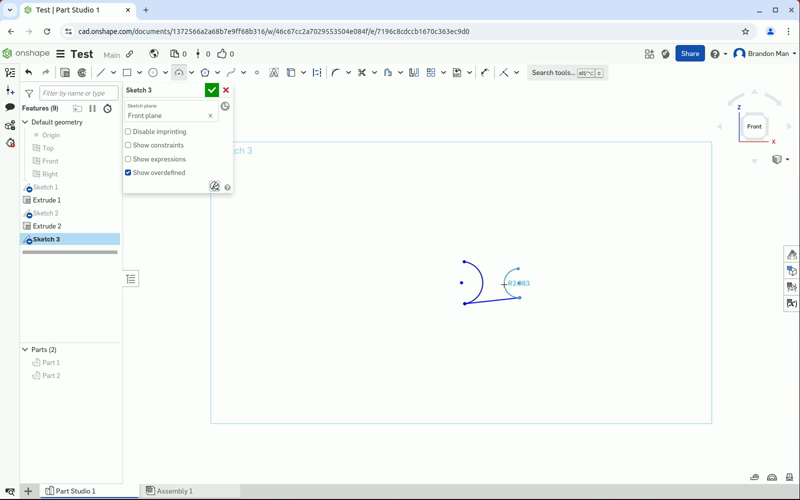
key_up(shift)
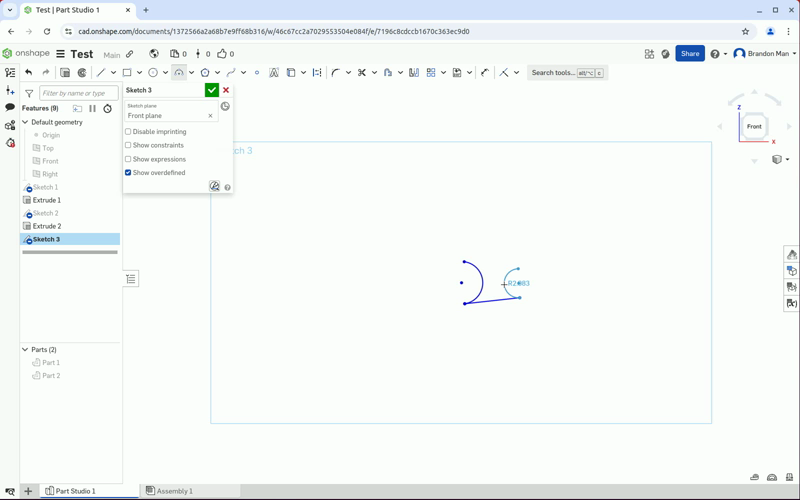
key(esc)
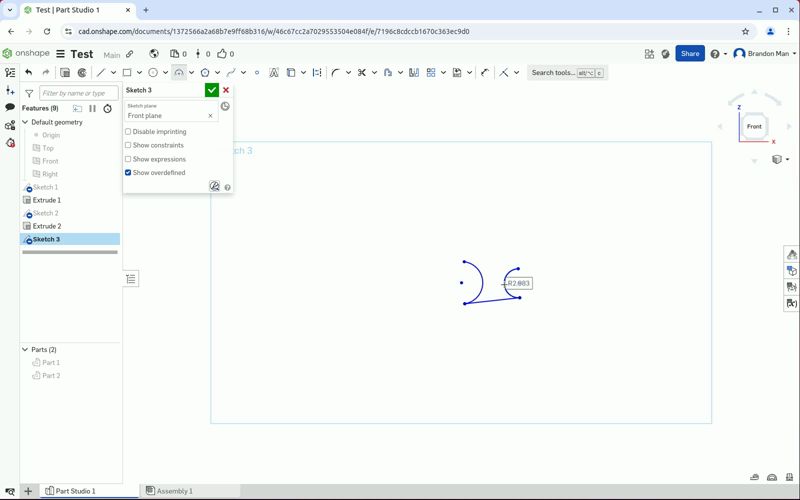
key(l)
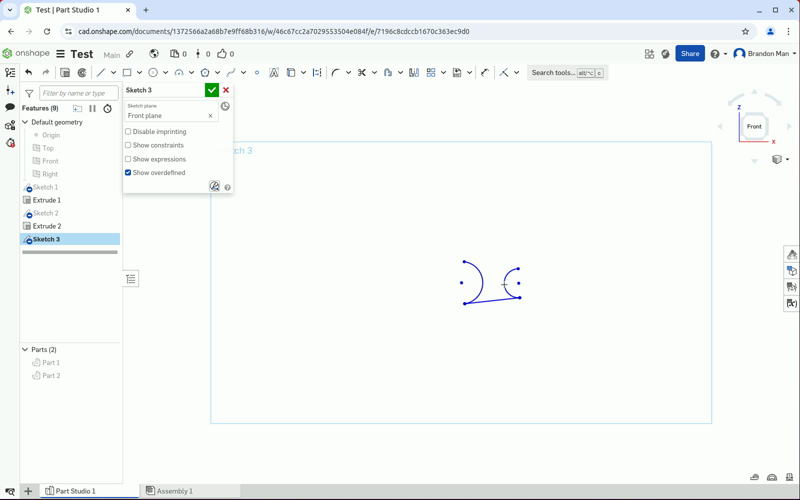
mouse_move(518, 268)
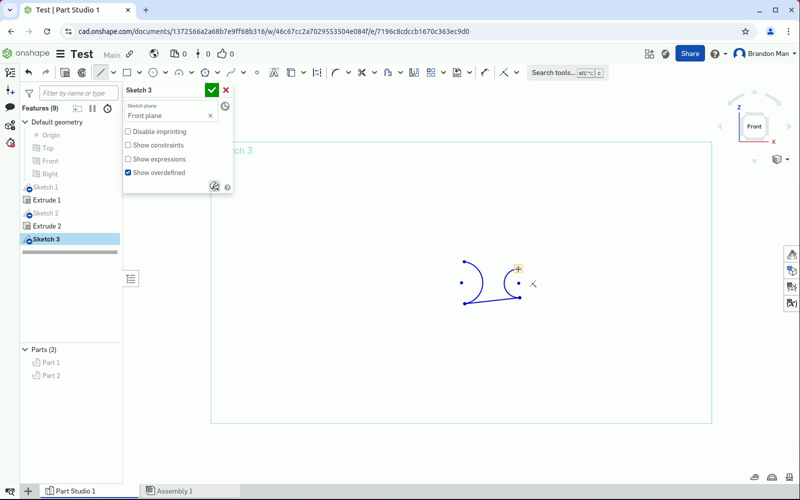
click(518, 268)
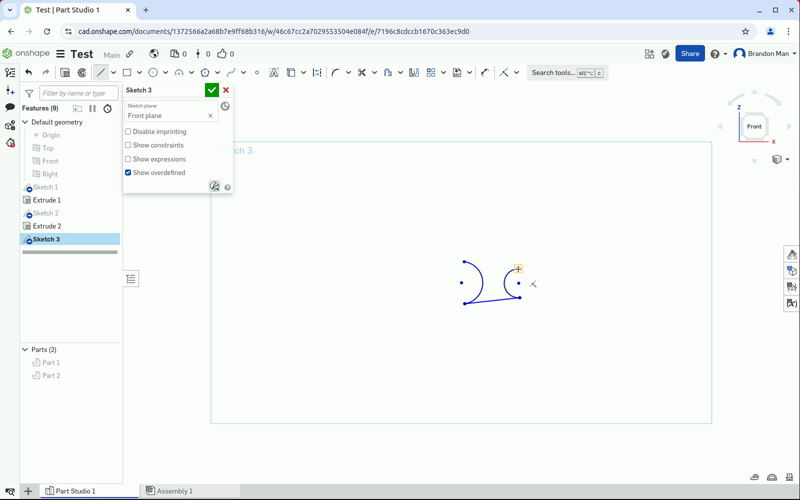
mouse_move(548, 268)
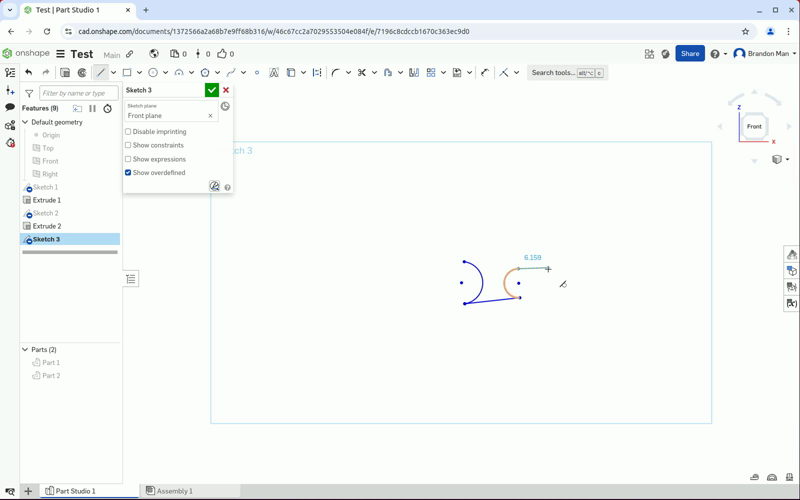
key_down(shift)
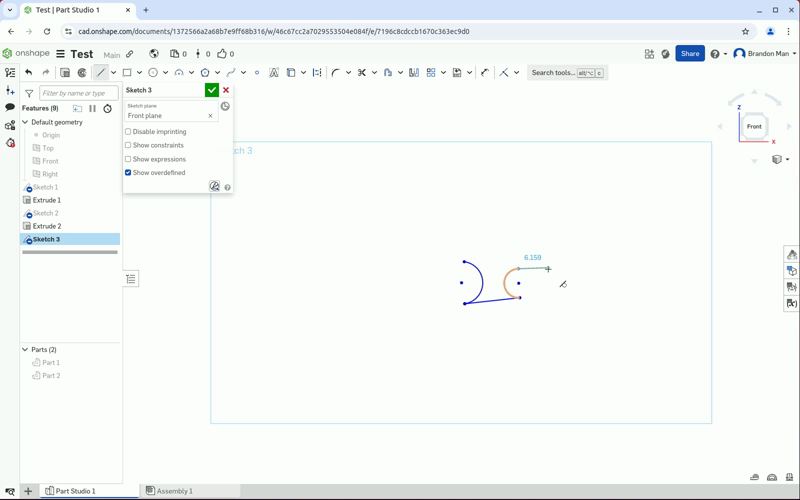
mouse_move(464, 261)
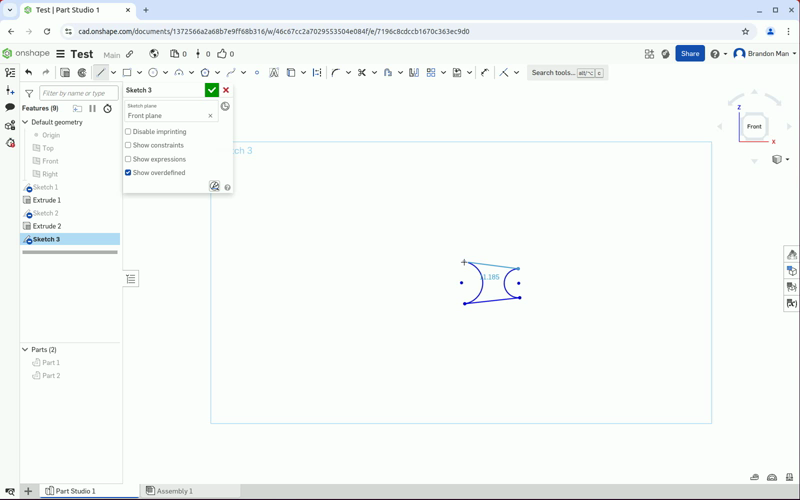
key_up(shift)
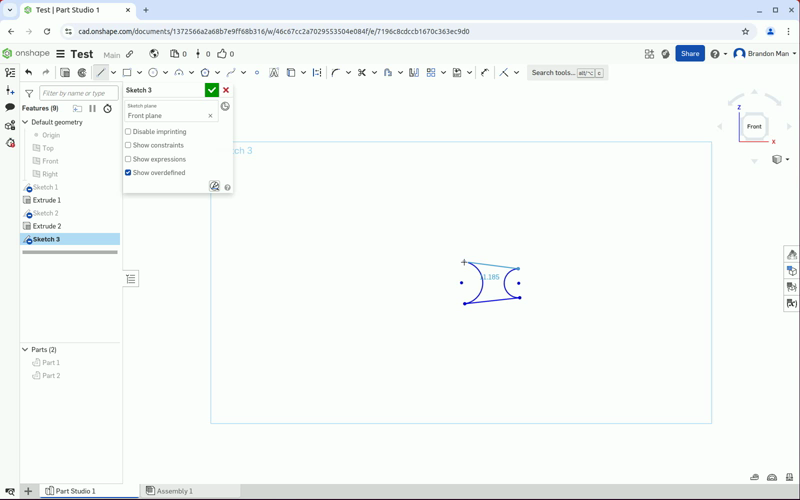
click(464, 261)
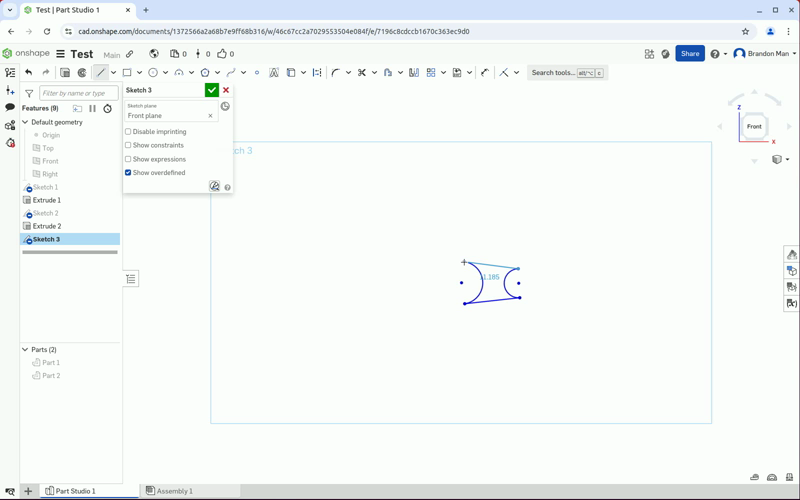
key(esc)
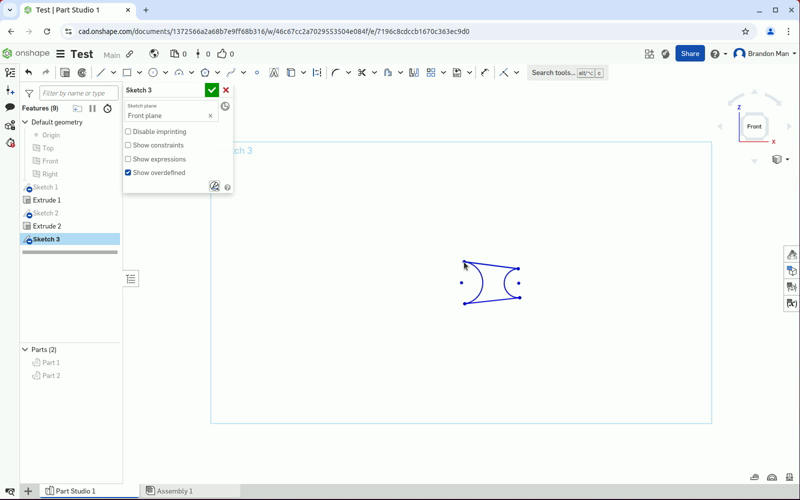
mouse_move(498, 271)
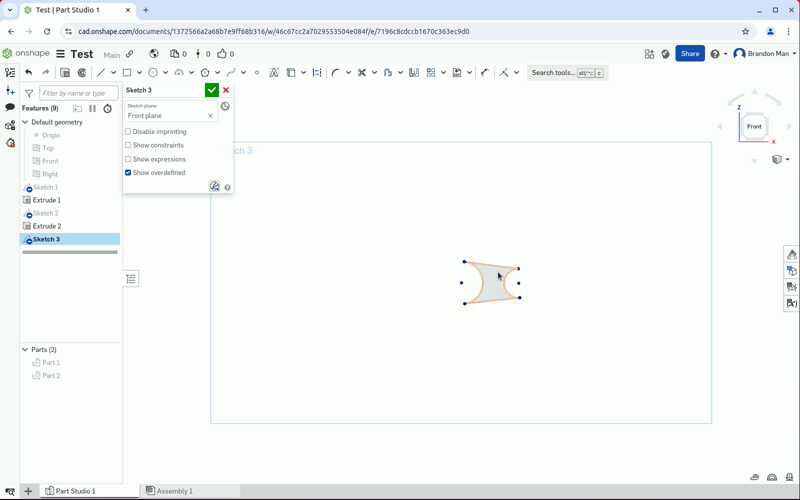
scroll(6)
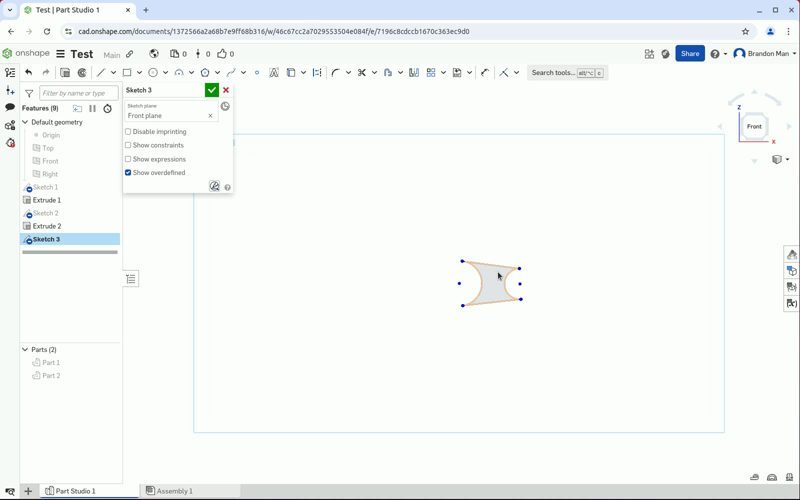
scroll(6)
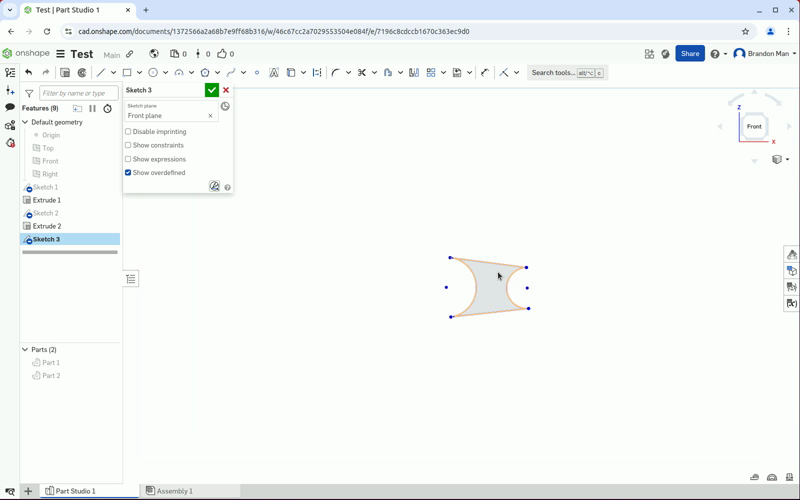
scroll(6)
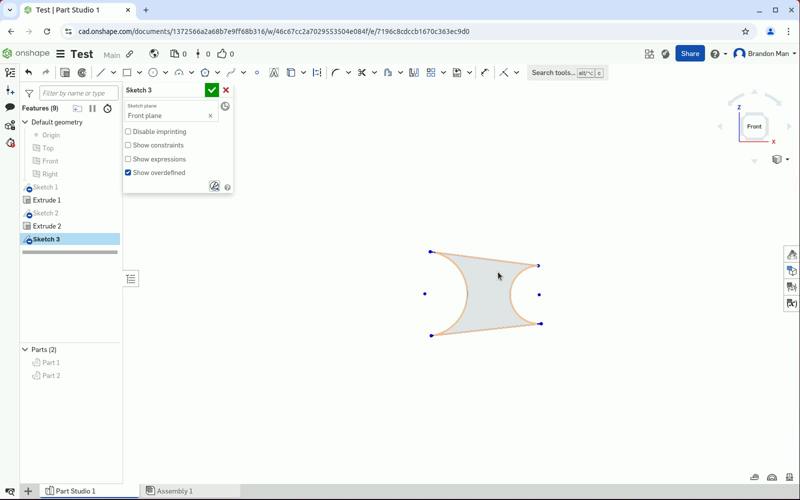
scroll(6)
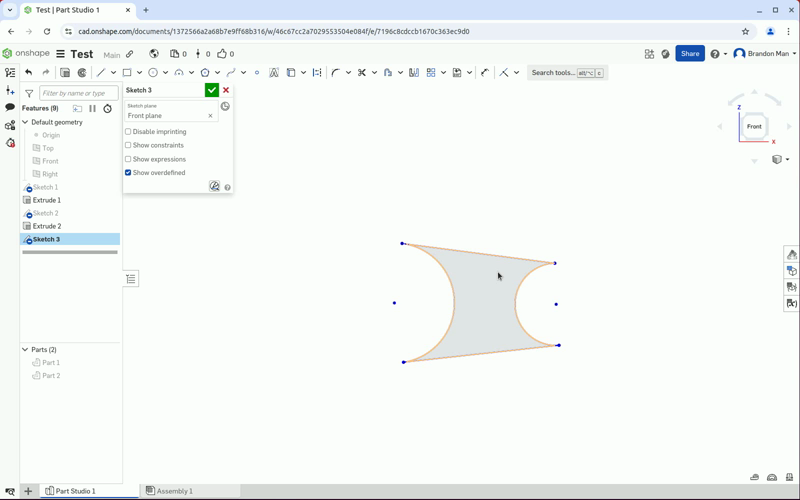
scroll(6)
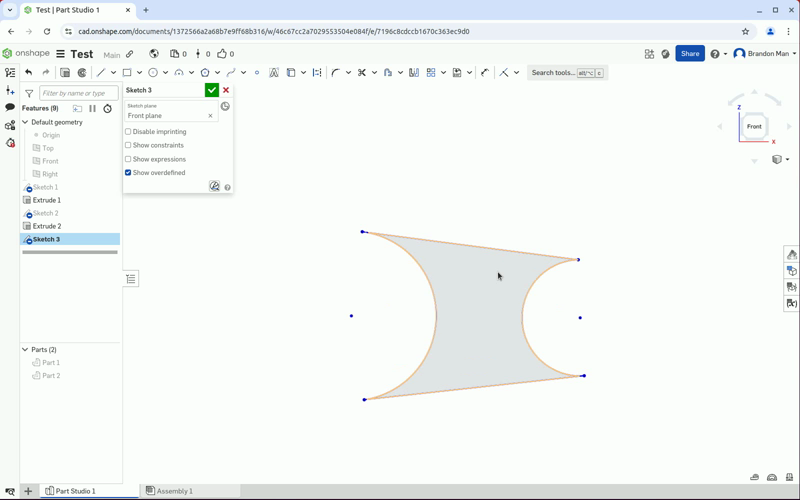
scroll(6)
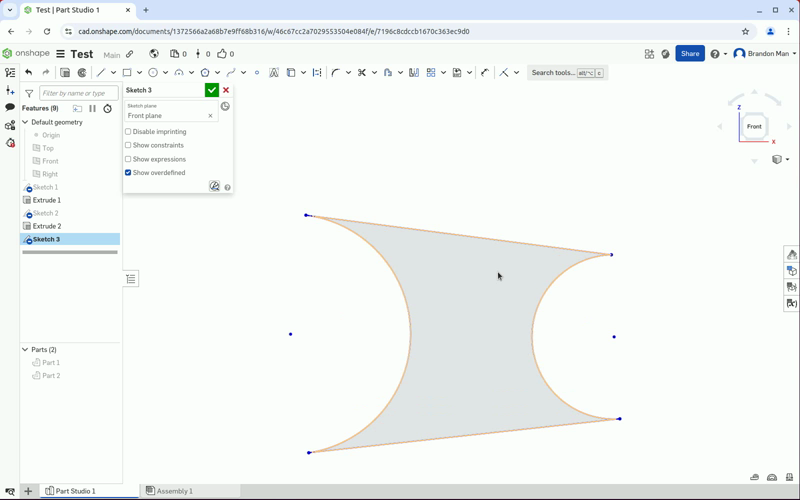
scroll(6)
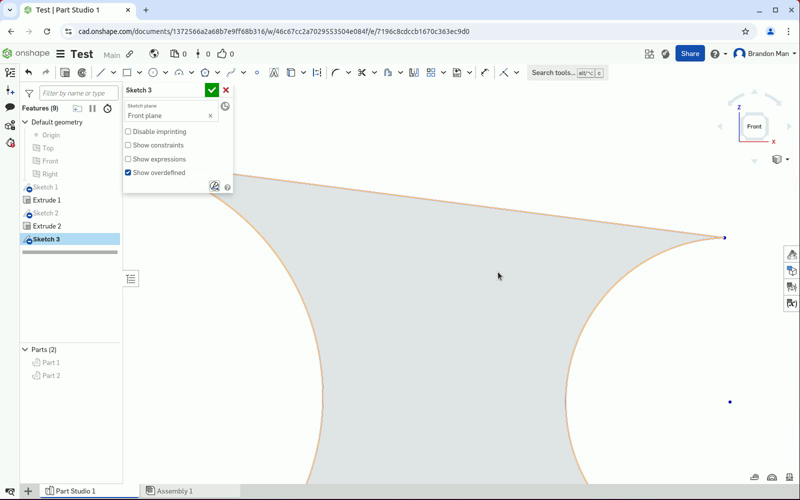
click(498, 271)
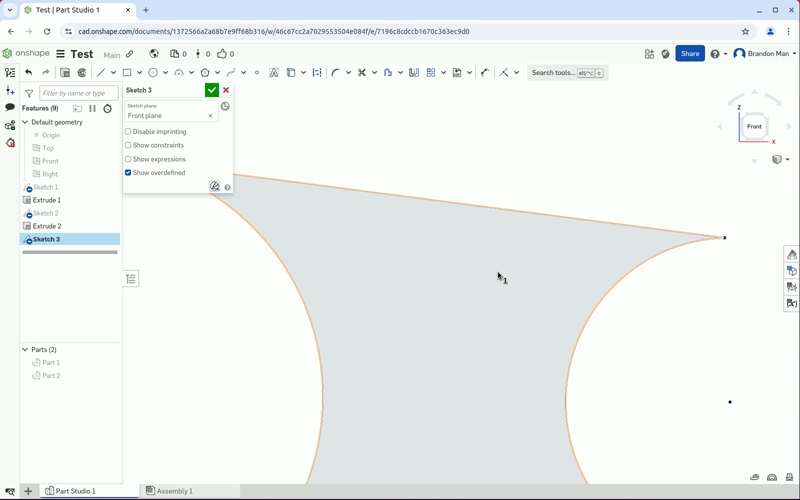
scroll(-6)
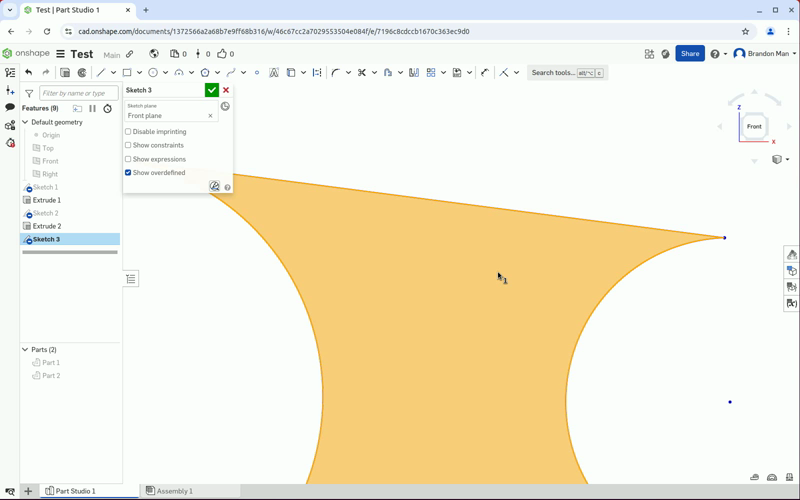
scroll(-6)
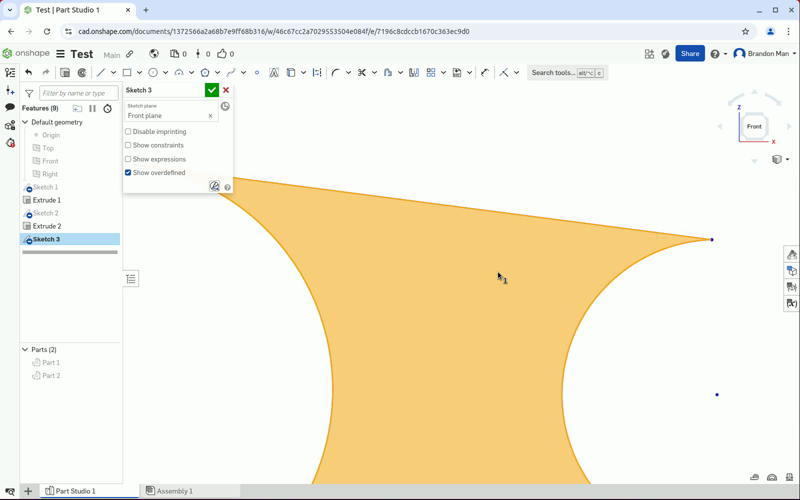
scroll(-6)
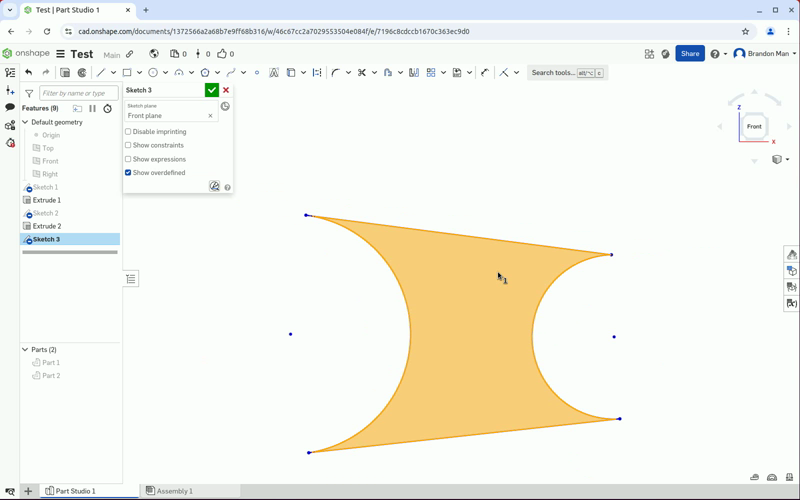
scroll(-6)
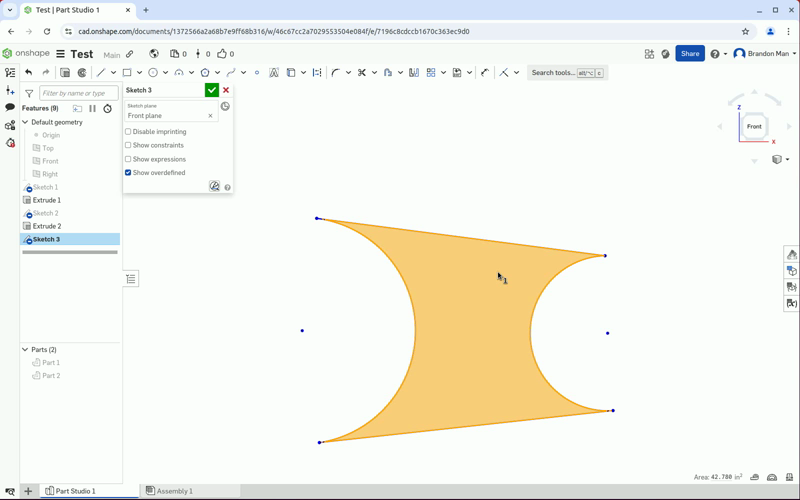
scroll(-6)
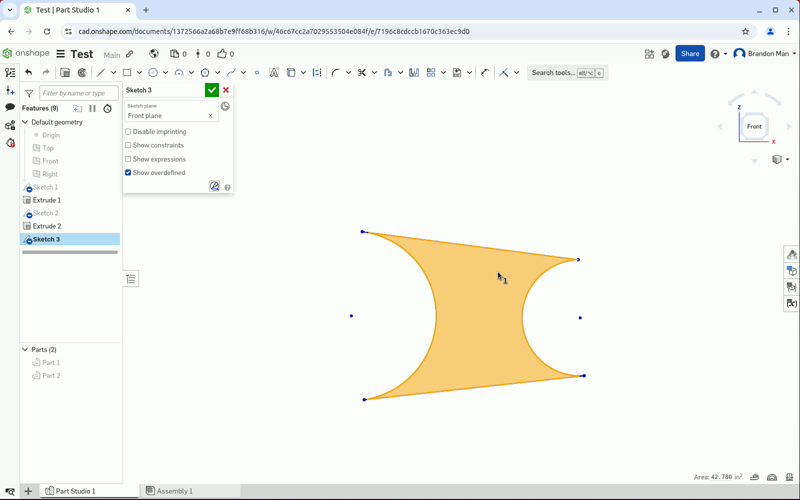
scroll(-6)
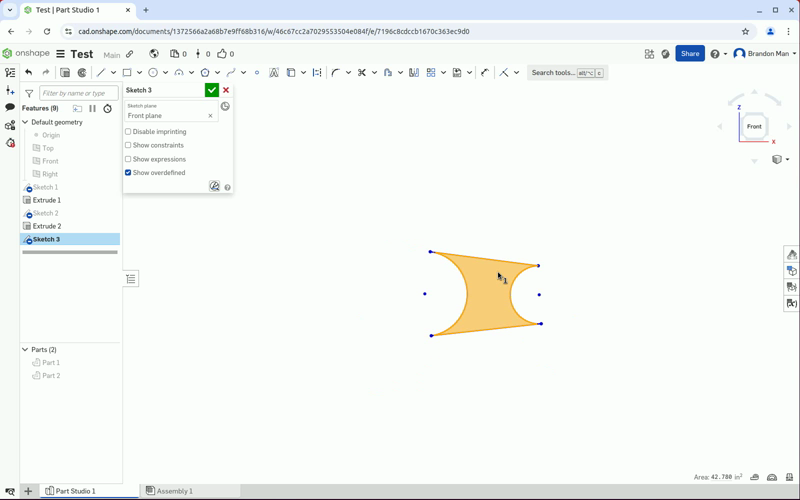
scroll(-6)
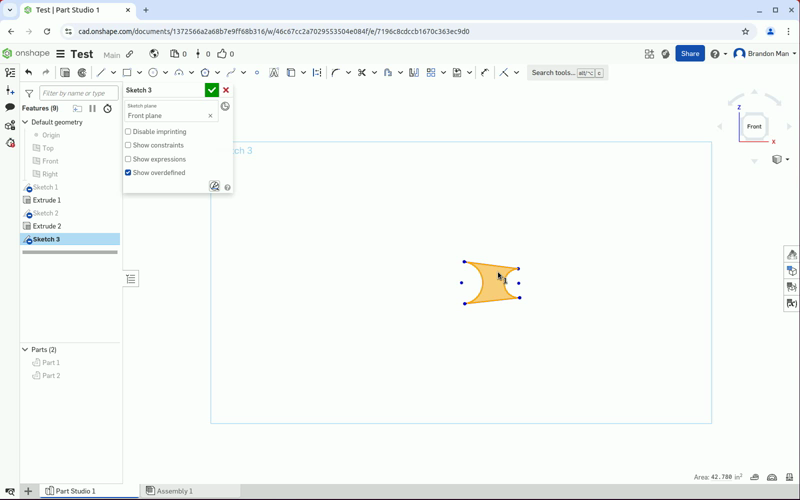
mouse_move(73, 352)
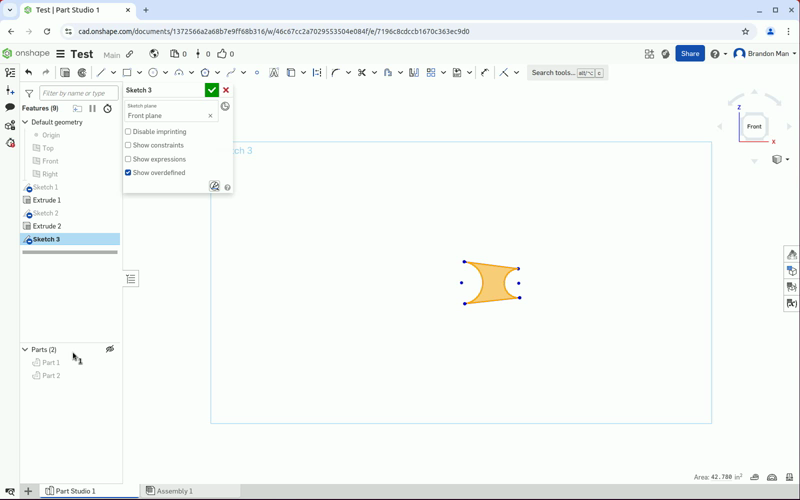
key(shift+y)
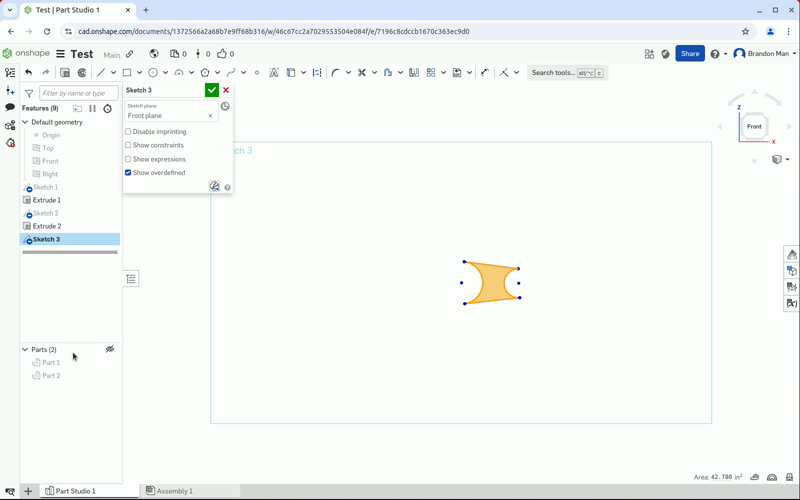
key(shift+e)
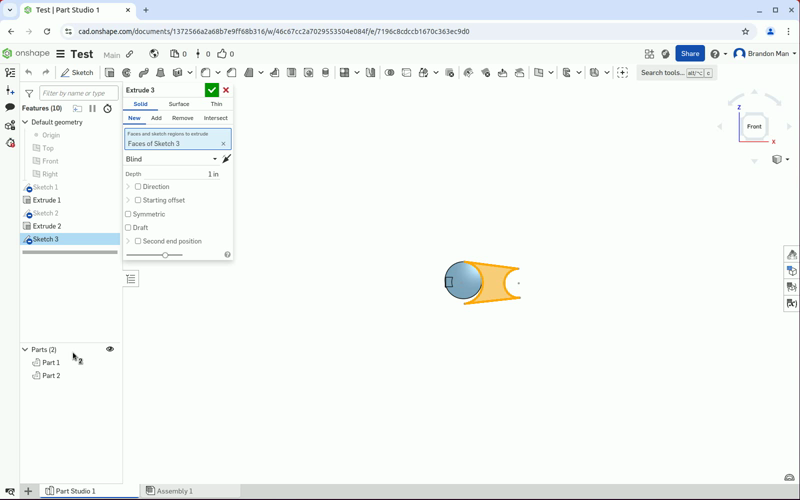
mouse_move(143, 106)
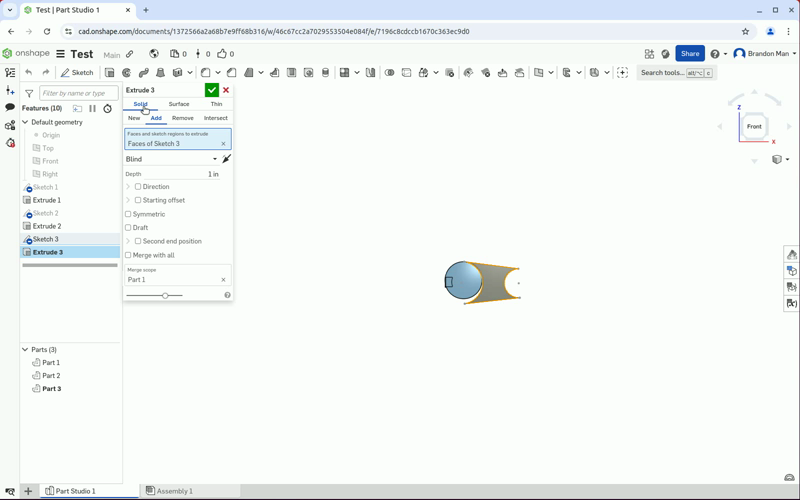
click(143, 106)
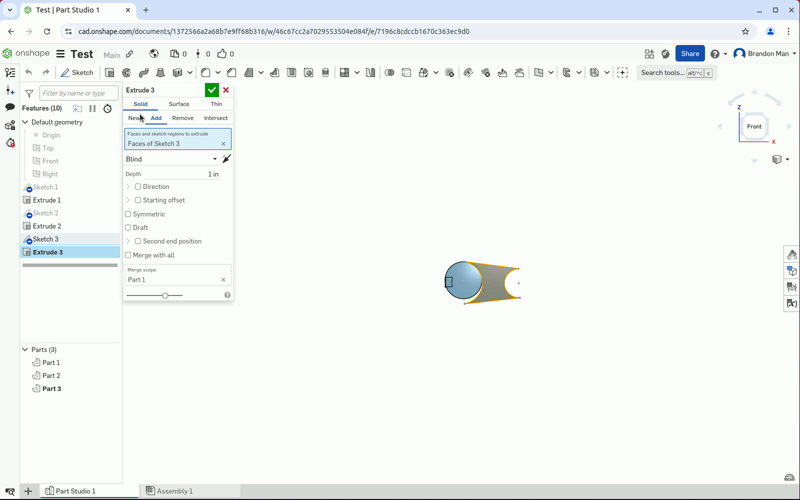
mouse_move(137, 120)
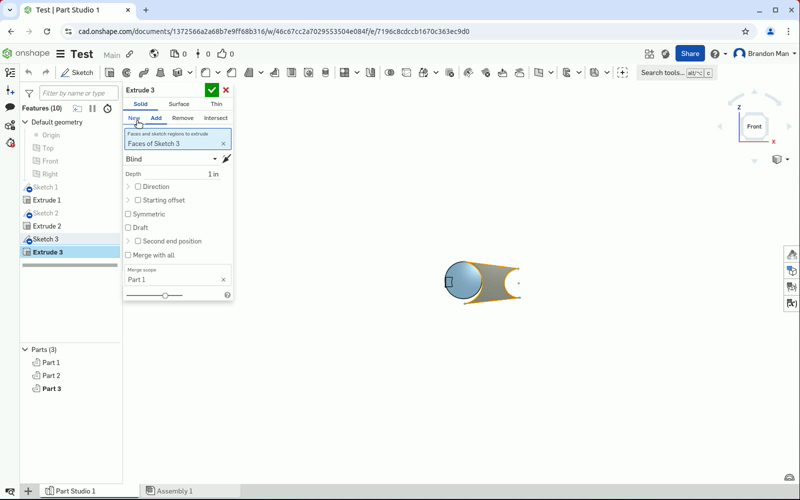
click(137, 120)
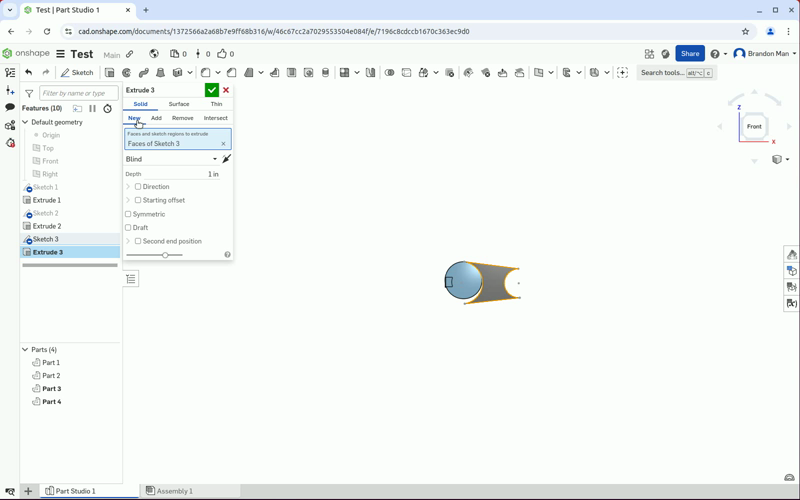
key(tab, 4)
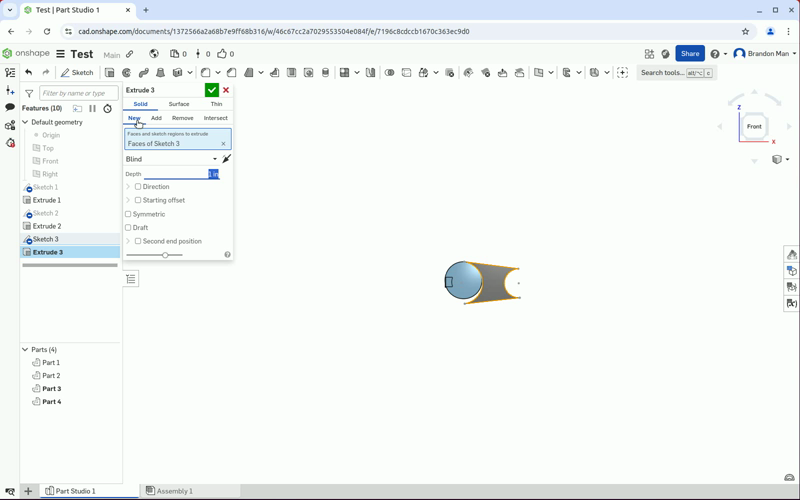
text(11.554)
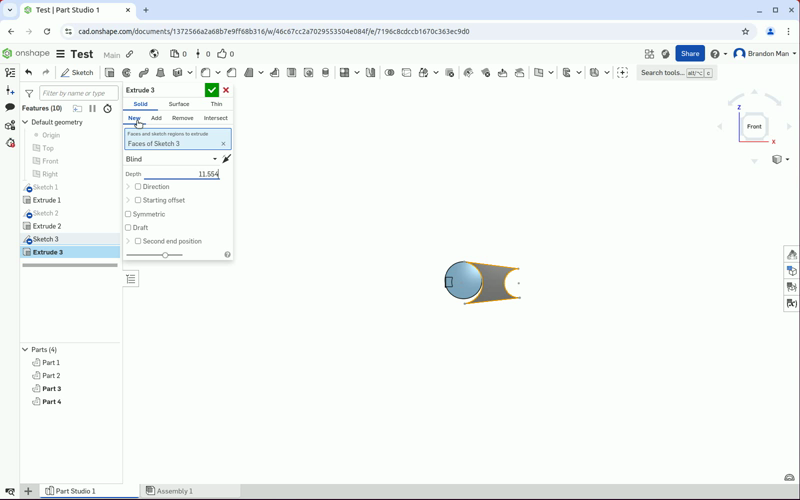
key(enter)
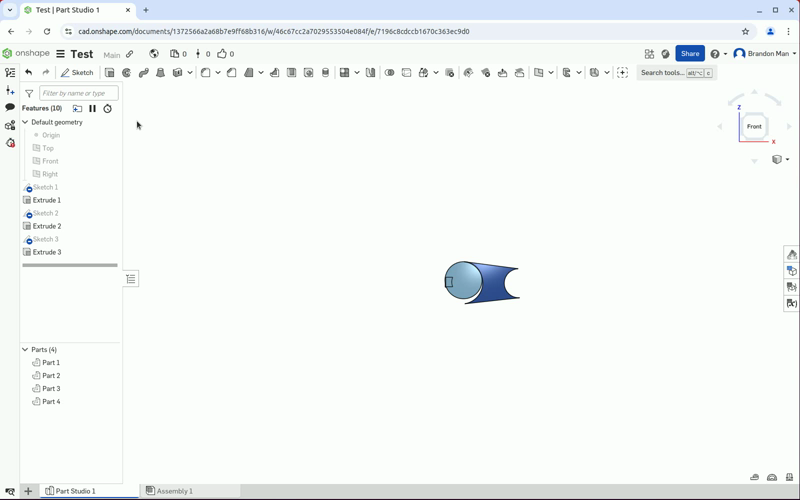
key(shift+h)
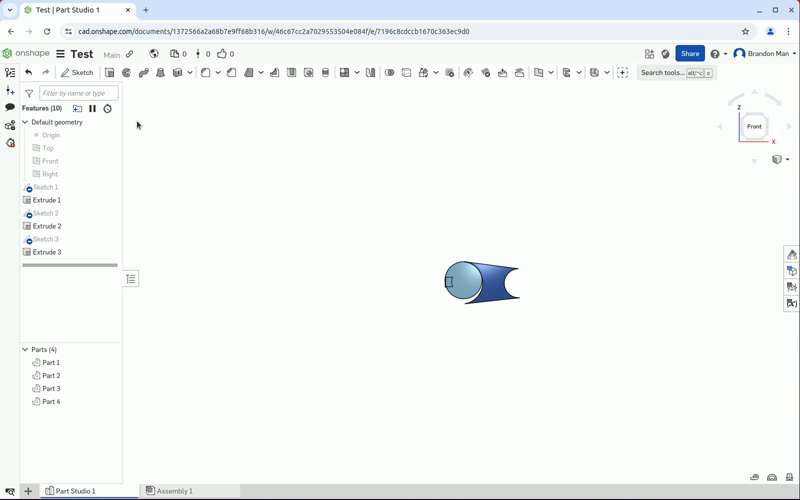
key(shift+h)
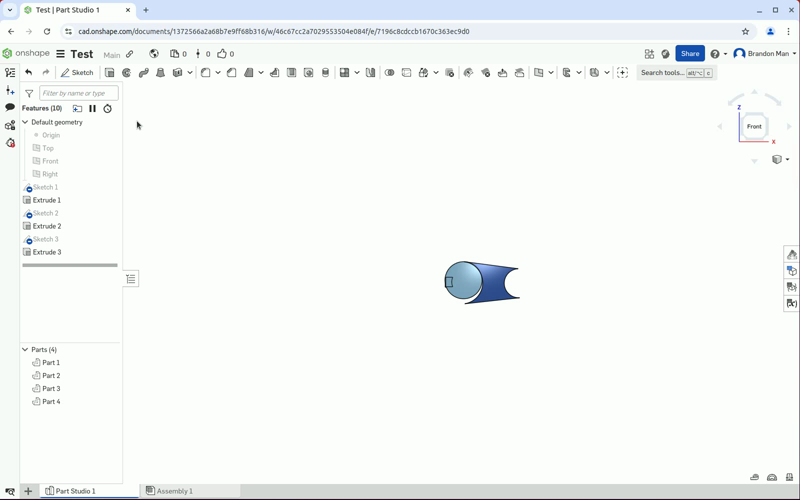
mouse_move(73, 189)
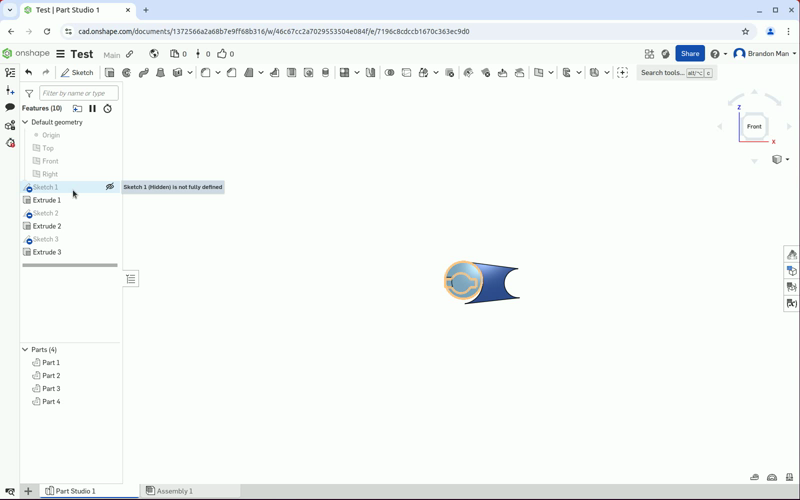
click(73, 189)
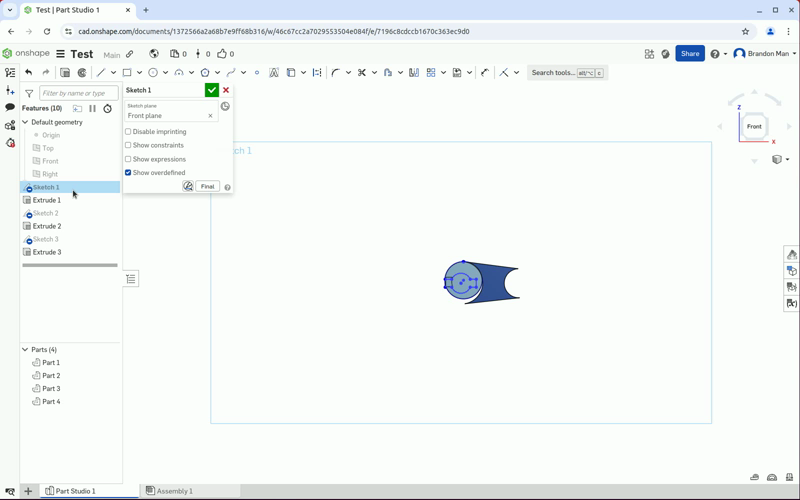
mouse_move(229, 92)
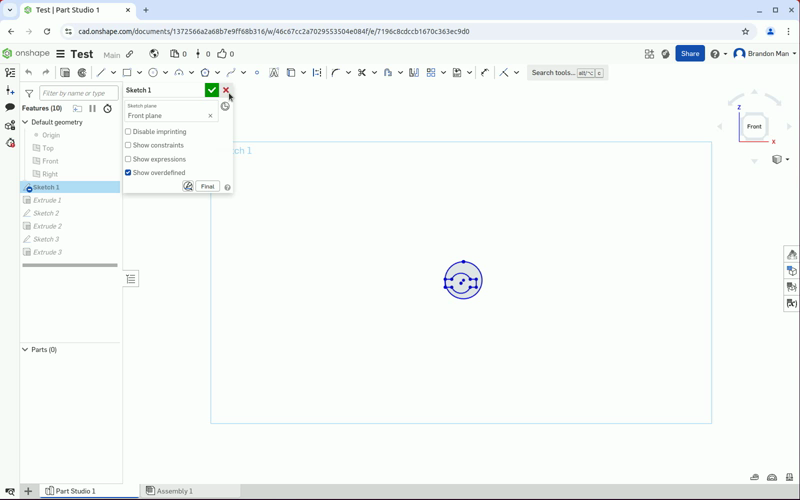
click(229, 92)
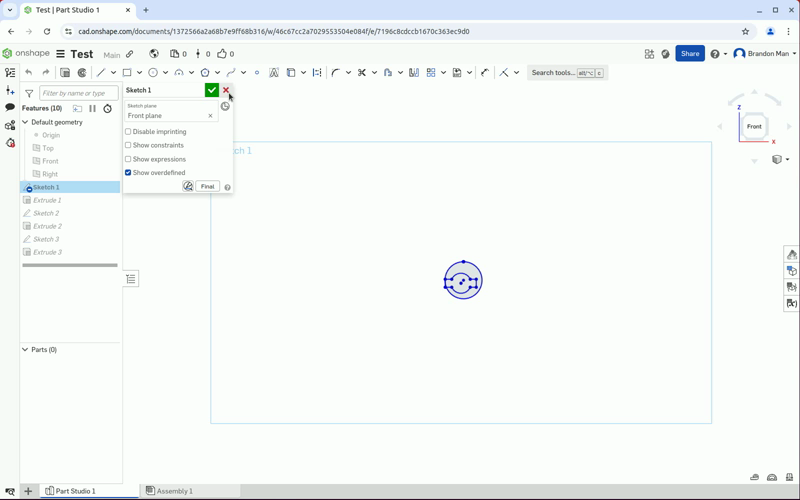
key(shift+s)
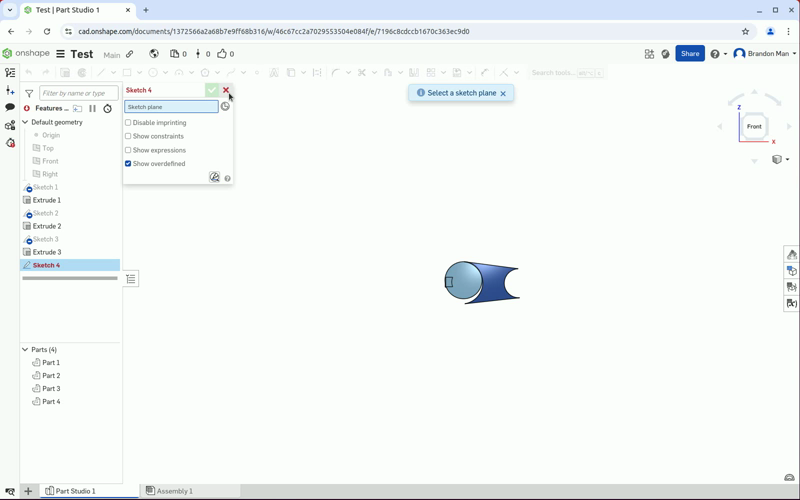
mouse_move(73, 163)
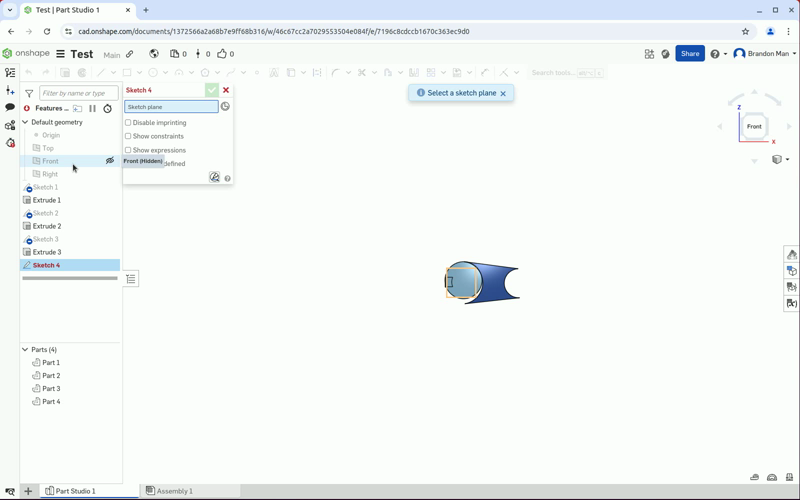
click(73, 163)
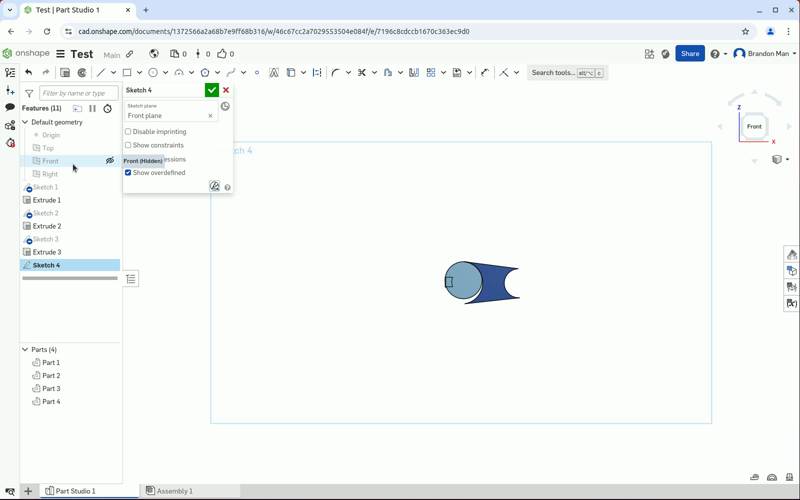
mouse_move(73, 352)
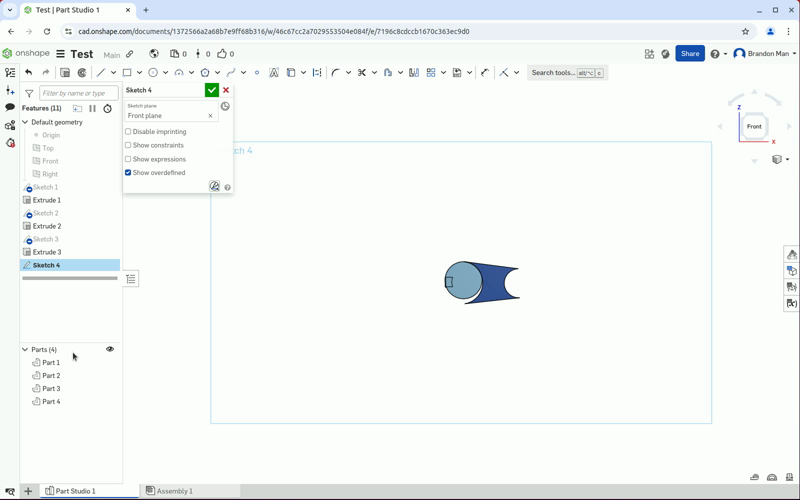
key(y)
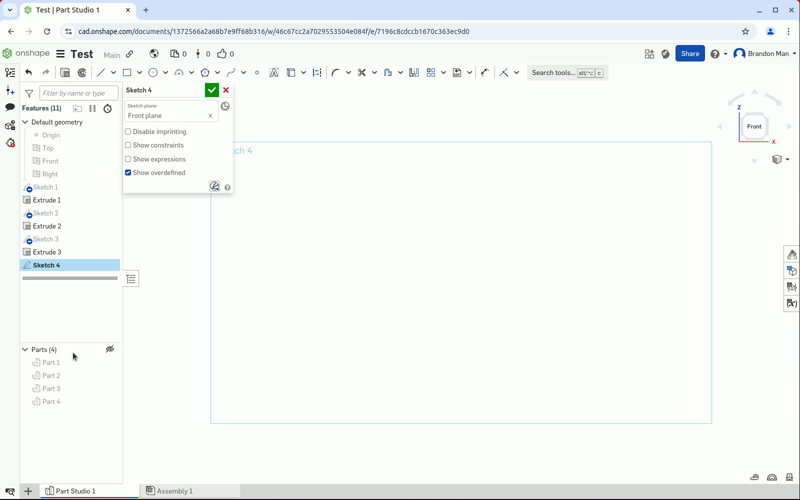
key(l)
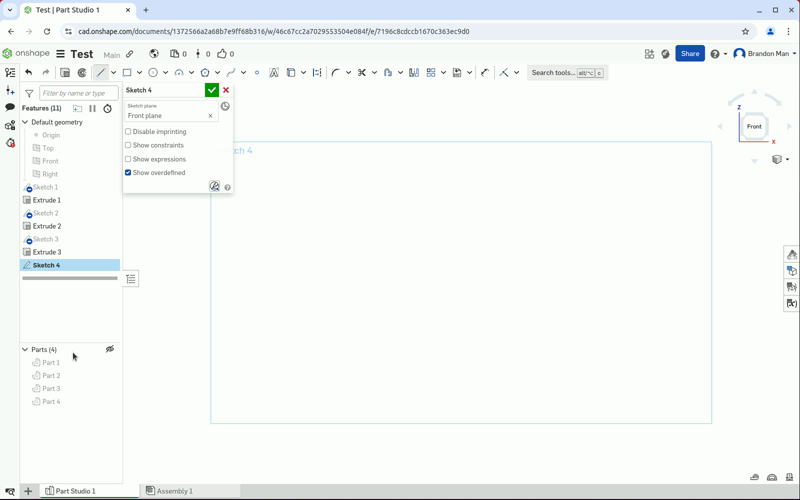
key_down(shift)
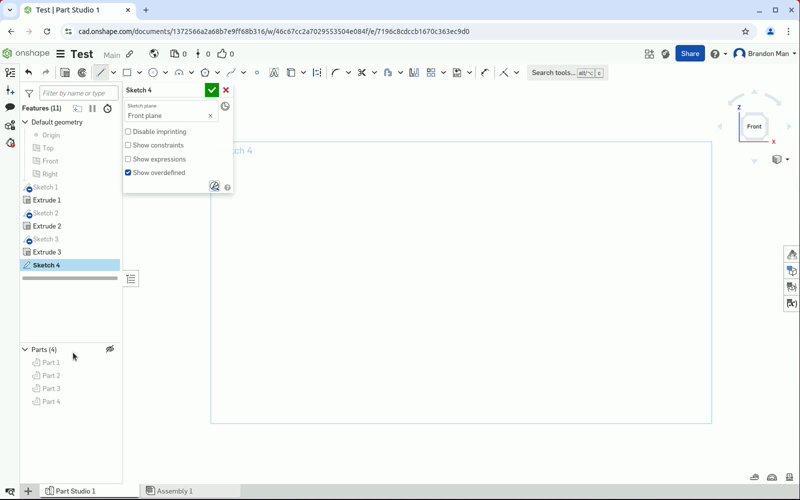
mouse_move(518, 297)
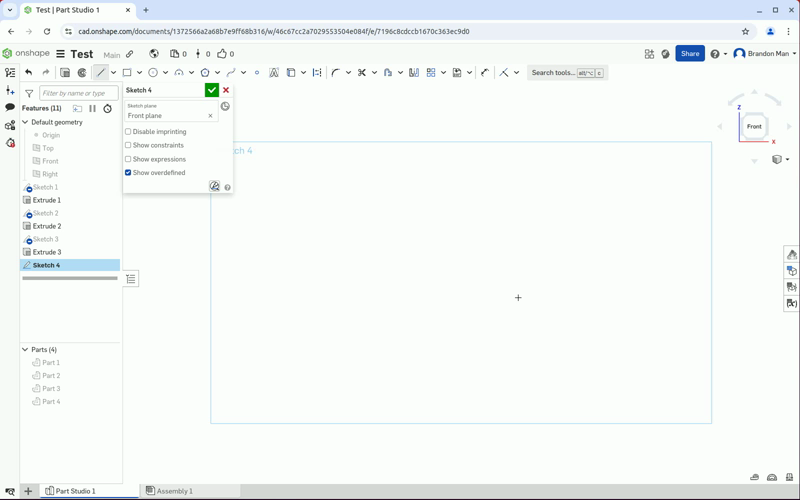
click(518, 297)
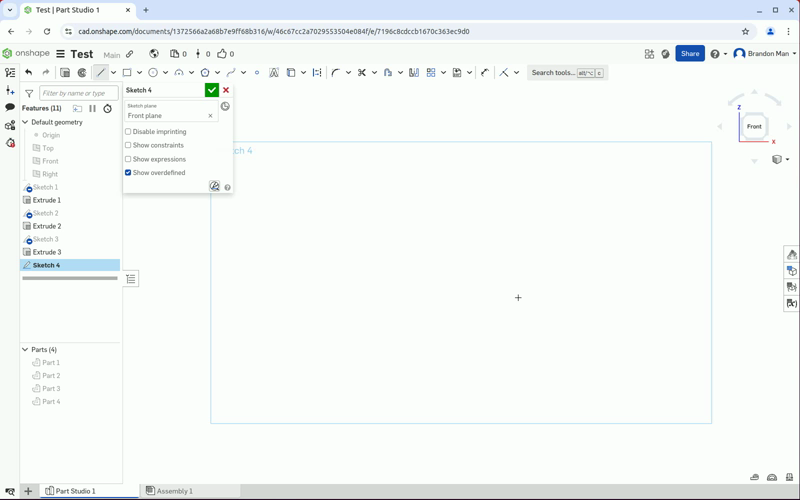
key_up(shift)
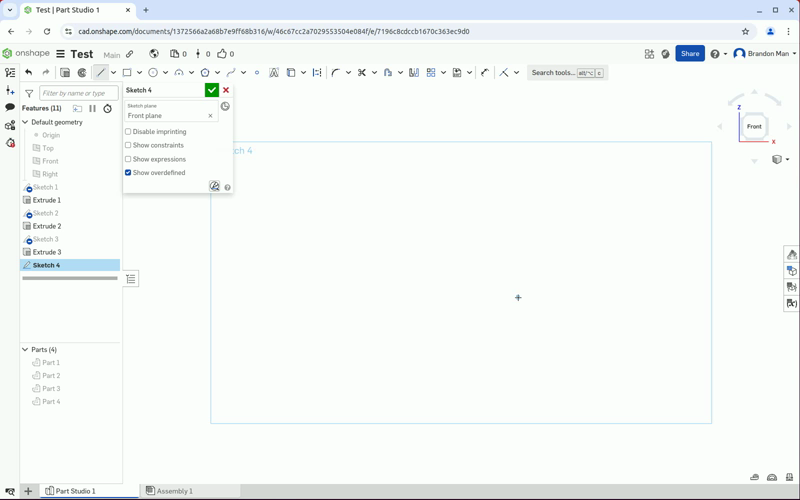
key_down(shift)
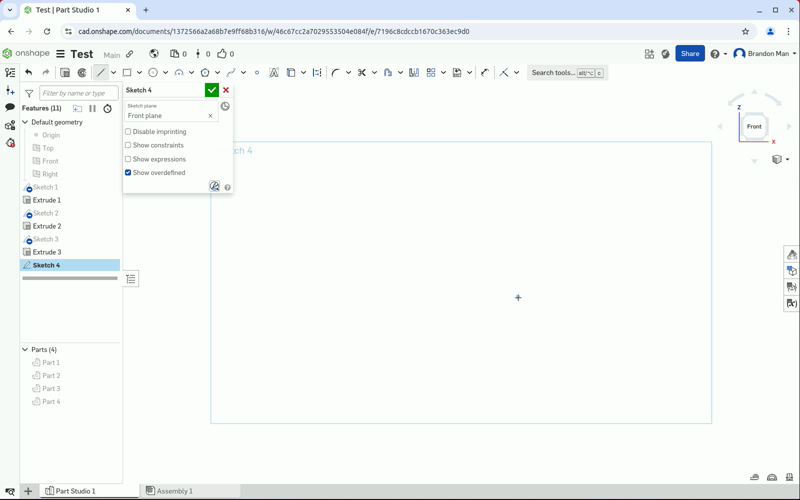
mouse_move(548, 297)
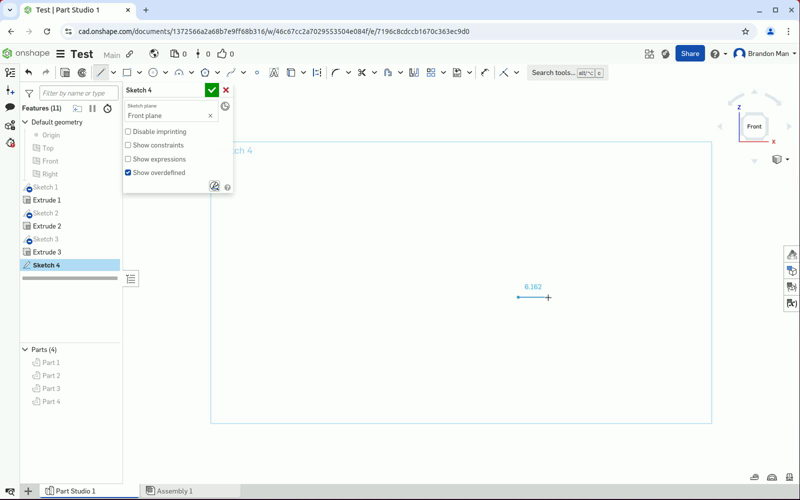
mouse_move(519, 297)
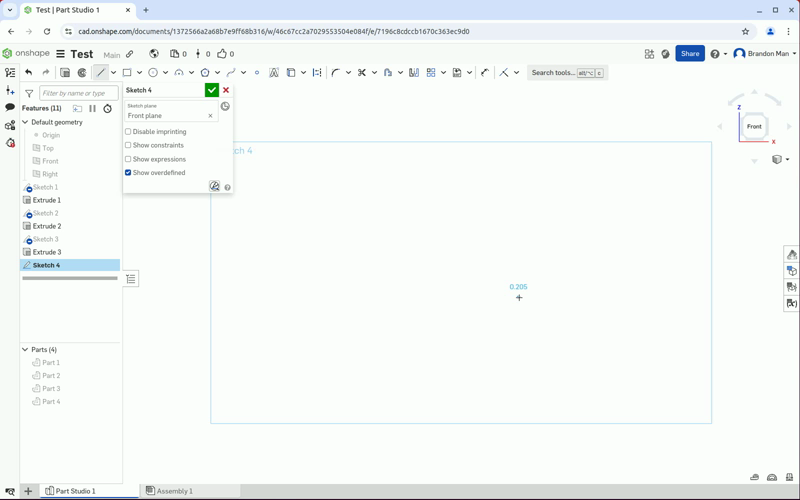
scroll(6)
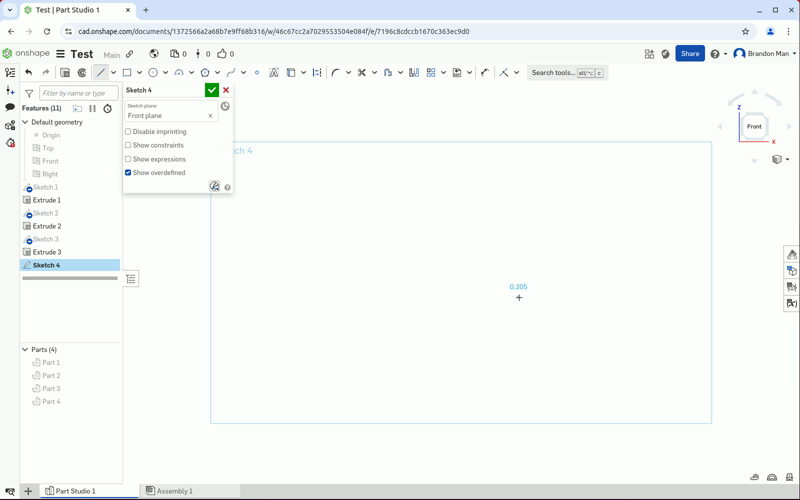
scroll(6)
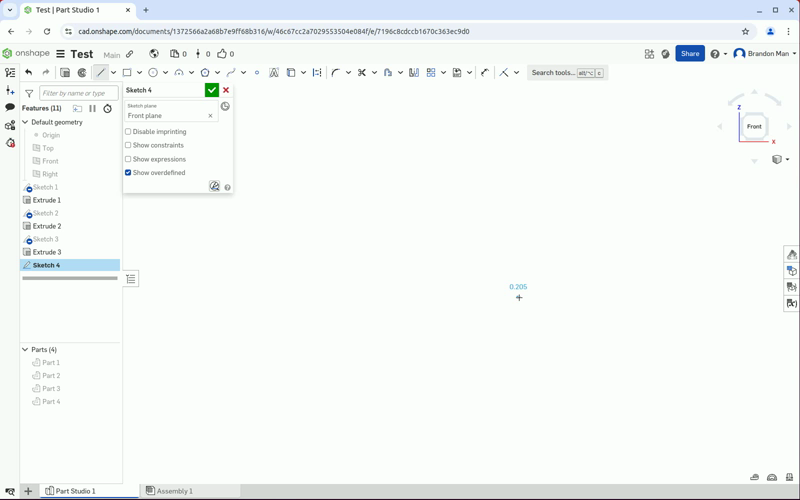
scroll(6)
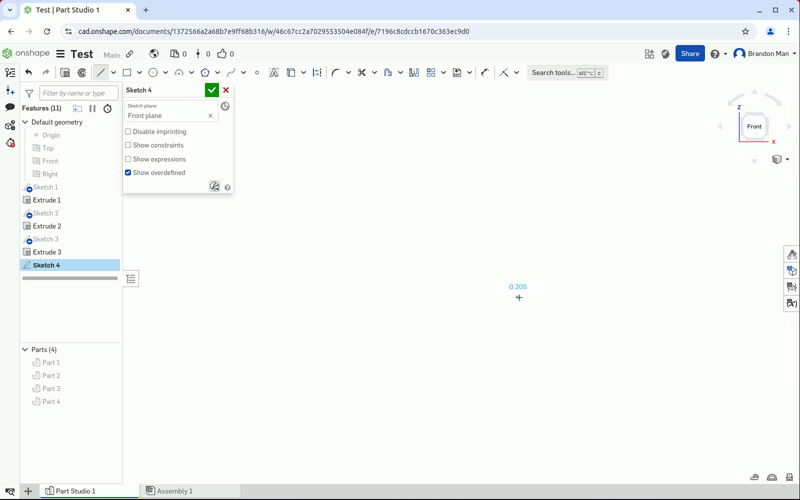
scroll(6)
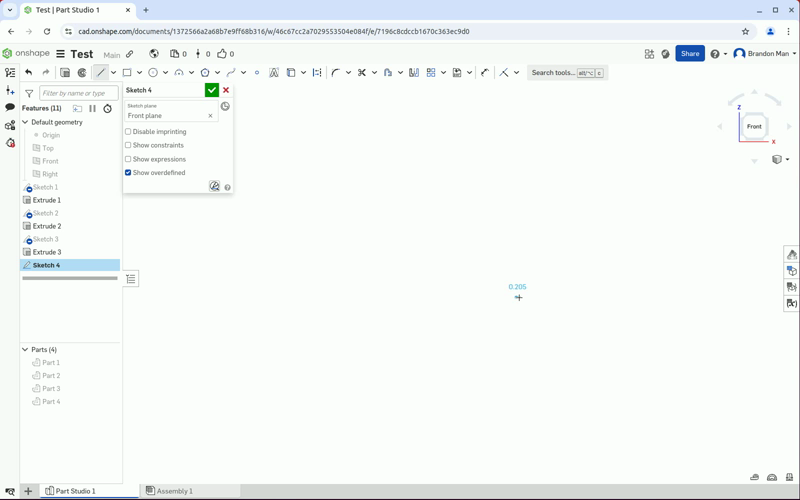
scroll(6)
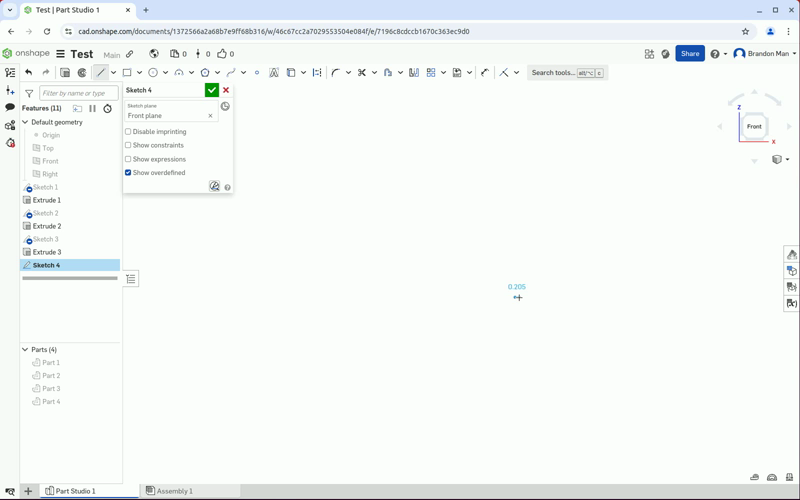
scroll(6)
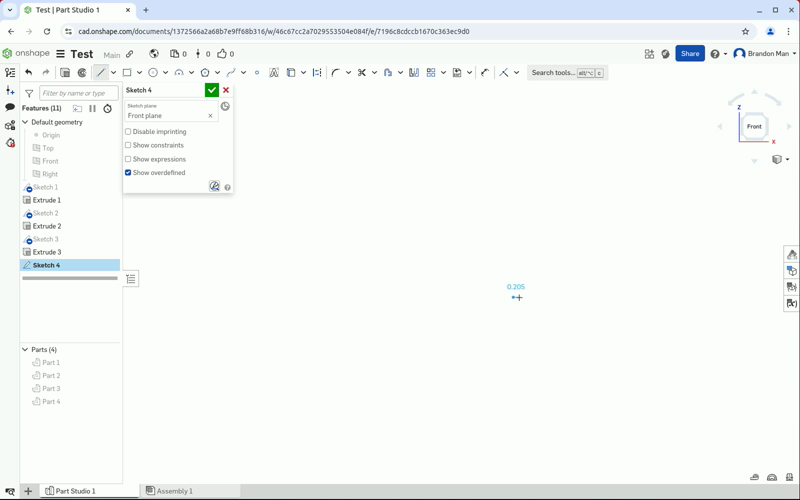
scroll(6)
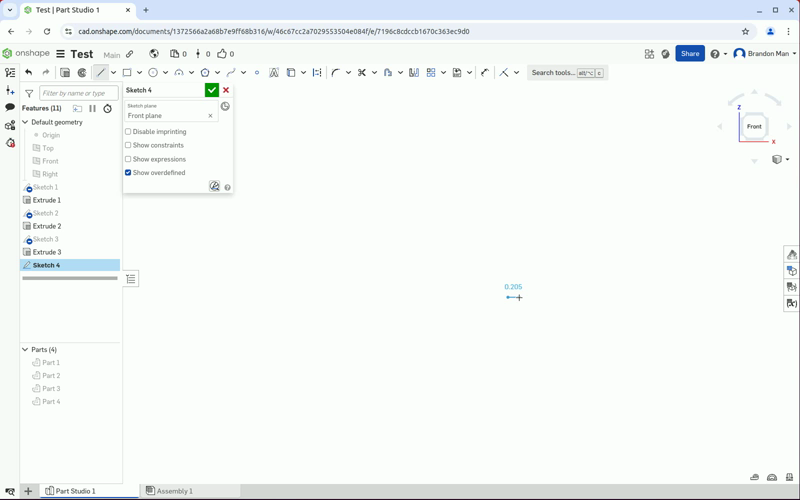
click(519, 297)
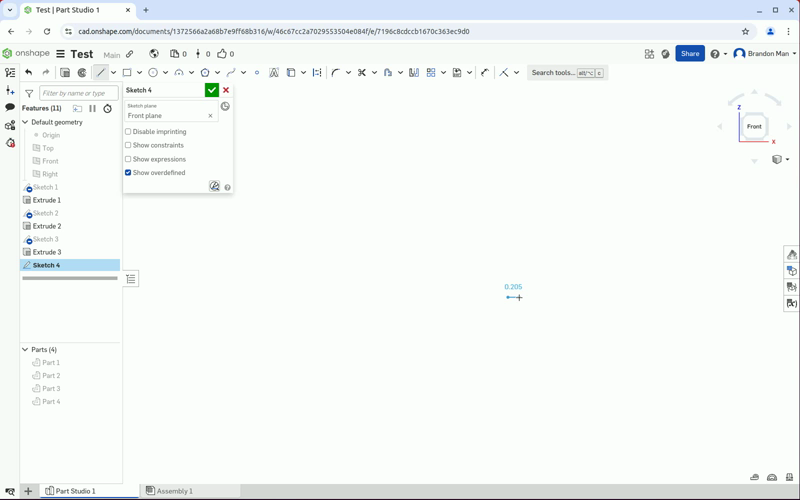
scroll(-6)
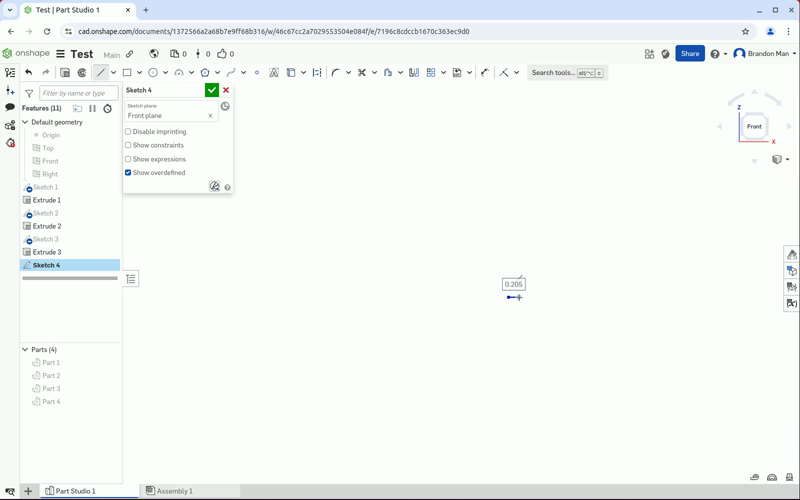
scroll(-6)
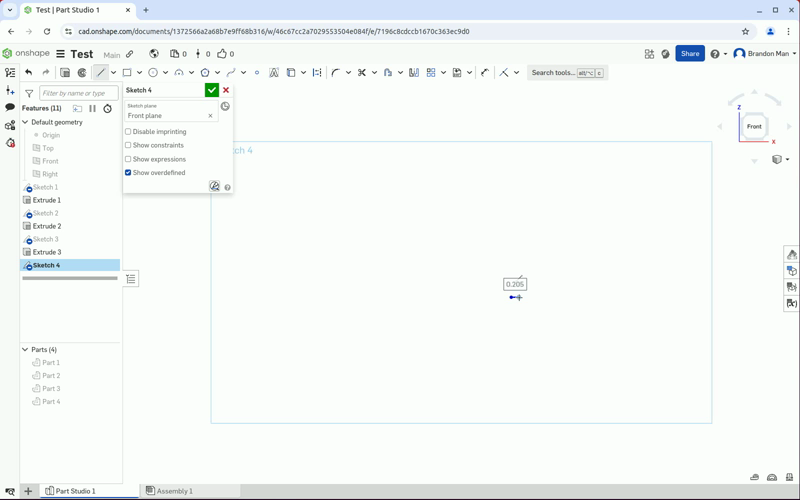
scroll(-6)
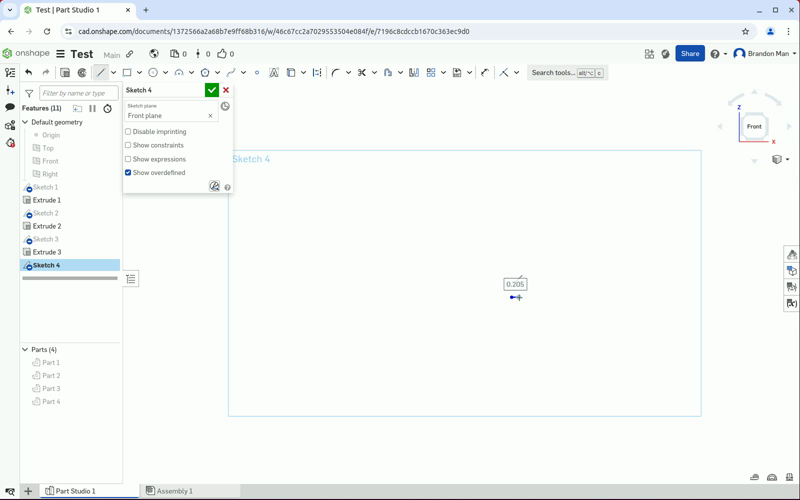
scroll(-6)
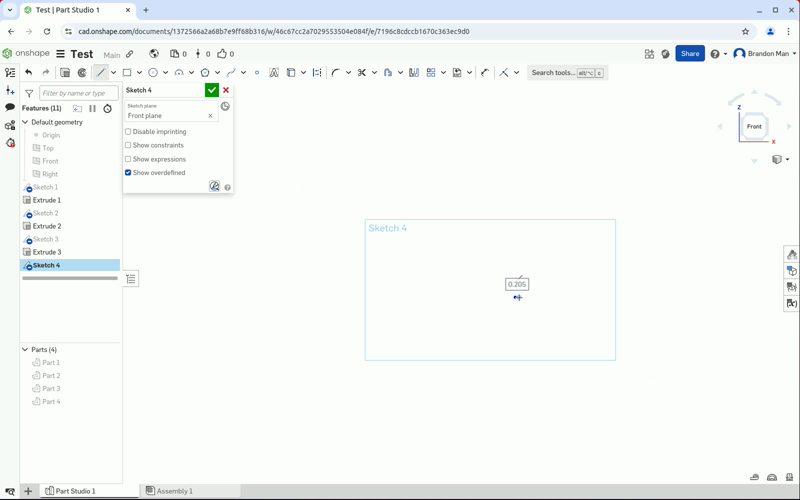
scroll(-6)
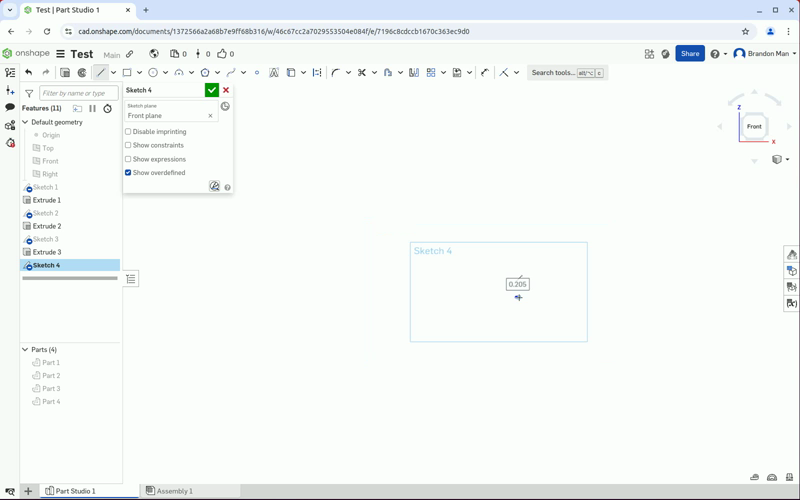
scroll(-6)
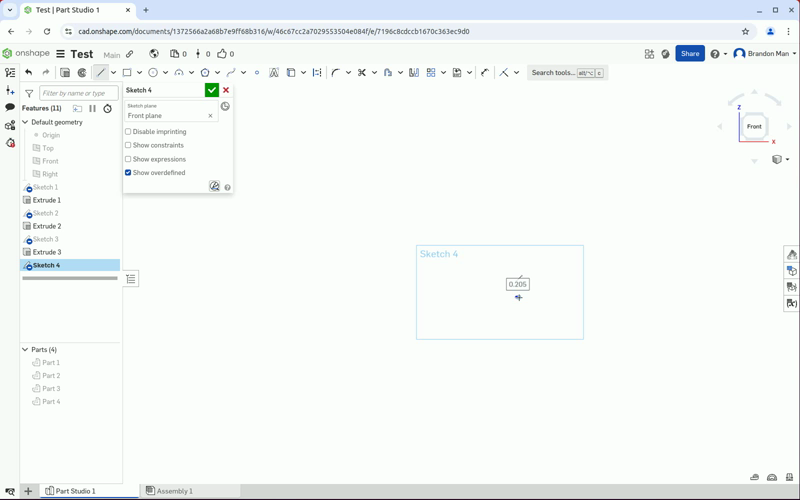
scroll(-6)
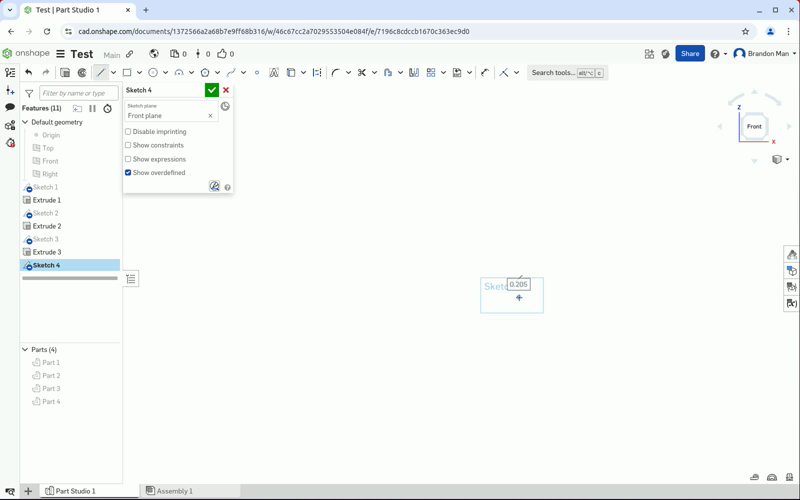
key_up(shift)
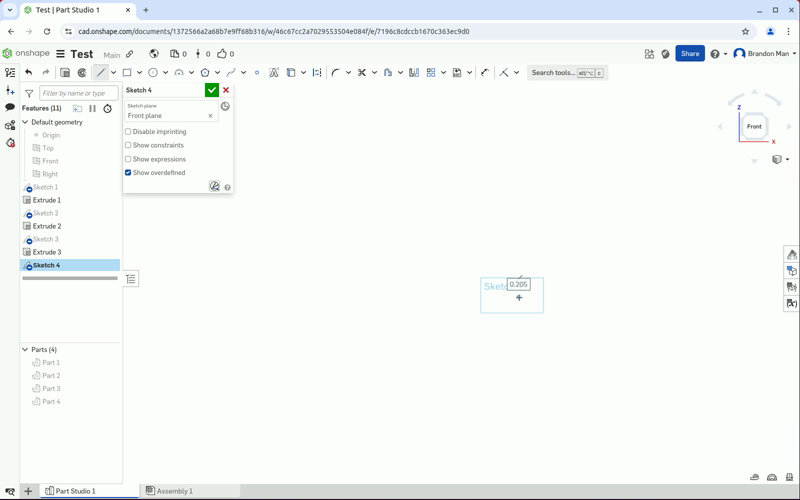
key(esc)
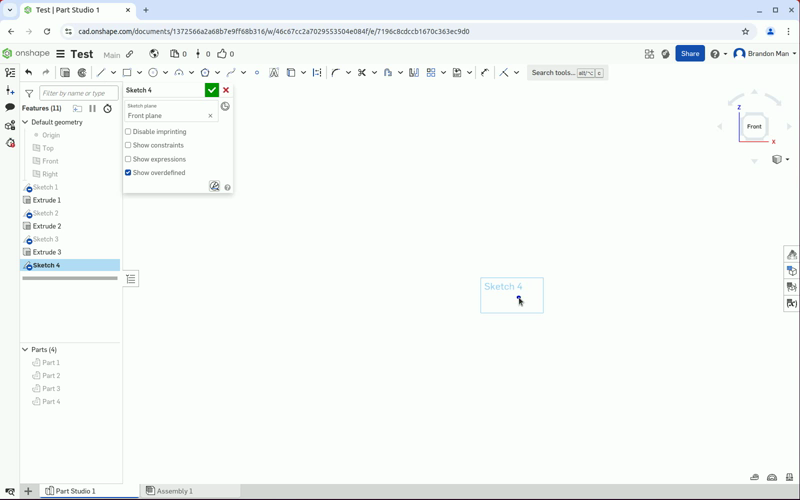
key(a)
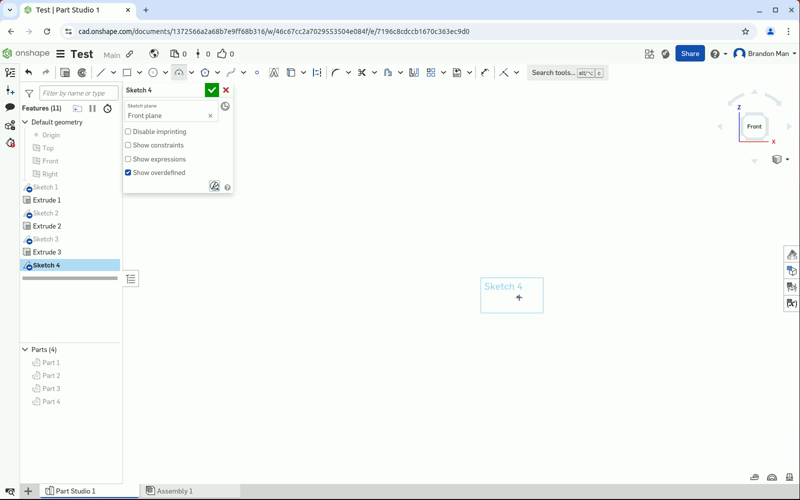
mouse_move(519, 297)
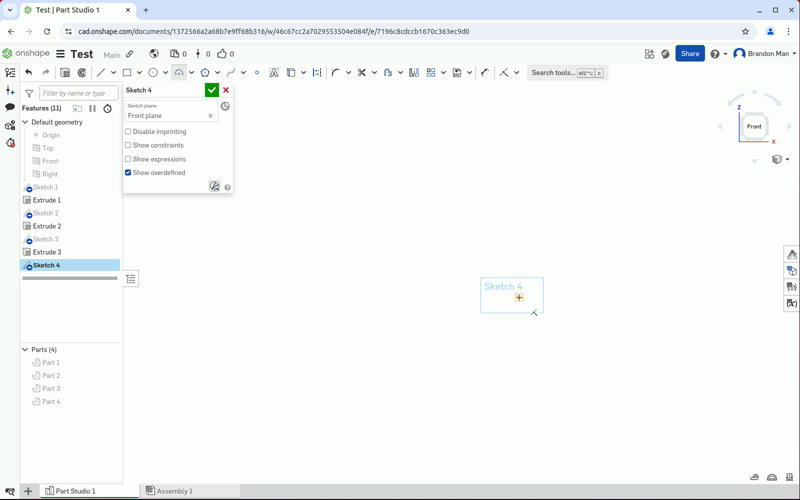
scroll(6)
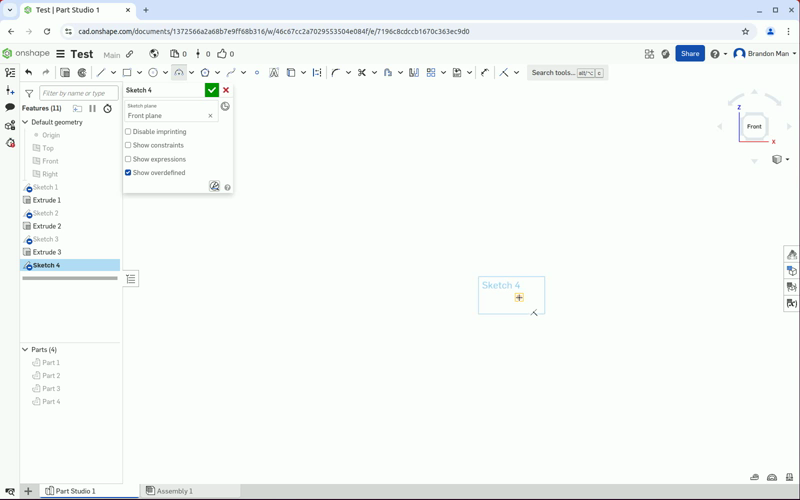
scroll(6)
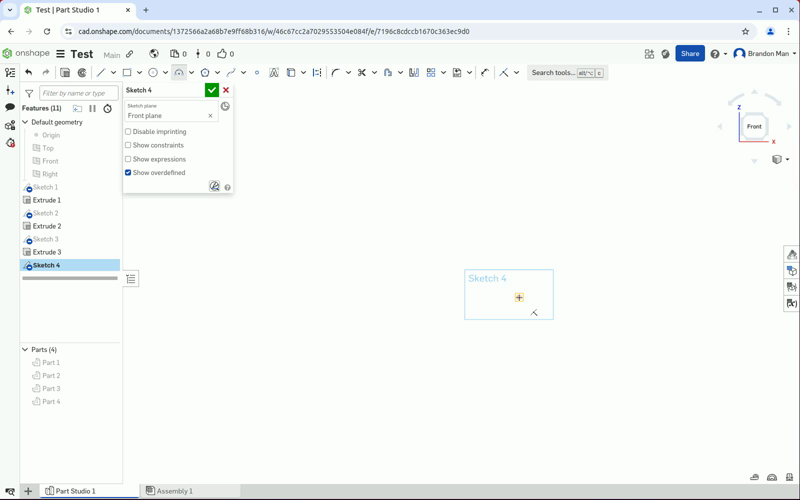
scroll(6)
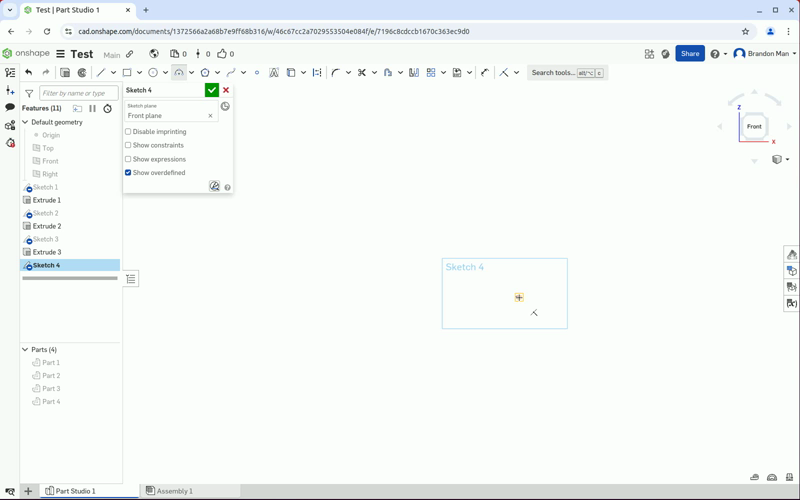
scroll(6)
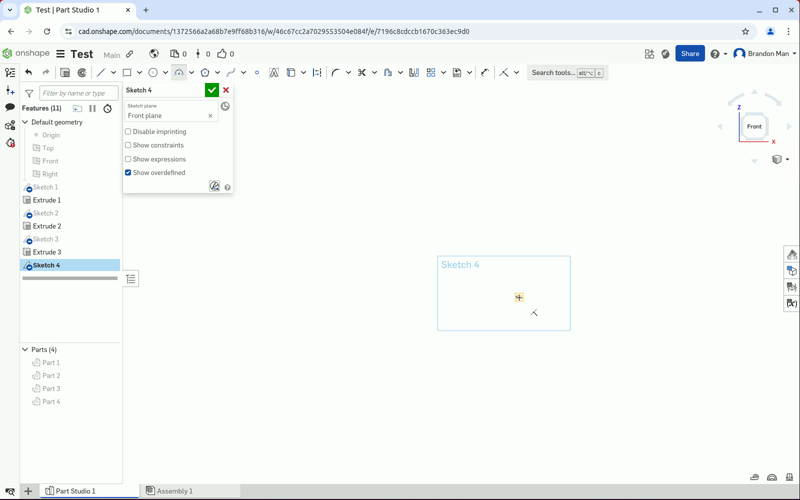
scroll(6)
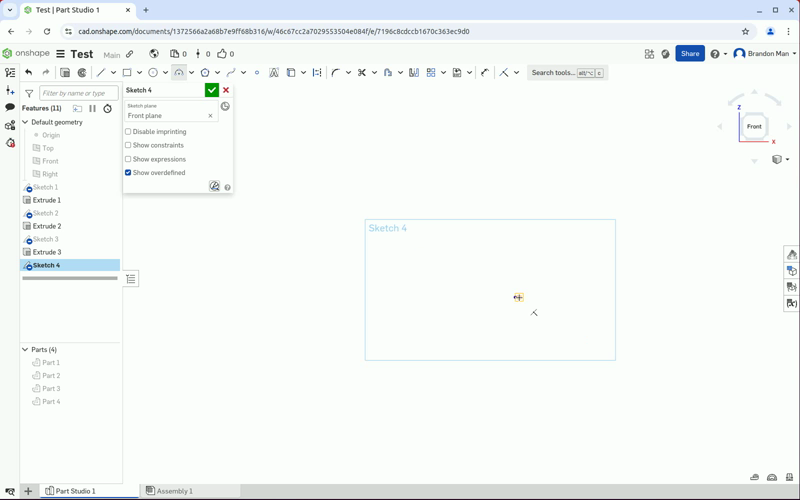
scroll(6)
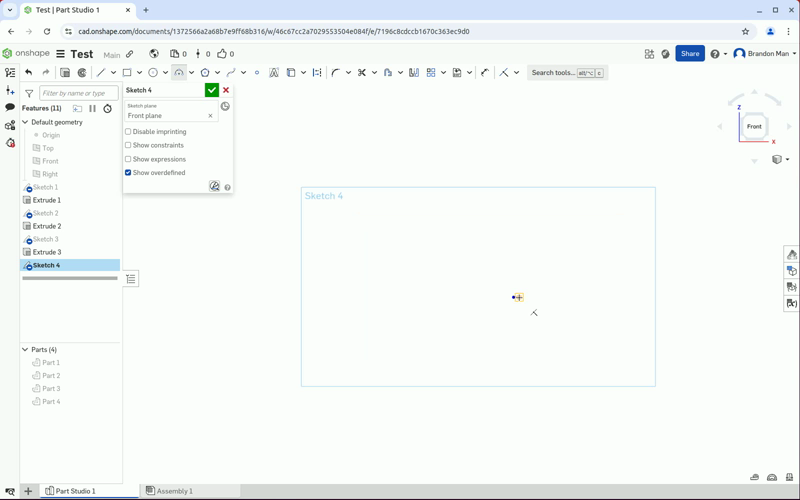
scroll(6)
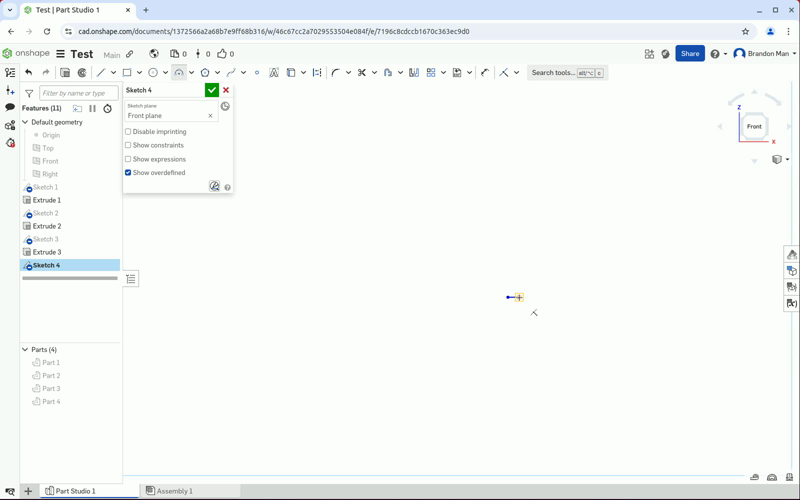
click(519, 297)
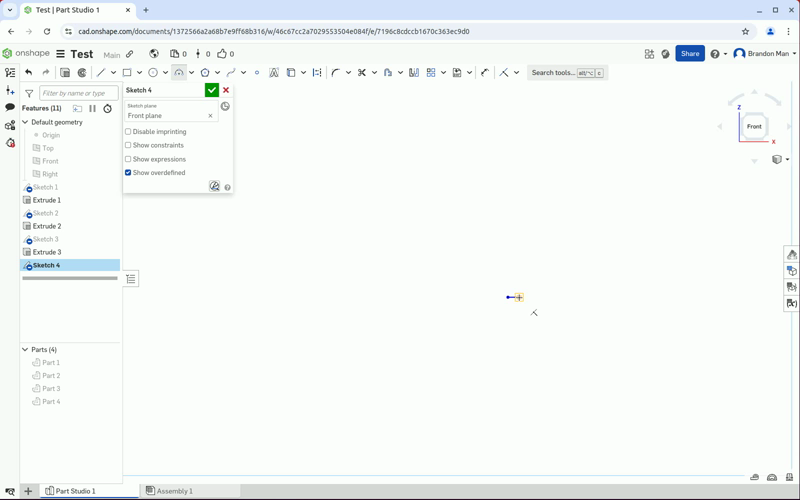
scroll(-6)
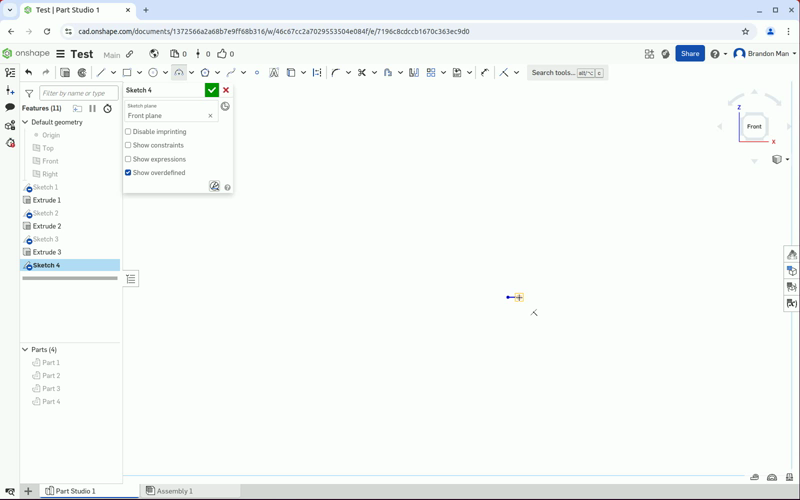
scroll(-6)
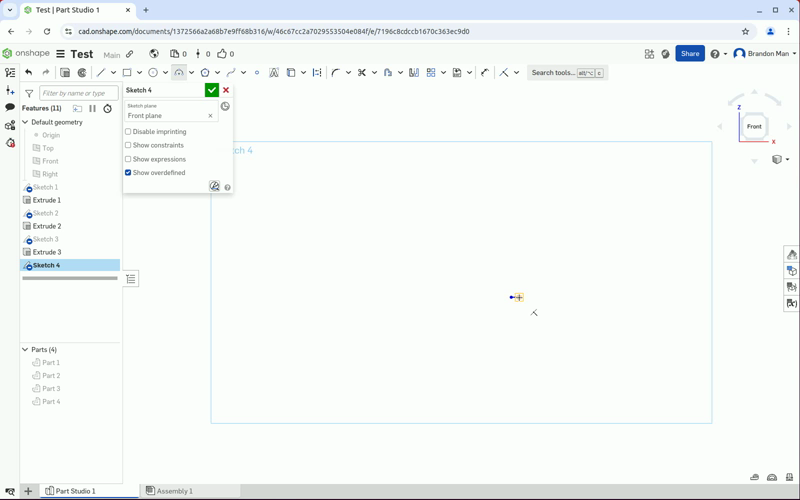
scroll(-6)
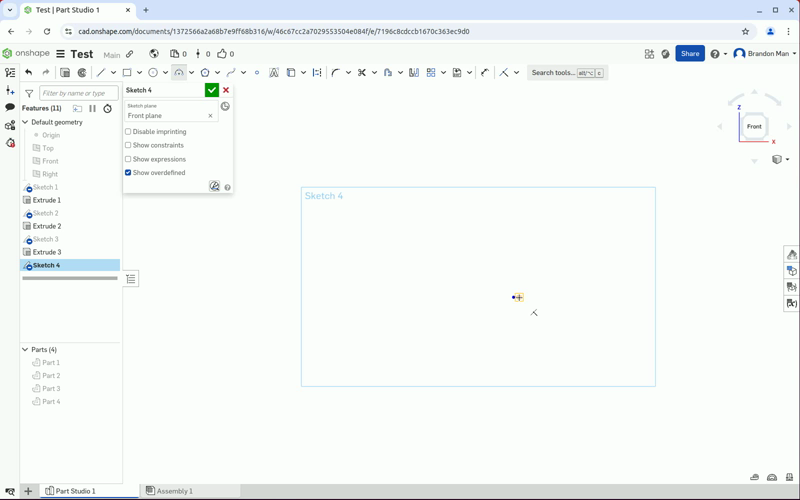
scroll(-6)
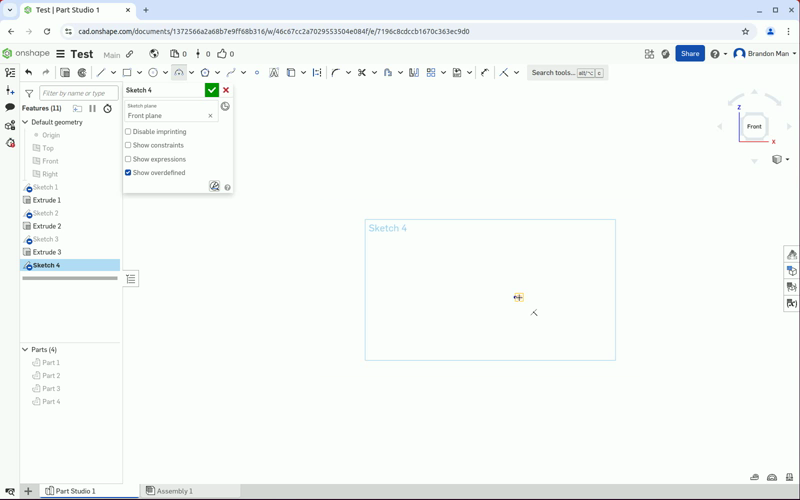
scroll(-6)
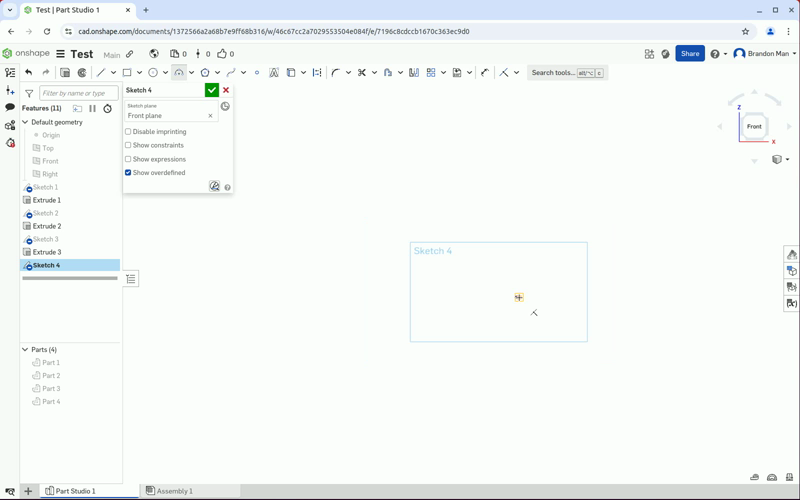
scroll(-6)
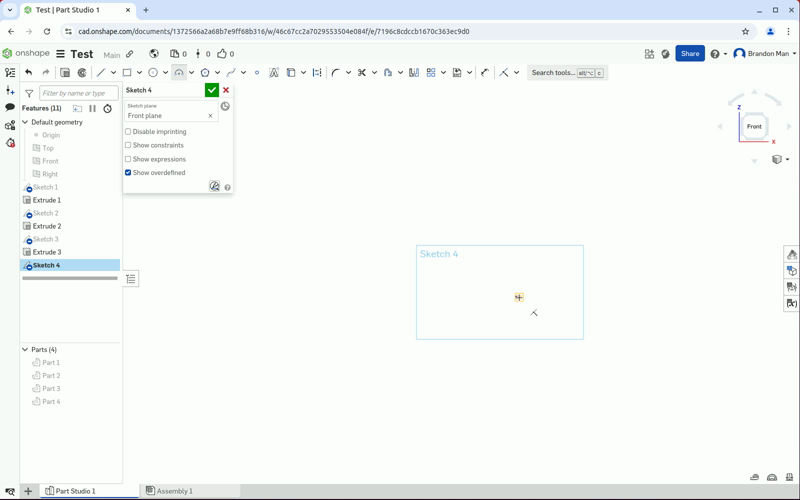
scroll(-6)
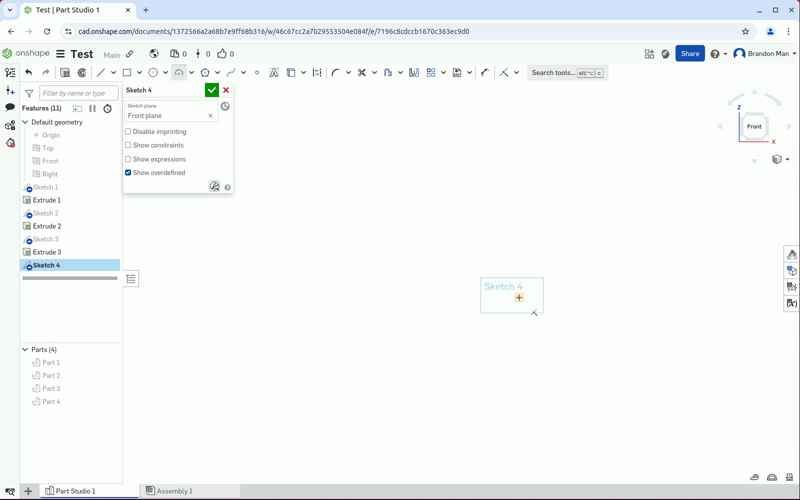
mouse_move(518, 297)
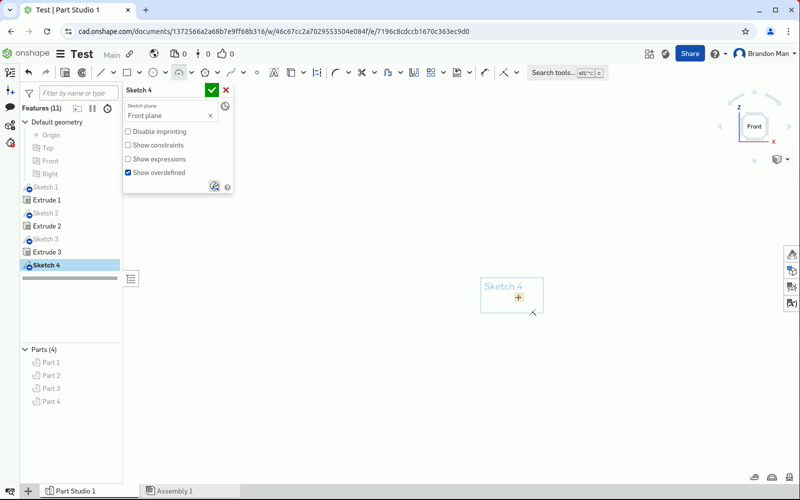
scroll(6)
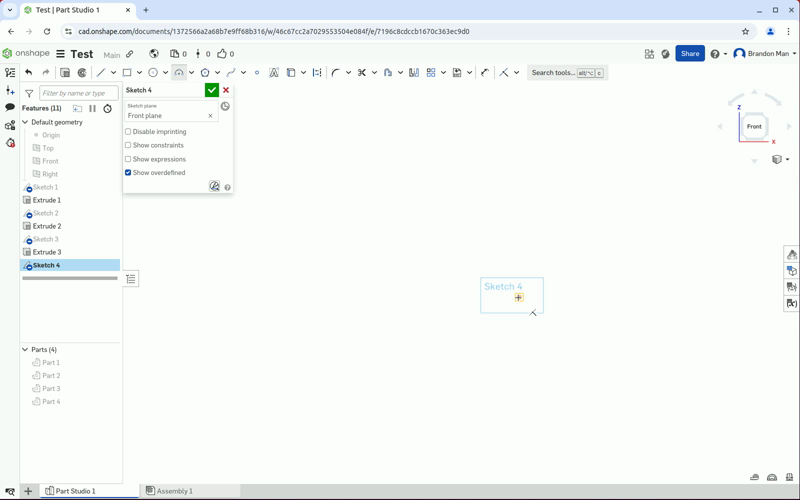
scroll(6)
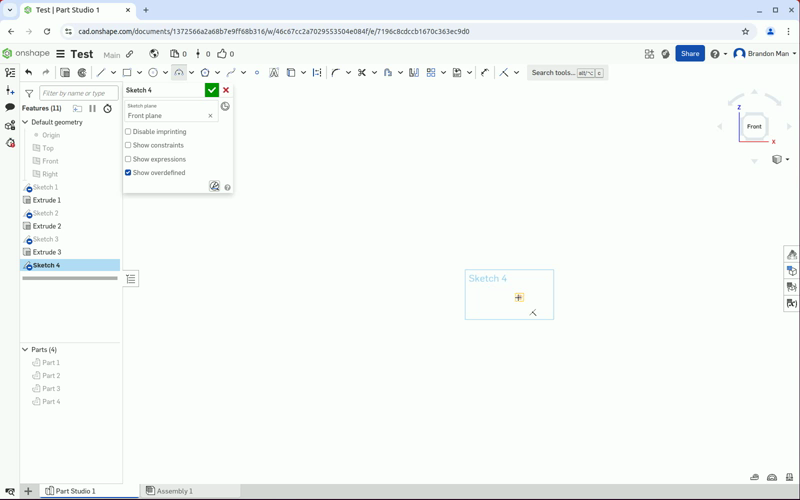
scroll(6)
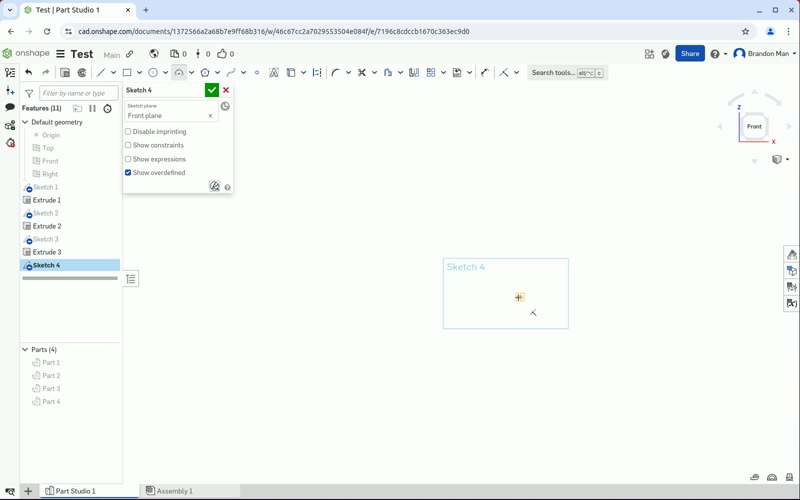
scroll(6)
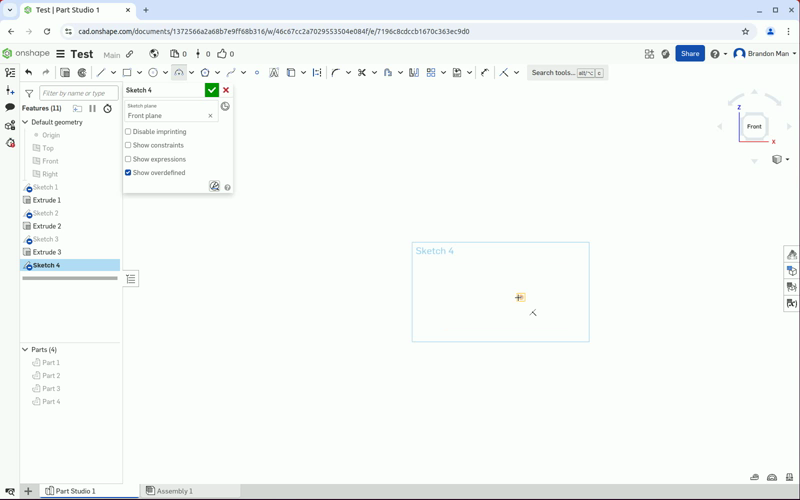
scroll(6)
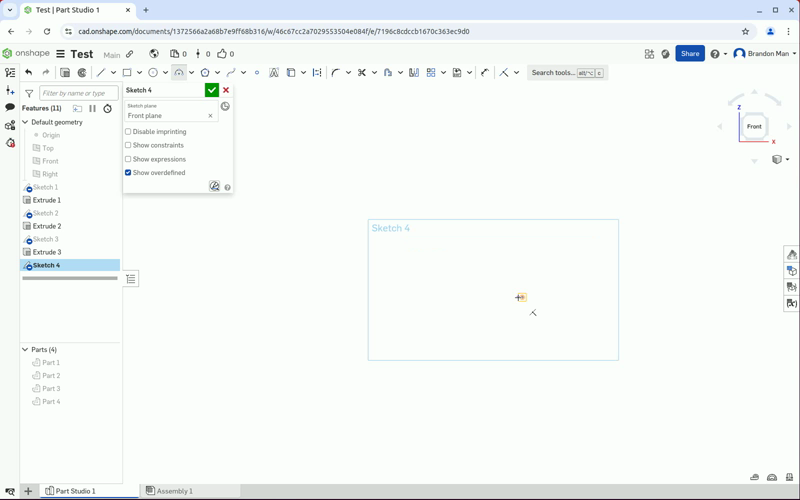
scroll(6)
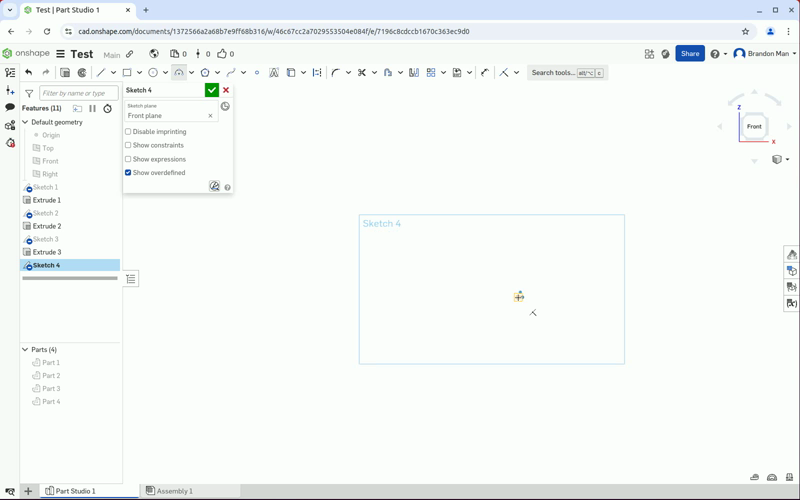
scroll(6)
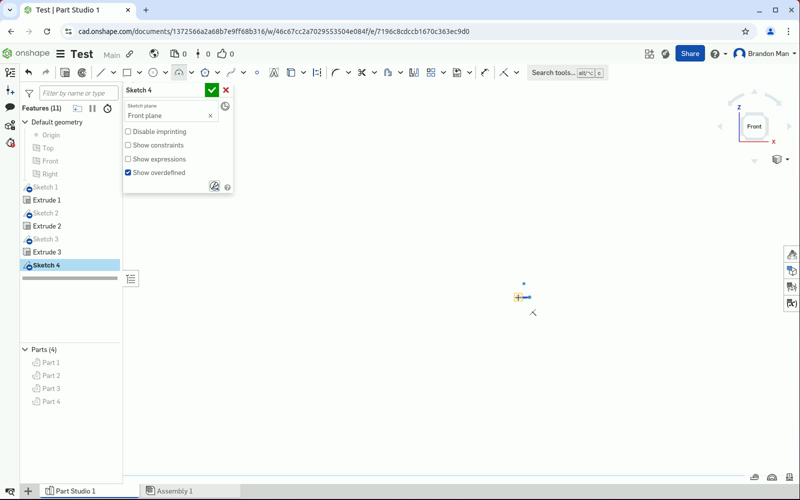
click(518, 297)
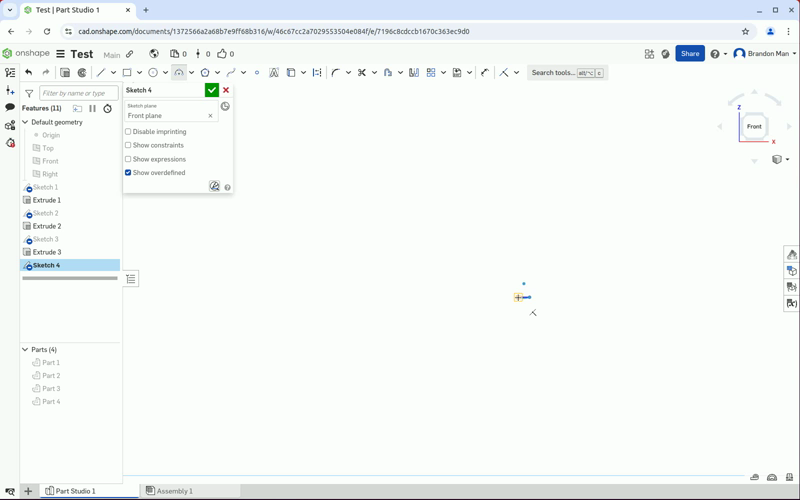
scroll(-6)
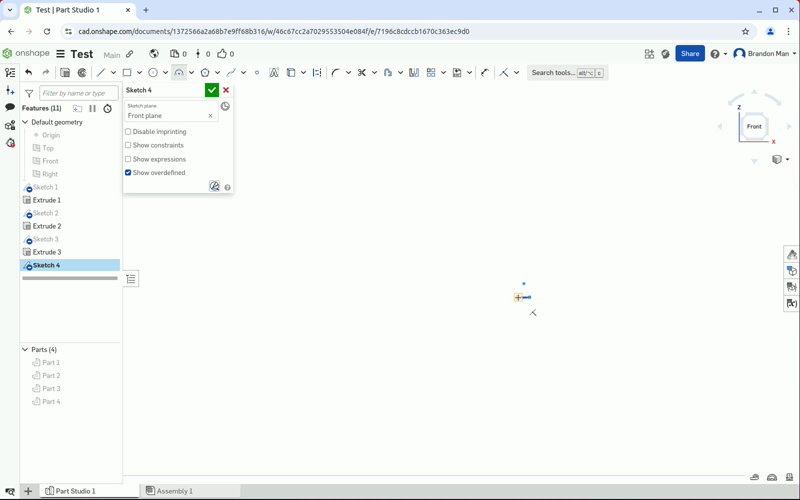
scroll(-6)
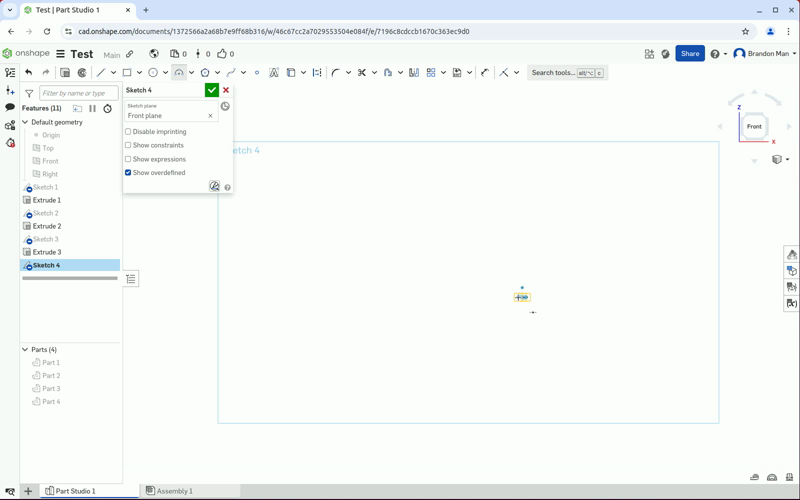
scroll(-6)
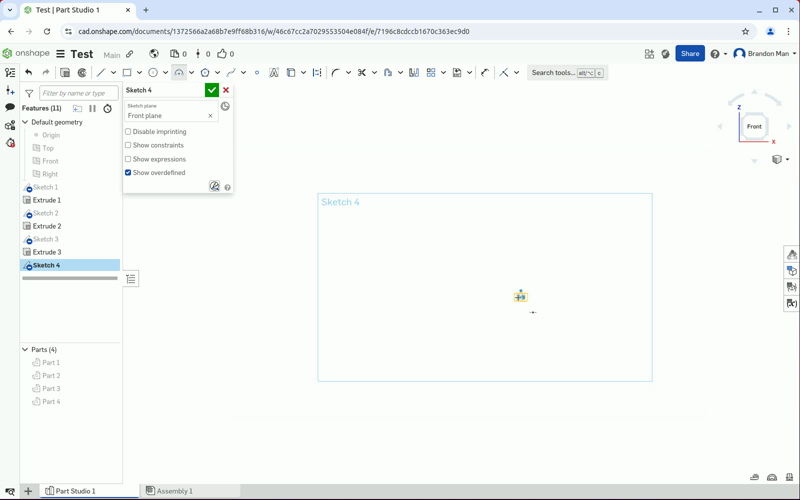
scroll(-6)
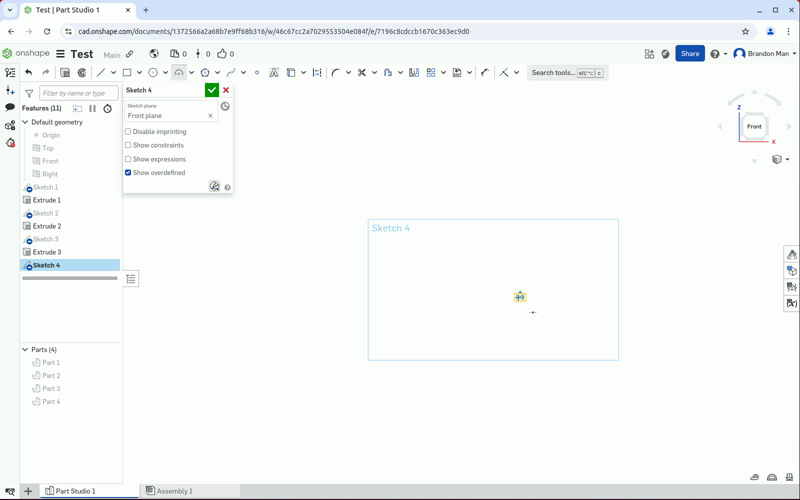
scroll(-6)
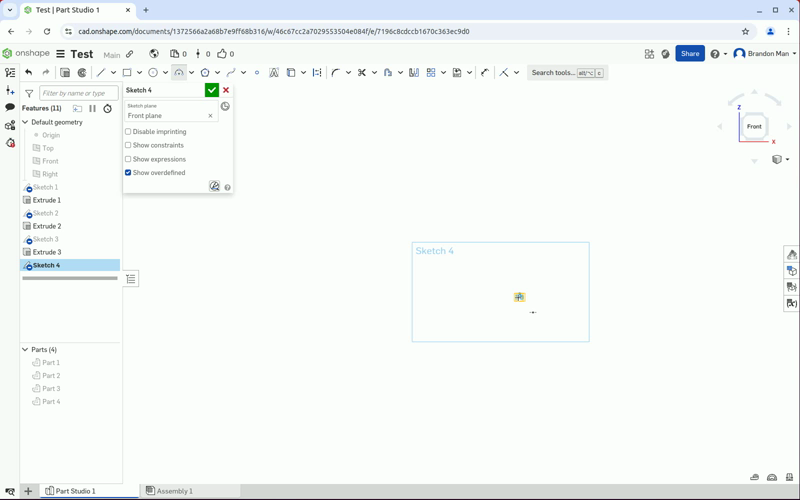
scroll(-6)
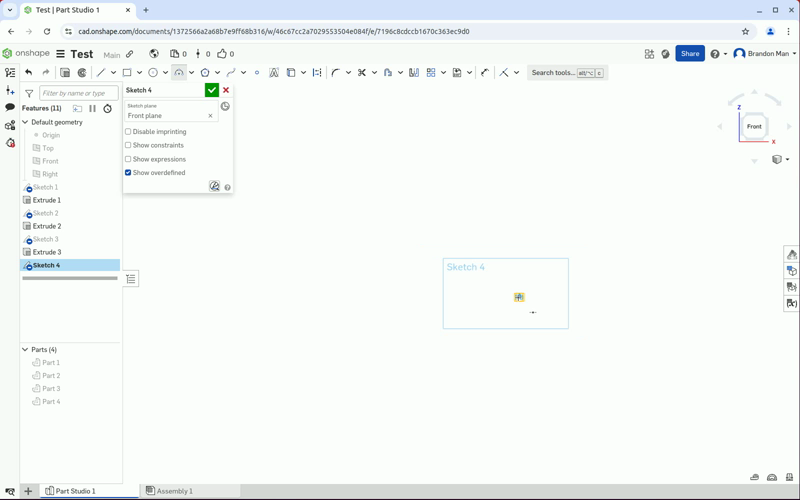
scroll(-6)
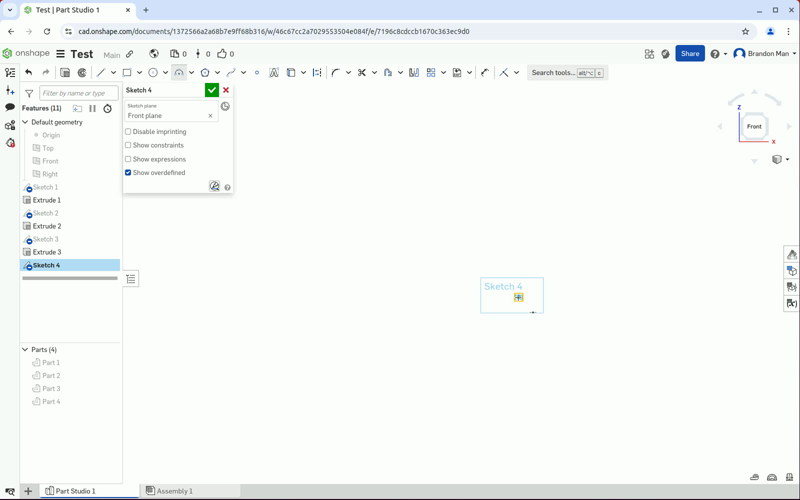
key_down(shift)
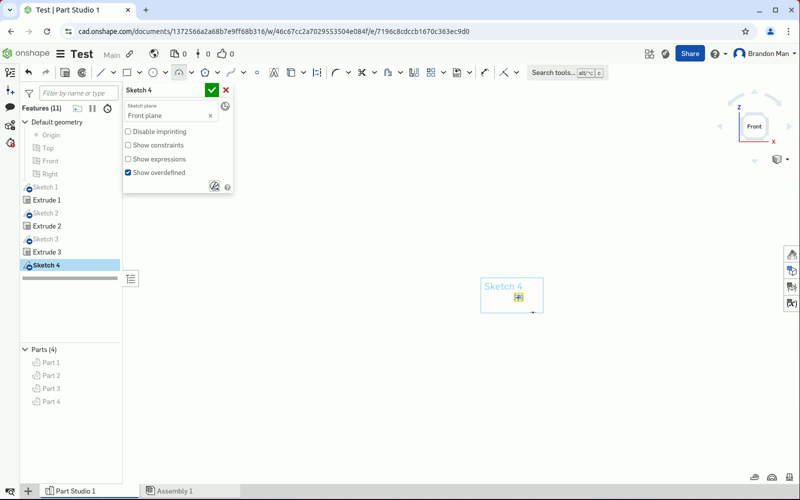
mouse_move(518, 259)
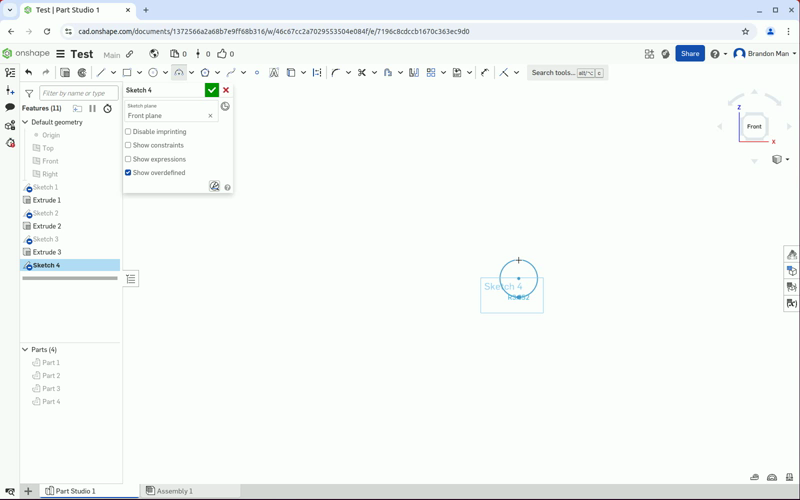
scroll(6)
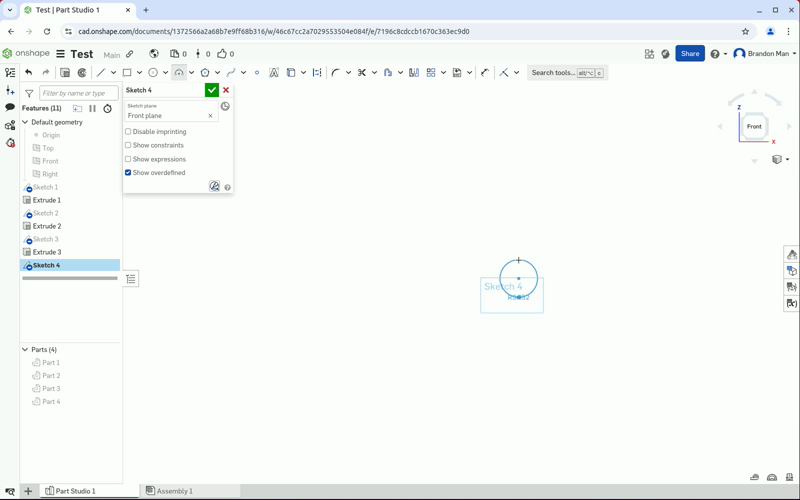
scroll(6)
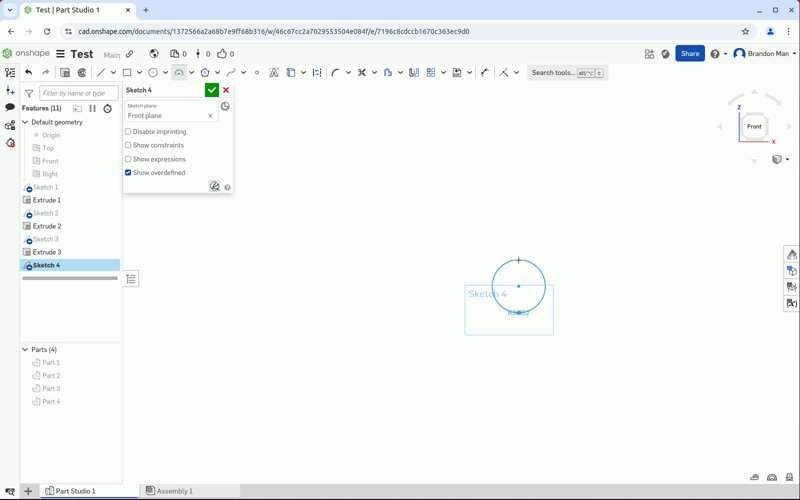
scroll(6)
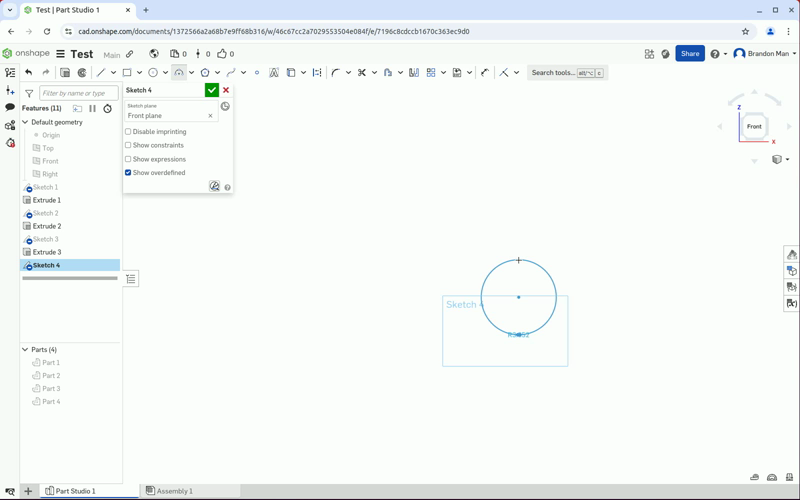
scroll(6)
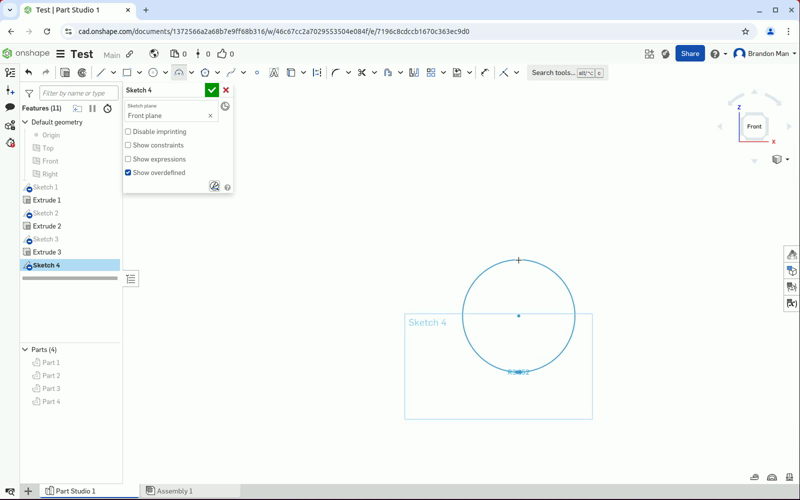
scroll(6)
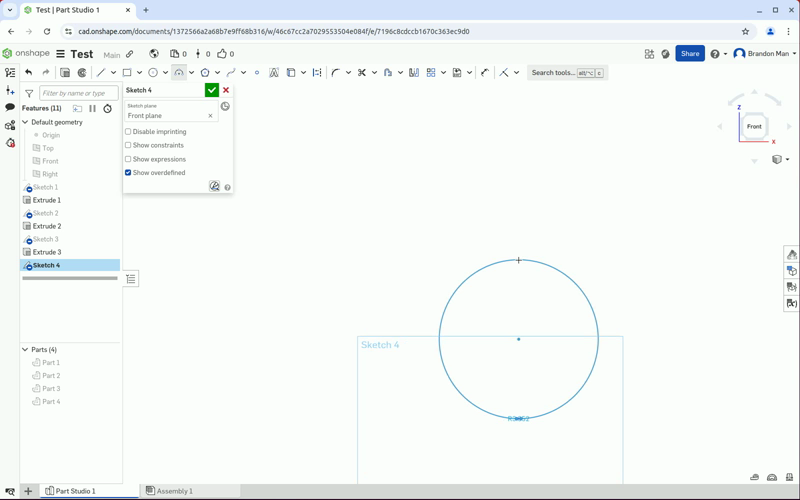
scroll(6)
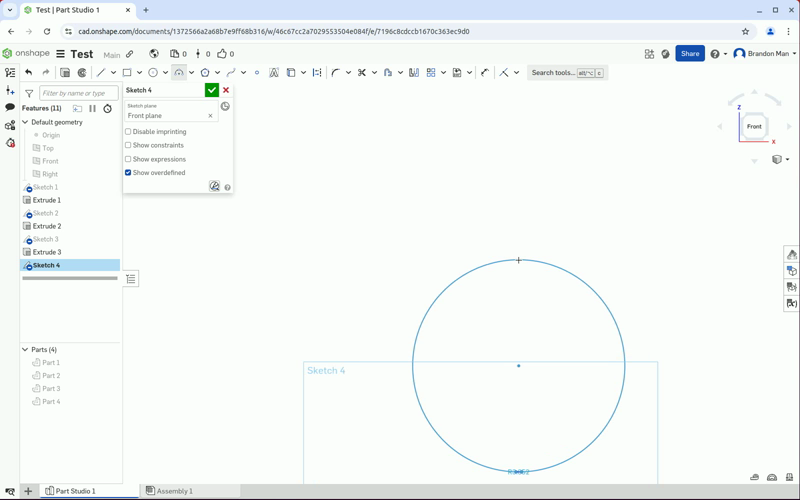
scroll(6)
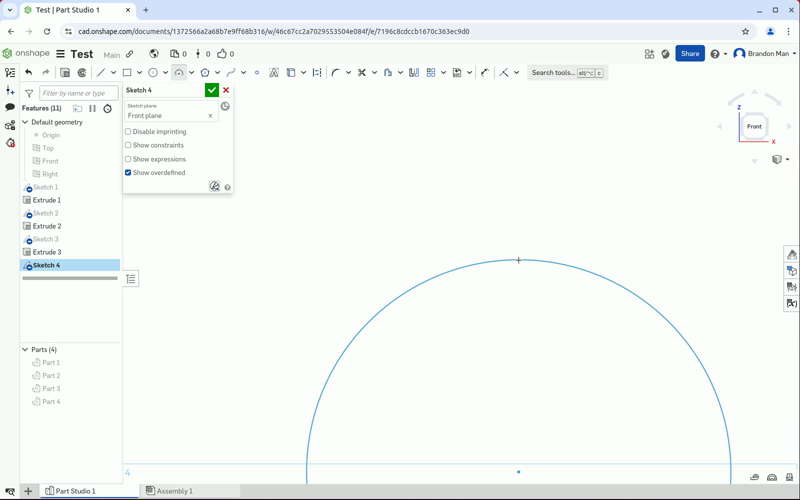
click(518, 259)
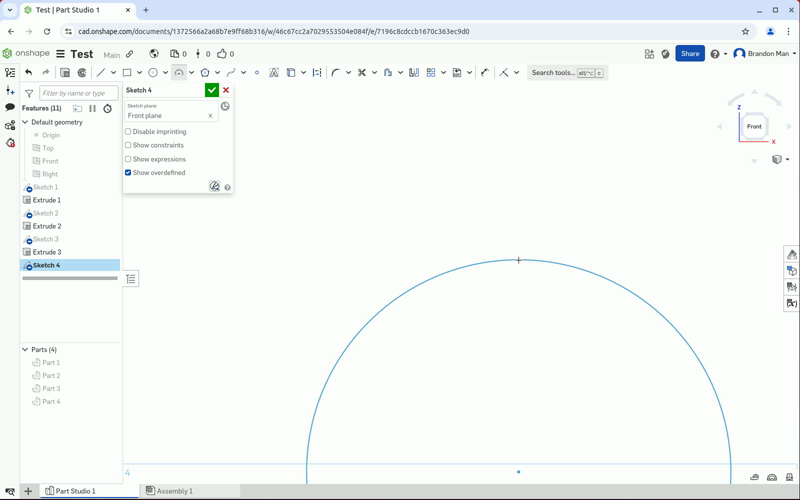
scroll(-6)
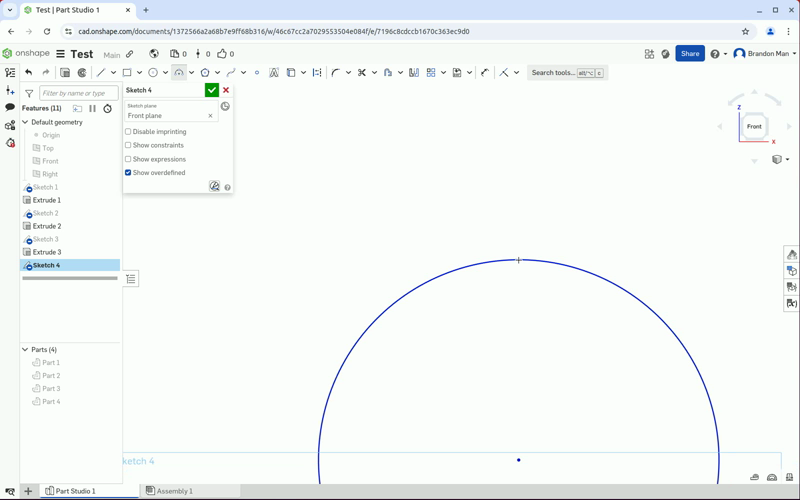
scroll(-6)
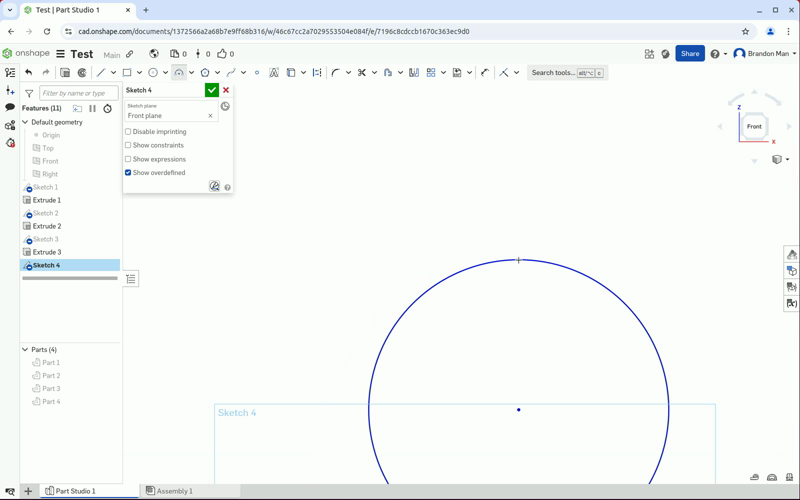
scroll(-6)
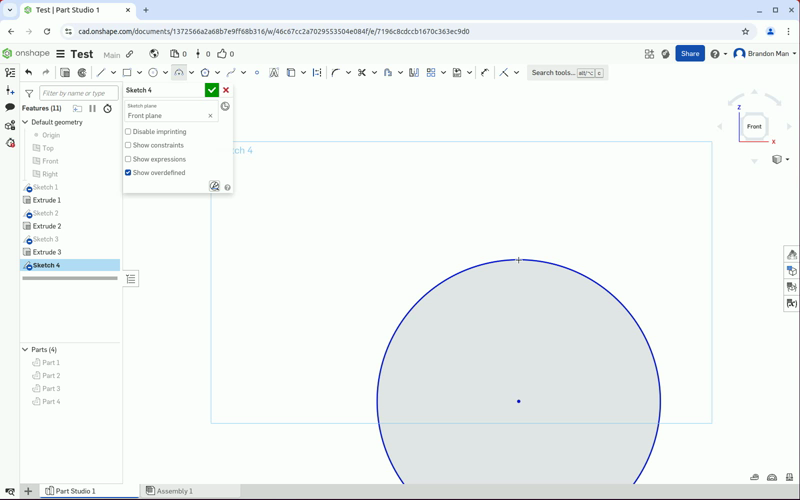
scroll(-6)
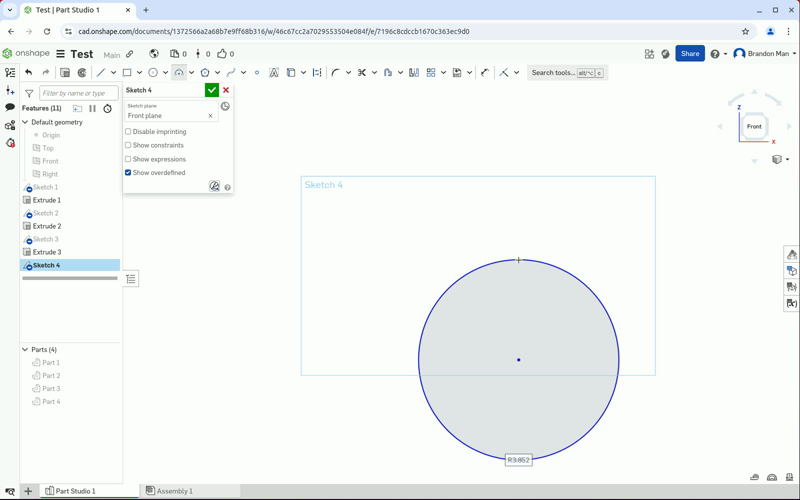
scroll(-6)
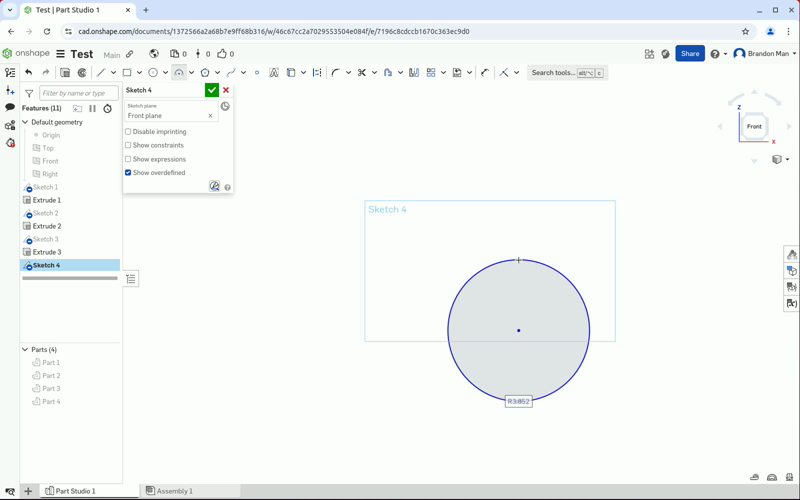
scroll(-6)
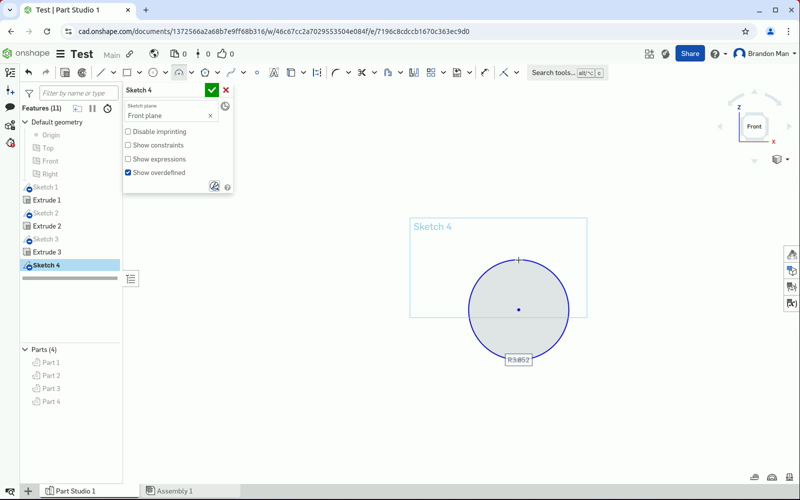
scroll(-6)
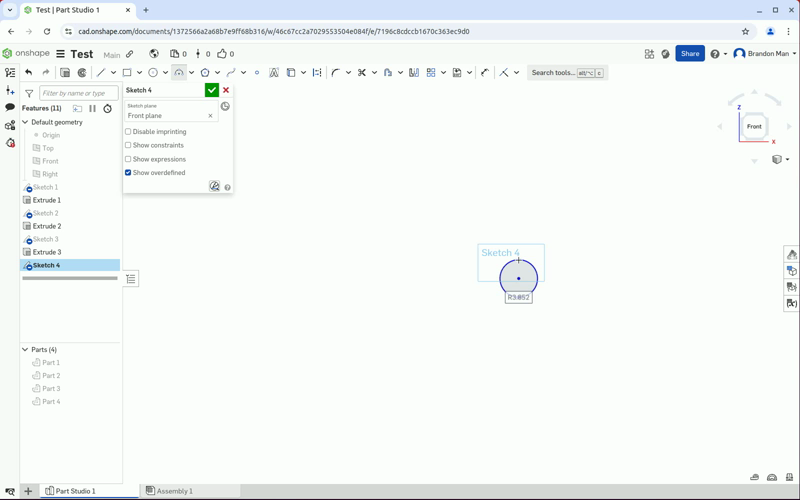
key_up(shift)
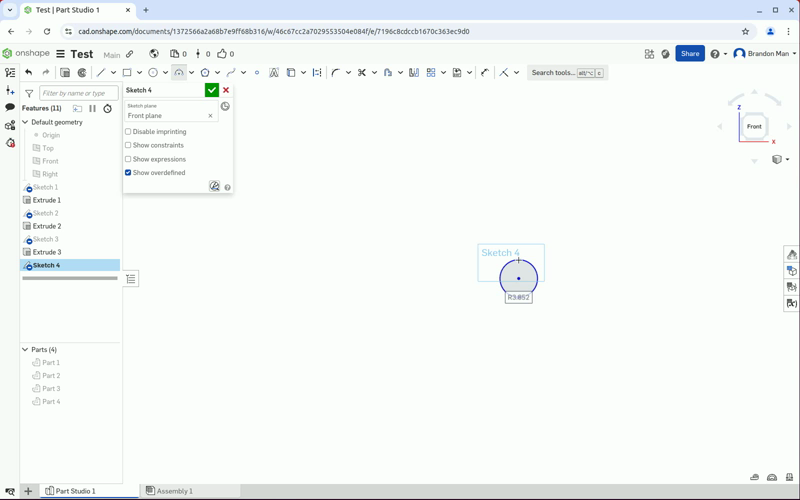
key(esc)
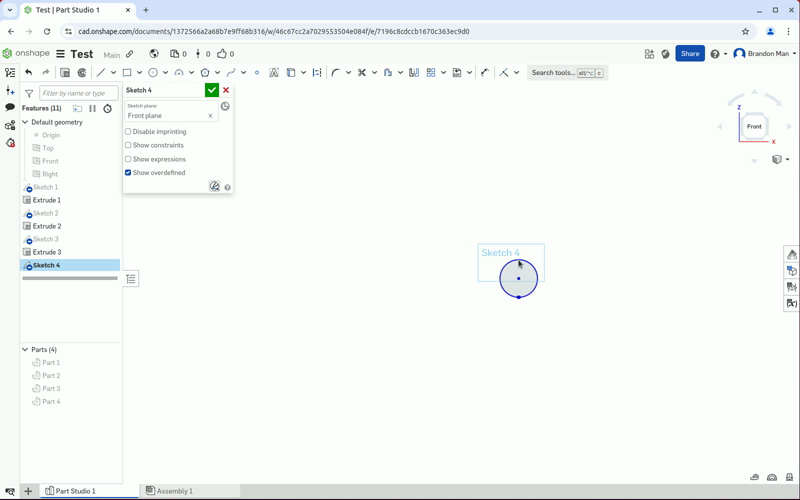
key(c)
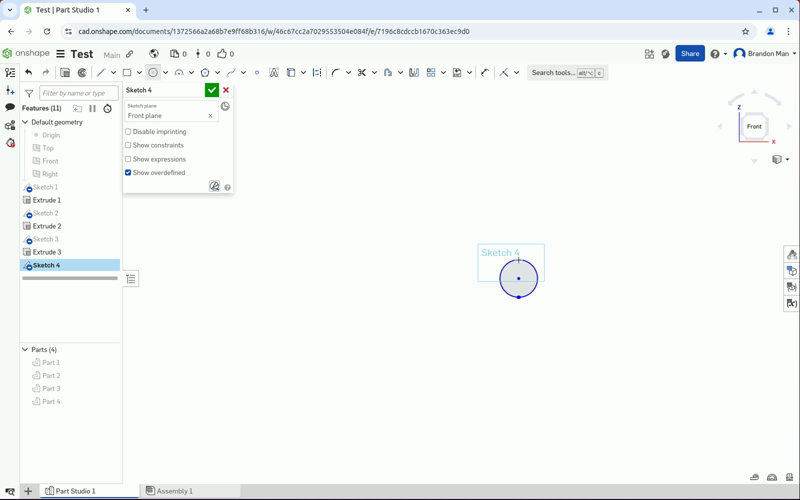
key_down(shift)
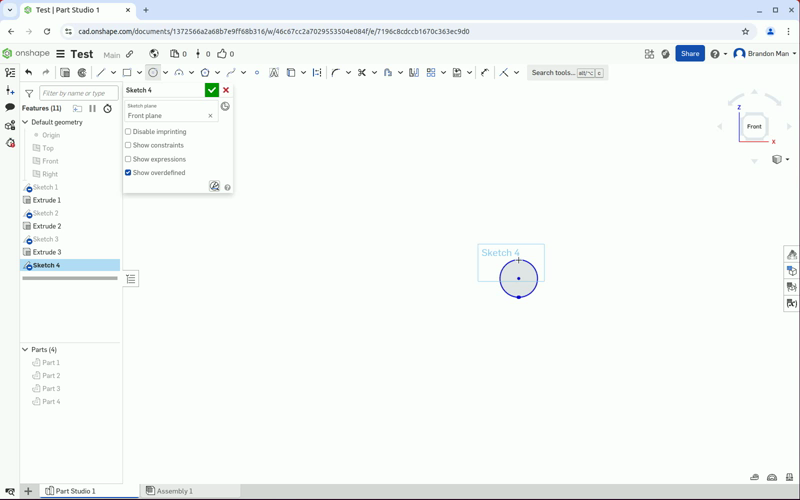
mouse_move(516, 282)
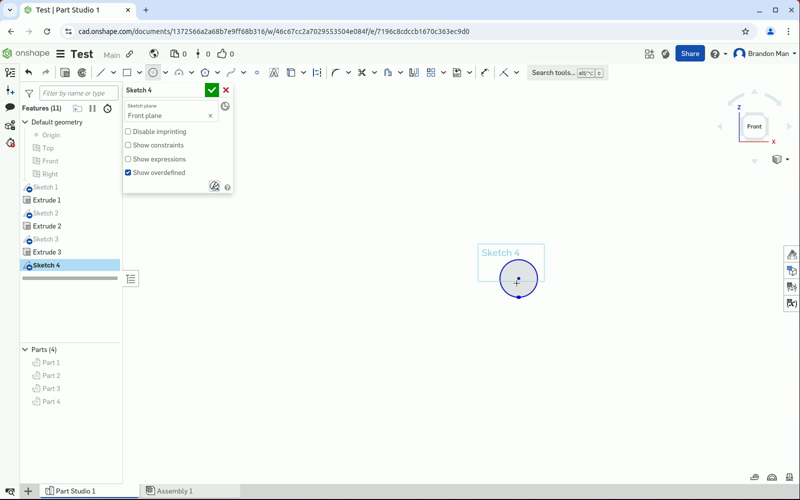
click(516, 282)
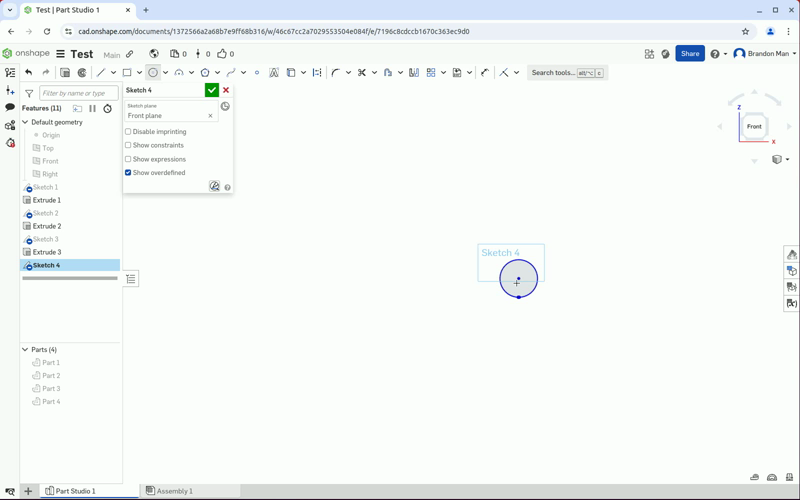
key_up(shift)
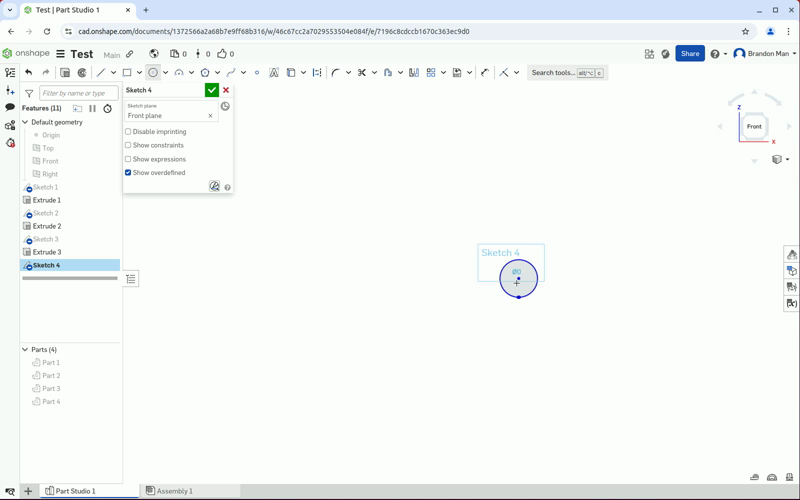
mouse_move(526, 282)
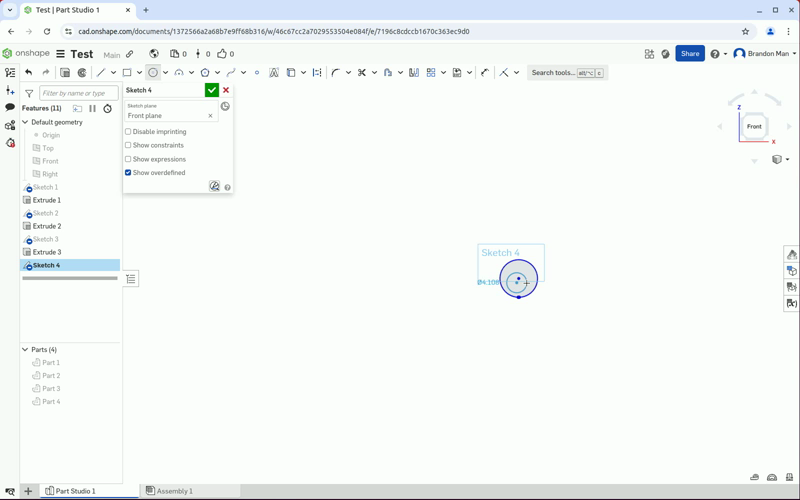
click(526, 282)
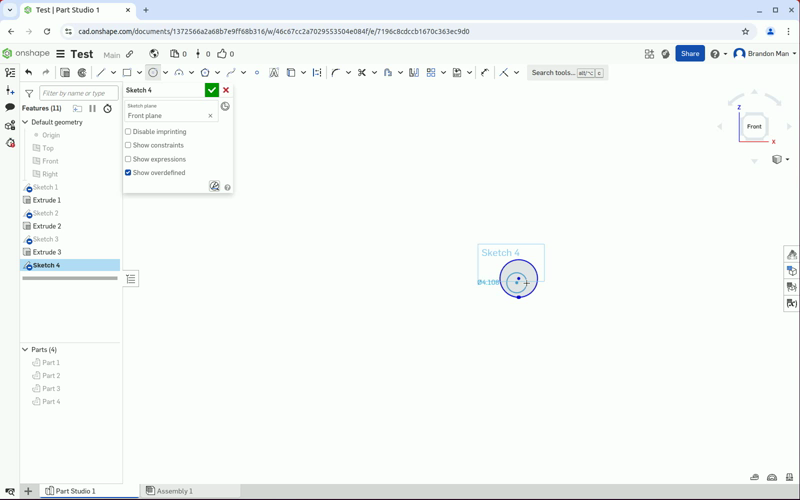
key(esc)
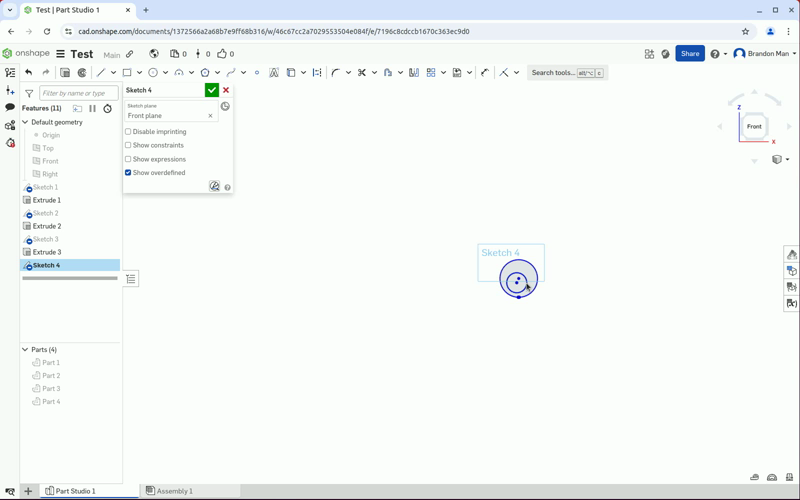
mouse_move(512, 267)
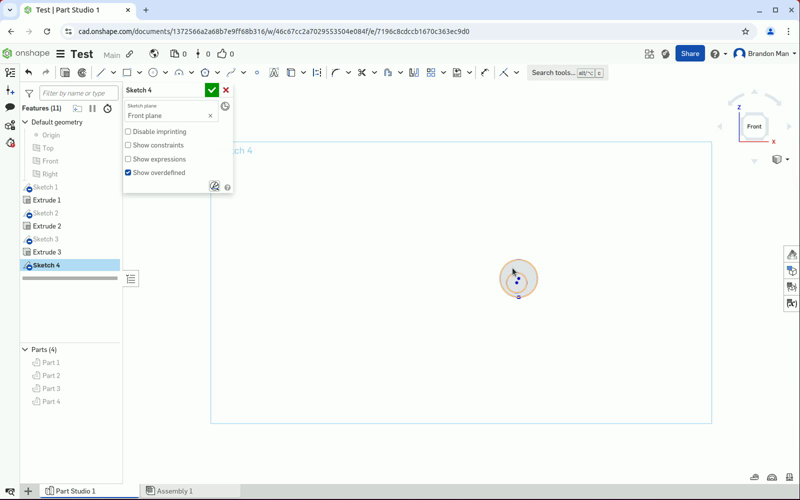
scroll(6)
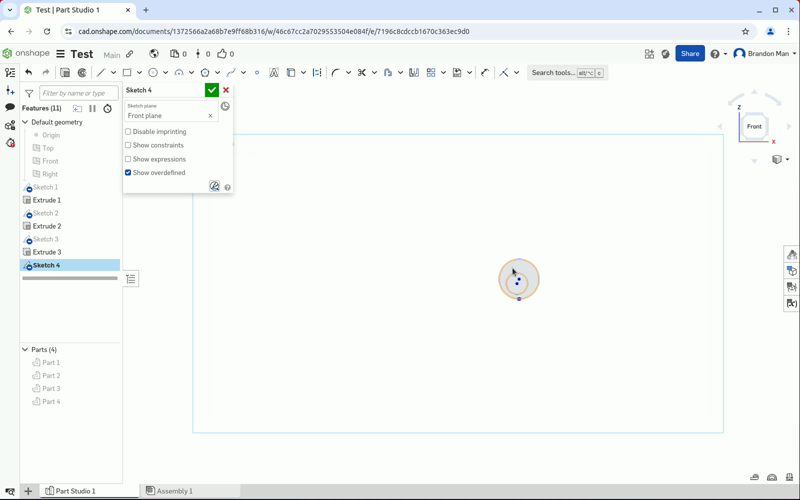
scroll(6)
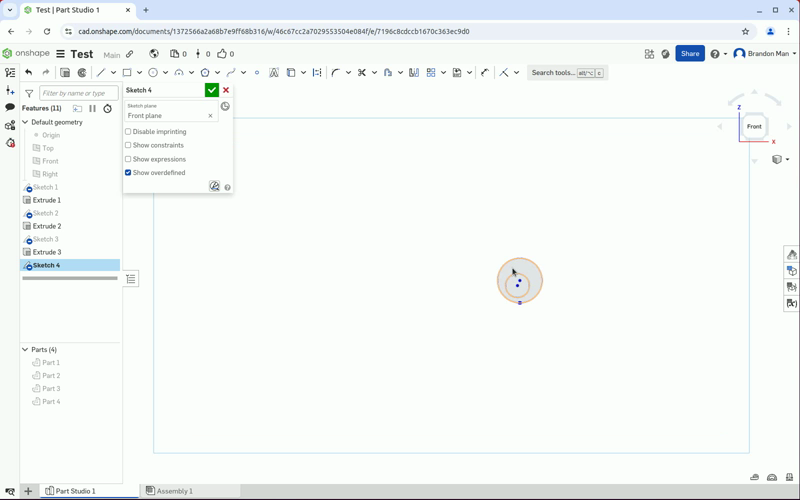
scroll(6)
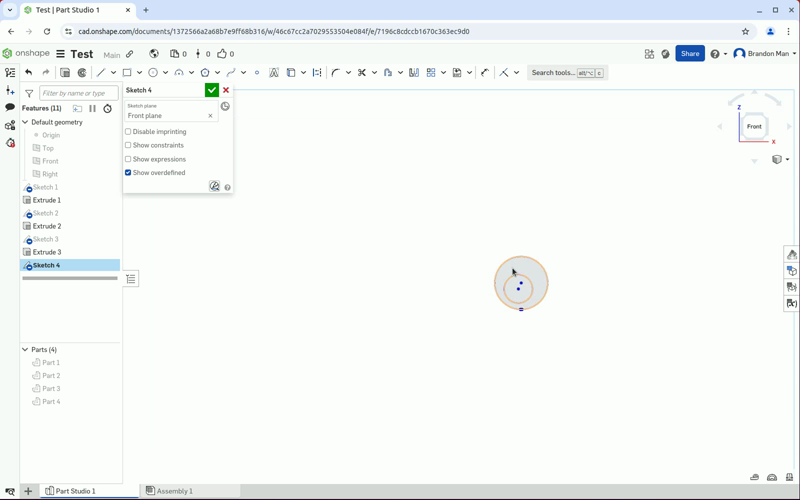
scroll(6)
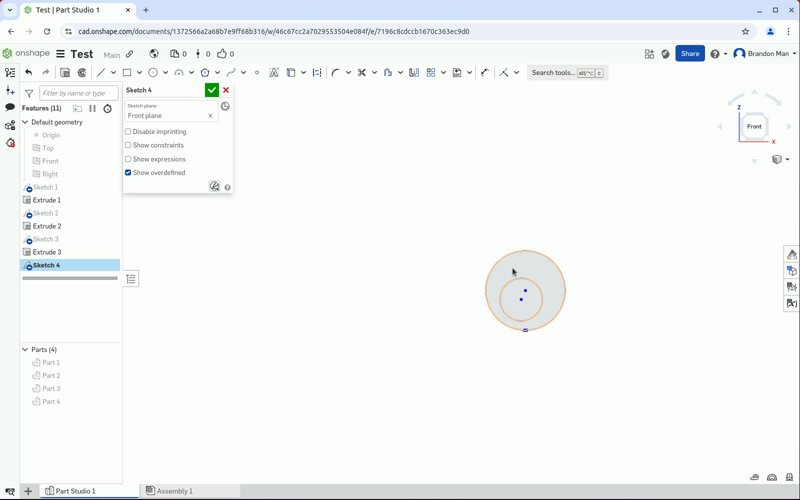
scroll(6)
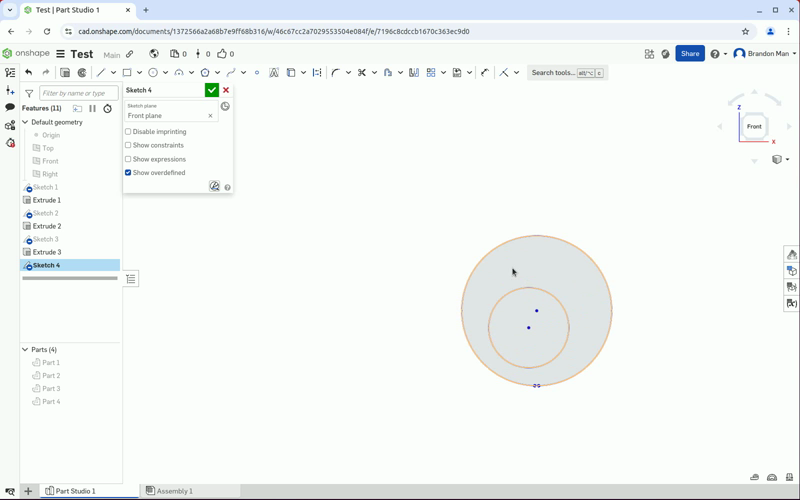
scroll(6)
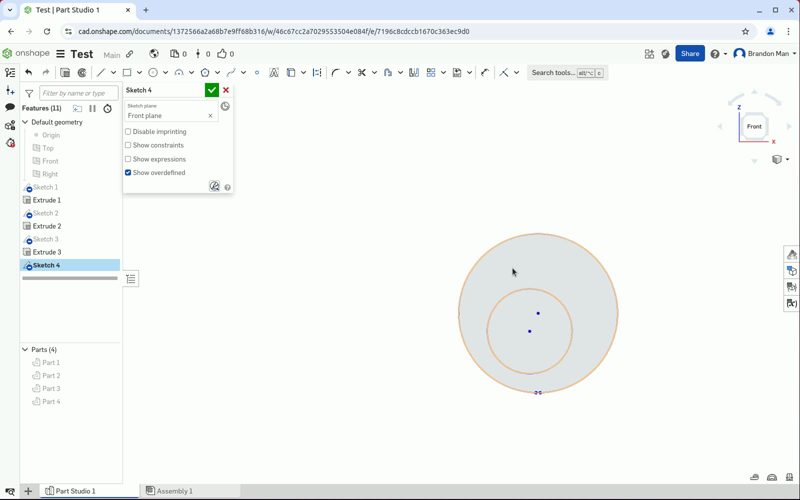
scroll(6)
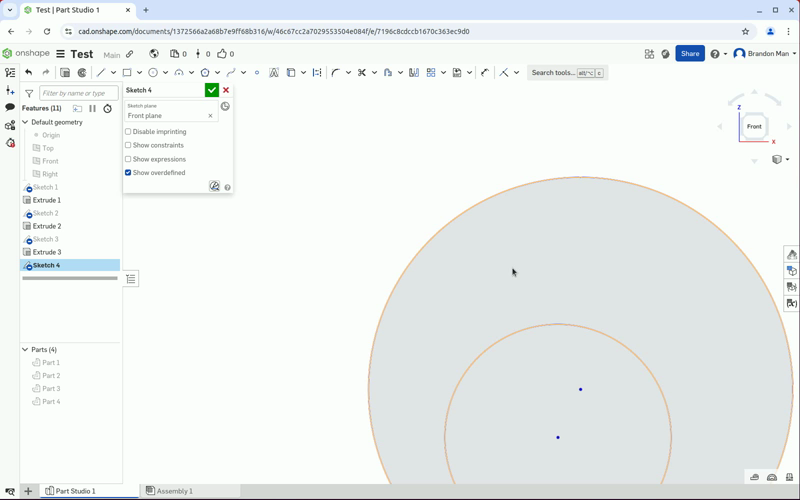
click(512, 267)
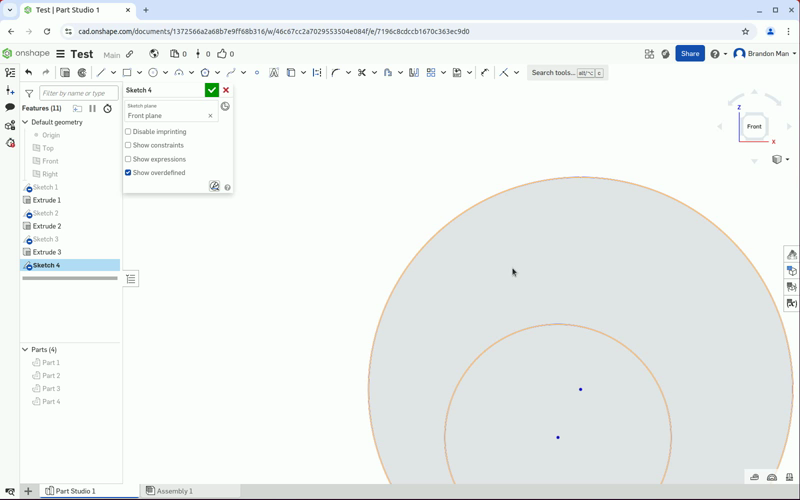
scroll(-6)
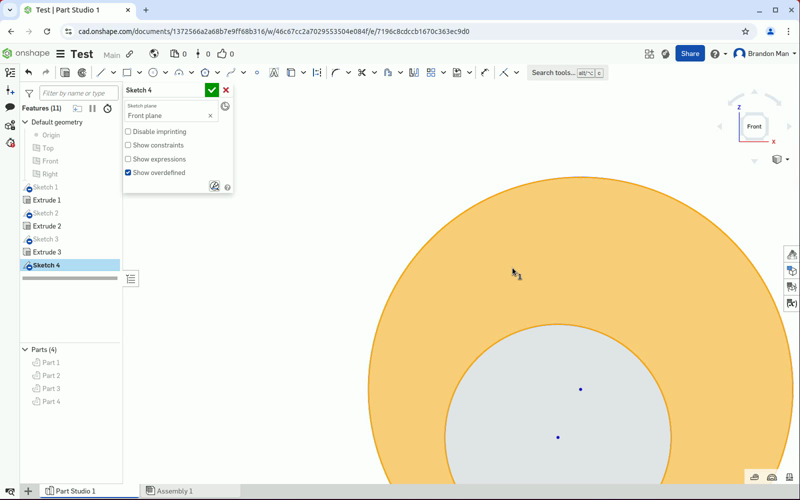
scroll(-6)
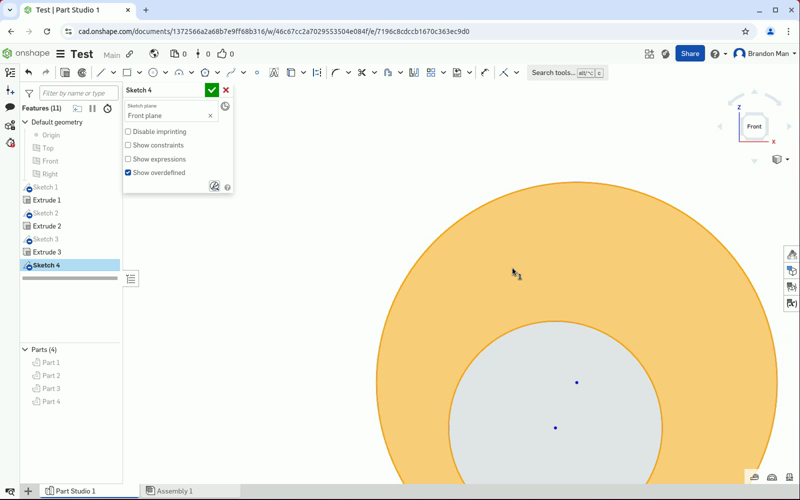
scroll(-6)
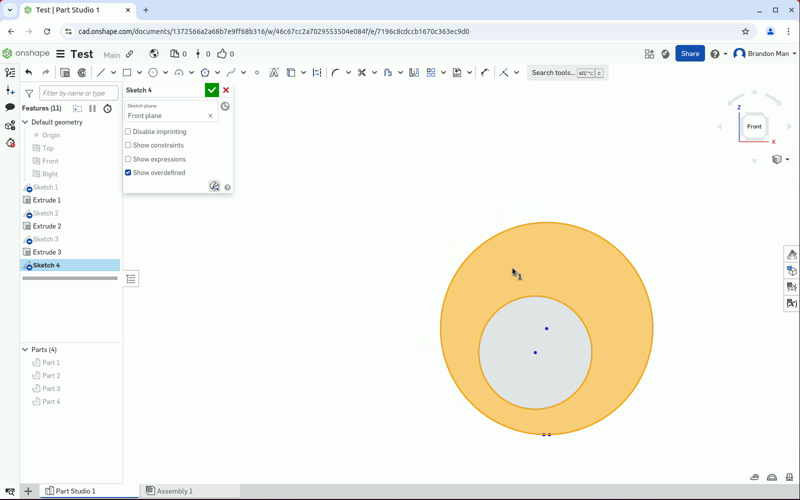
scroll(-6)
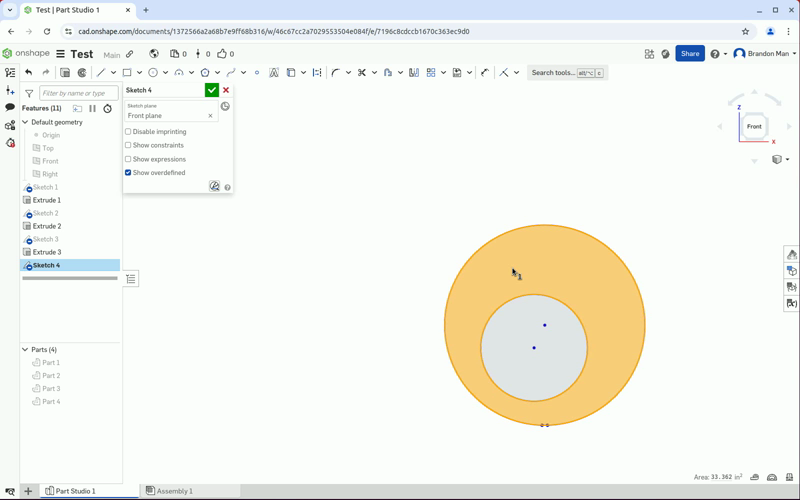
scroll(-6)
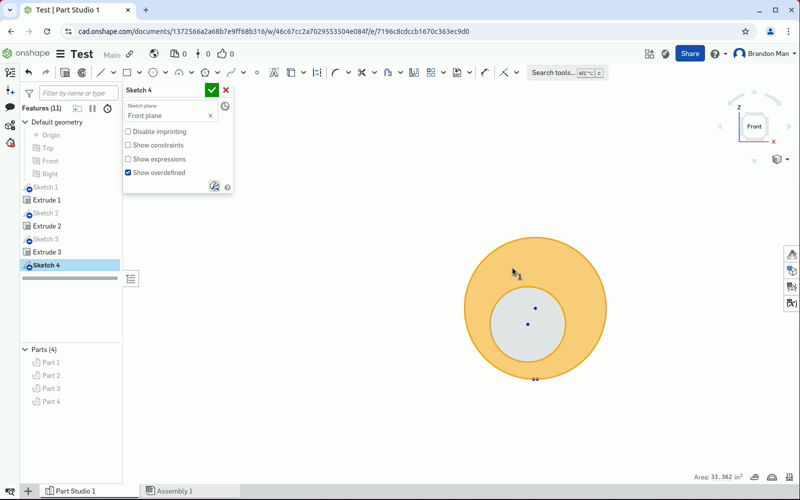
scroll(-6)
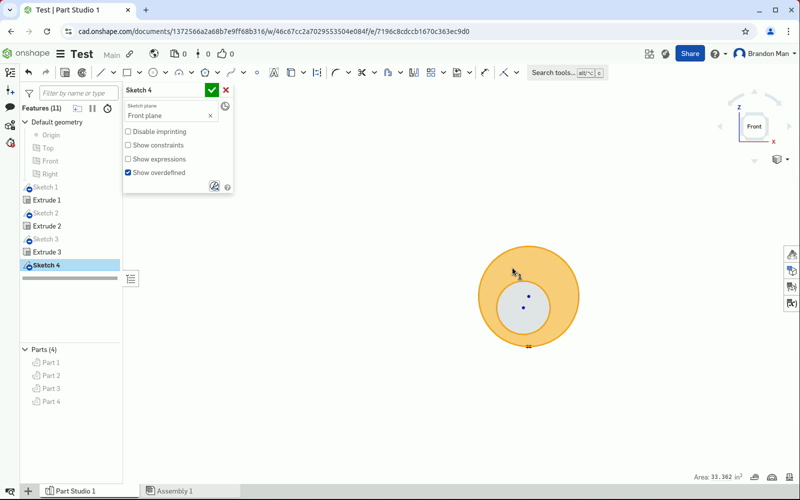
scroll(-6)
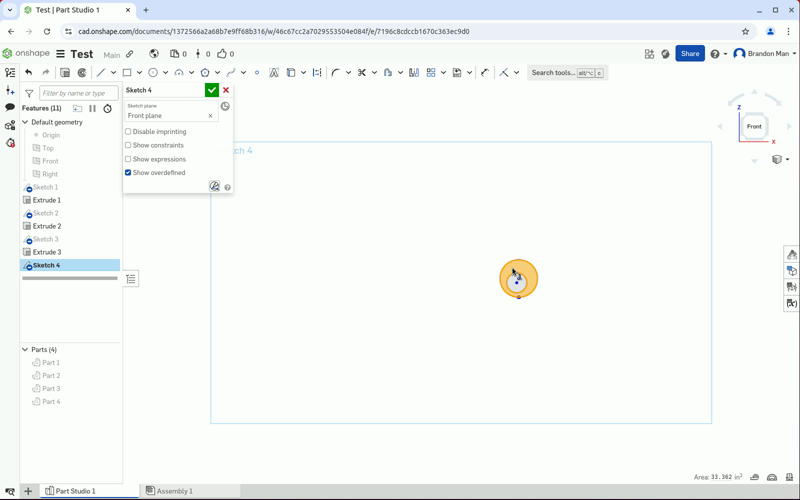
mouse_move(73, 352)
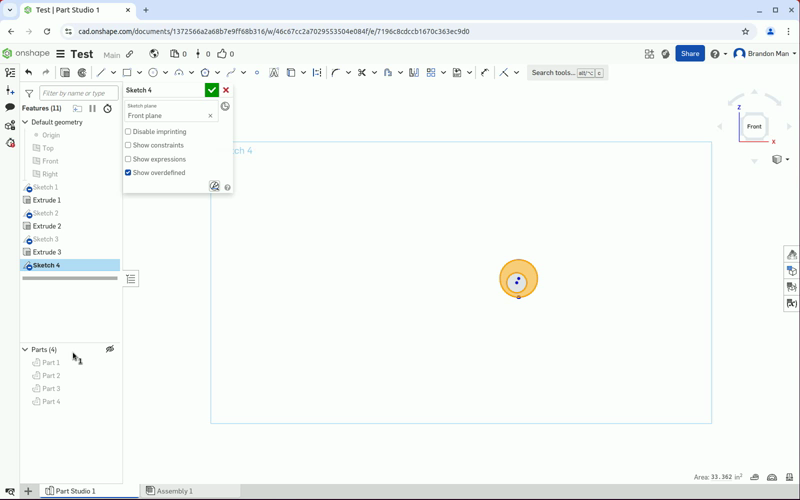
key(shift+y)
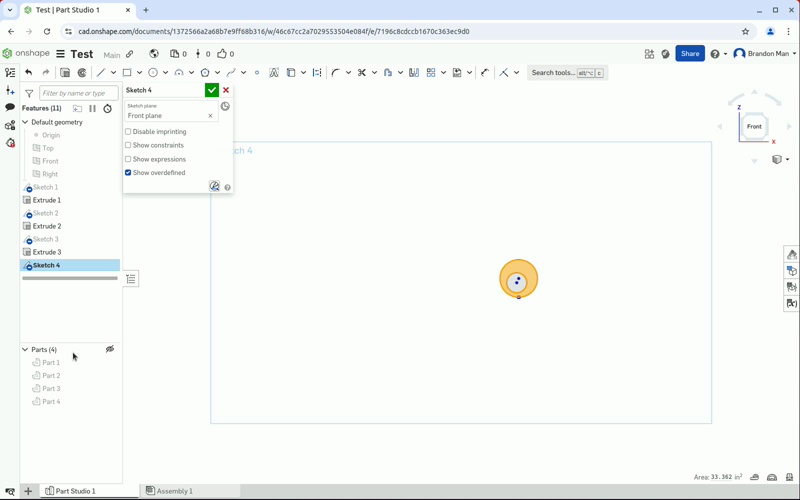
key(shift+e)
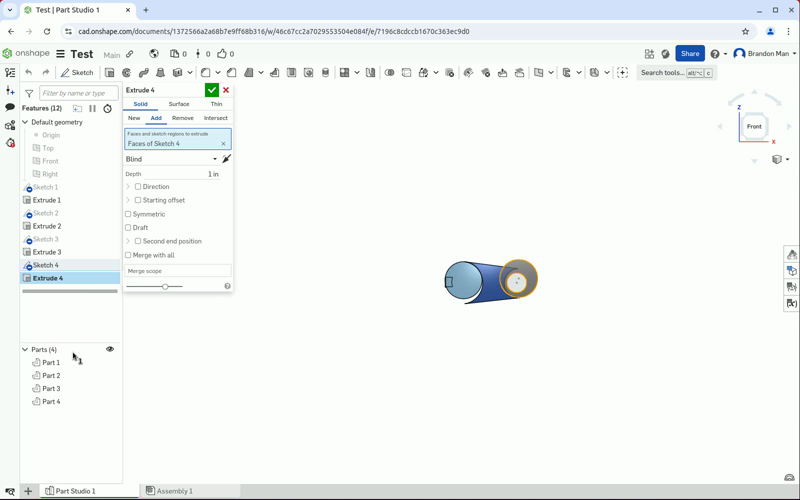
mouse_move(143, 106)
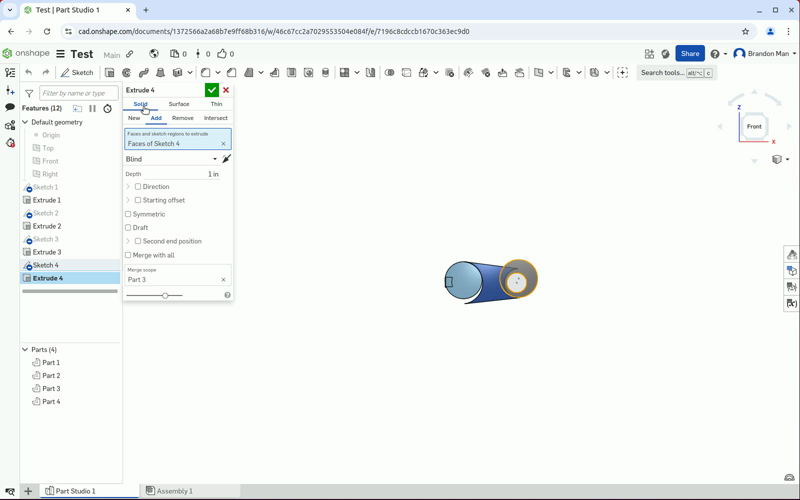
click(143, 106)
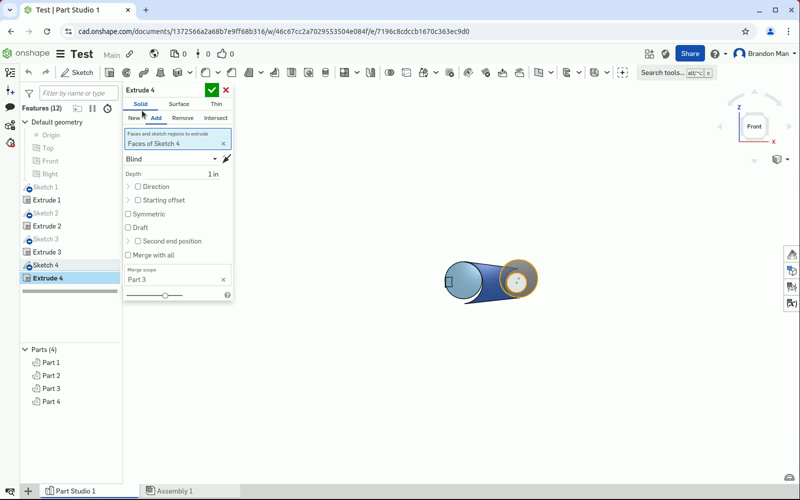
mouse_move(137, 120)
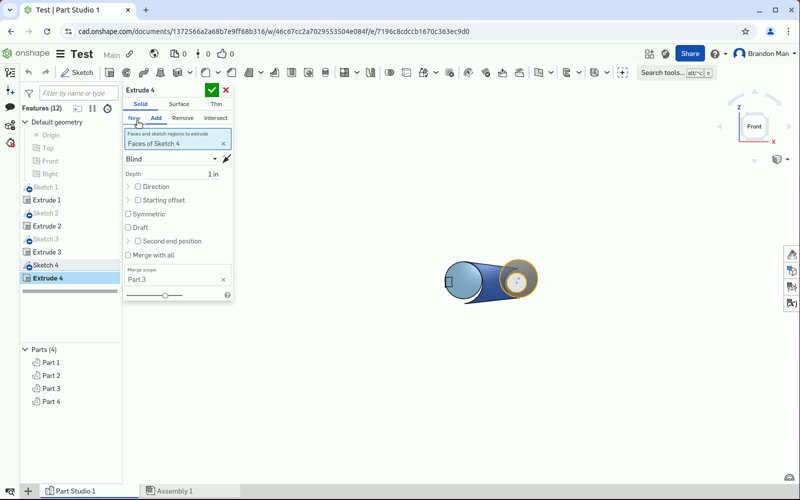
click(137, 120)
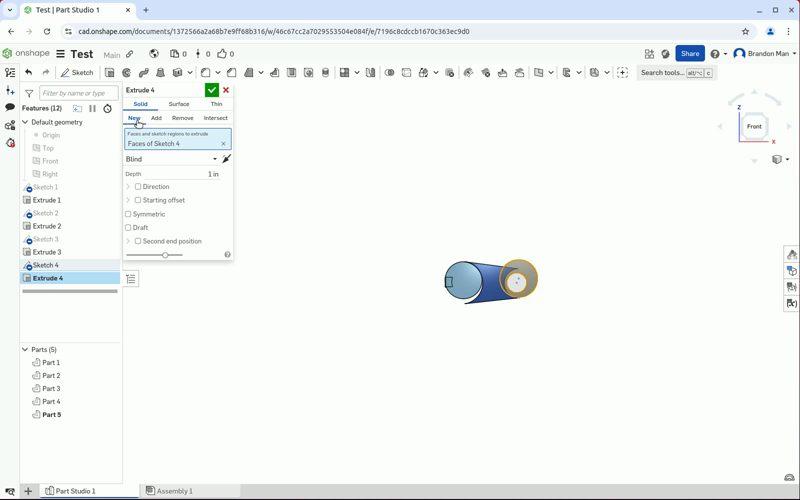
key(tab, 4)
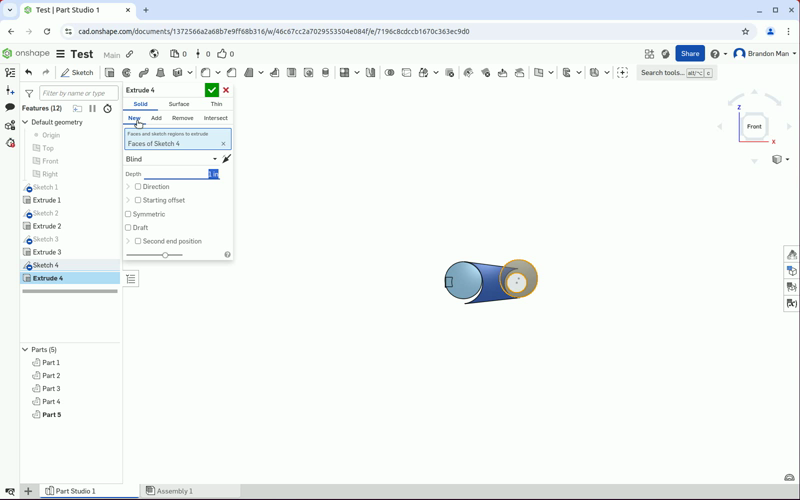
text(11.554)
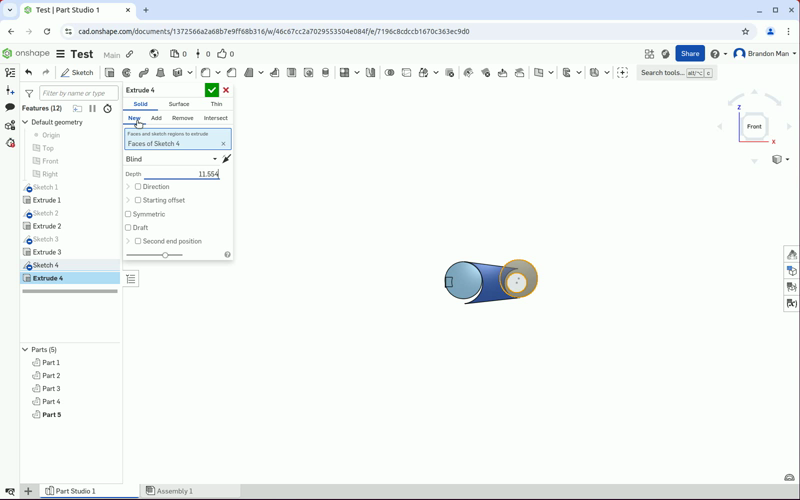
key(enter)
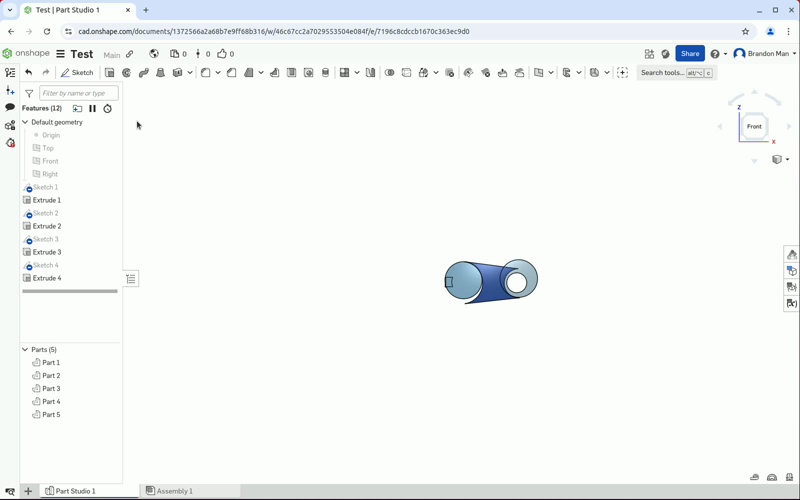
key(shift+h)
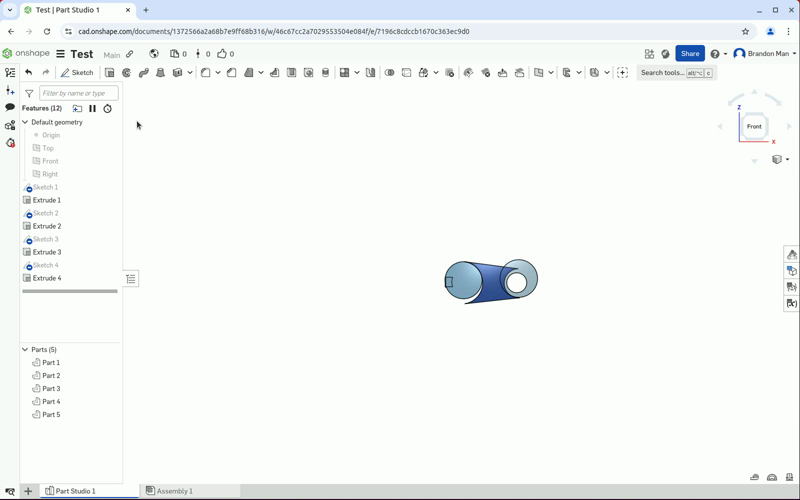
key(shift+h)
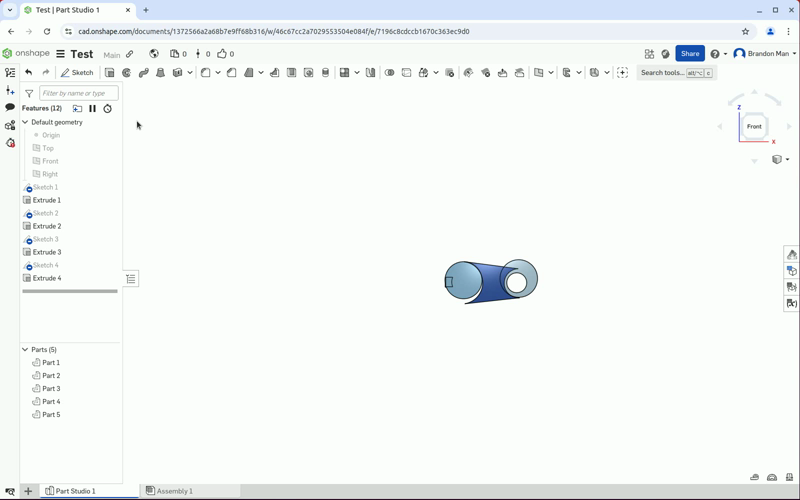
mouse_move(73, 189)
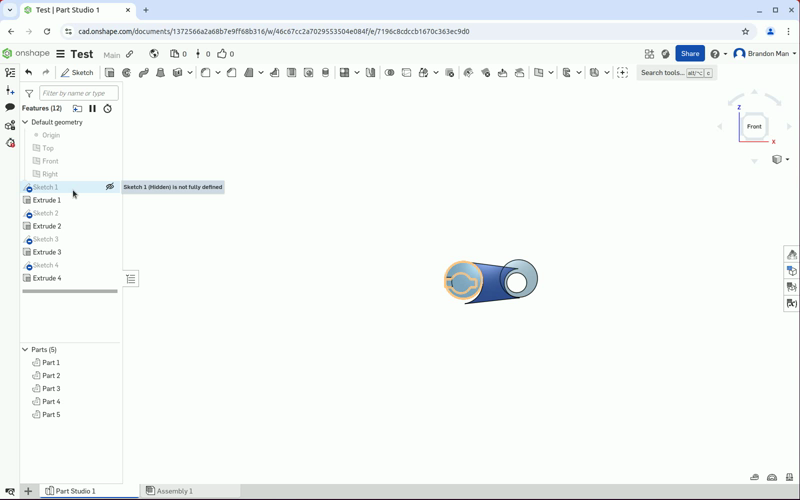
click(73, 189)
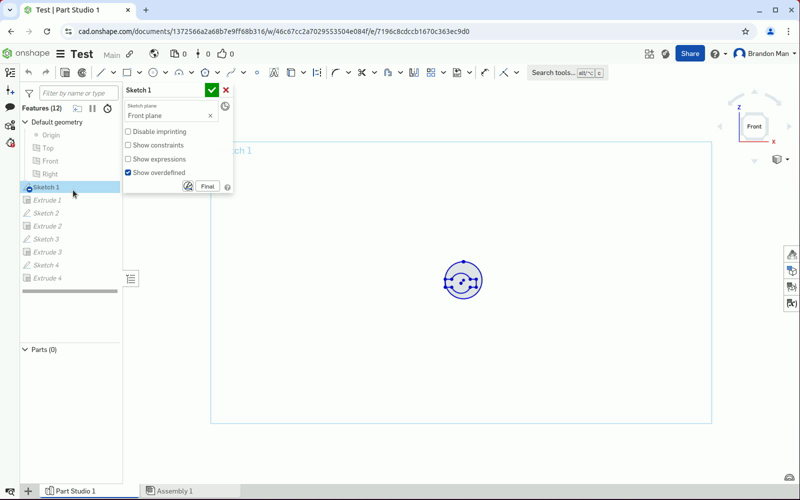
mouse_move(229, 92)
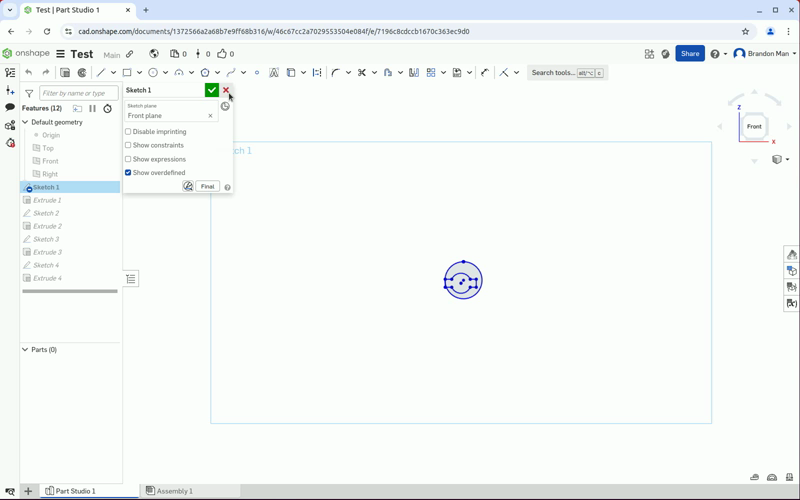
click(229, 92)
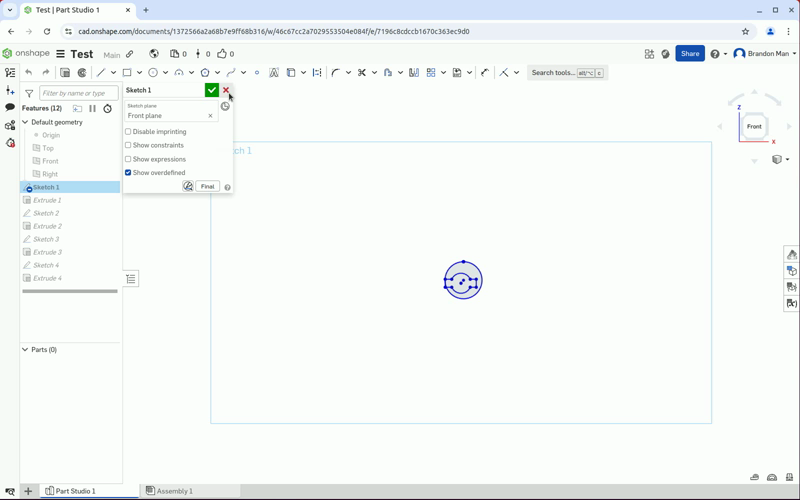
key(shift+s)
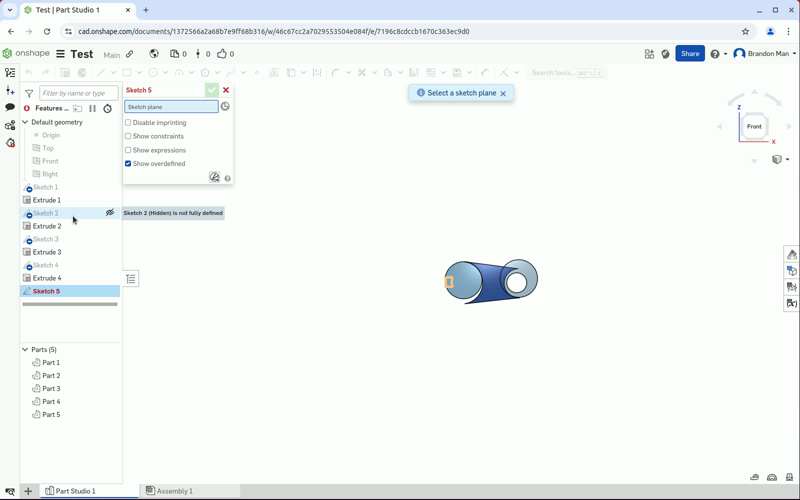
scroll(3)
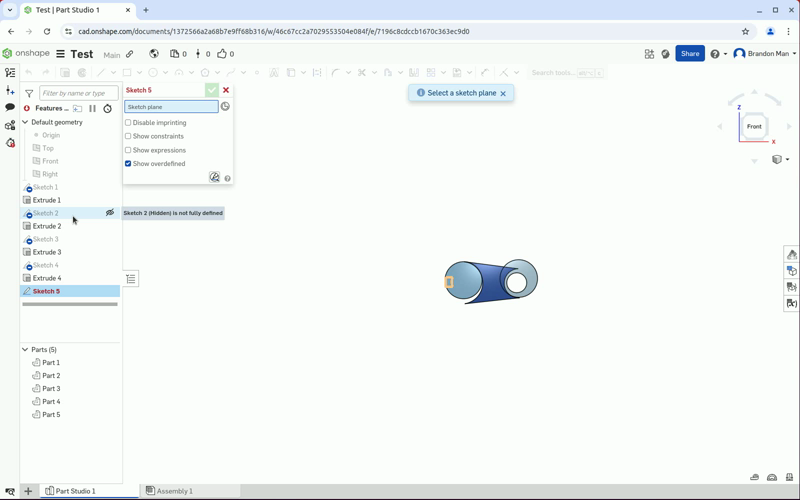
mouse_move(73, 163)
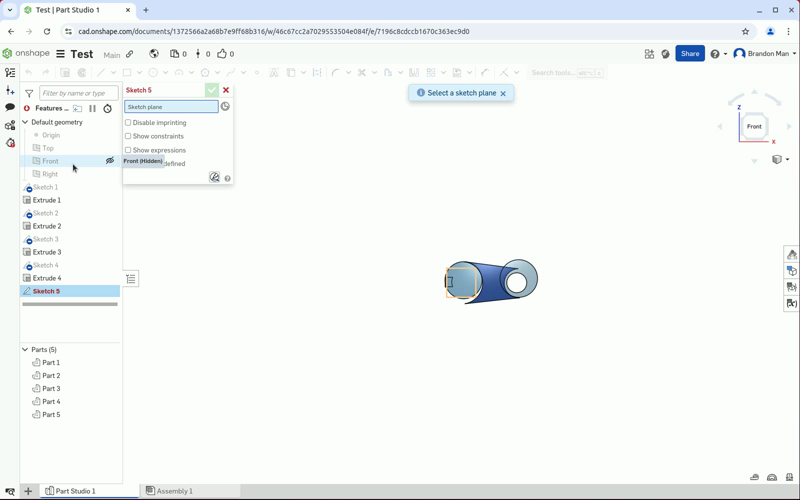
click(73, 163)
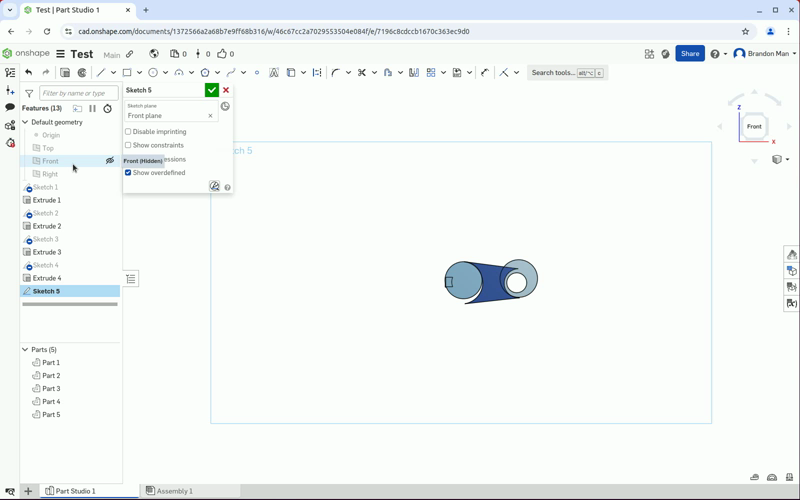
mouse_move(73, 352)
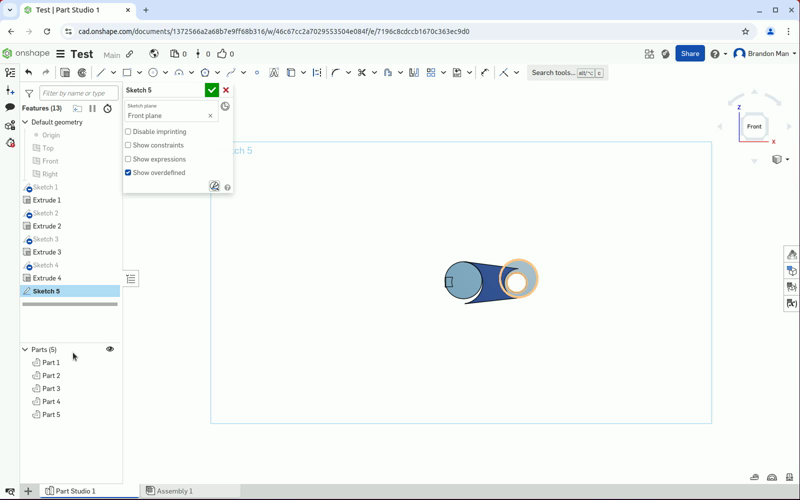
key(y)
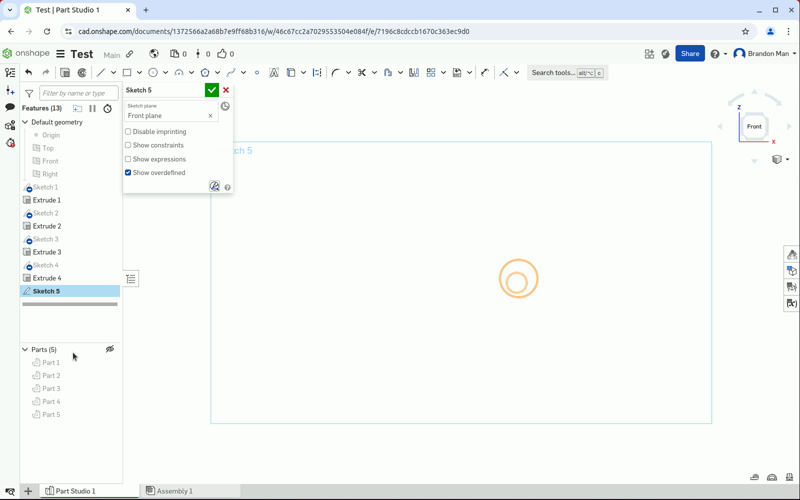
key(a)
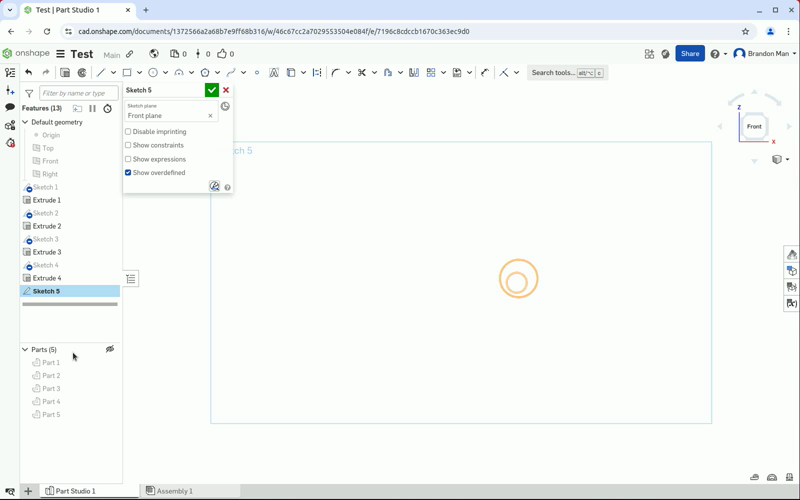
key_down(shift)
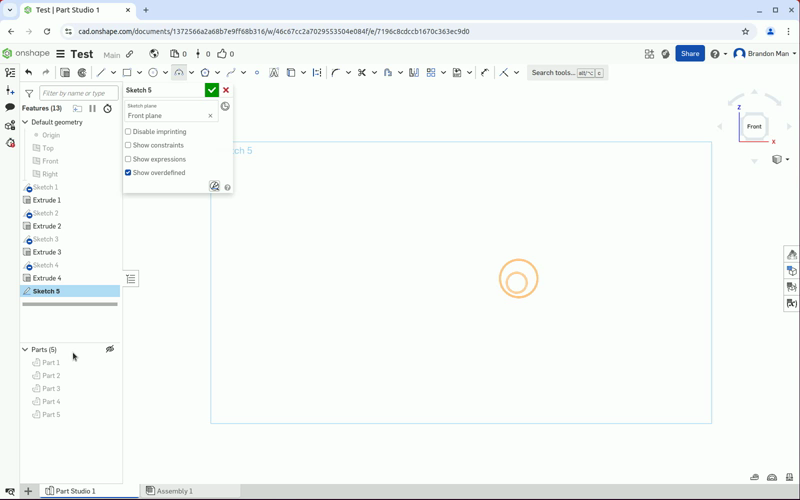
mouse_move(463, 261)
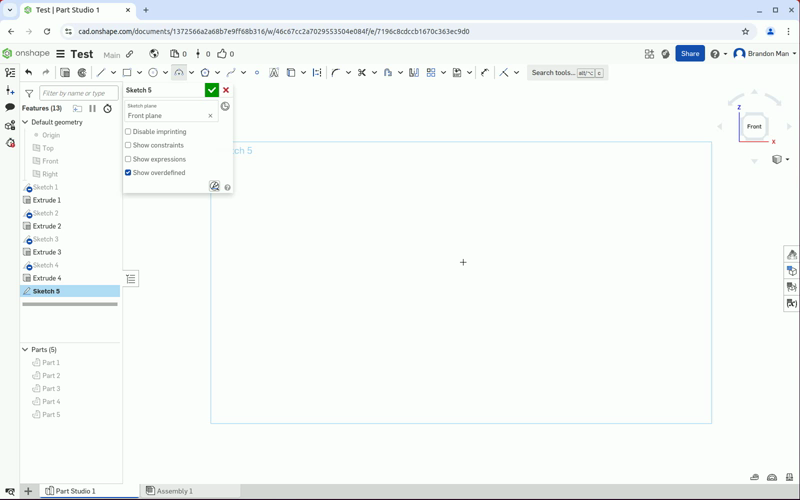
click(463, 261)
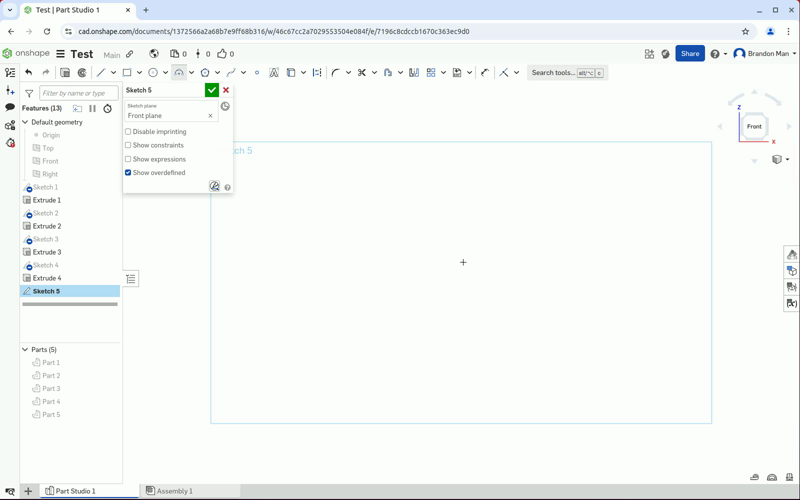
key_up(shift)
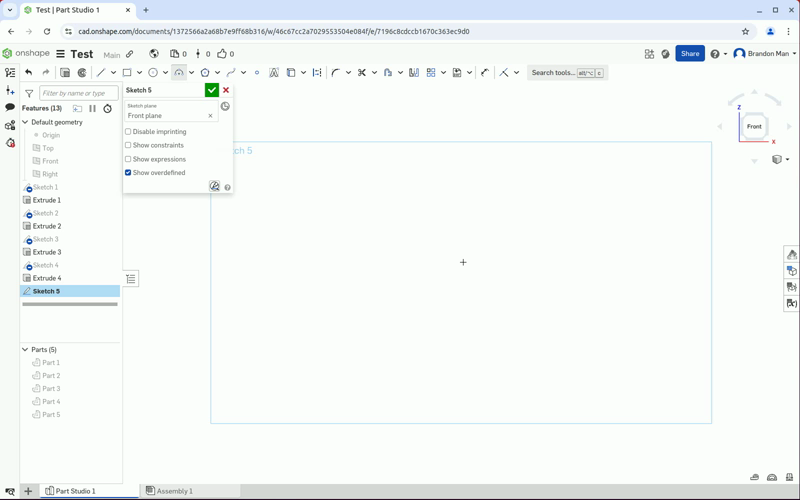
key_down(shift)
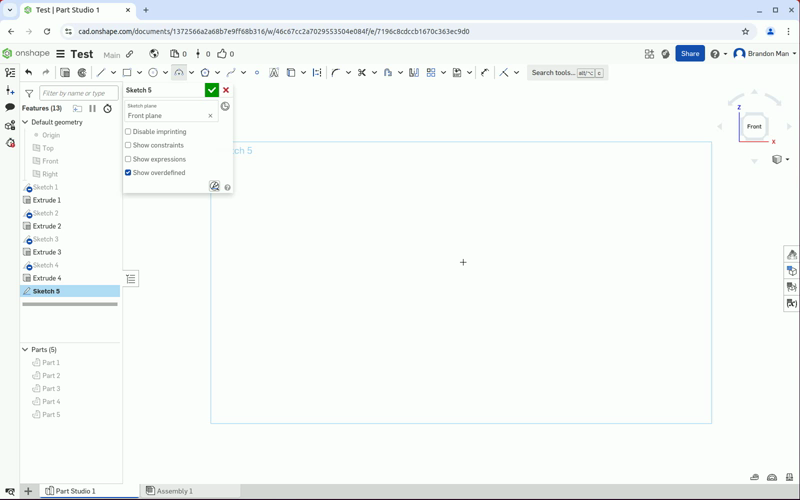
mouse_move(463, 261)
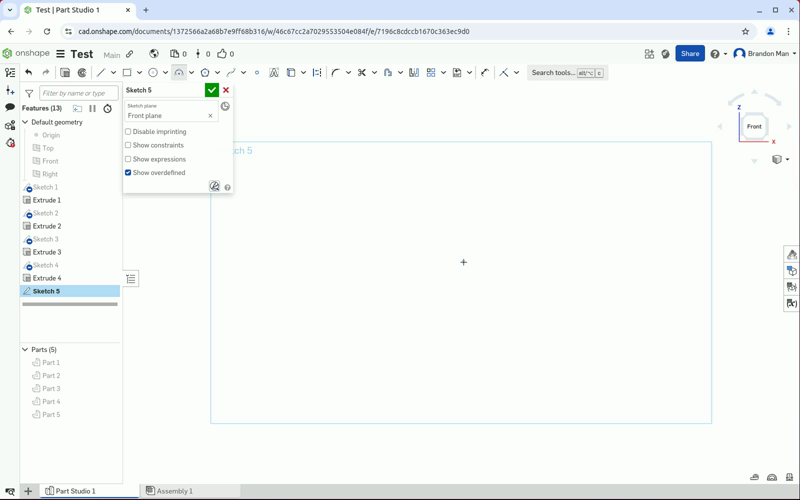
scroll(6)
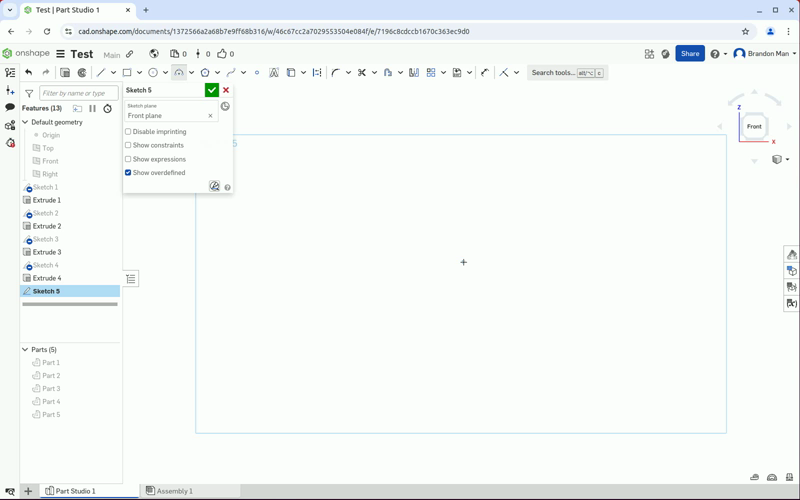
scroll(6)
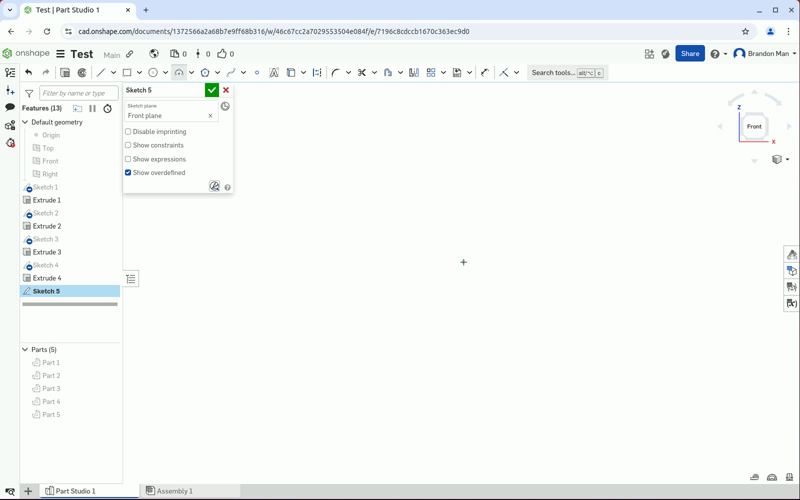
scroll(6)
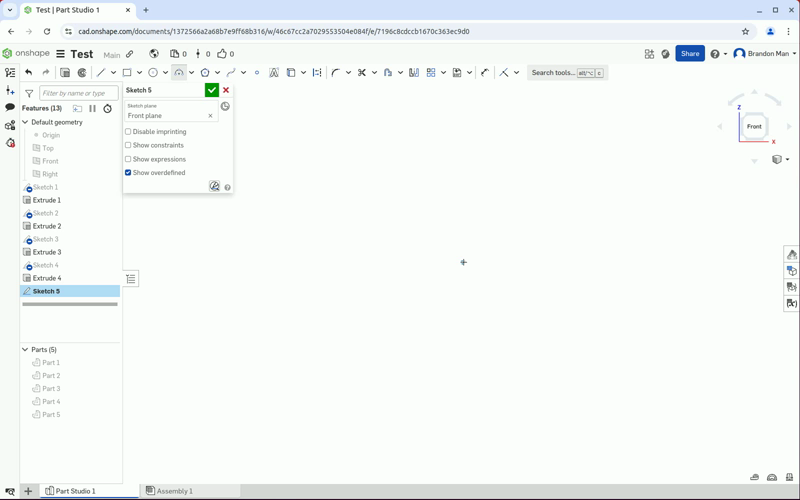
scroll(6)
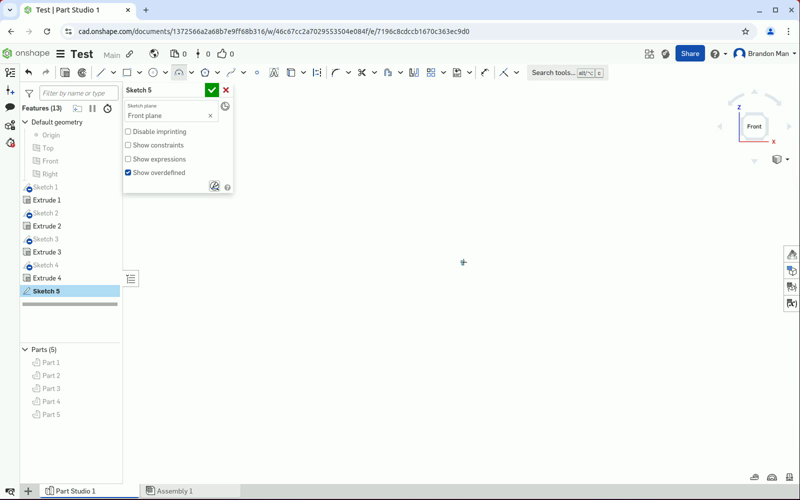
scroll(6)
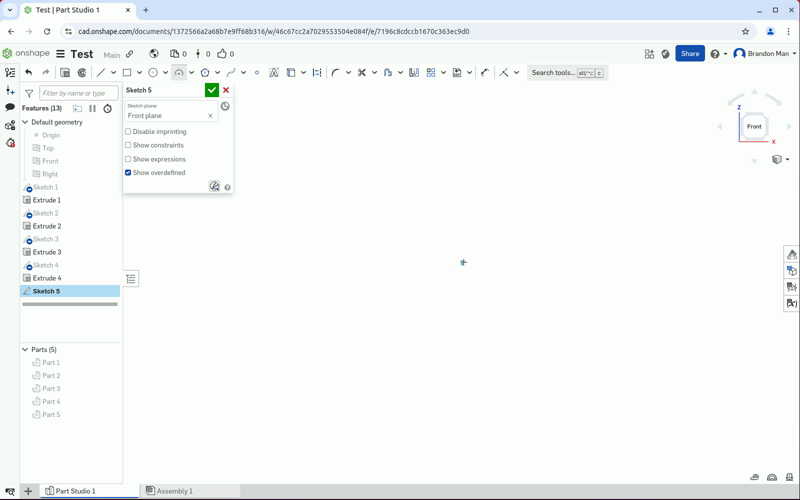
scroll(6)
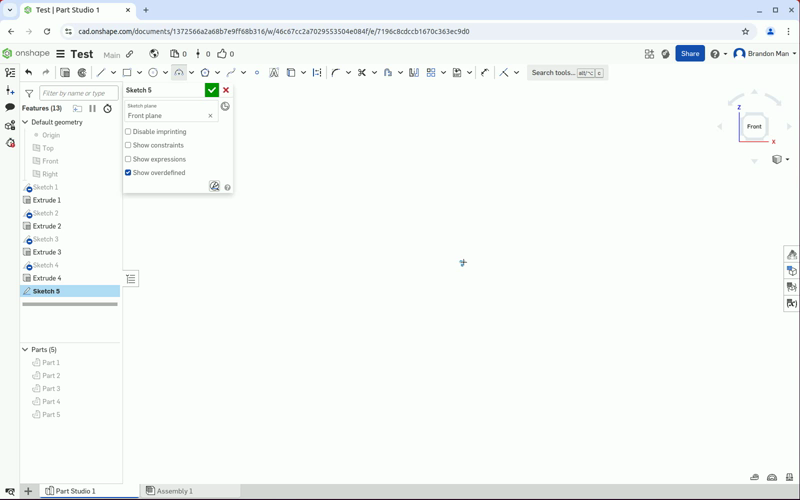
scroll(6)
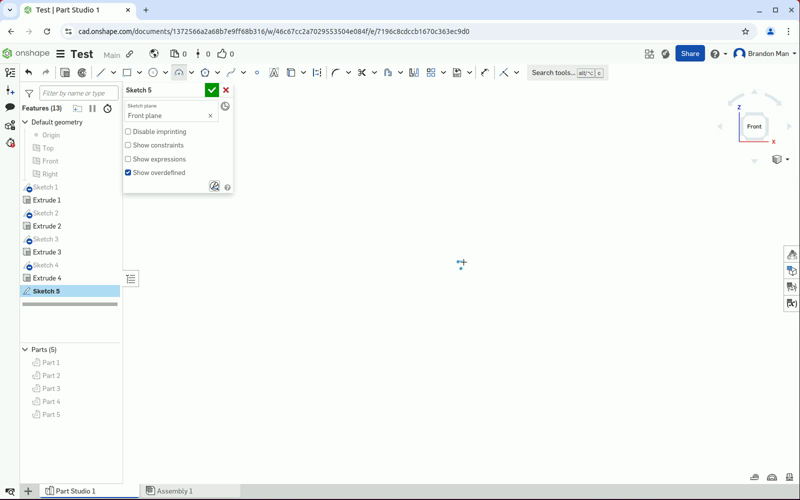
click(463, 261)
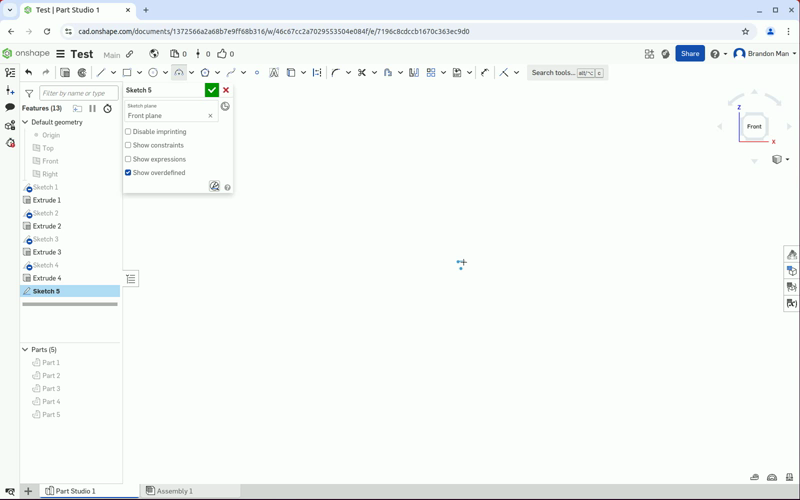
scroll(-6)
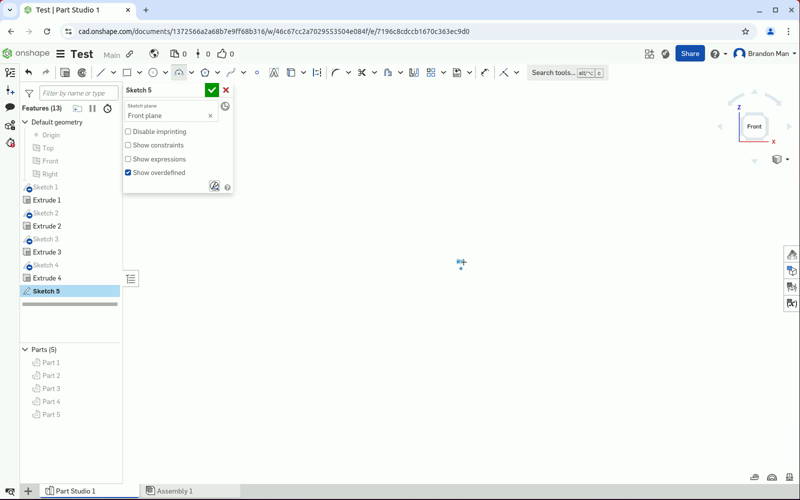
scroll(-6)
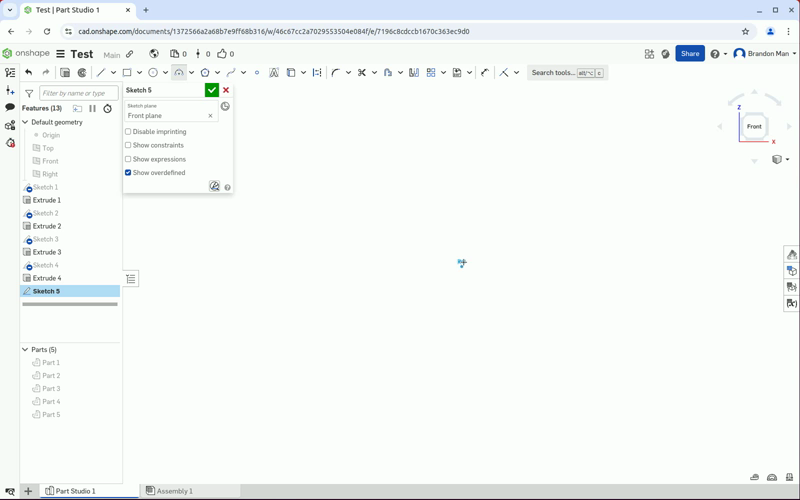
scroll(-6)
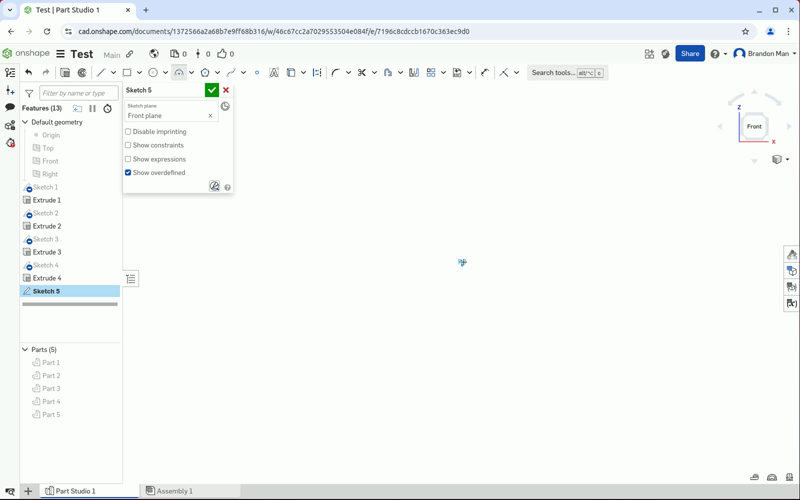
scroll(-6)
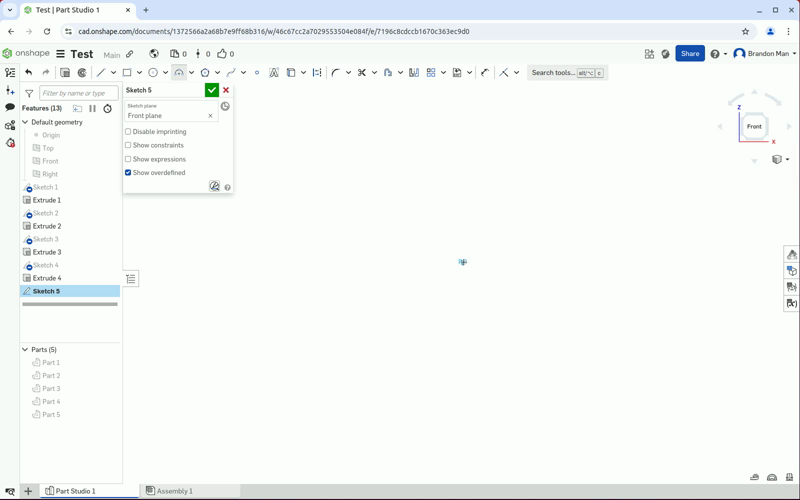
scroll(-6)
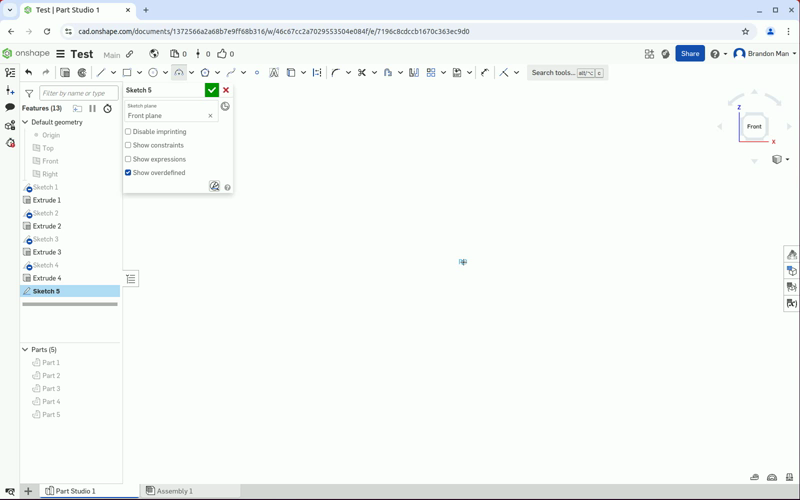
scroll(-6)
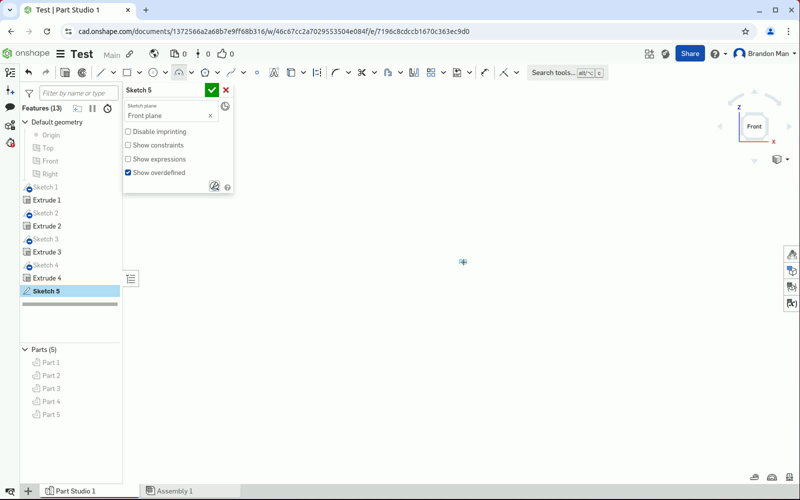
scroll(-6)
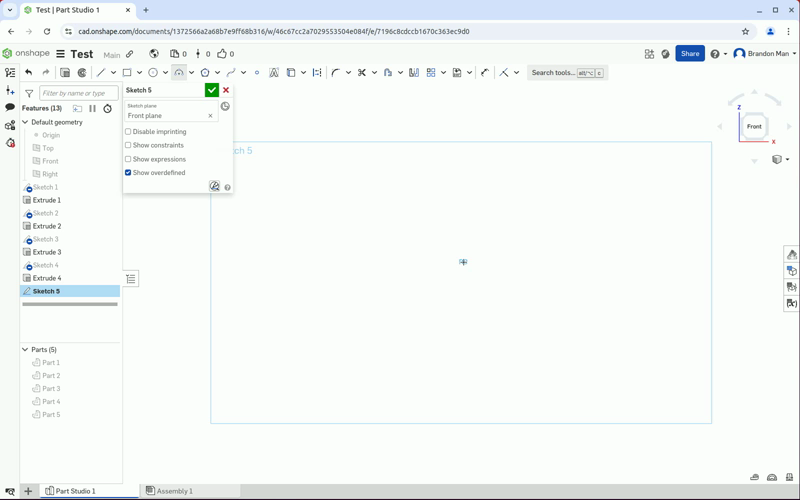
mouse_move(463, 298)
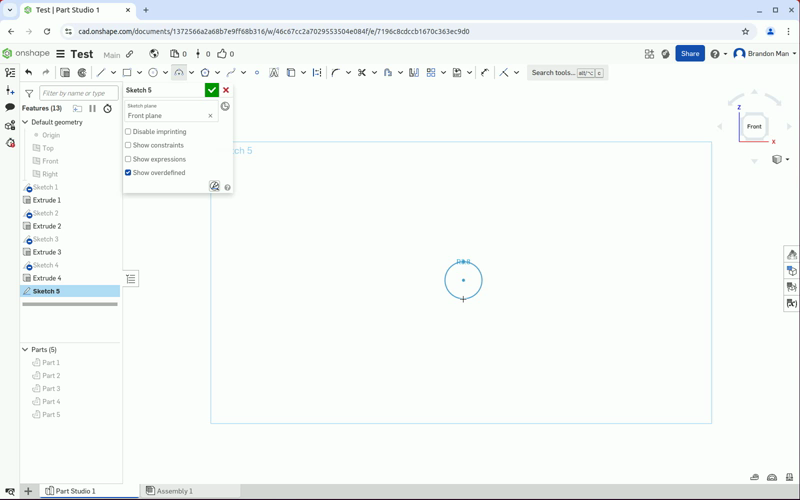
scroll(6)
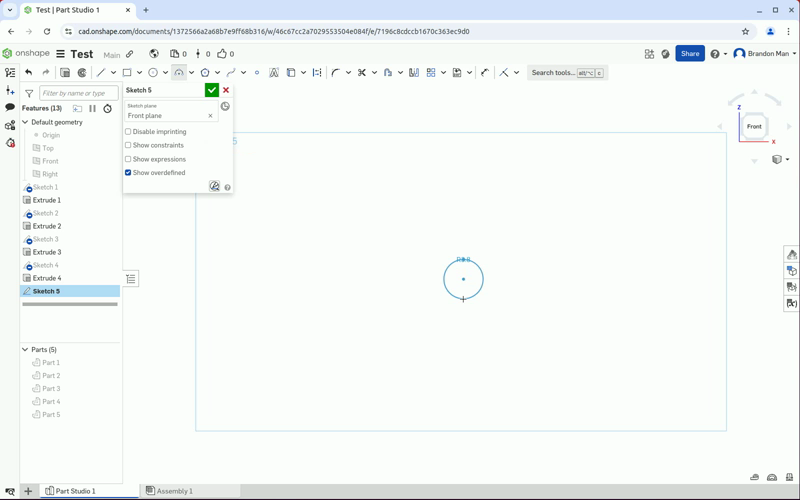
scroll(6)
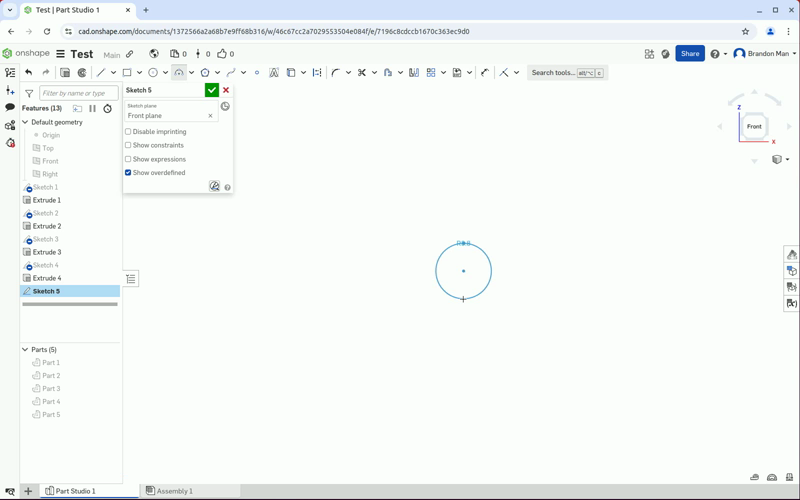
scroll(6)
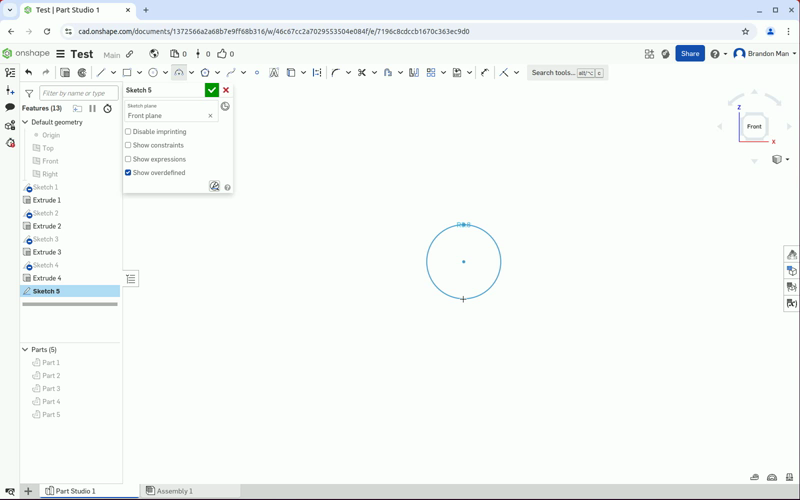
scroll(6)
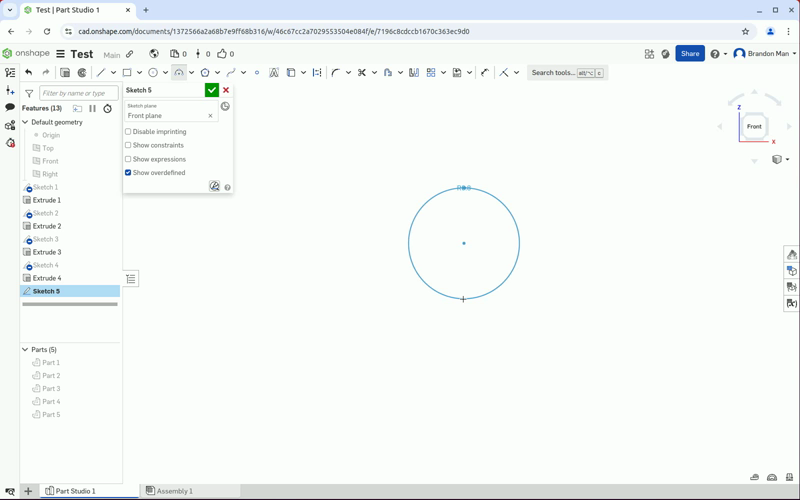
scroll(6)
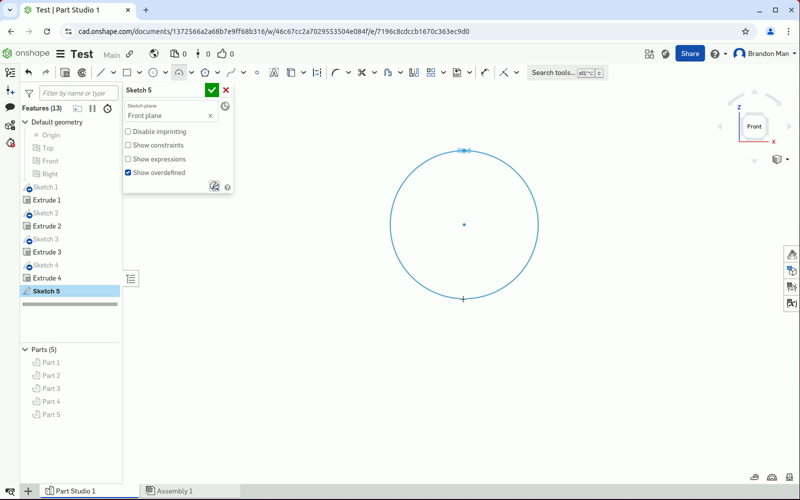
scroll(6)
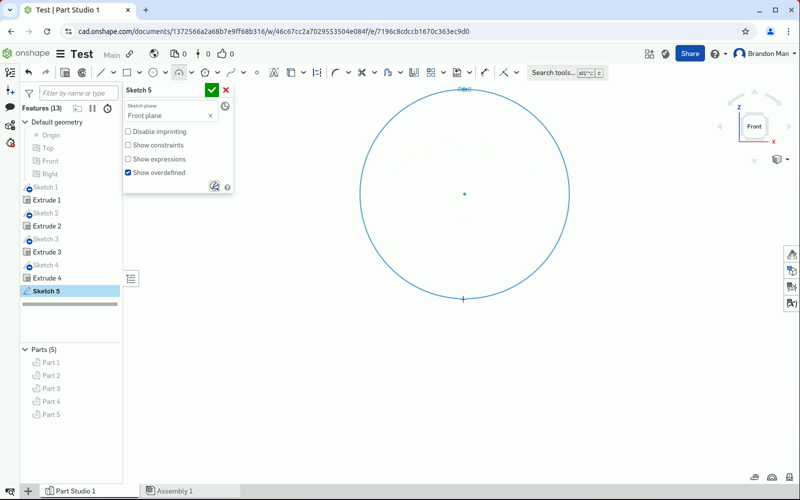
scroll(6)
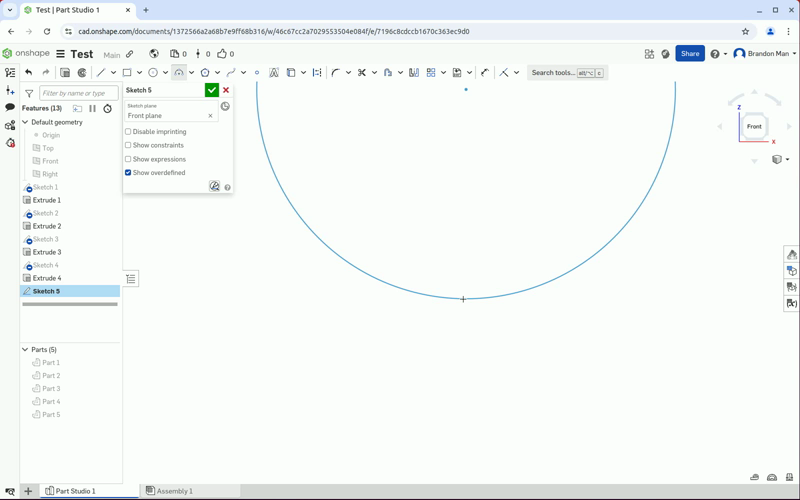
click(463, 298)
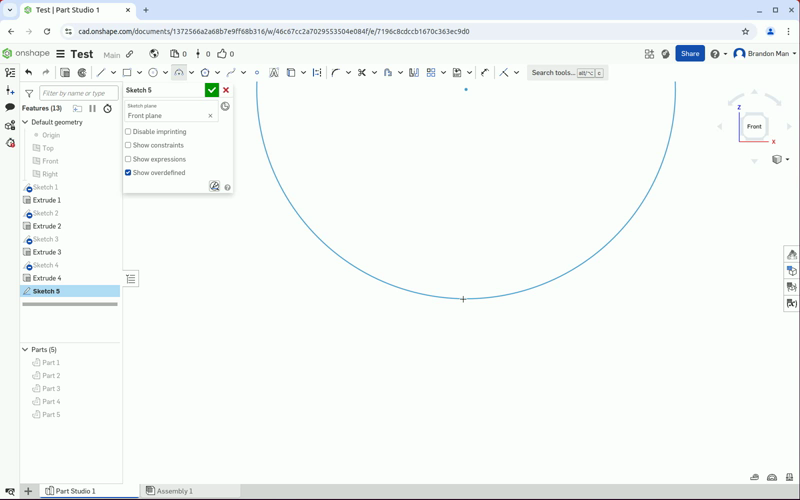
scroll(-6)
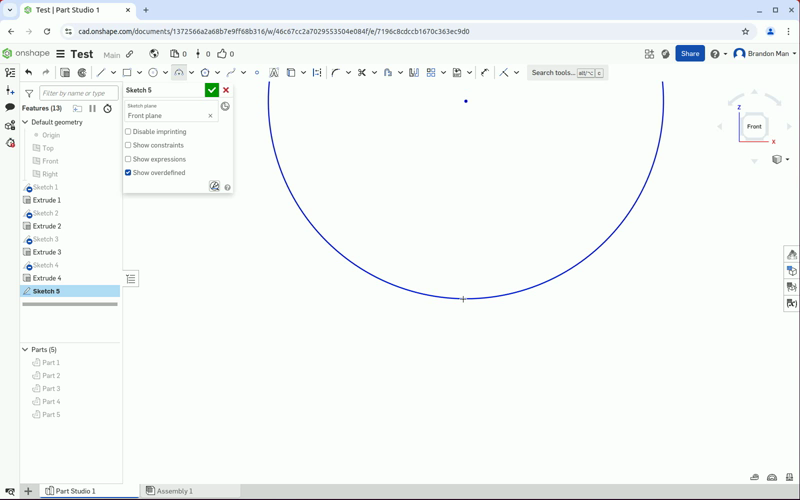
scroll(-6)
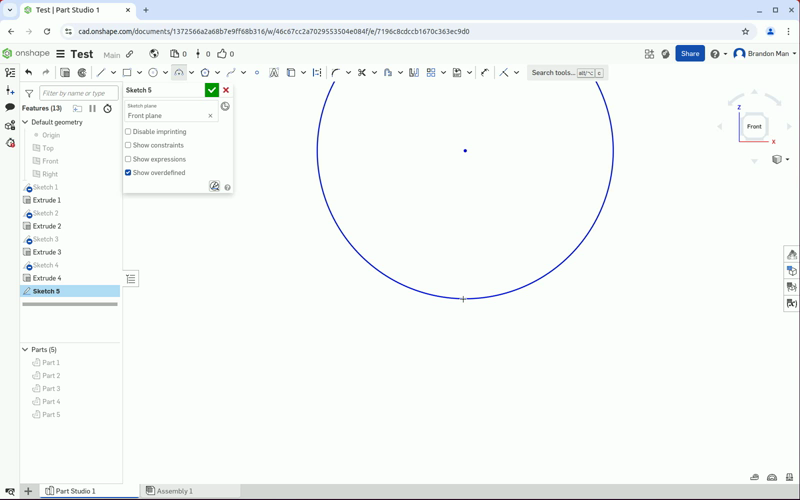
scroll(-6)
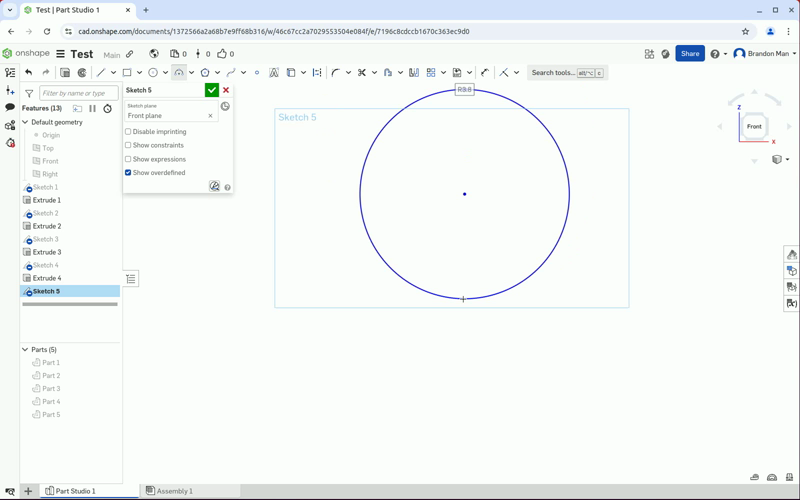
scroll(-6)
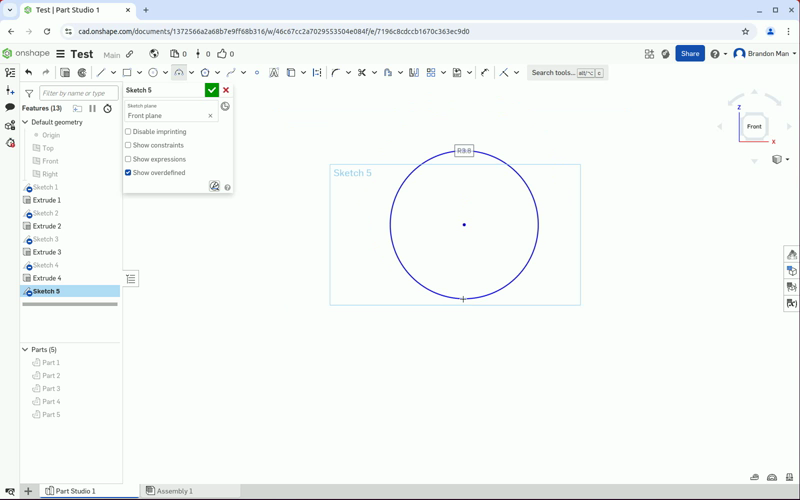
scroll(-6)
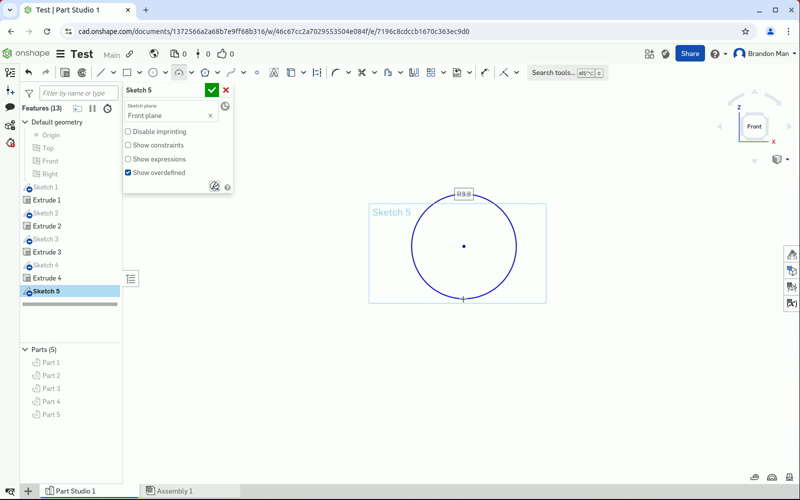
scroll(-6)
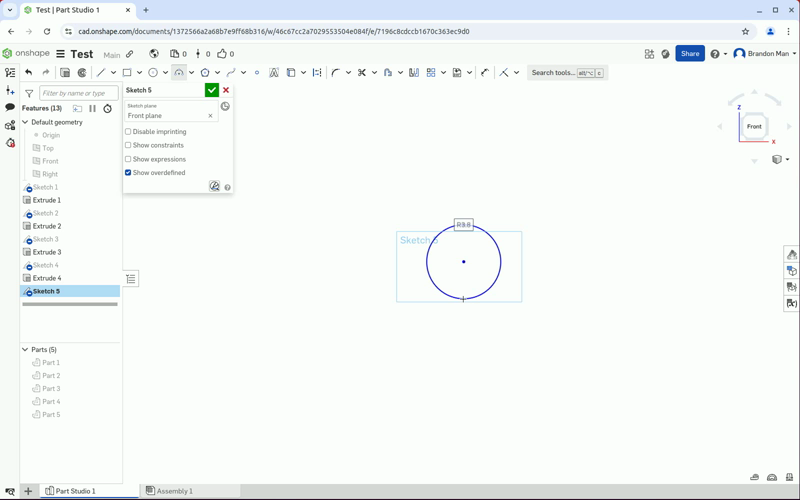
scroll(-6)
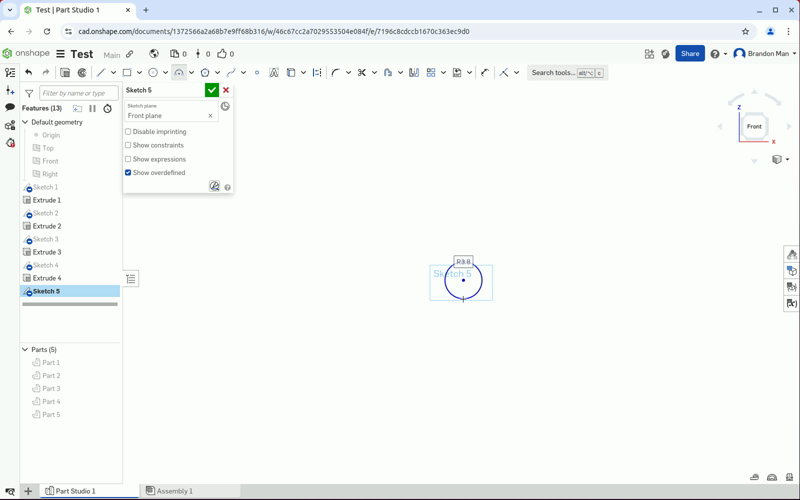
key_up(shift)
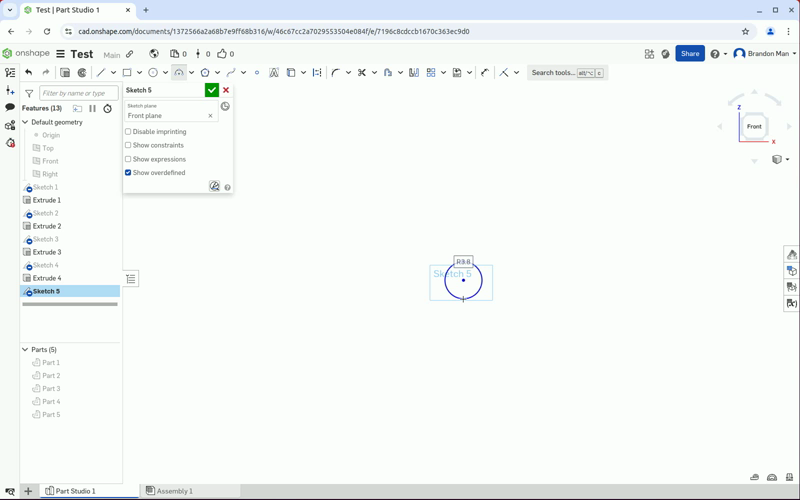
key(esc)
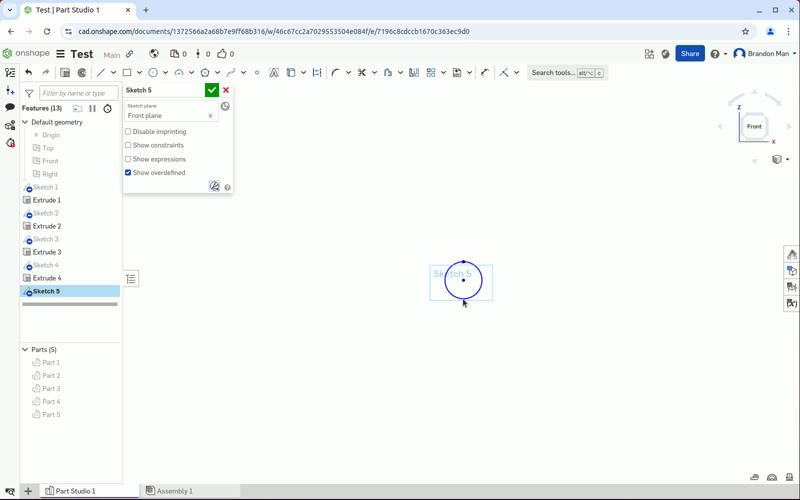
key(l)
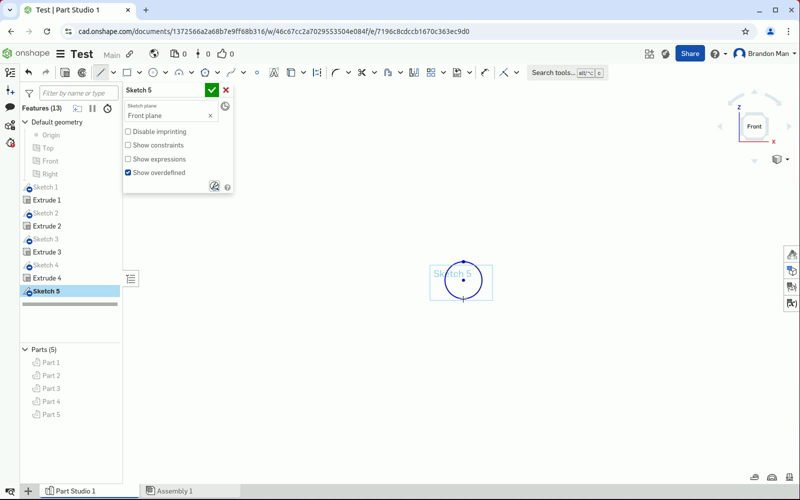
mouse_move(463, 261)
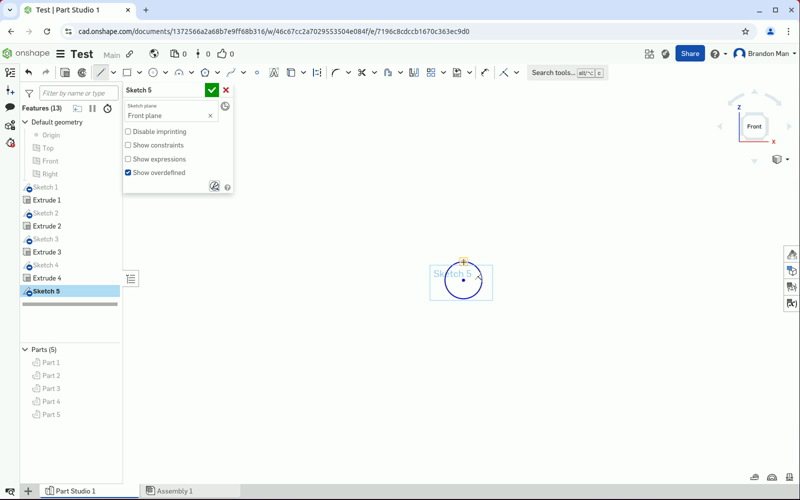
scroll(6)
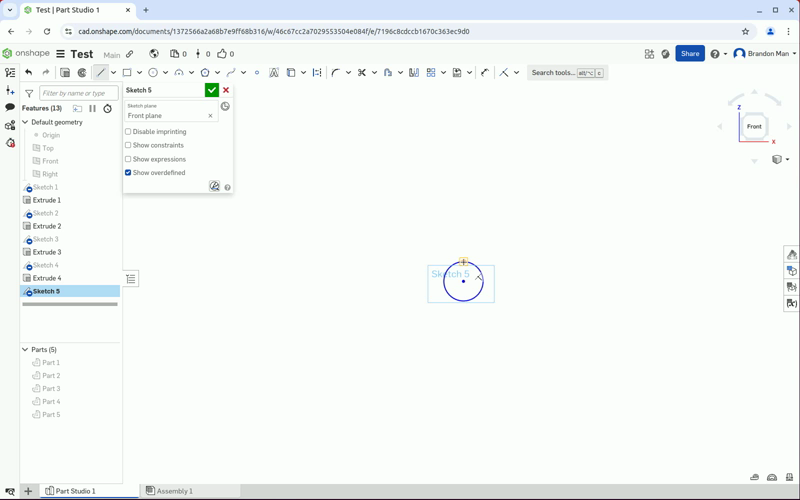
scroll(6)
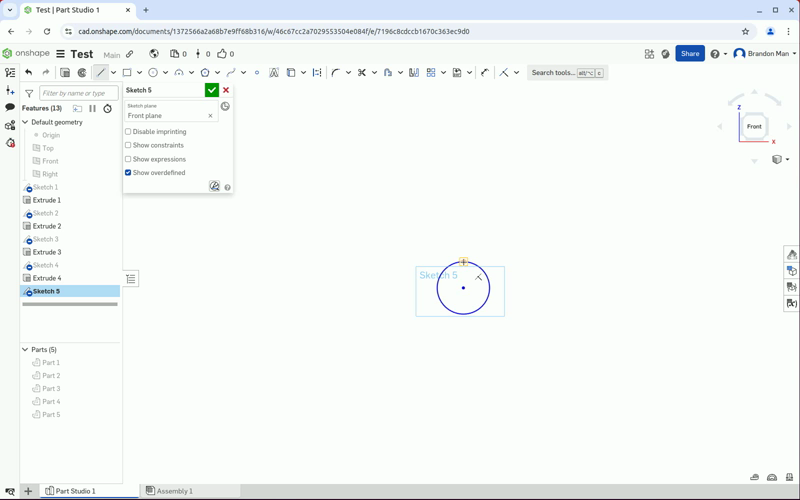
scroll(6)
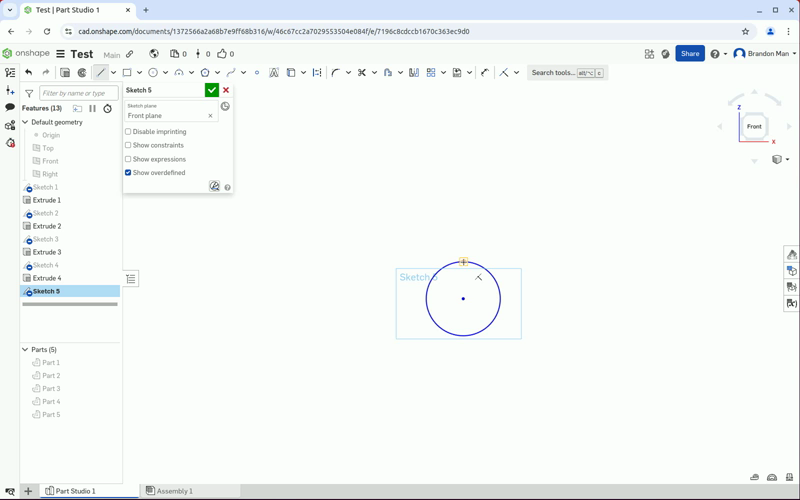
scroll(6)
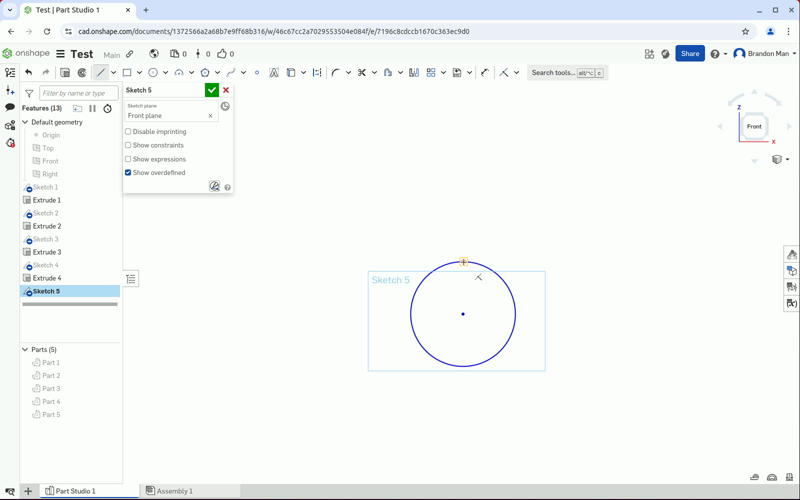
scroll(6)
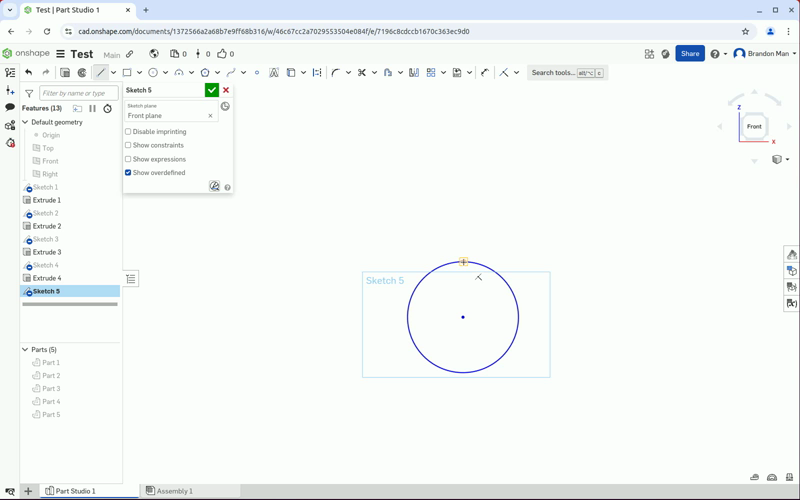
scroll(6)
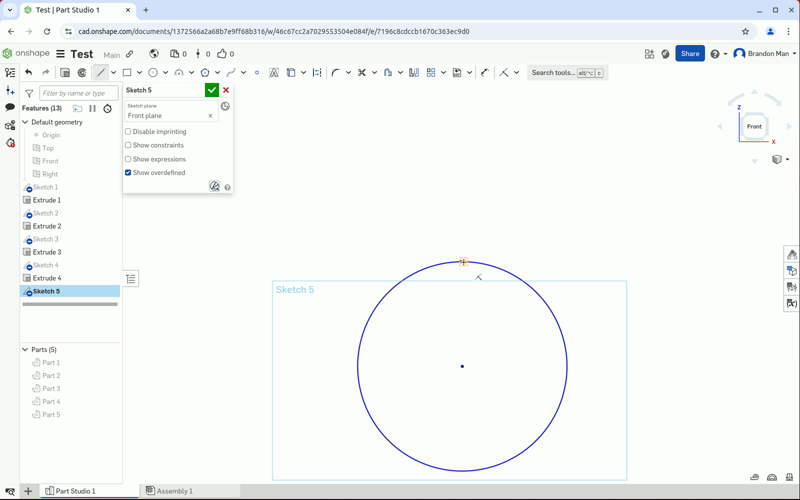
scroll(6)
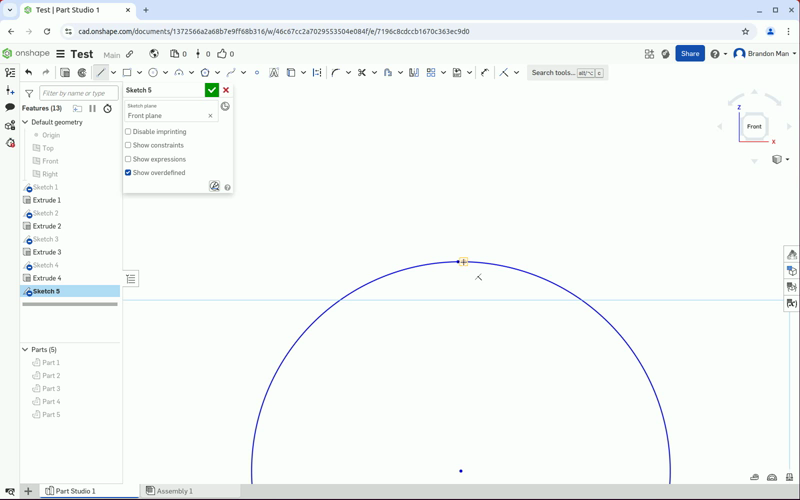
click(463, 261)
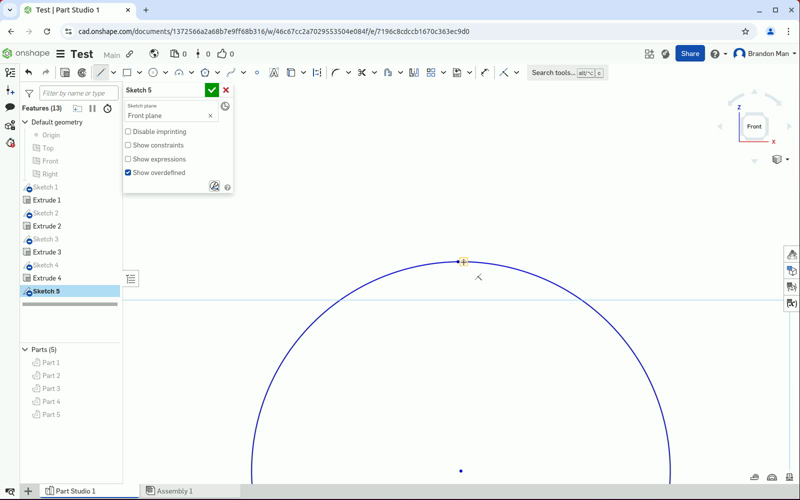
scroll(-6)
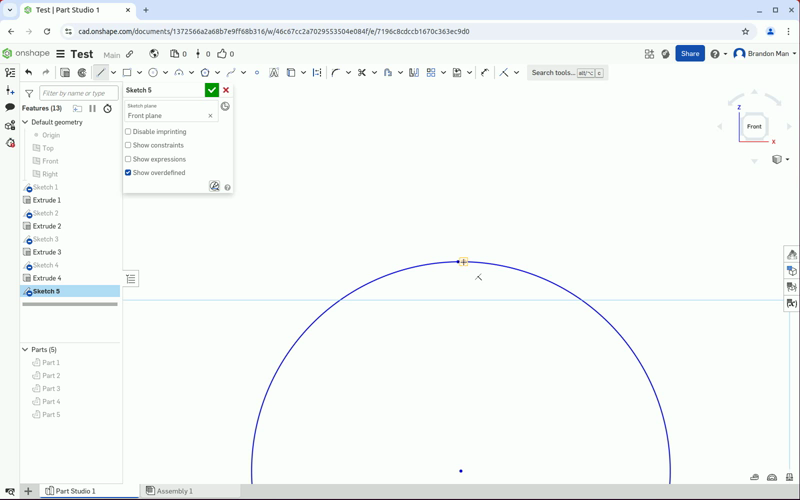
scroll(-6)
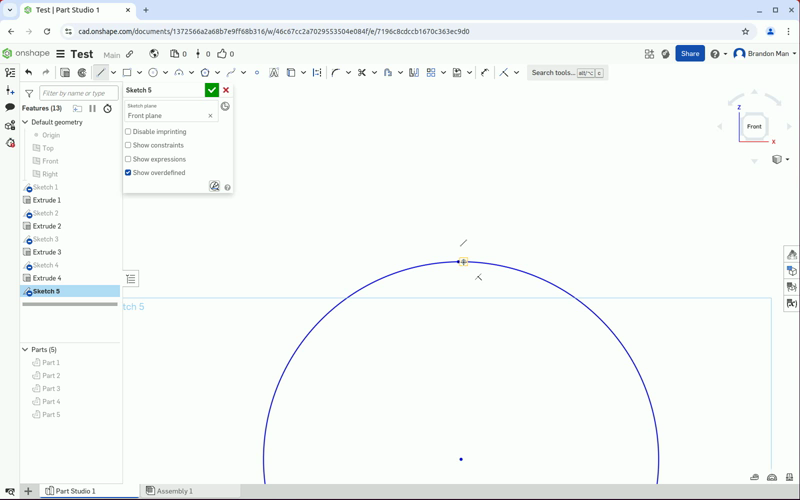
scroll(-6)
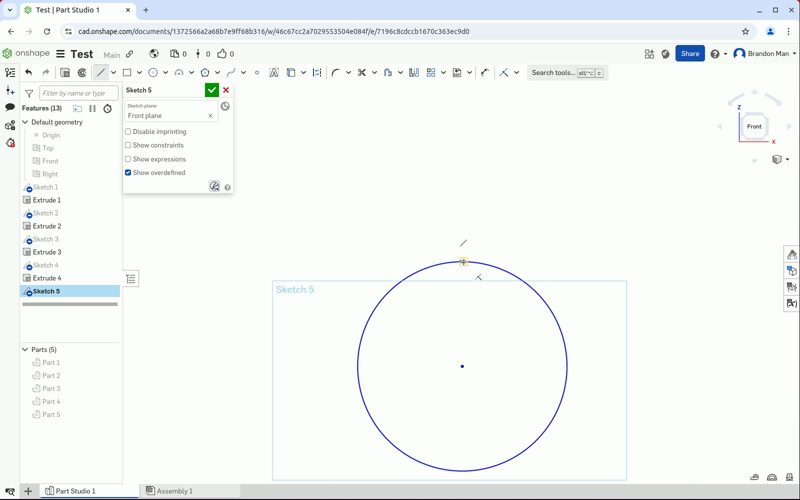
scroll(-6)
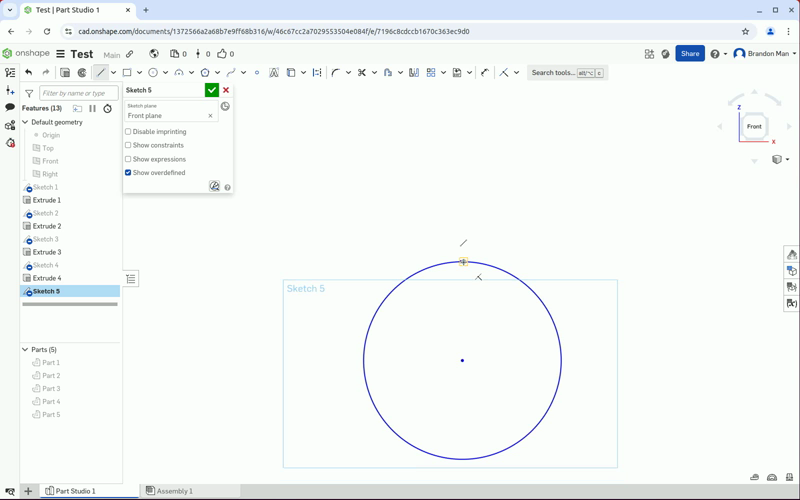
scroll(-6)
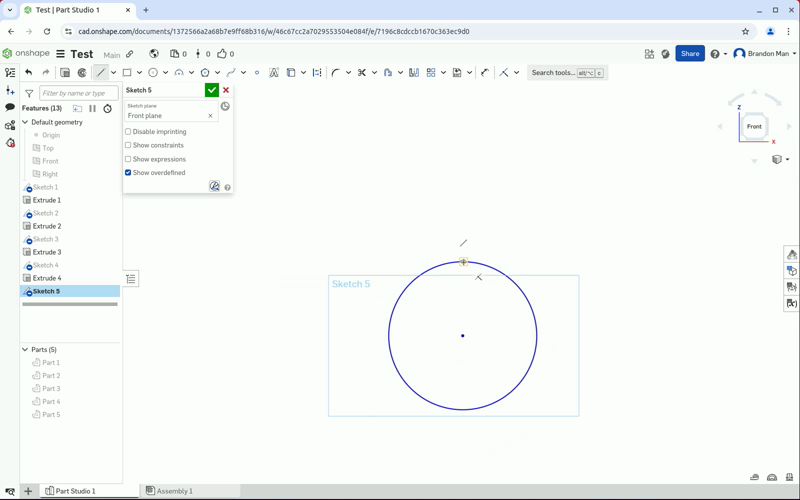
scroll(-6)
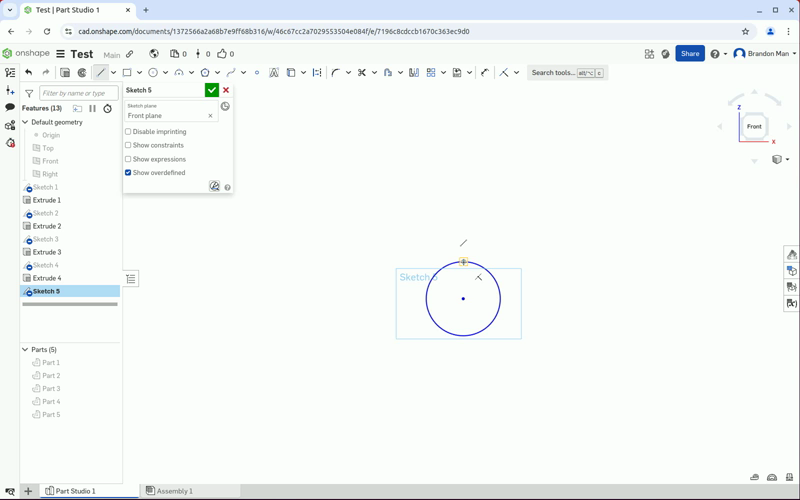
scroll(-6)
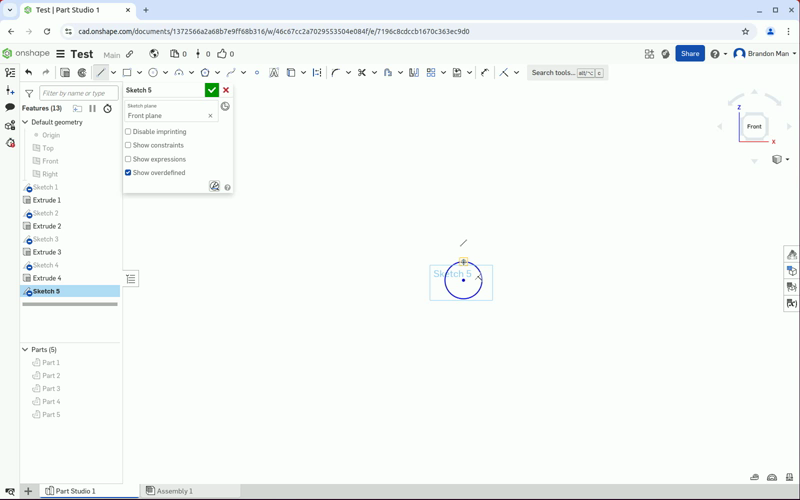
mouse_move(493, 261)
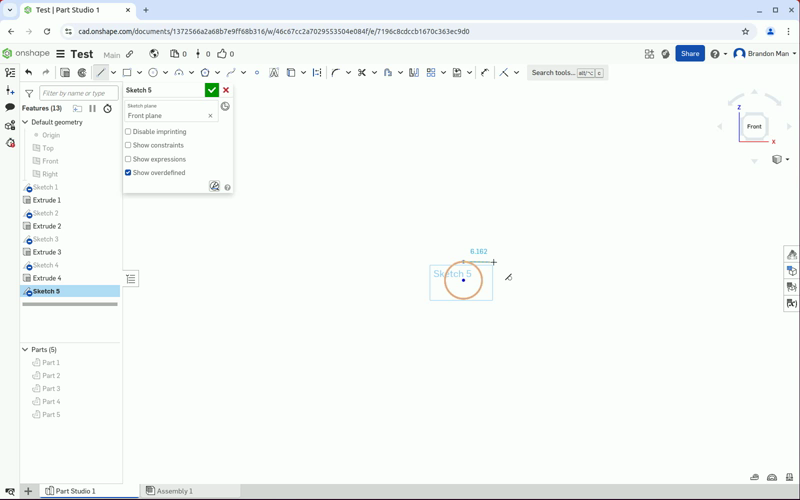
key_down(shift)
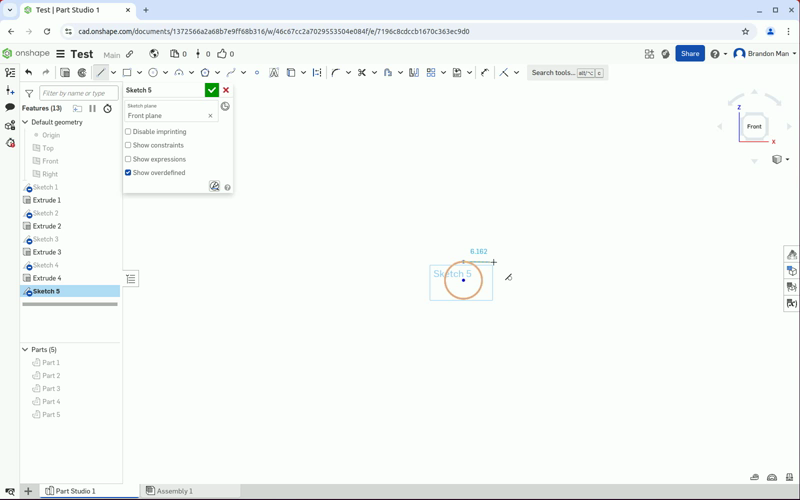
mouse_move(463, 261)
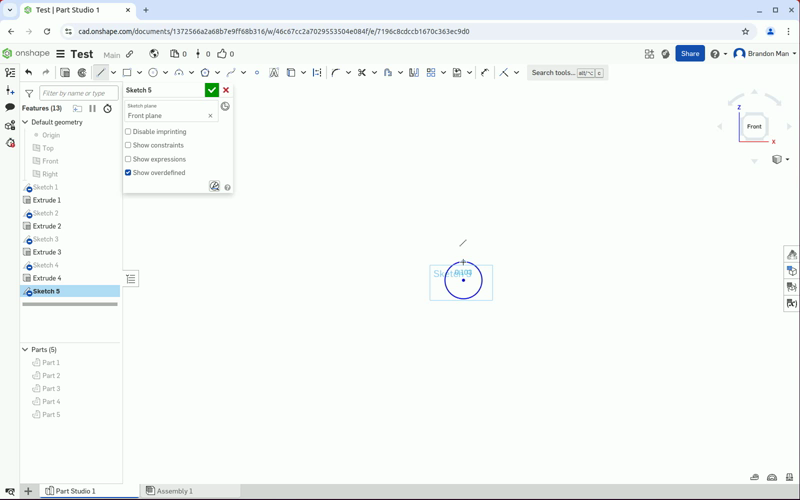
scroll(6)
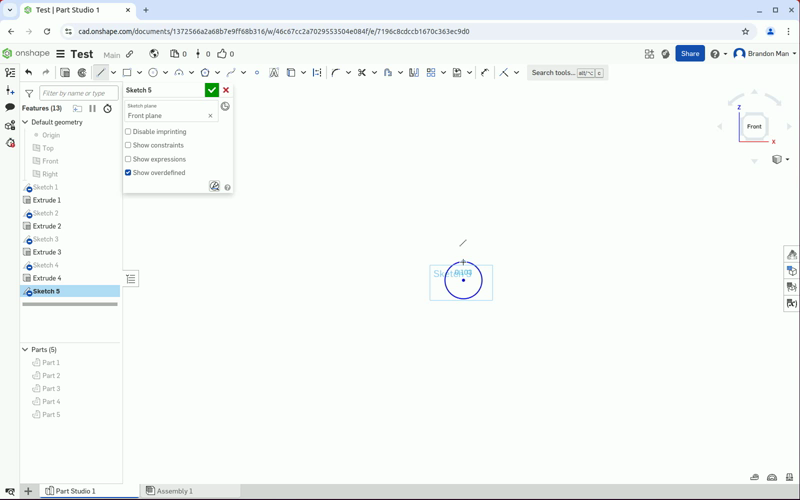
scroll(6)
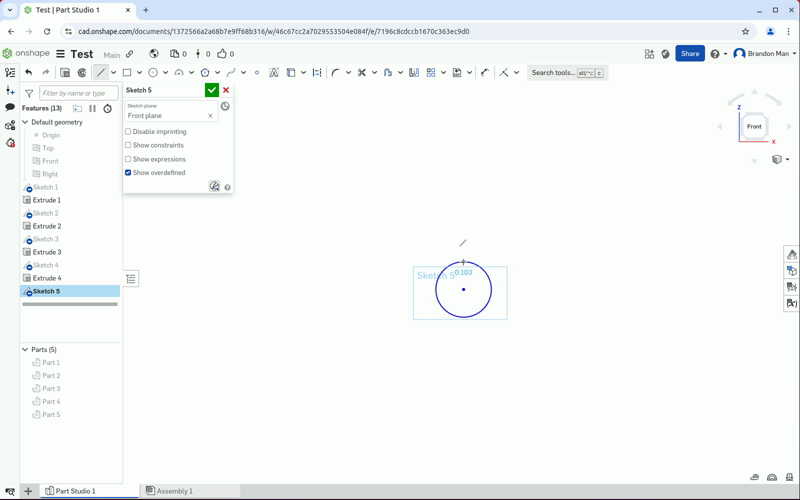
scroll(6)
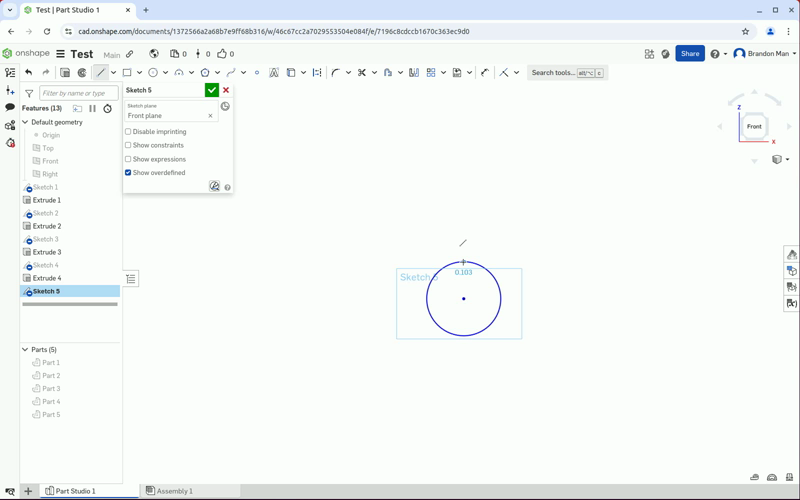
scroll(6)
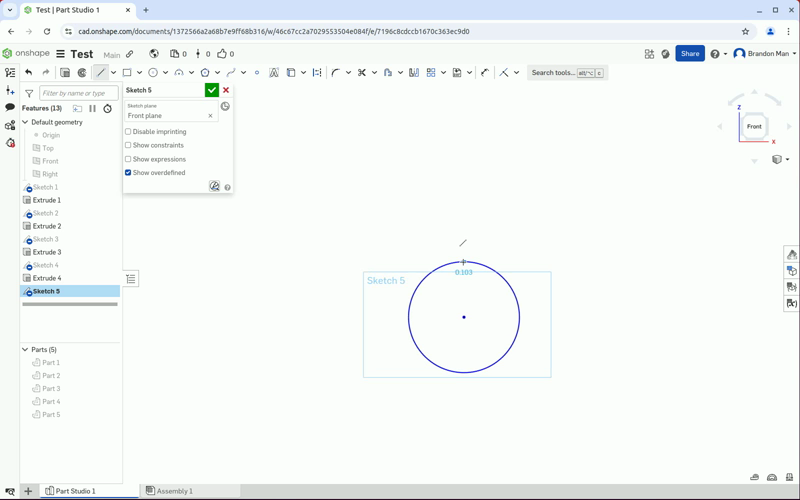
scroll(6)
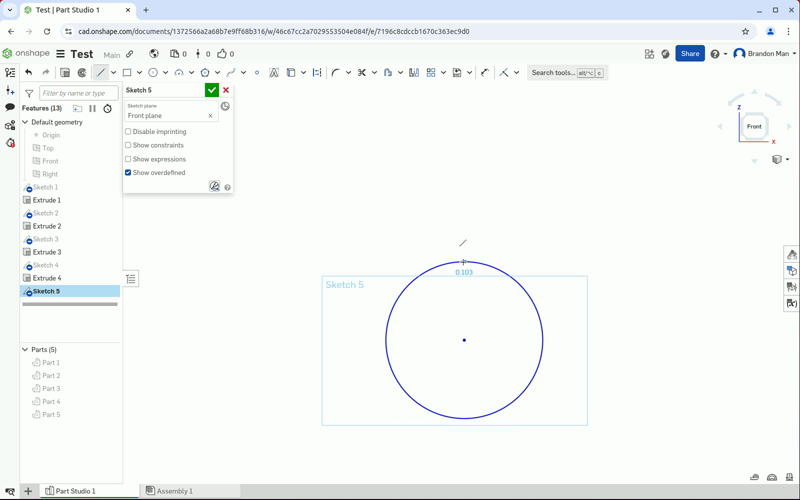
scroll(6)
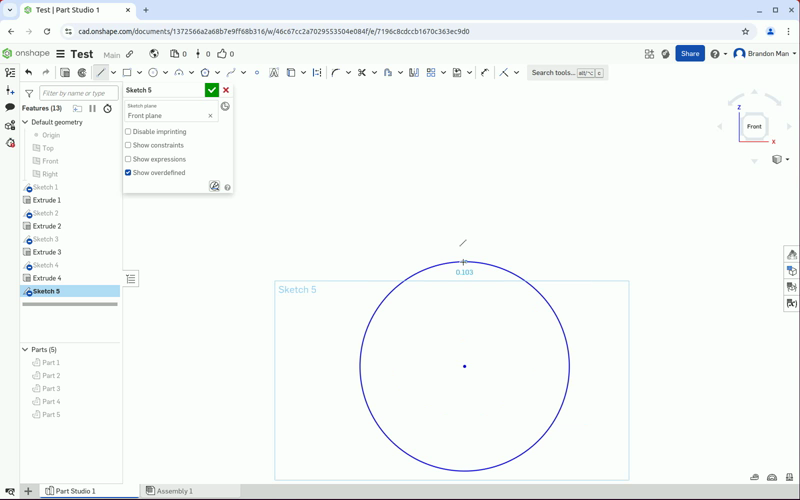
scroll(6)
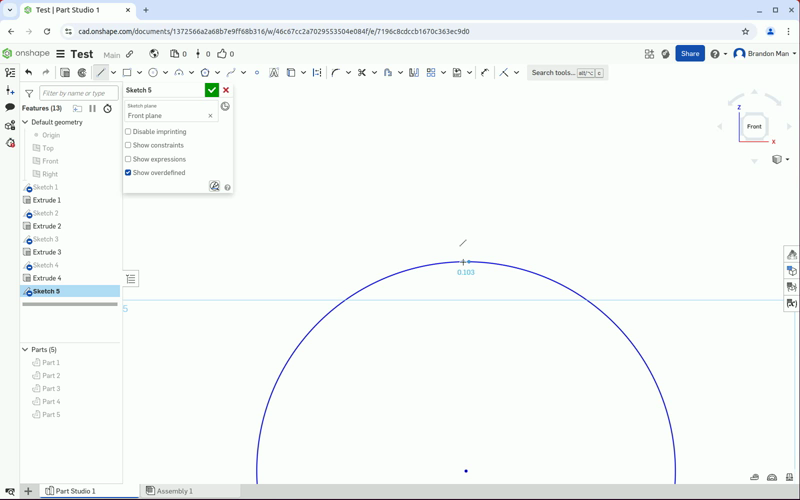
key_up(shift)
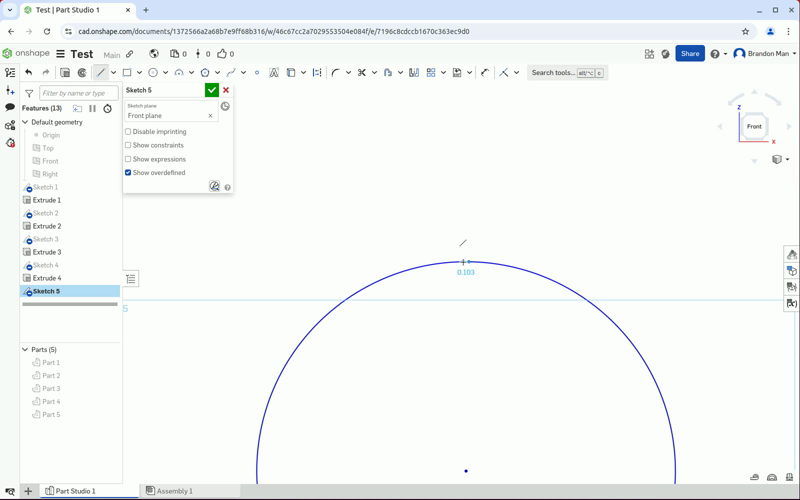
click(463, 261)
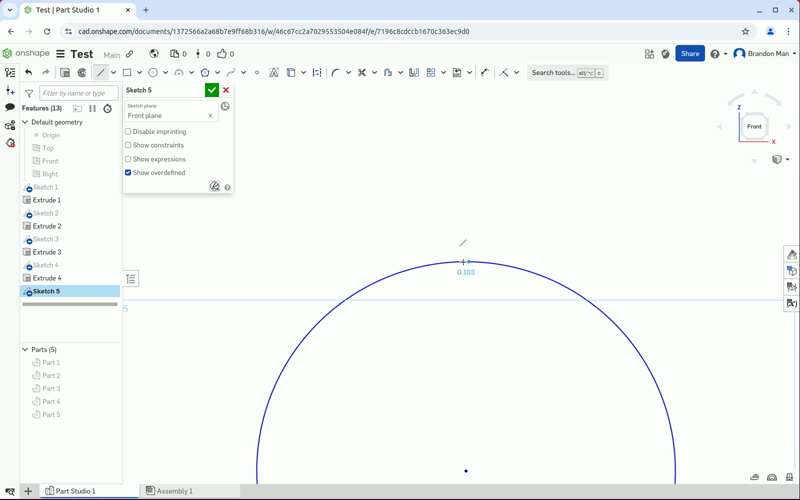
scroll(-6)
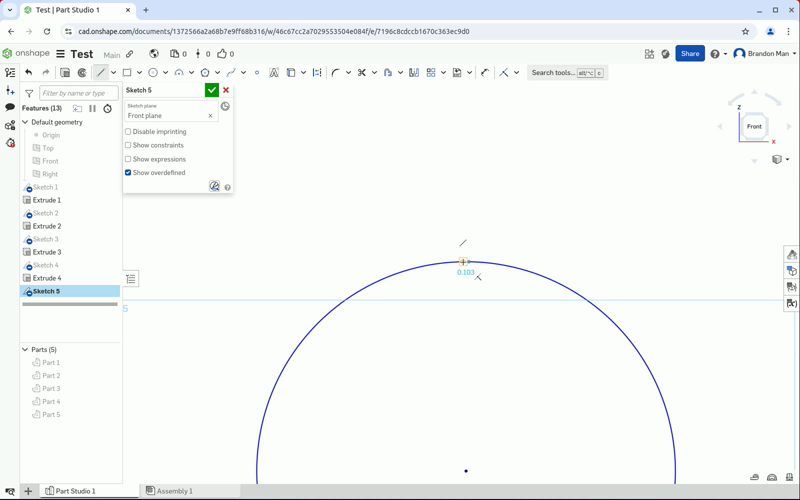
scroll(-6)
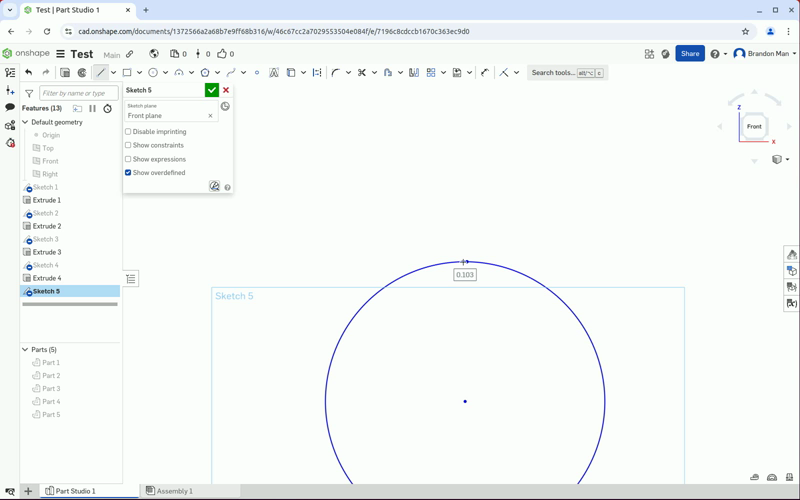
scroll(-6)
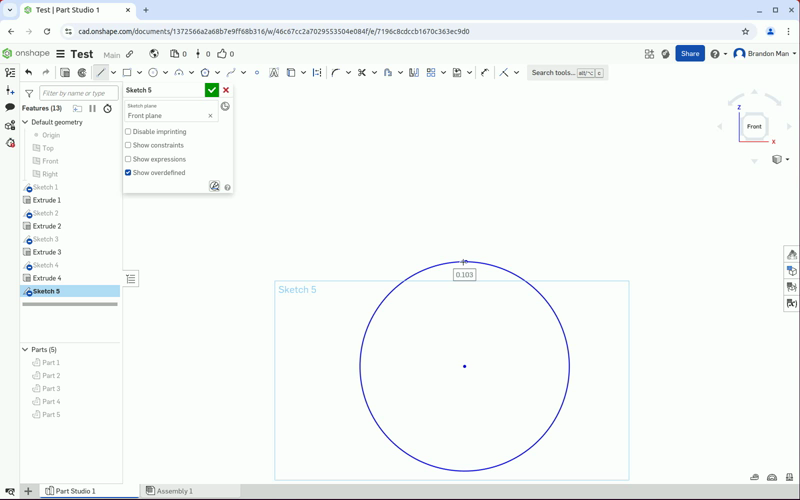
scroll(-6)
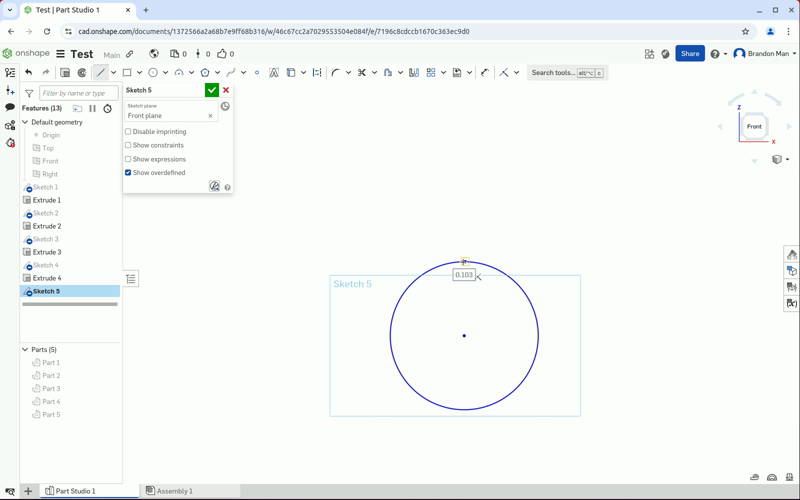
scroll(-6)
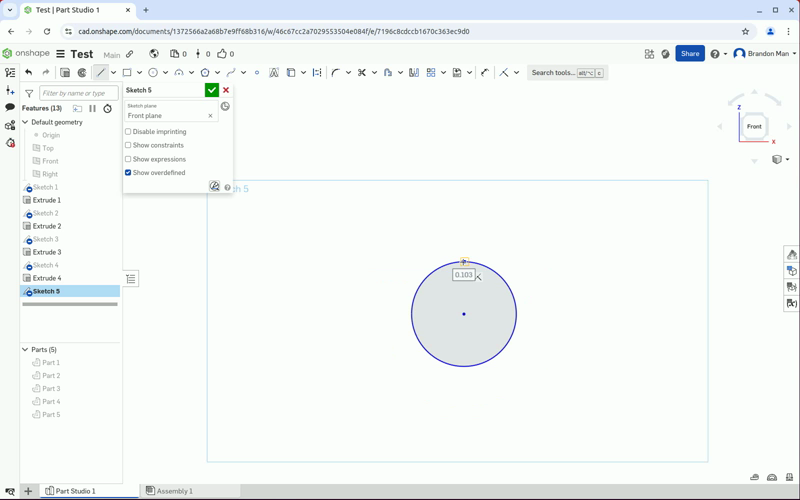
scroll(-6)
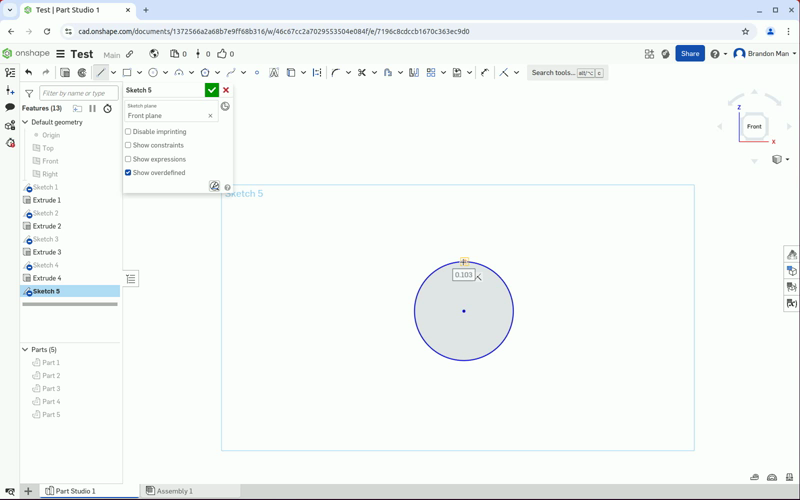
scroll(-6)
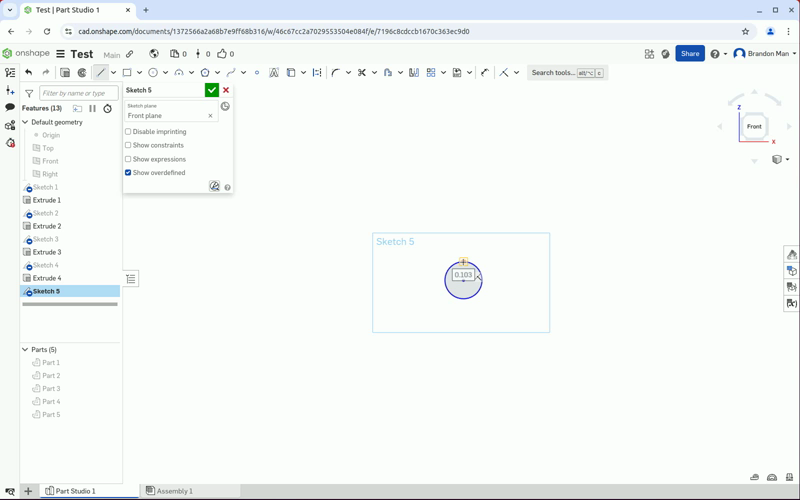
key(esc)
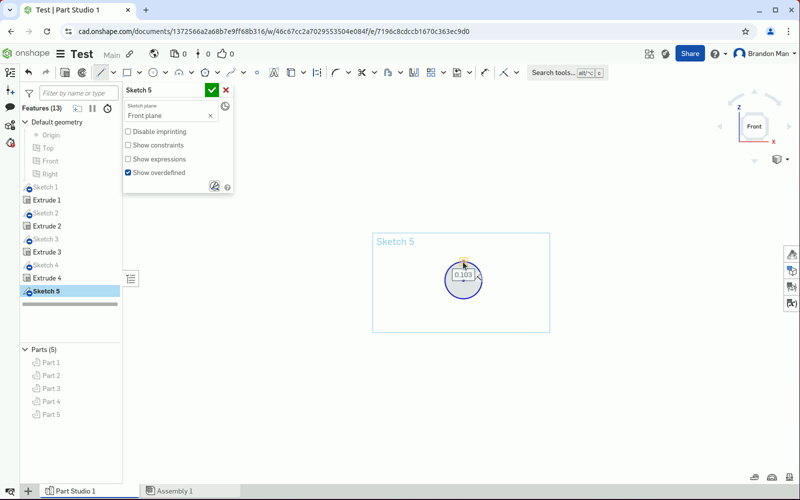
key(l)
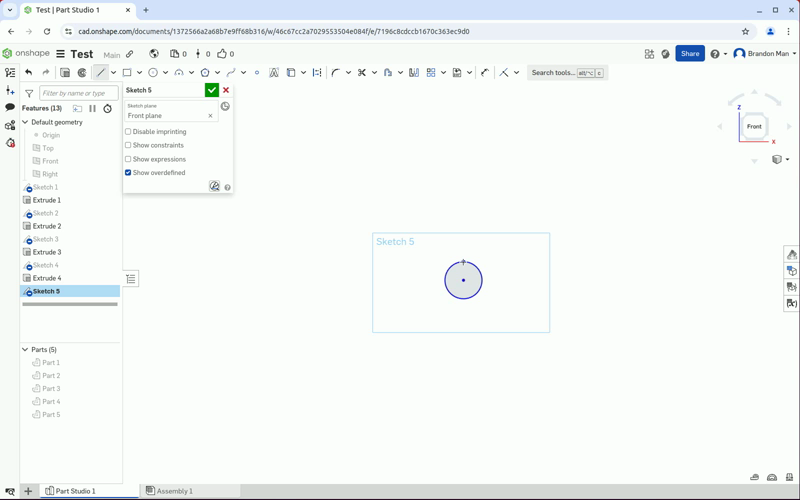
key_down(shift)
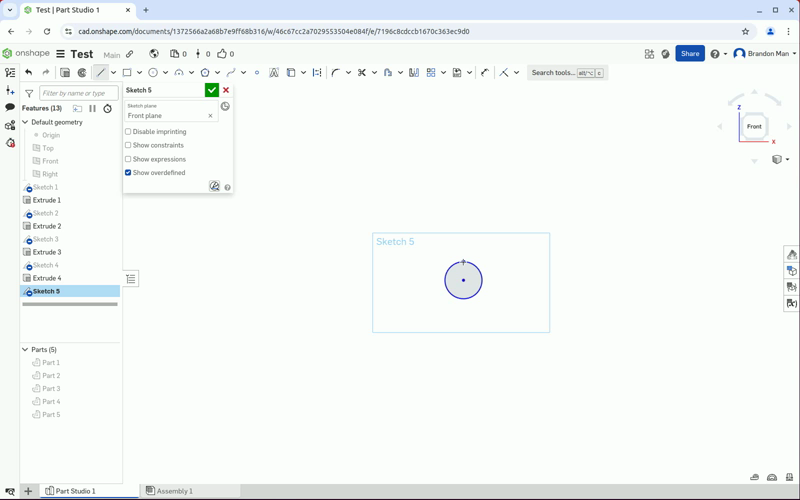
mouse_move(445, 287)
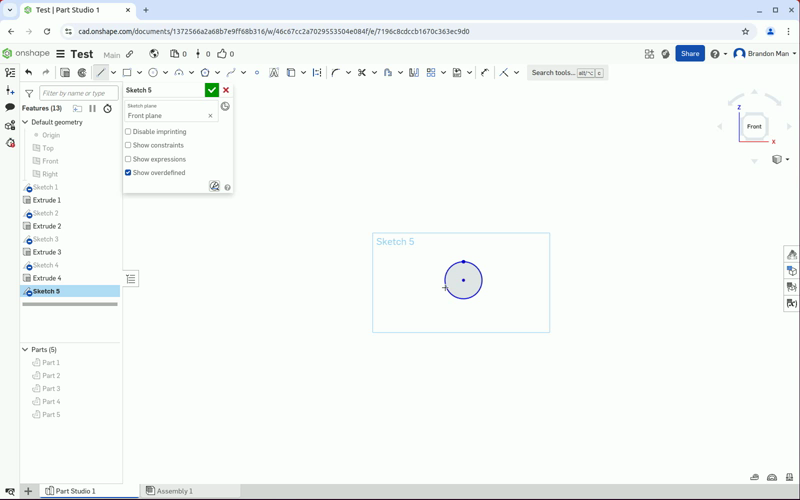
click(445, 287)
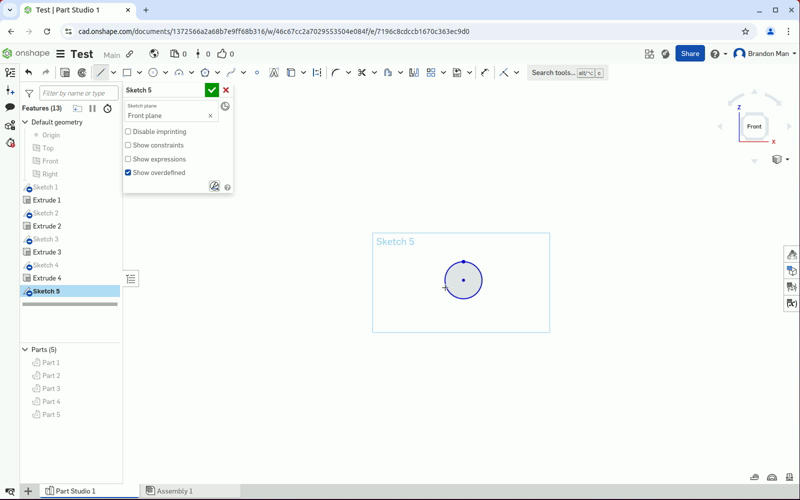
key_up(shift)
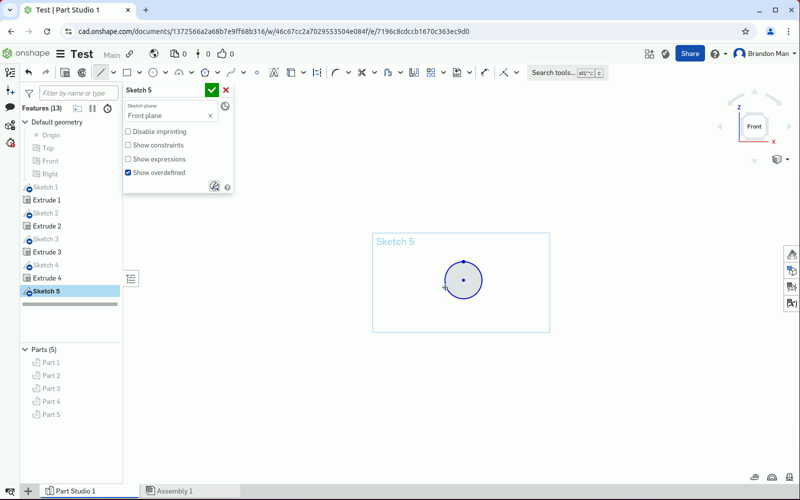
key_down(shift)
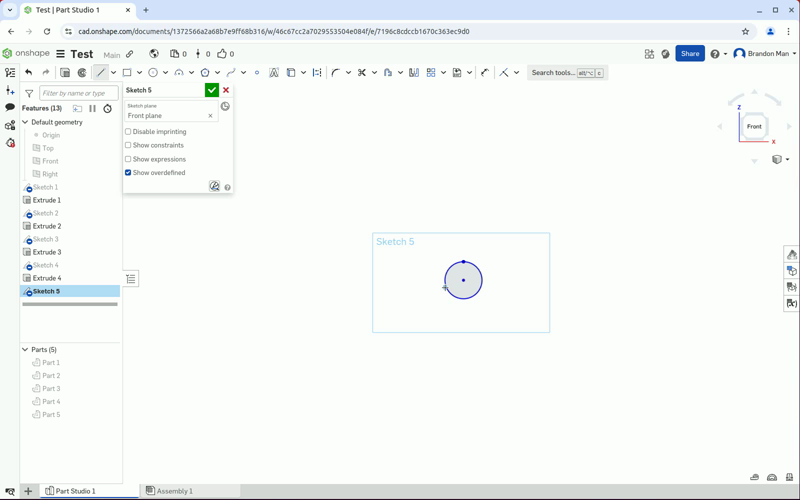
mouse_move(475, 287)
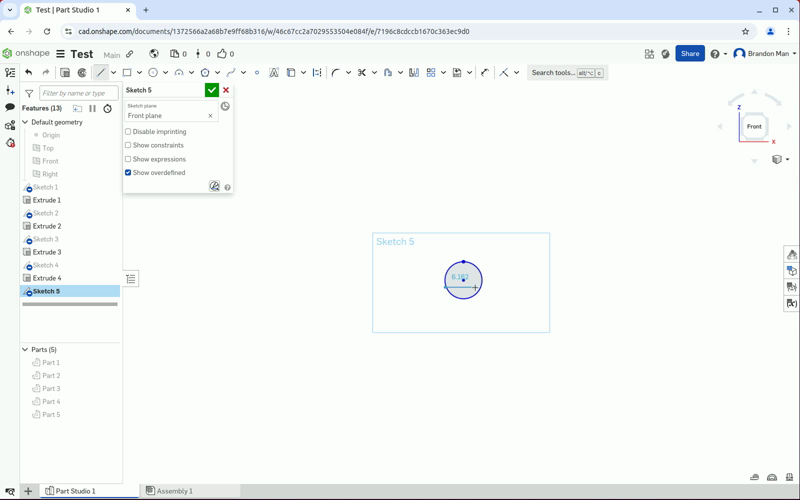
mouse_move(451, 287)
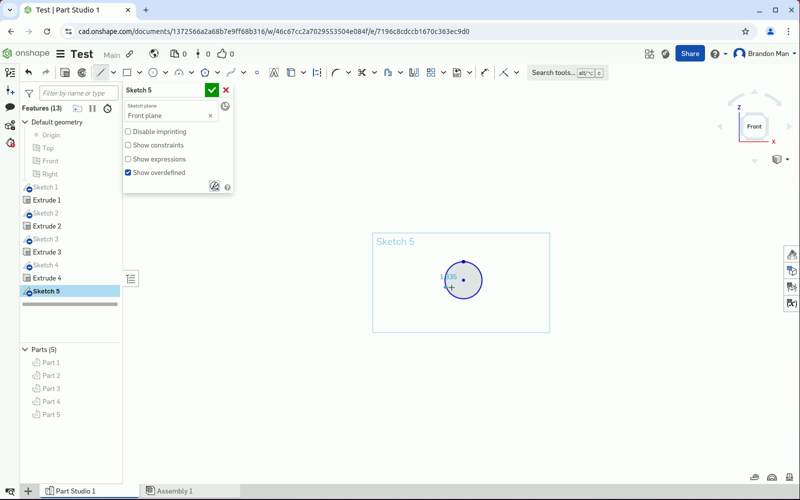
scroll(6)
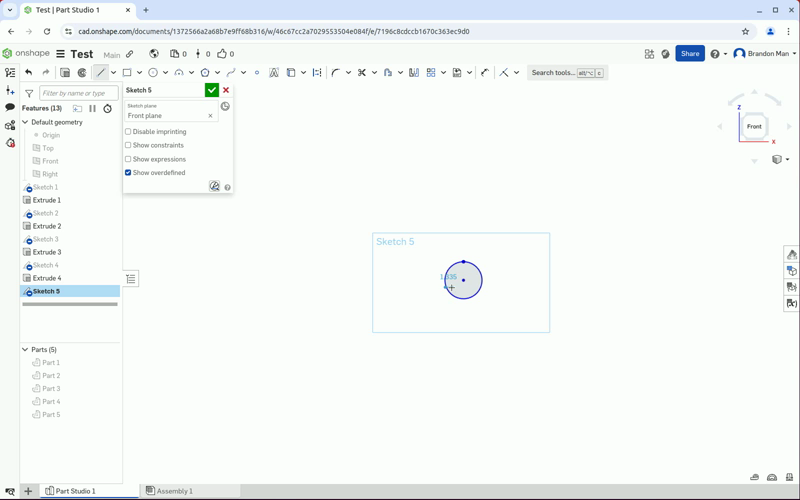
scroll(6)
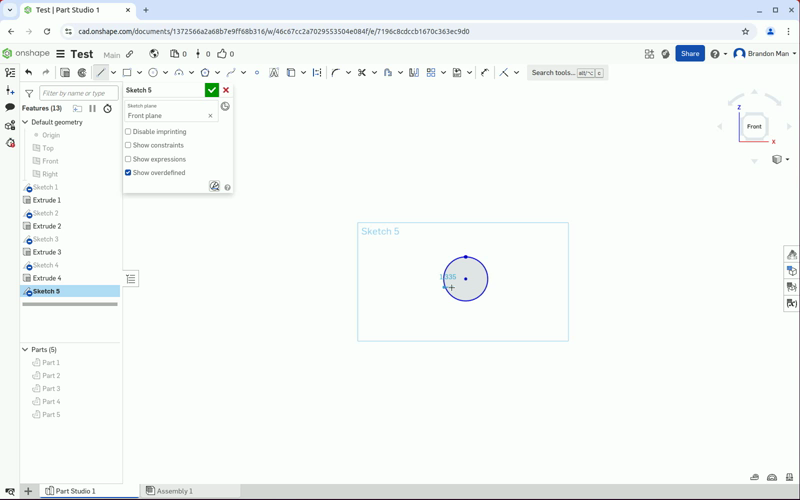
scroll(6)
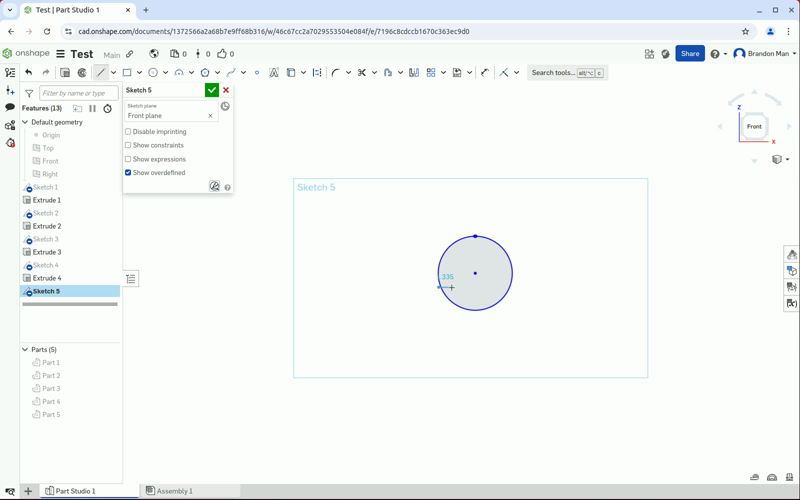
scroll(6)
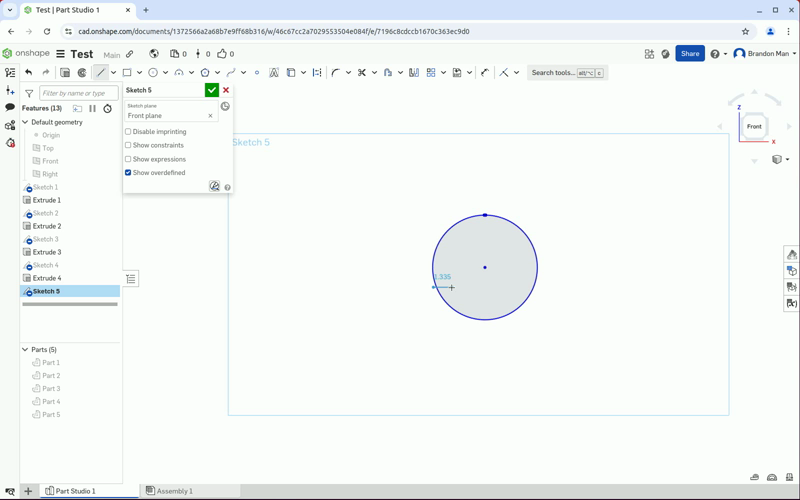
scroll(6)
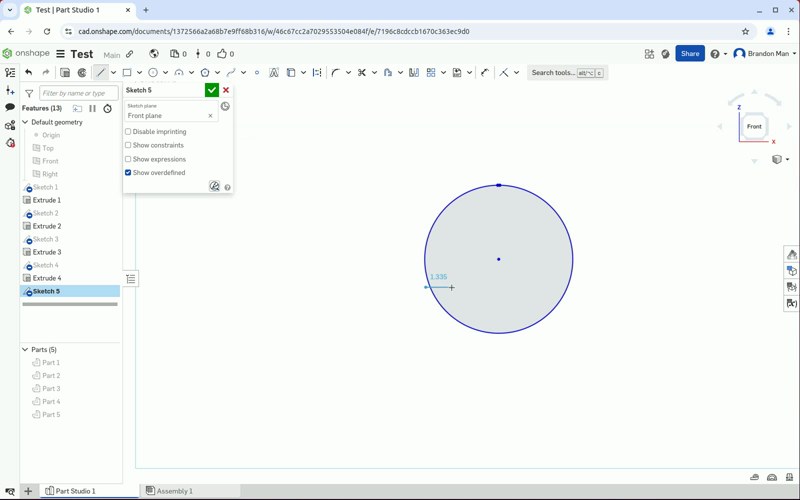
scroll(6)
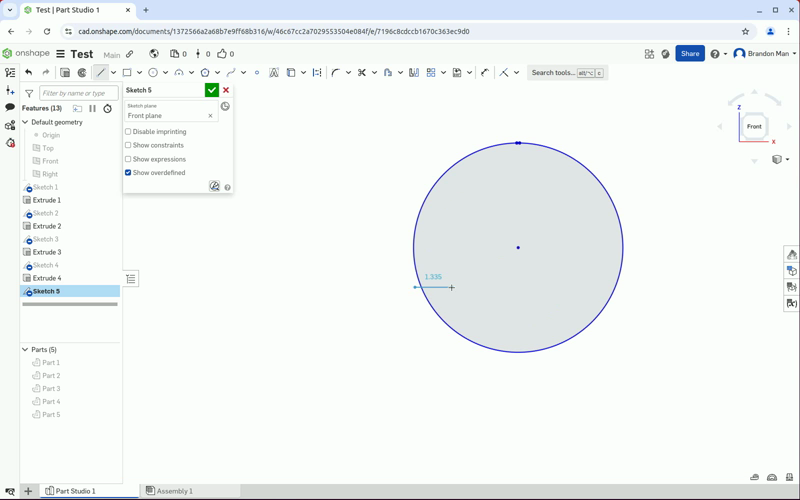
scroll(6)
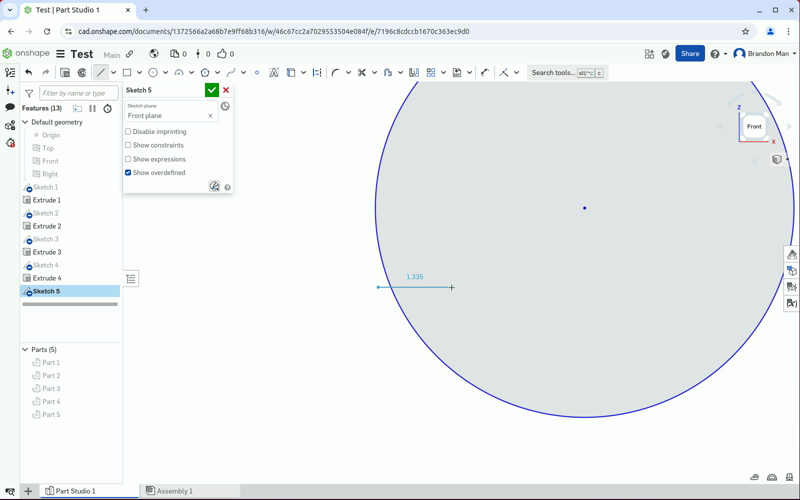
click(451, 287)
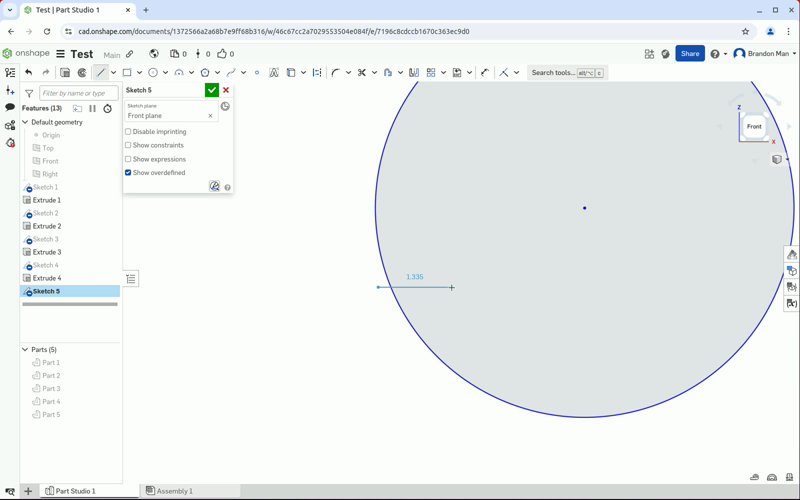
scroll(-6)
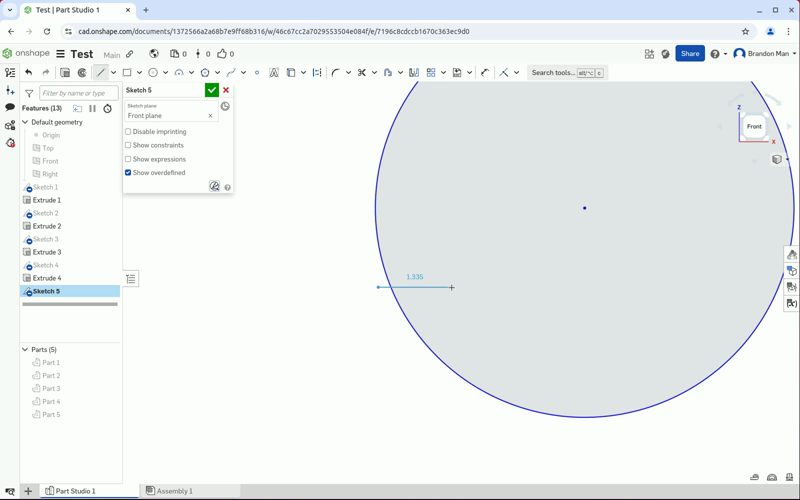
scroll(-6)
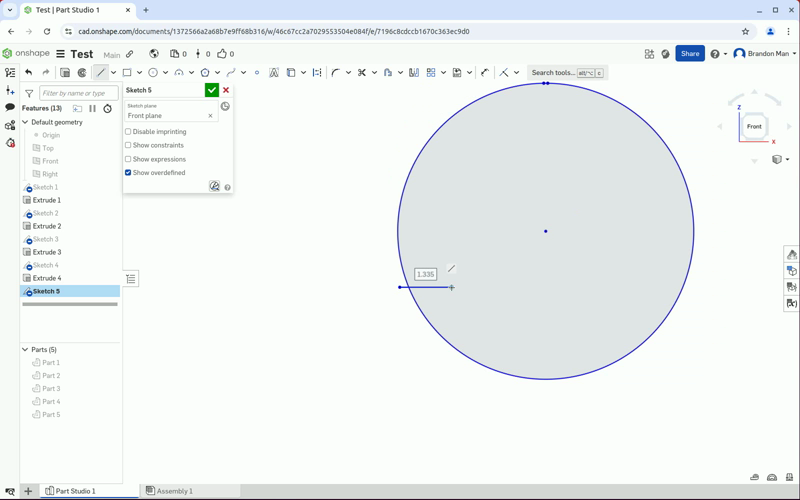
scroll(-6)
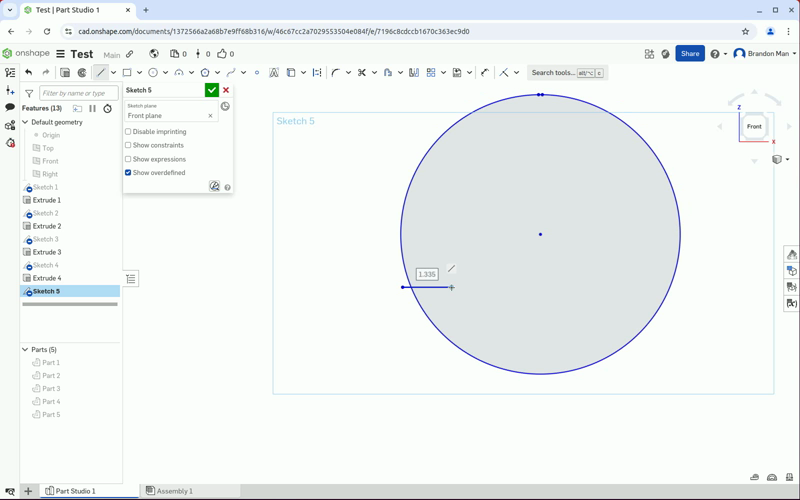
scroll(-6)
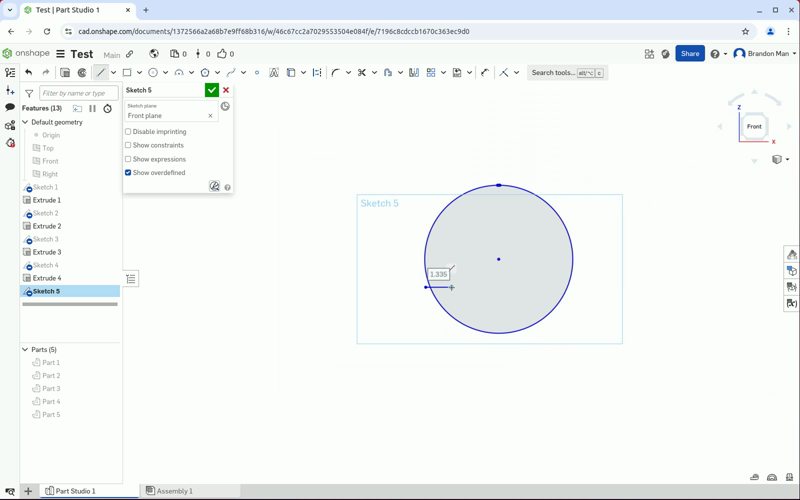
scroll(-6)
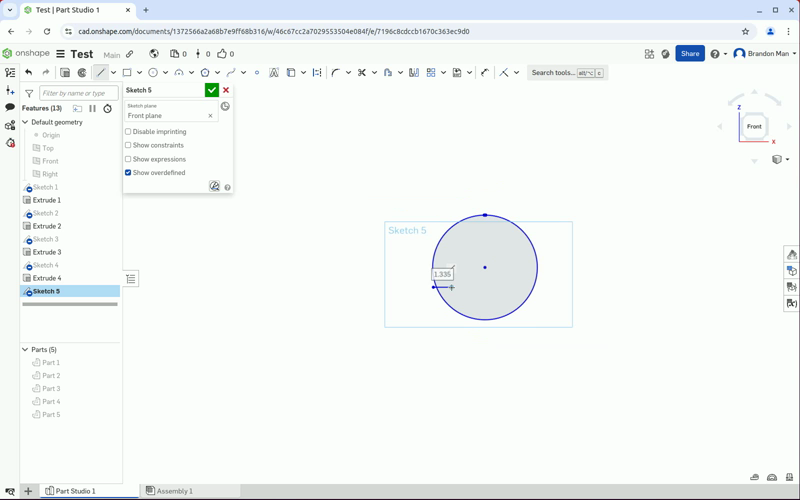
scroll(-6)
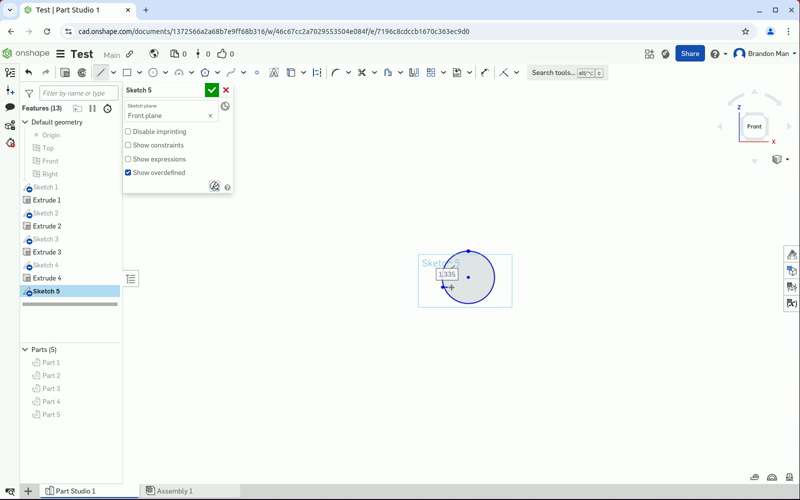
scroll(-6)
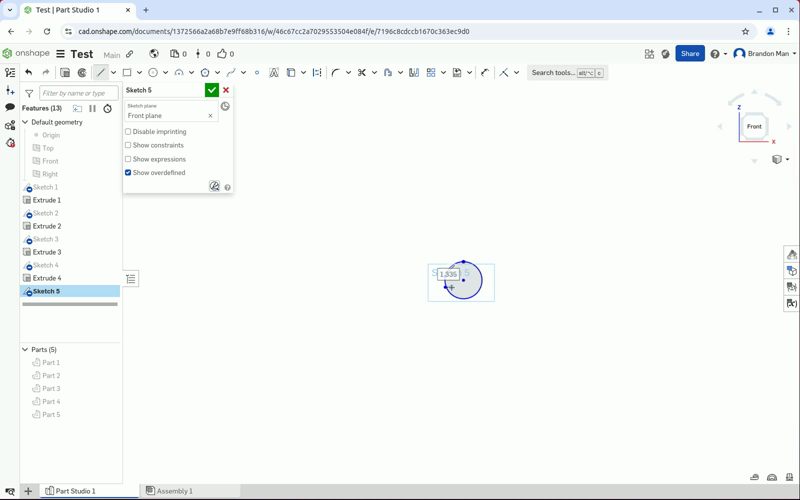
key_up(shift)
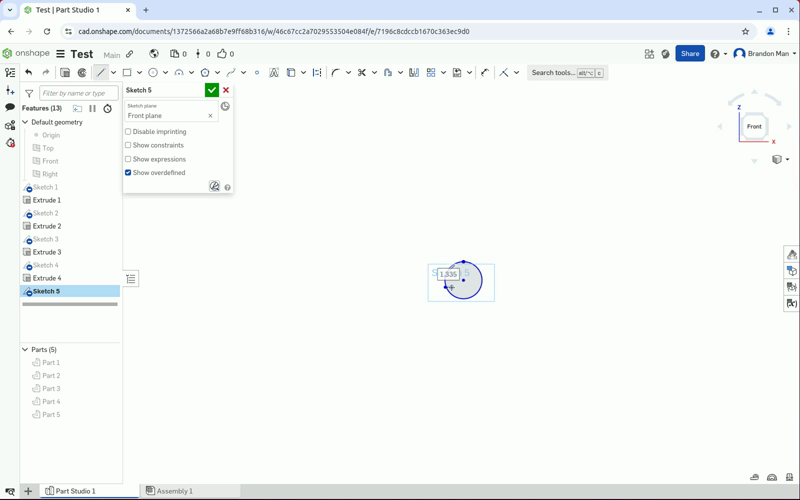
key(esc)
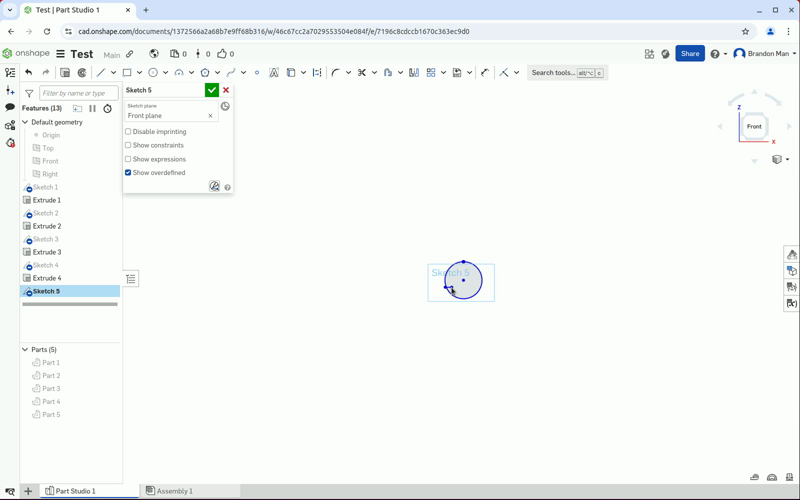
key(a)
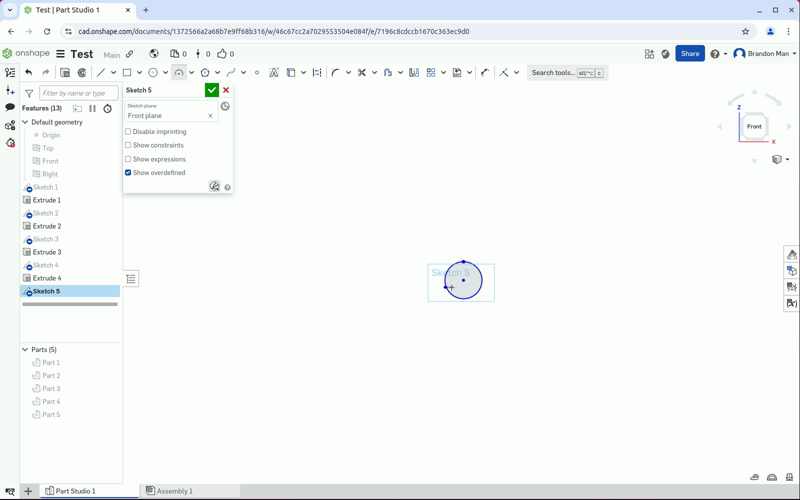
mouse_move(451, 287)
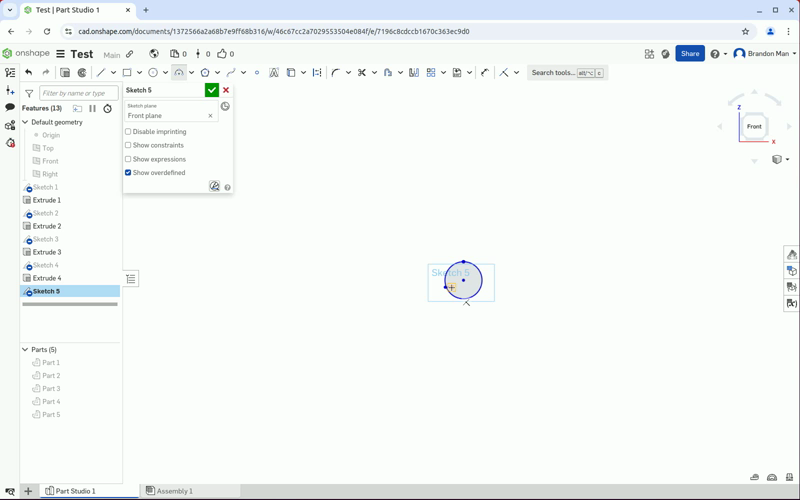
click(451, 287)
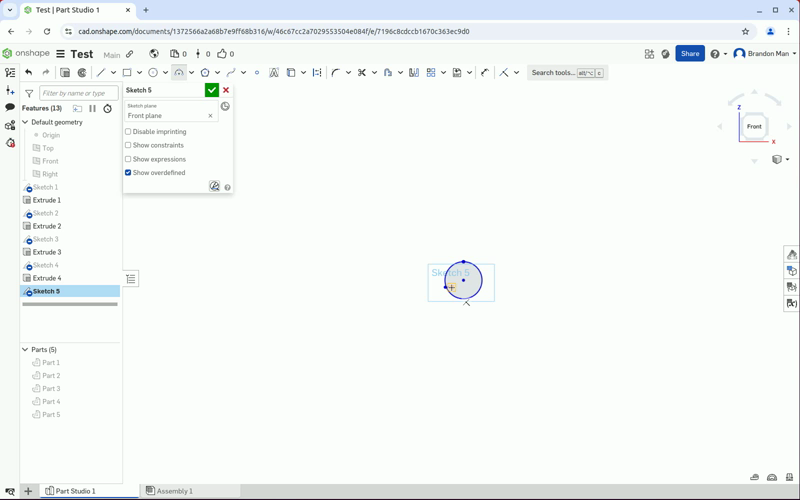
key_down(shift)
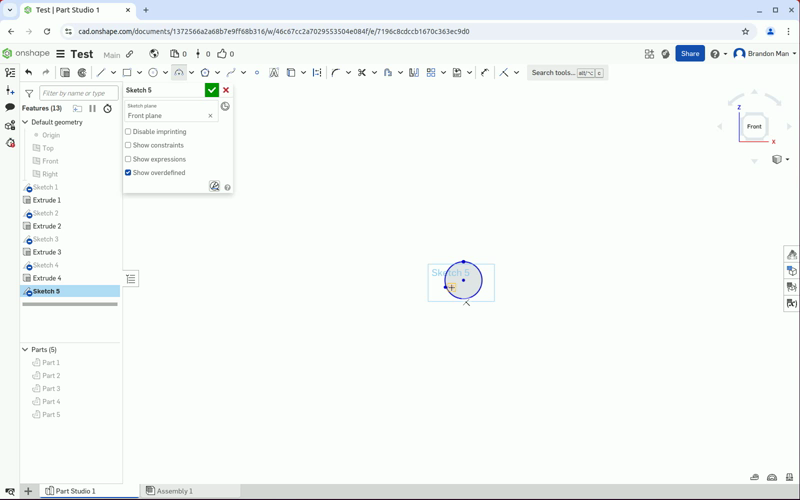
mouse_move(470, 287)
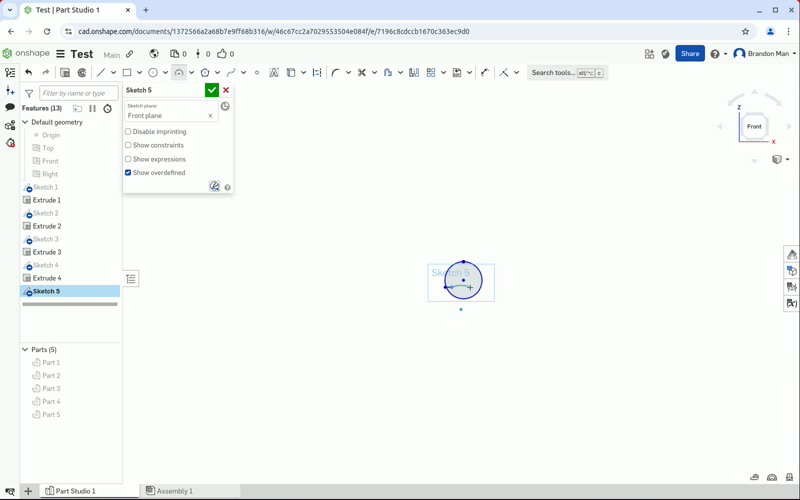
click(470, 287)
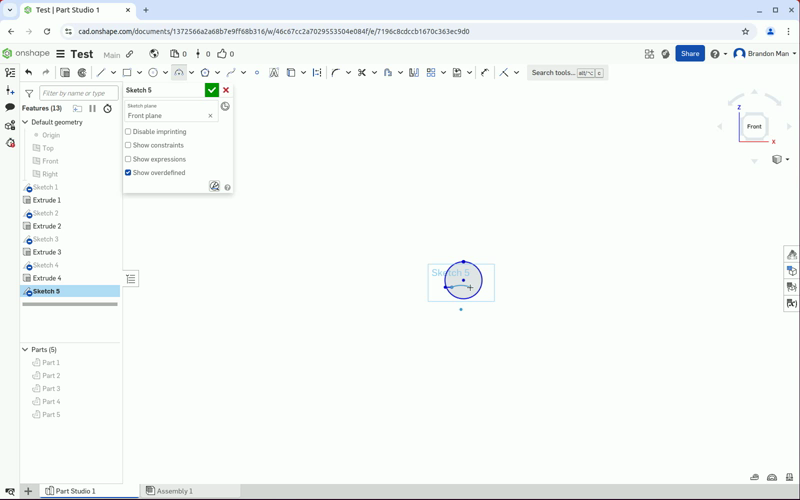
mouse_move(460, 293)
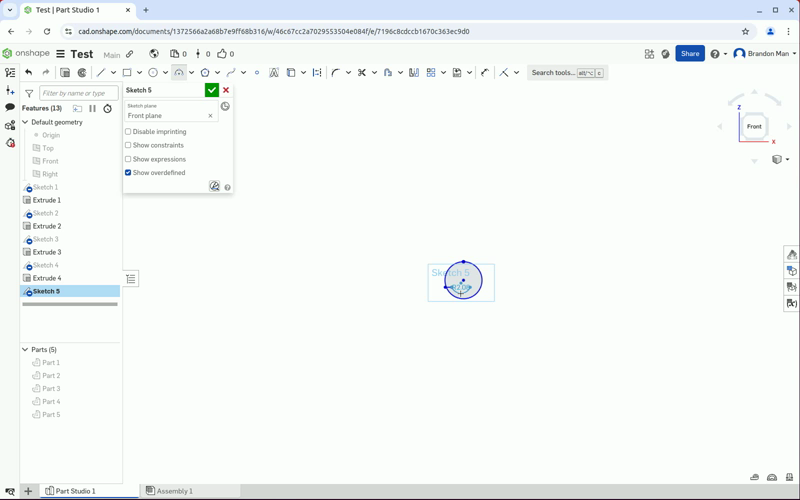
click(460, 293)
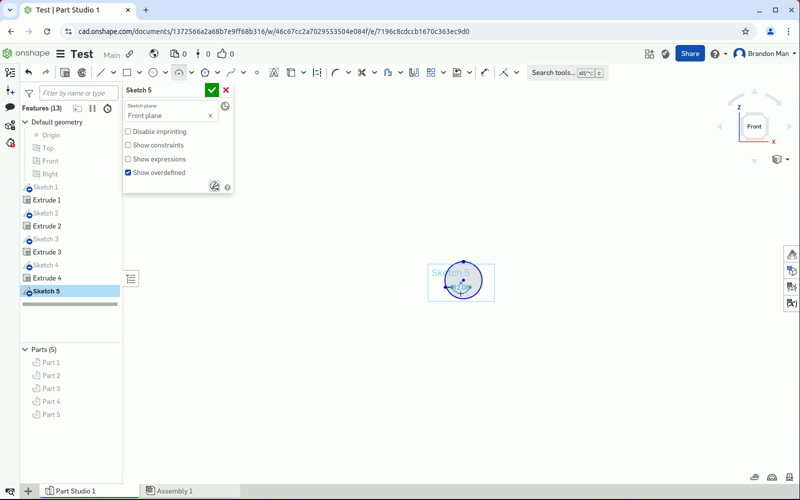
key_up(shift)
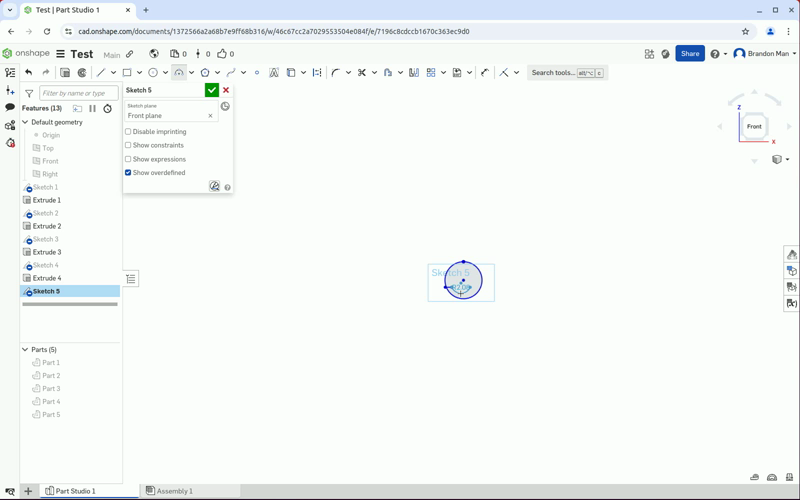
key(esc)
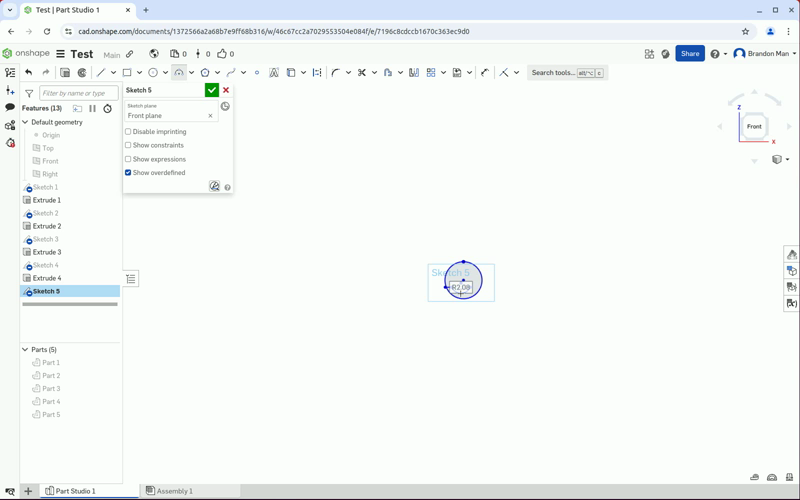
key(l)
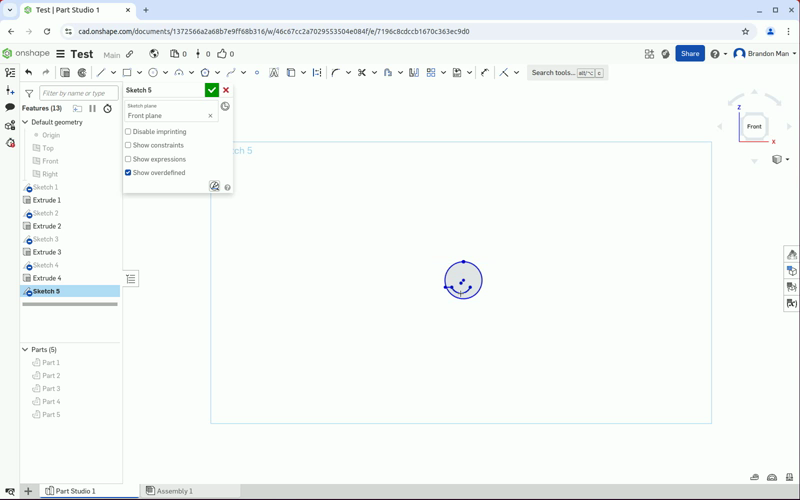
mouse_move(470, 287)
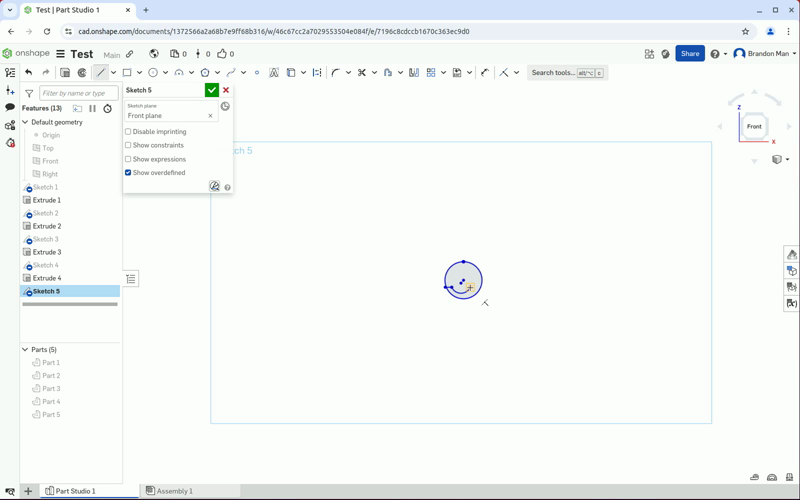
click(470, 287)
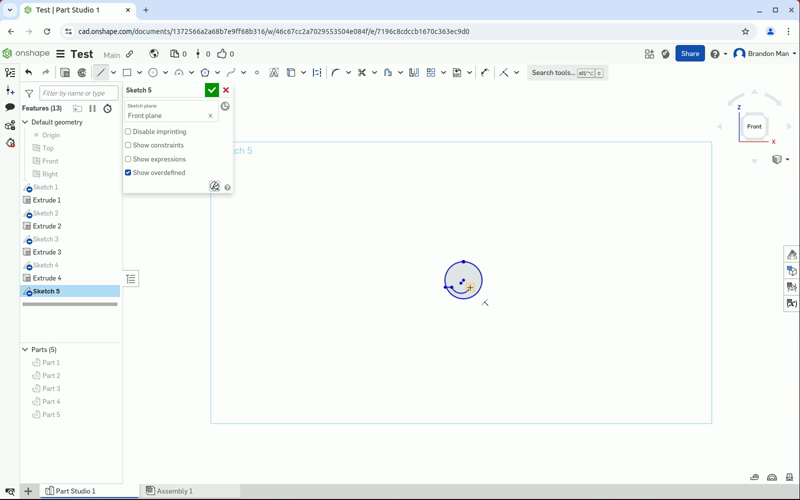
key_down(shift)
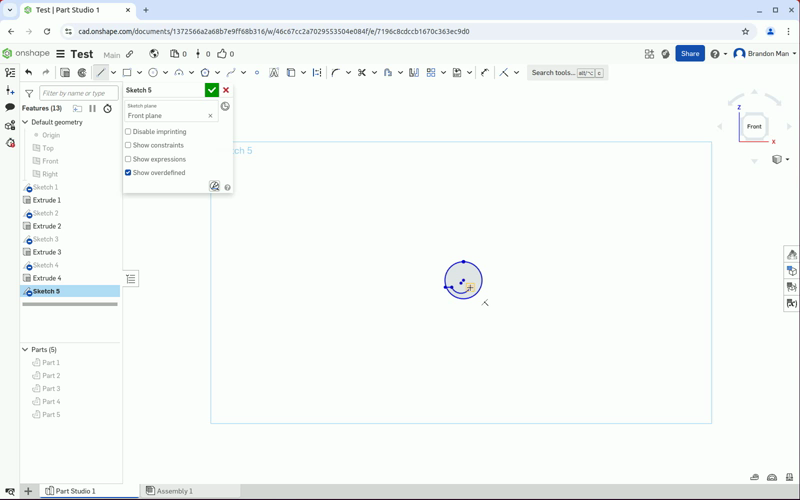
mouse_move(500, 287)
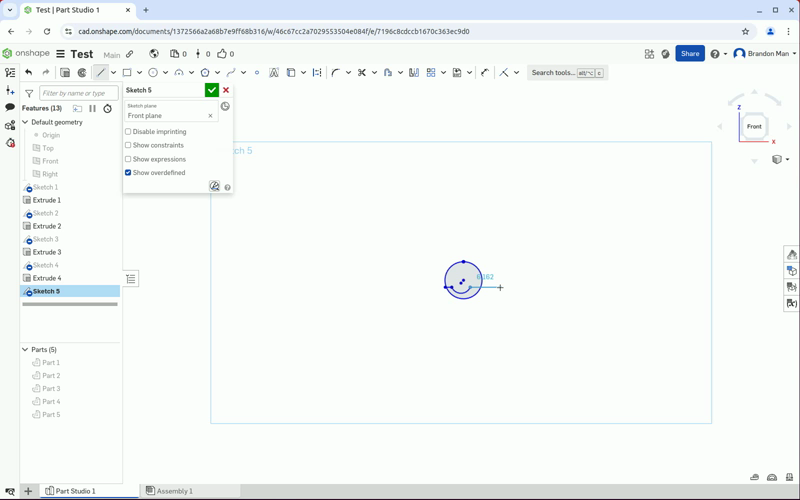
mouse_move(476, 287)
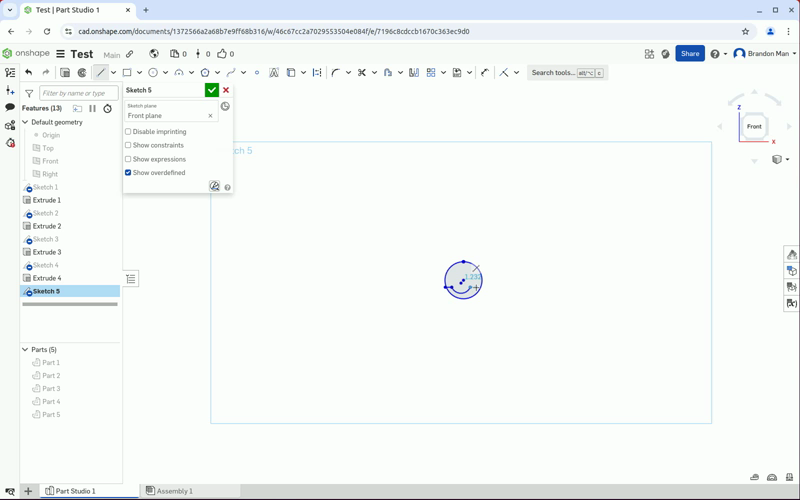
scroll(6)
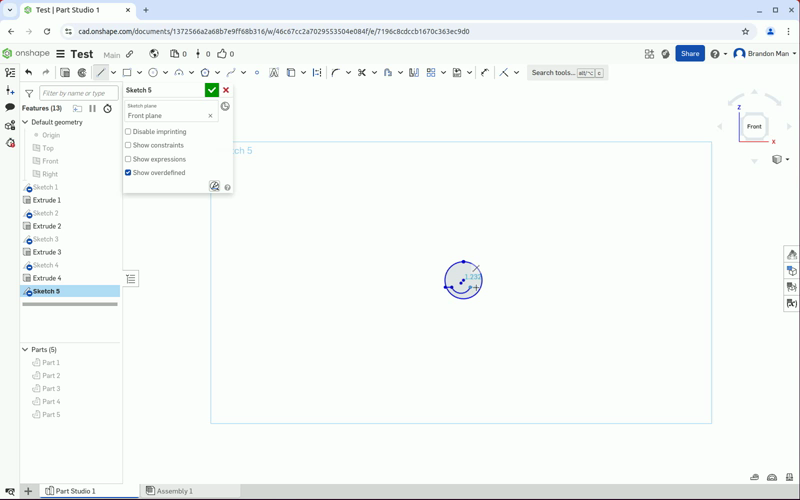
scroll(6)
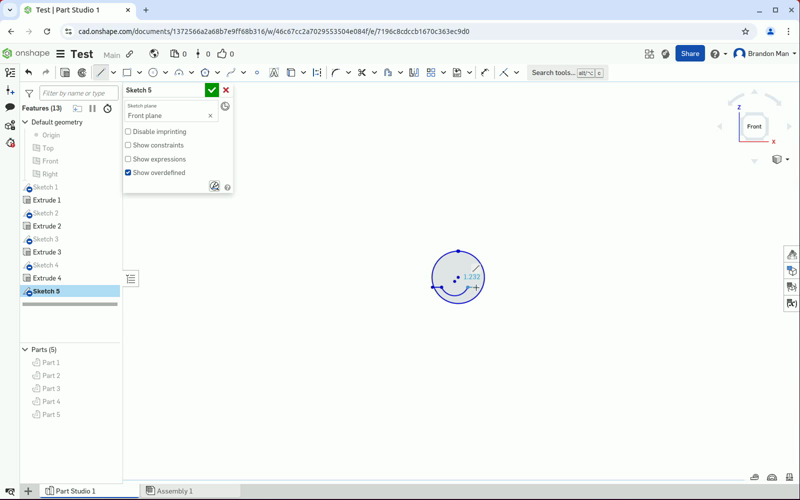
scroll(6)
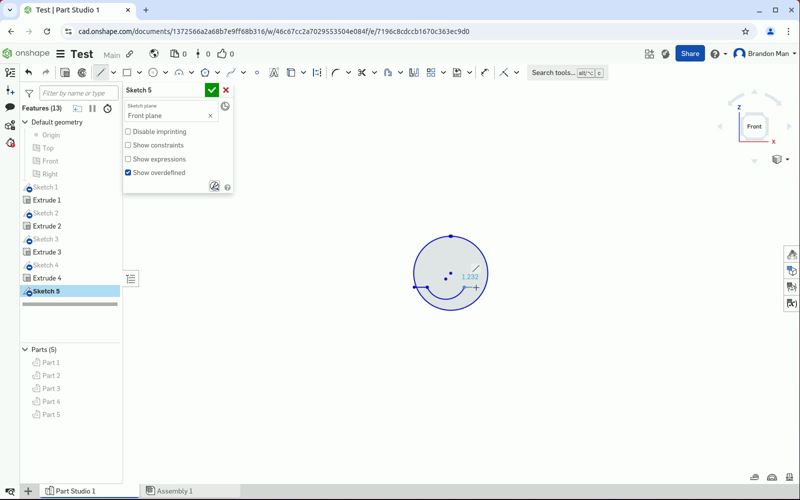
scroll(6)
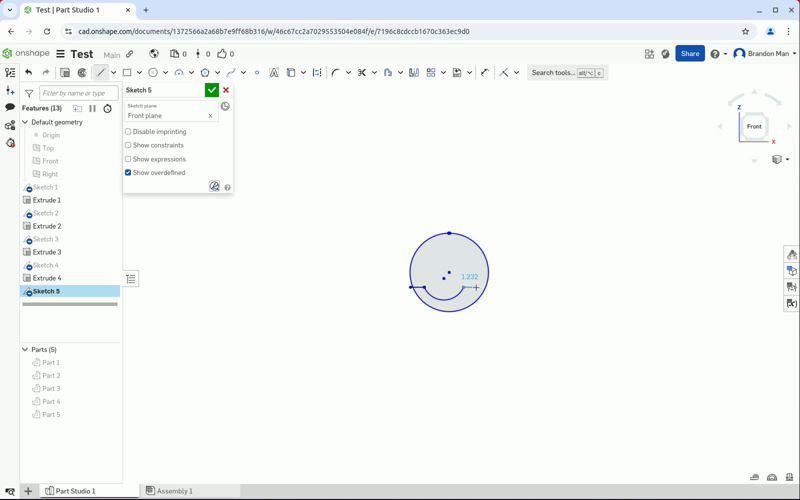
scroll(6)
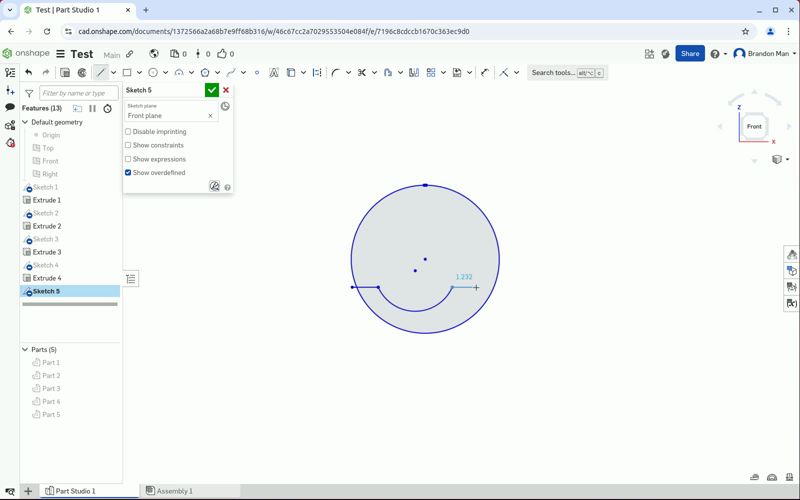
scroll(6)
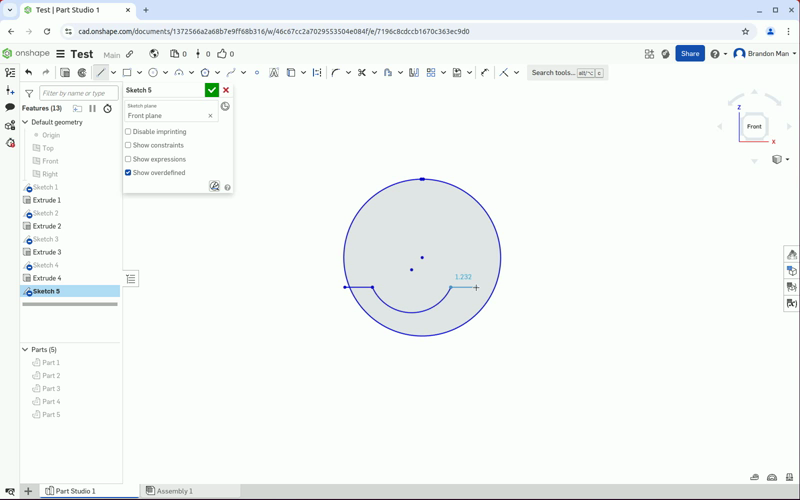
scroll(6)
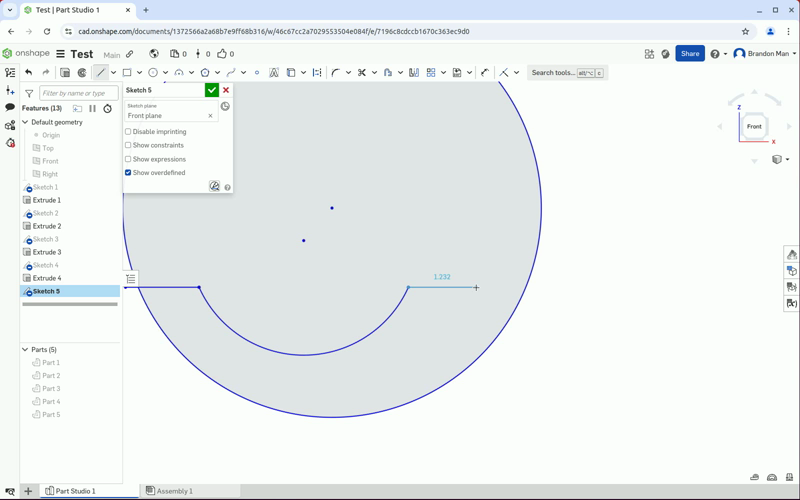
click(476, 287)
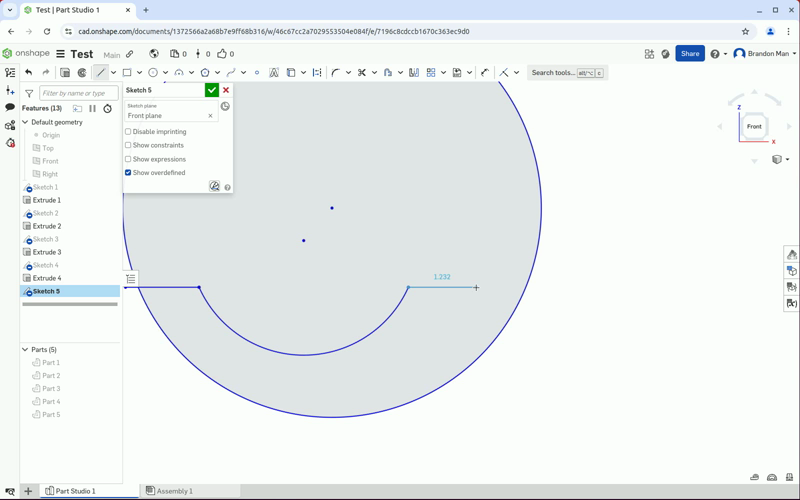
scroll(-6)
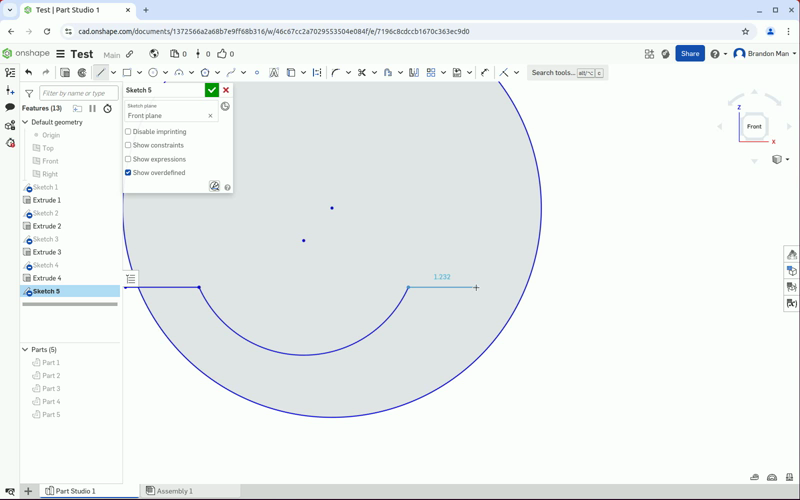
scroll(-6)
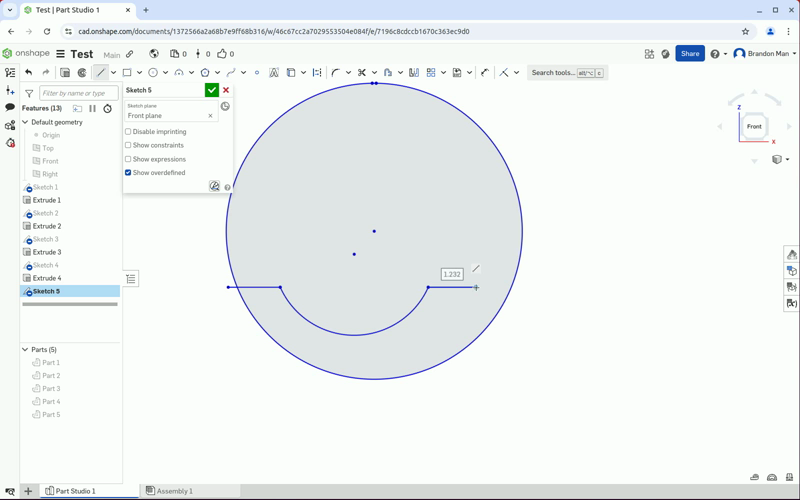
scroll(-6)
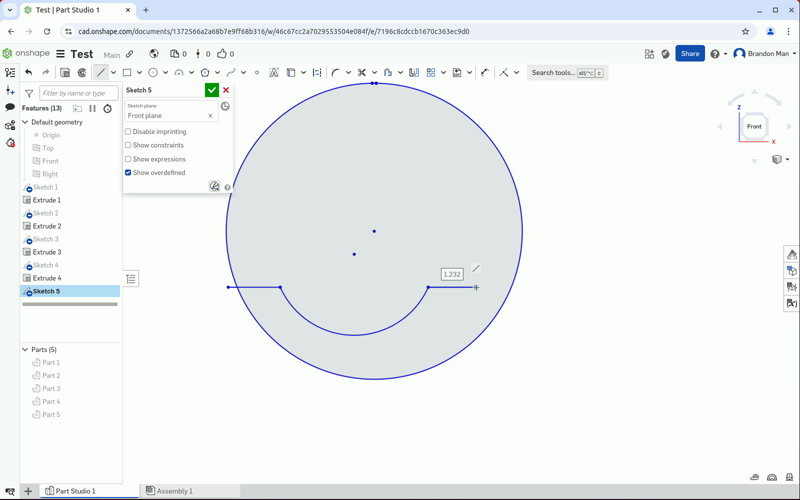
scroll(-6)
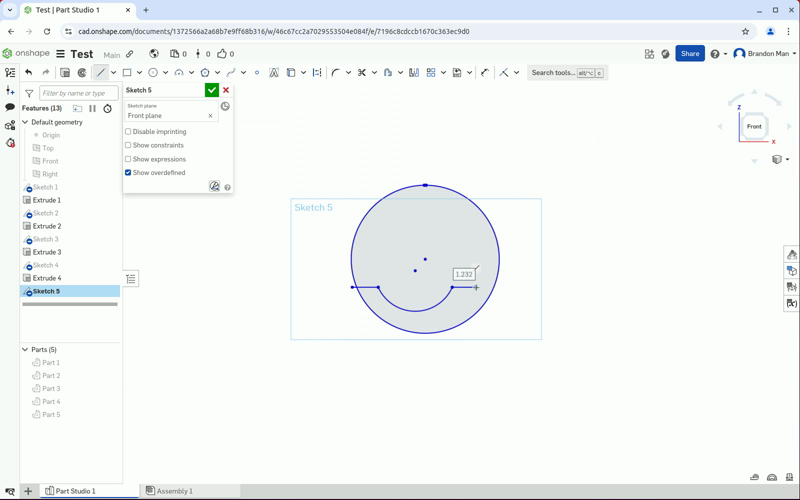
scroll(-6)
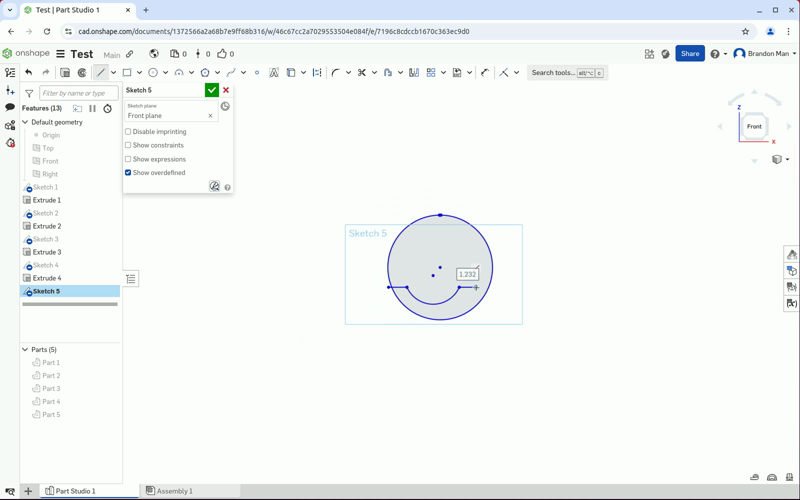
scroll(-6)
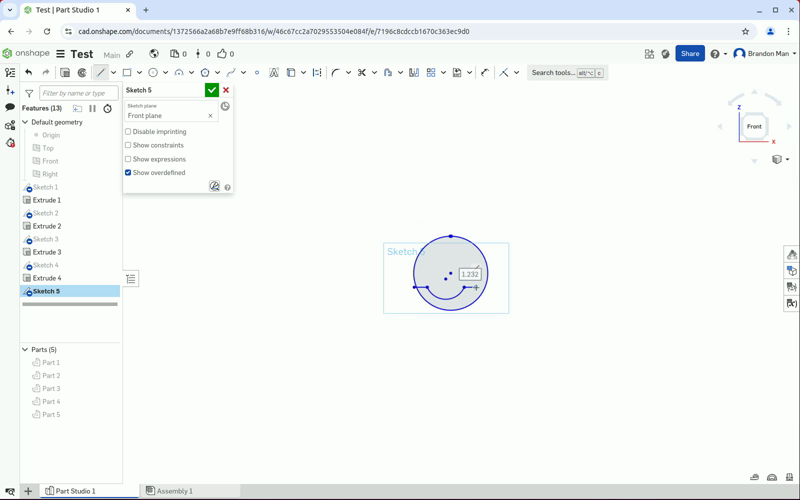
scroll(-6)
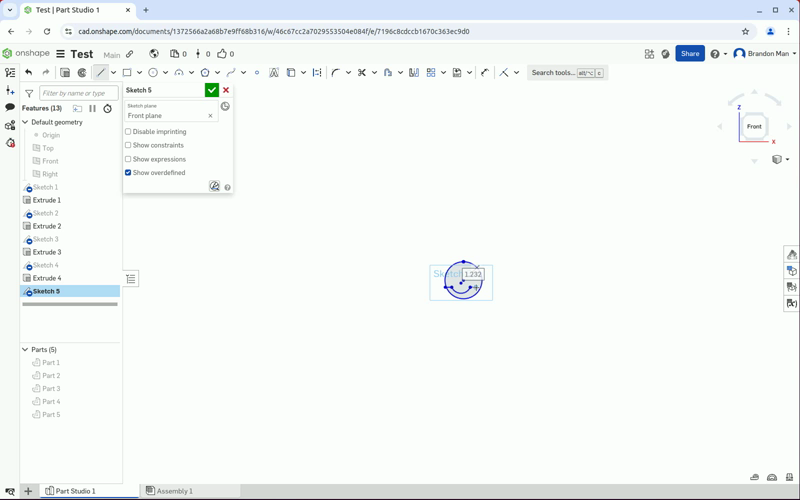
key_up(shift)
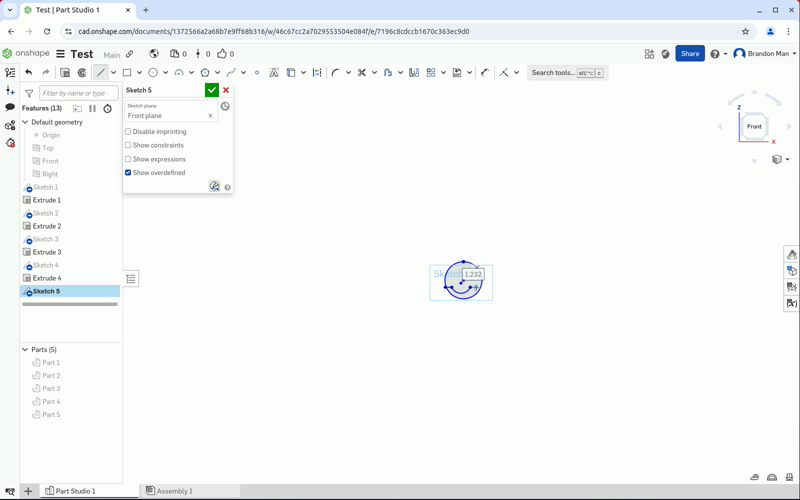
key_down(shift)
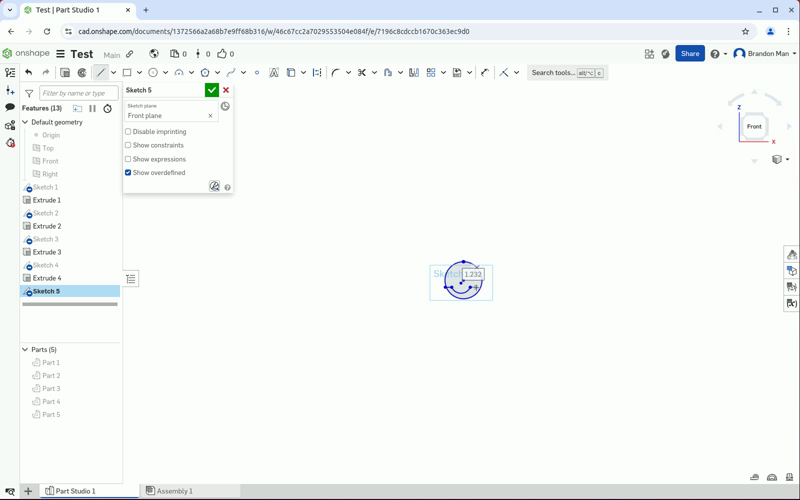
mouse_move(506, 287)
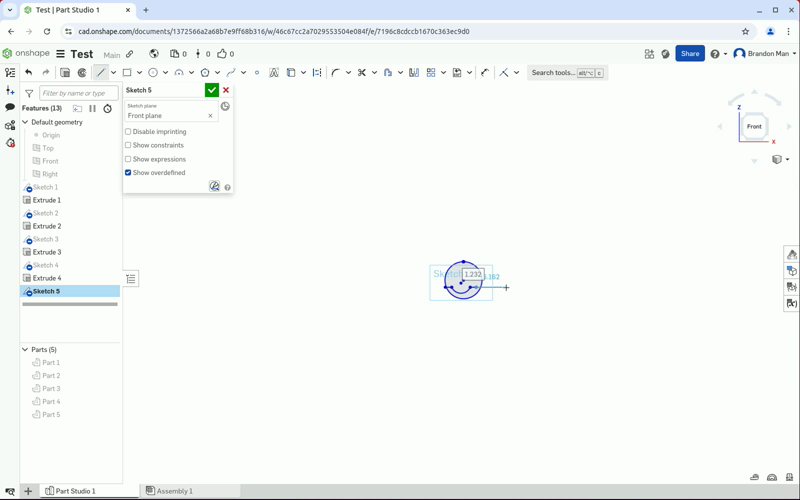
mouse_move(476, 279)
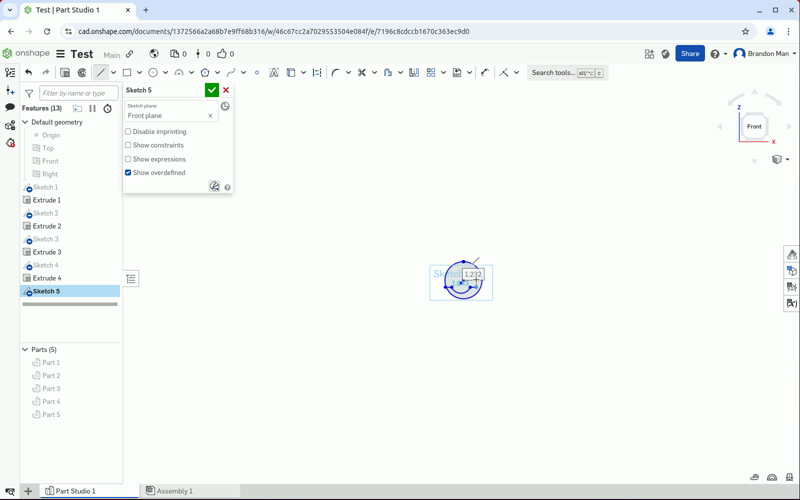
click(476, 279)
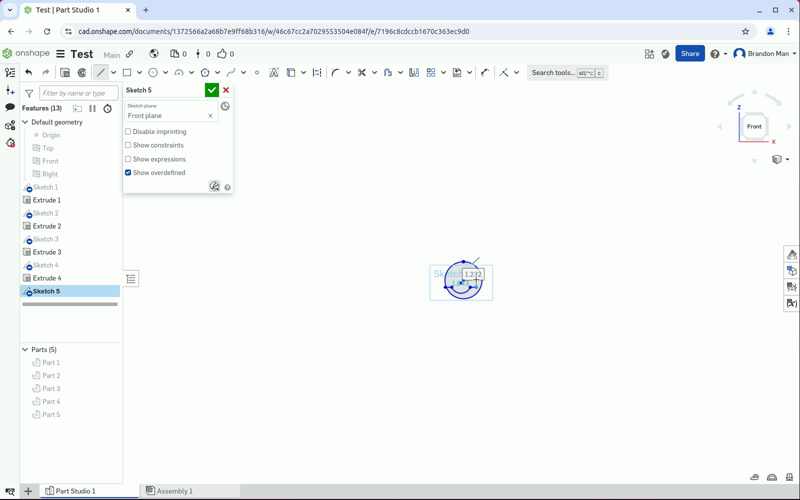
key_up(shift)
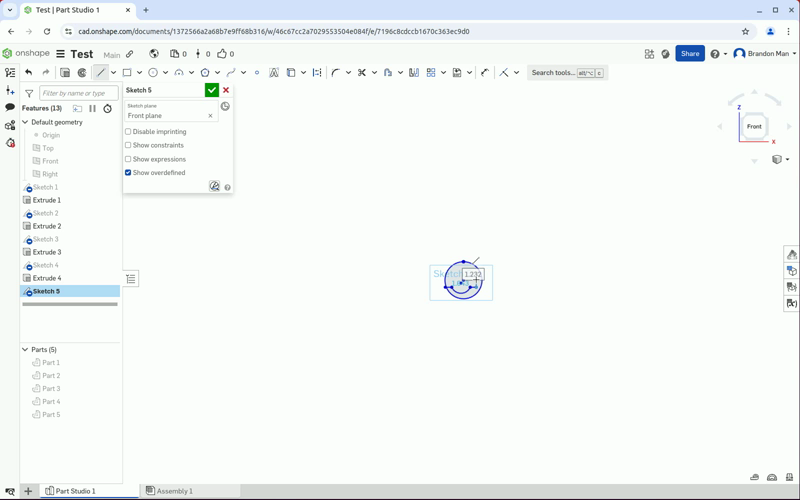
key_down(shift)
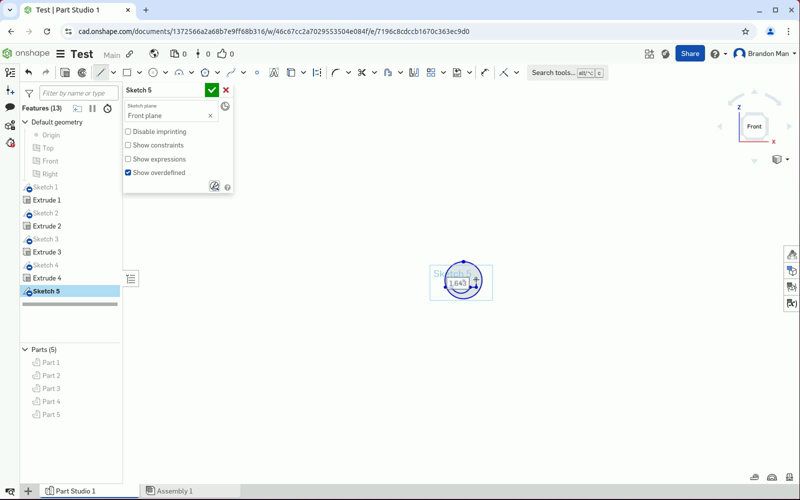
mouse_move(506, 279)
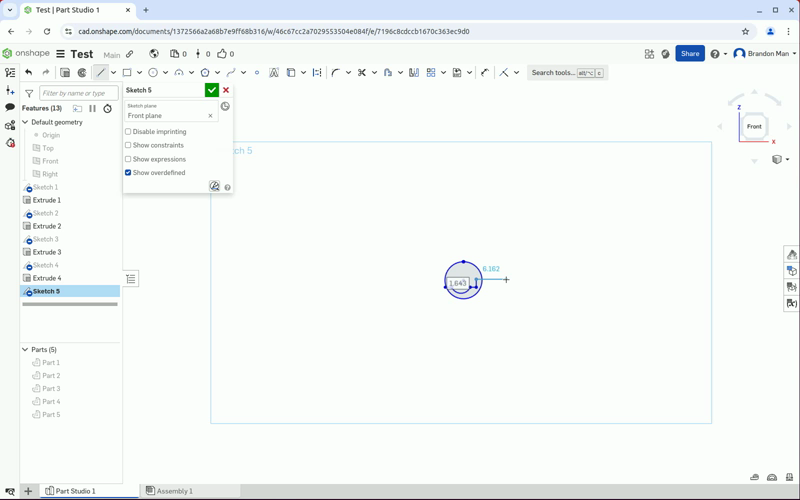
mouse_move(470, 279)
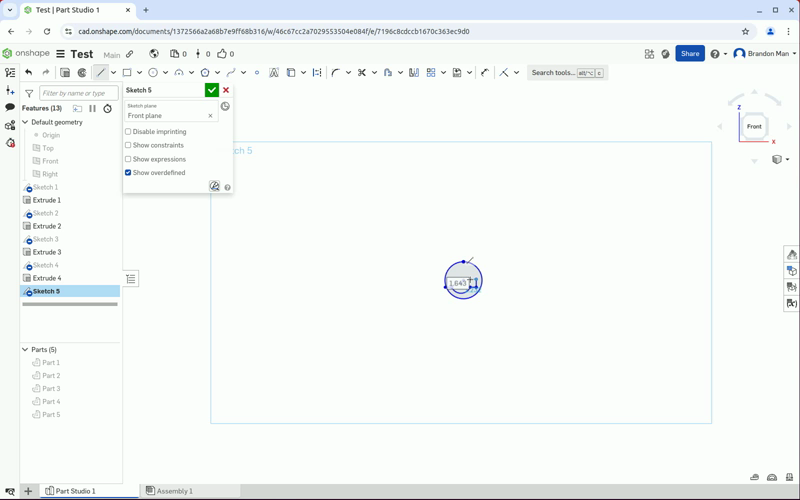
scroll(6)
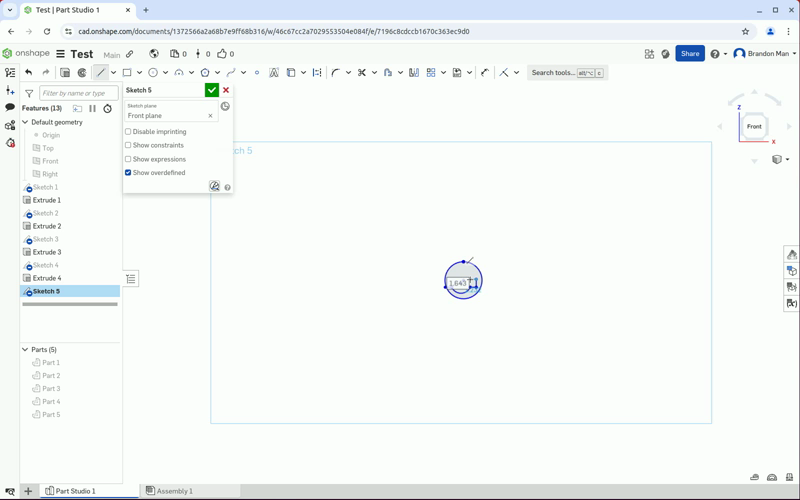
scroll(6)
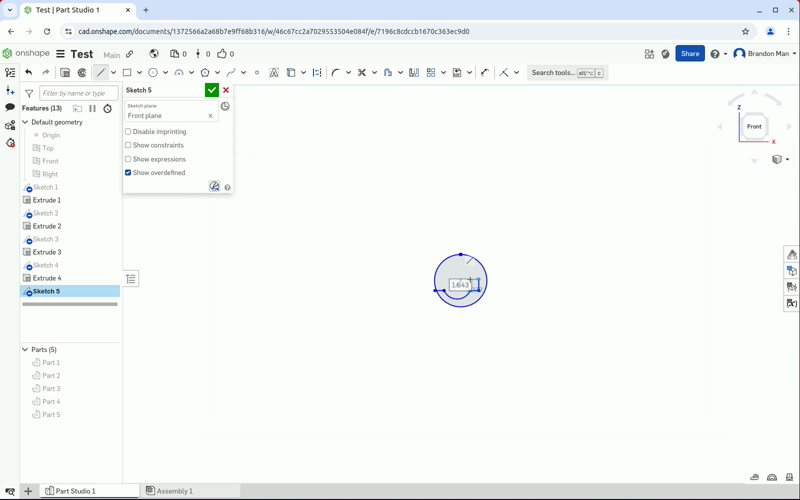
scroll(6)
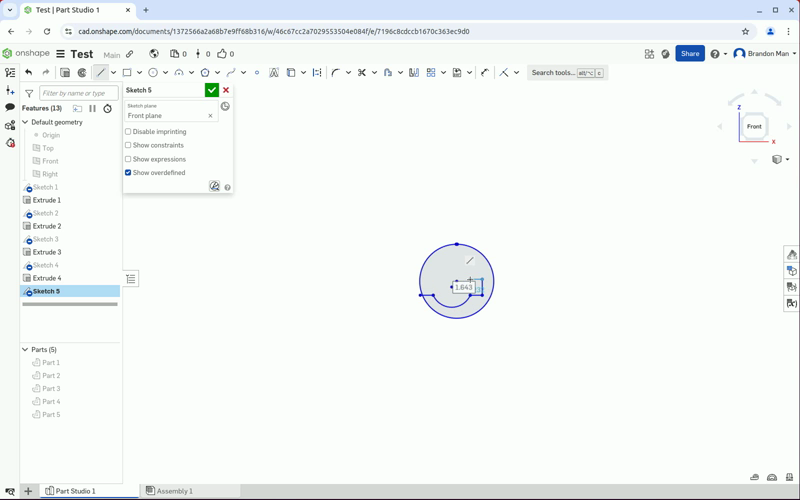
scroll(6)
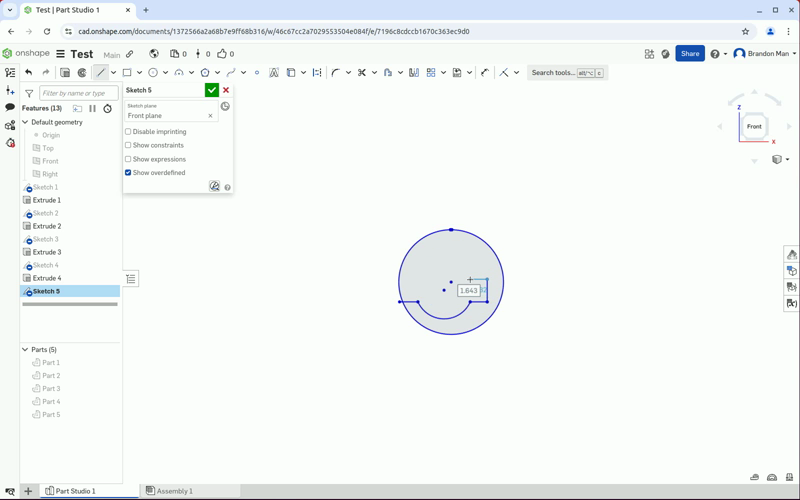
scroll(6)
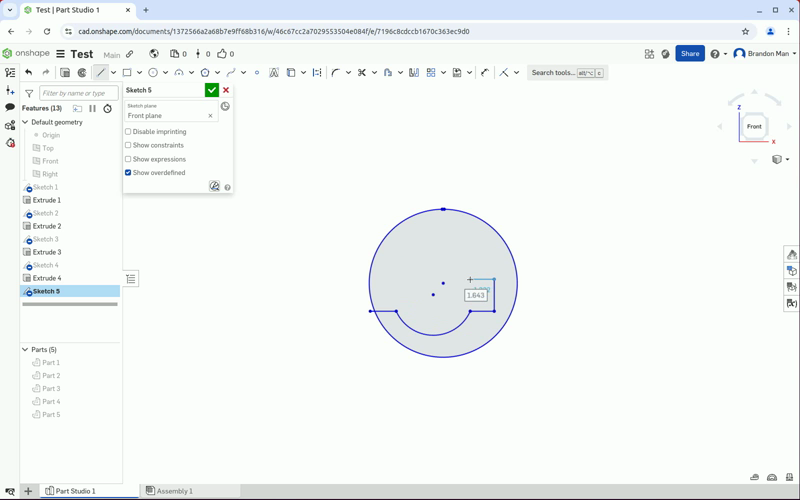
scroll(6)
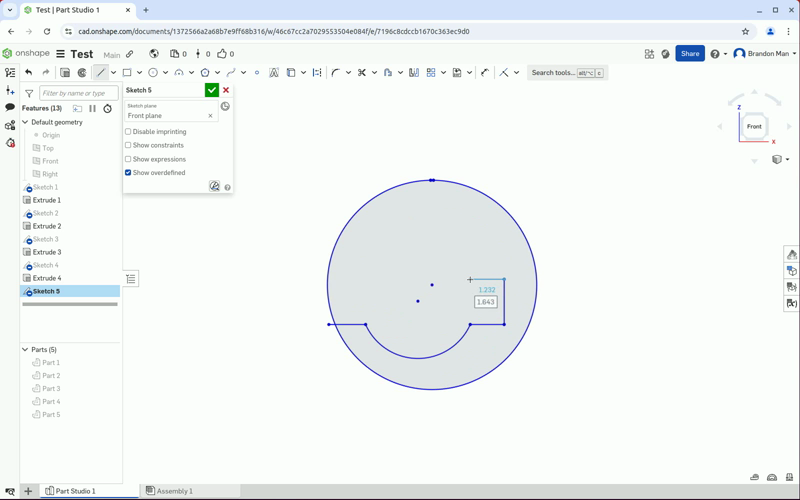
scroll(6)
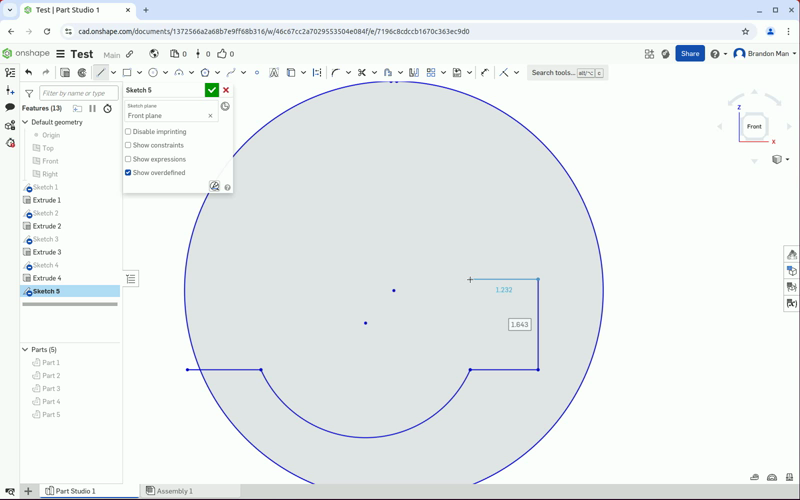
click(470, 279)
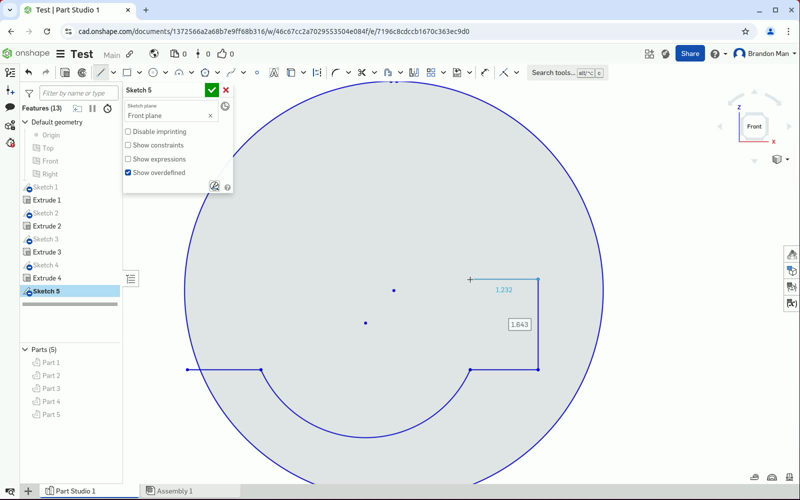
scroll(-6)
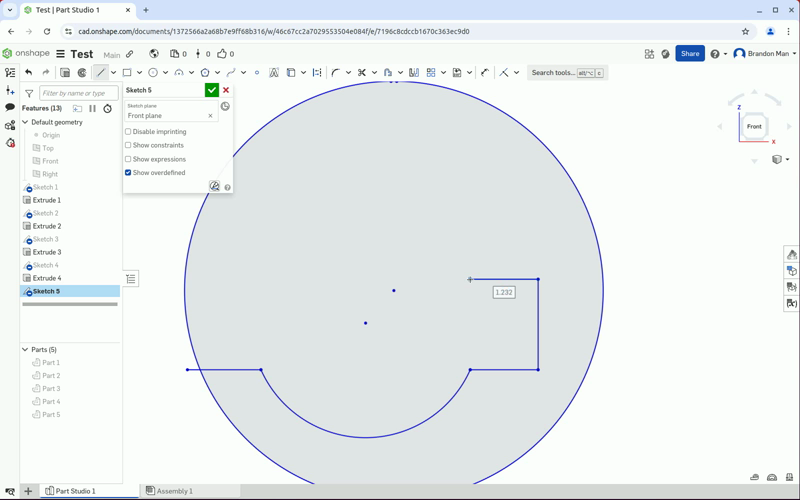
scroll(-6)
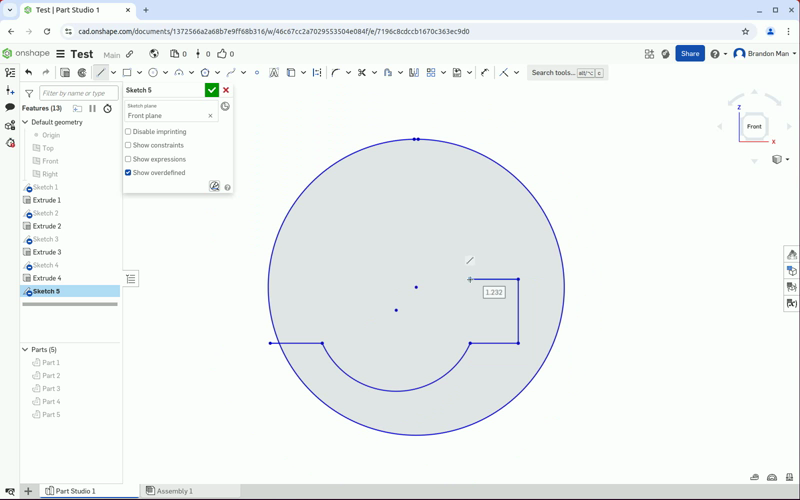
scroll(-6)
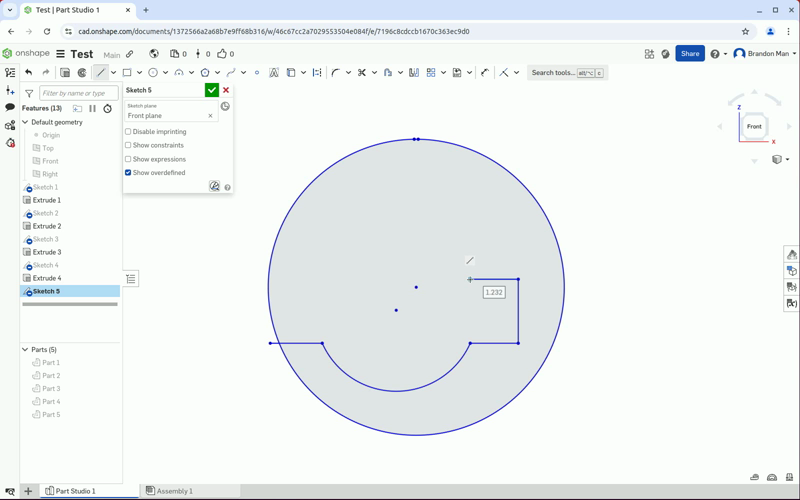
scroll(-6)
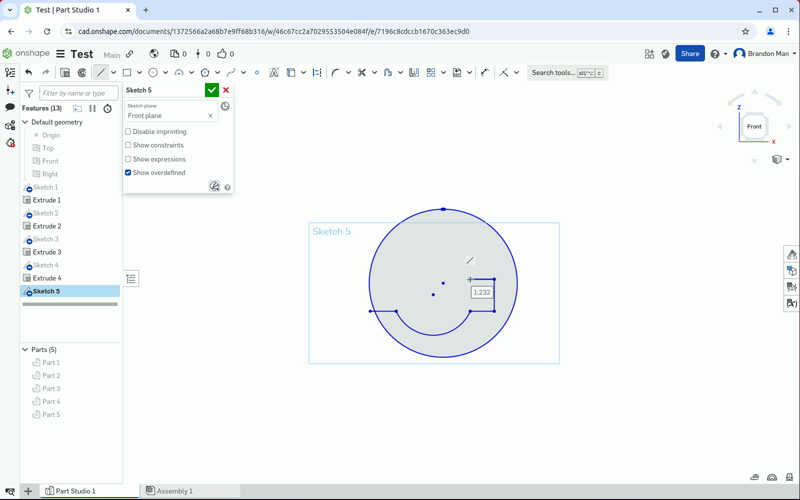
scroll(-6)
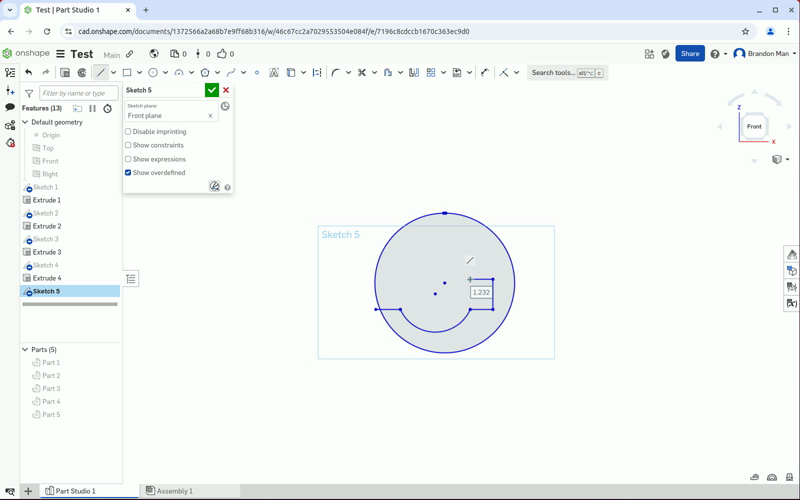
scroll(-6)
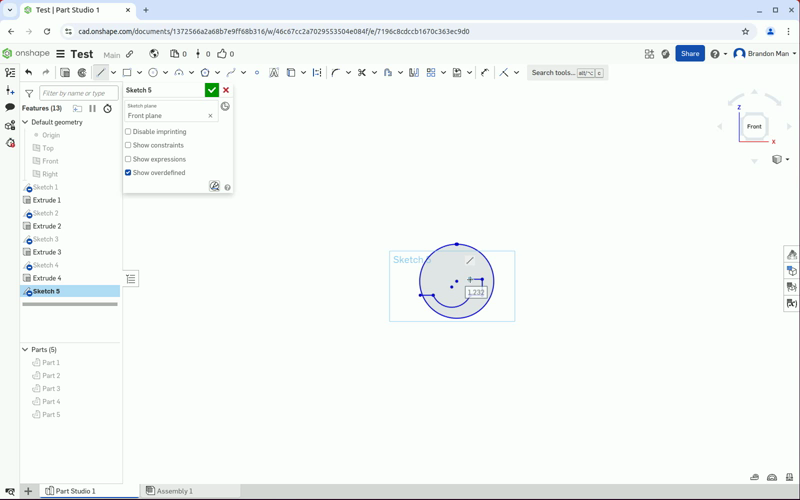
scroll(-6)
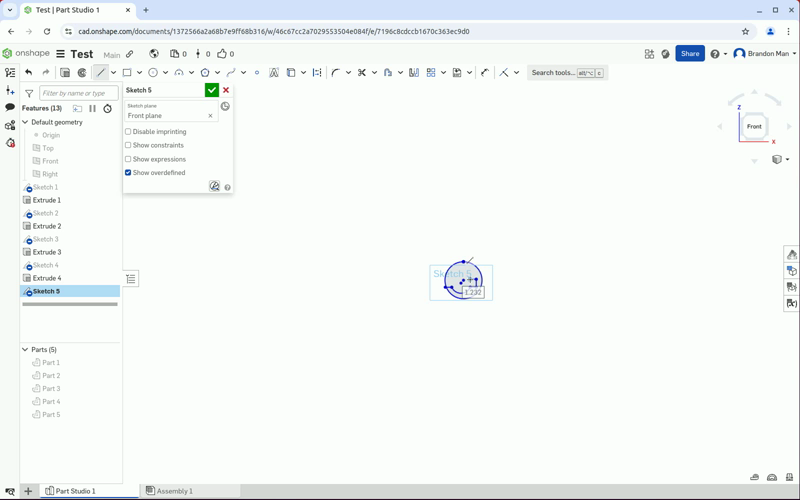
key_up(shift)
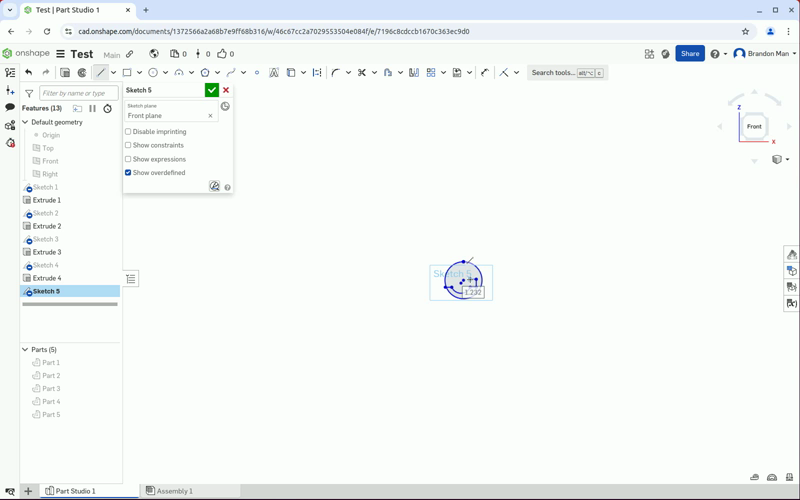
key(esc)
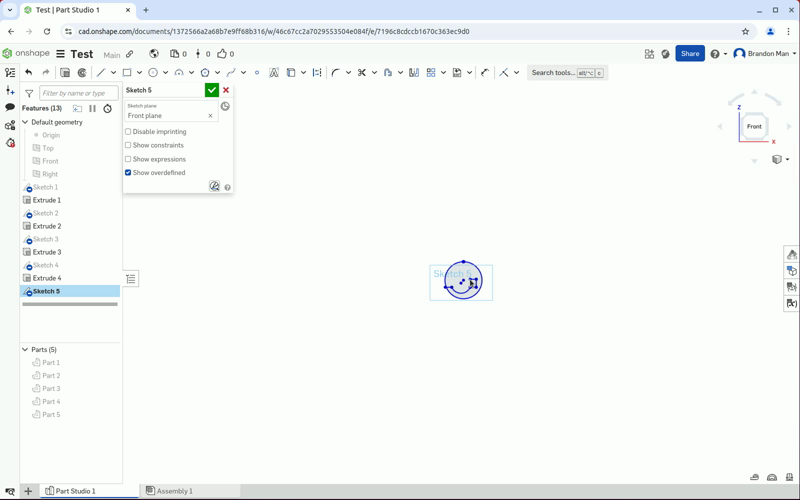
key(a)
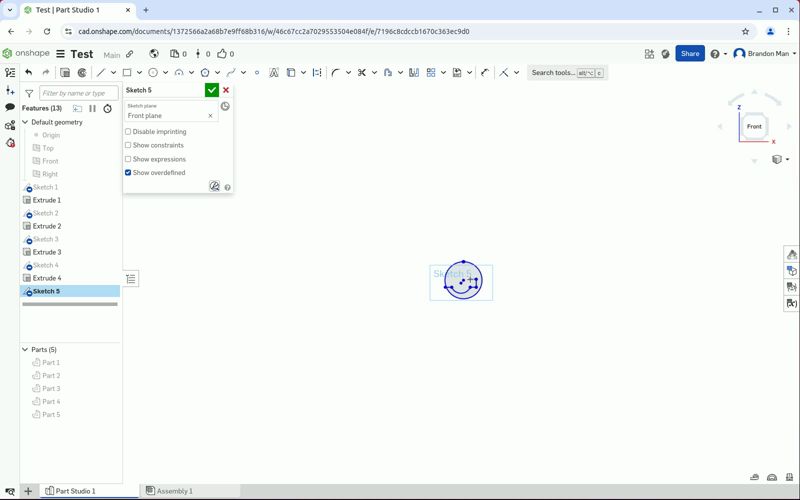
mouse_move(470, 279)
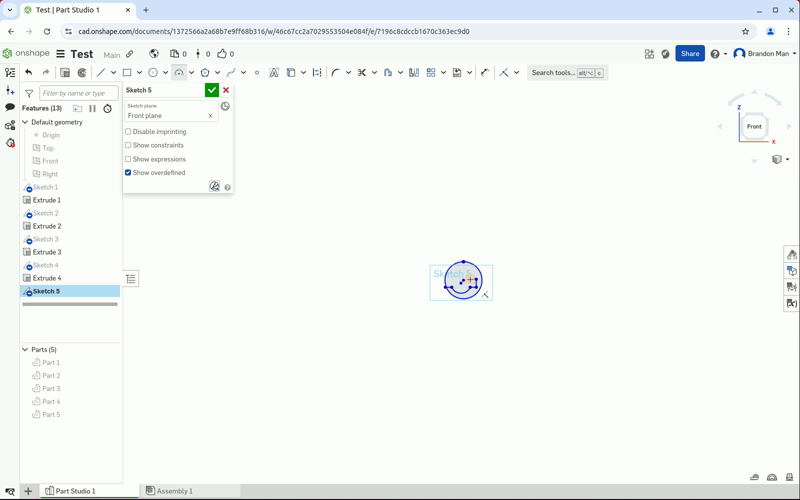
click(470, 279)
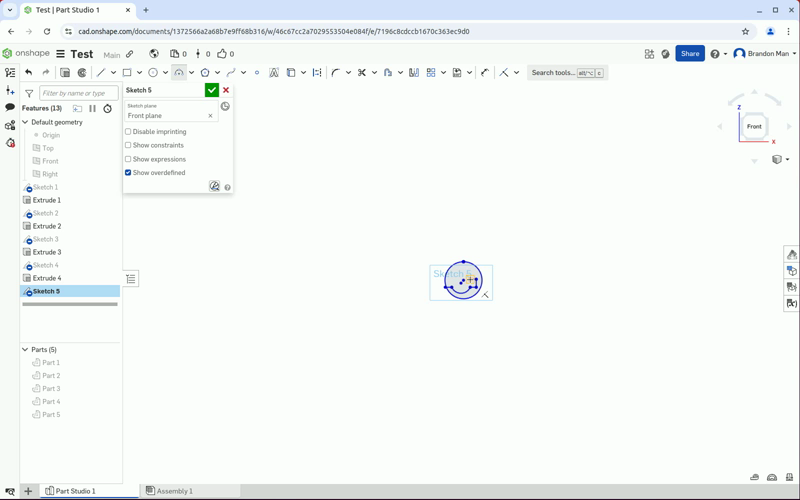
key_down(shift)
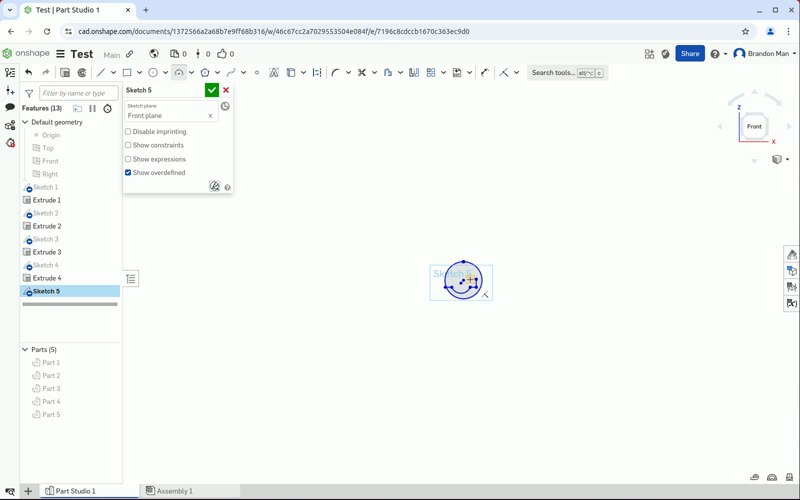
mouse_move(451, 279)
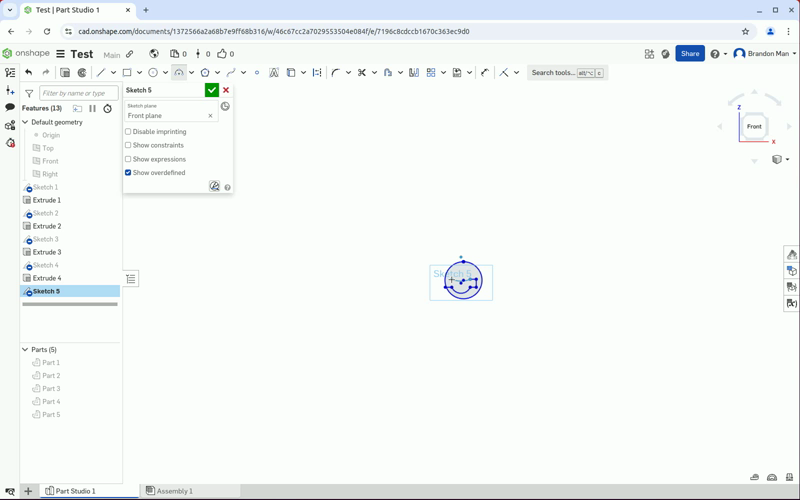
click(451, 279)
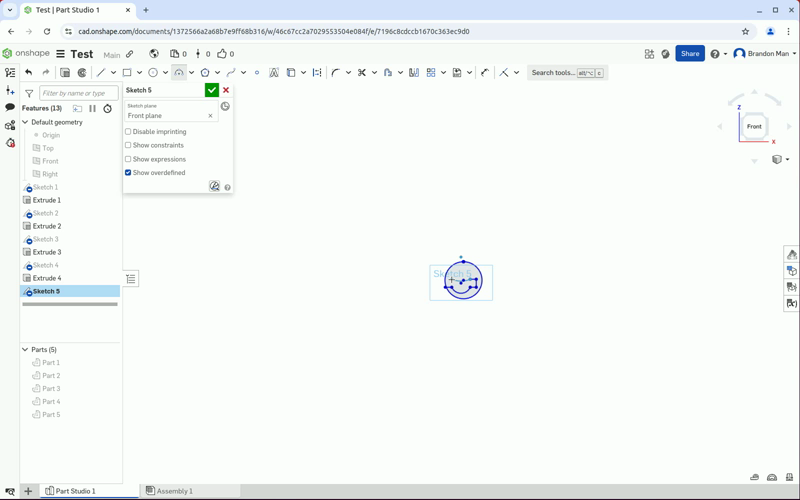
mouse_move(460, 273)
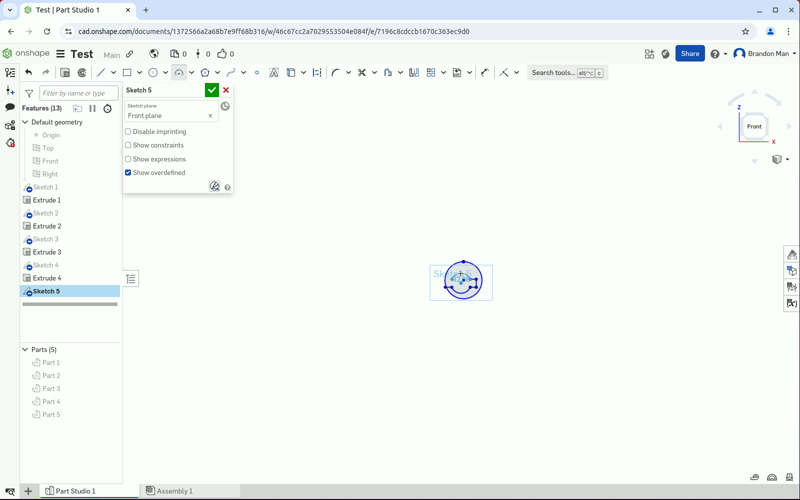
click(460, 273)
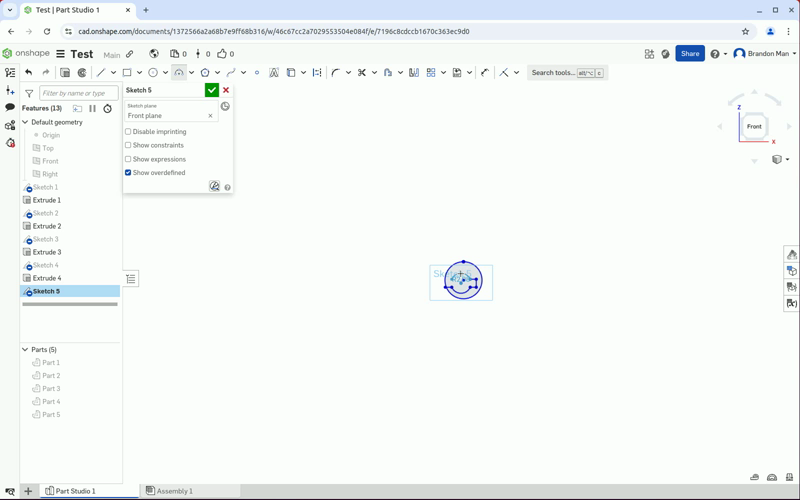
key_up(shift)
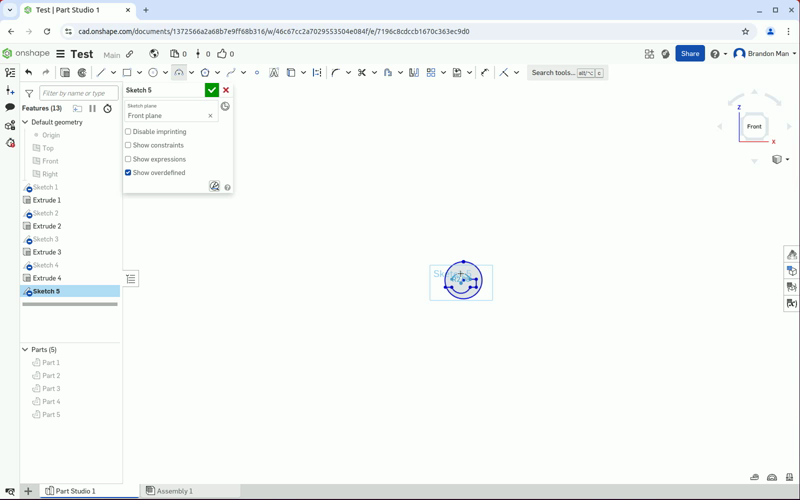
key(esc)
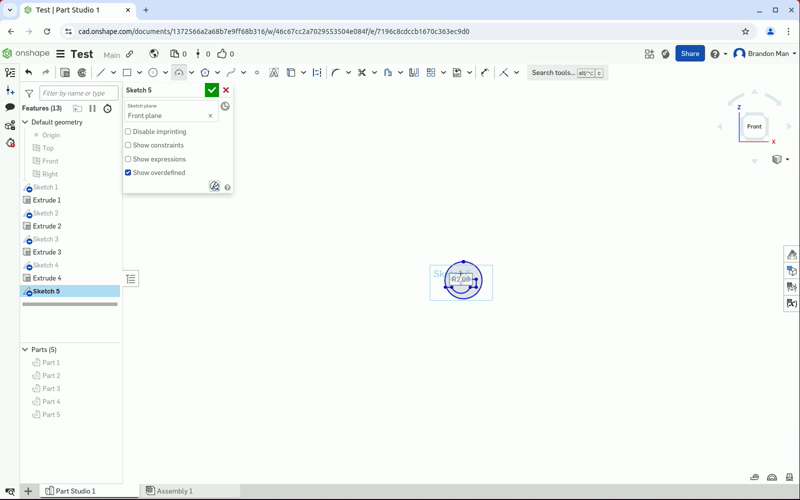
key(l)
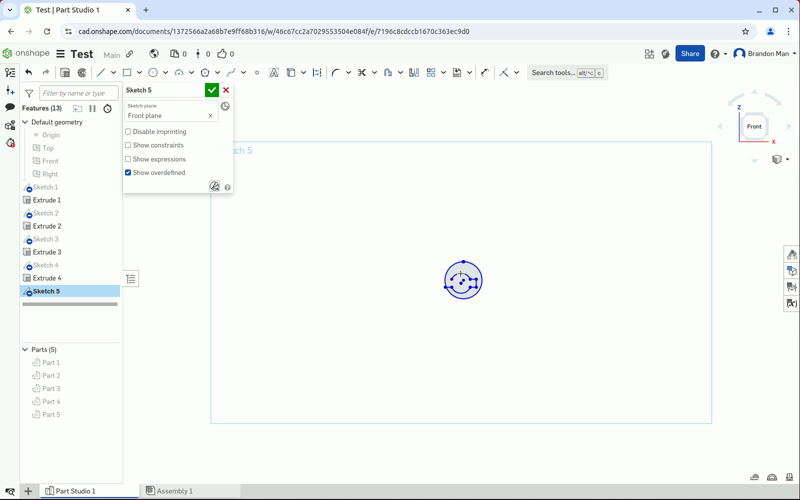
mouse_move(451, 279)
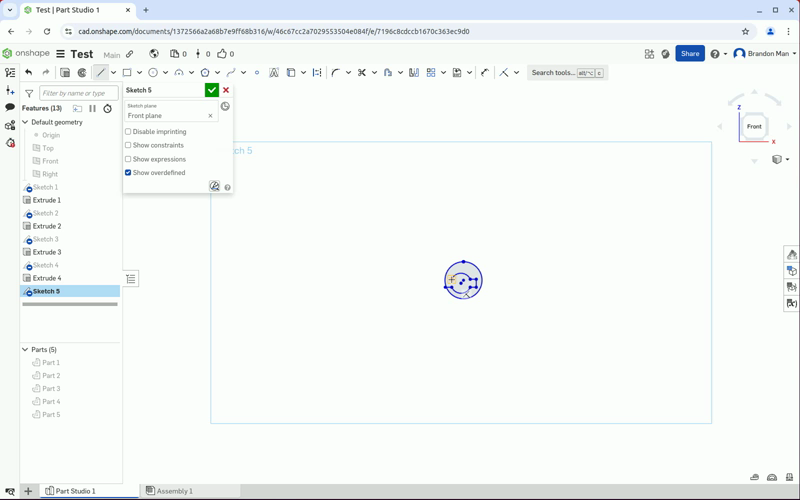
click(451, 279)
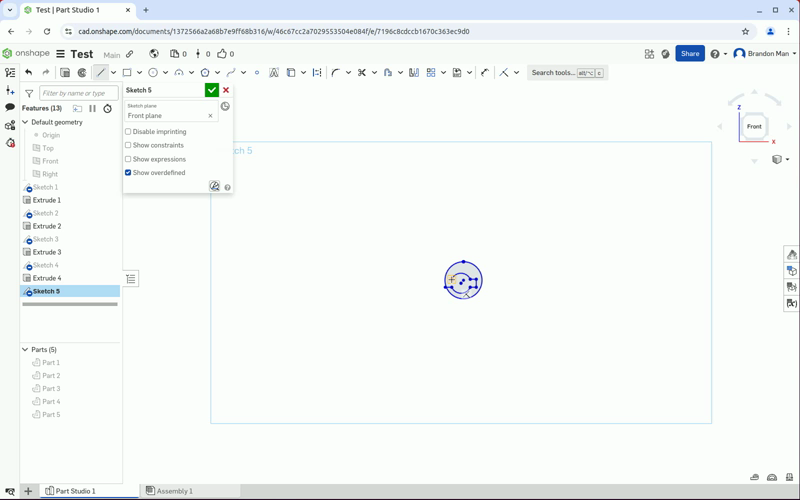
key_down(shift)
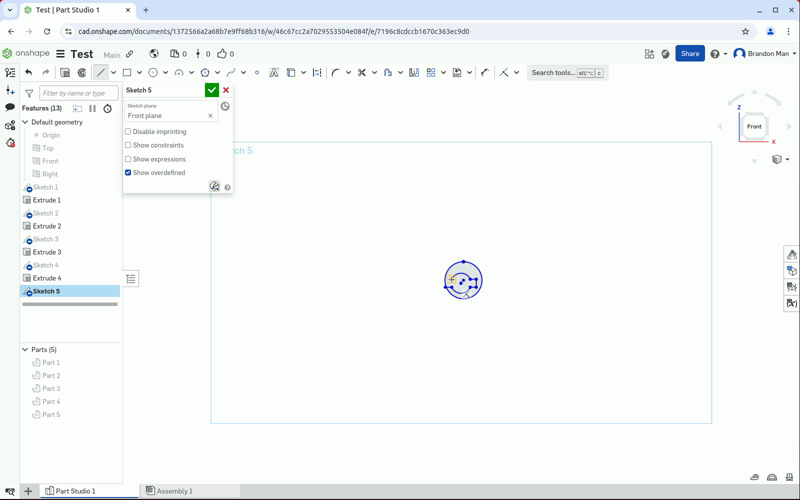
mouse_move(481, 279)
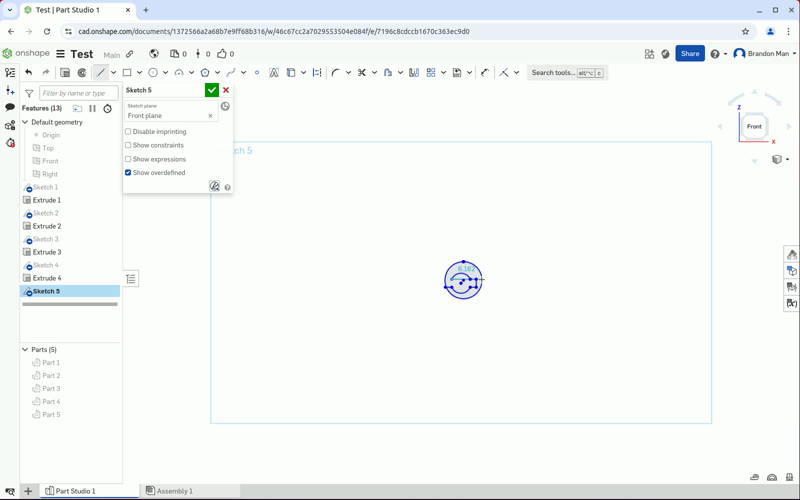
mouse_move(445, 279)
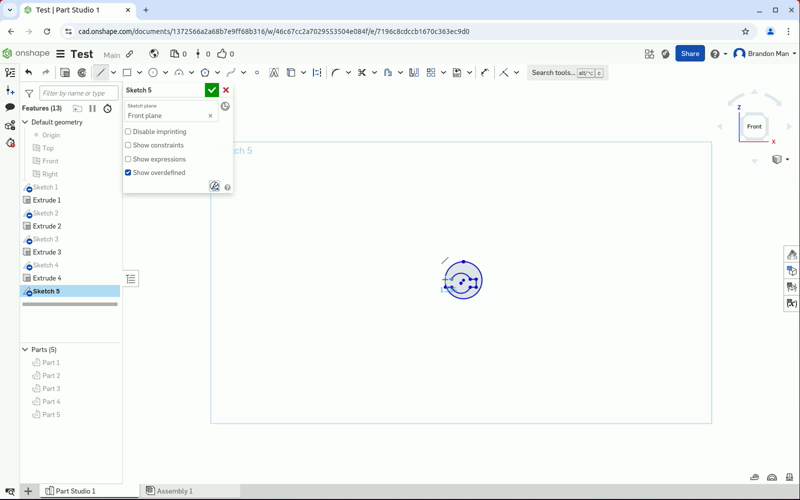
scroll(6)
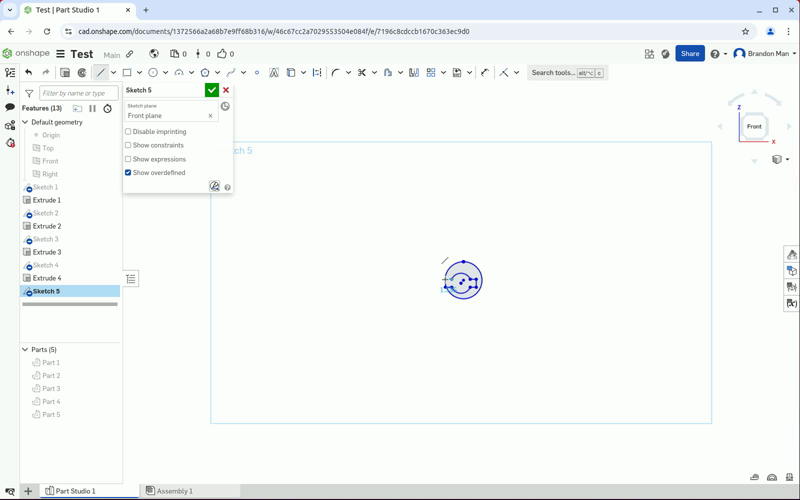
scroll(6)
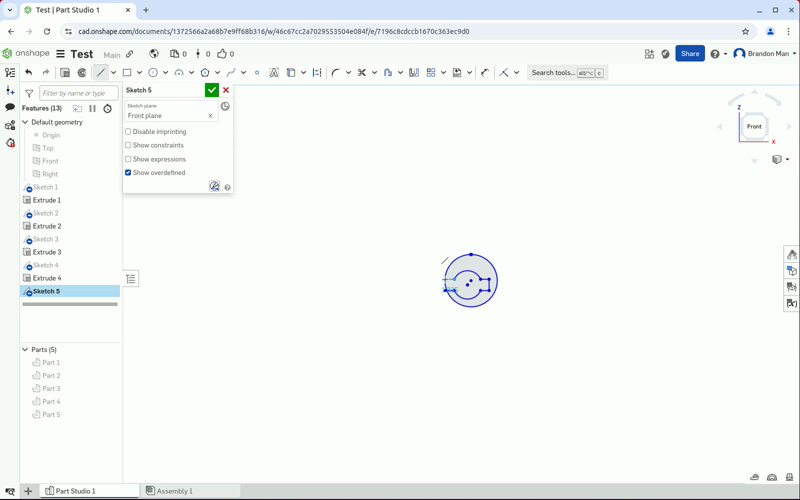
scroll(6)
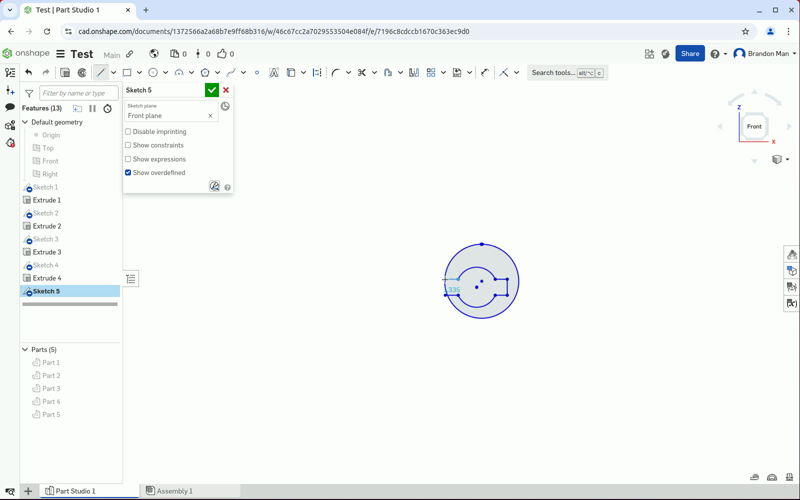
scroll(6)
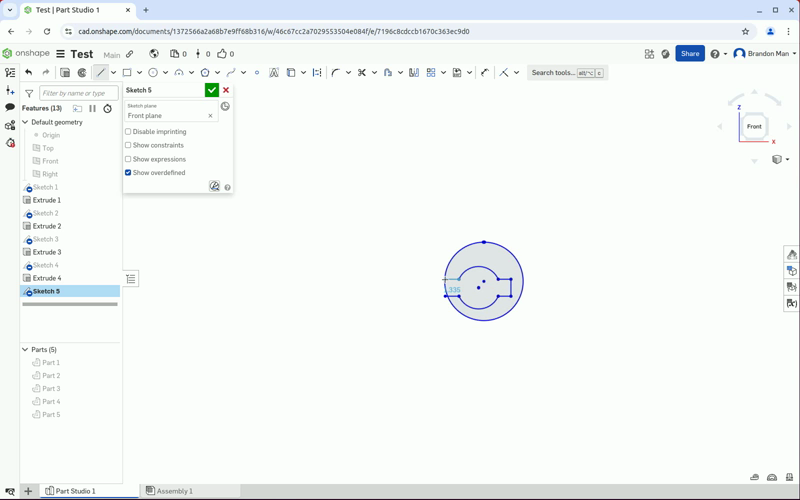
scroll(6)
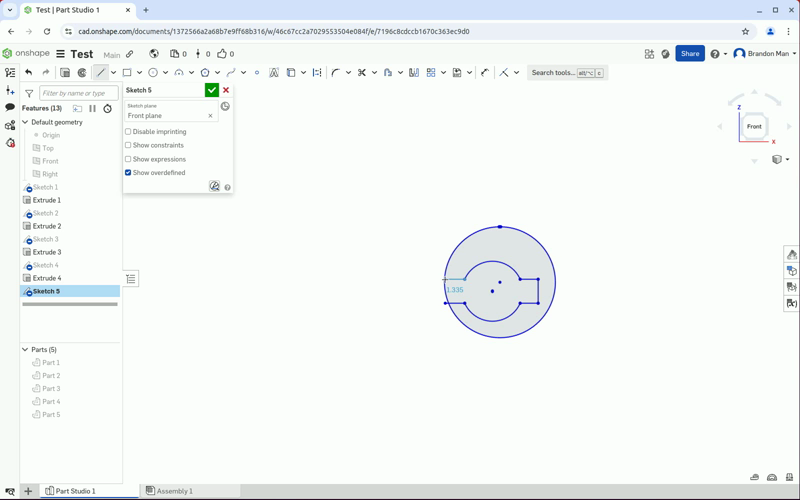
scroll(6)
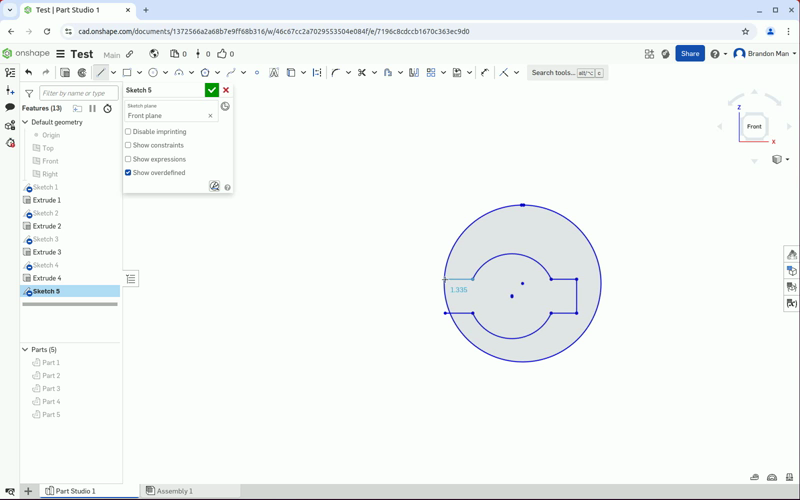
scroll(6)
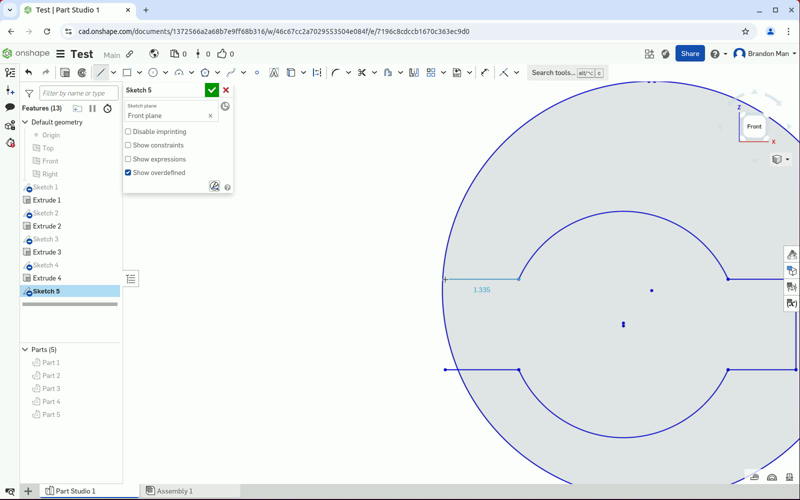
click(445, 279)
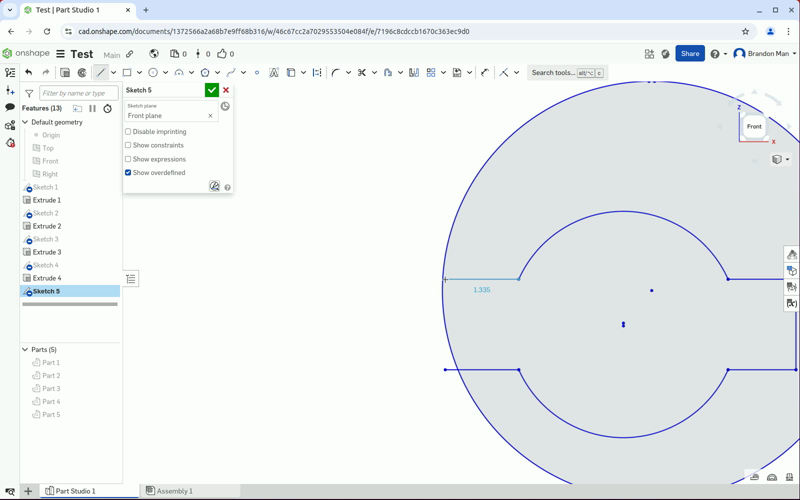
scroll(-6)
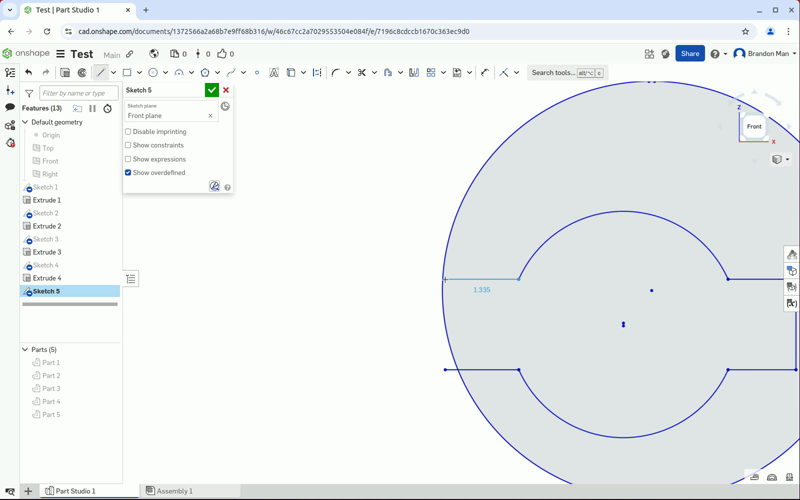
scroll(-6)
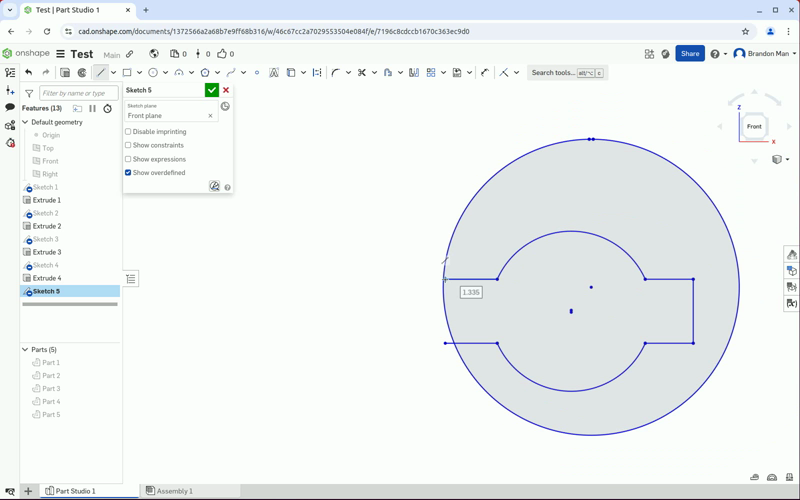
scroll(-6)
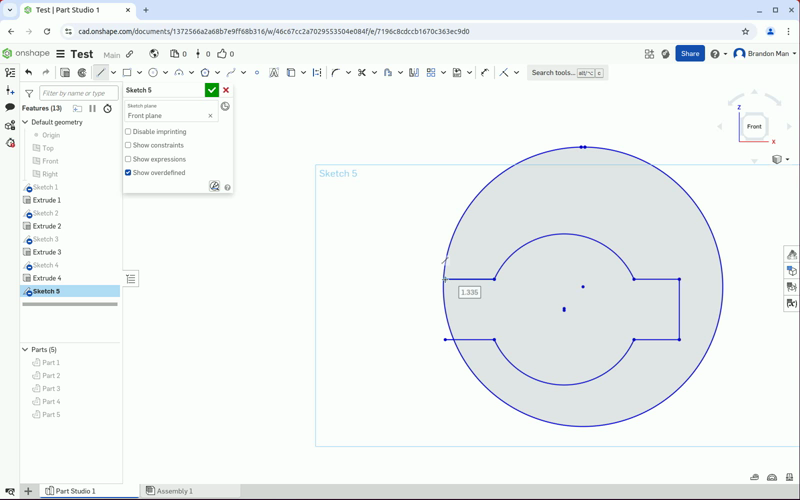
scroll(-6)
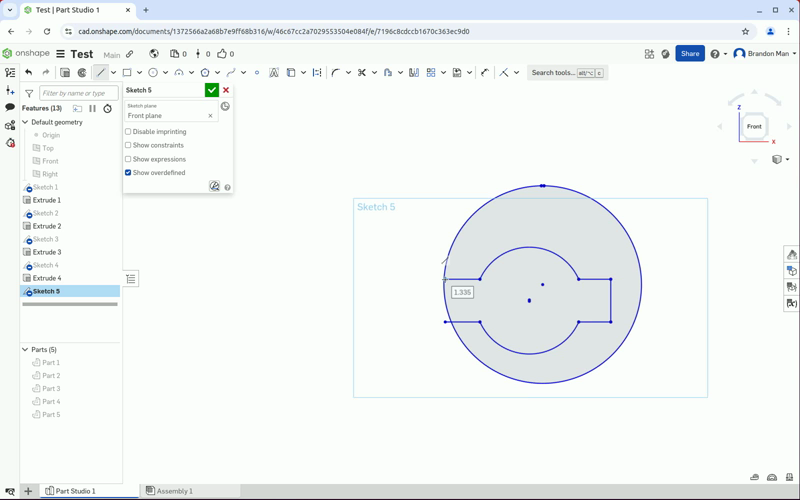
scroll(-6)
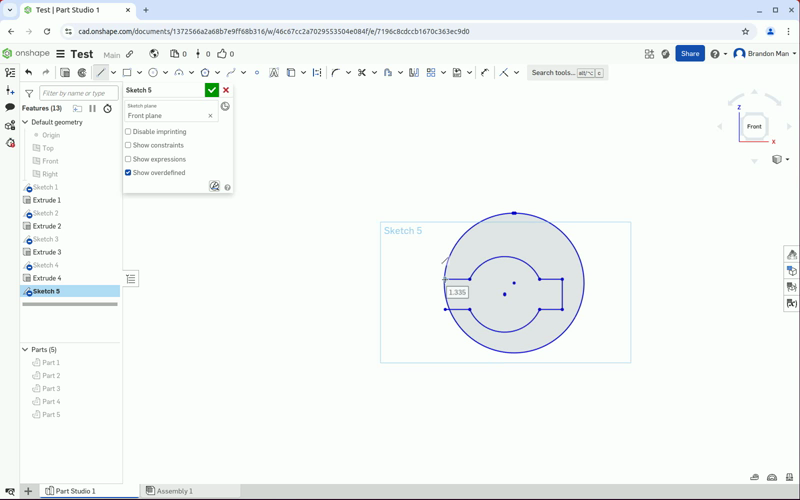
scroll(-6)
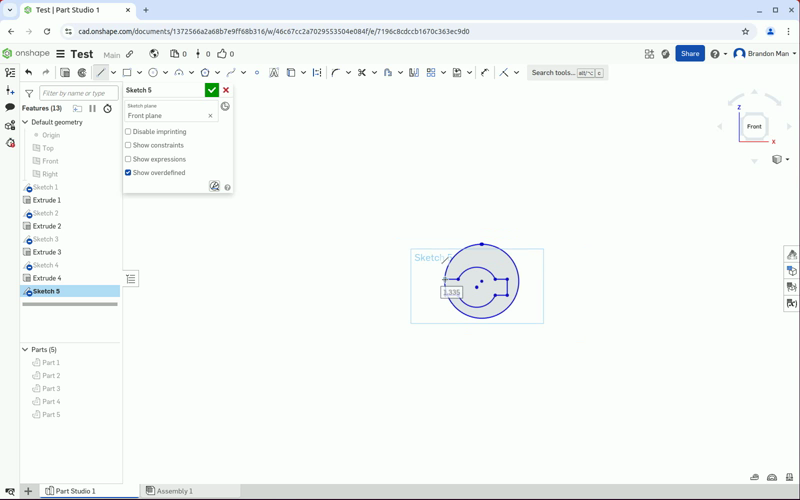
scroll(-6)
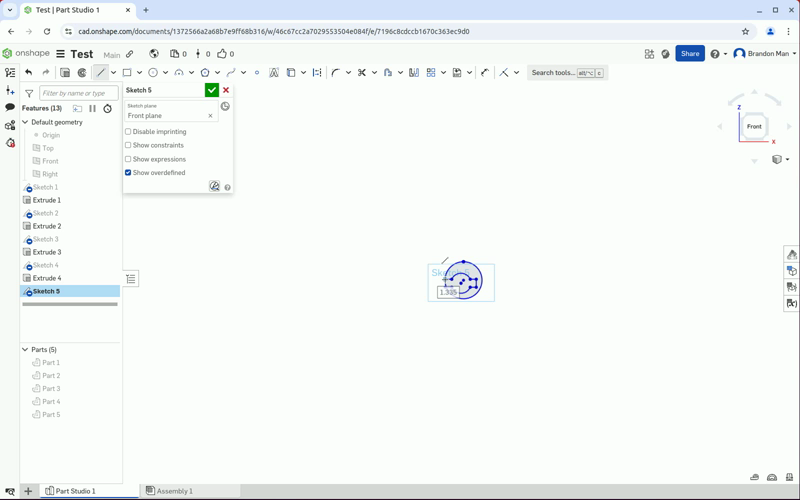
key_up(shift)
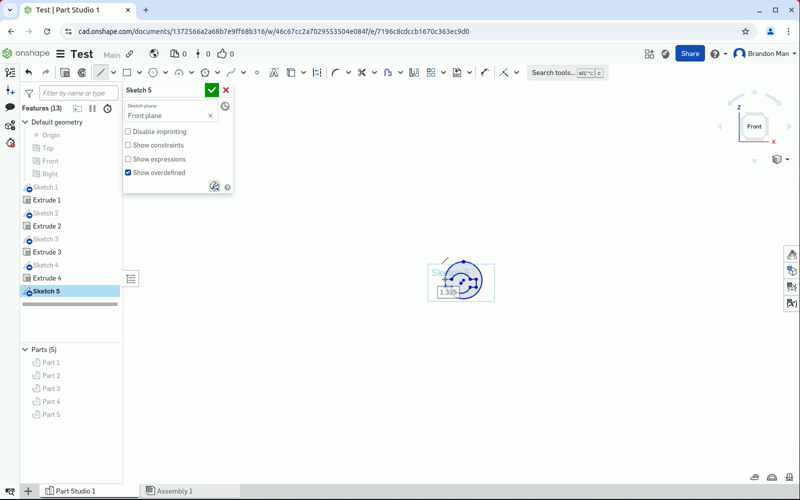
mouse_move(475, 279)
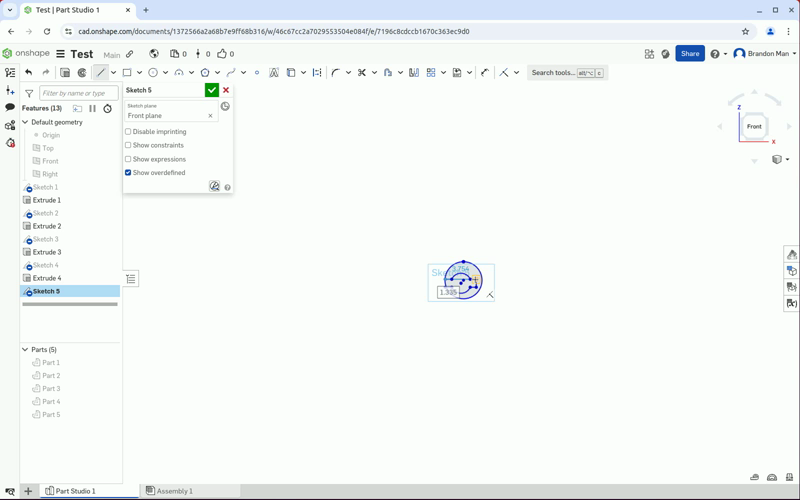
key_down(shift)
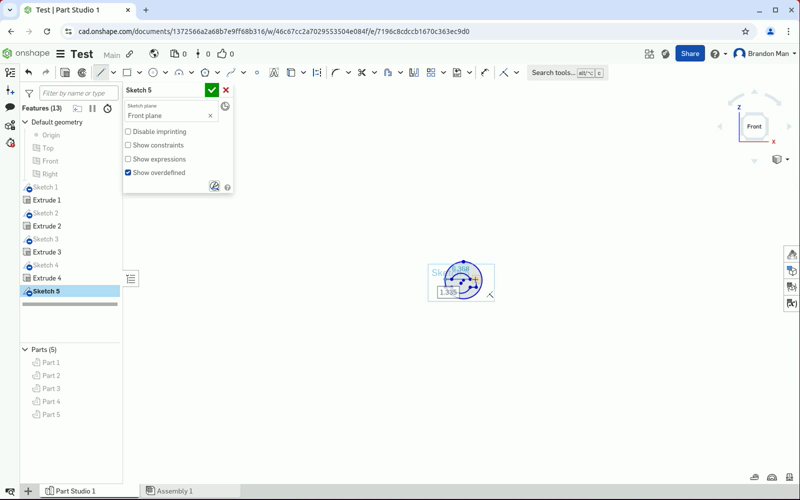
mouse_move(445, 287)
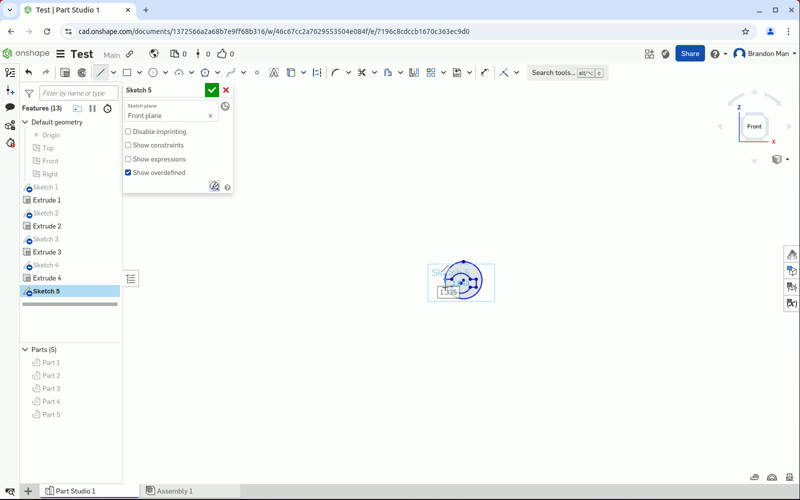
key_up(shift)
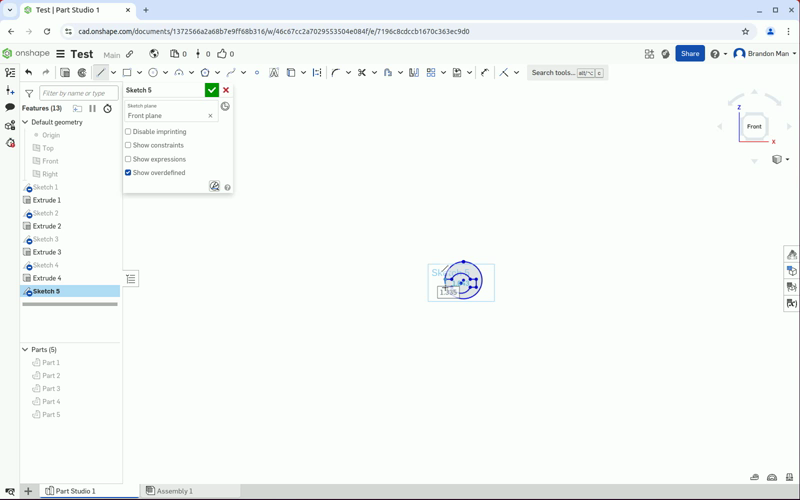
click(445, 287)
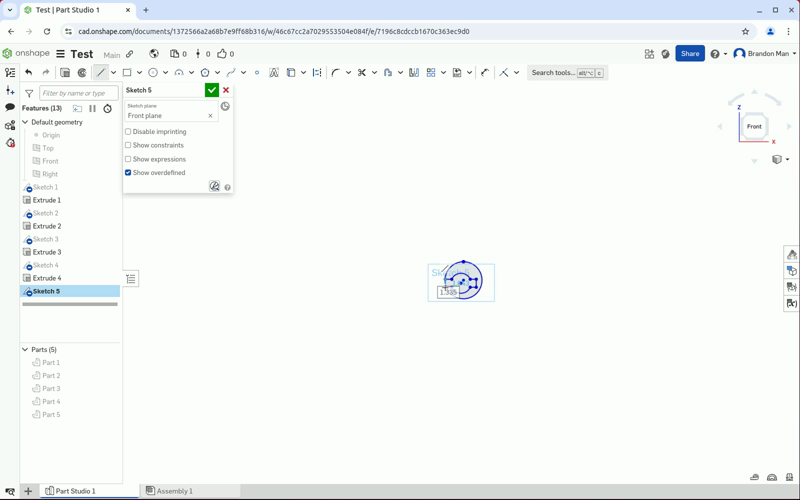
key(esc)
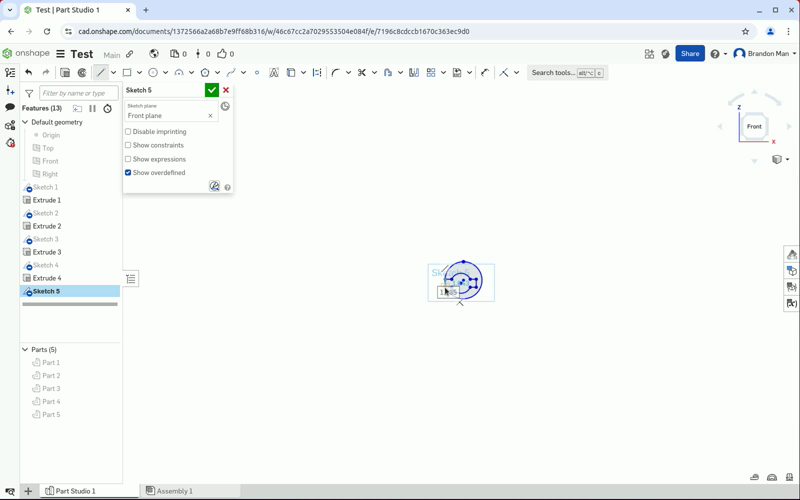
mouse_move(480, 279)
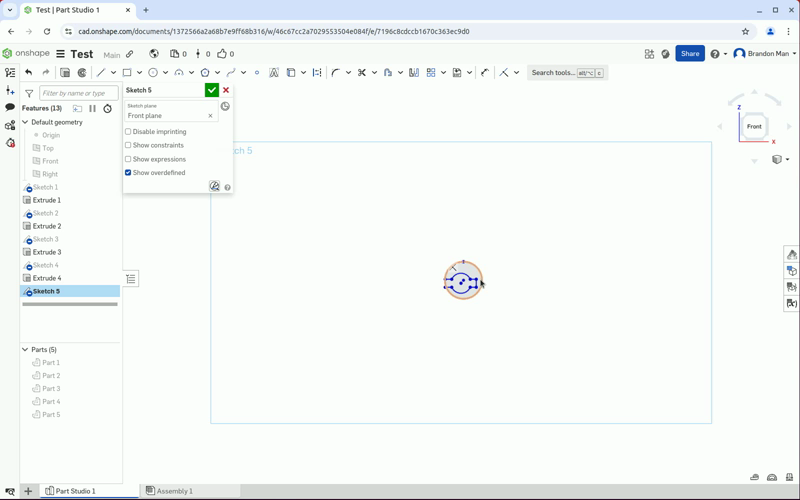
scroll(6)
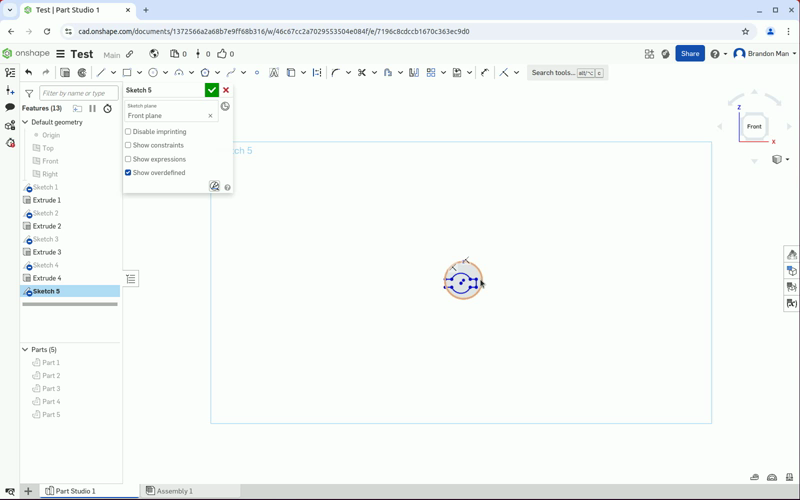
scroll(6)
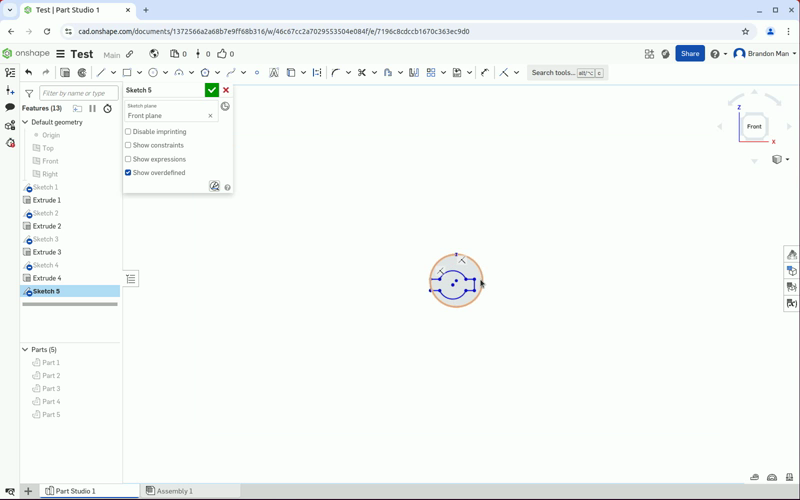
scroll(6)
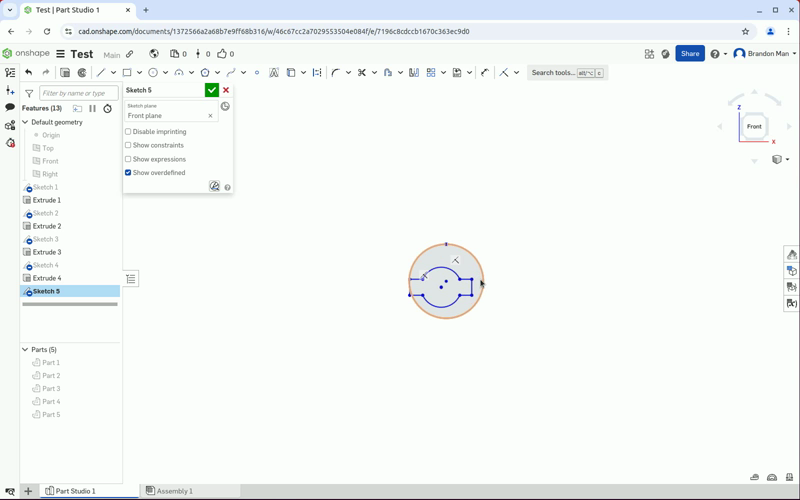
scroll(6)
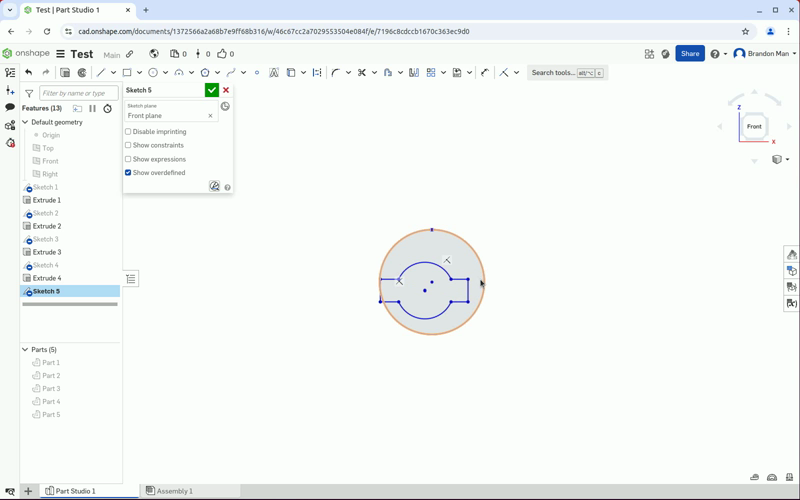
scroll(6)
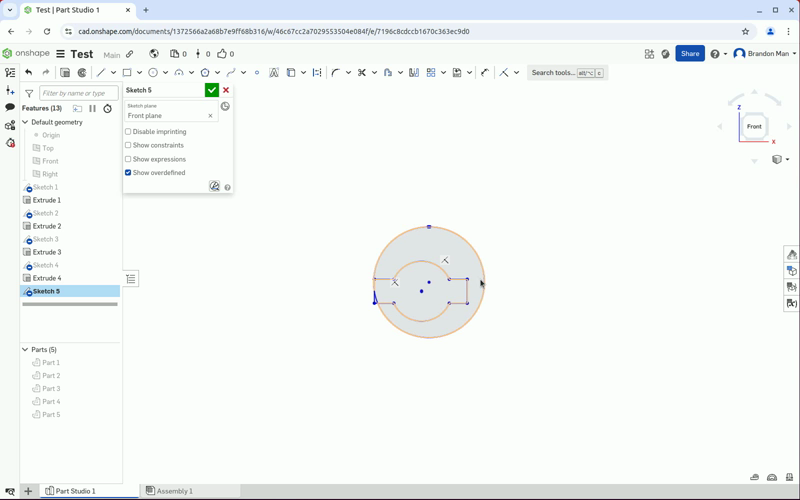
scroll(6)
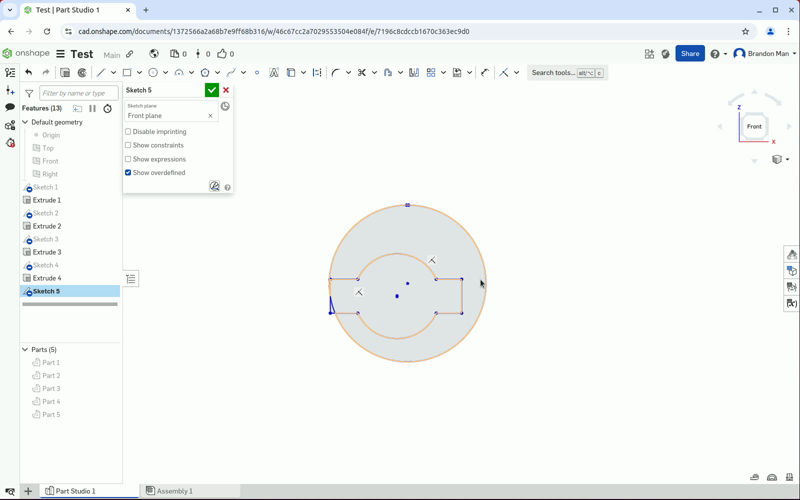
scroll(6)
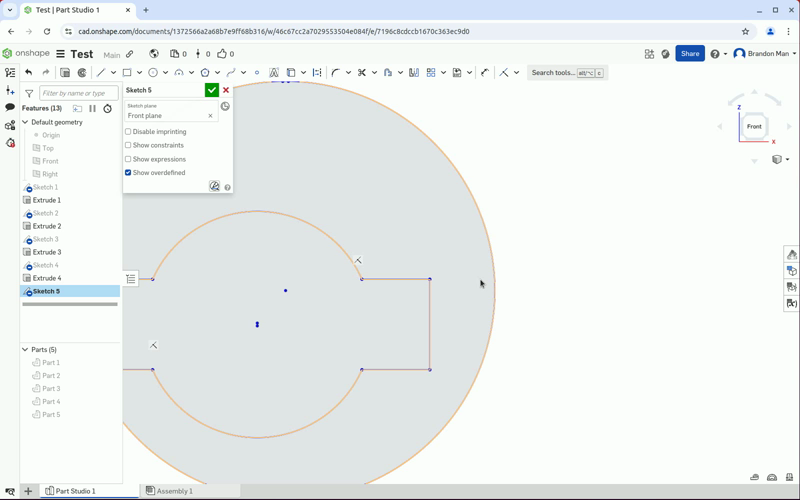
click(480, 279)
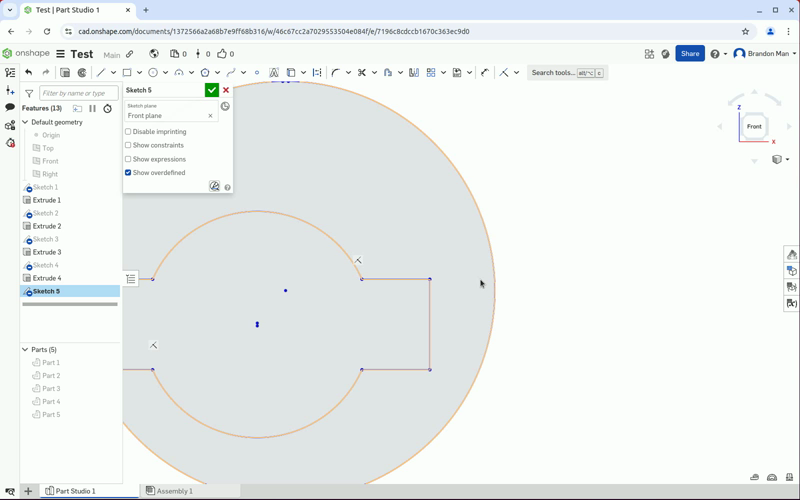
scroll(-6)
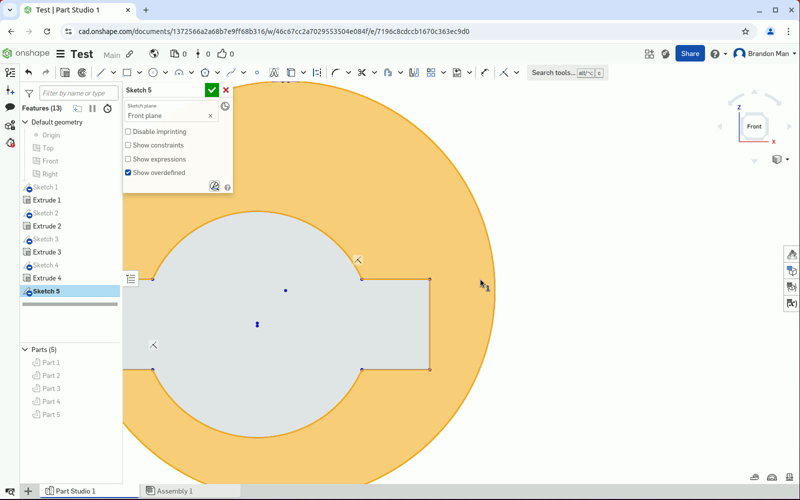
scroll(-6)
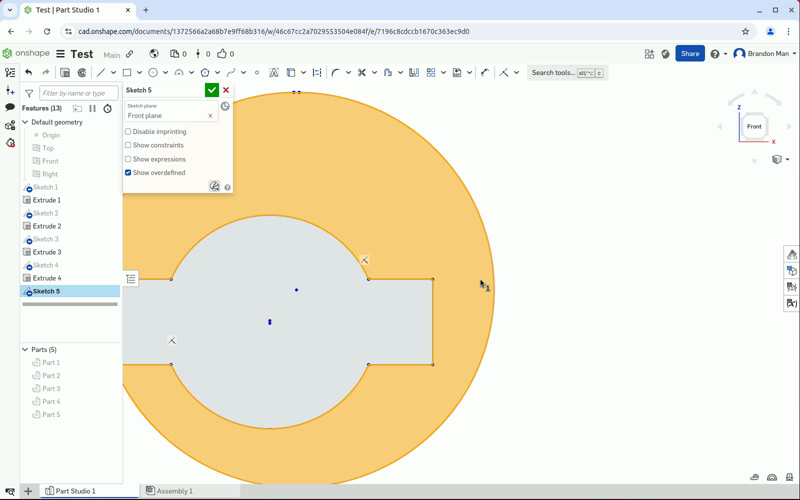
scroll(-6)
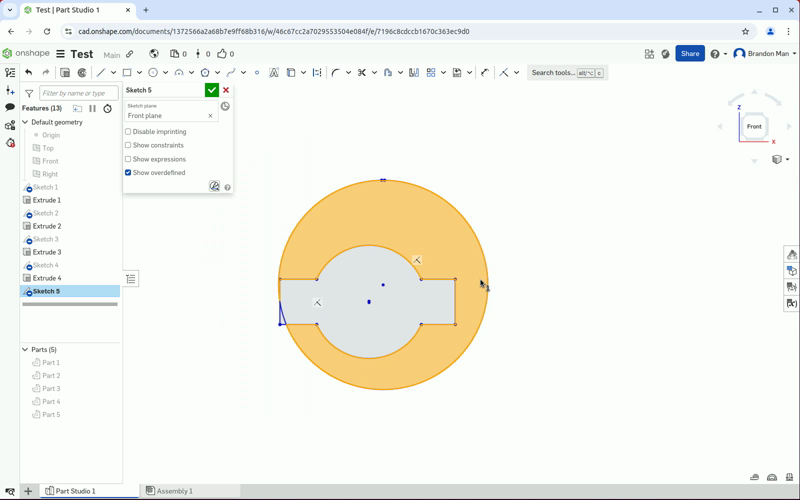
scroll(-6)
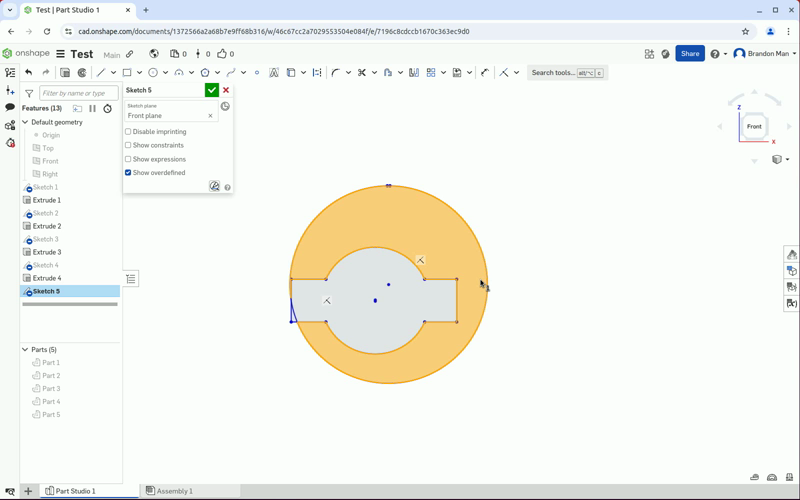
scroll(-6)
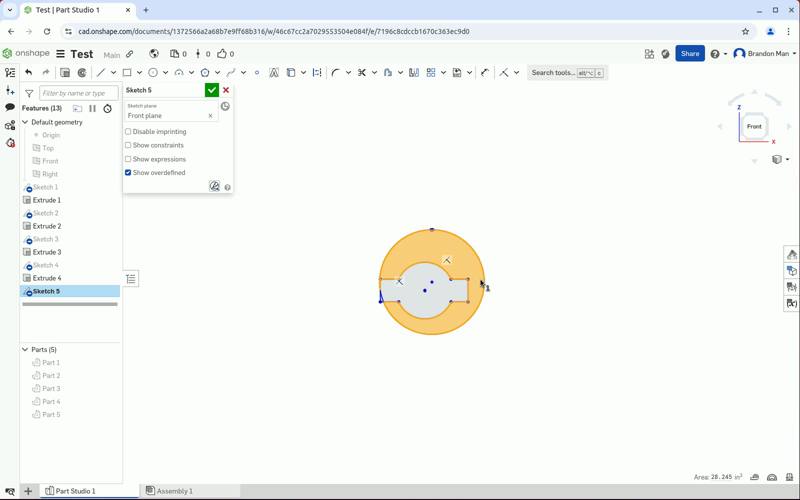
scroll(-6)
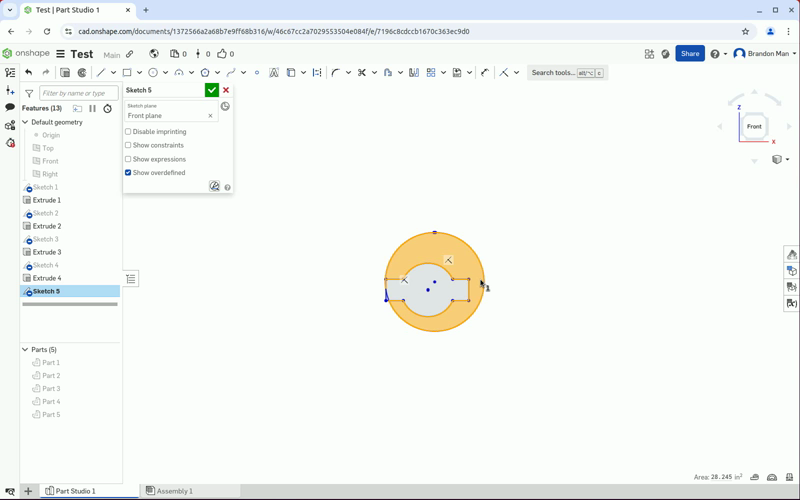
scroll(-6)
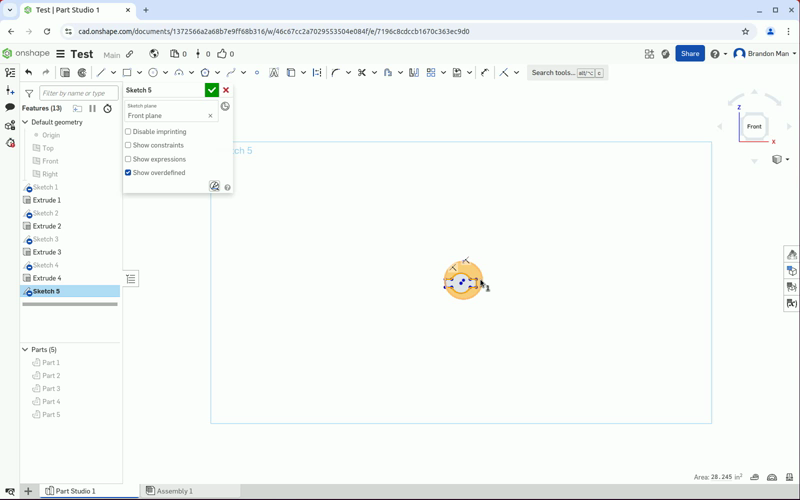
mouse_move(73, 352)
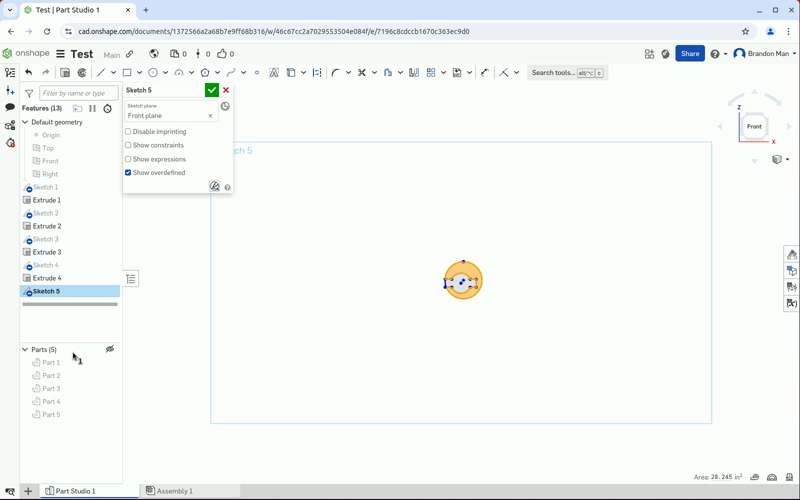
key(shift+y)
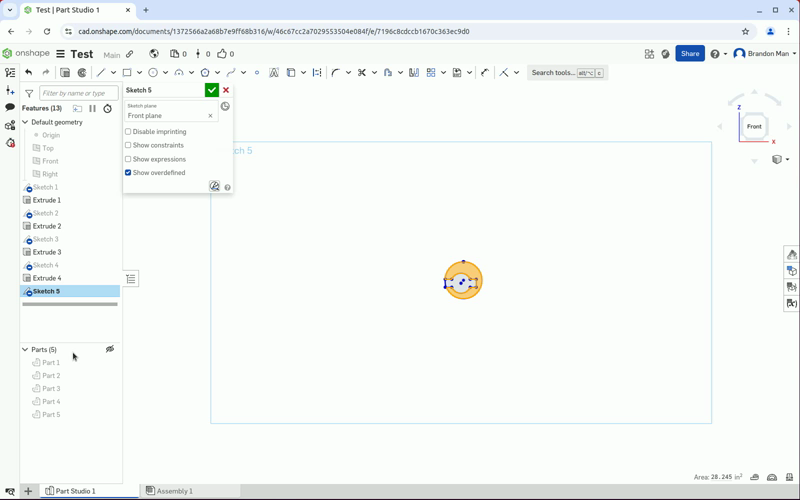
key(shift+e)
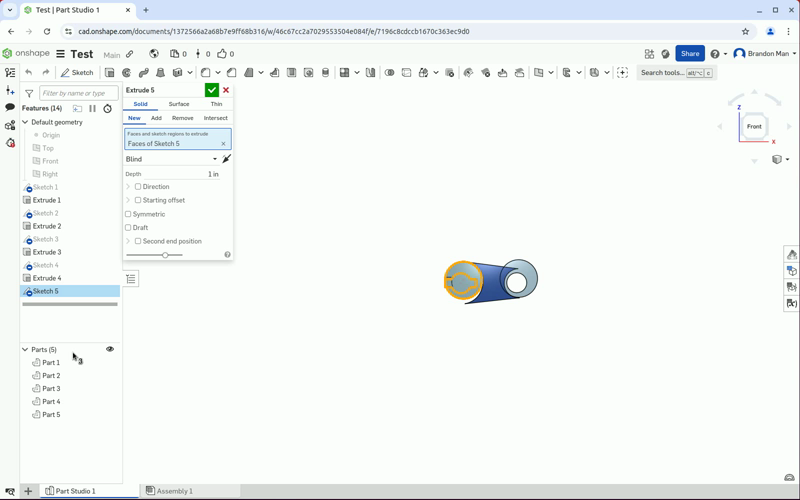
mouse_move(143, 106)
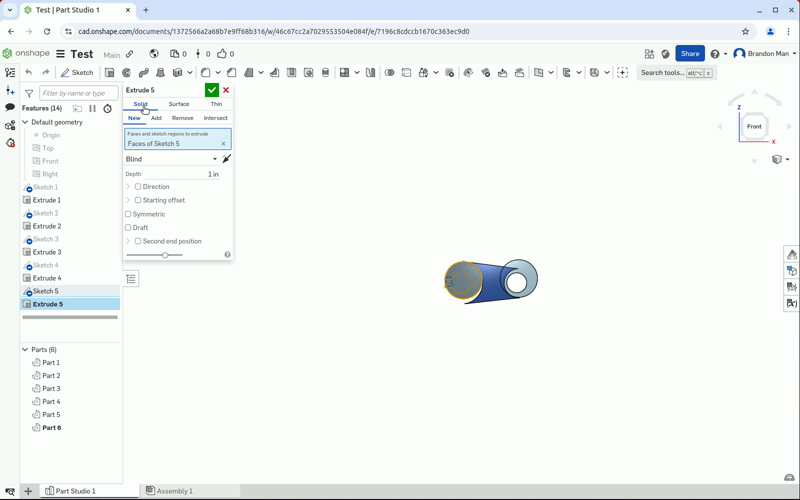
click(143, 106)
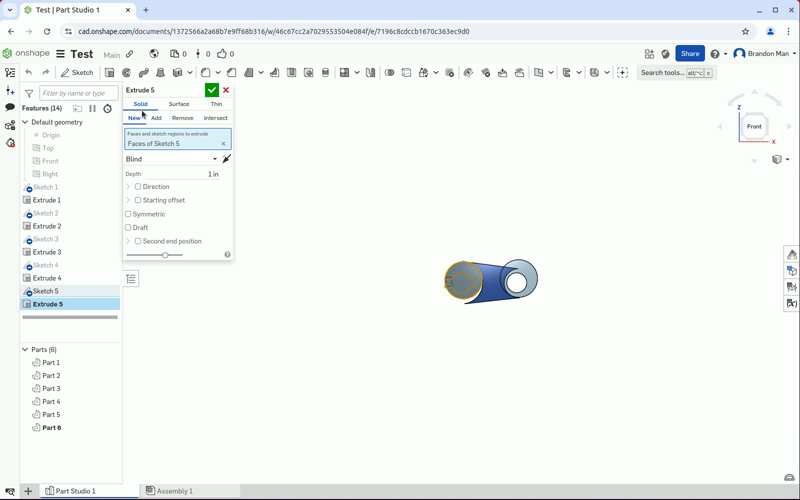
mouse_move(137, 120)
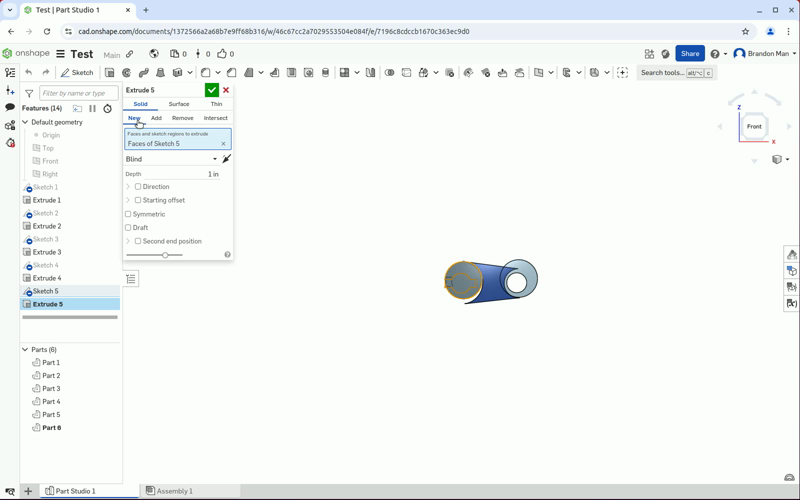
click(137, 120)
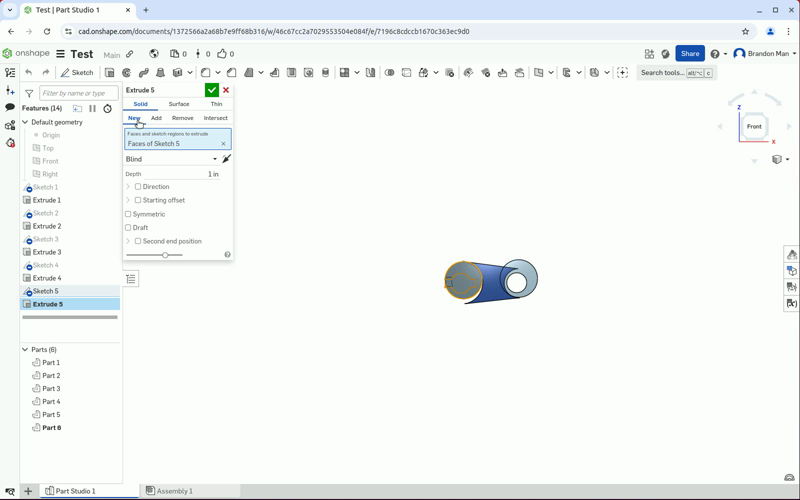
key(tab, 4)
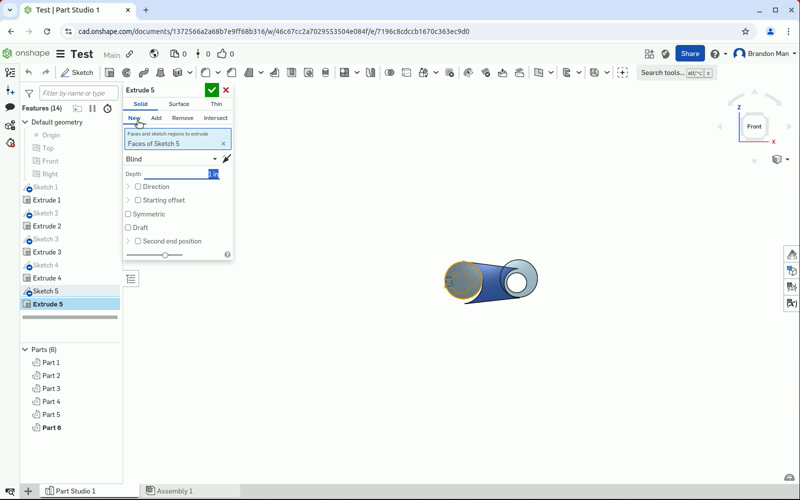
text(23.108)
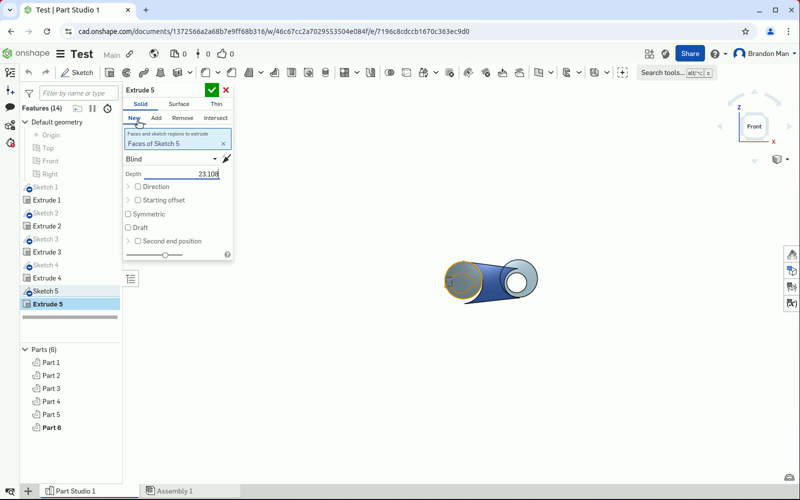
key(enter)
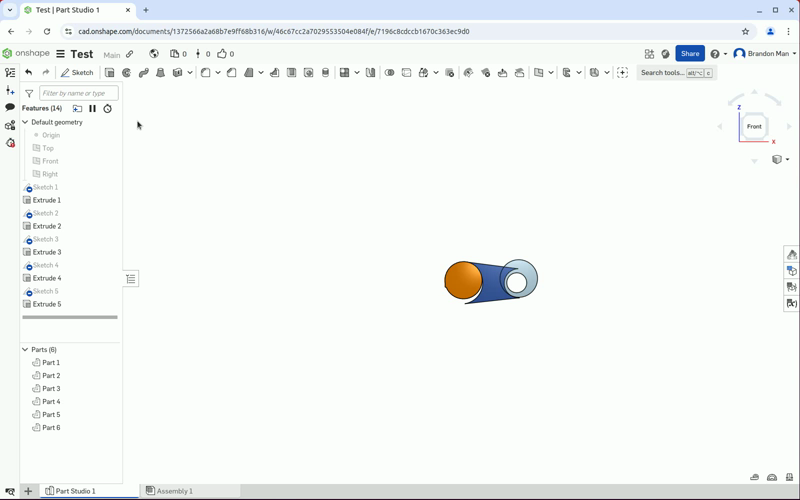
key(shift+h)
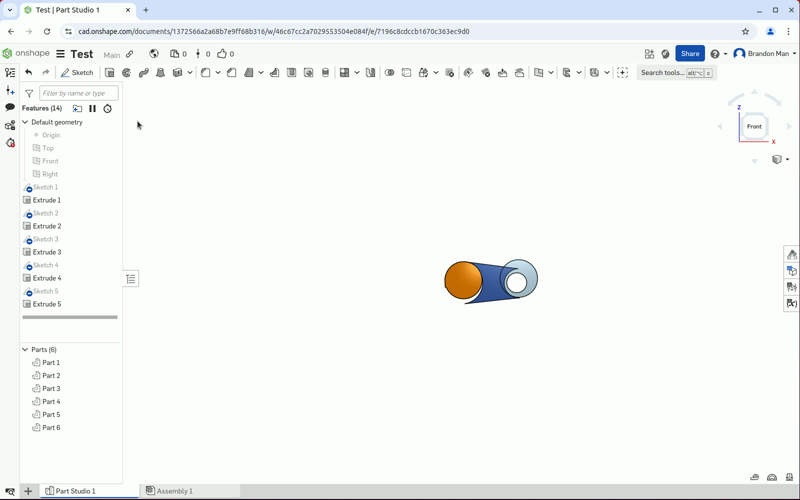
key(shift+h)
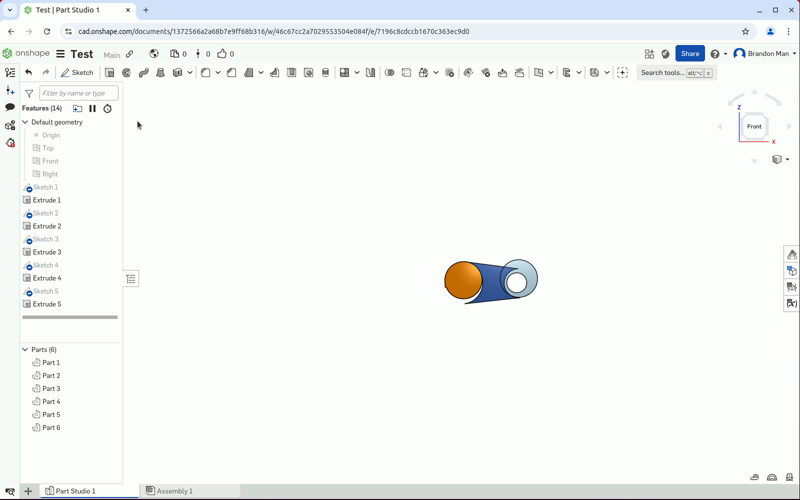
mouse_move(73, 189)
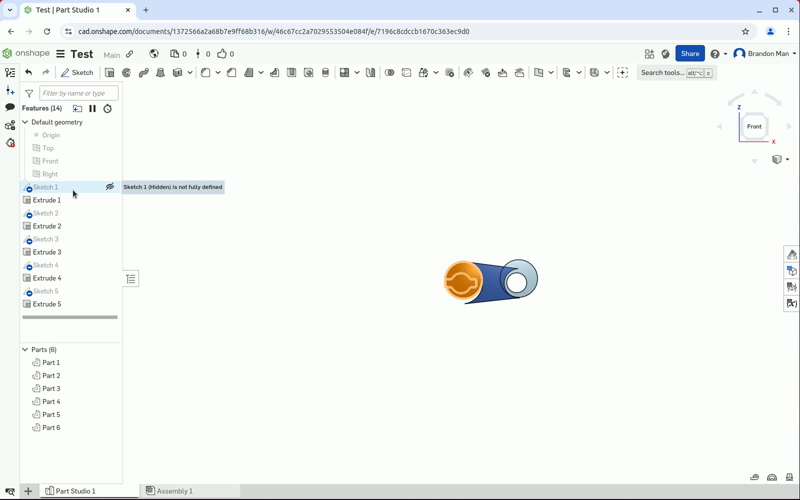
click(73, 189)
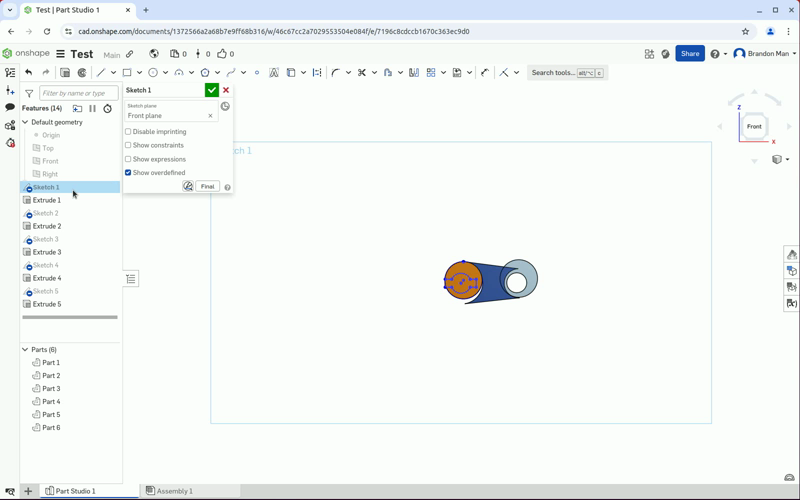
mouse_move(229, 92)
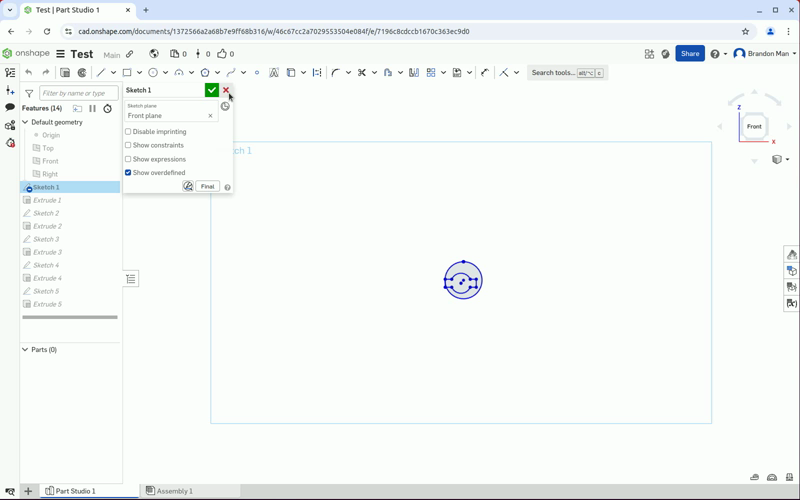
click(229, 92)
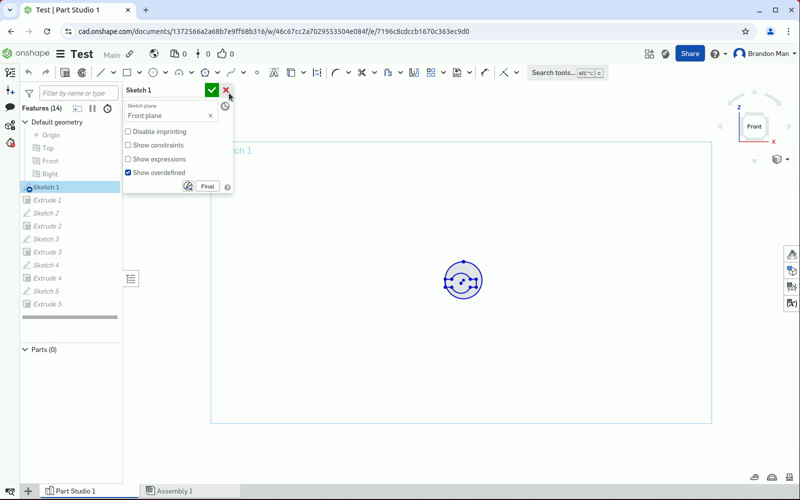
key(shift+s)
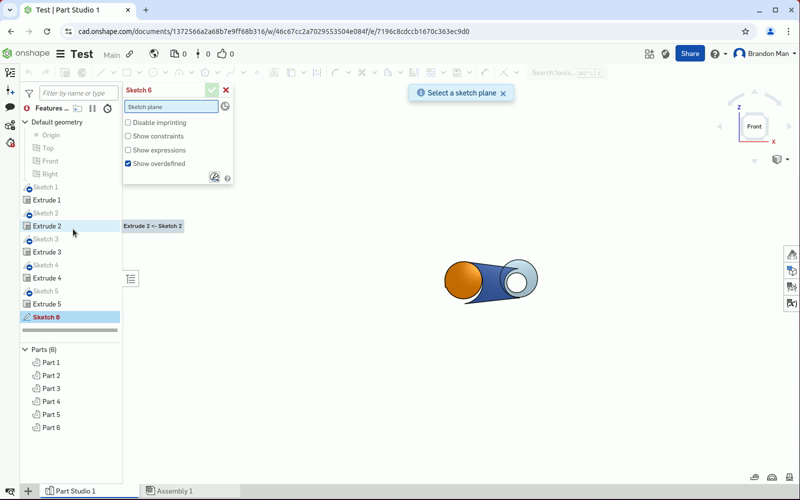
scroll(3)
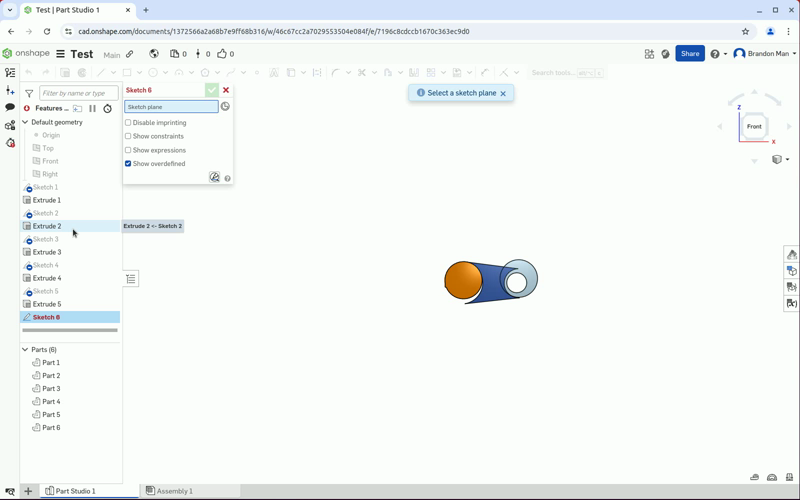
mouse_move(73, 163)
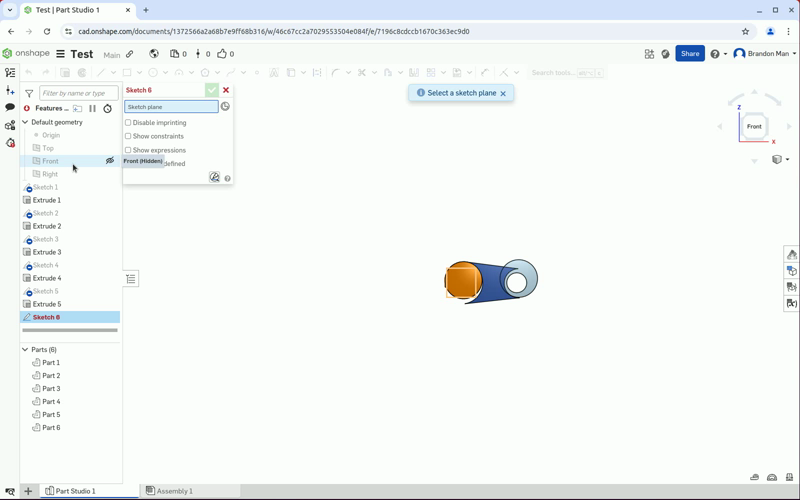
click(73, 163)
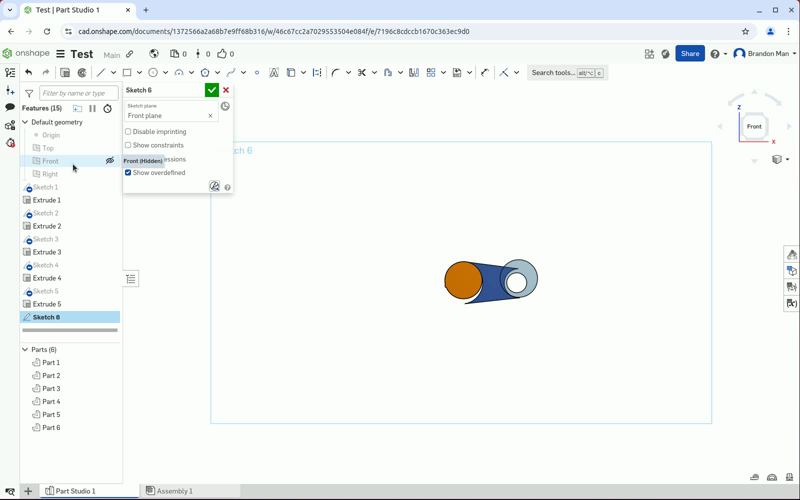
mouse_move(73, 352)
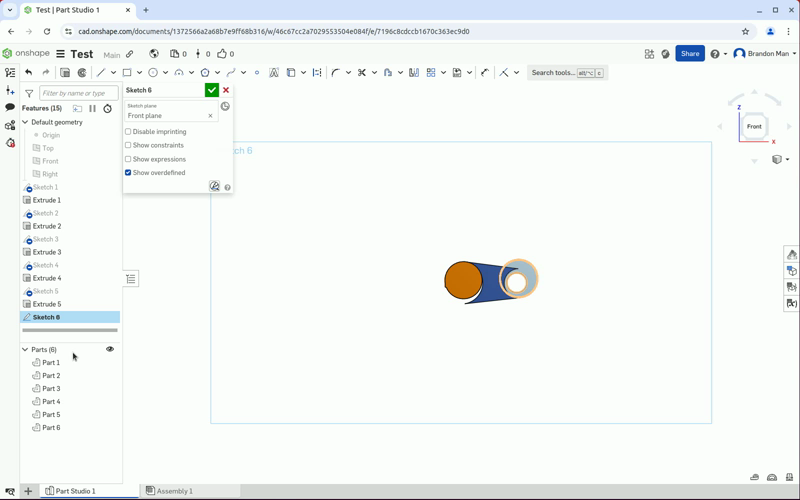
key(y)
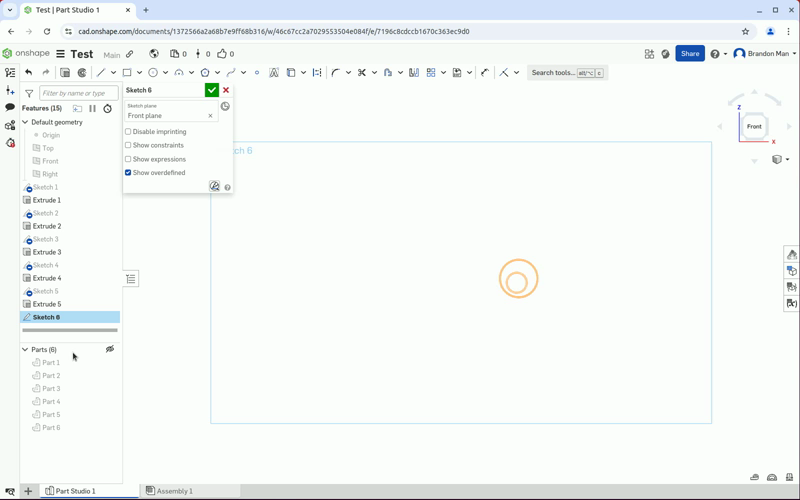
key(l)
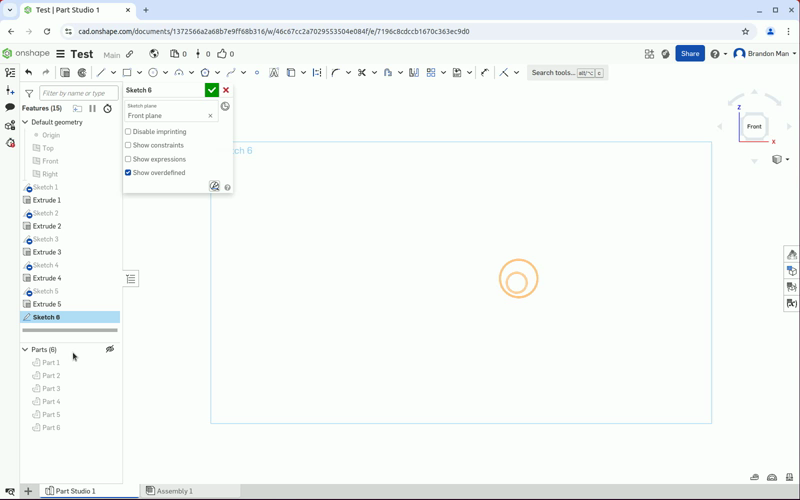
key_down(shift)
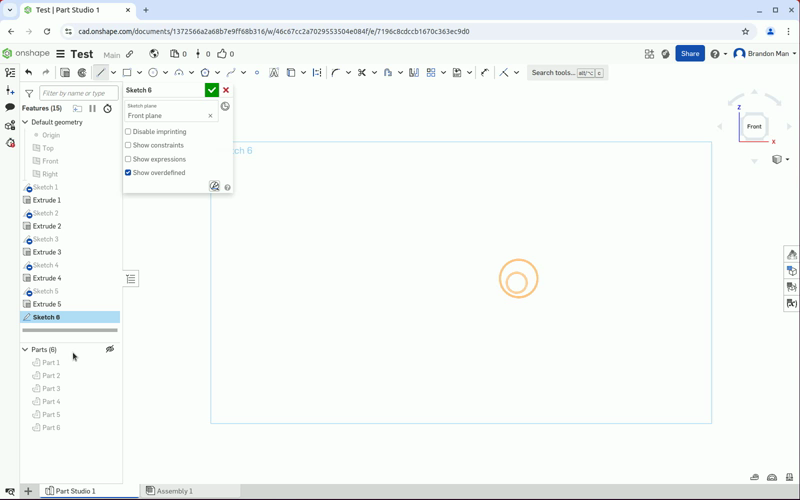
mouse_move(445, 286)
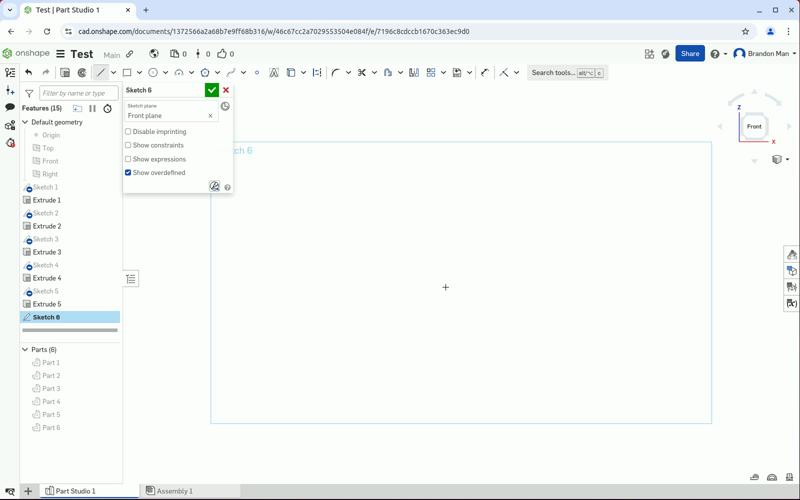
click(445, 286)
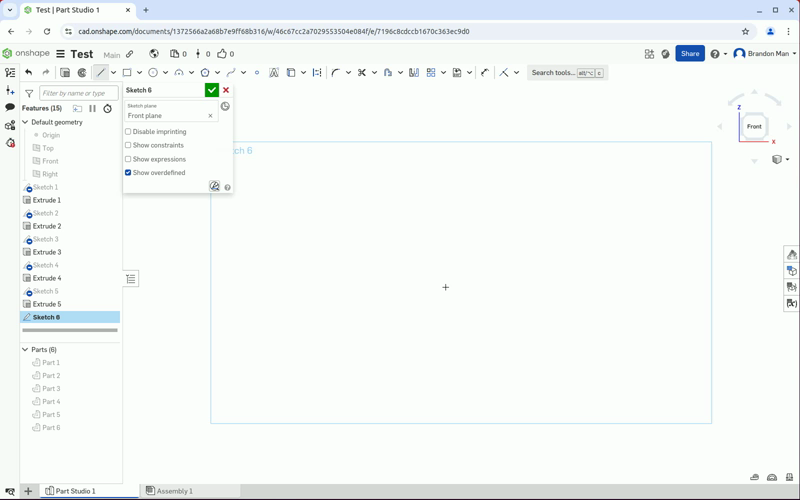
key_up(shift)
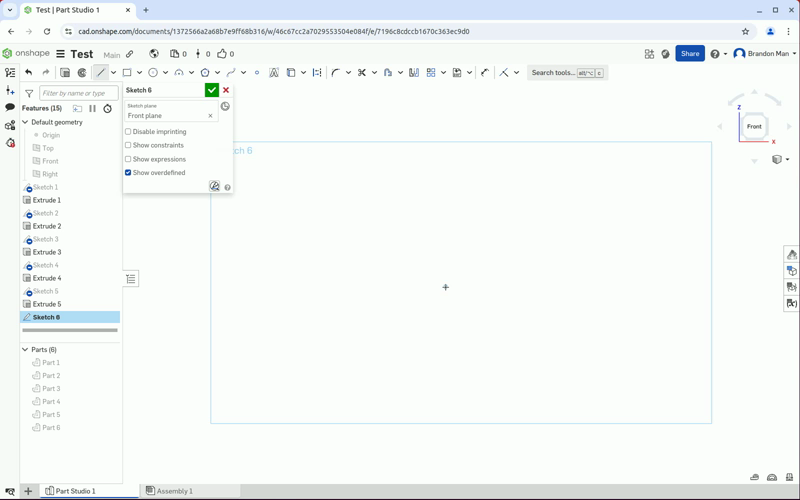
key_down(shift)
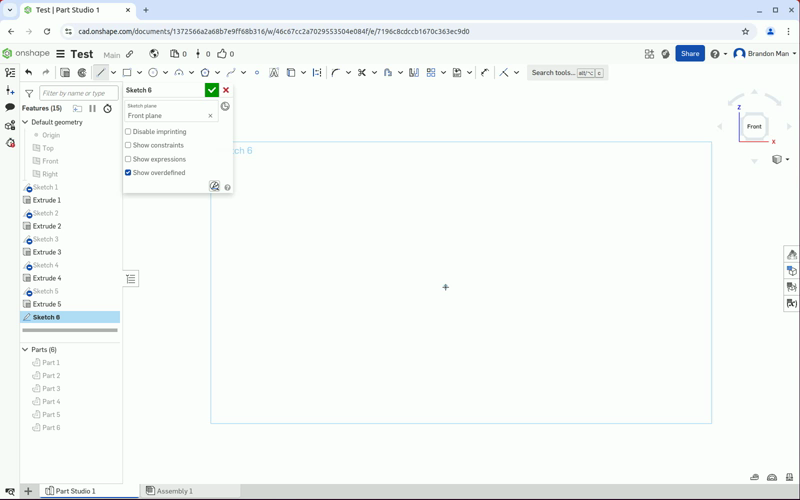
mouse_move(475, 286)
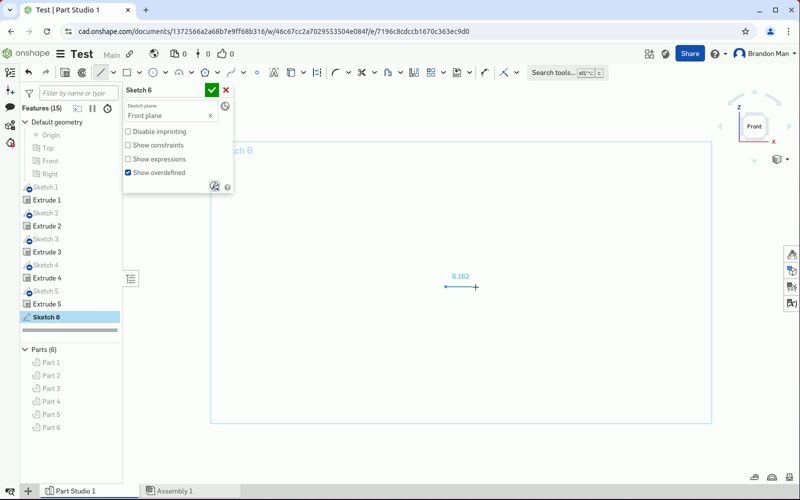
mouse_move(452, 286)
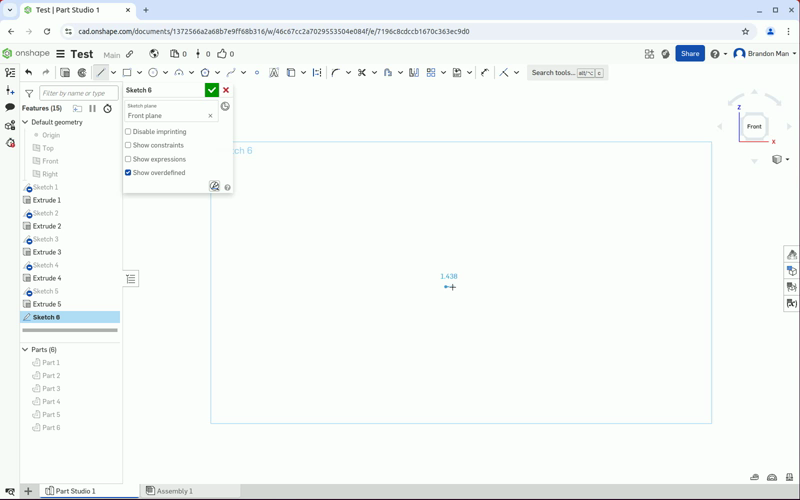
scroll(6)
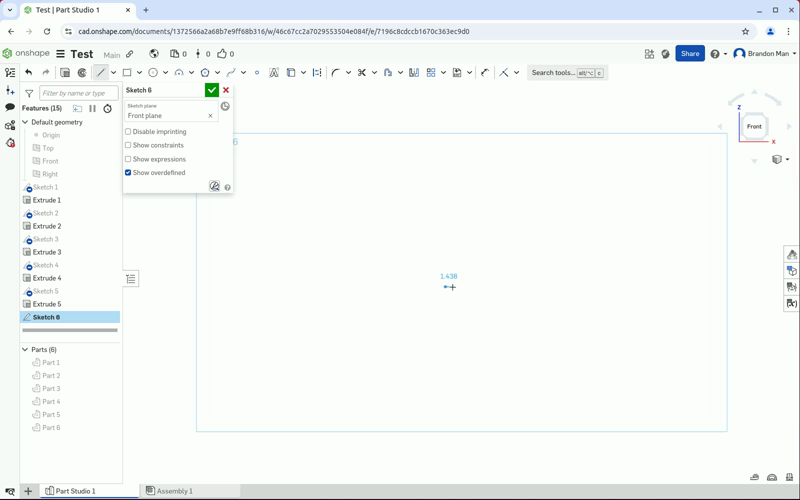
scroll(6)
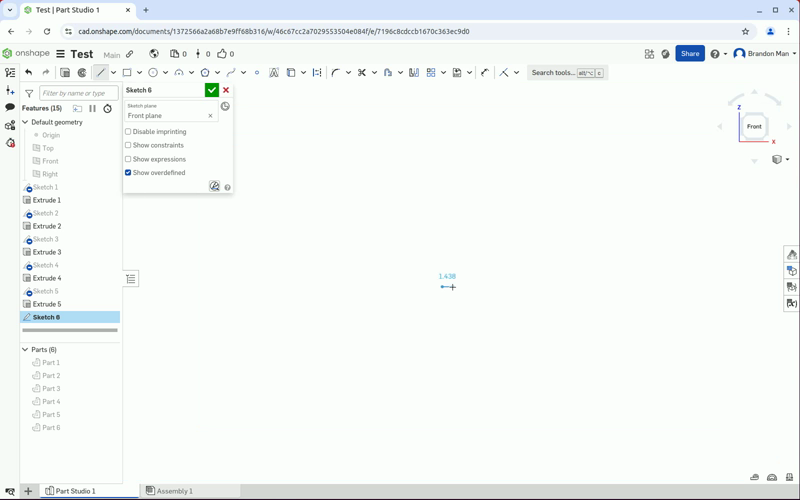
scroll(6)
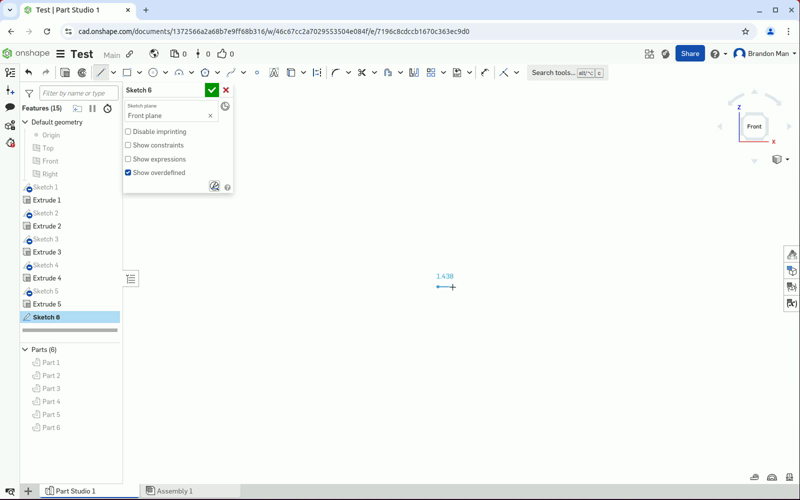
scroll(6)
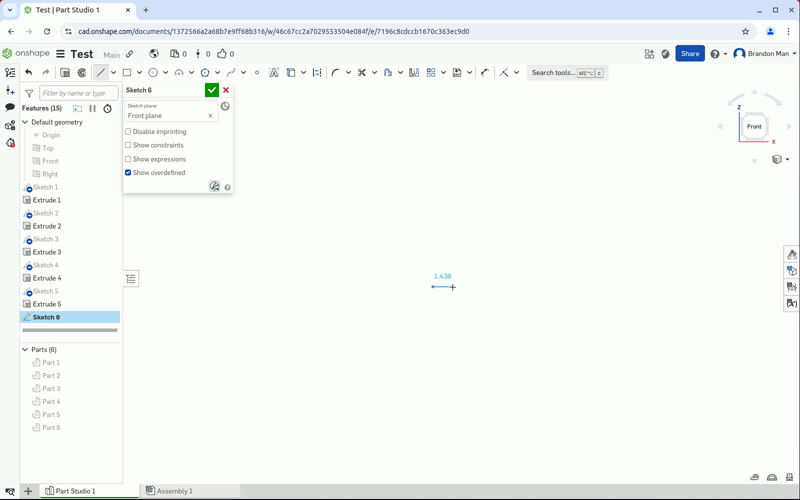
scroll(6)
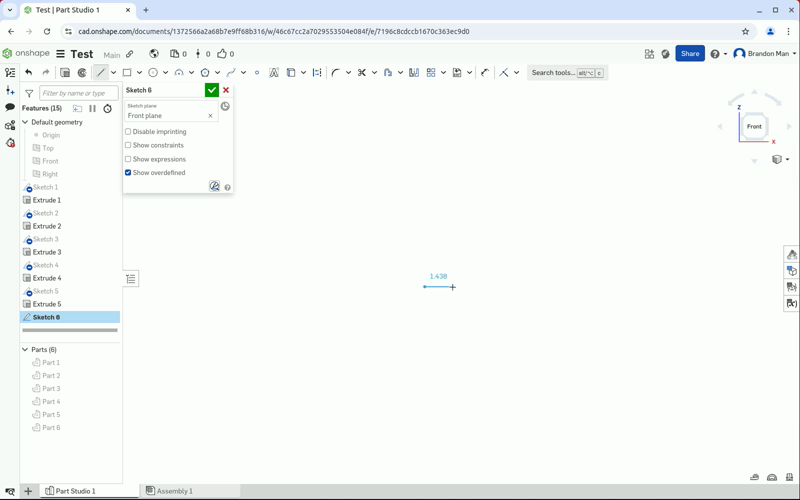
scroll(6)
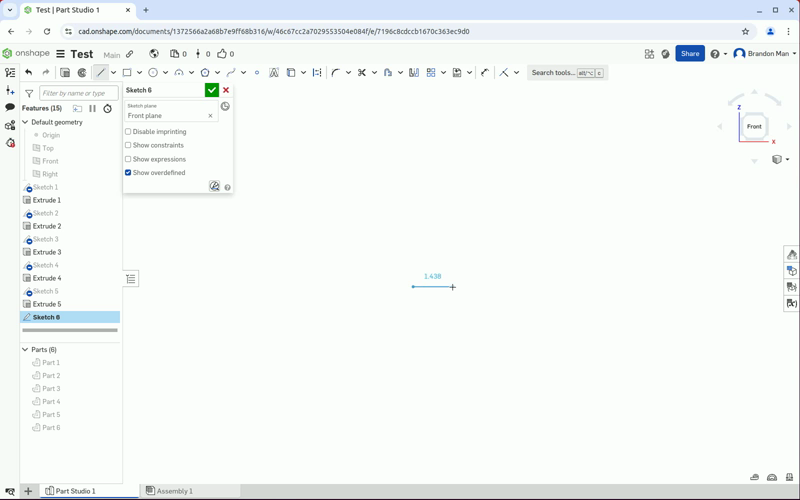
scroll(6)
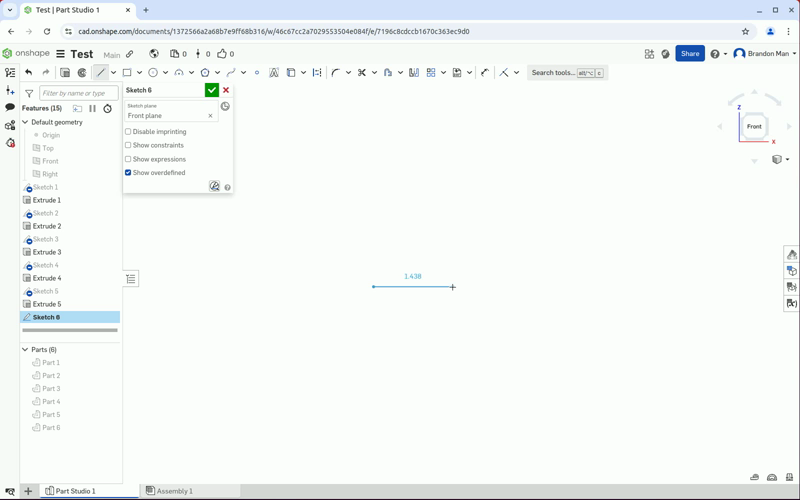
click(452, 286)
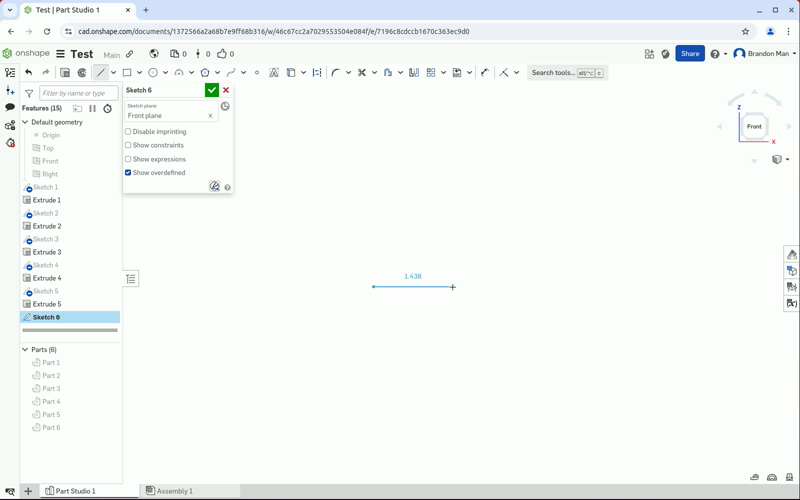
scroll(-6)
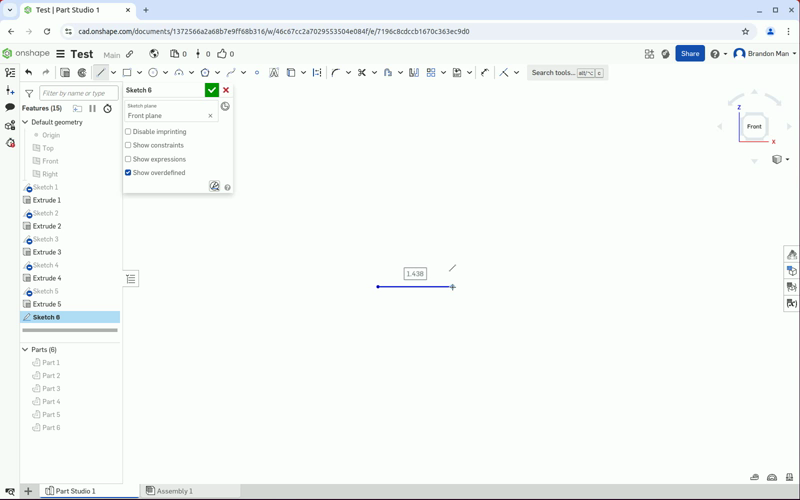
scroll(-6)
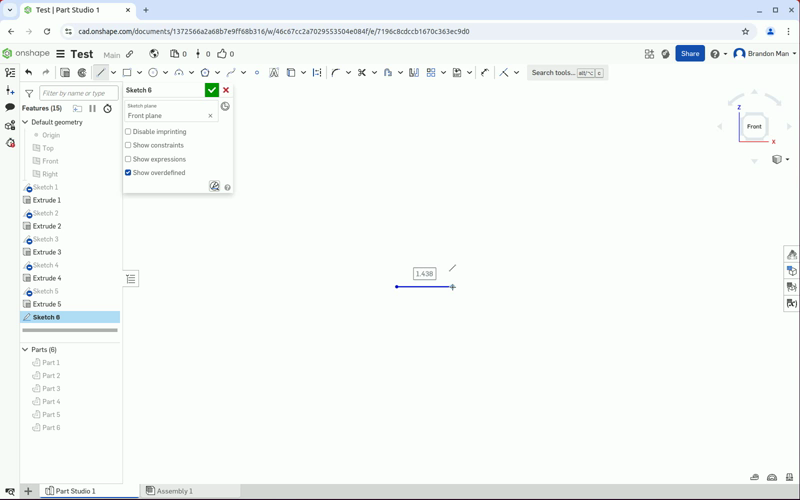
scroll(-6)
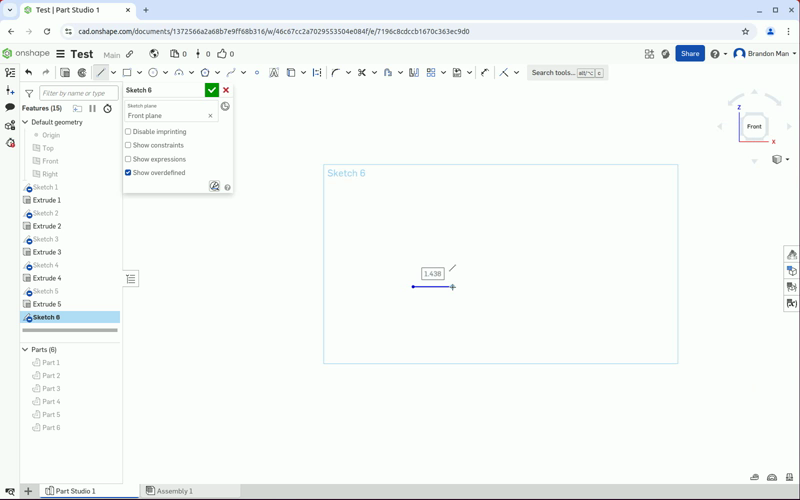
scroll(-6)
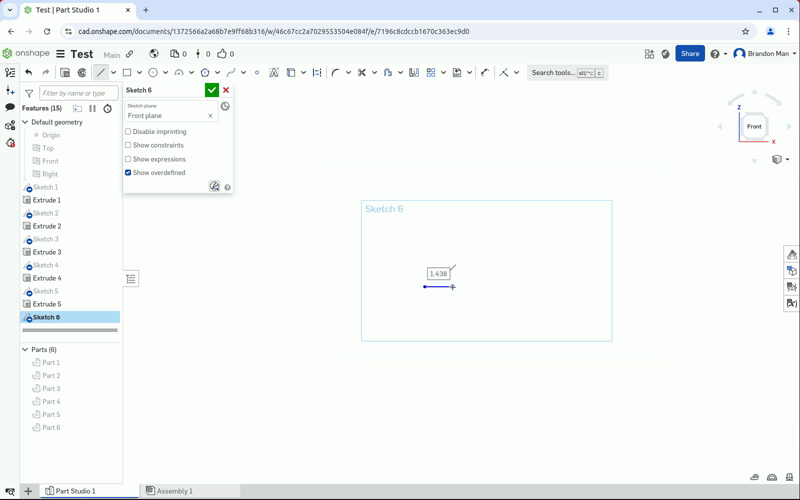
scroll(-6)
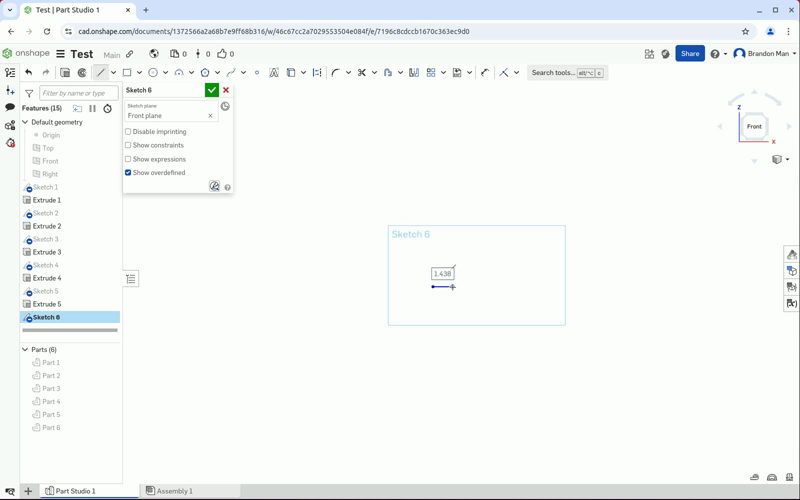
scroll(-6)
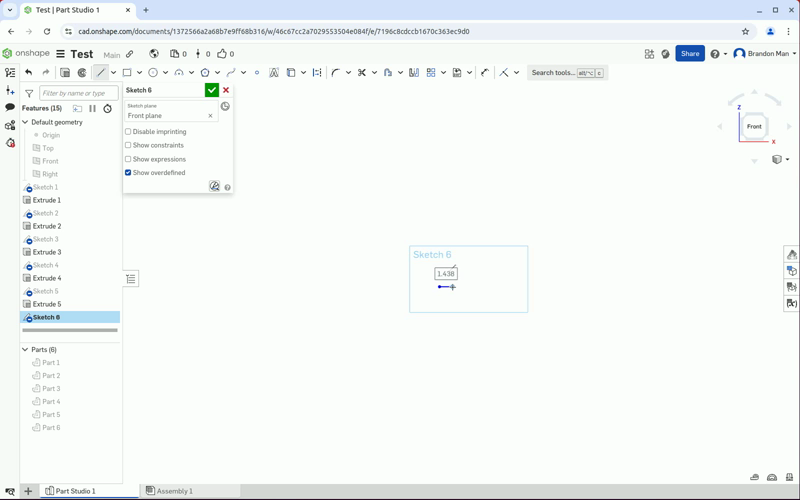
scroll(-6)
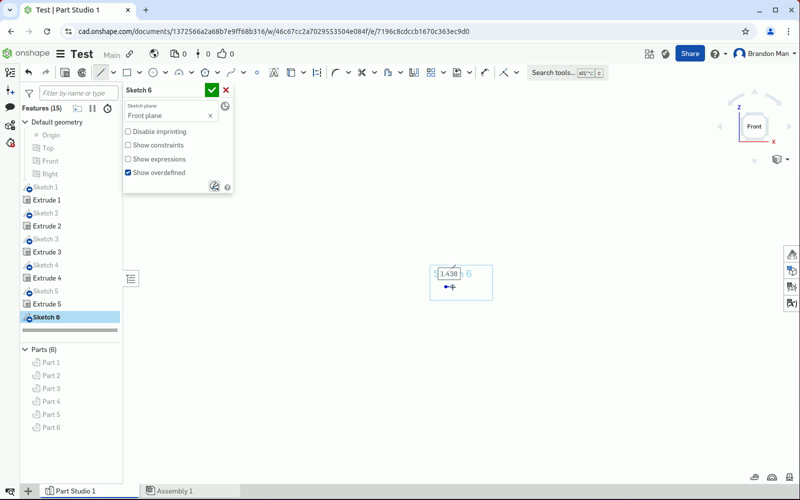
key_up(shift)
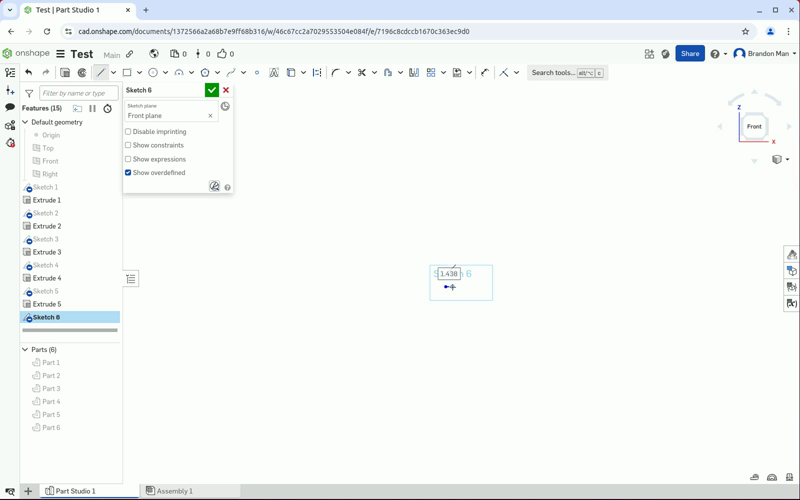
key(esc)
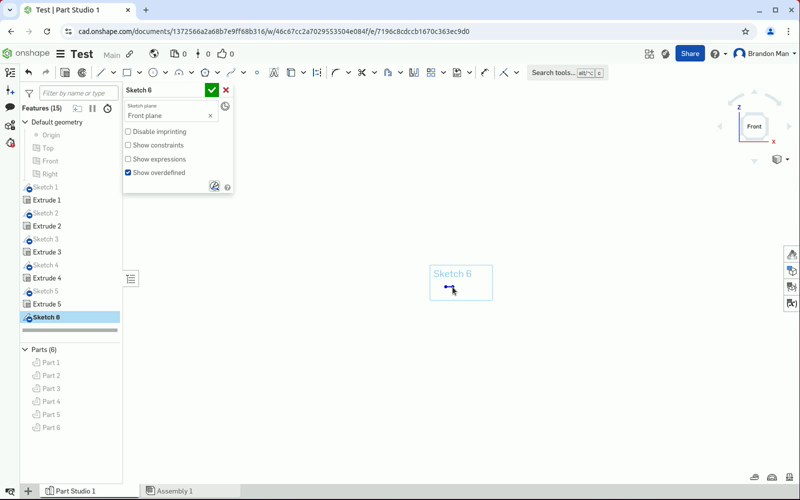
key(a)
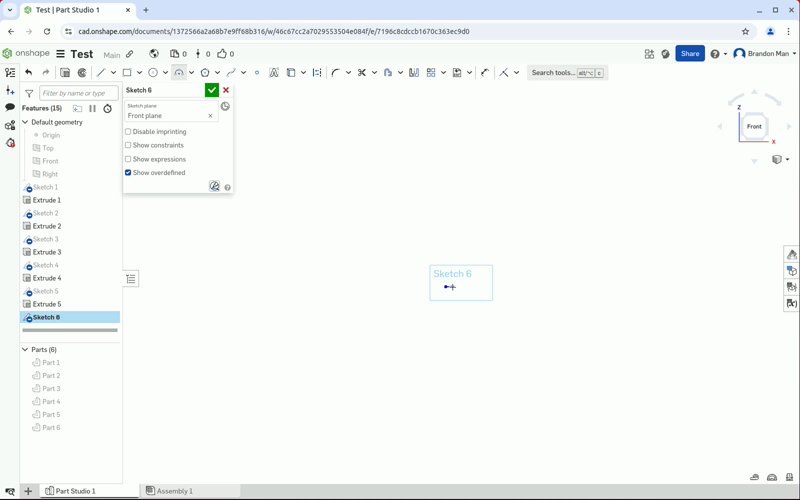
mouse_move(452, 286)
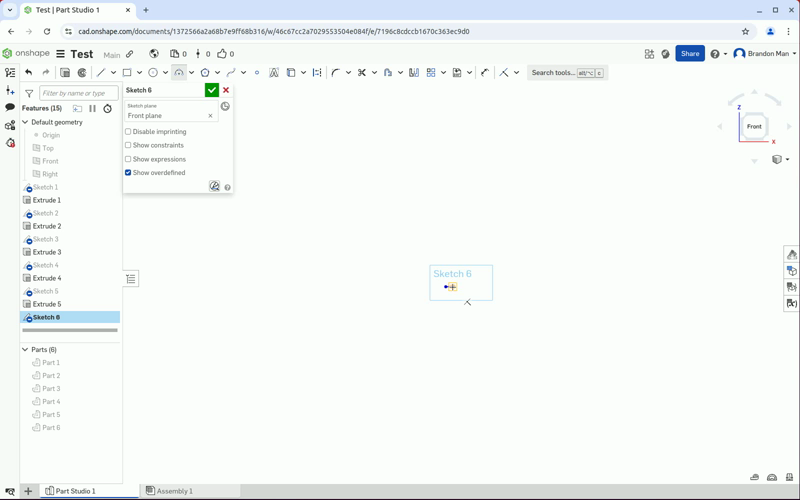
click(452, 286)
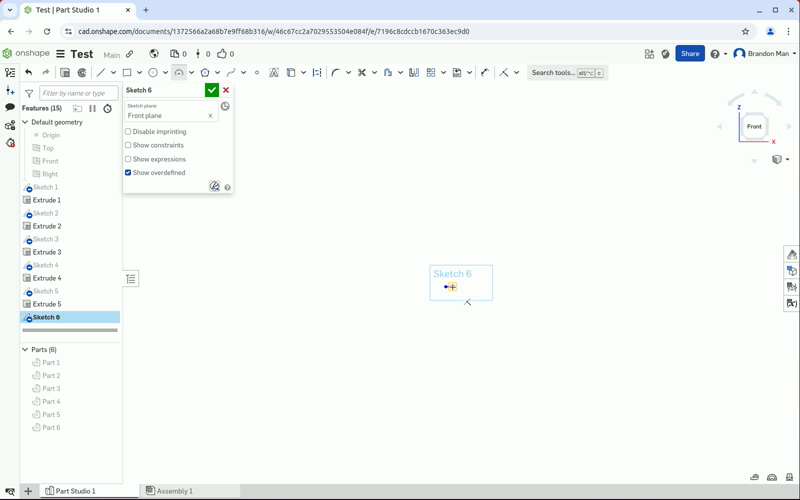
key_down(shift)
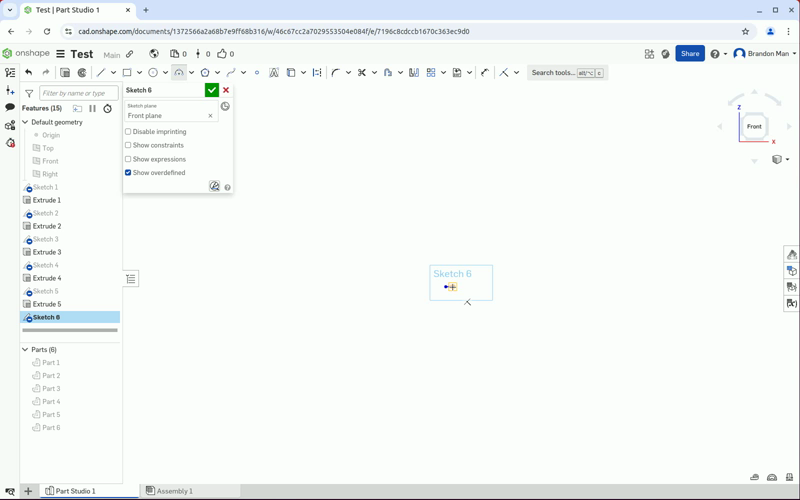
mouse_move(452, 277)
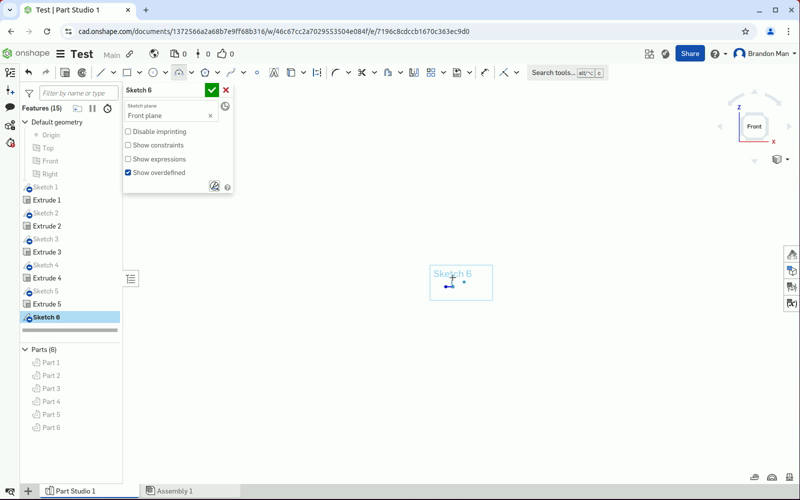
click(452, 277)
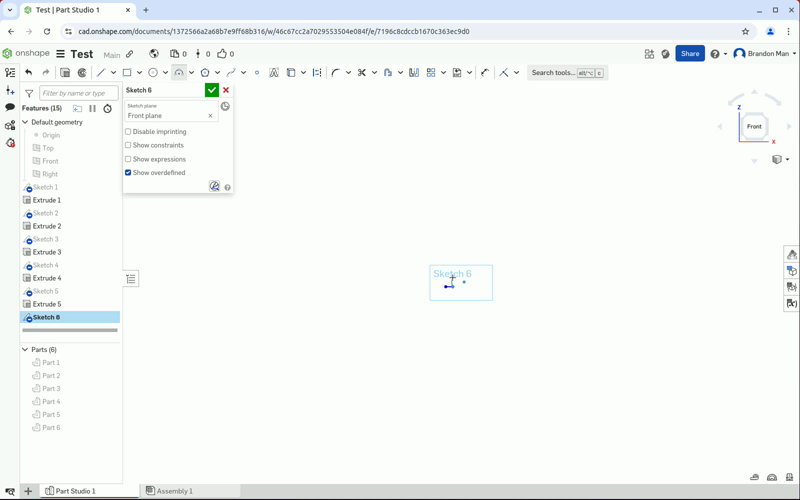
mouse_move(451, 281)
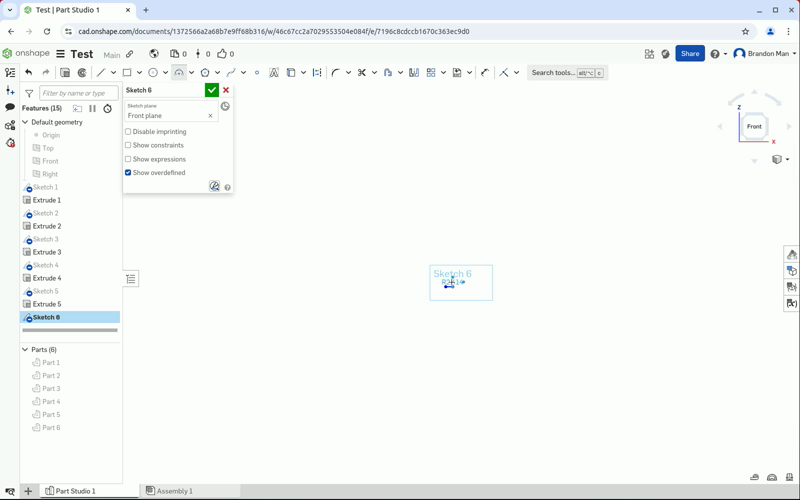
click(451, 281)
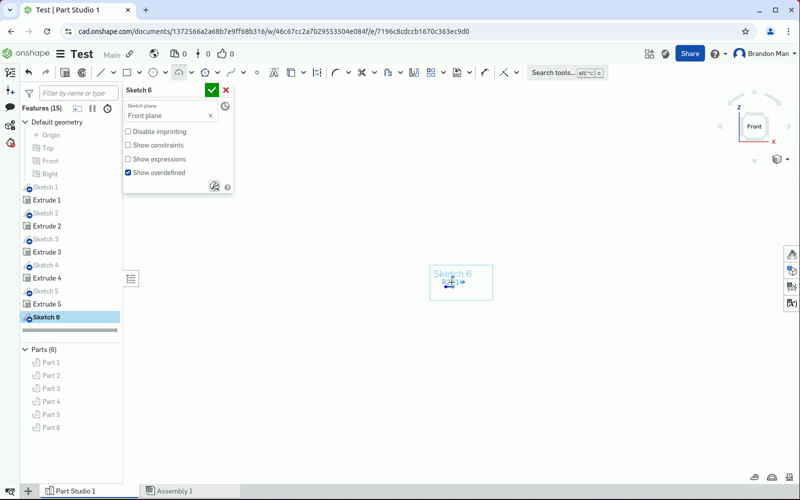
key_up(shift)
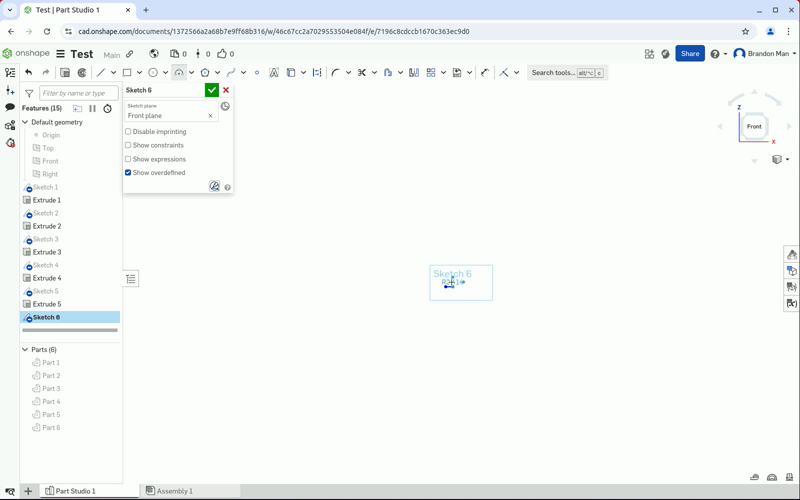
key(esc)
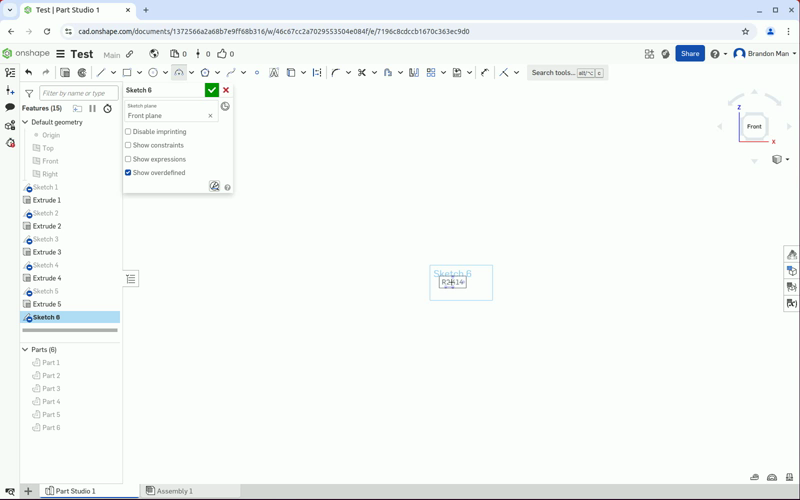
key(l)
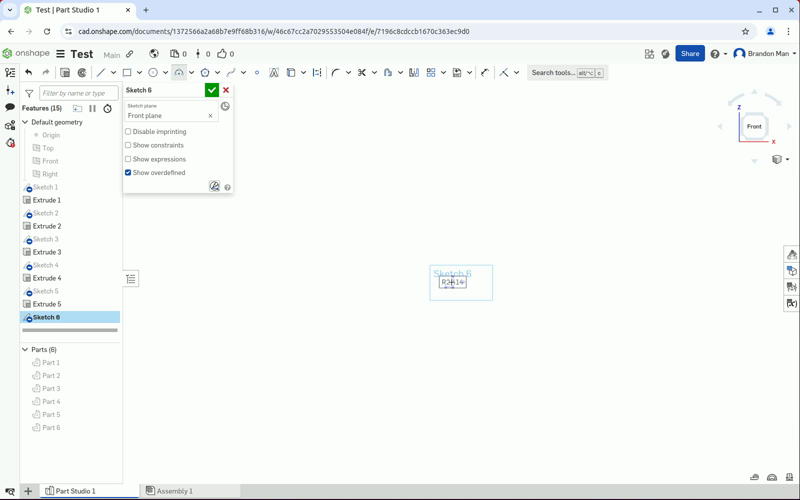
mouse_move(452, 277)
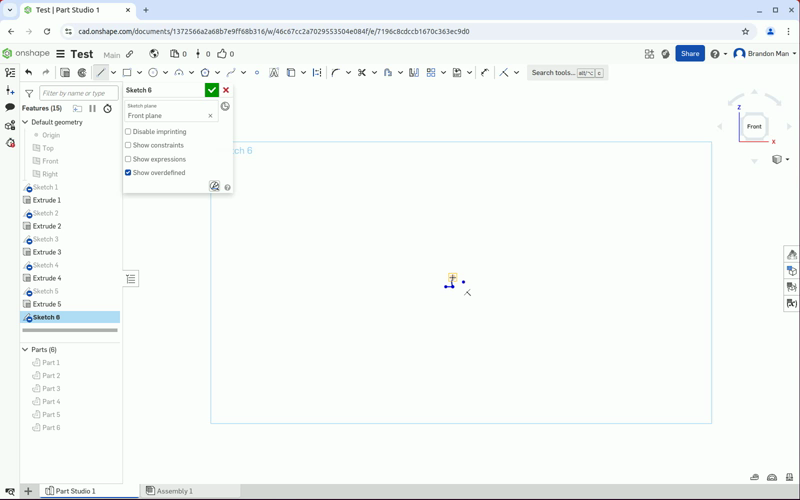
click(452, 277)
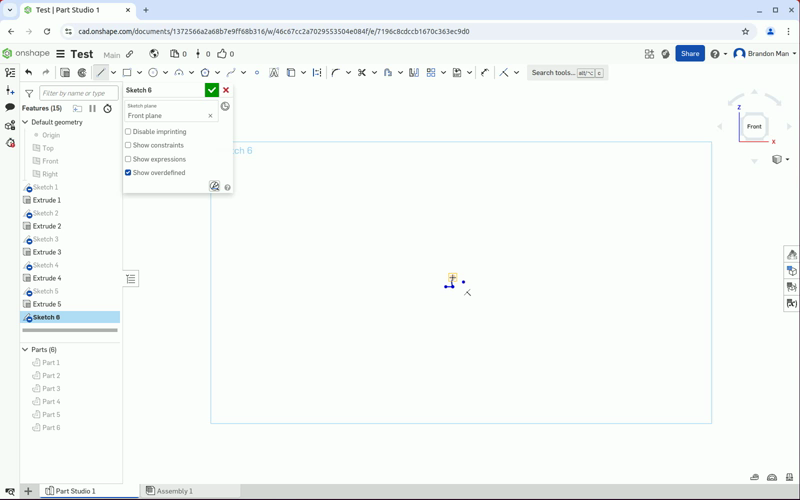
key_down(shift)
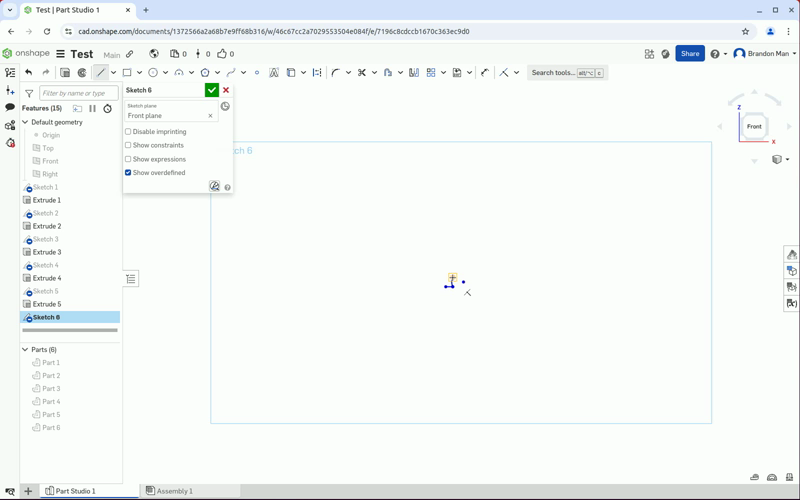
mouse_move(482, 277)
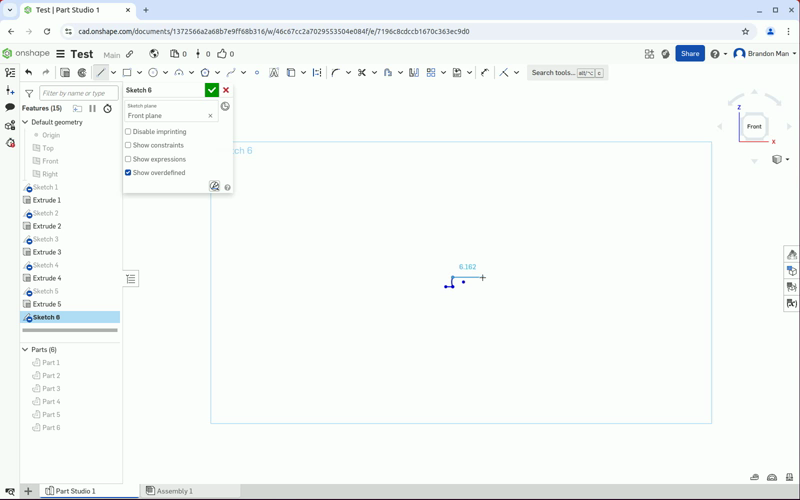
mouse_move(445, 277)
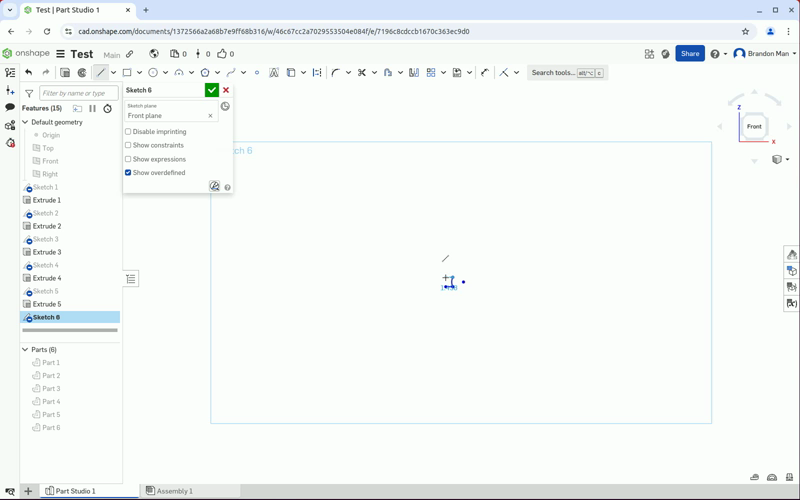
scroll(6)
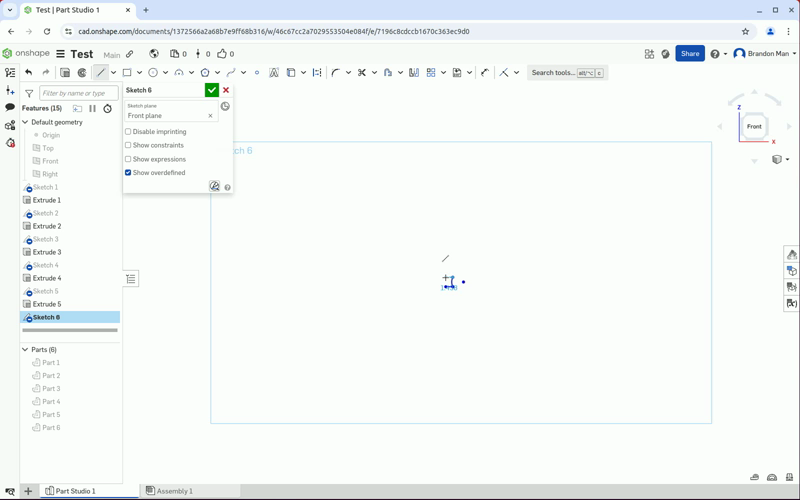
scroll(6)
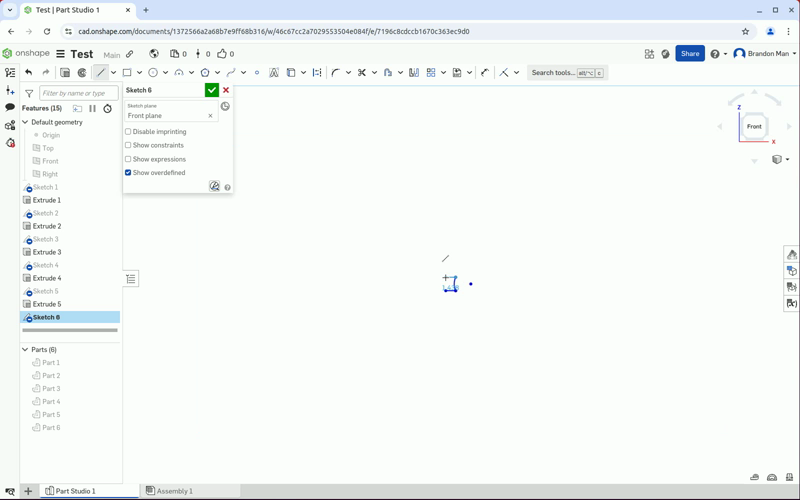
scroll(6)
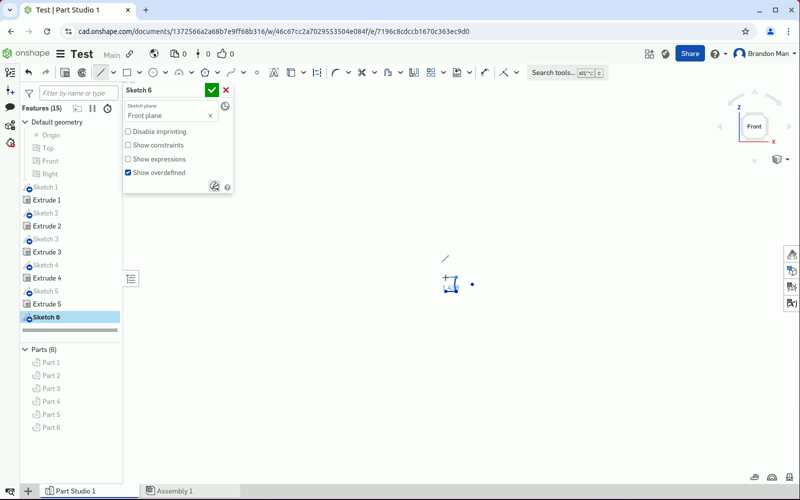
scroll(6)
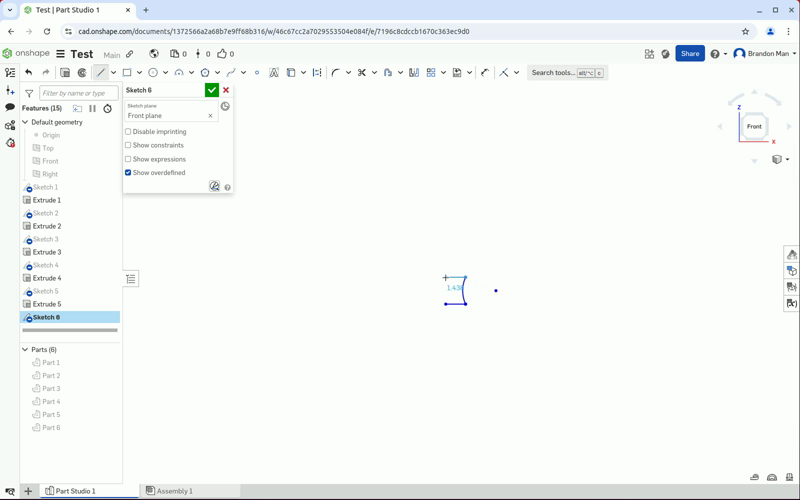
scroll(6)
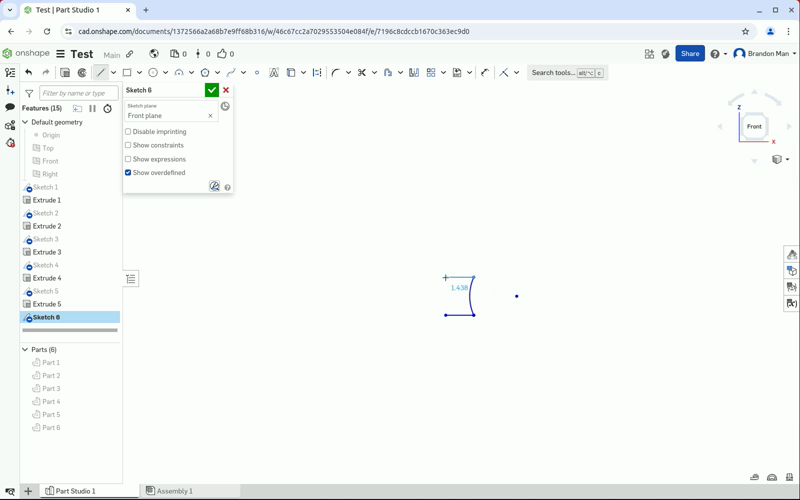
scroll(6)
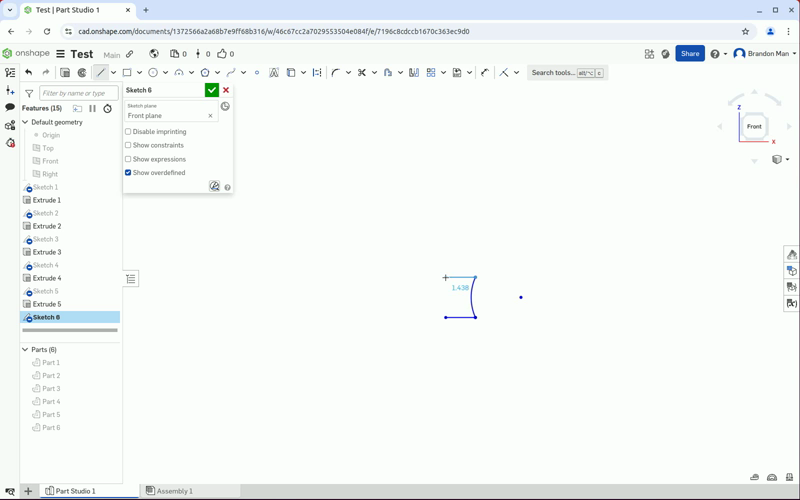
scroll(6)
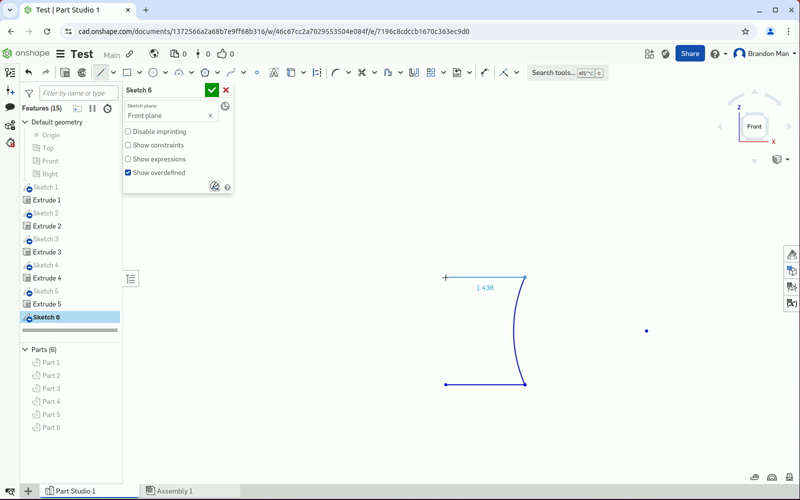
click(445, 277)
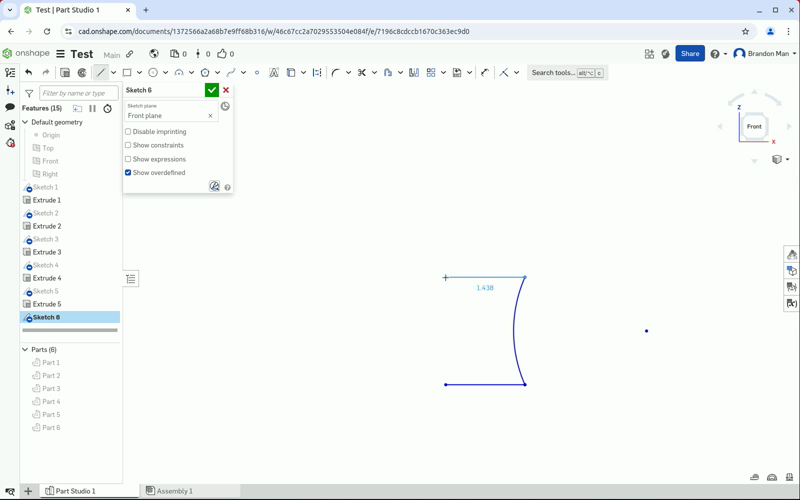
scroll(-6)
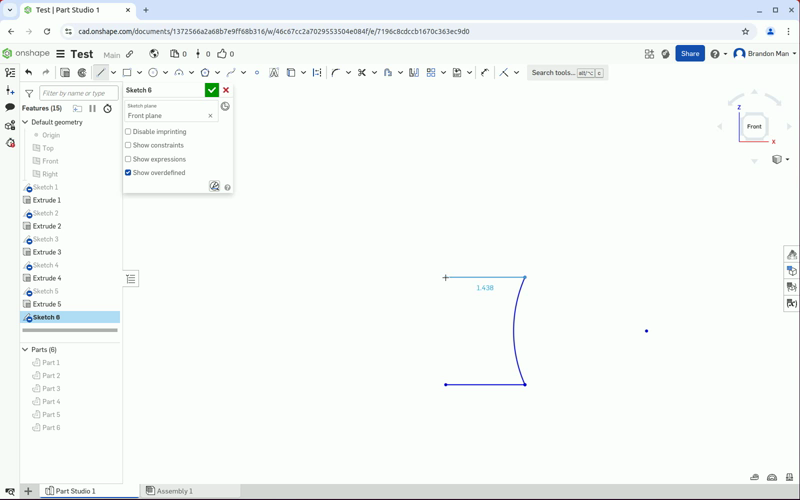
scroll(-6)
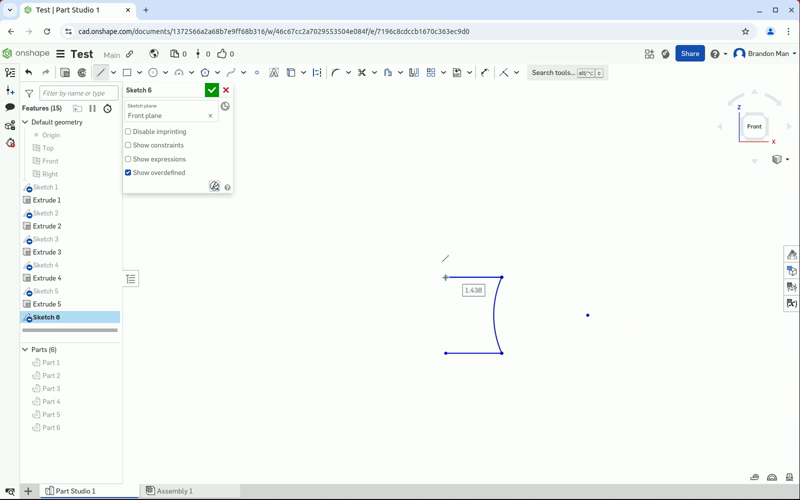
scroll(-6)
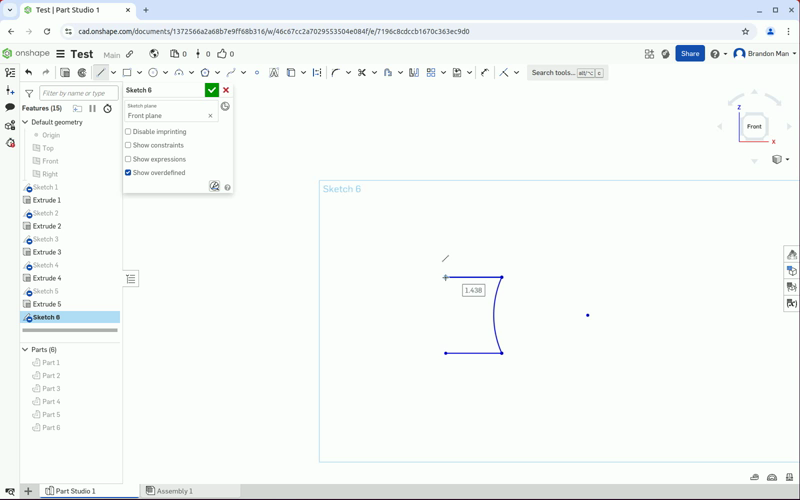
scroll(-6)
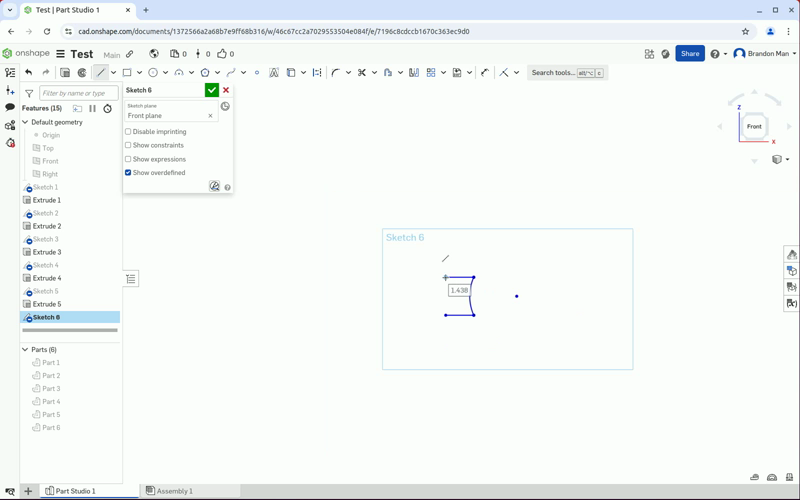
scroll(-6)
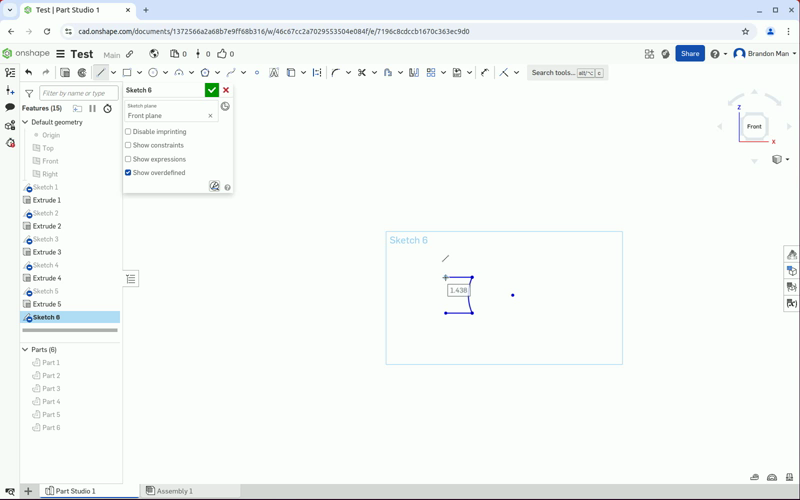
scroll(-6)
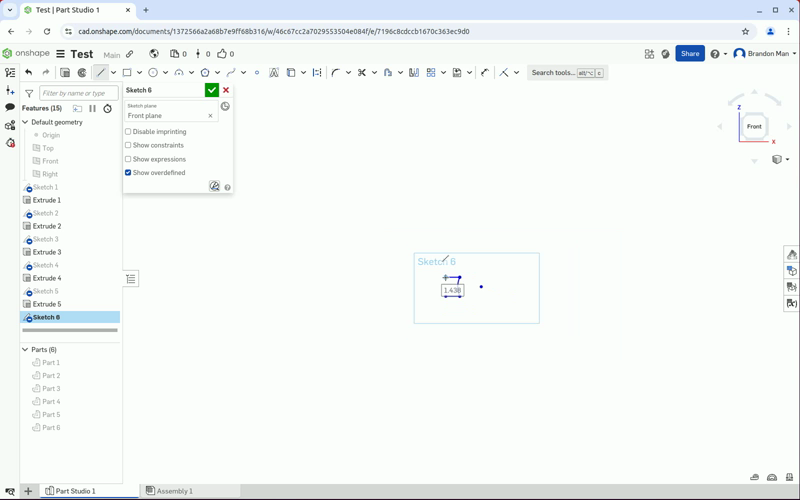
scroll(-6)
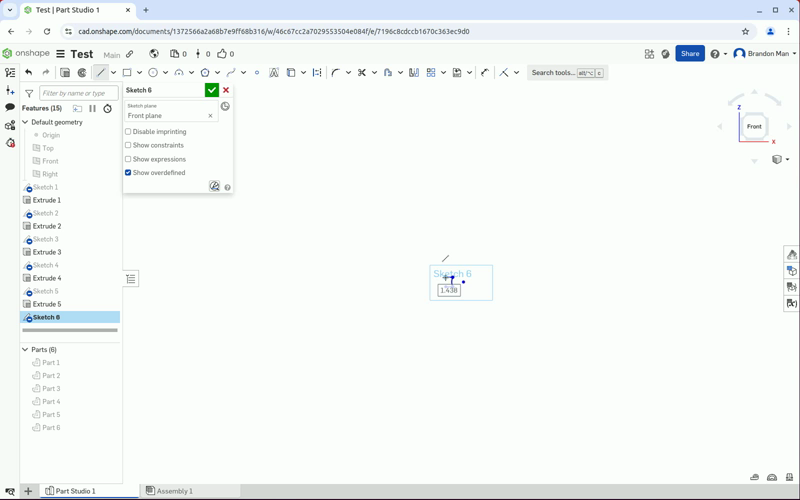
key_up(shift)
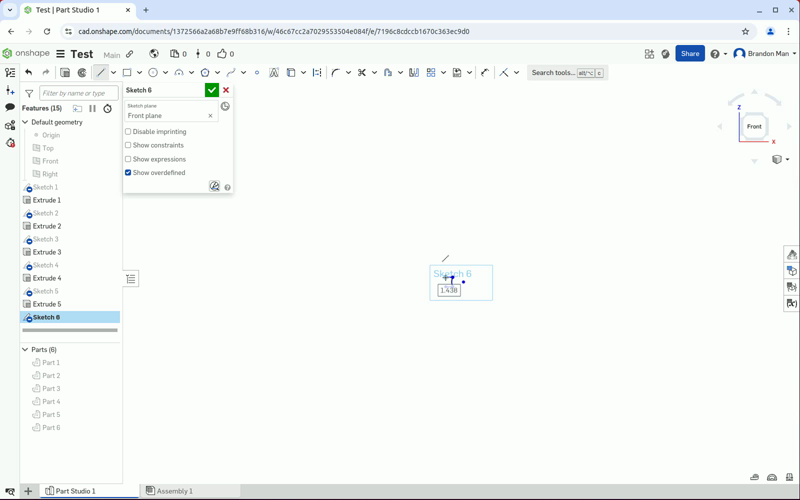
mouse_move(475, 277)
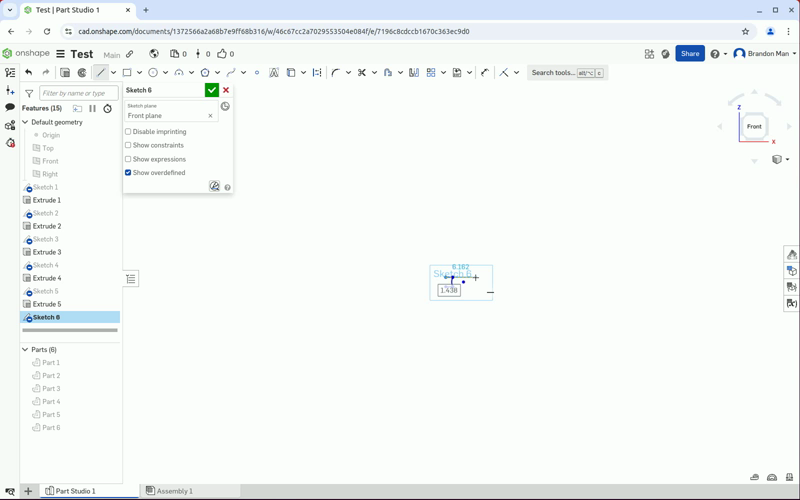
key_down(shift)
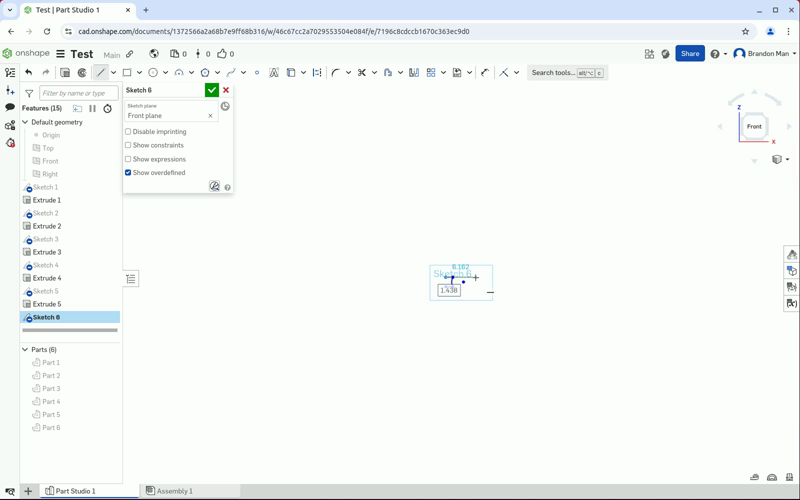
mouse_move(445, 286)
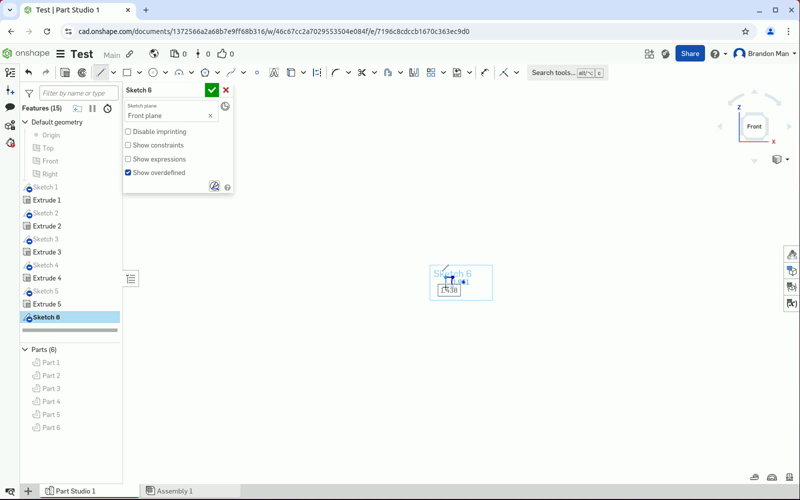
key_up(shift)
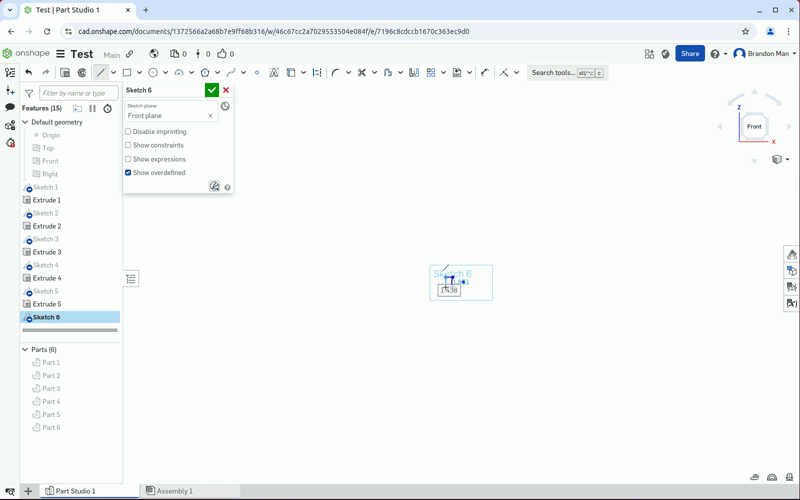
click(445, 286)
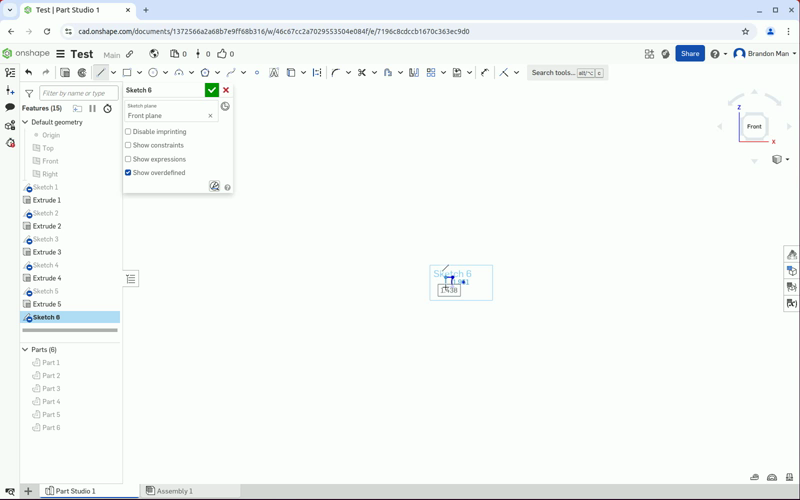
key(esc)
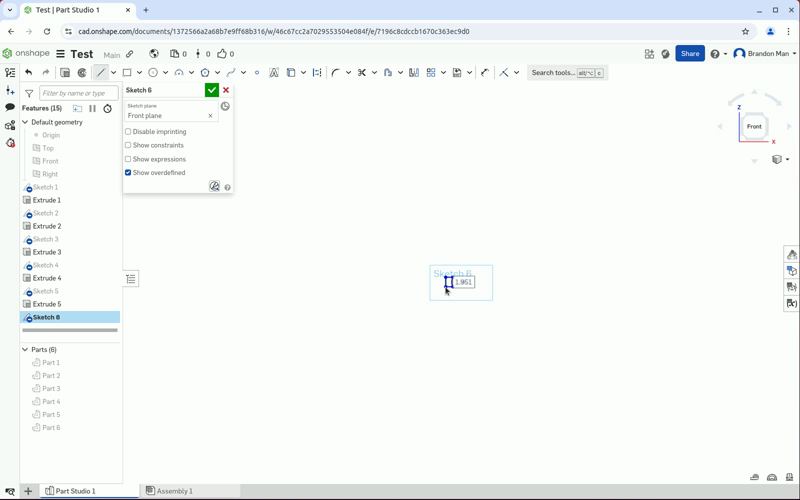
mouse_move(447, 284)
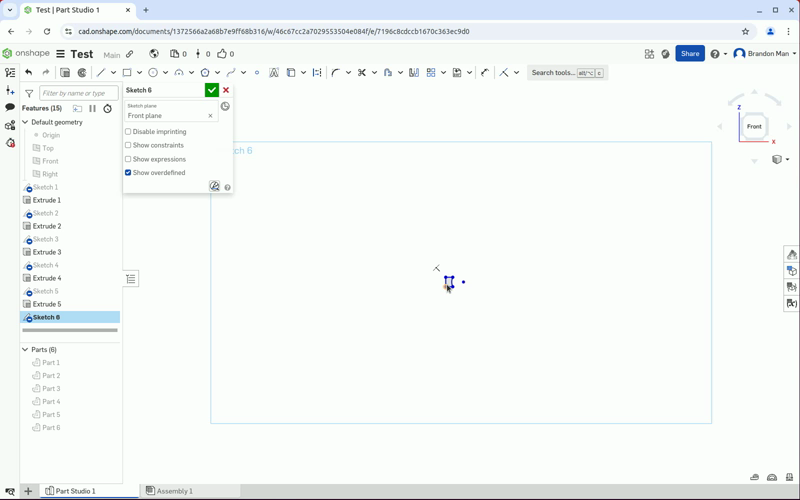
scroll(6)
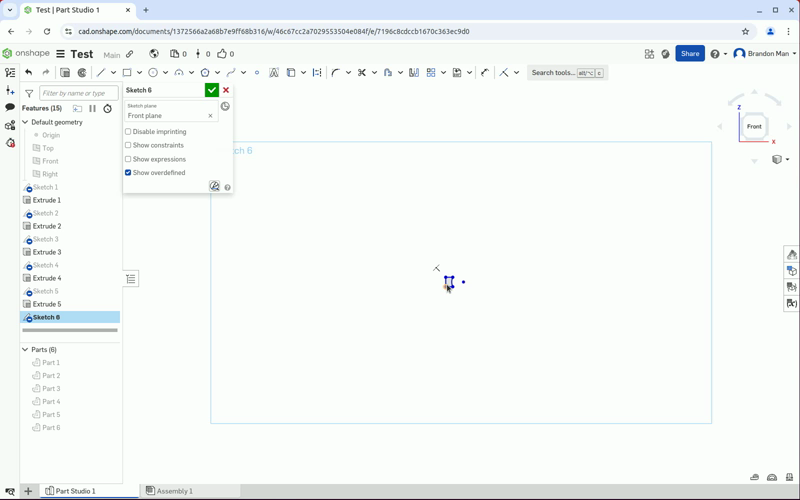
scroll(6)
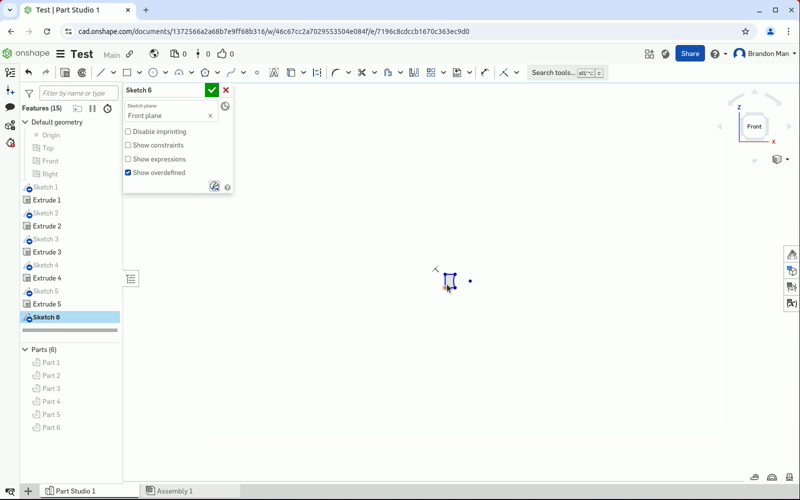
scroll(6)
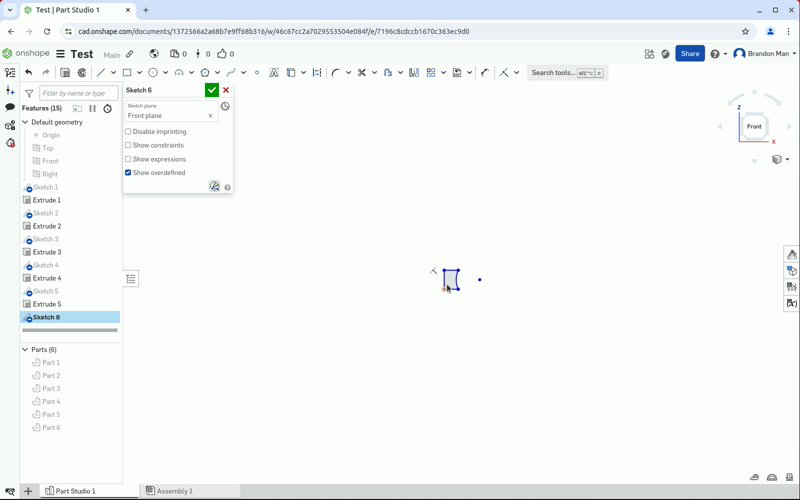
scroll(6)
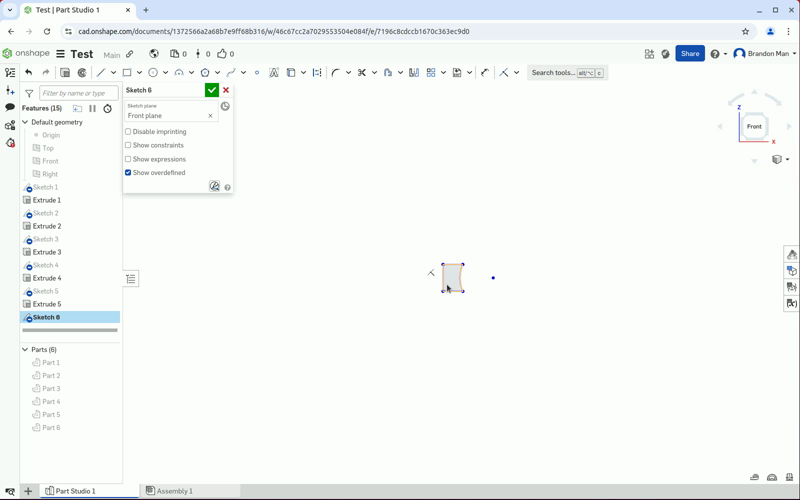
scroll(6)
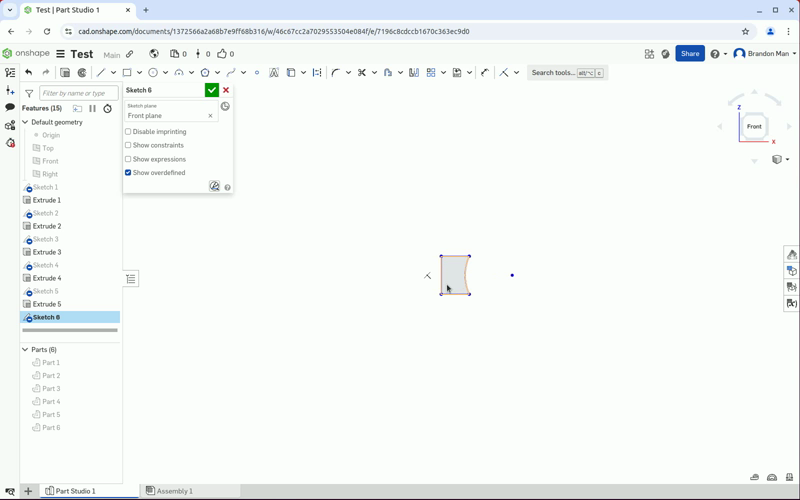
scroll(6)
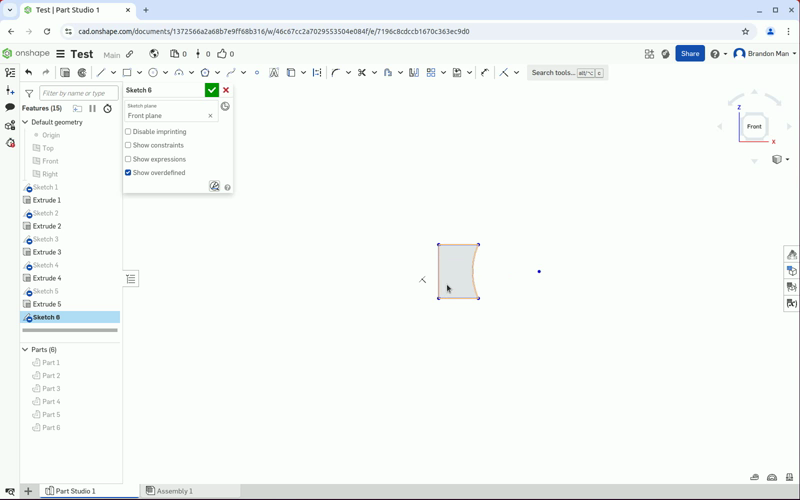
scroll(6)
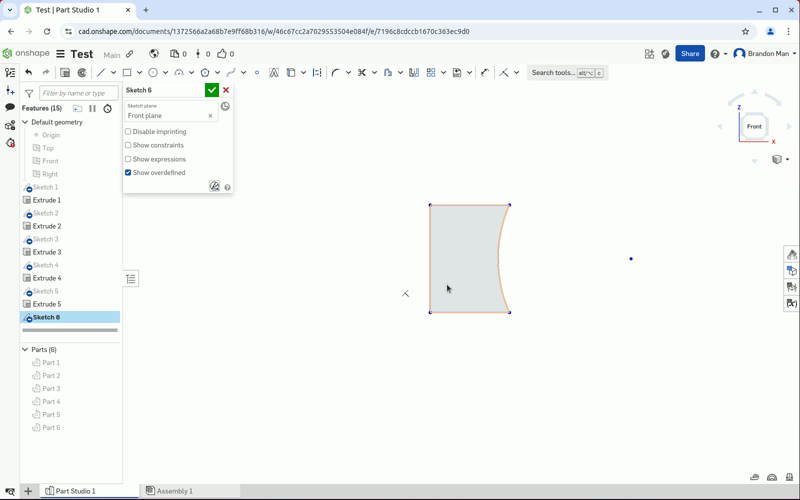
click(447, 284)
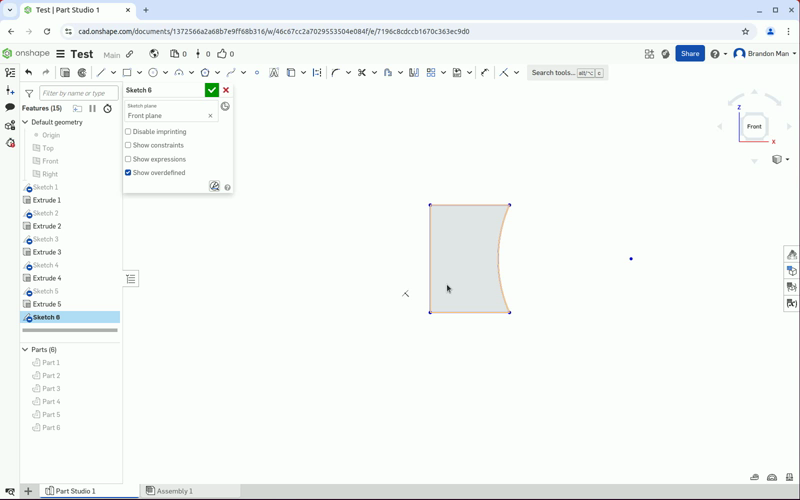
scroll(-6)
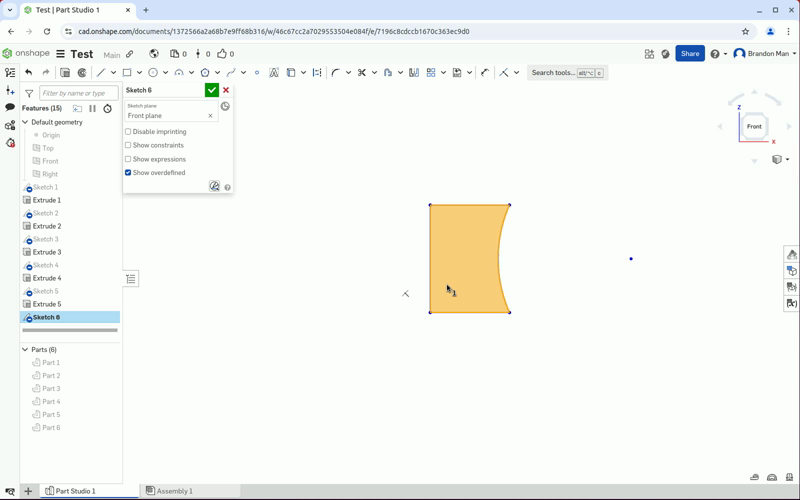
scroll(-6)
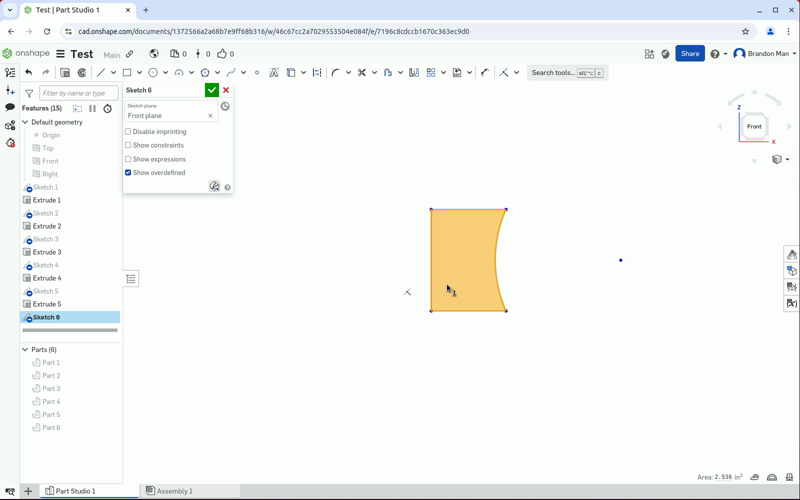
scroll(-6)
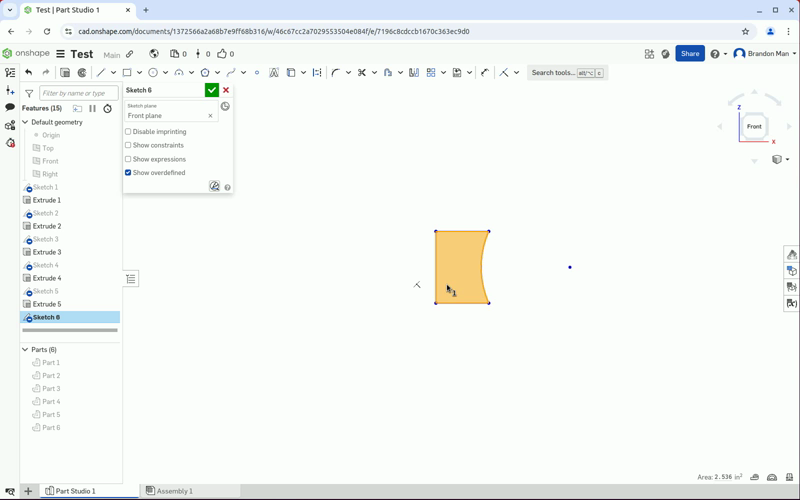
scroll(-6)
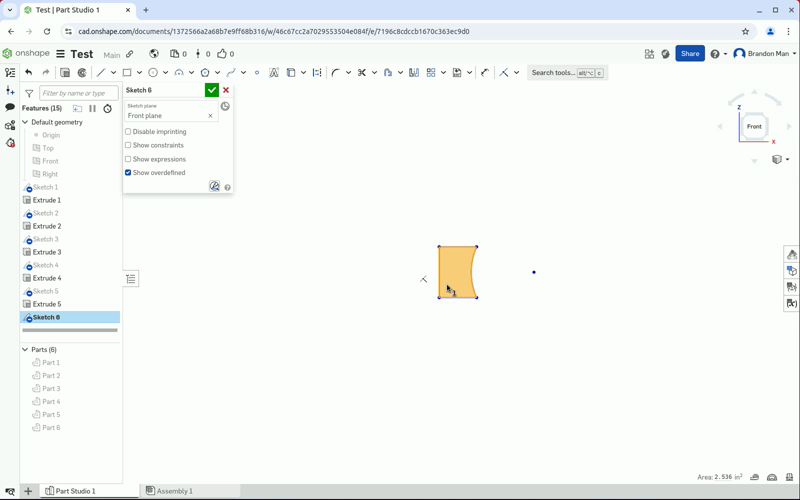
scroll(-6)
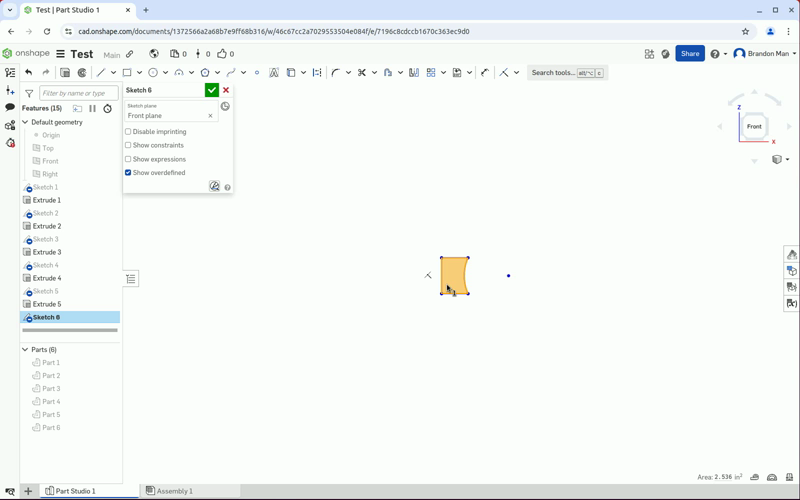
scroll(-6)
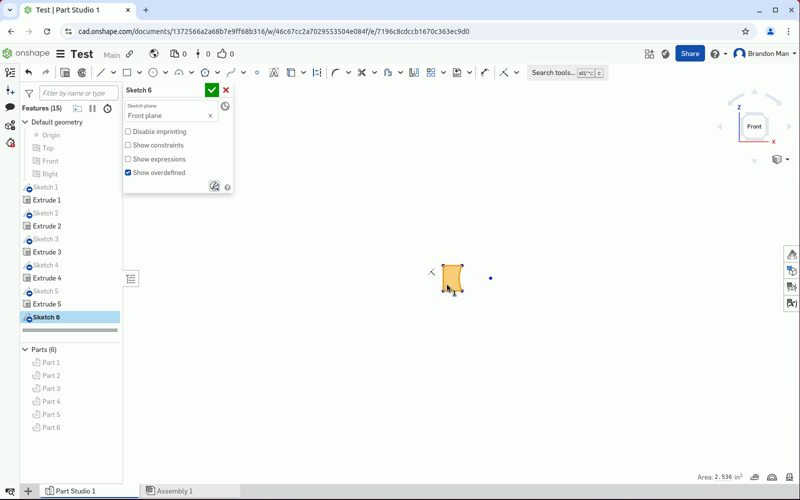
scroll(-6)
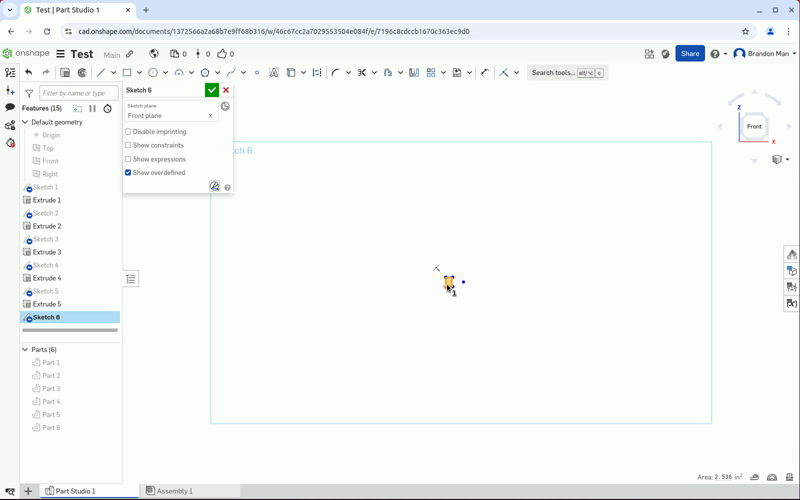
mouse_move(73, 352)
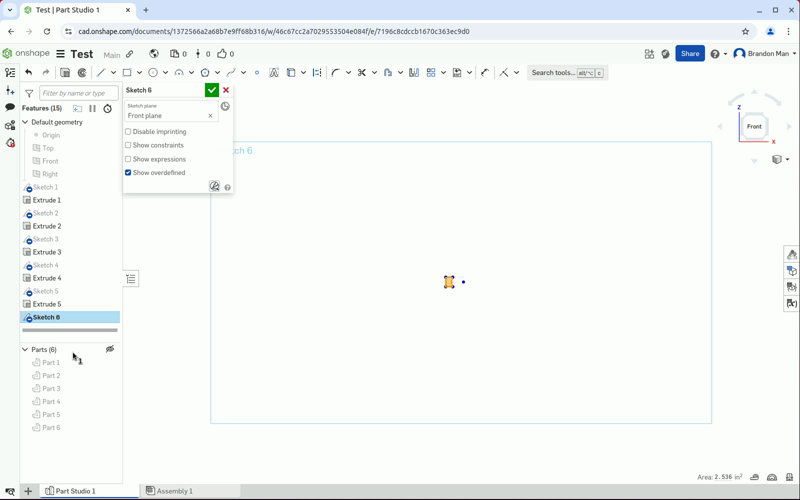
key(shift+y)
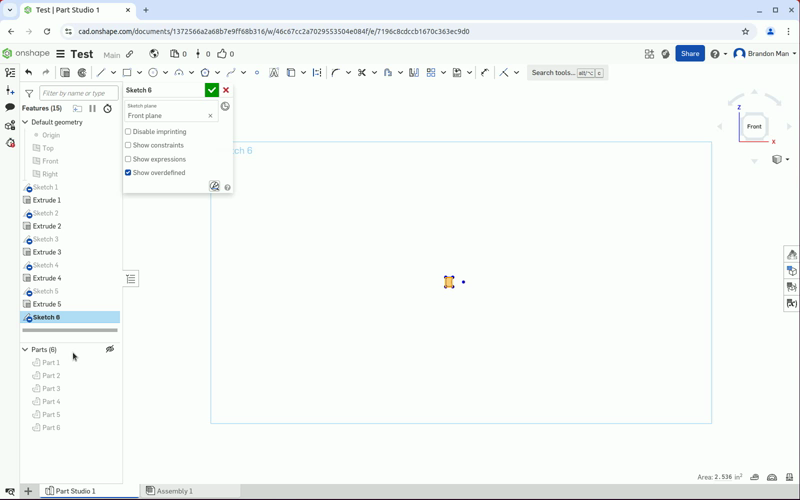
key(shift+e)
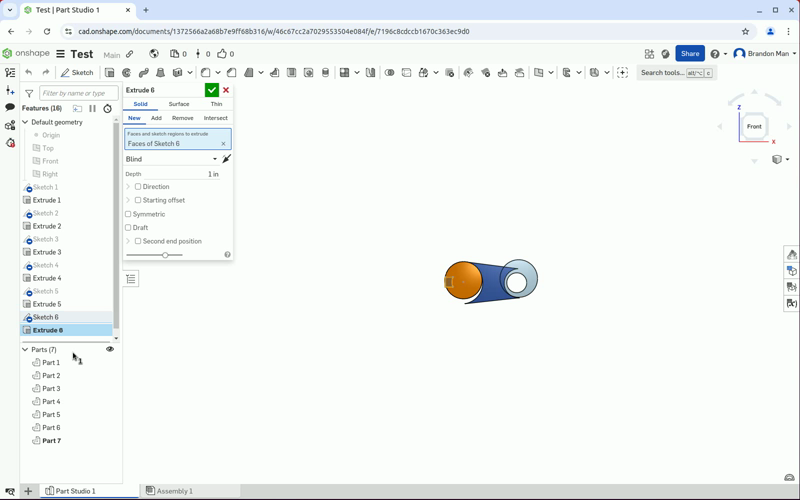
mouse_move(143, 106)
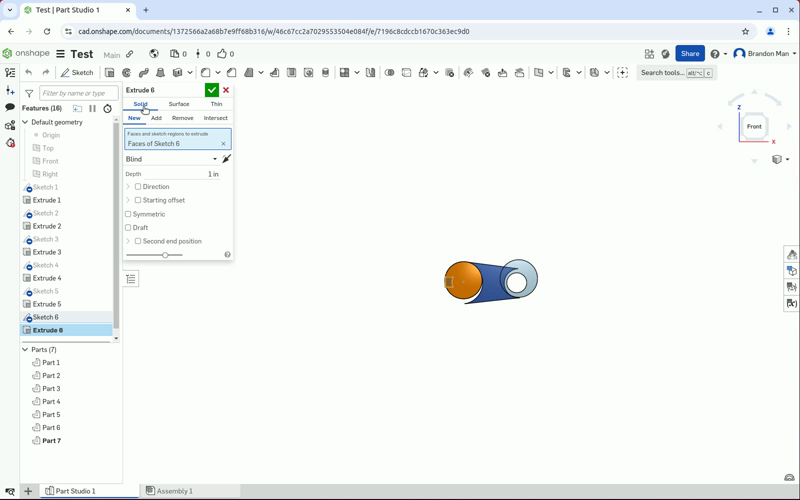
click(143, 106)
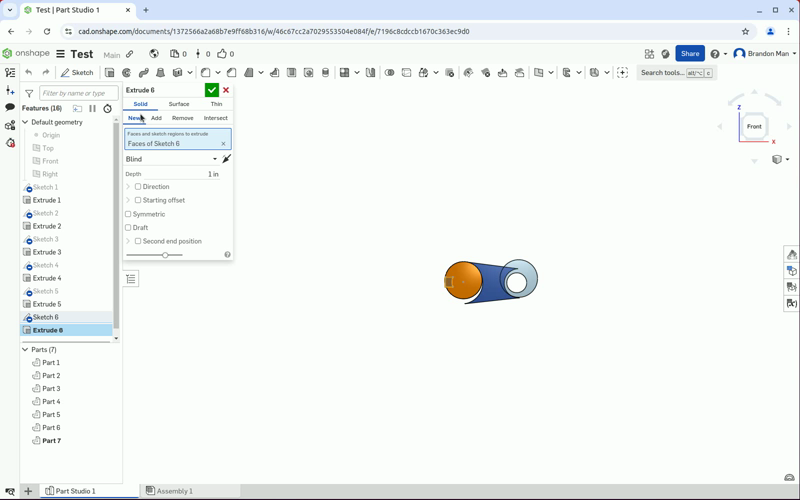
mouse_move(137, 120)
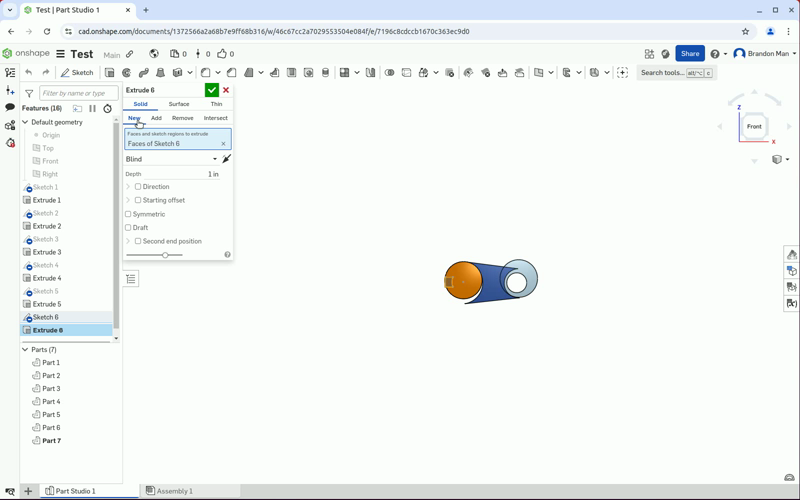
click(137, 120)
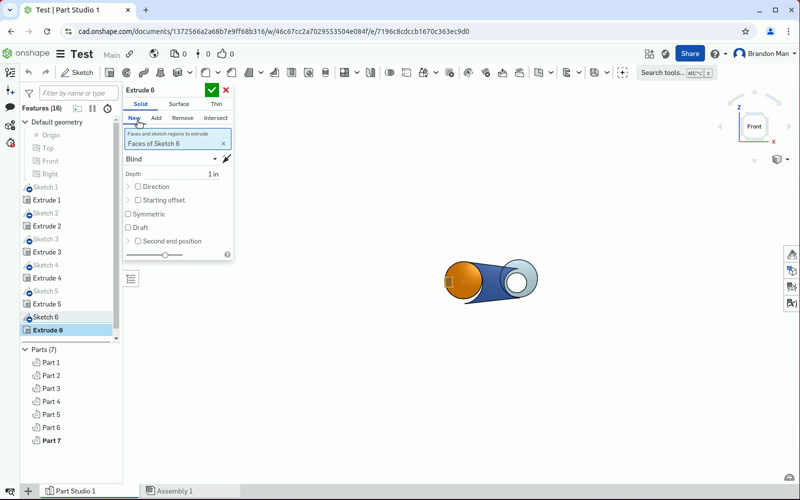
key(tab, 4)
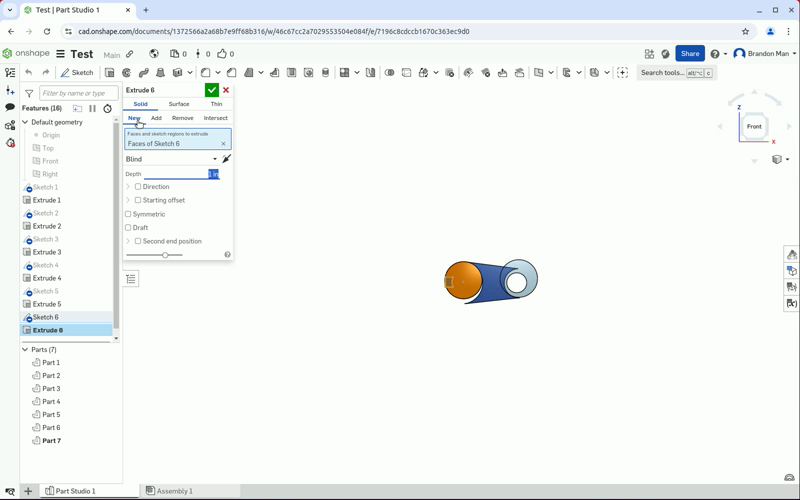
text(23.108)
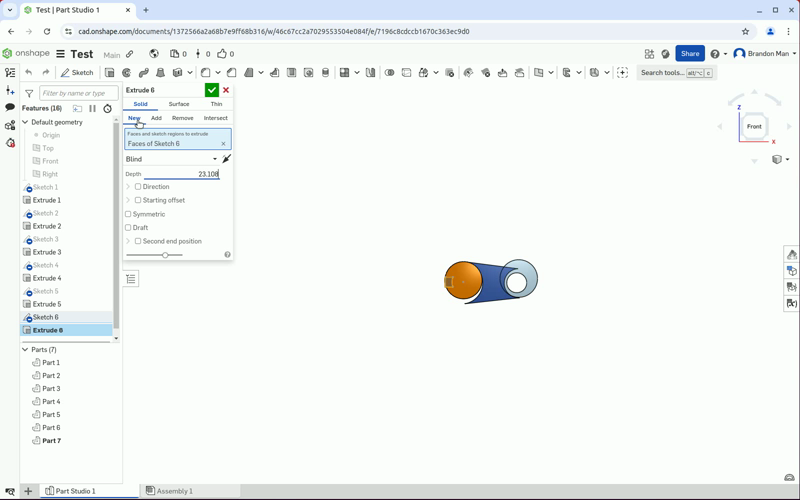
key(enter)
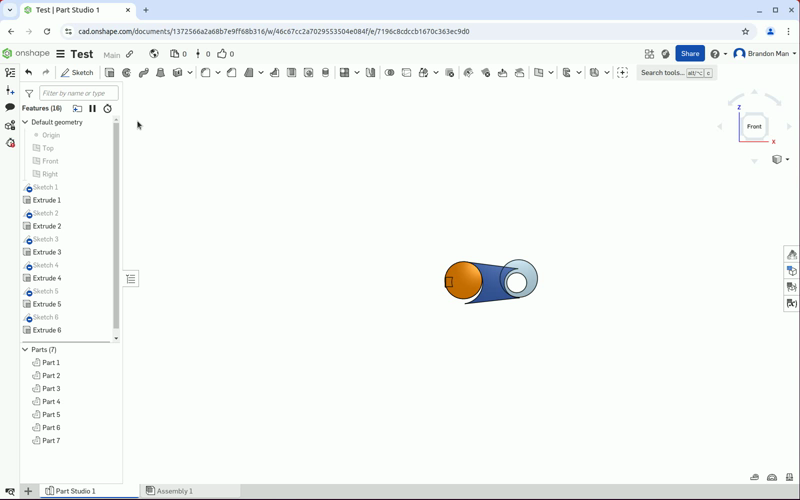
key(shift+h)
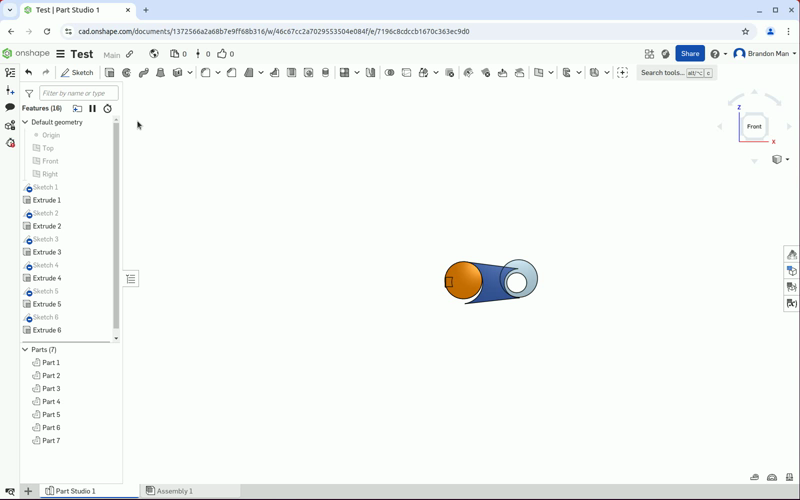
key(shift+h)
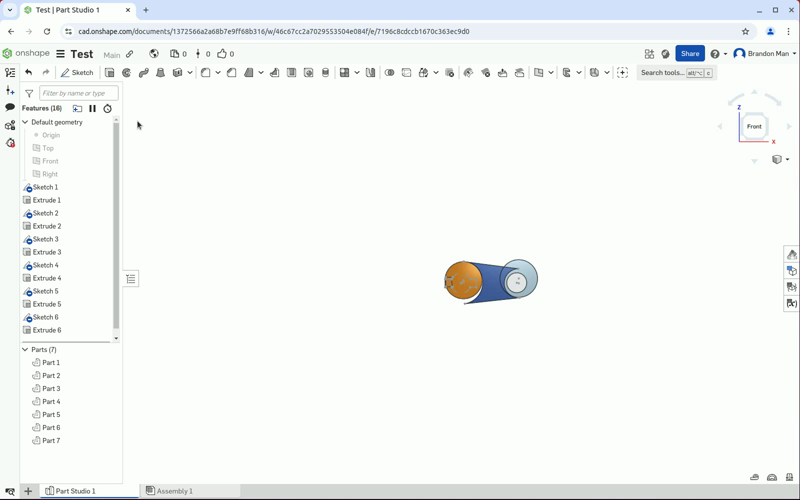
key(shift+7)
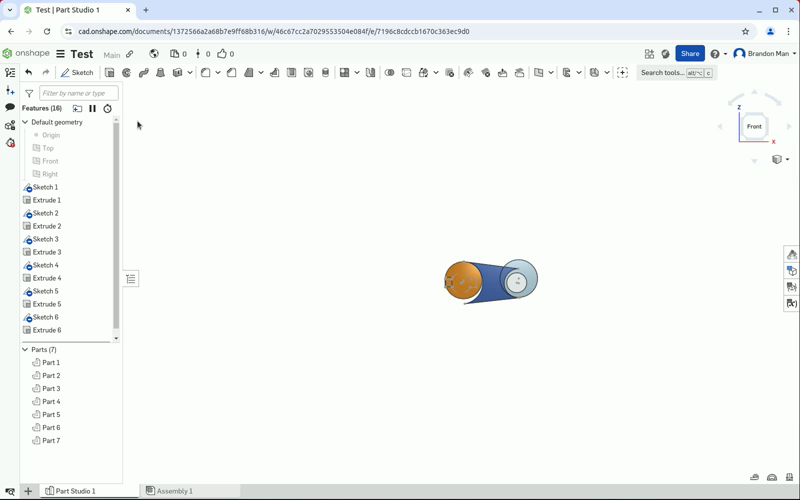
key(left, 2)
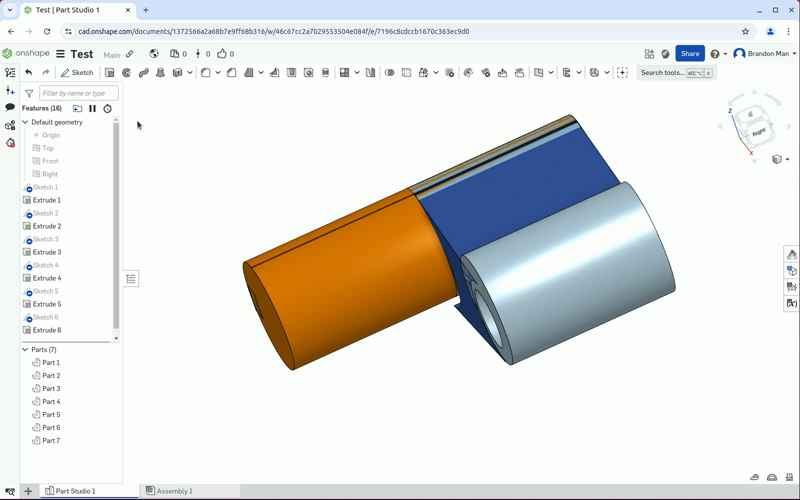
key(down, 2)
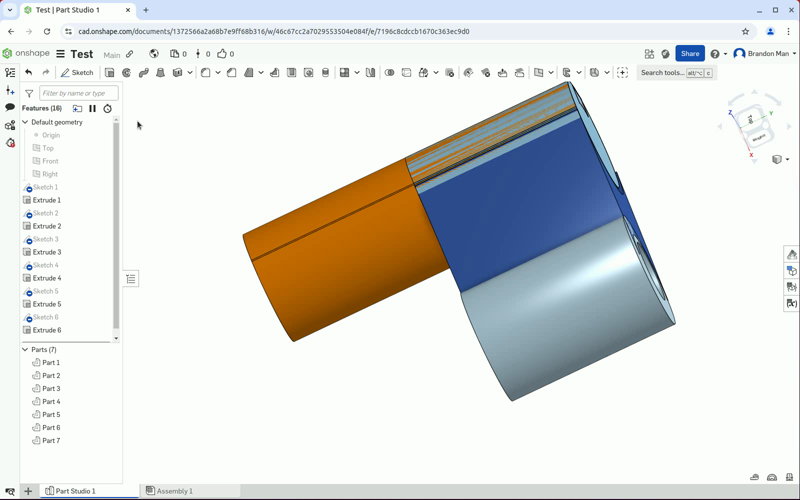
key(up, 2)
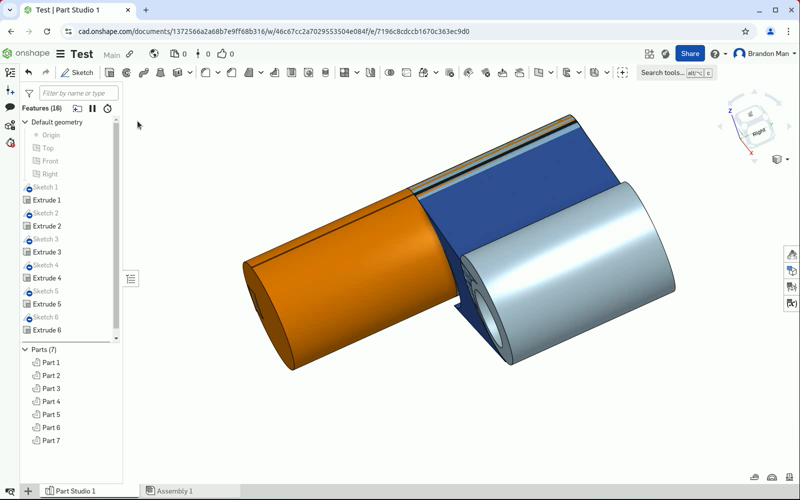
key(right, 2)
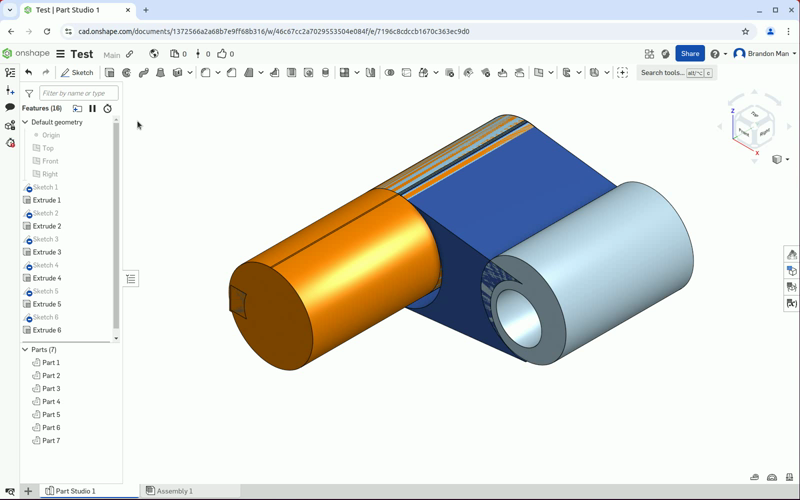
mouse_move(69, 189)
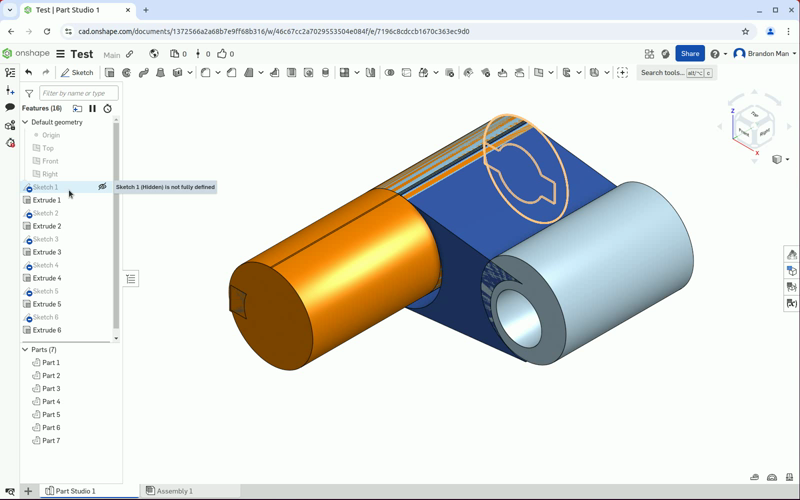
click(69, 189)